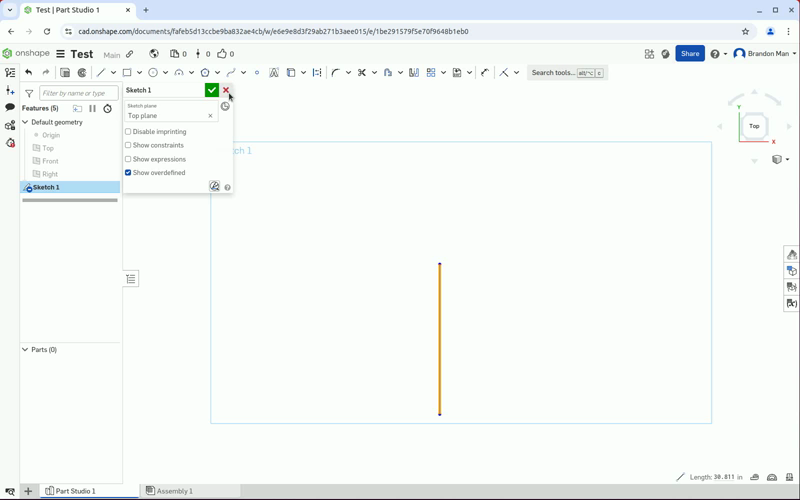
key(shift+h)
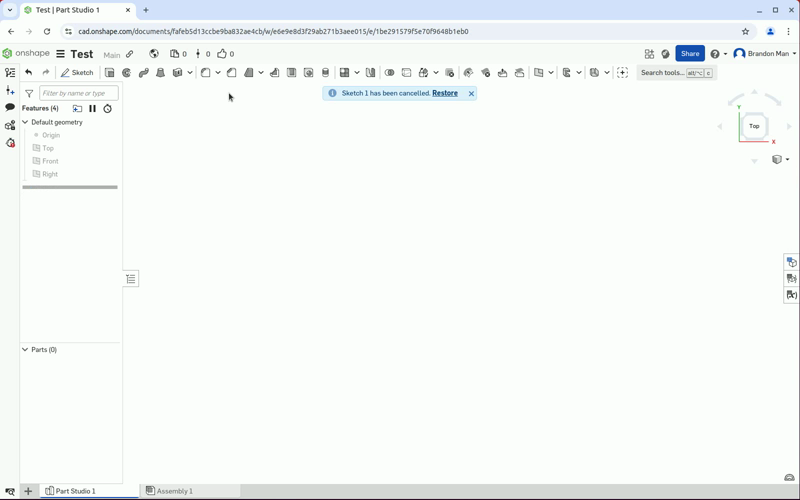
mouse_move(73, 352)
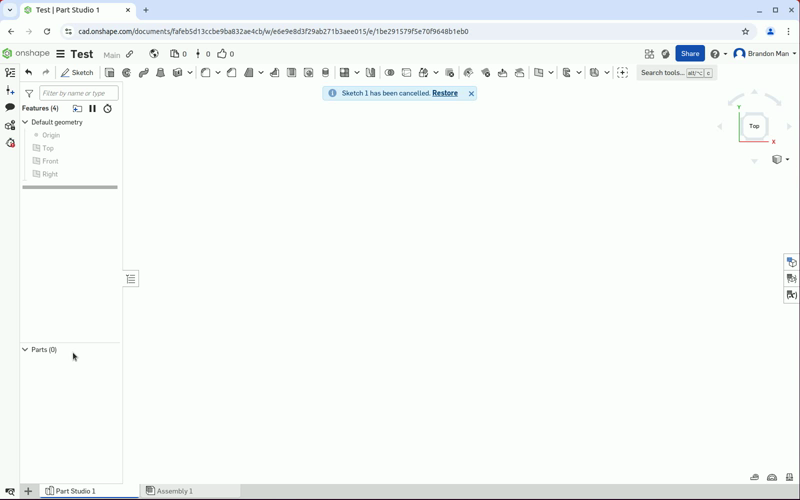
key(y)
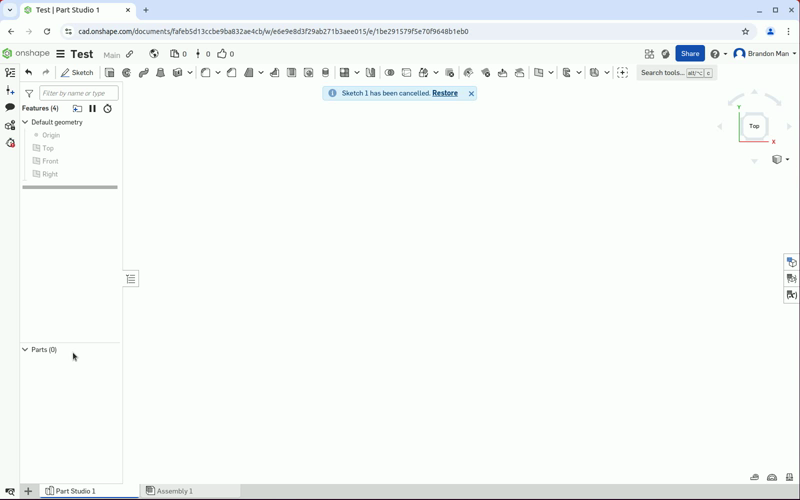
key(shift+p)
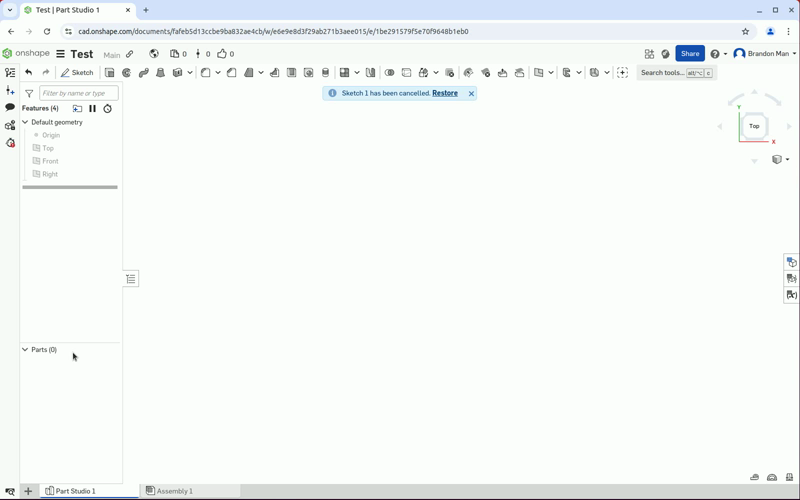
key(space)
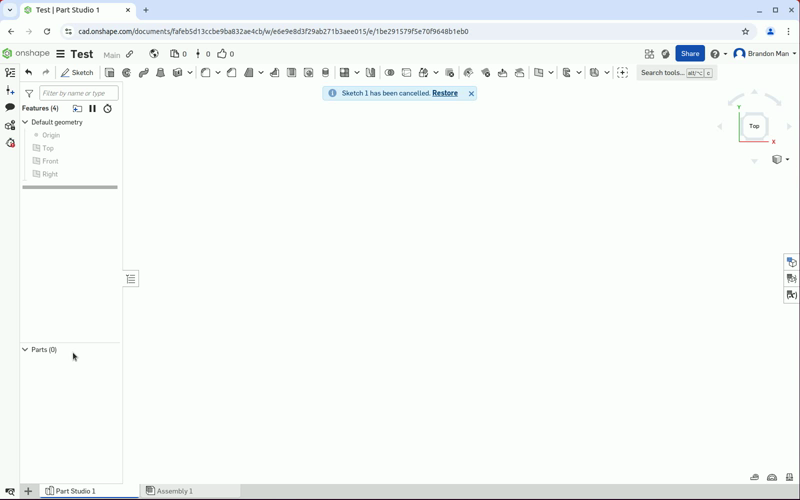
key_down(shift)
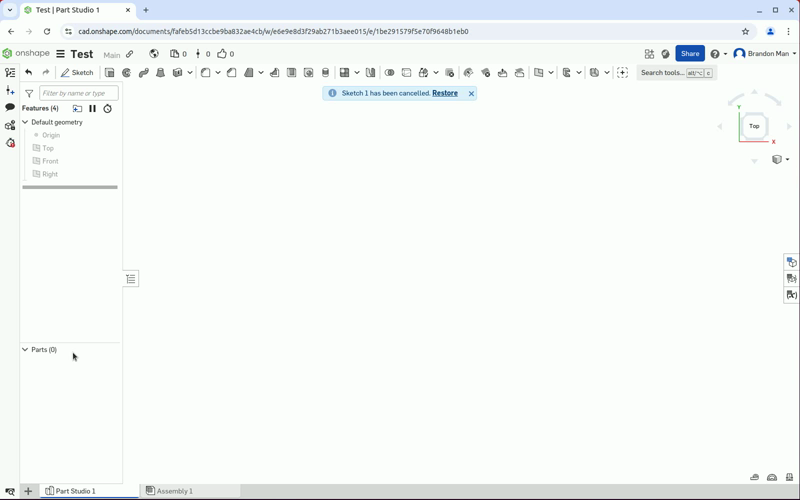
key(up)
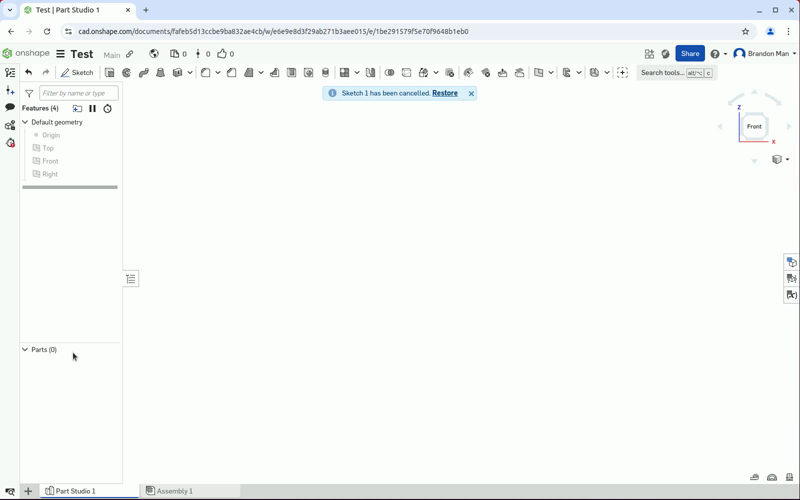
key_up(shift)
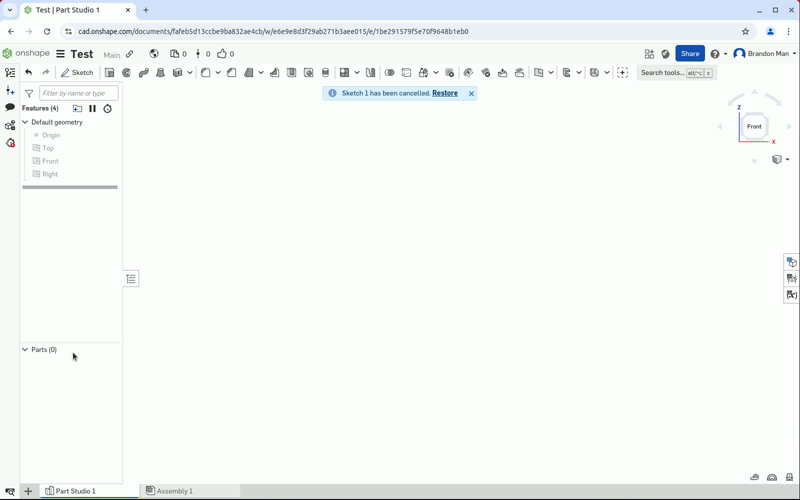
mouse_move(73, 352)
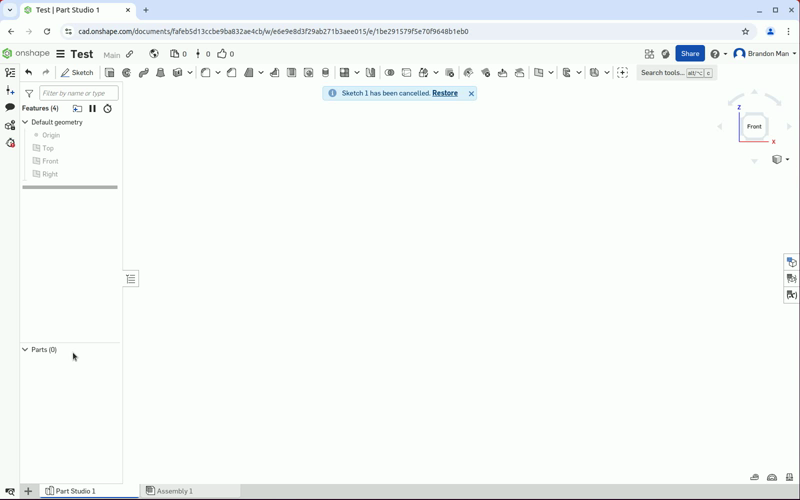
key(shift+y)
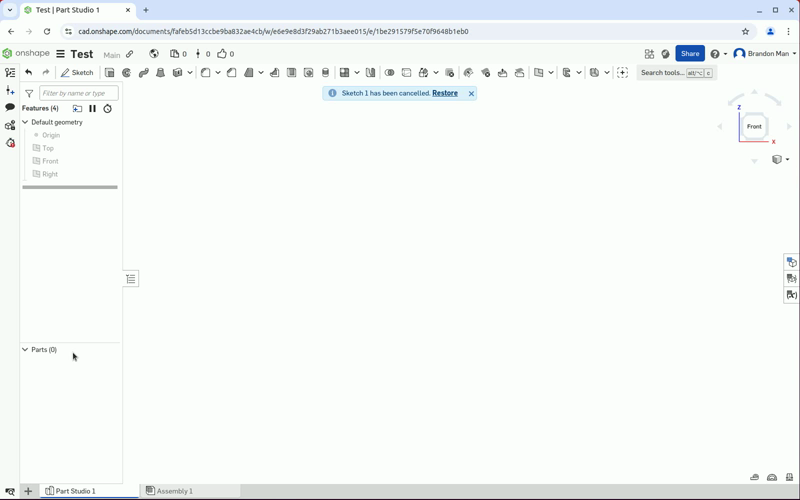
key(shift+s)
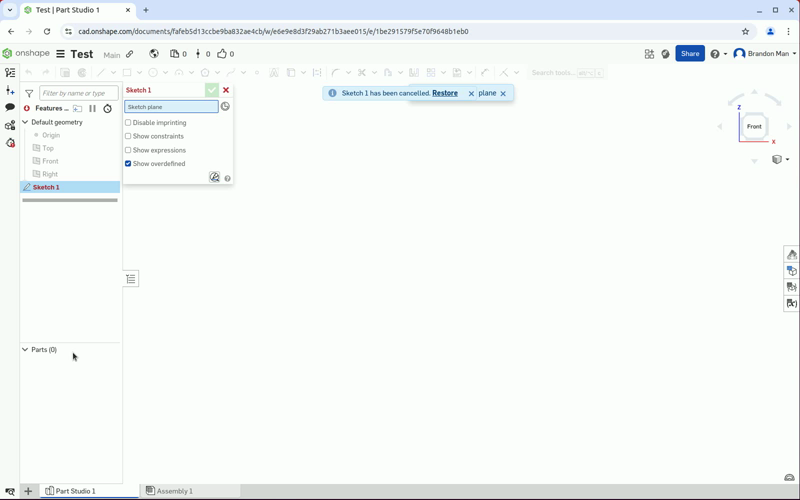
mouse_move(73, 163)
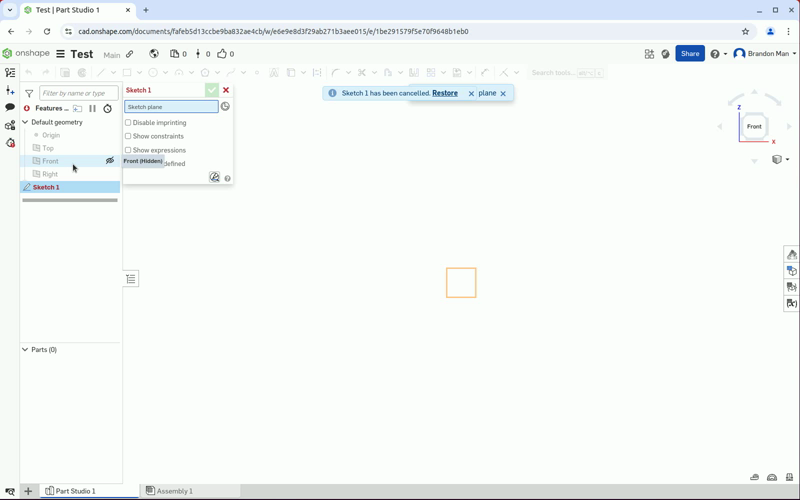
click(73, 163)
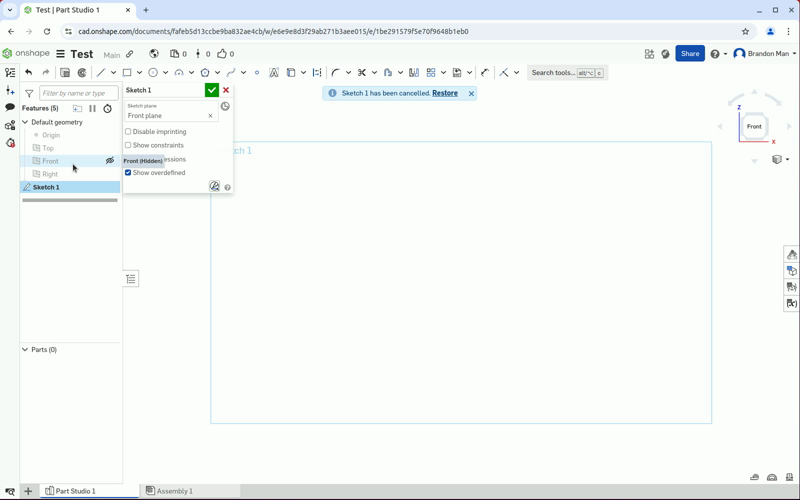
mouse_move(73, 352)
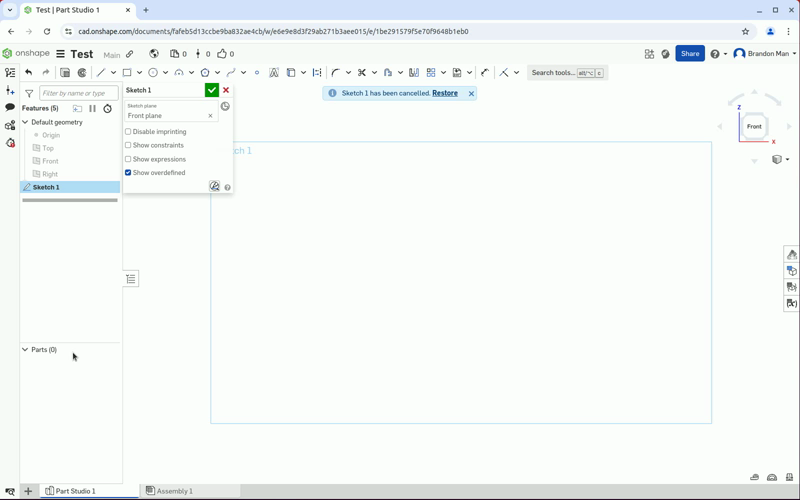
key(y)
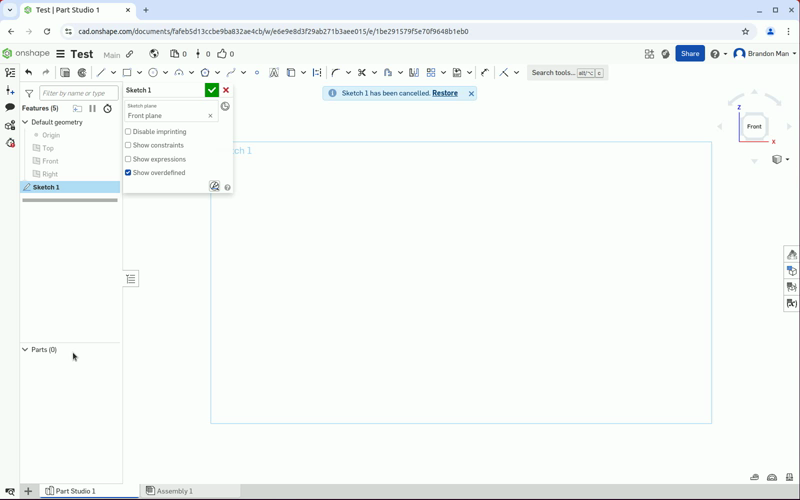
key(l)
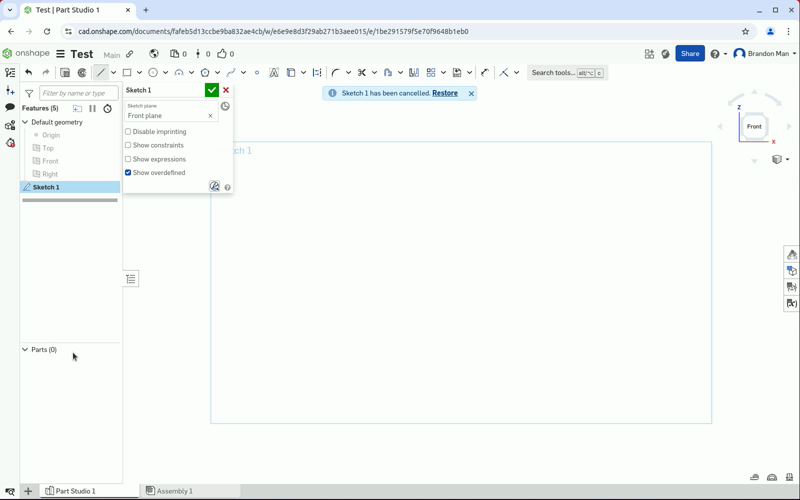
key_down(shift)
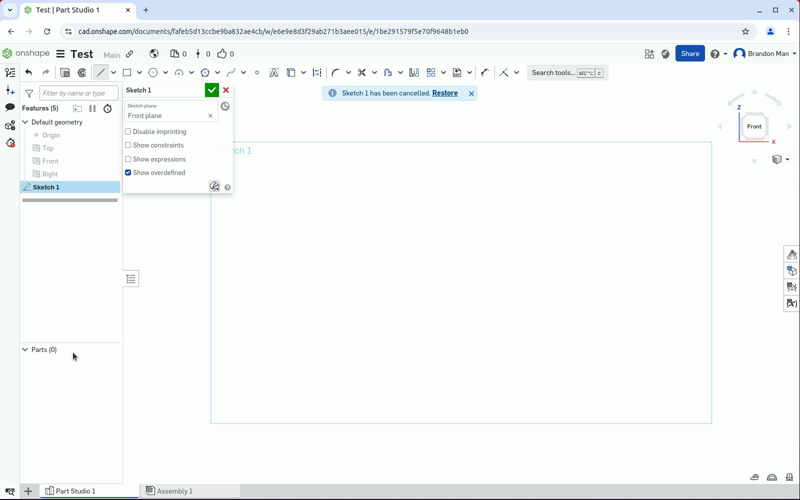
mouse_move(449, 304)
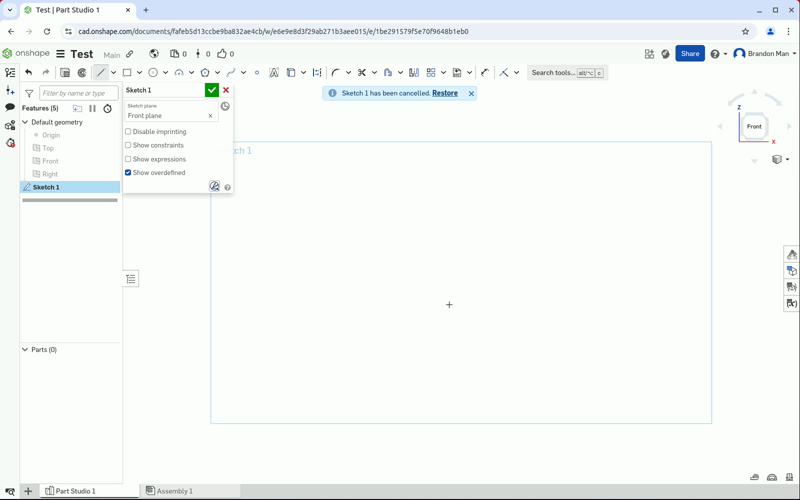
click(449, 304)
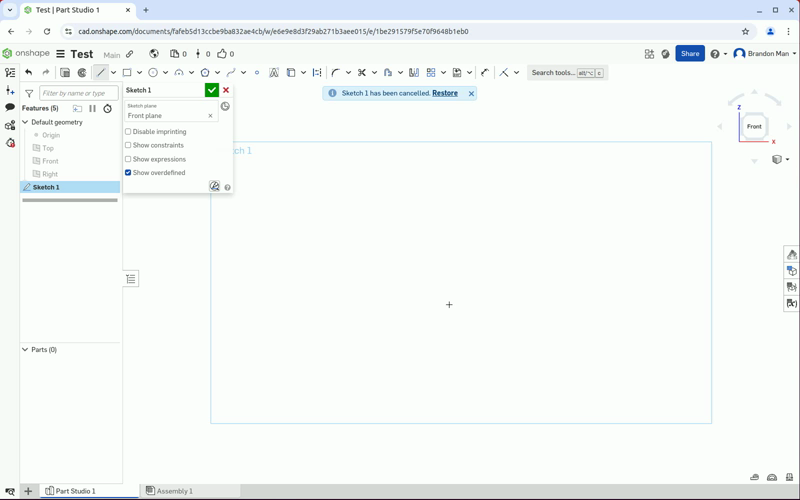
key_up(shift)
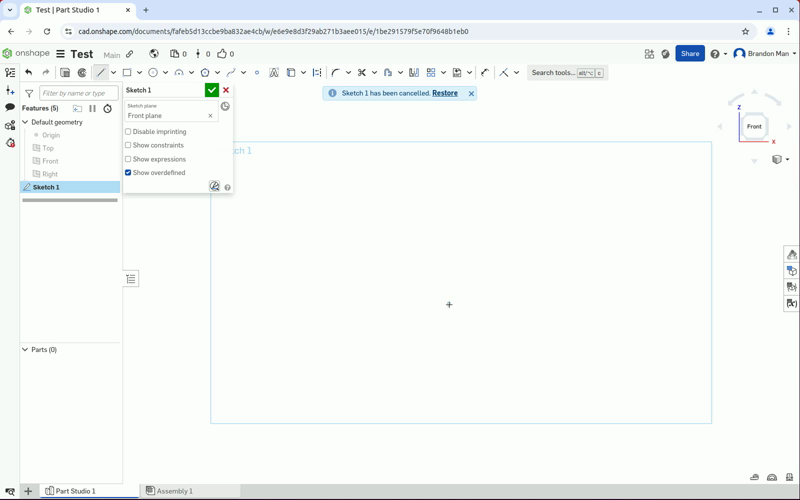
key_down(shift)
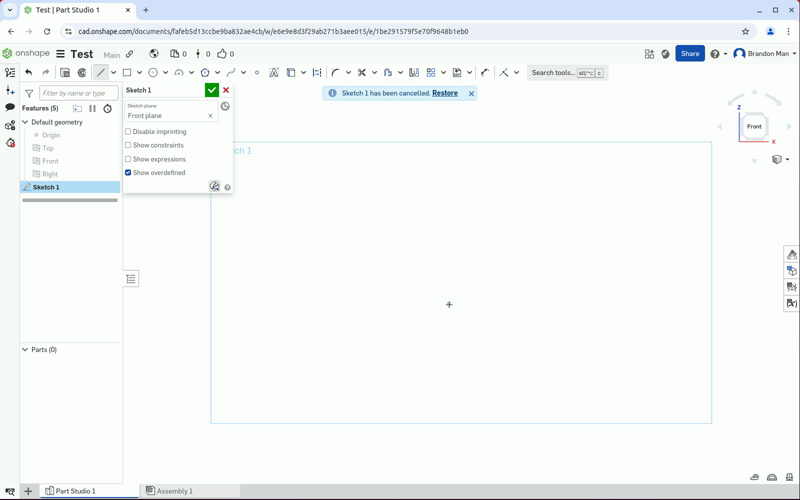
mouse_move(479, 304)
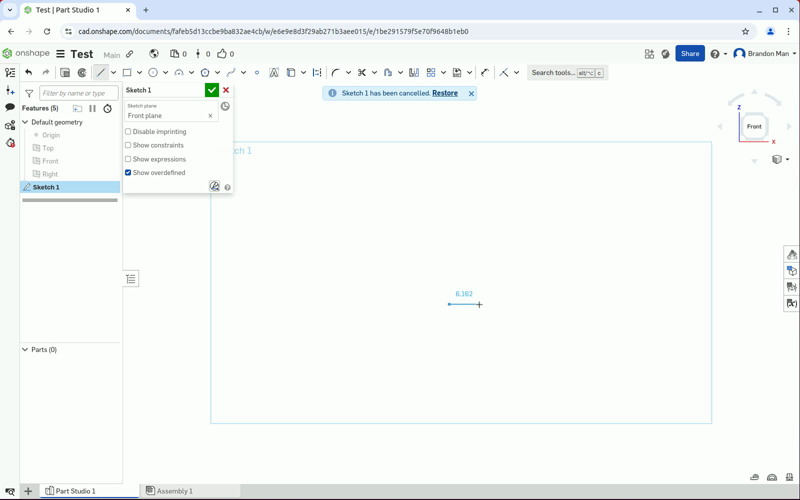
mouse_move(456, 304)
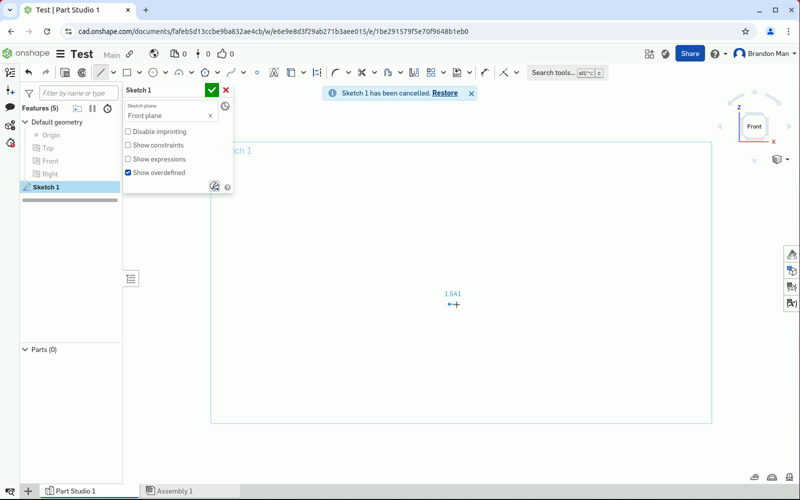
click(456, 304)
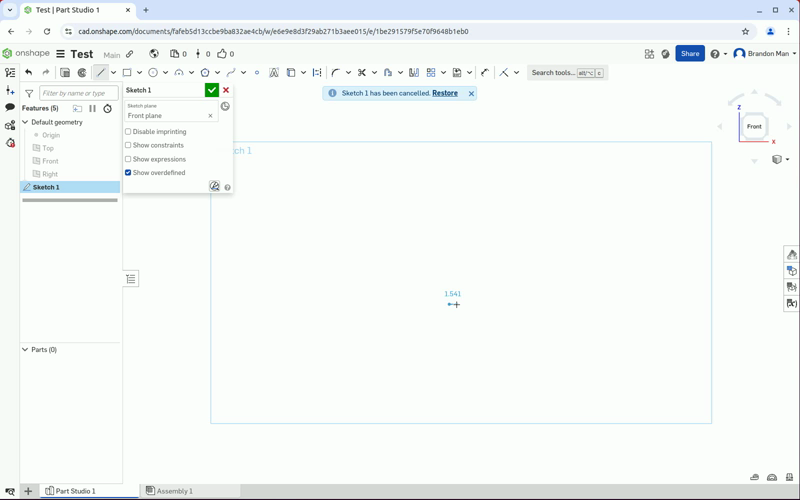
key_up(shift)
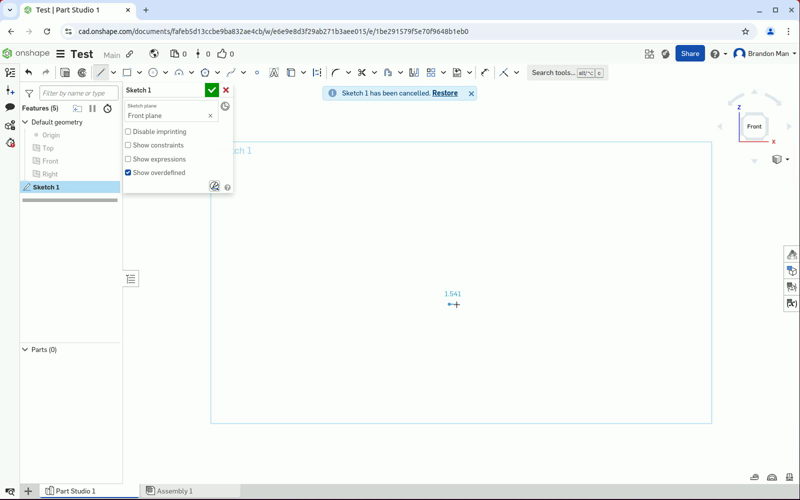
key(esc)
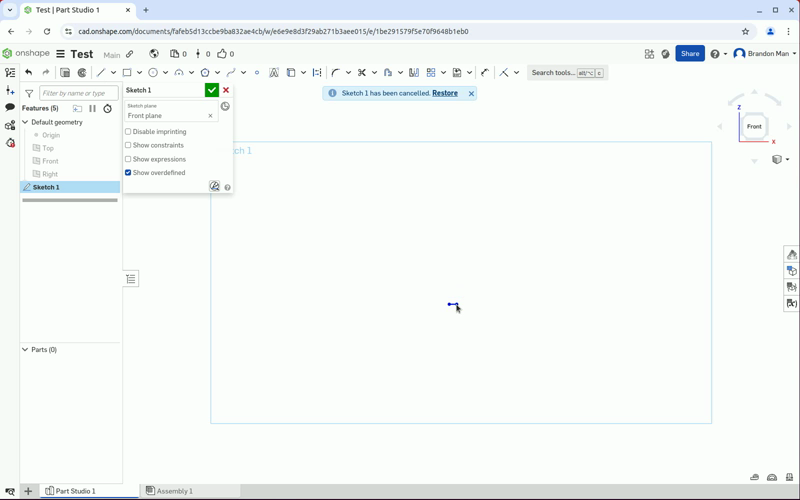
key(a)
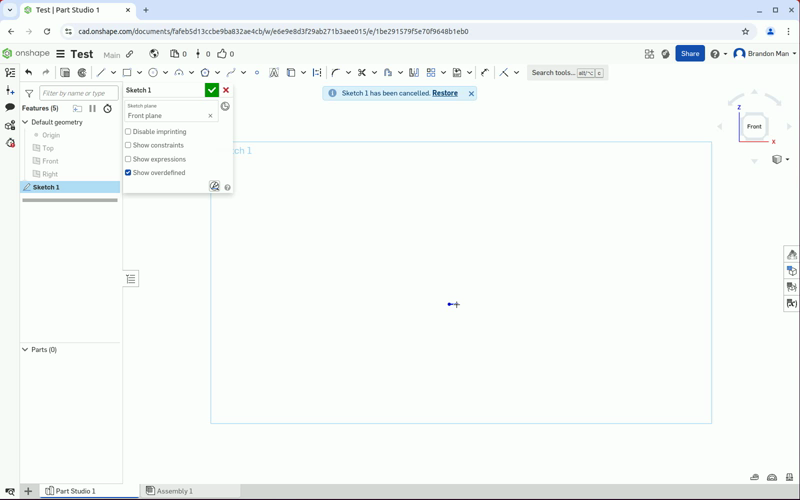
mouse_move(456, 304)
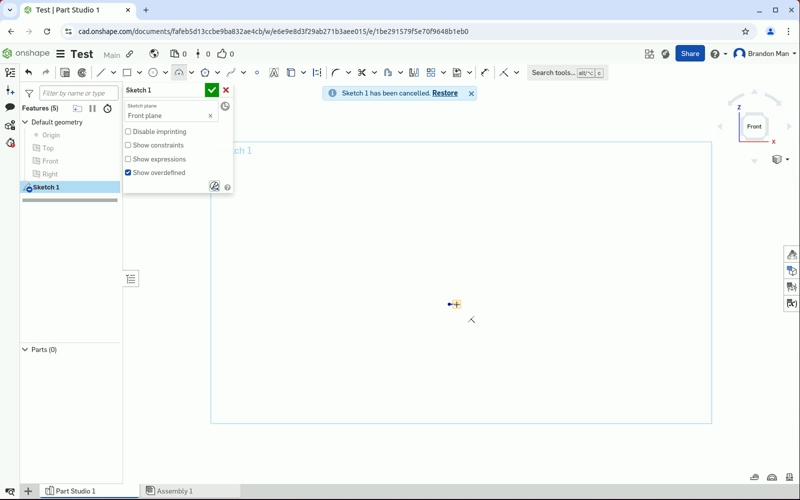
click(456, 304)
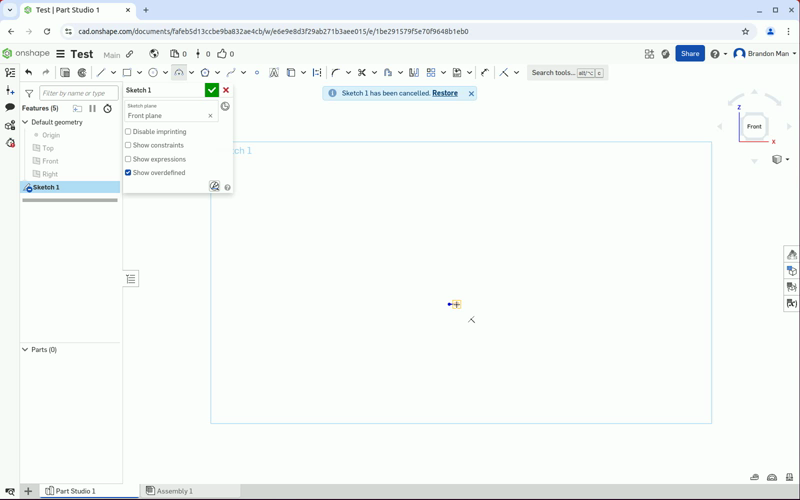
key_down(shift)
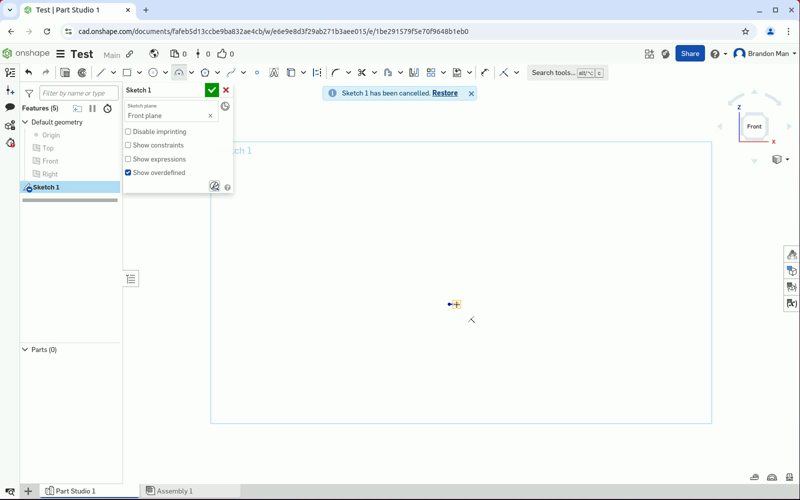
mouse_move(461, 304)
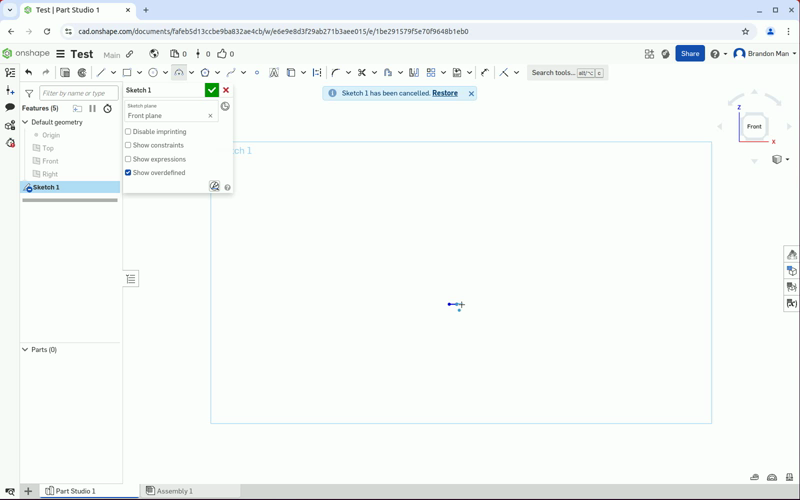
scroll(6)
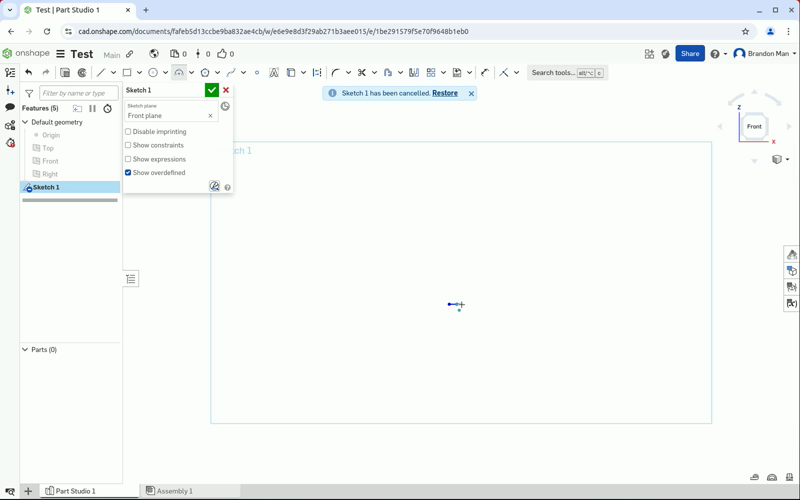
scroll(6)
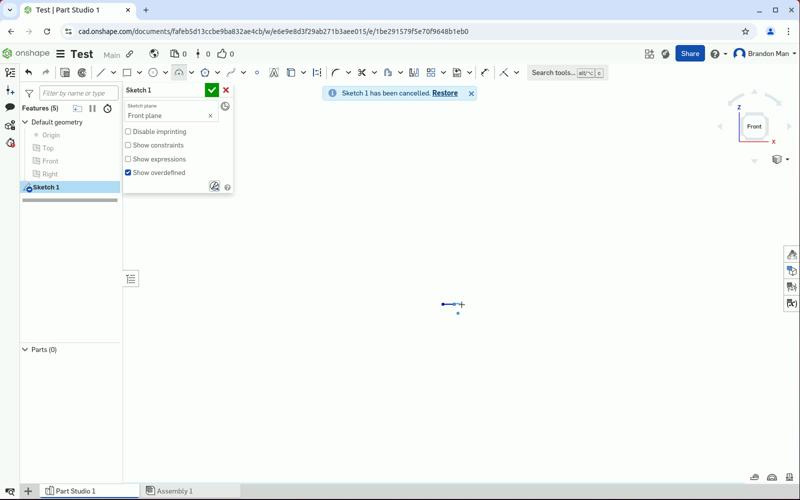
scroll(6)
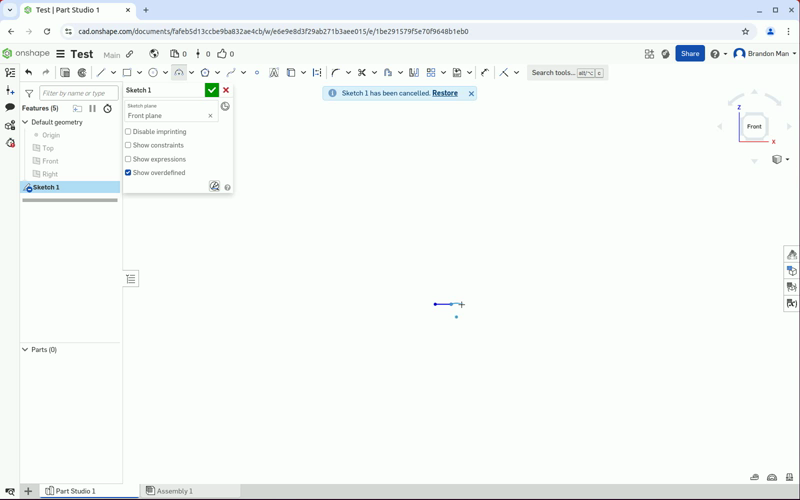
scroll(6)
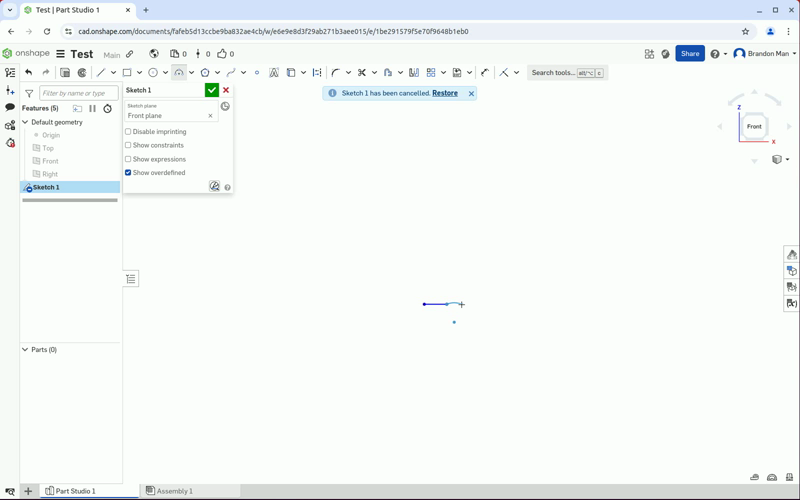
scroll(6)
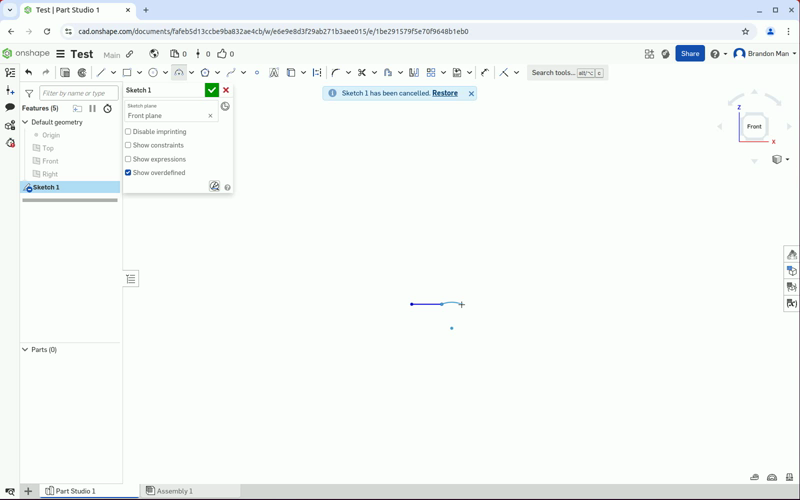
scroll(6)
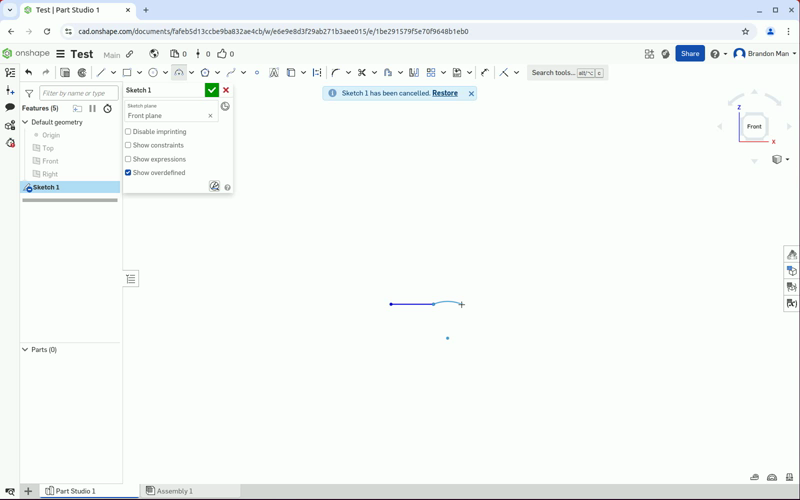
scroll(6)
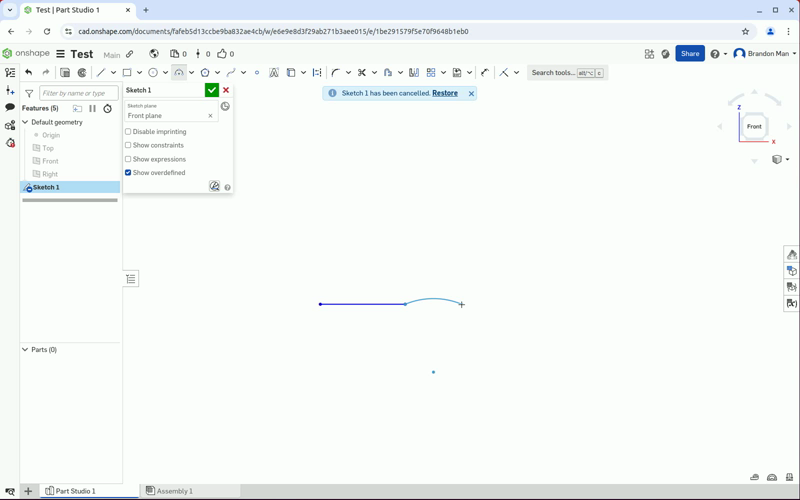
click(461, 304)
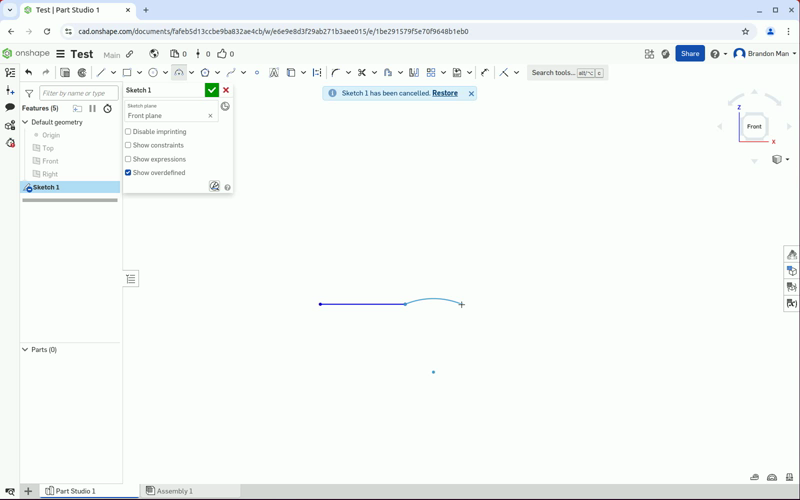
scroll(-6)
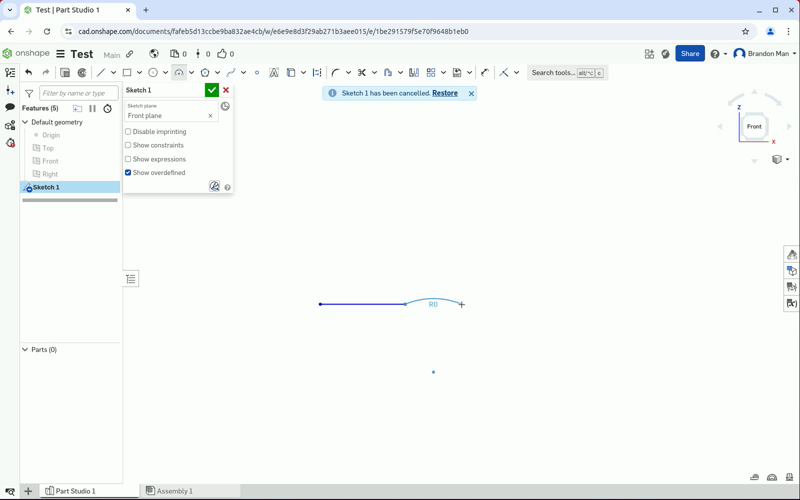
scroll(-6)
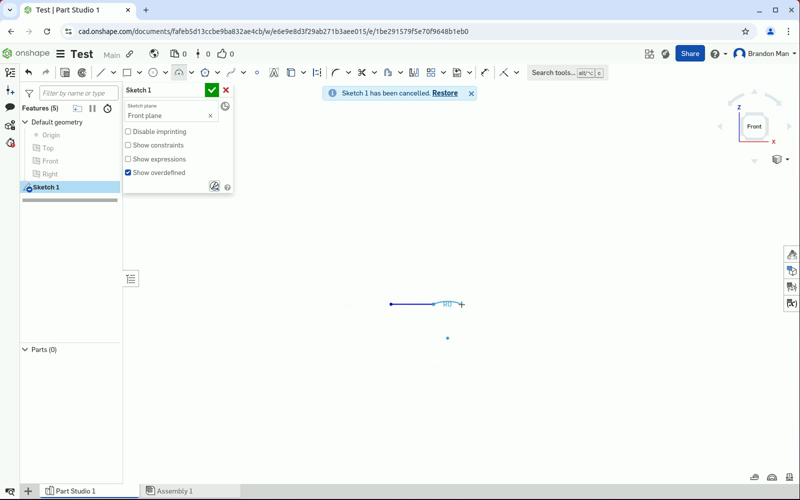
scroll(-6)
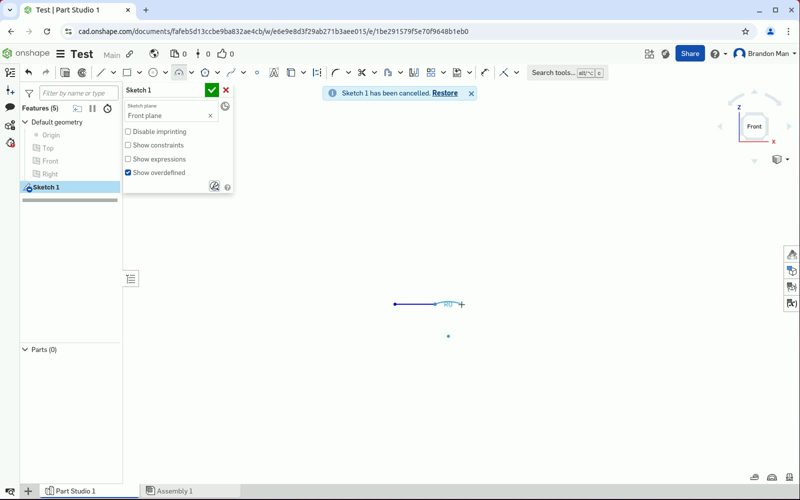
scroll(-6)
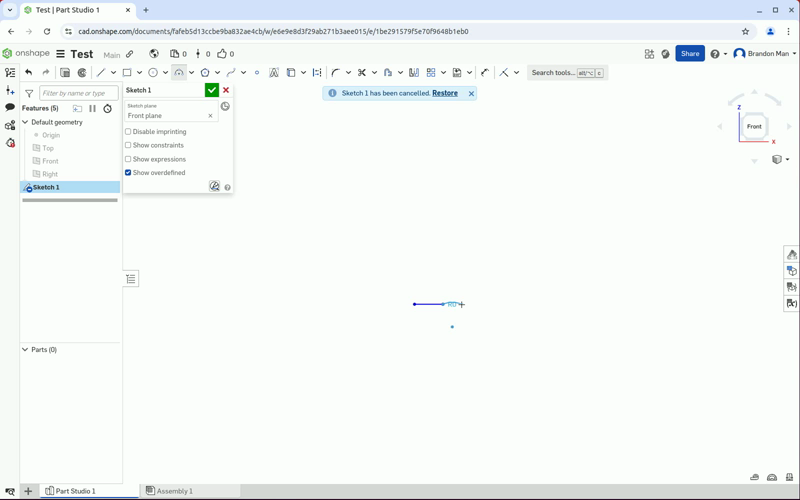
scroll(-6)
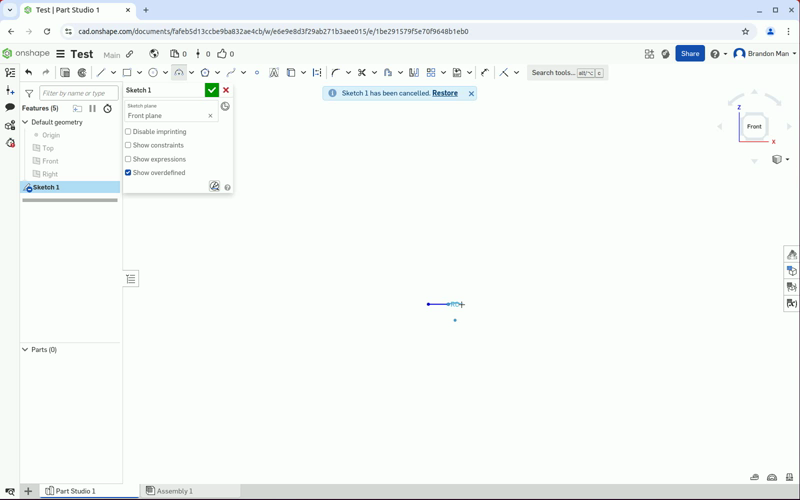
scroll(-6)
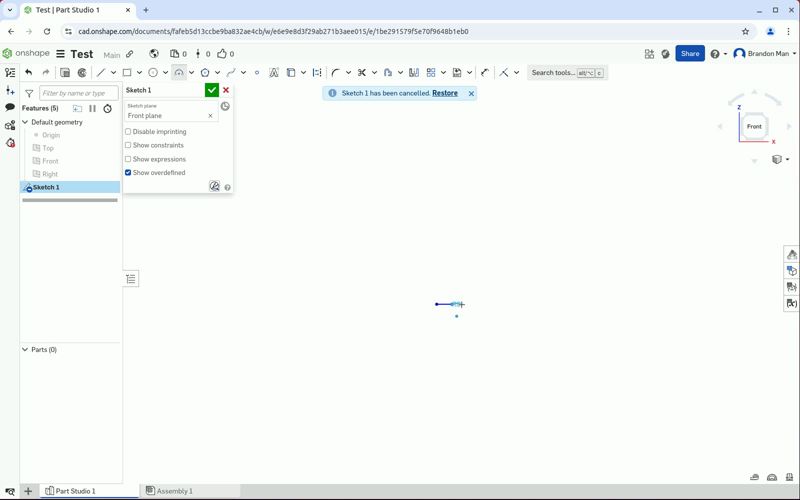
scroll(-6)
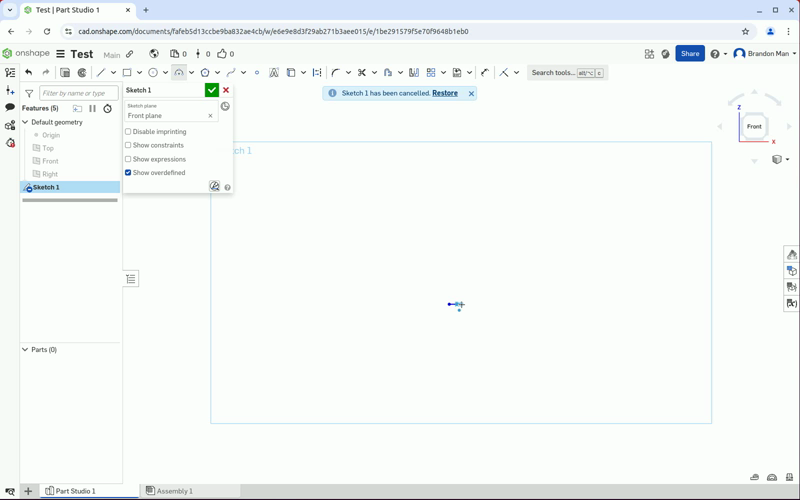
mouse_move(459, 306)
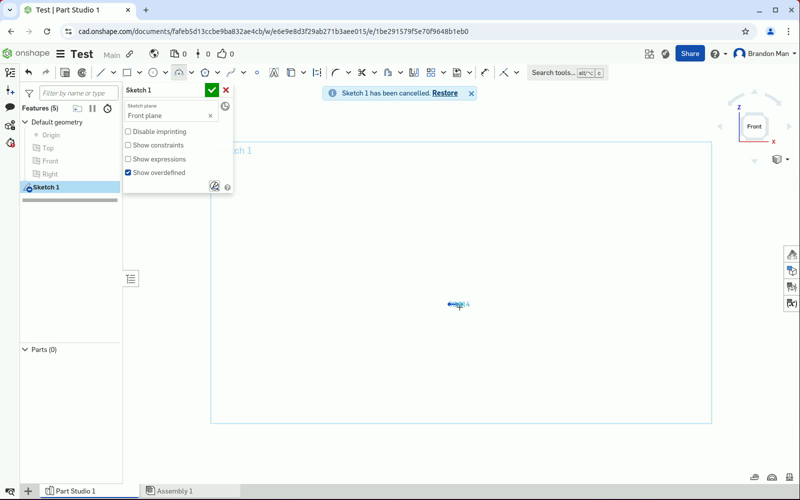
scroll(6)
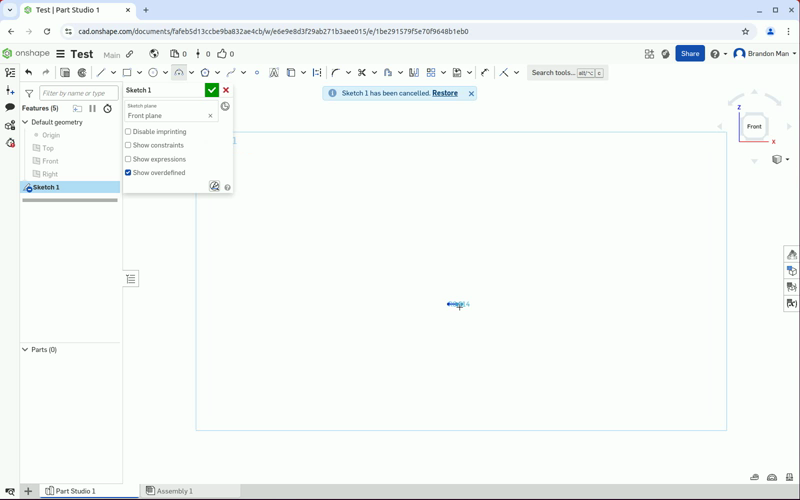
scroll(6)
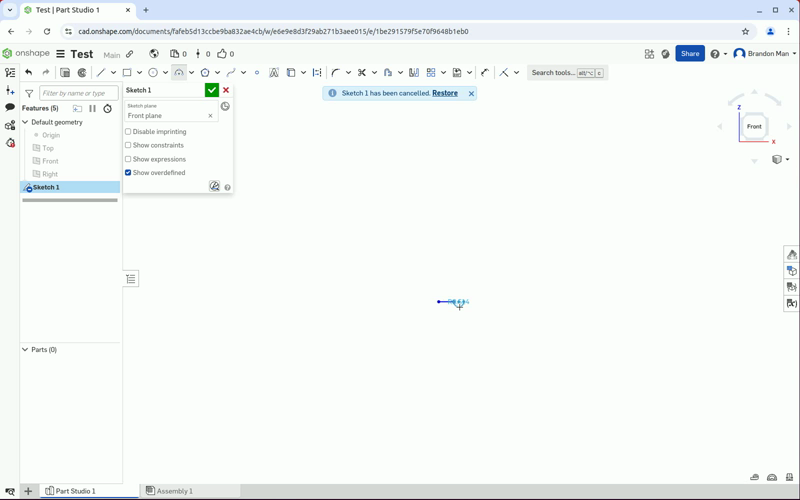
scroll(6)
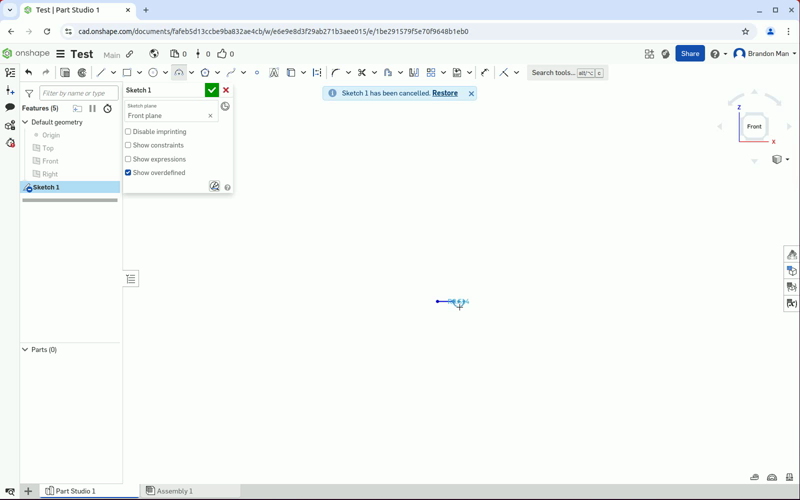
scroll(6)
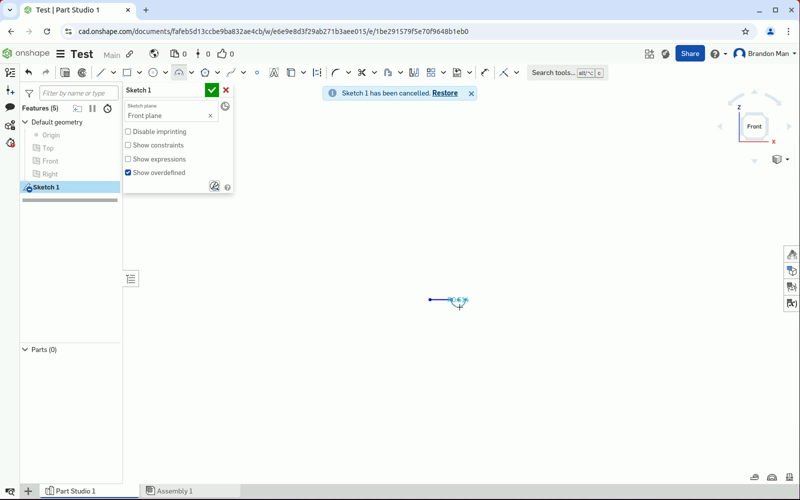
scroll(6)
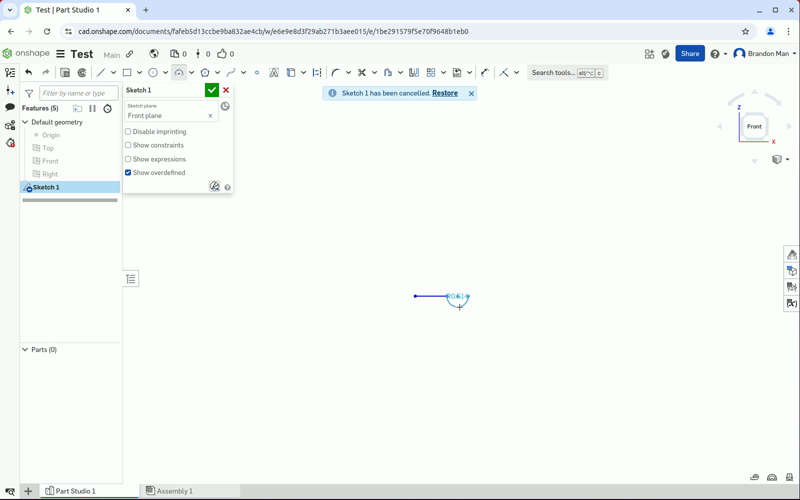
scroll(6)
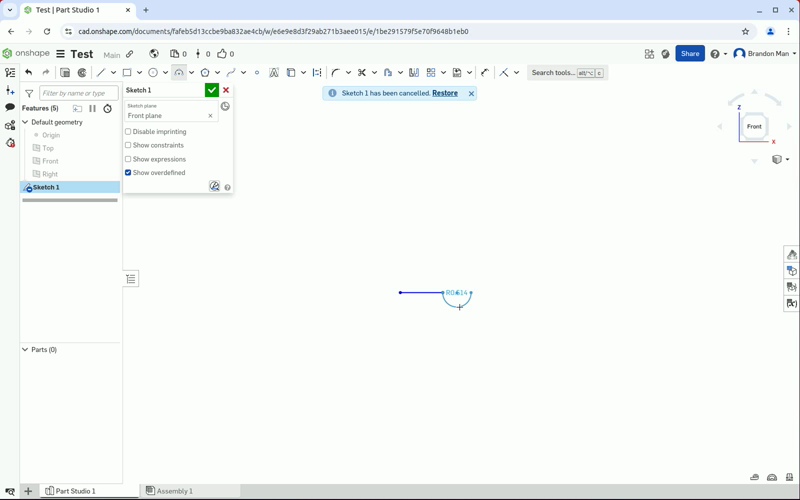
scroll(6)
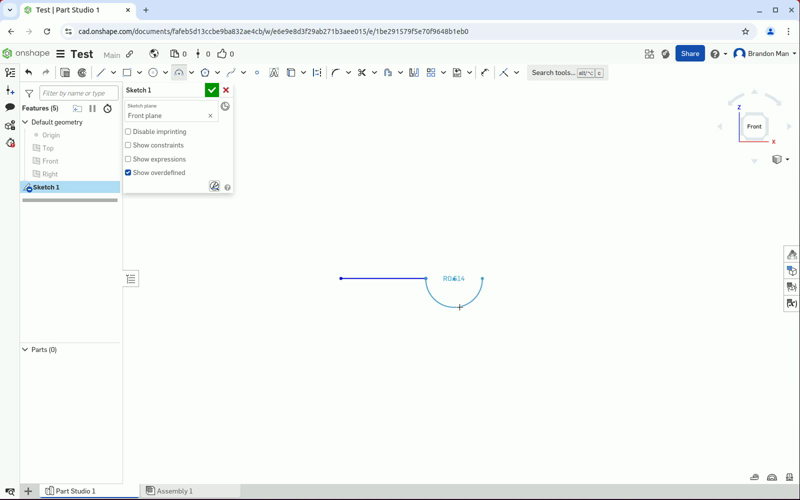
click(459, 306)
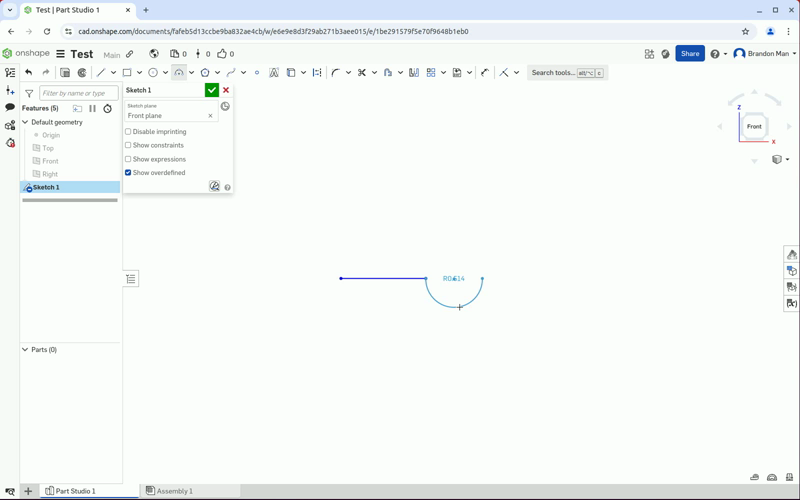
scroll(-6)
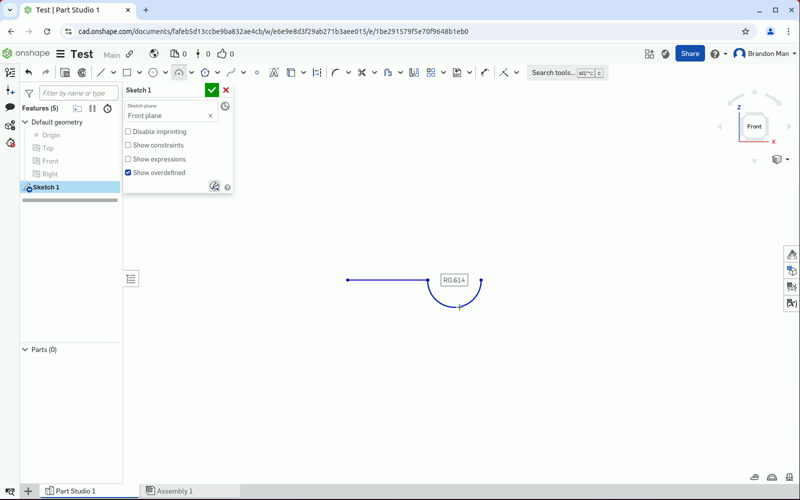
scroll(-6)
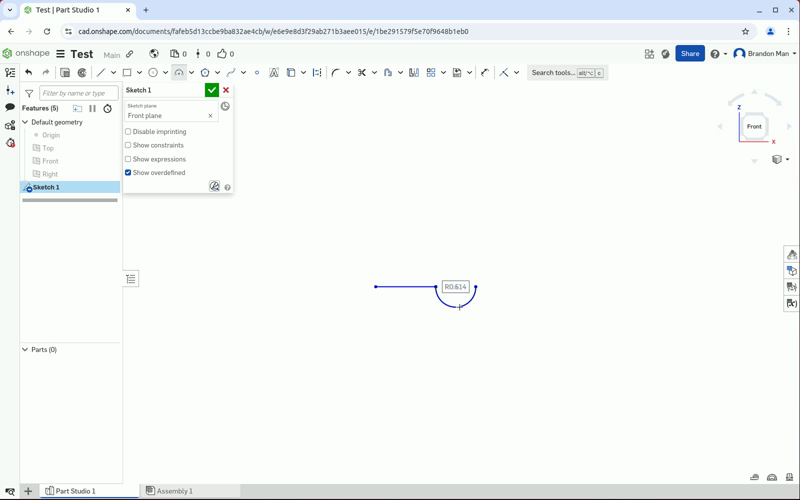
scroll(-6)
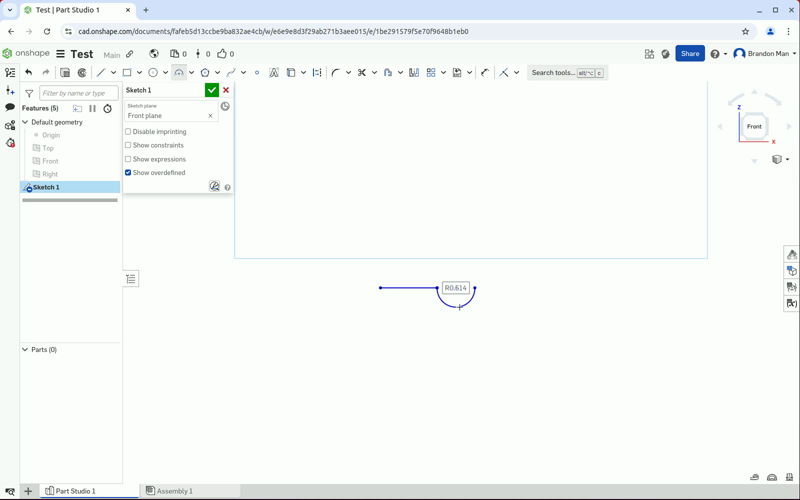
scroll(-6)
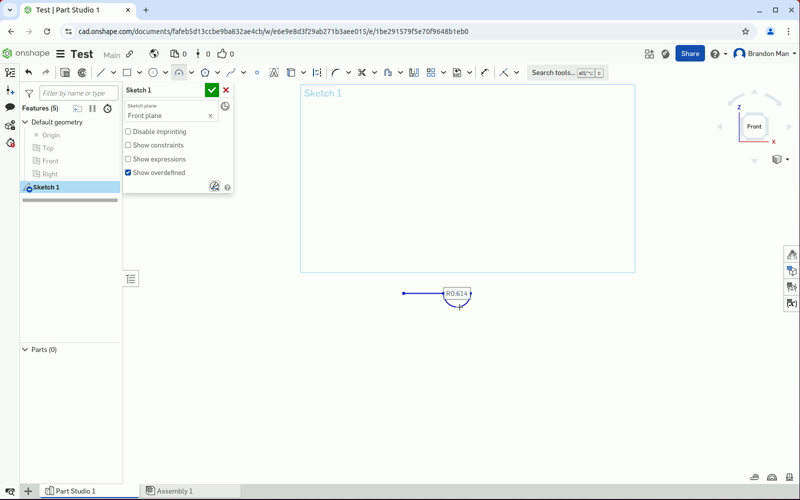
scroll(-6)
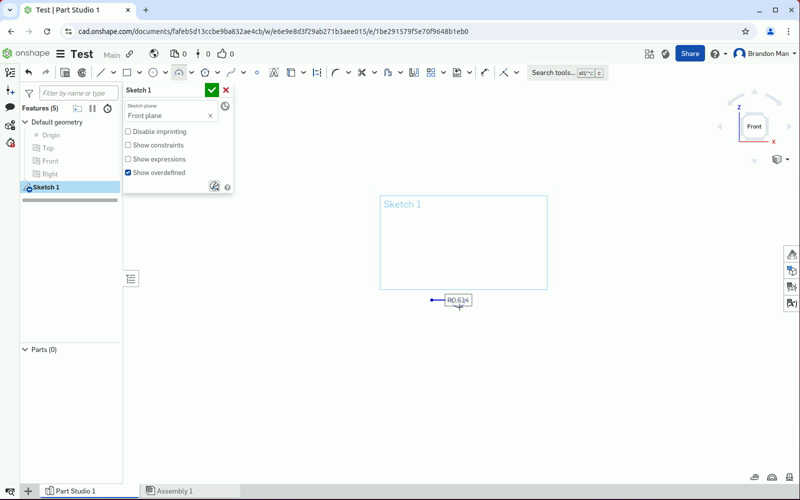
scroll(-6)
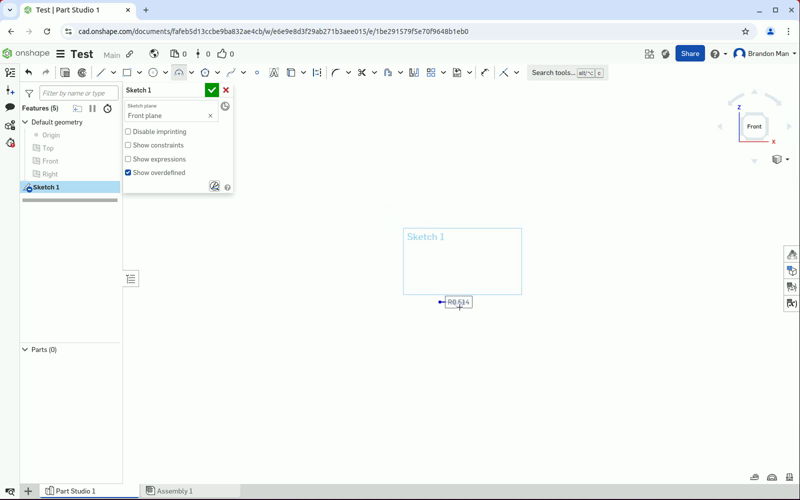
scroll(-6)
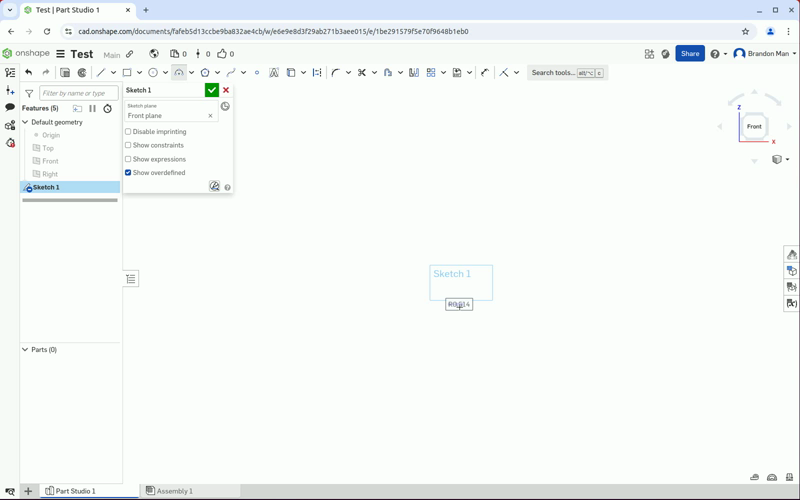
key_up(shift)
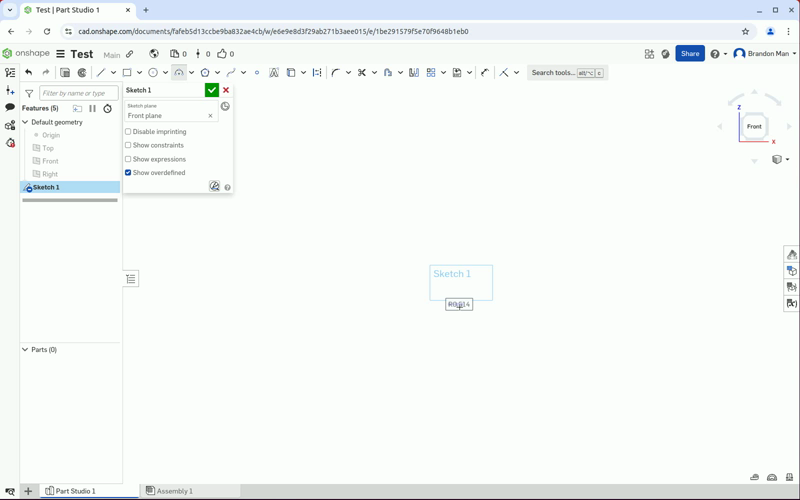
key(esc)
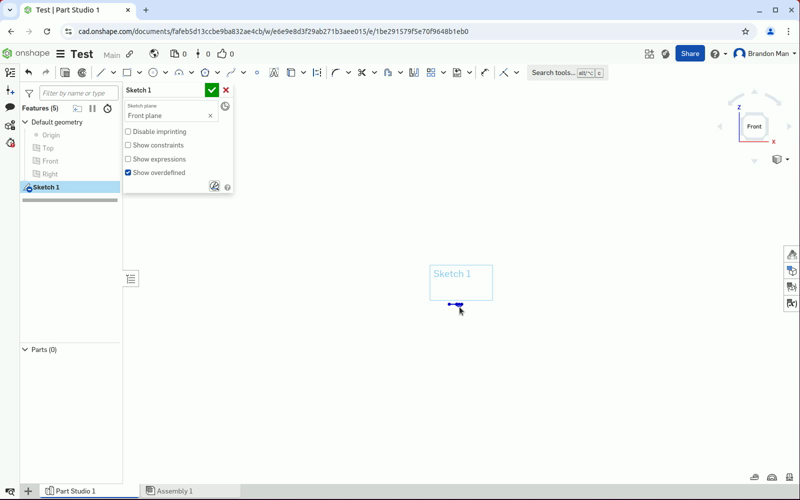
key(l)
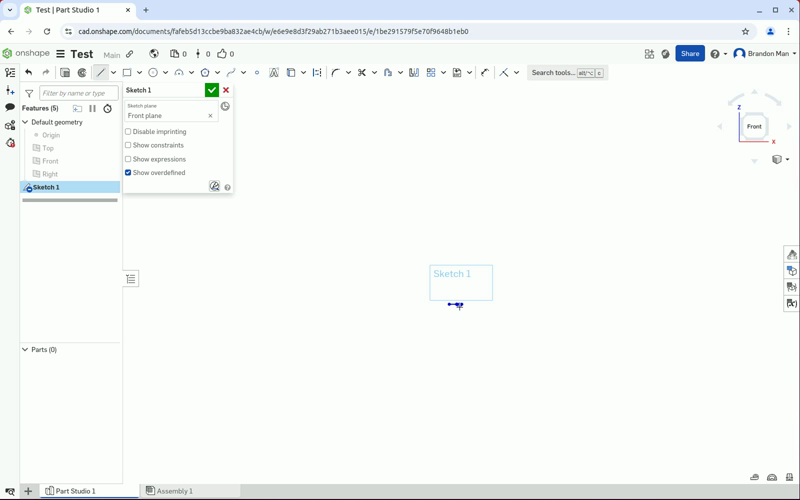
mouse_move(461, 304)
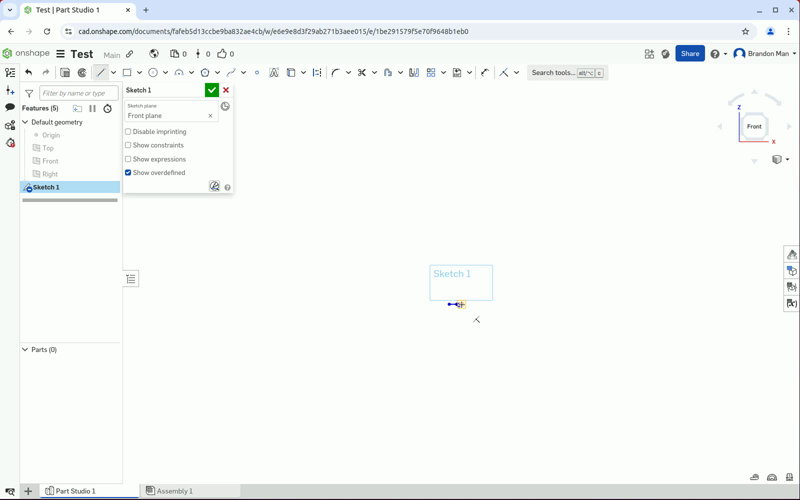
scroll(6)
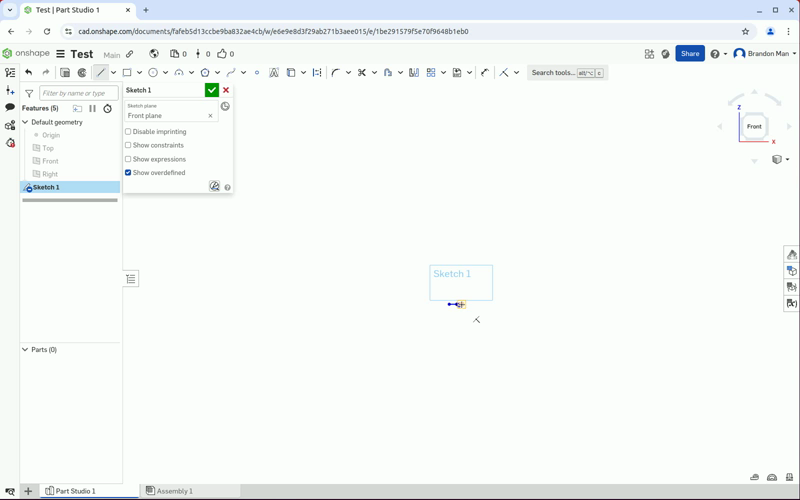
scroll(6)
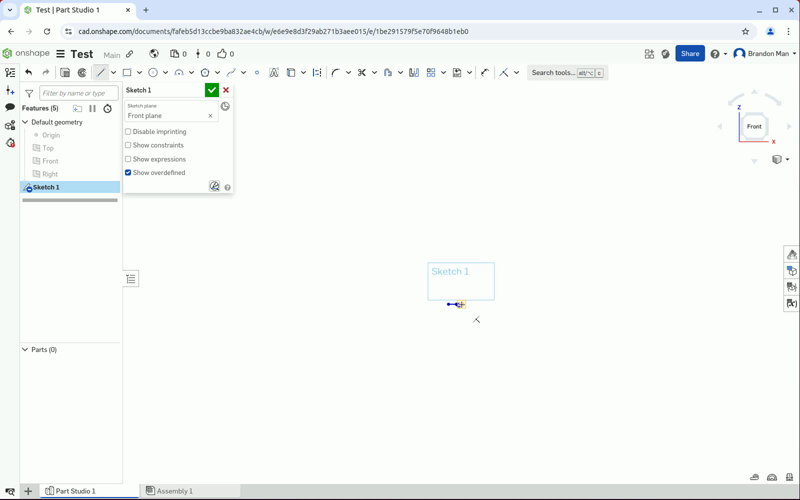
scroll(6)
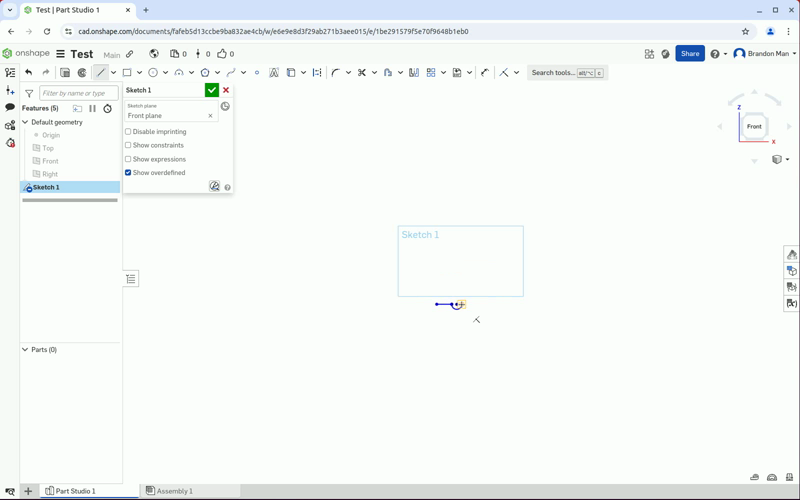
scroll(6)
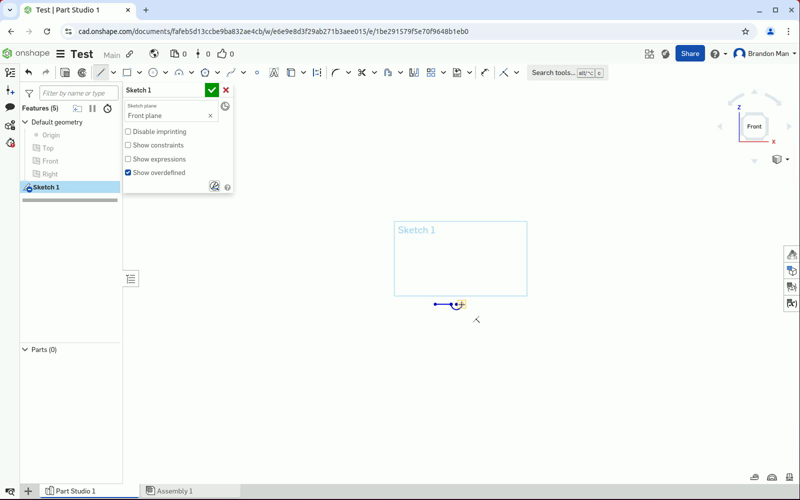
scroll(6)
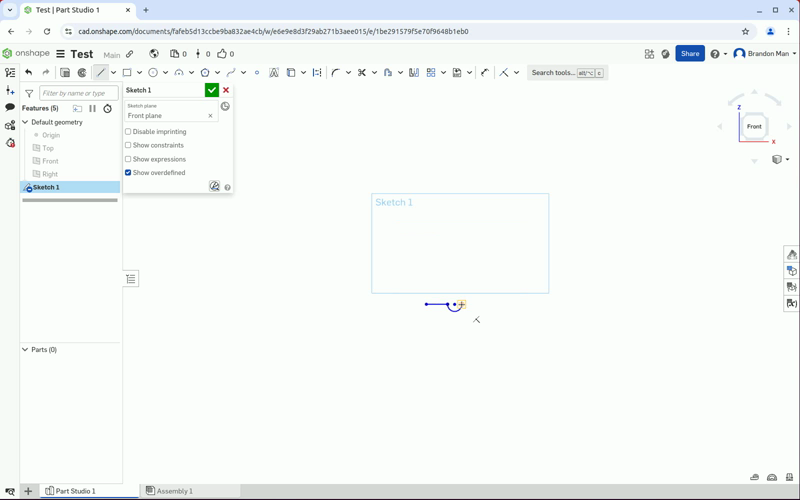
scroll(6)
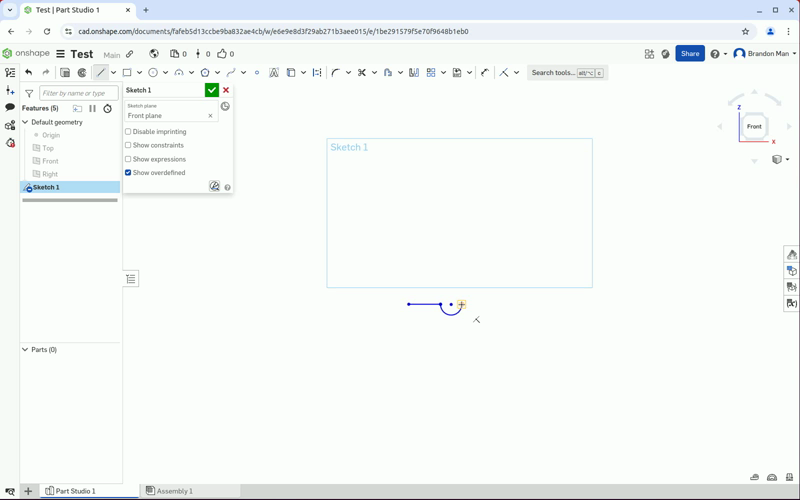
scroll(6)
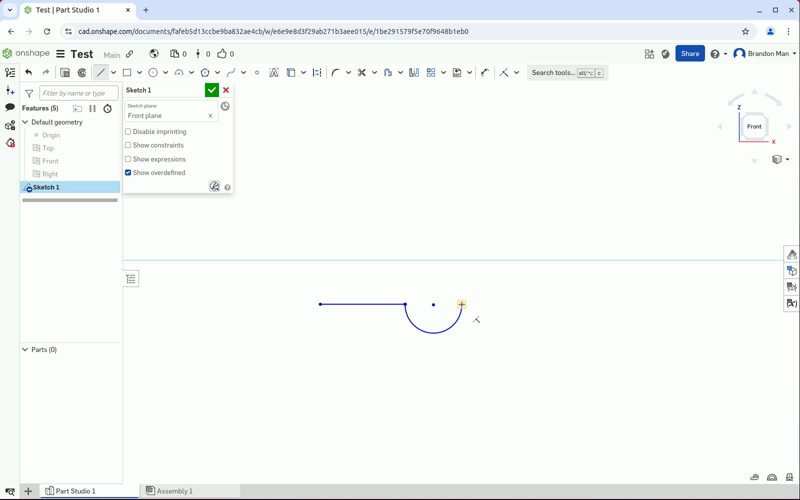
click(461, 304)
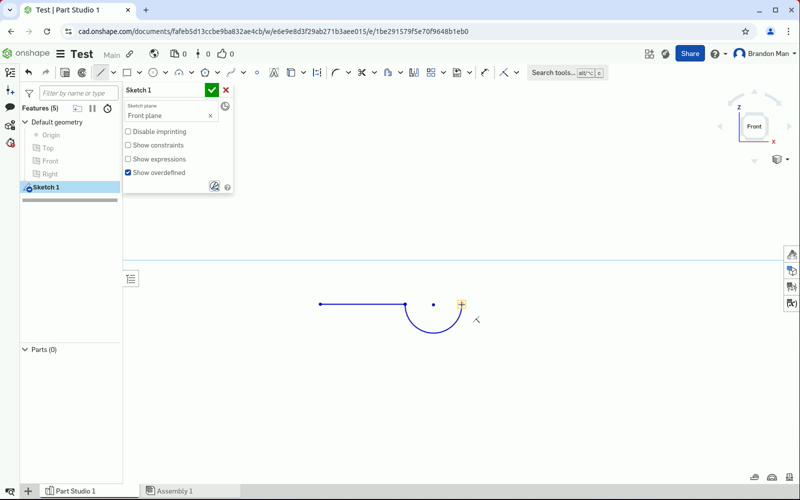
scroll(-6)
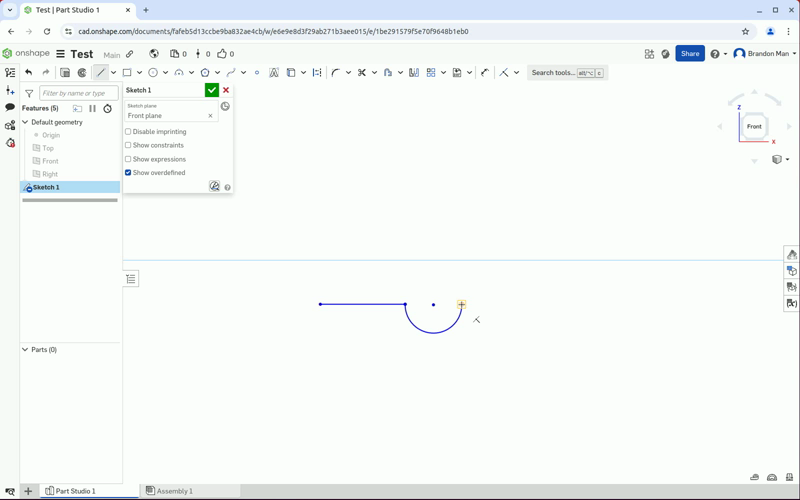
scroll(-6)
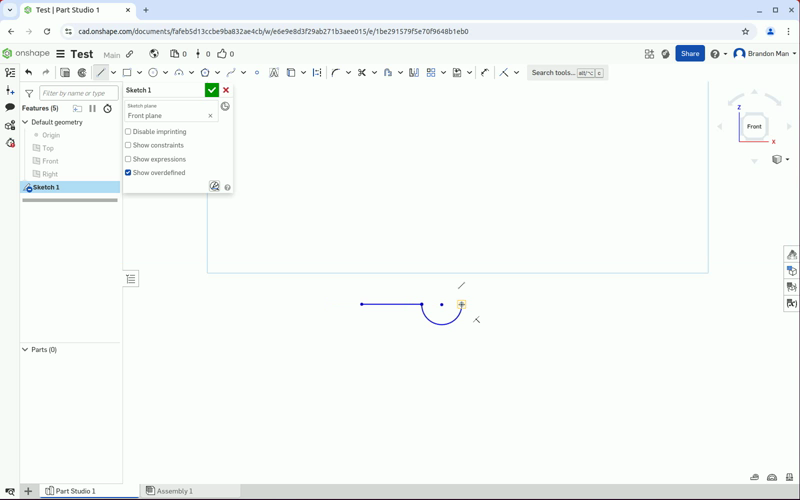
scroll(-6)
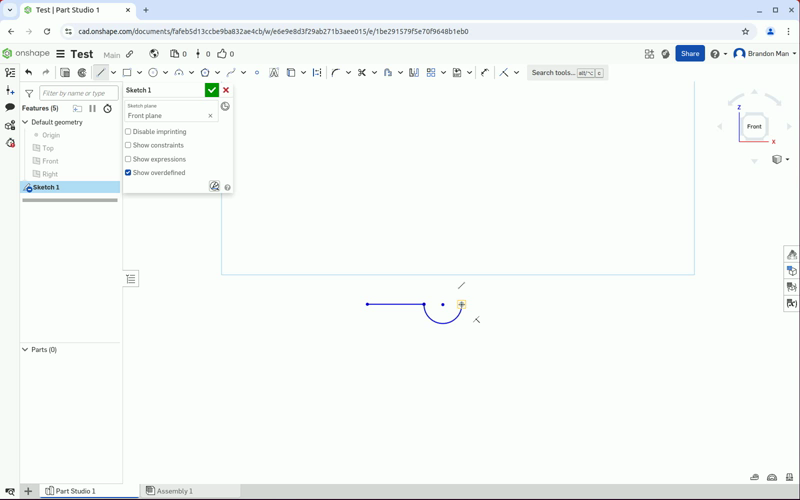
scroll(-6)
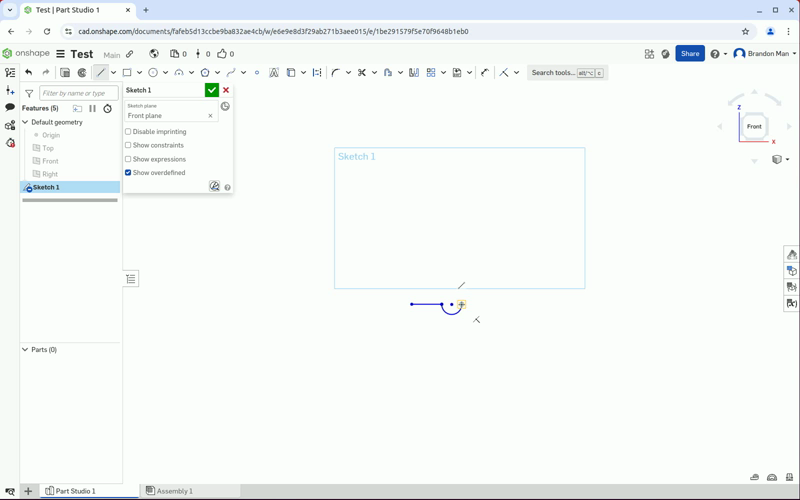
scroll(-6)
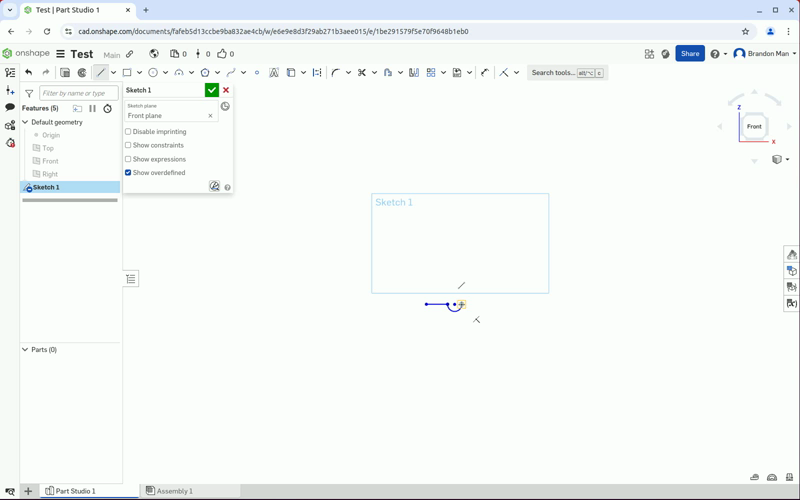
scroll(-6)
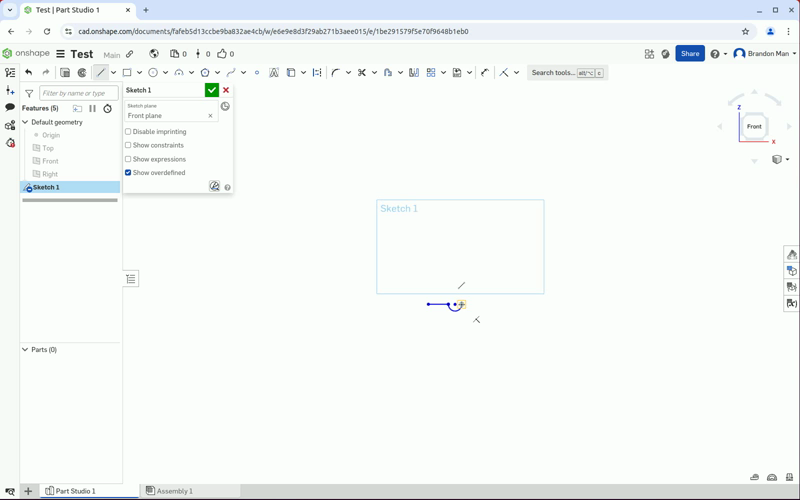
scroll(-6)
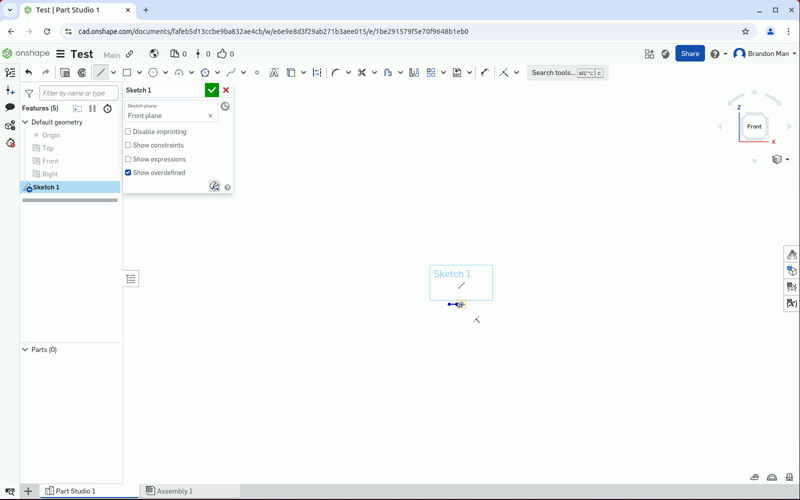
key_down(shift)
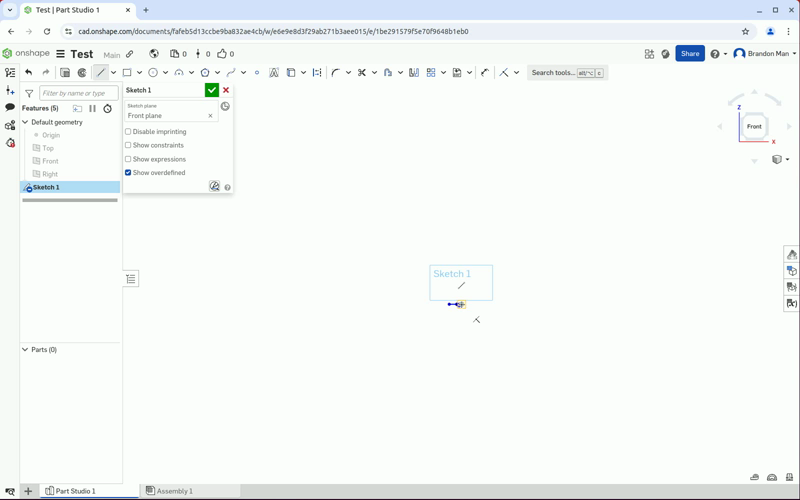
mouse_move(492, 304)
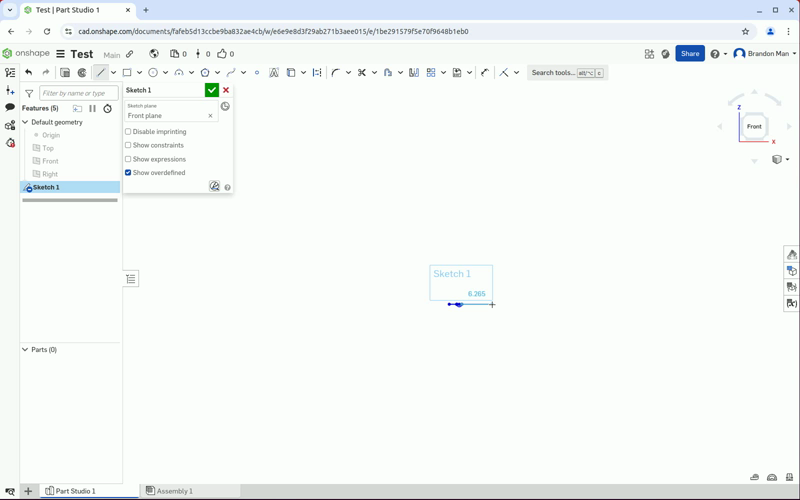
mouse_move(469, 304)
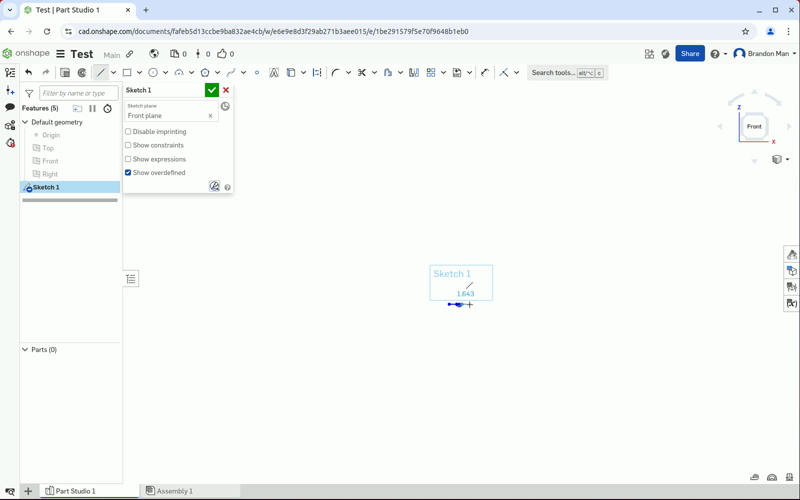
click(469, 304)
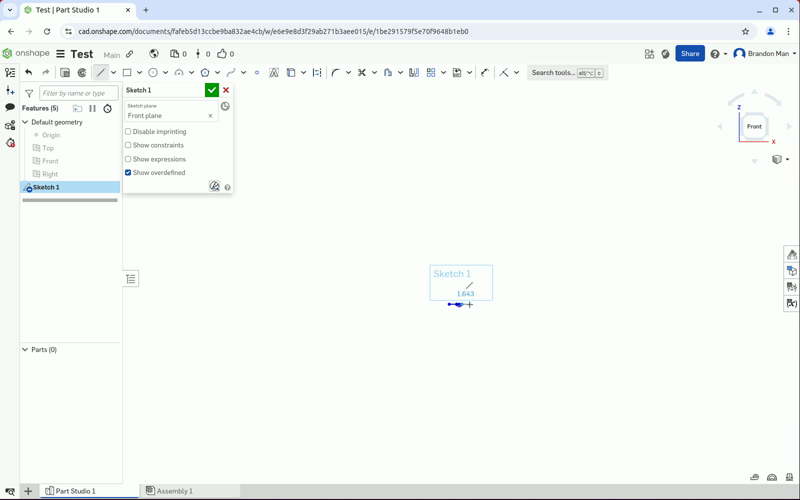
key_up(shift)
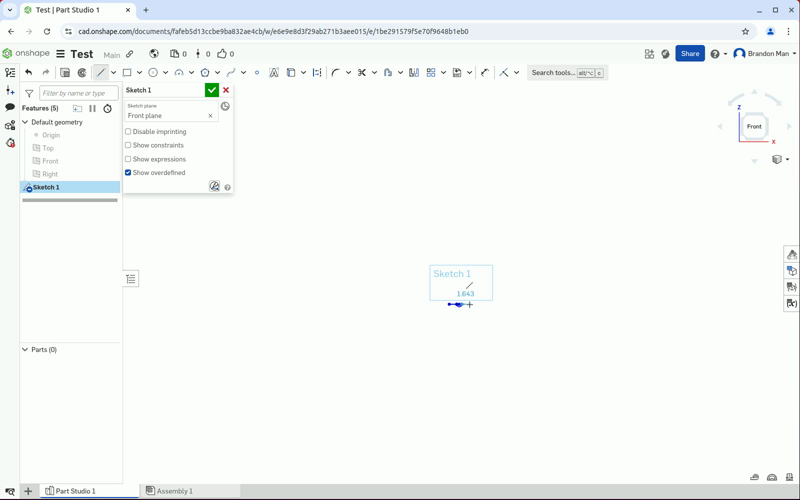
key_down(shift)
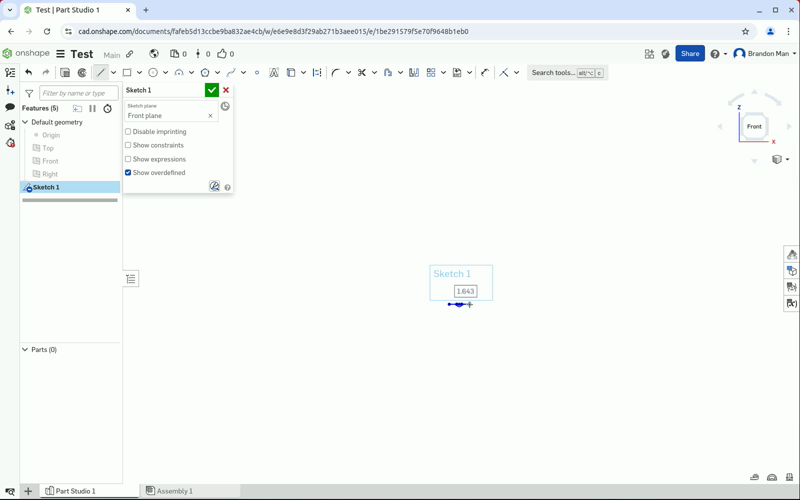
mouse_move(469, 181)
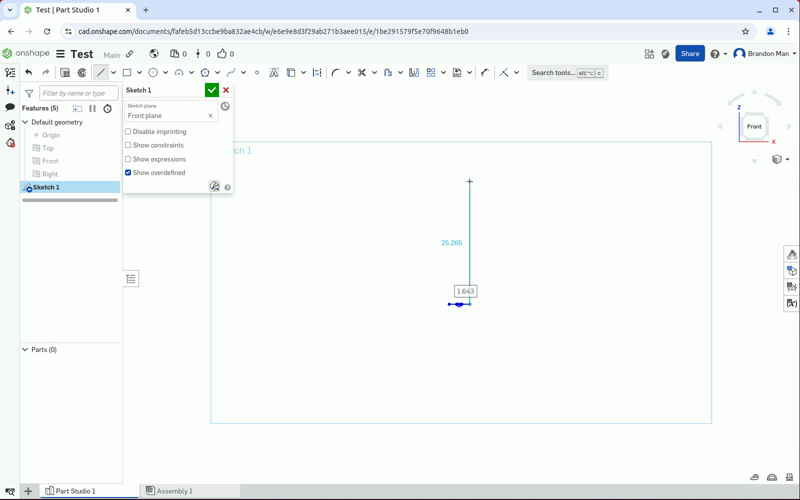
click(469, 181)
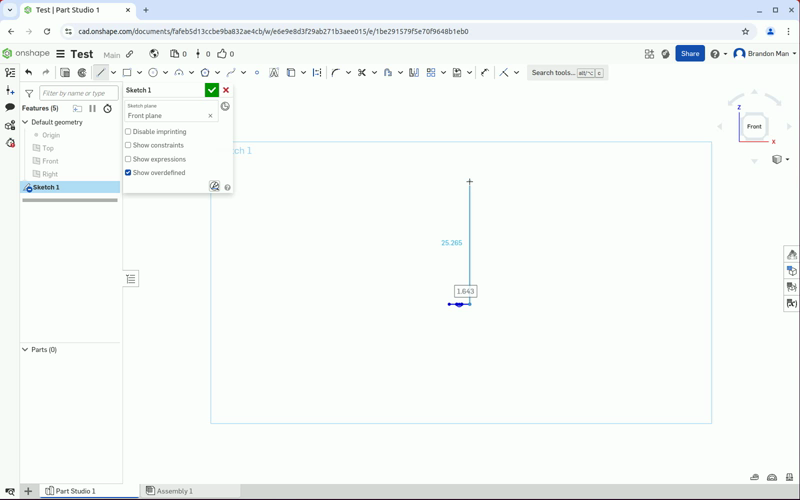
key_up(shift)
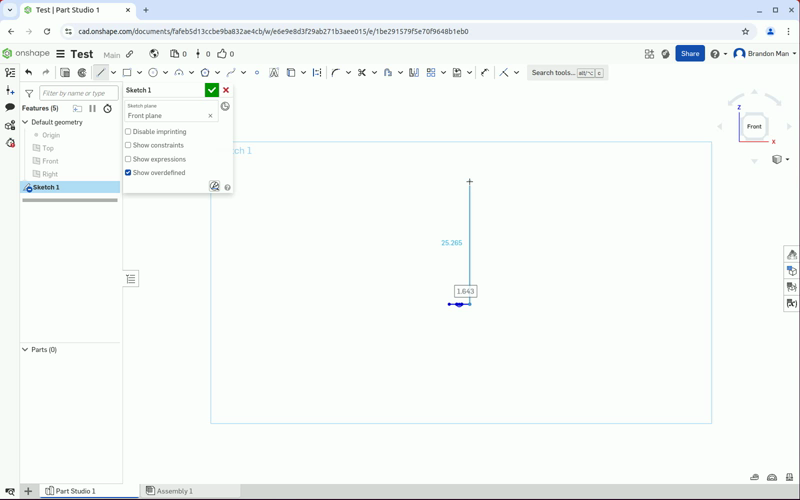
key_down(shift)
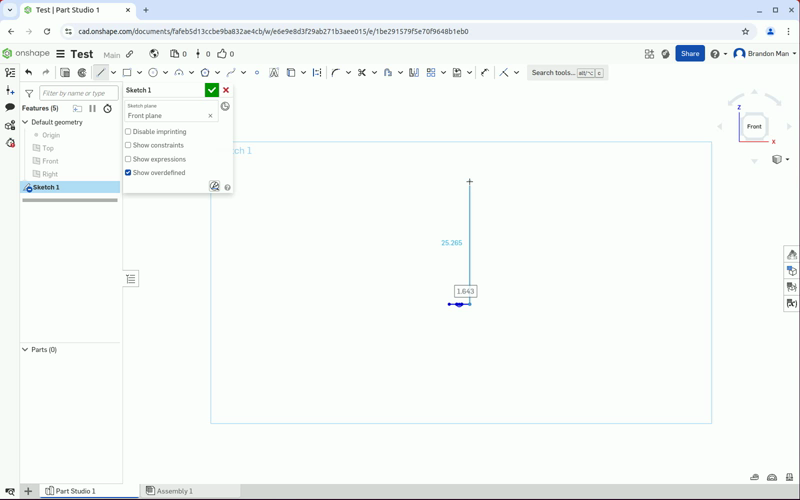
mouse_move(499, 181)
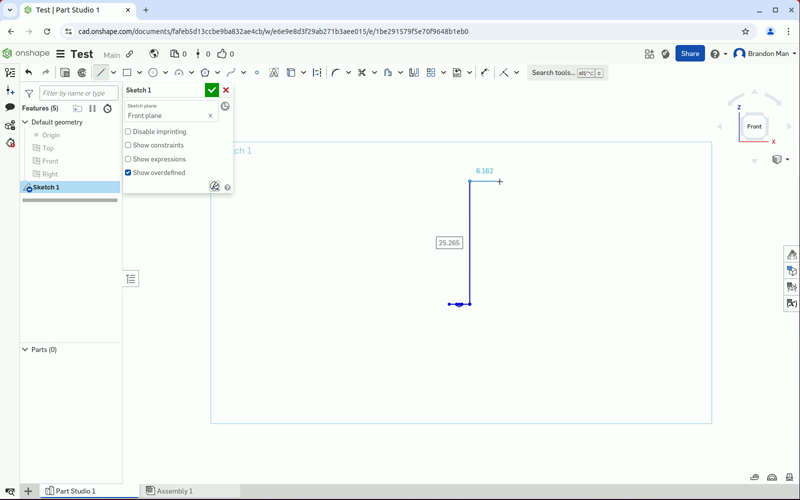
mouse_move(461, 181)
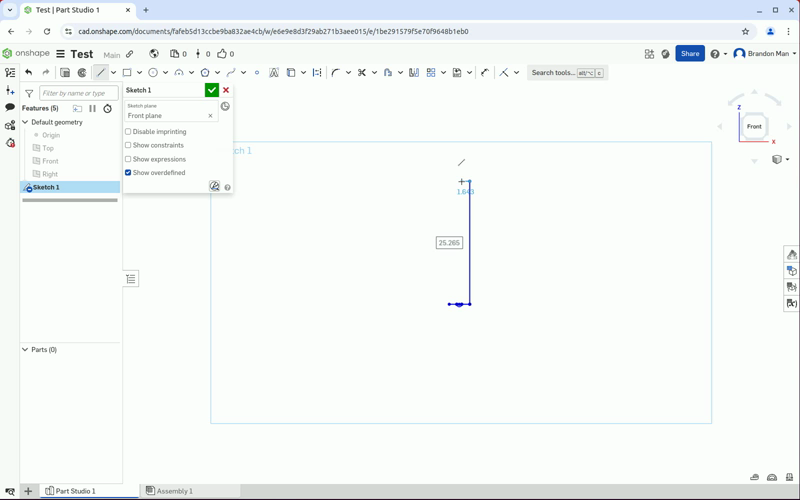
click(461, 181)
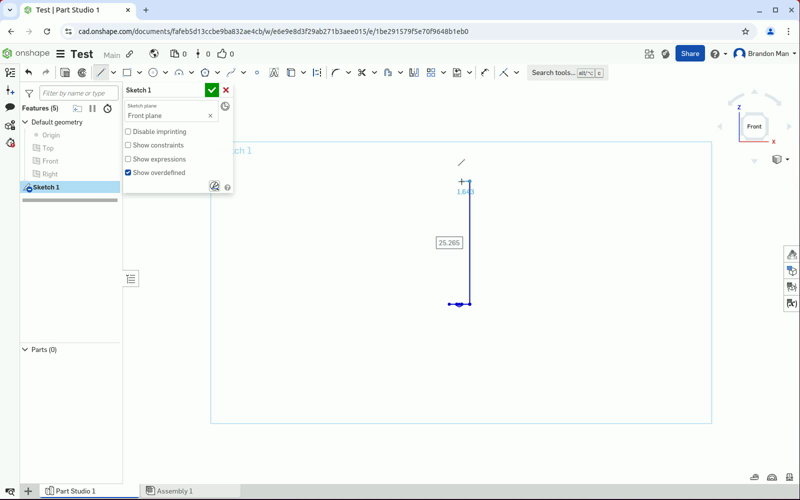
key_up(shift)
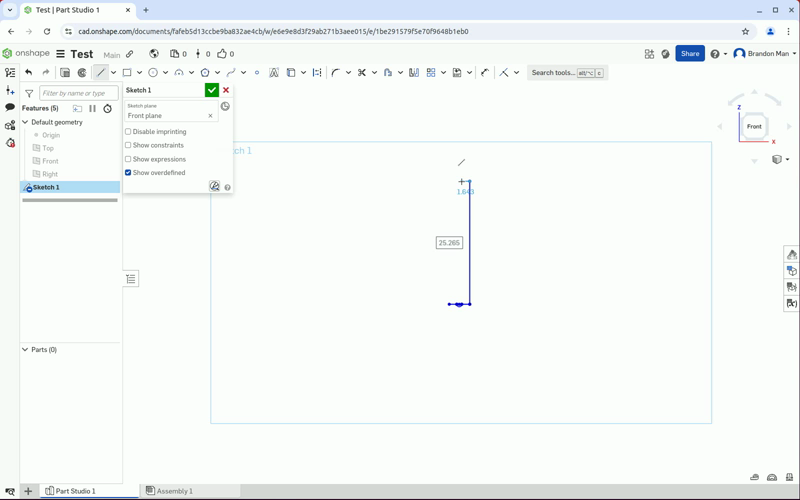
key(esc)
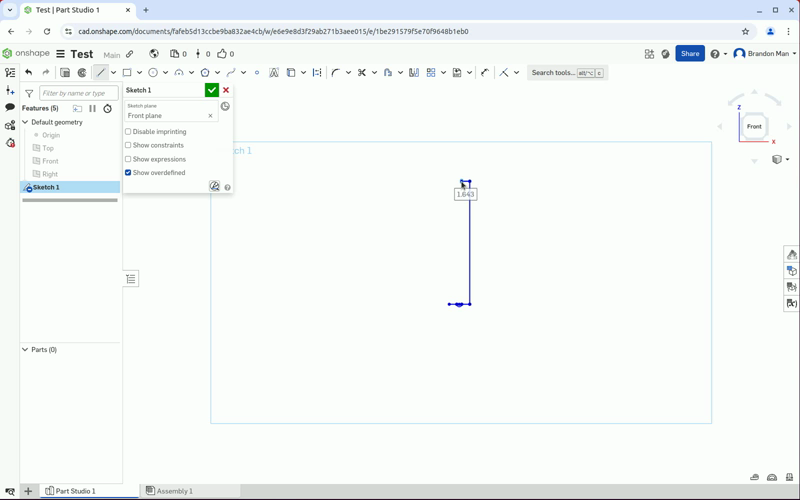
key(a)
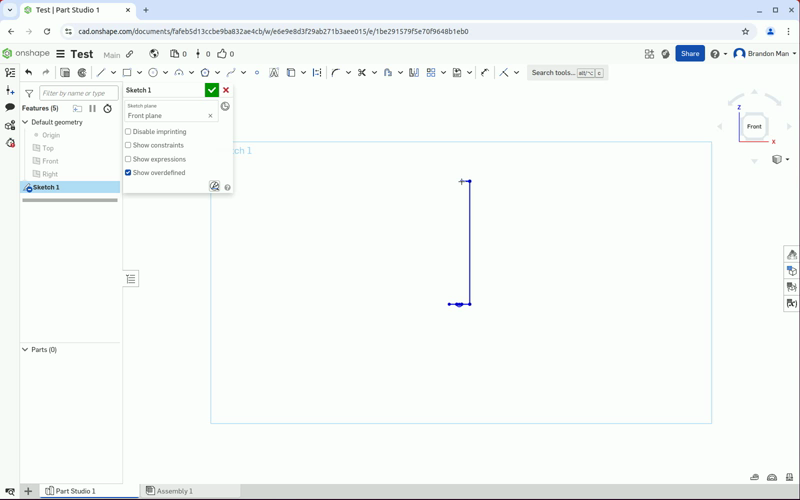
mouse_move(461, 181)
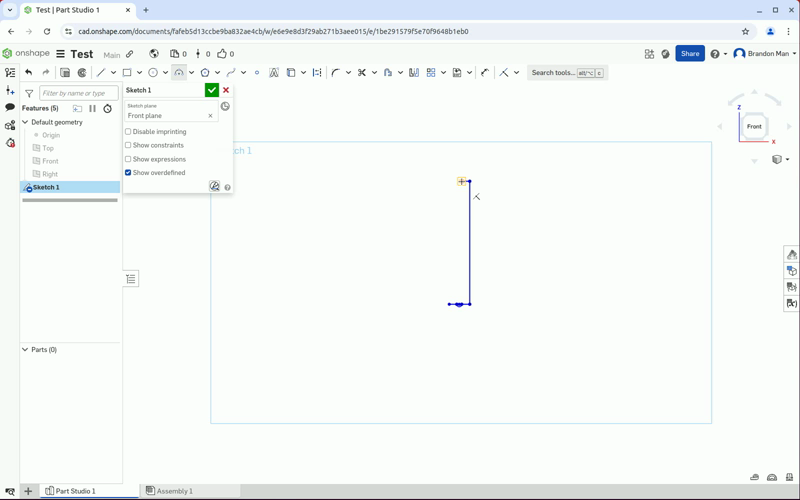
click(461, 181)
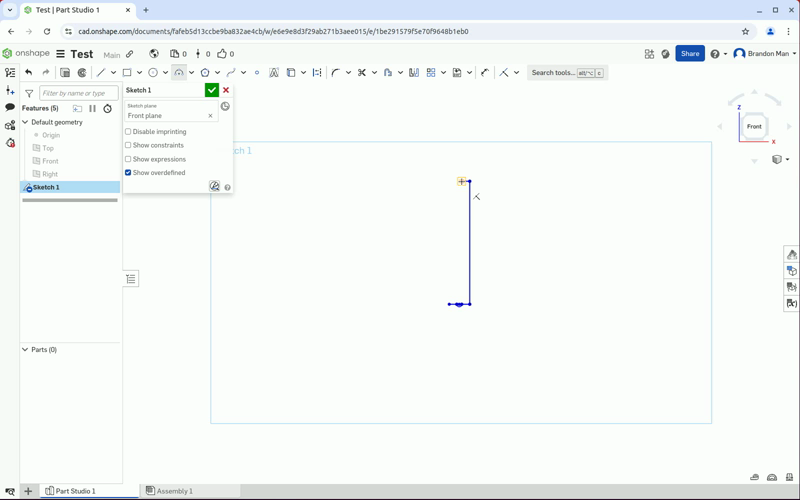
key_down(shift)
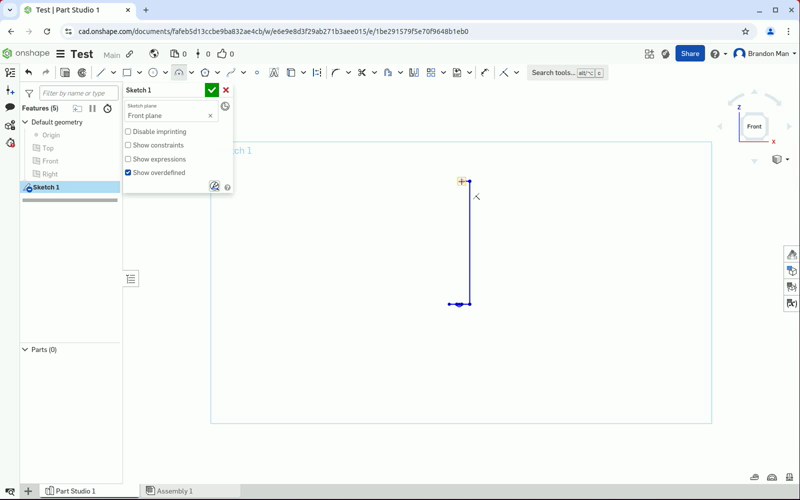
mouse_move(456, 181)
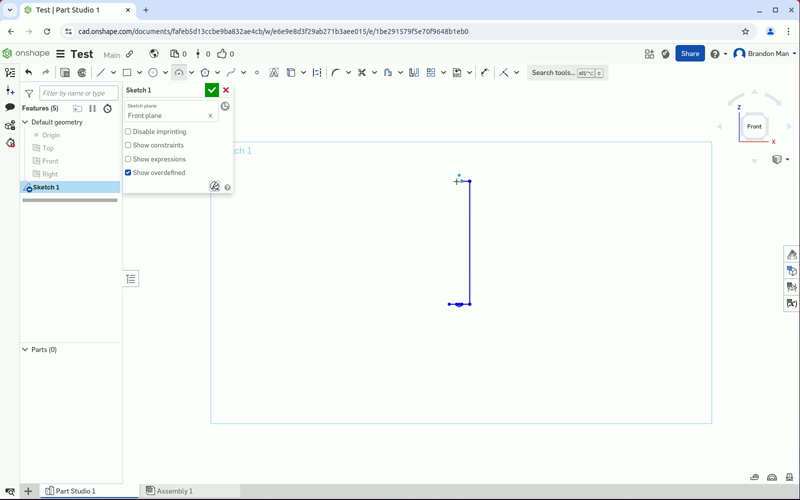
scroll(6)
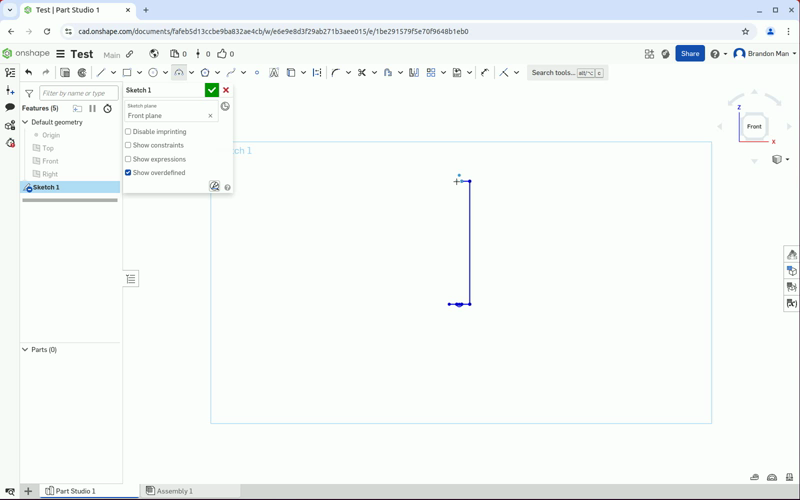
scroll(6)
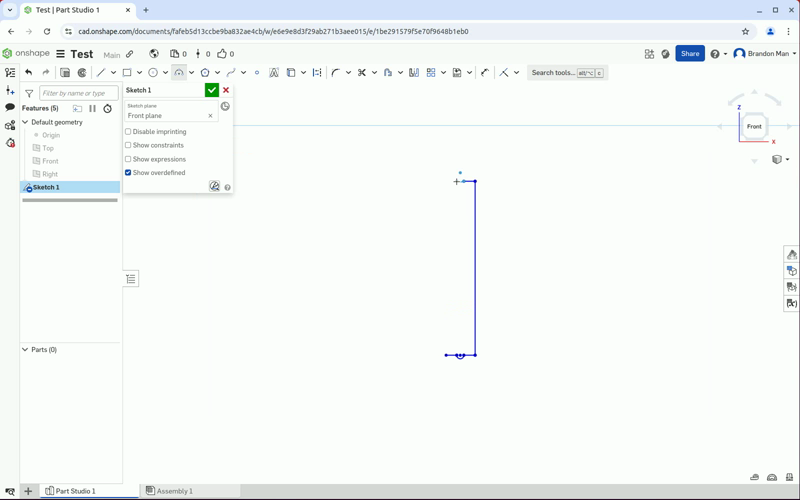
scroll(6)
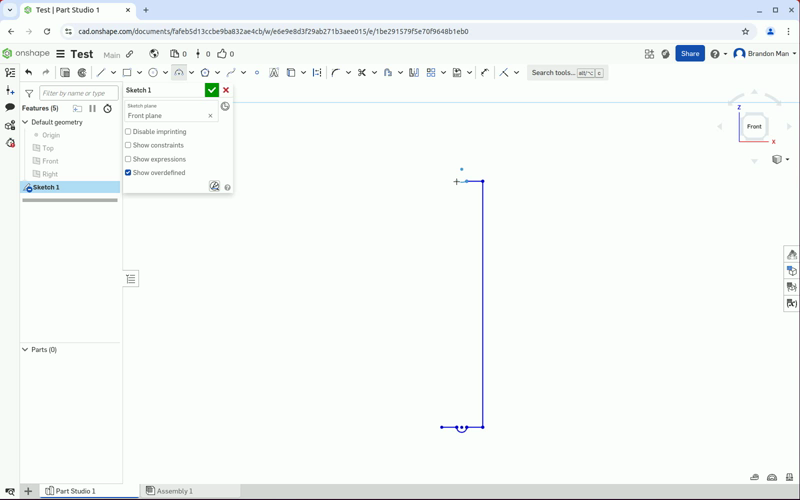
scroll(6)
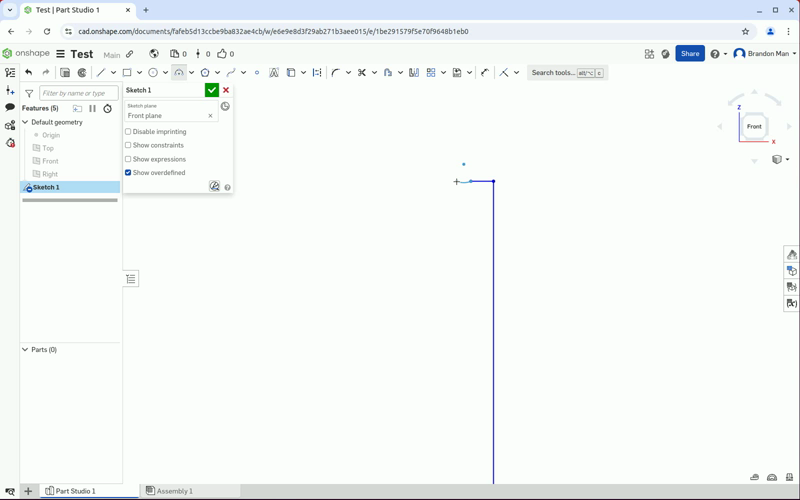
scroll(6)
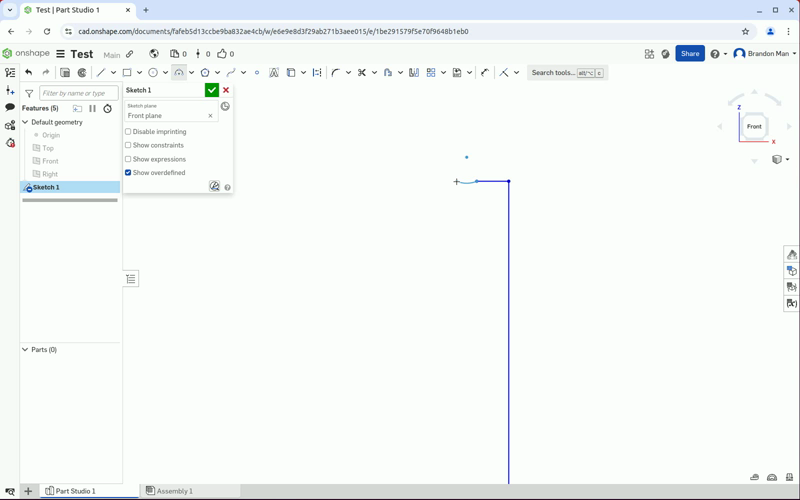
scroll(6)
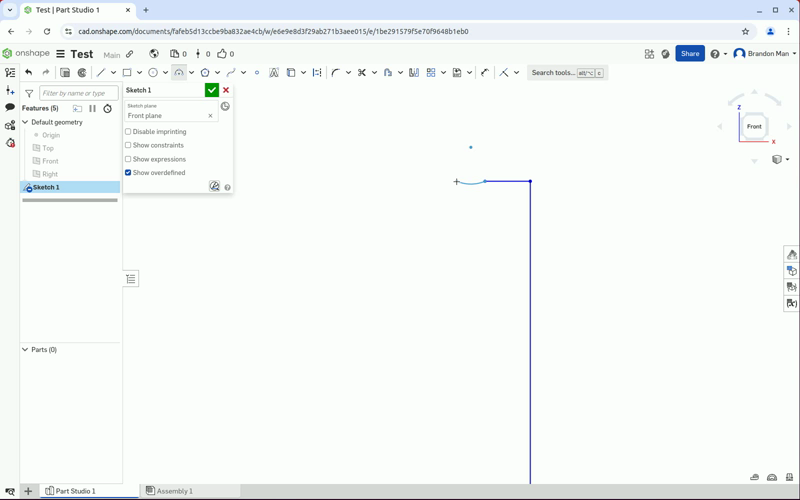
scroll(6)
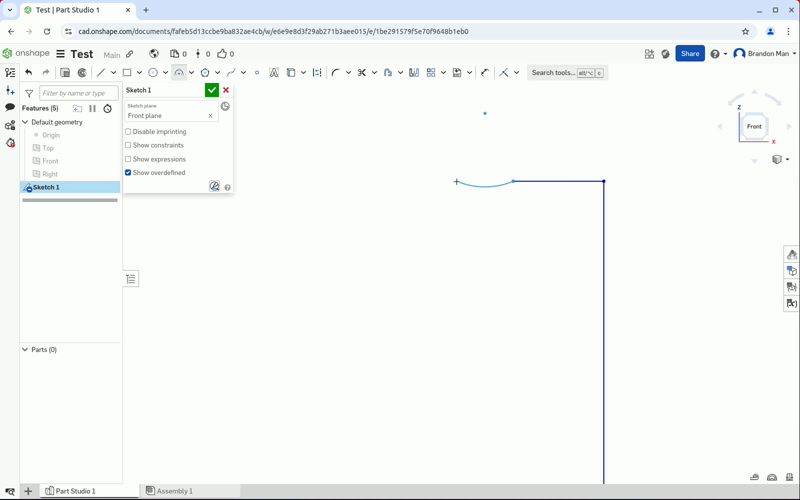
click(456, 181)
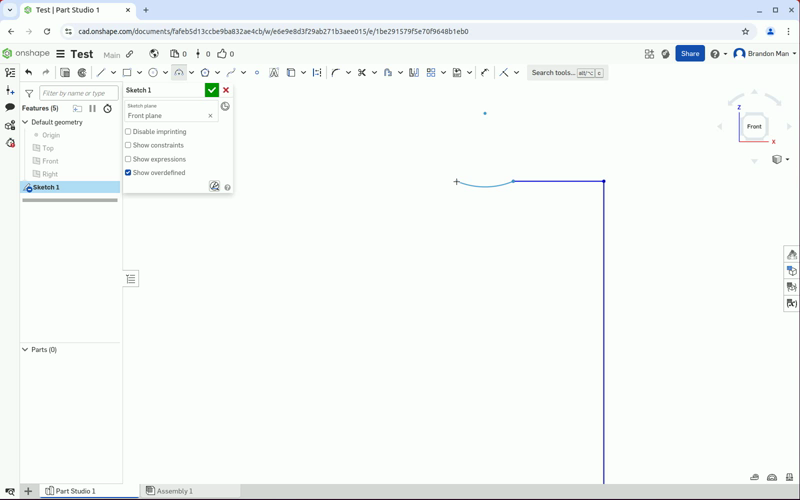
scroll(-6)
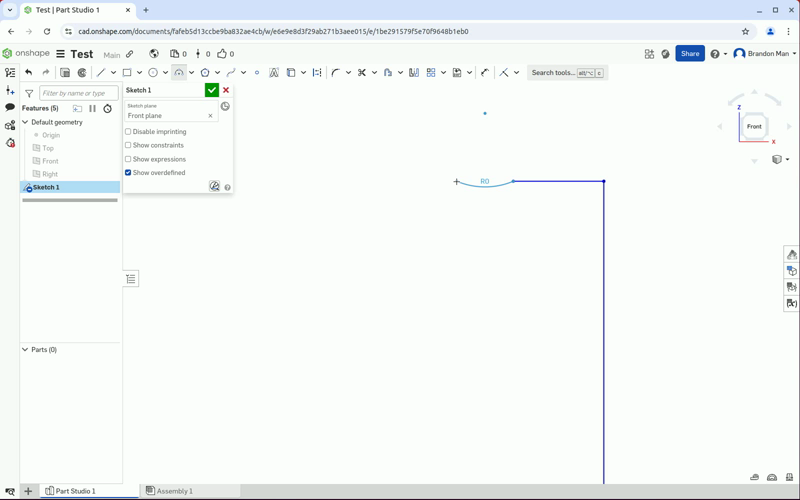
scroll(-6)
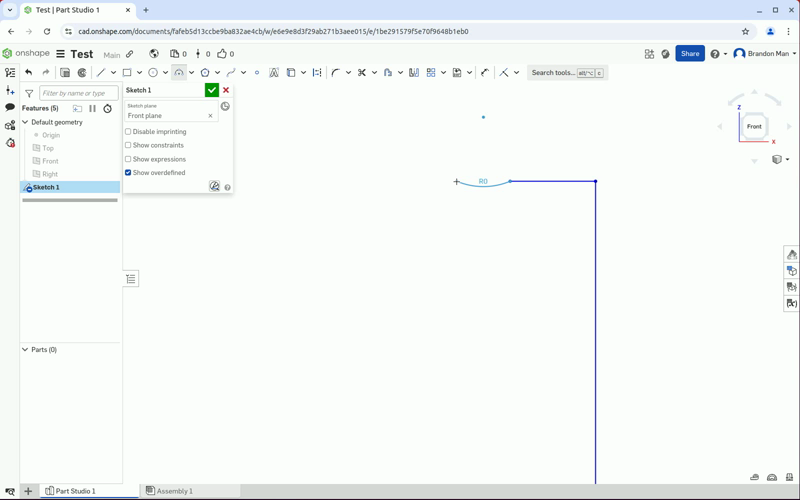
scroll(-6)
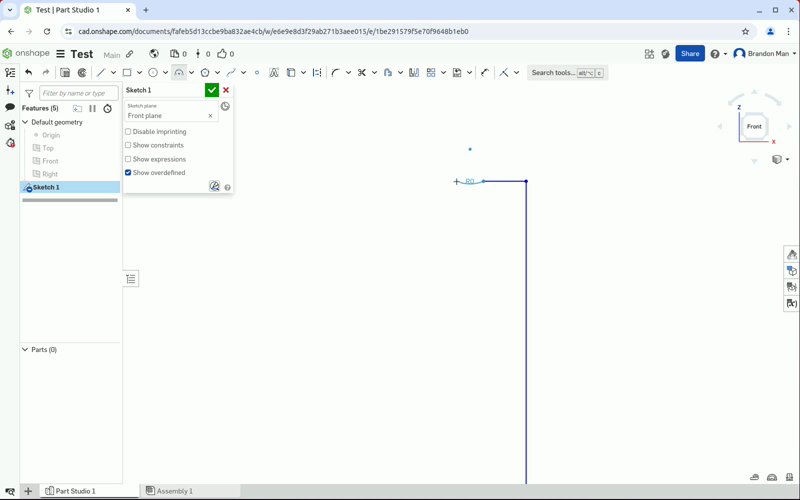
scroll(-6)
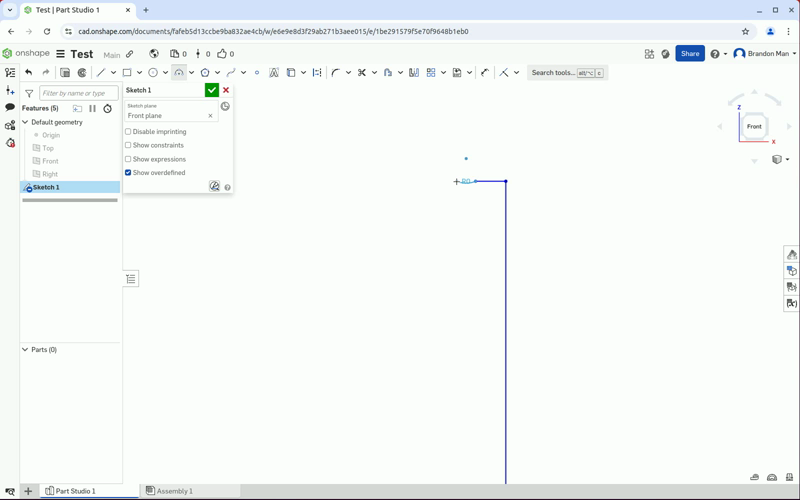
scroll(-6)
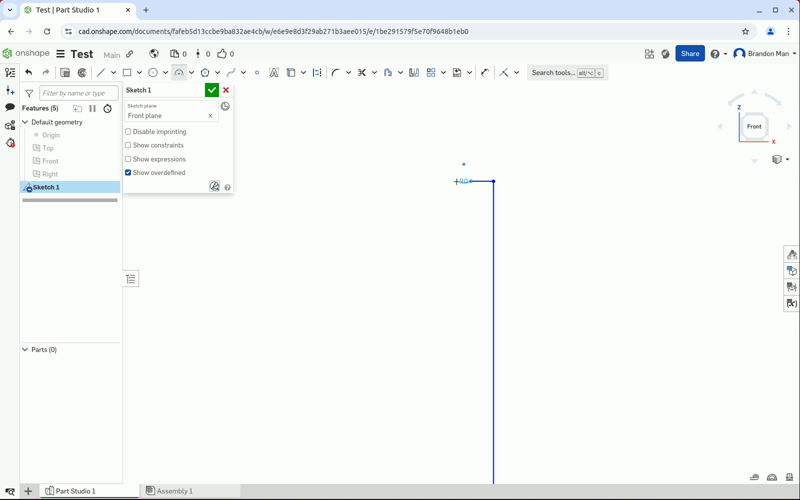
scroll(-6)
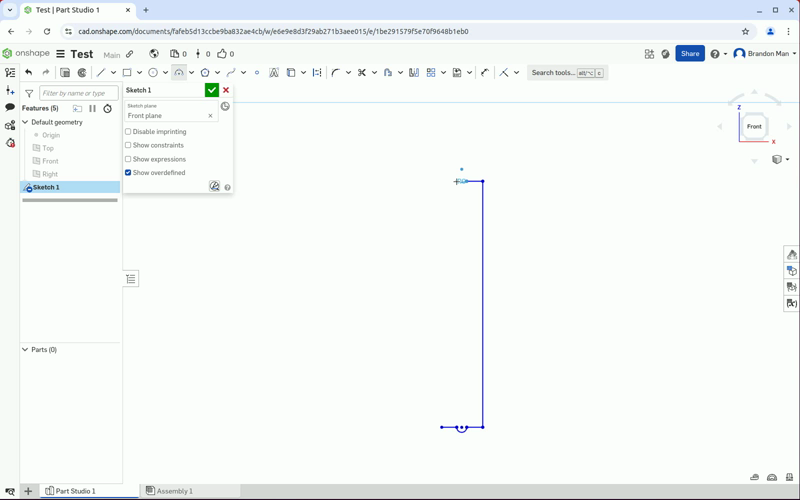
scroll(-6)
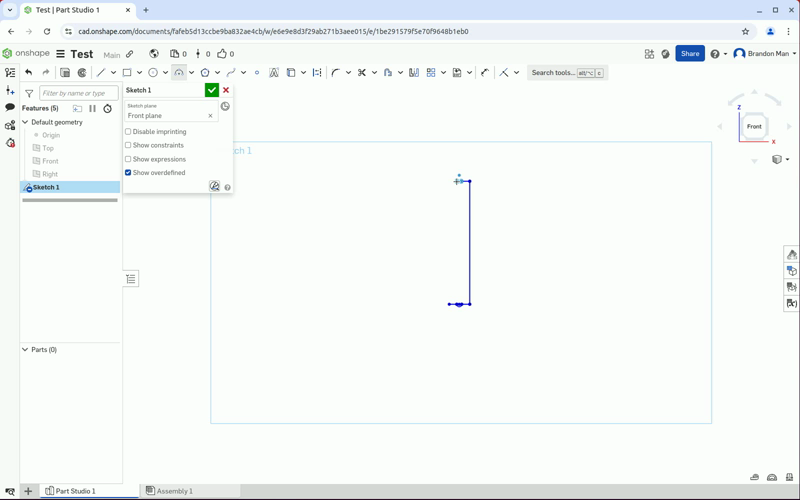
mouse_move(459, 183)
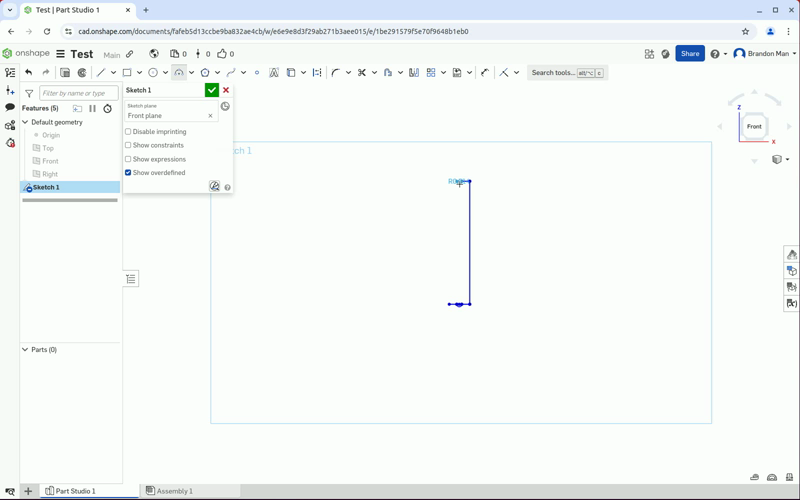
scroll(6)
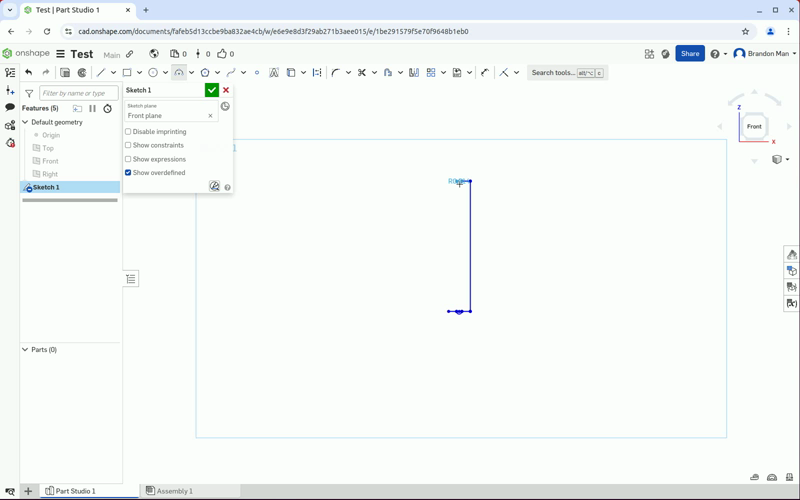
scroll(6)
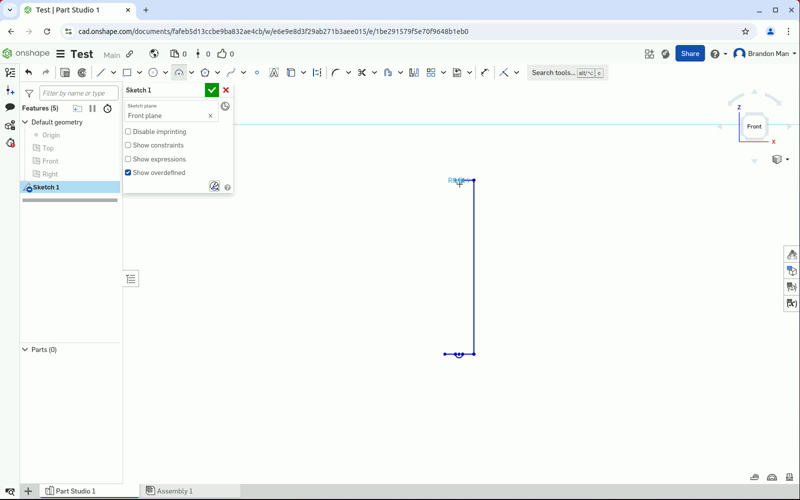
scroll(6)
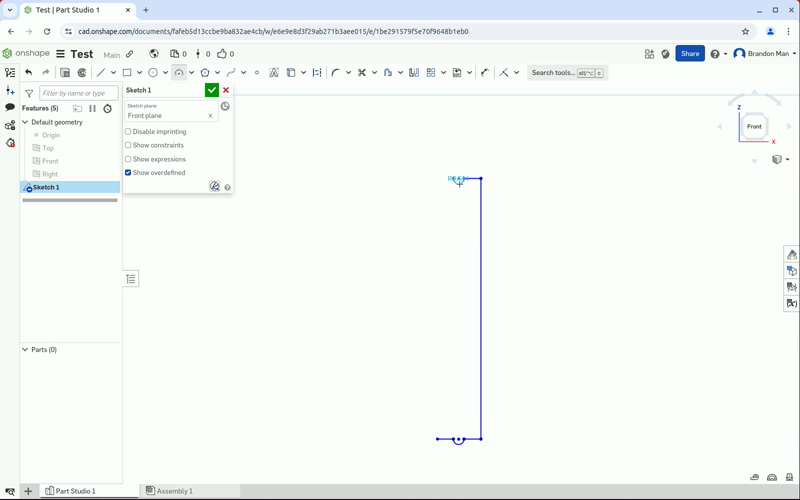
scroll(6)
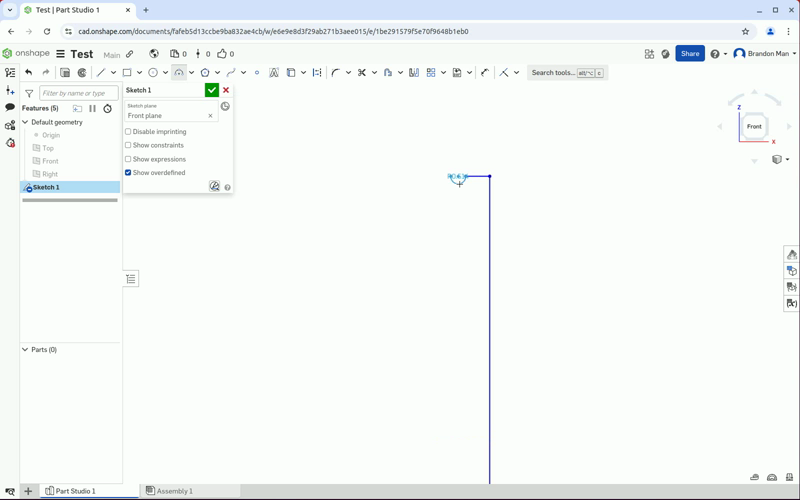
scroll(6)
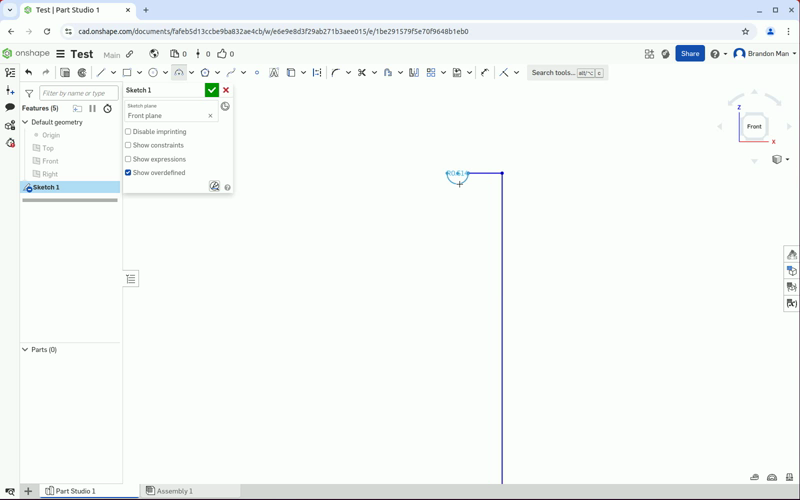
scroll(6)
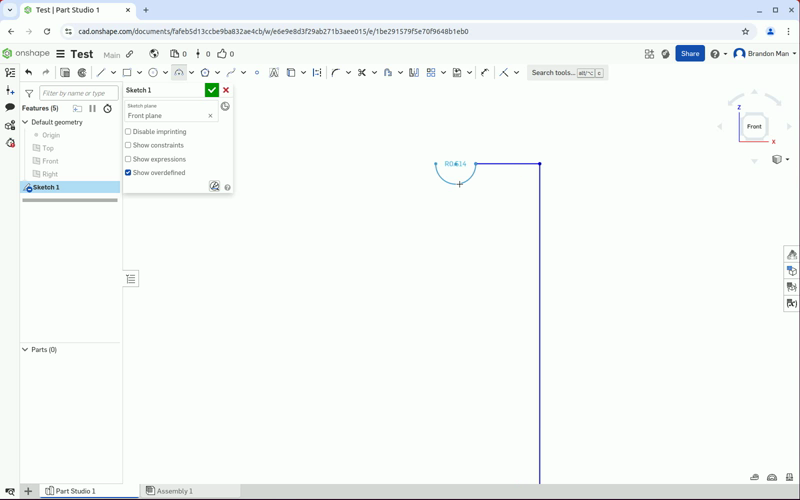
scroll(6)
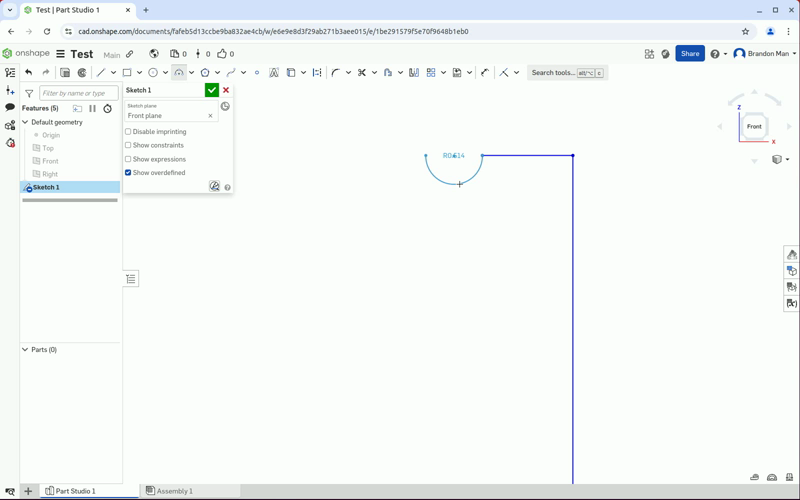
click(459, 183)
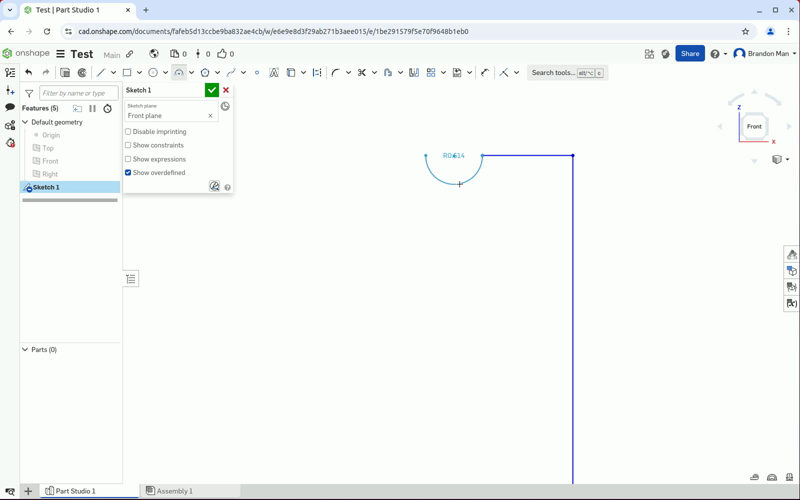
scroll(-6)
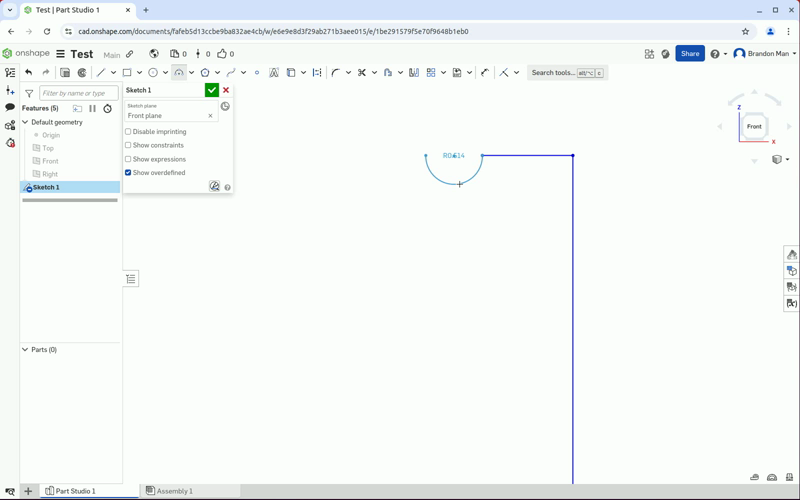
scroll(-6)
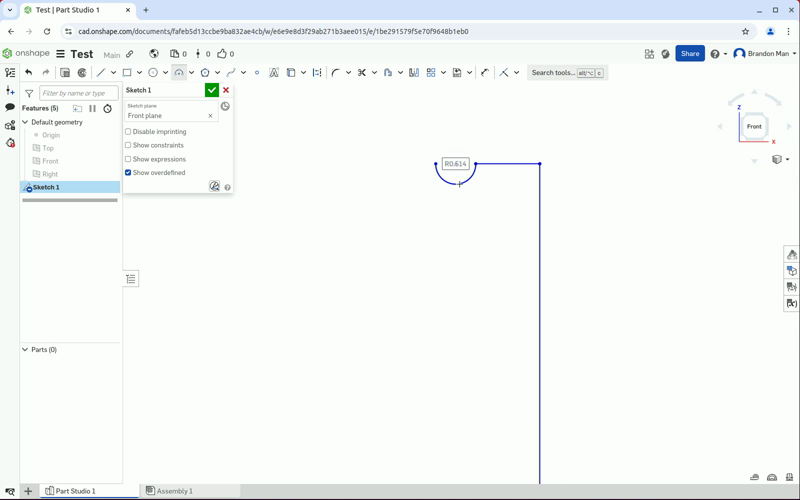
scroll(-6)
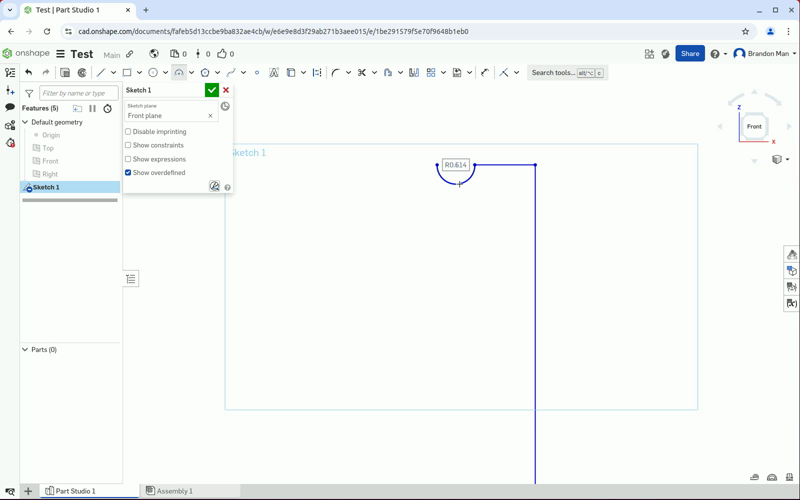
scroll(-6)
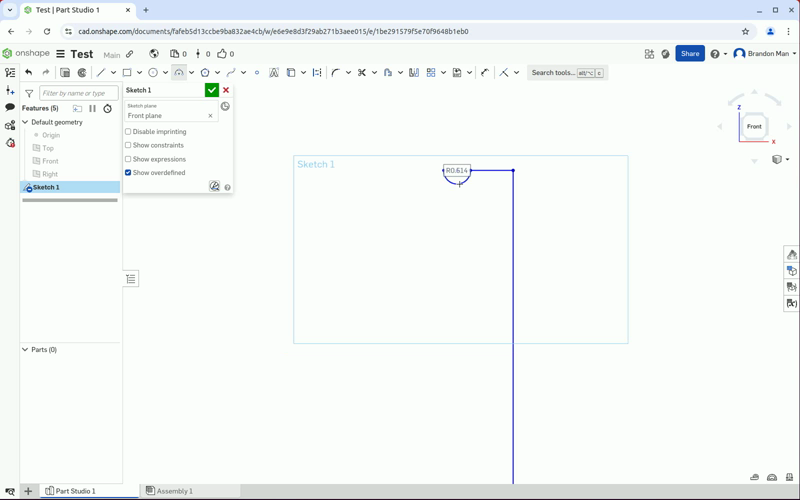
scroll(-6)
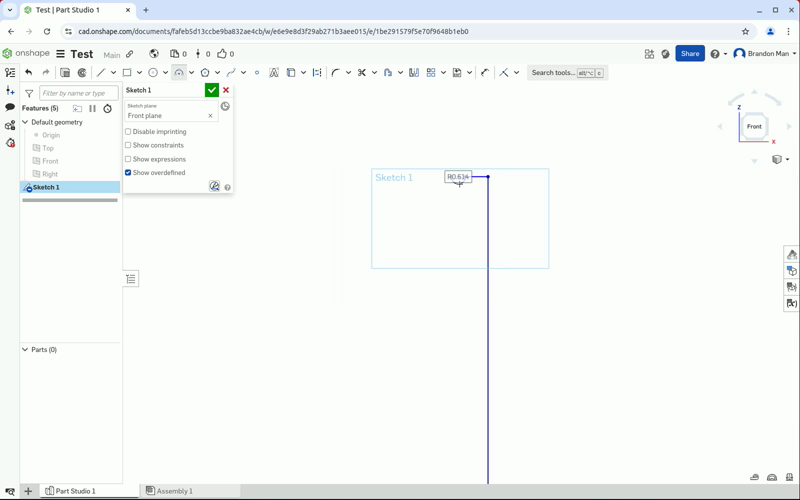
scroll(-6)
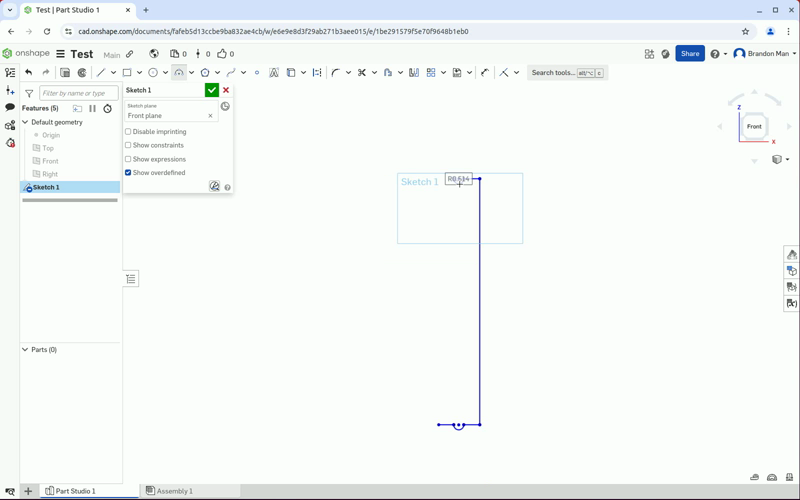
scroll(-6)
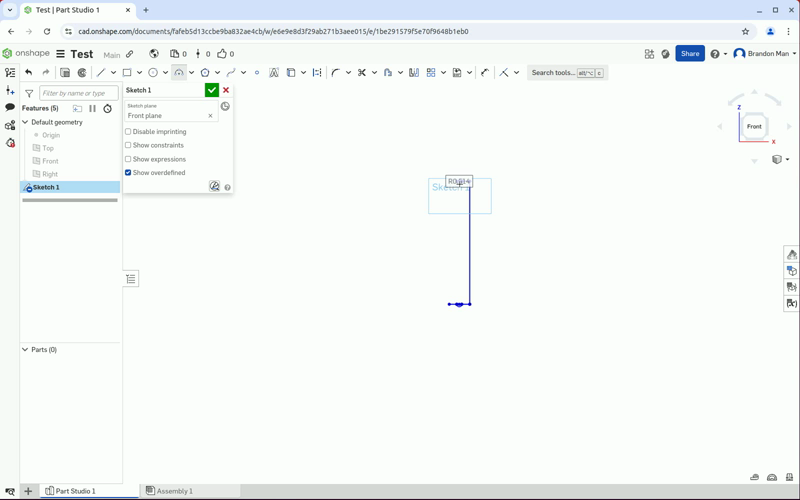
key_up(shift)
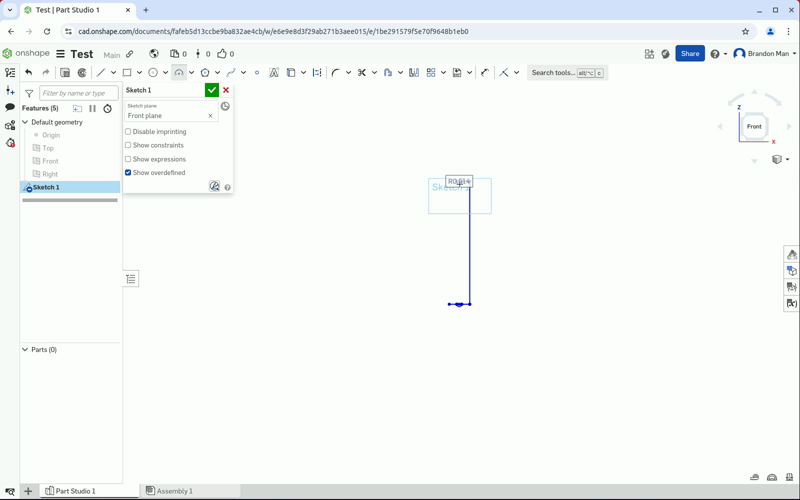
key(esc)
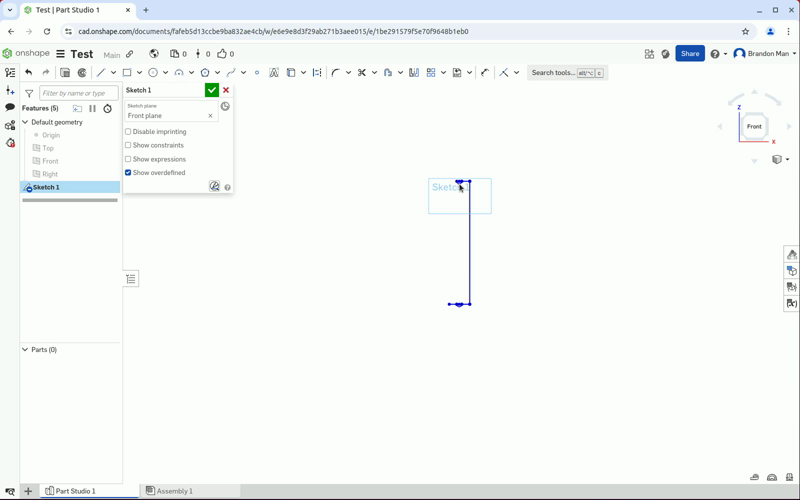
key(l)
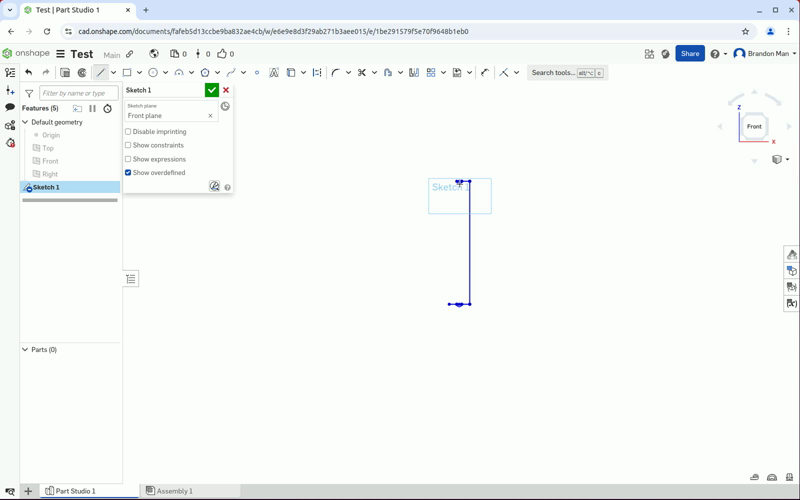
mouse_move(456, 181)
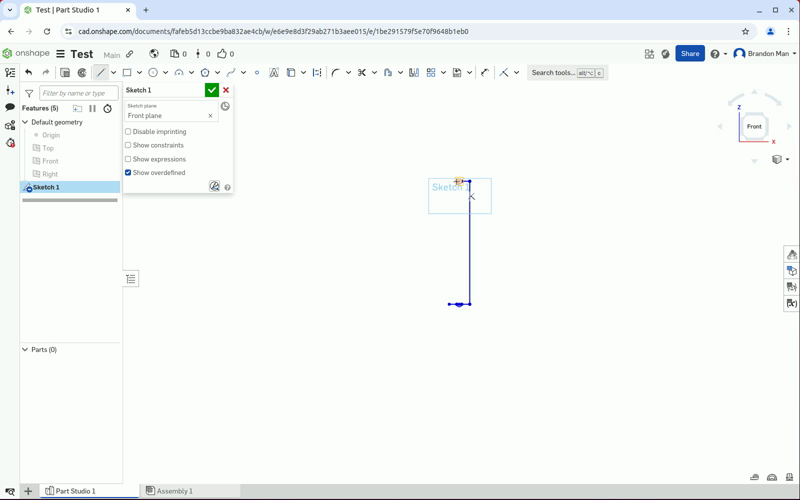
scroll(6)
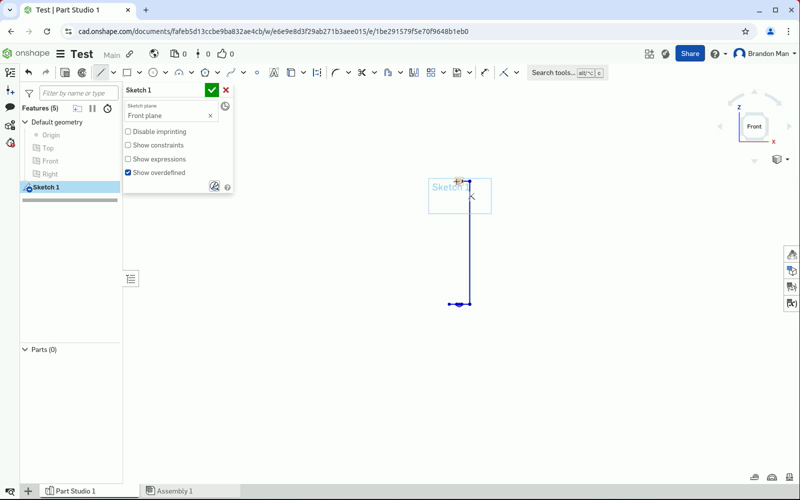
scroll(6)
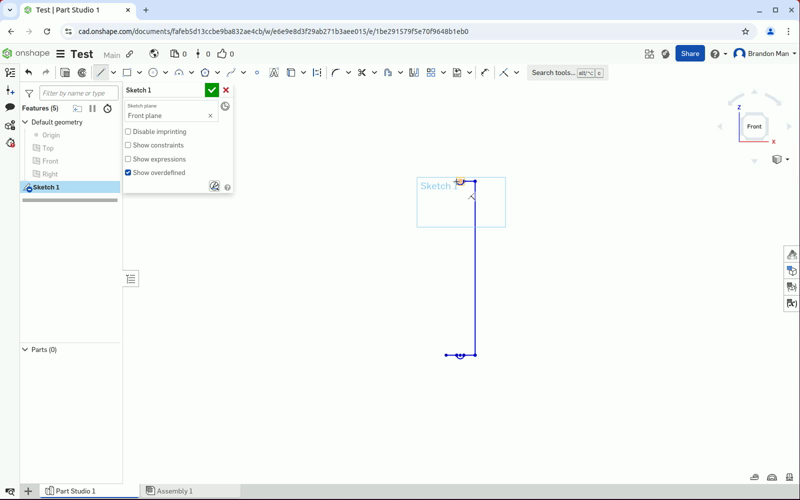
scroll(6)
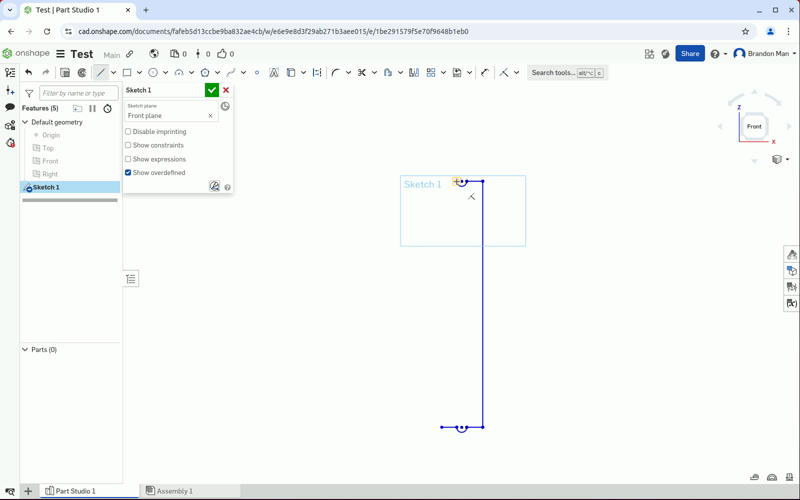
scroll(6)
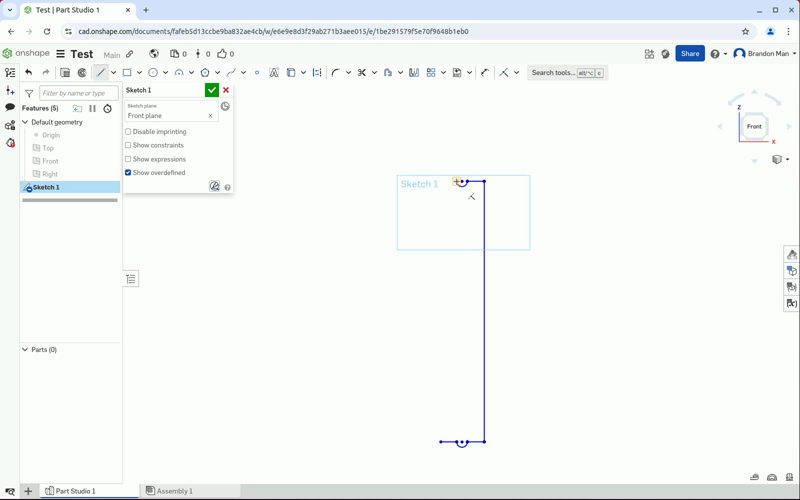
scroll(6)
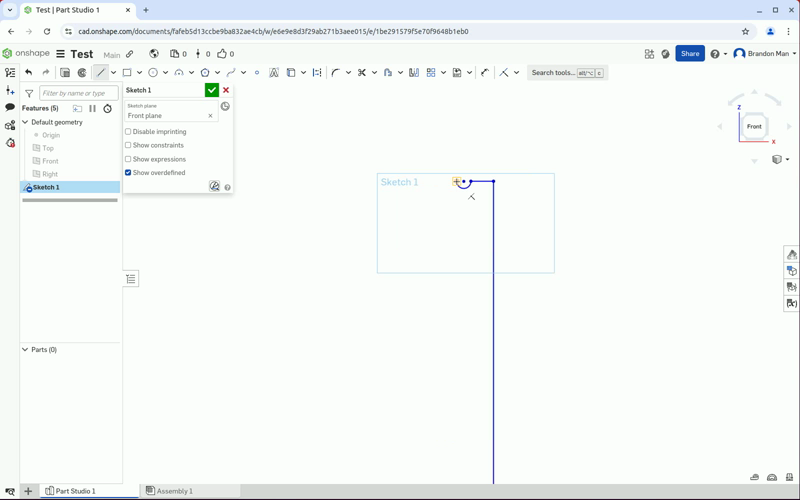
scroll(6)
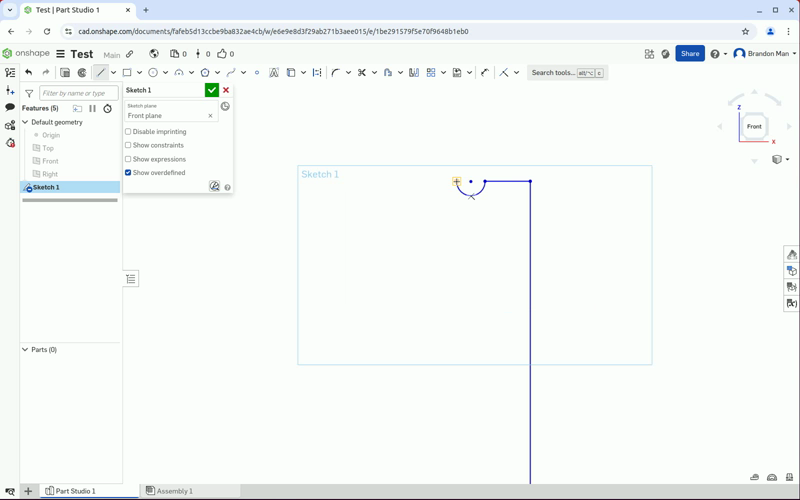
scroll(6)
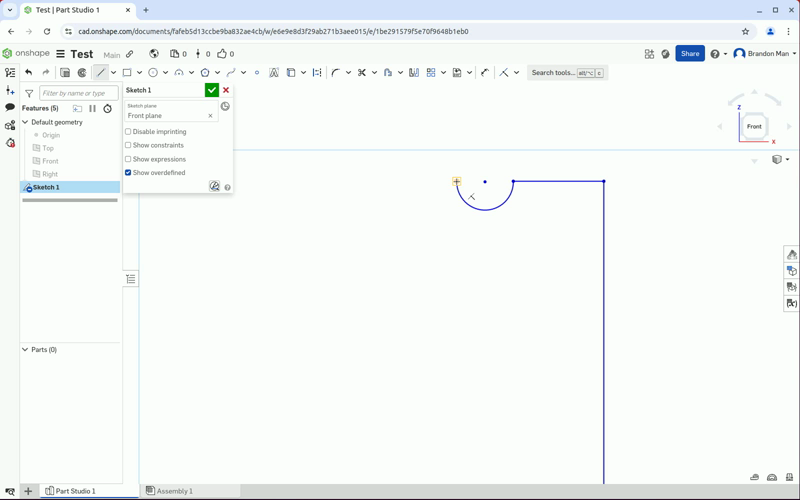
click(456, 181)
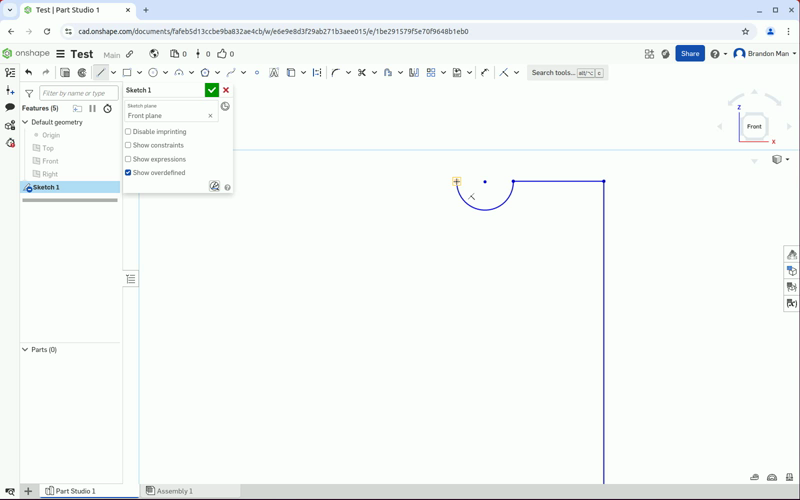
scroll(-6)
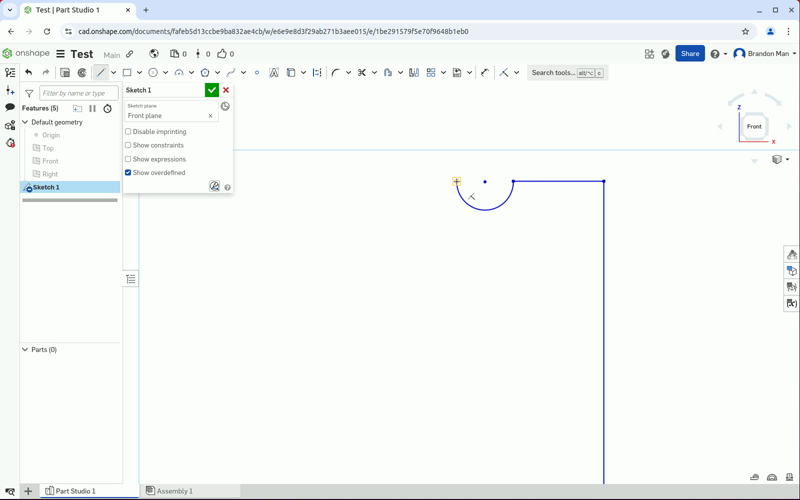
scroll(-6)
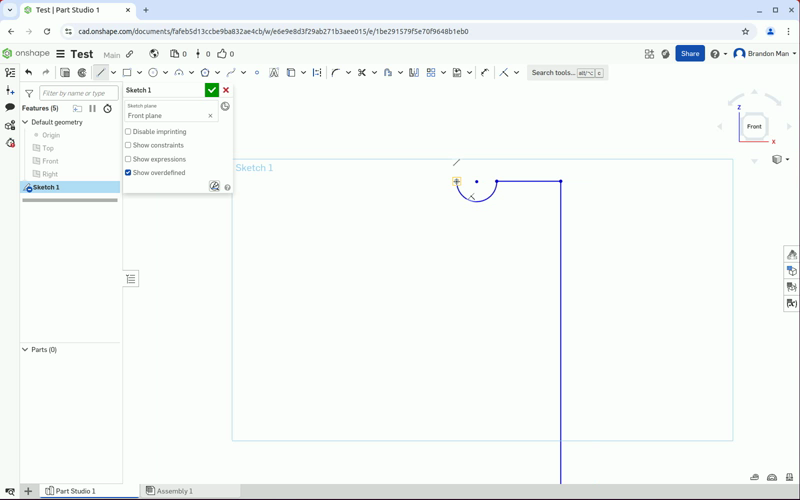
scroll(-6)
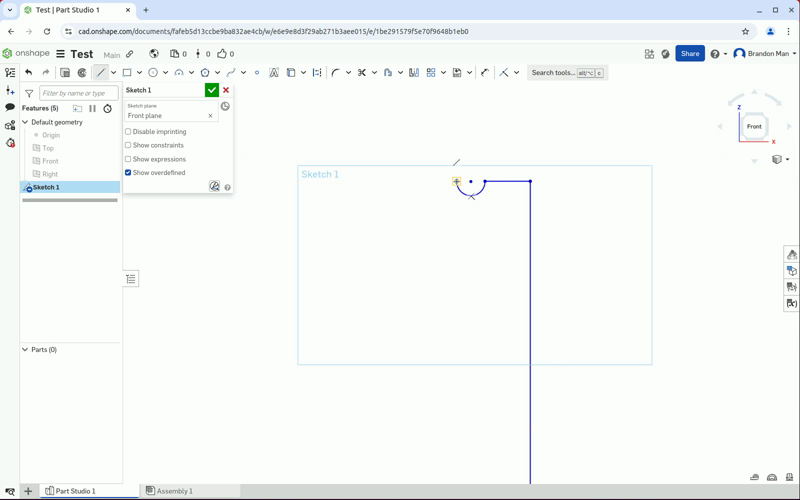
scroll(-6)
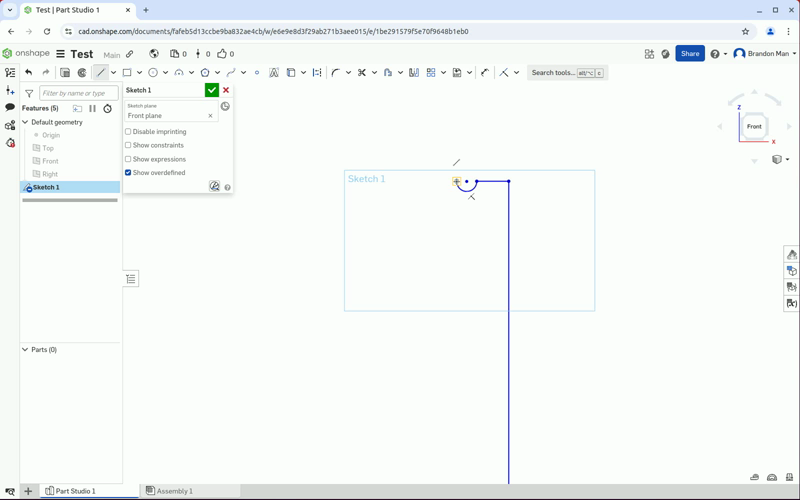
scroll(-6)
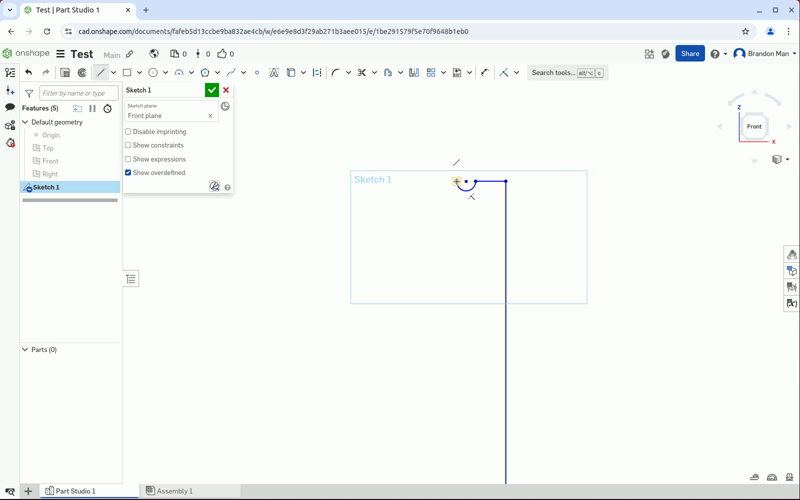
scroll(-6)
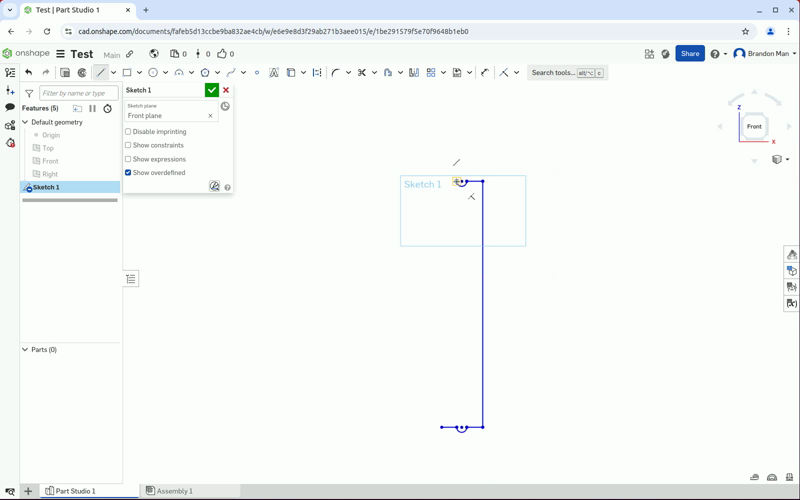
scroll(-6)
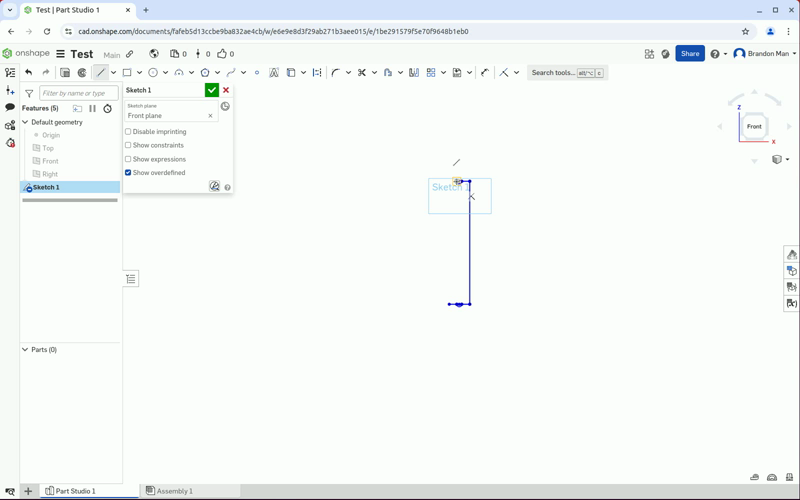
key_down(shift)
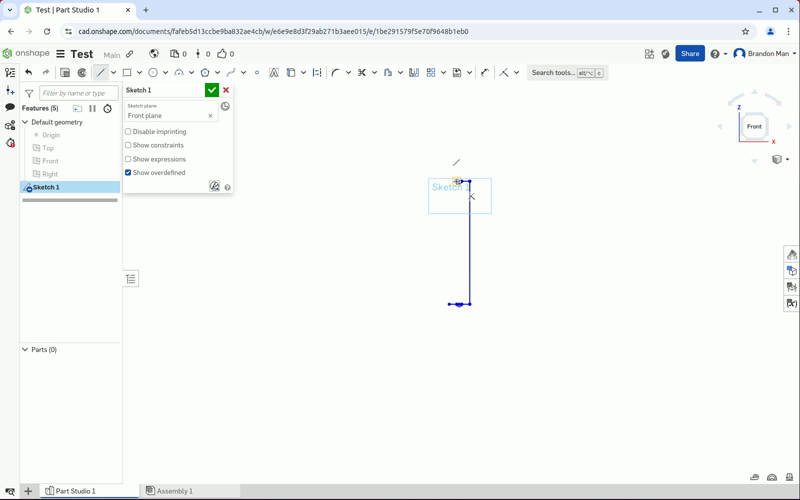
mouse_move(486, 181)
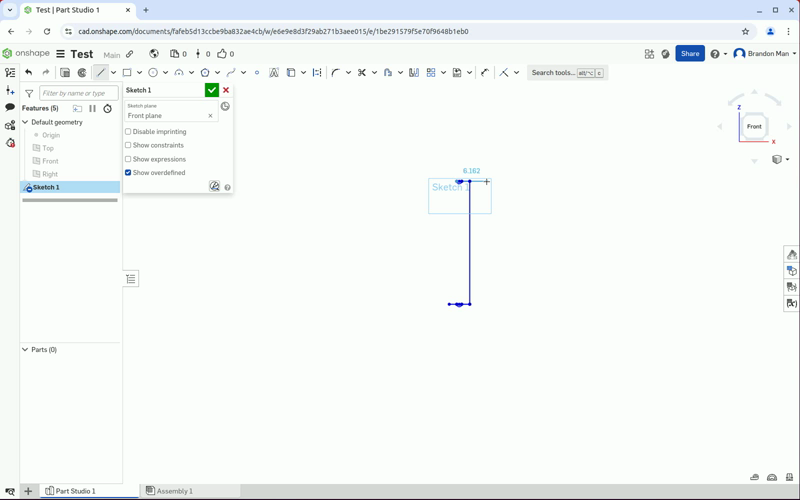
mouse_move(449, 181)
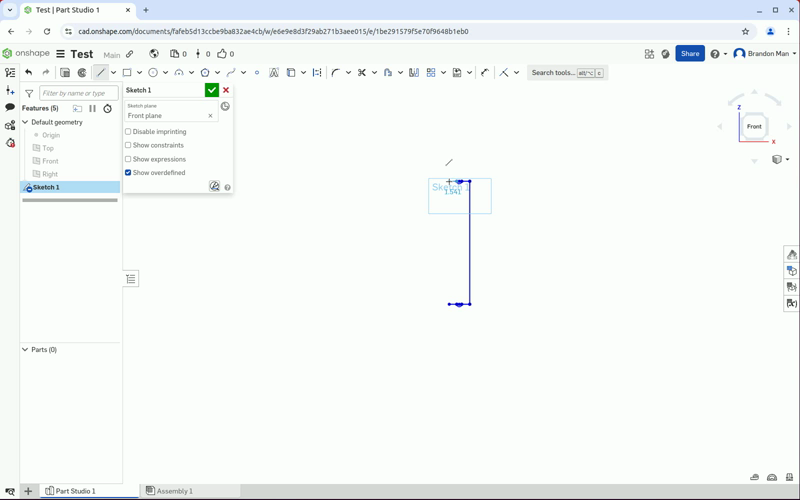
click(449, 181)
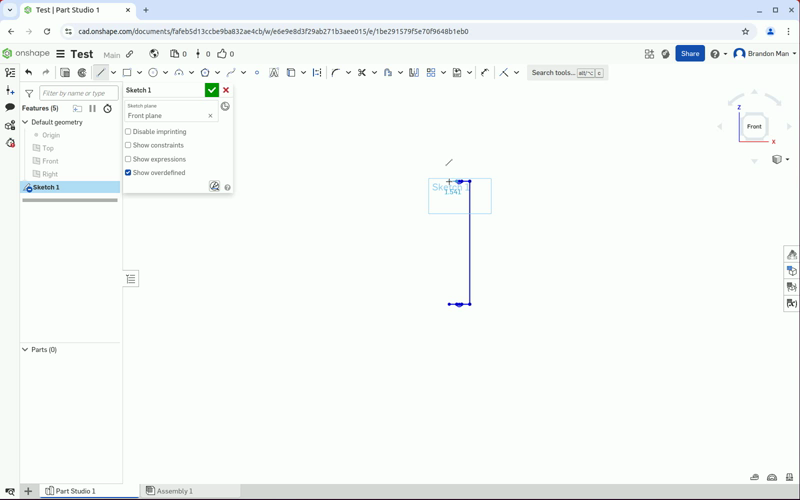
key_up(shift)
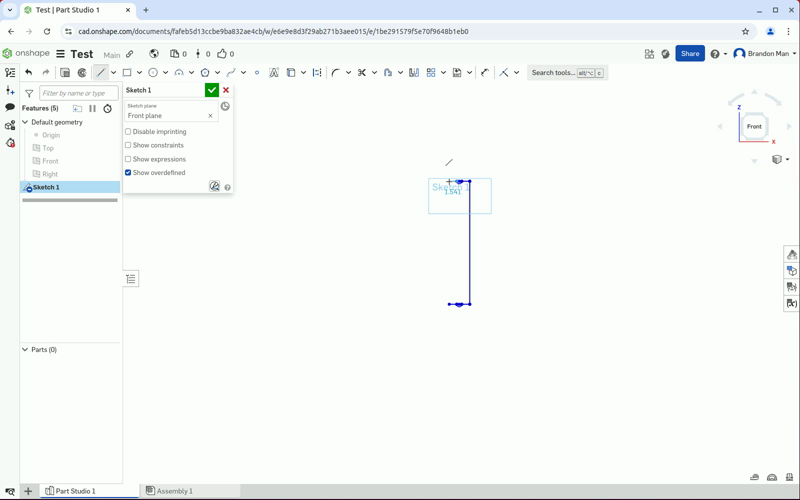
key_down(shift)
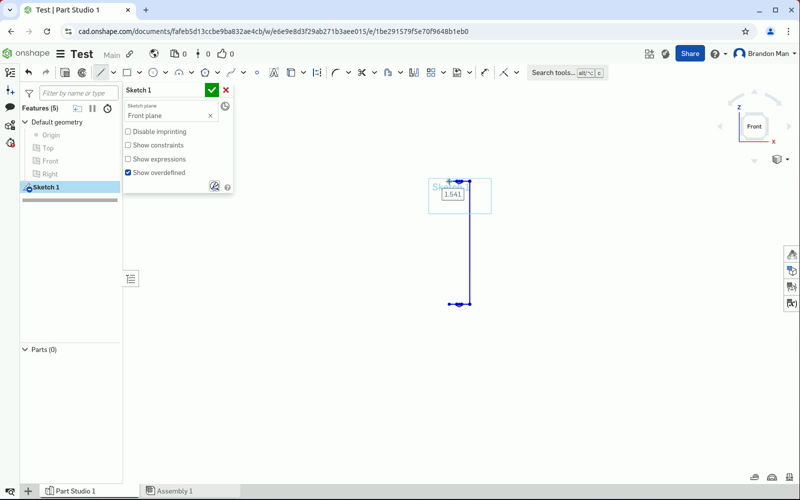
mouse_move(449, 304)
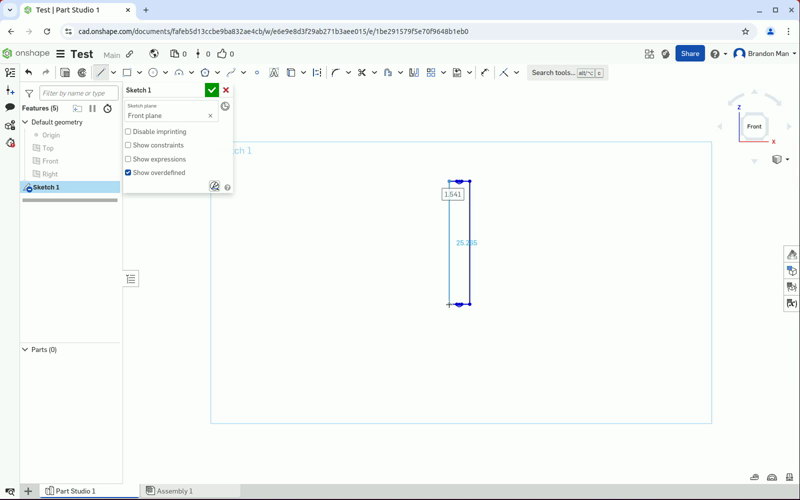
key_up(shift)
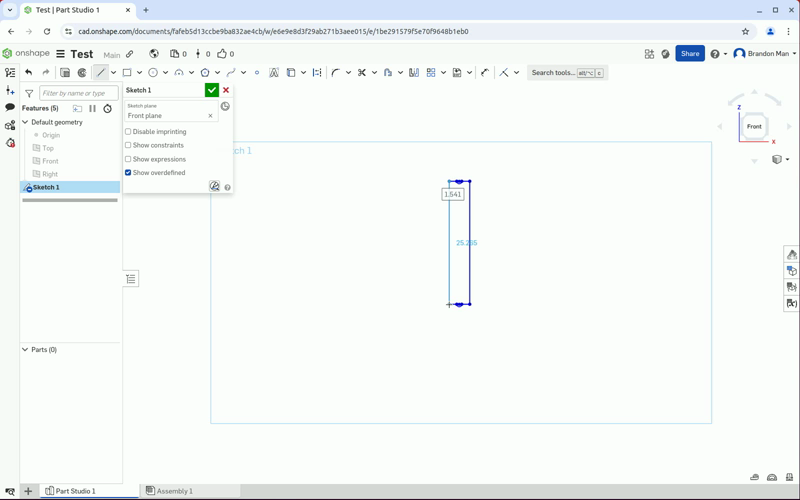
click(449, 304)
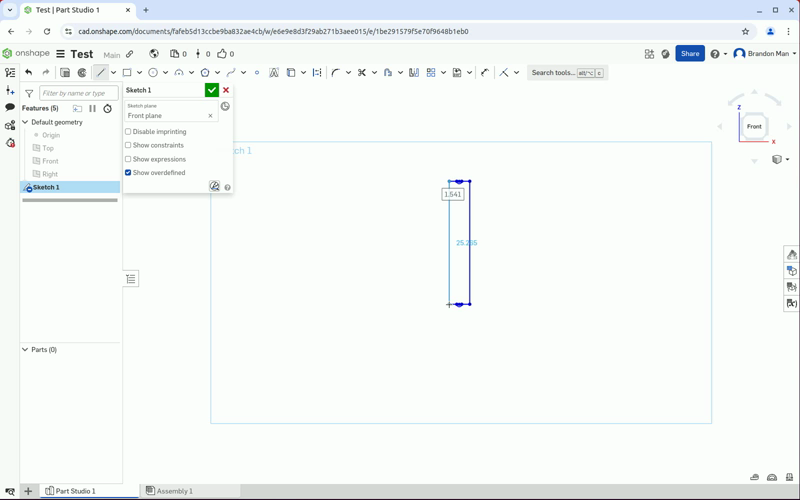
key(esc)
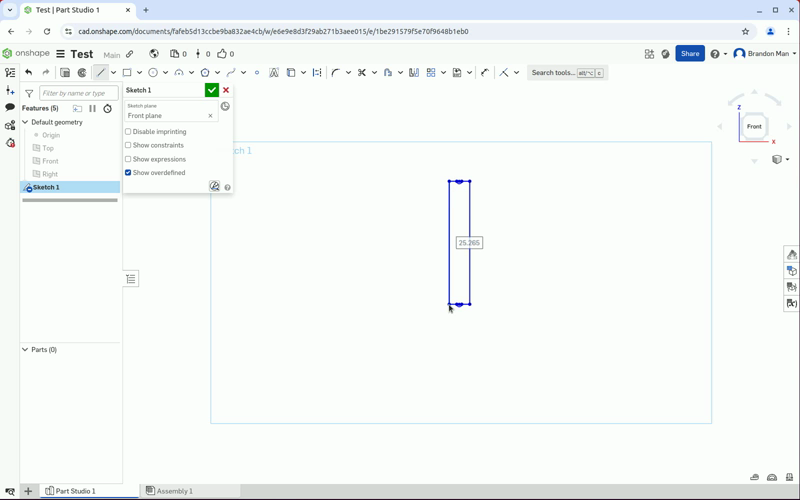
mouse_move(467, 261)
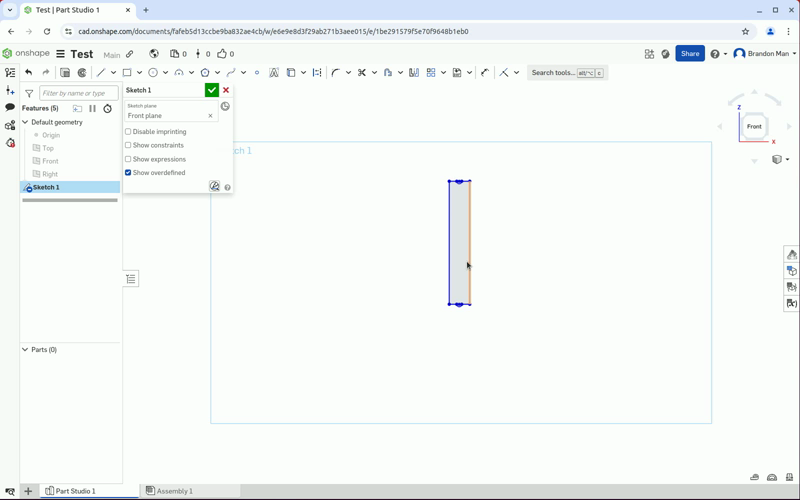
scroll(6)
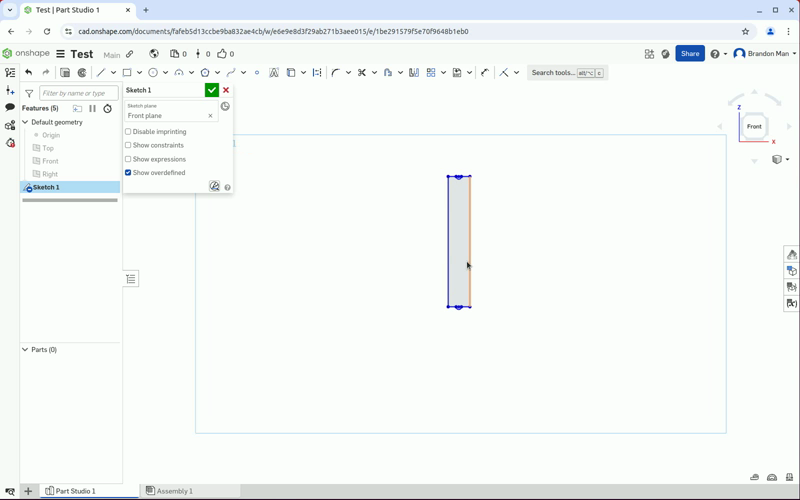
scroll(6)
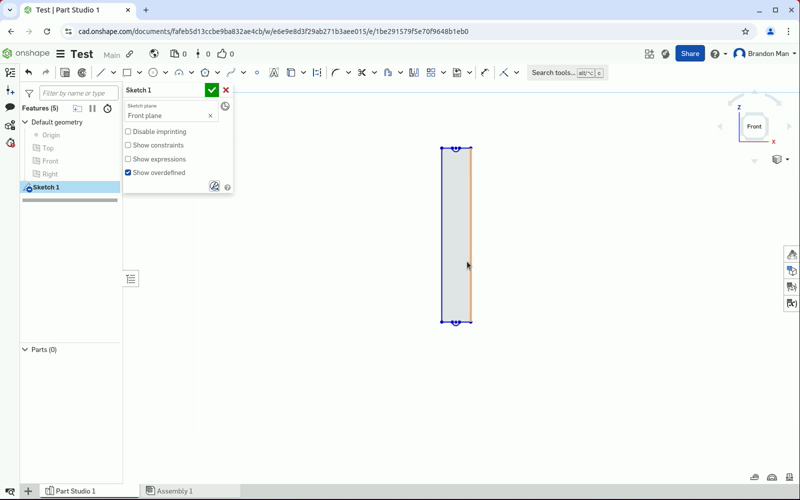
scroll(6)
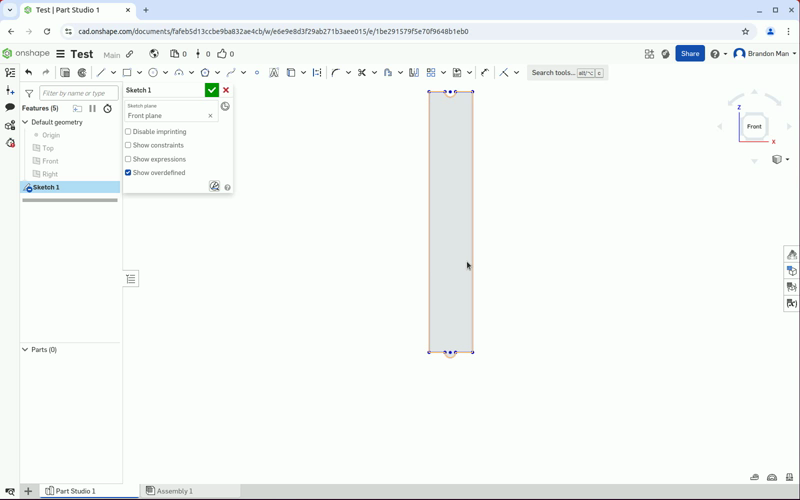
scroll(6)
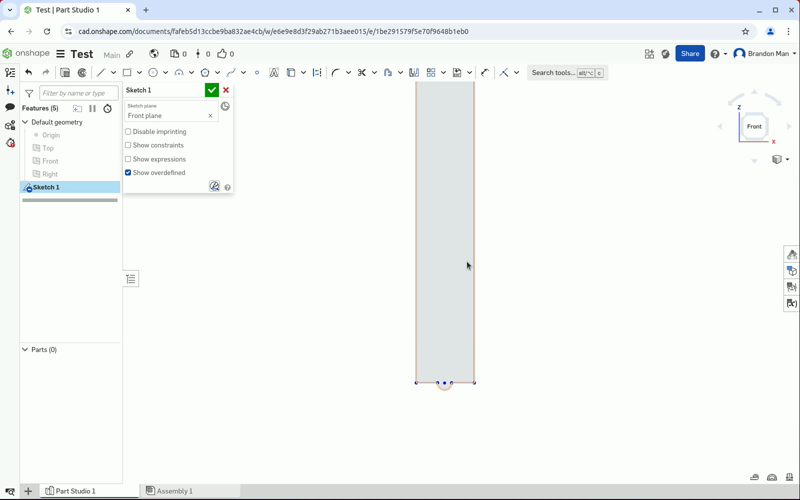
scroll(6)
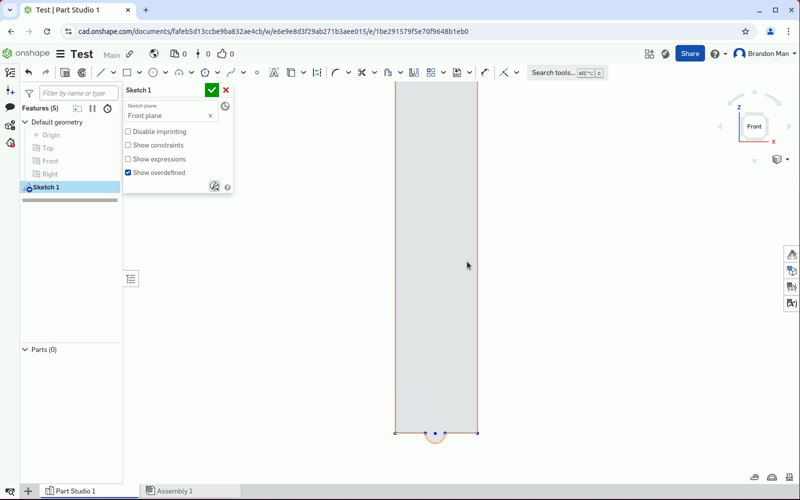
scroll(6)
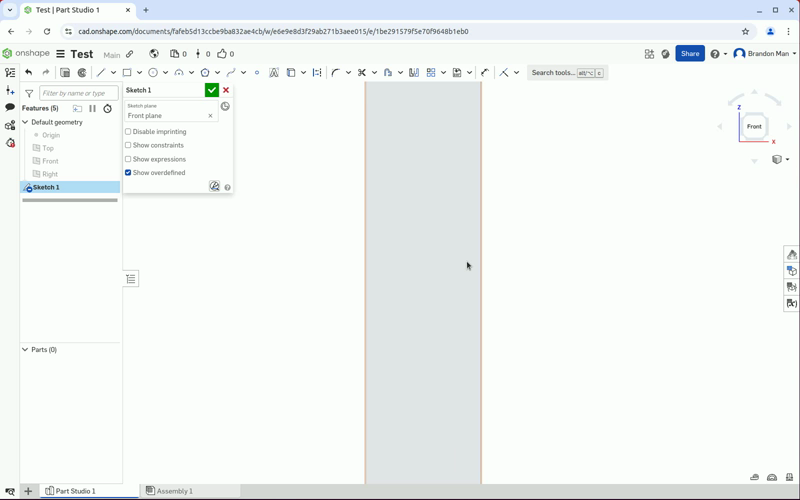
scroll(6)
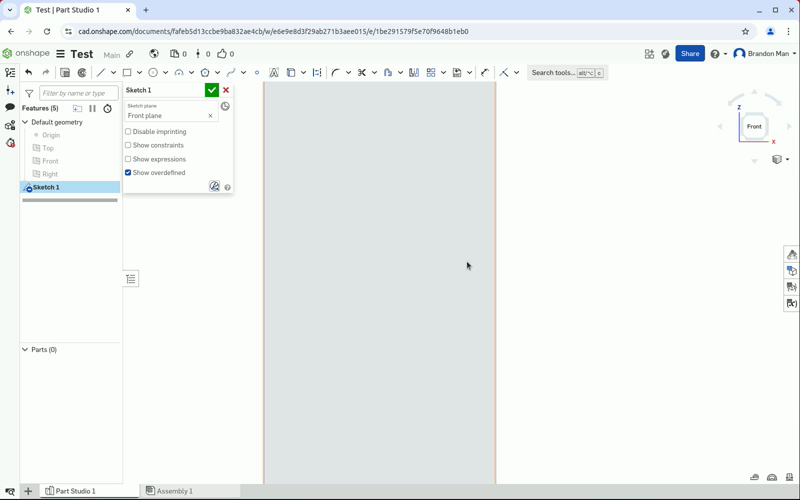
click(467, 261)
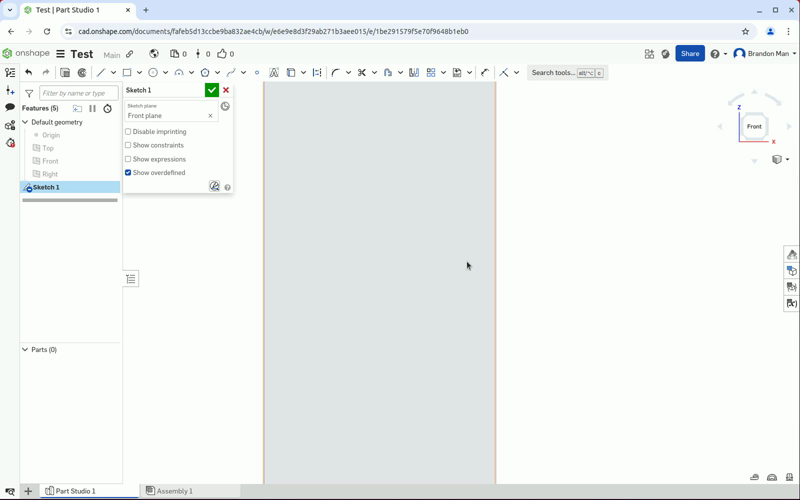
scroll(-6)
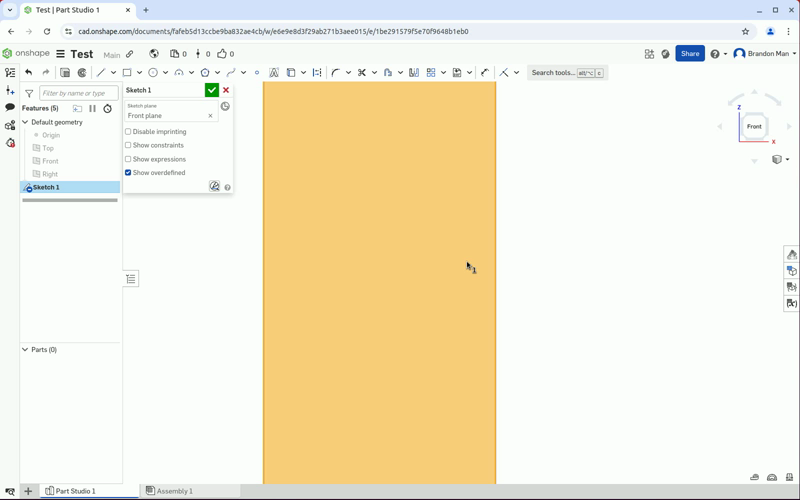
scroll(-6)
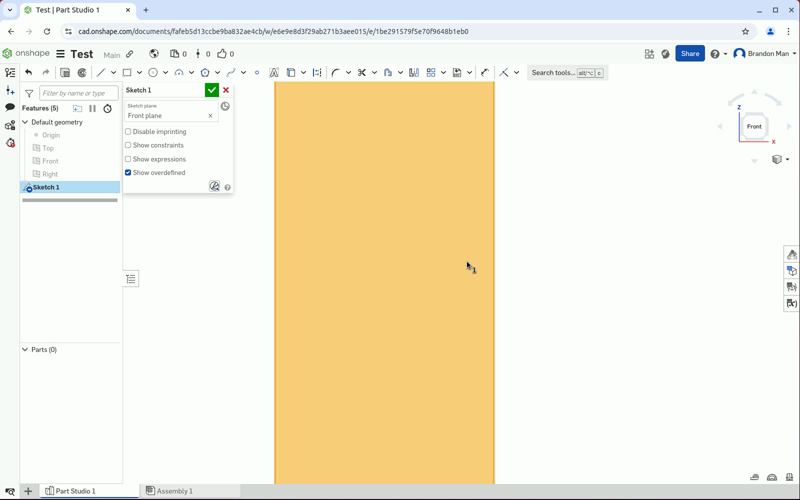
scroll(-6)
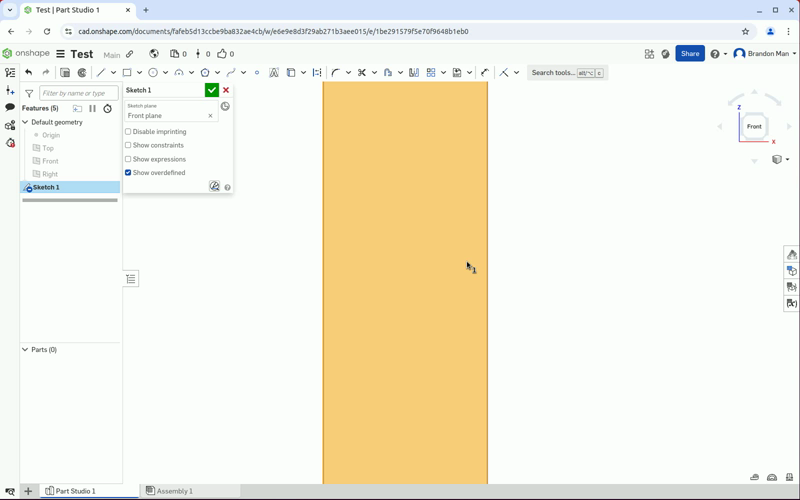
scroll(-6)
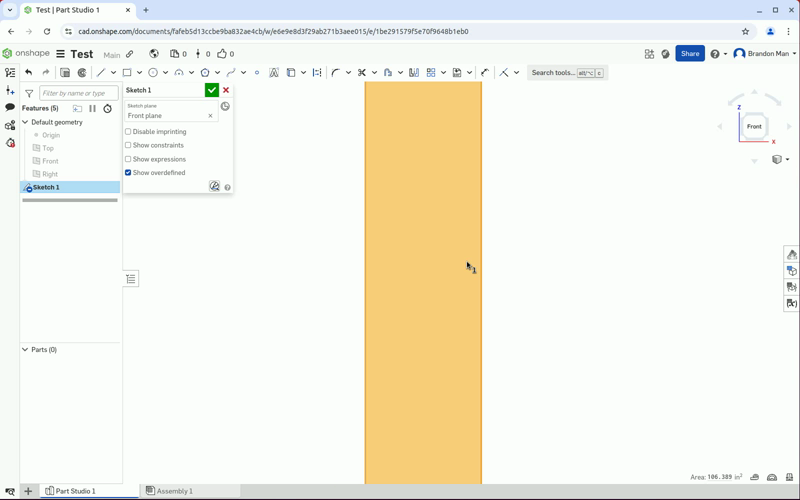
scroll(-6)
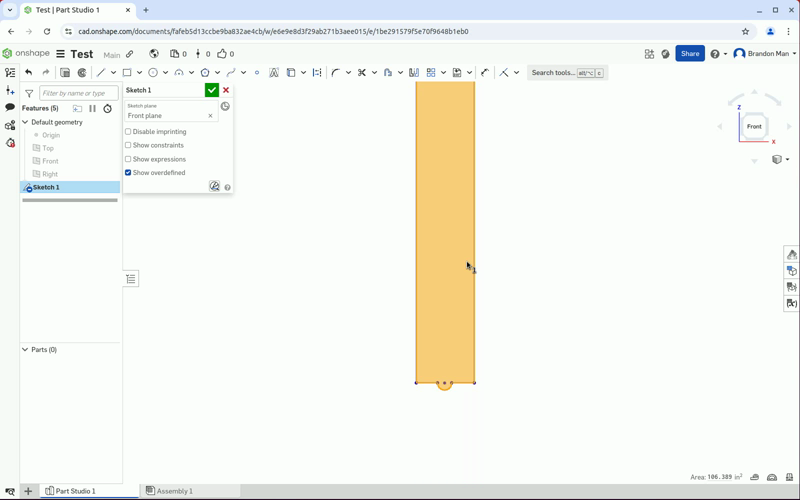
scroll(-6)
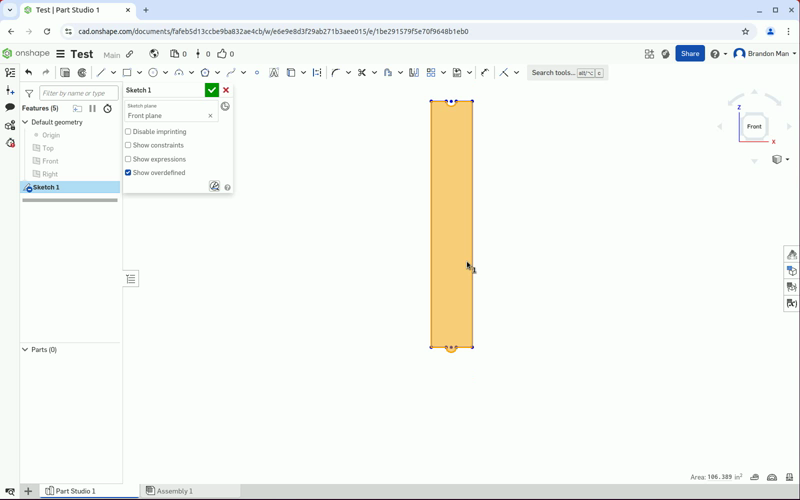
scroll(-6)
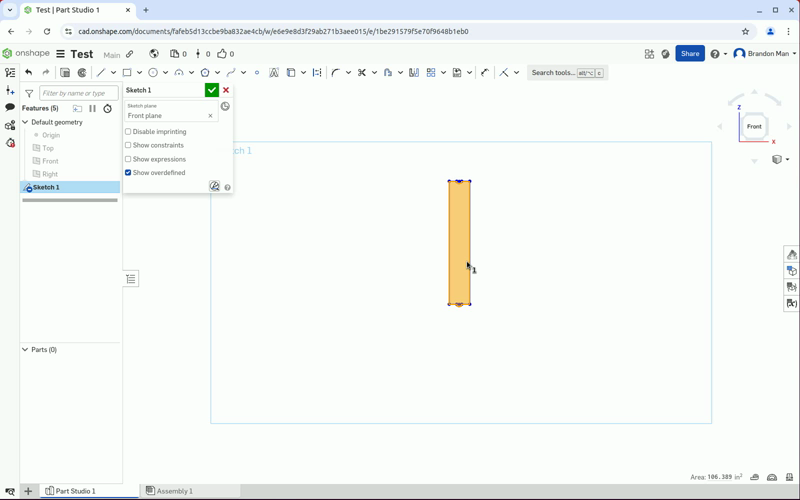
mouse_move(73, 352)
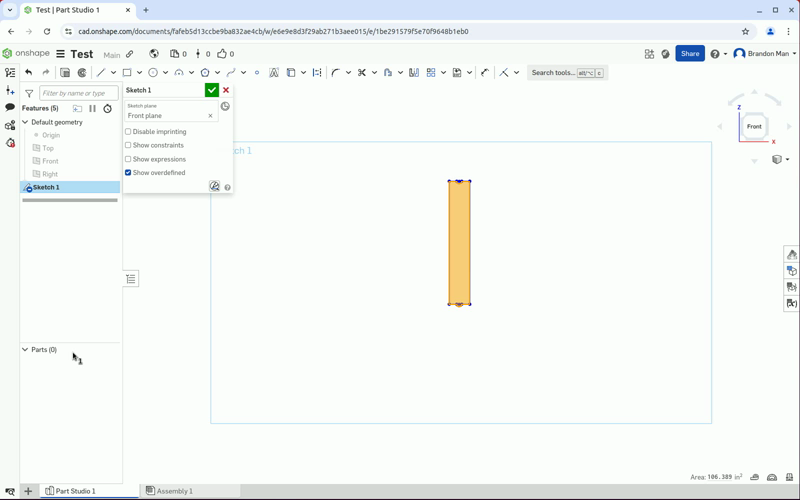
key(shift+y)
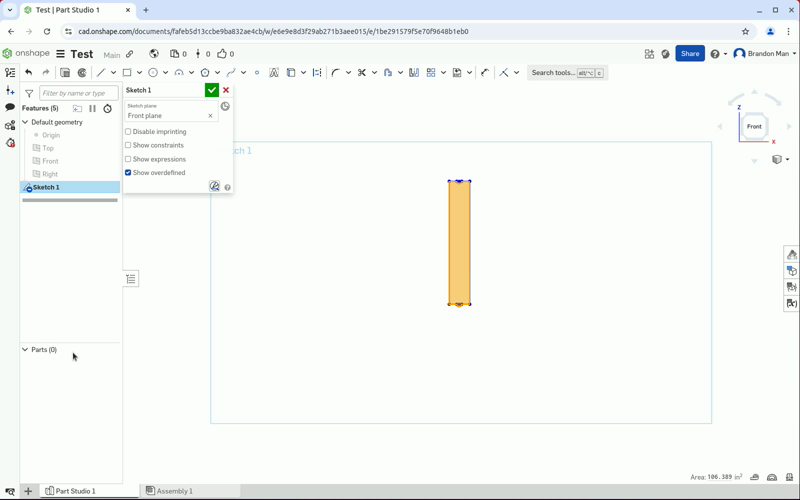
key(shift+e)
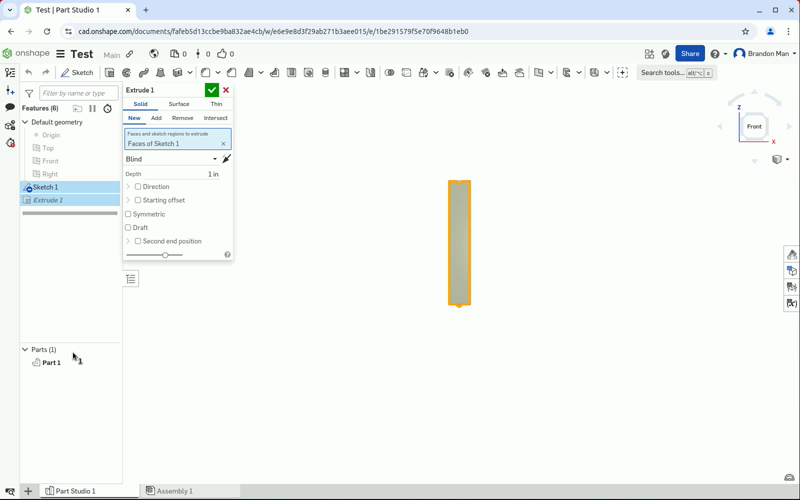
mouse_move(143, 106)
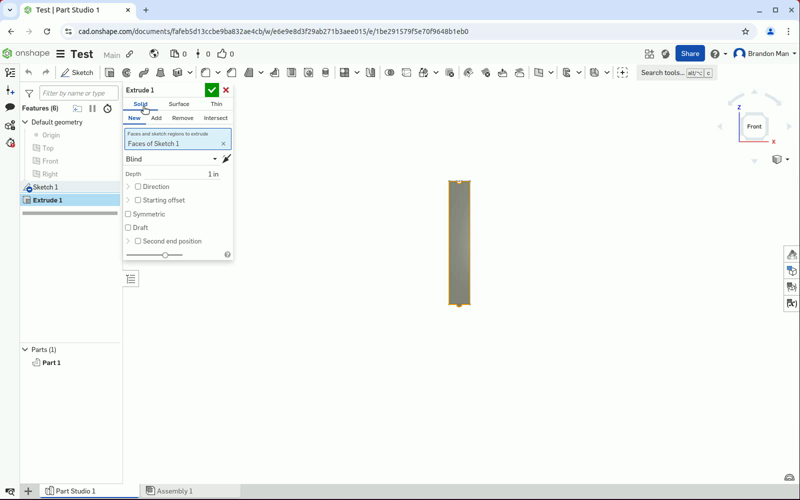
click(143, 106)
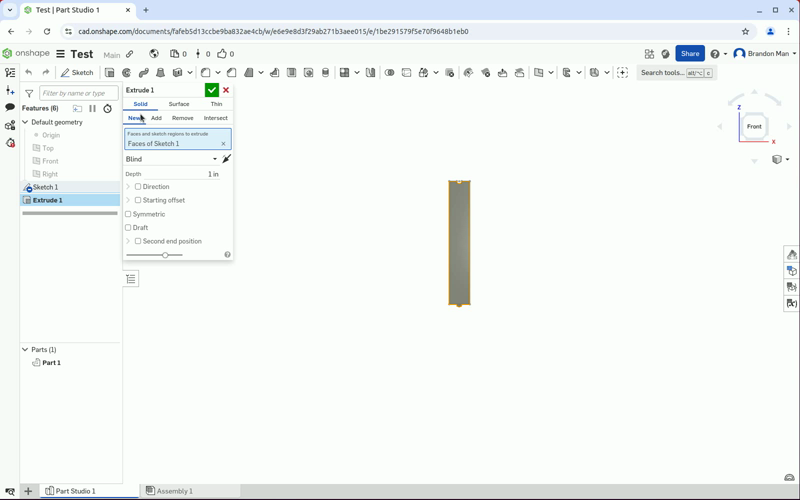
mouse_move(137, 120)
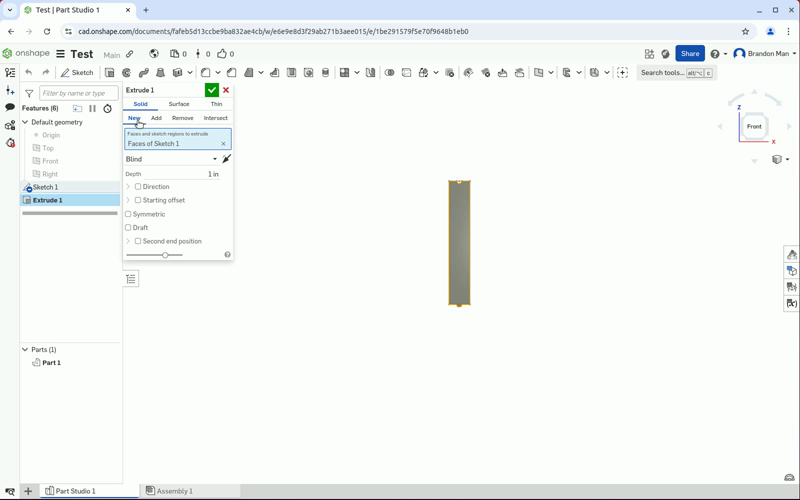
click(137, 120)
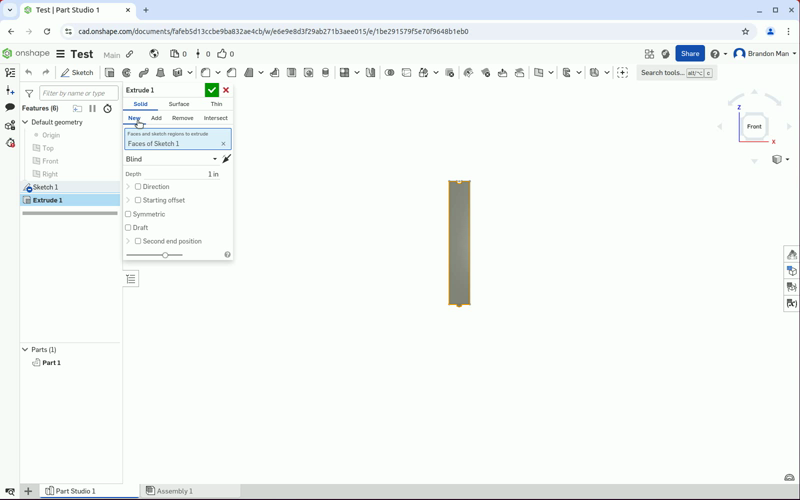
key(tab, 4)
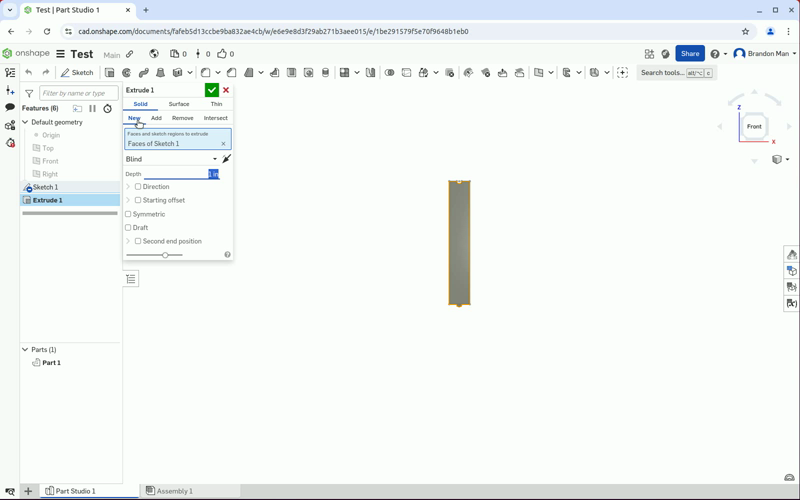
text(0.722)
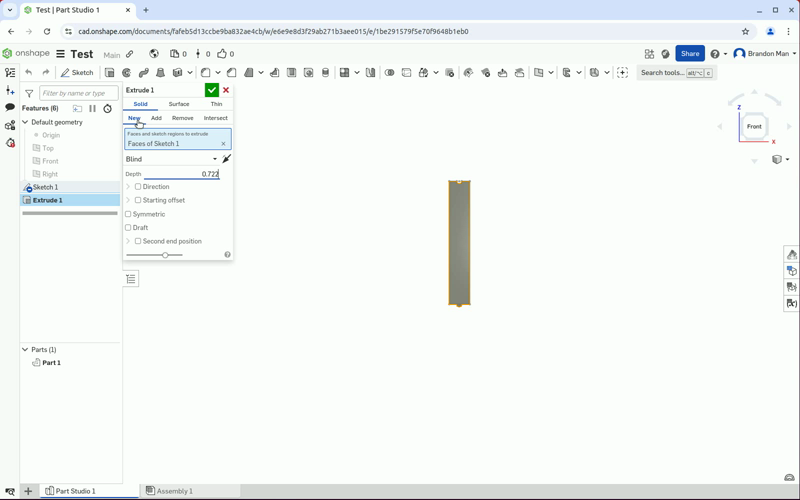
key(enter)
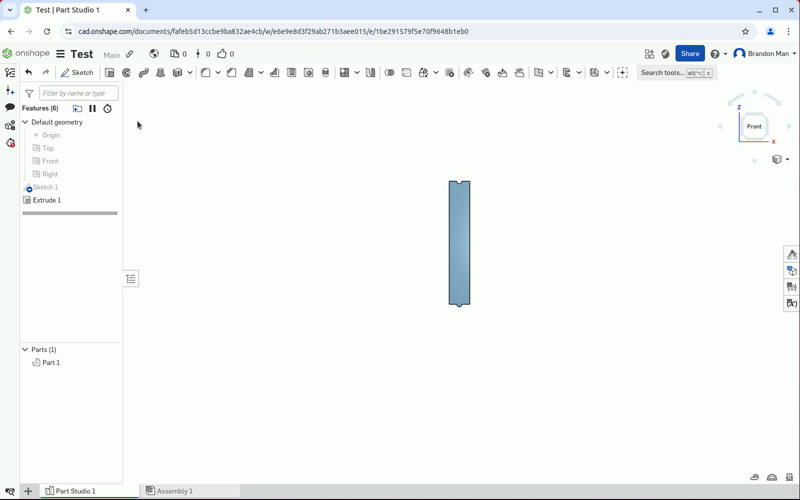
key(shift+h)
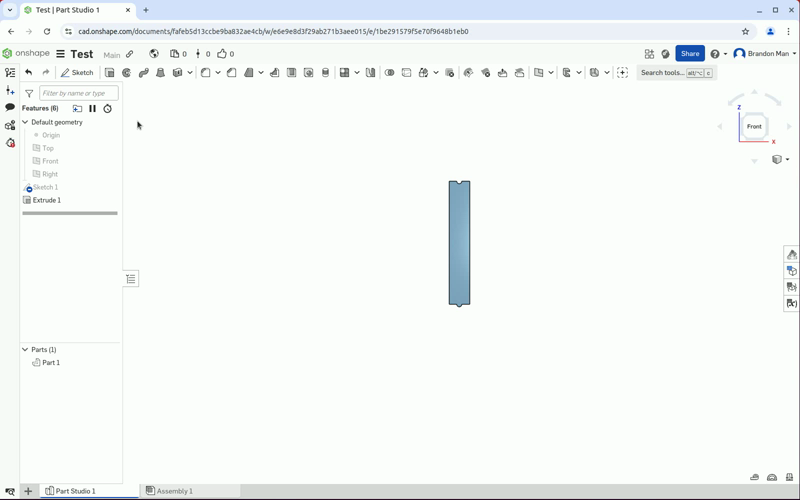
key(shift+h)
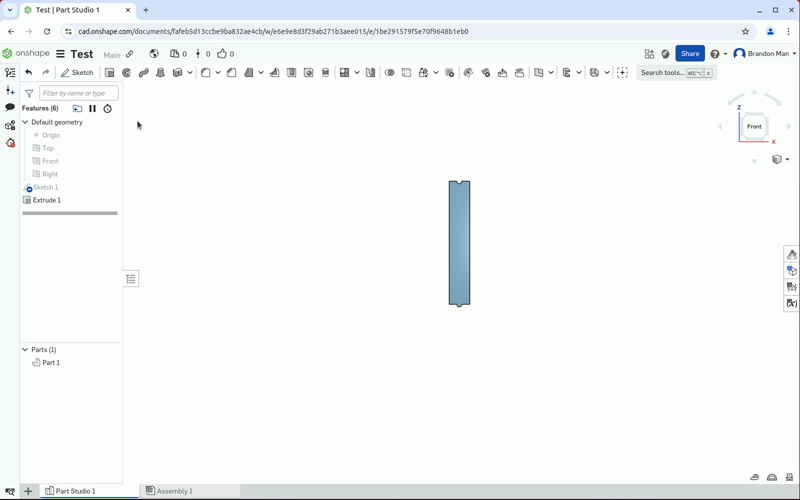
mouse_move(73, 189)
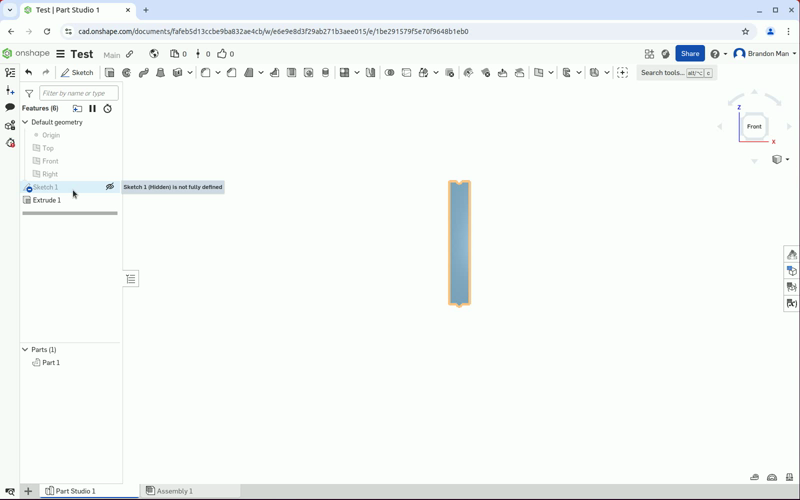
click(73, 189)
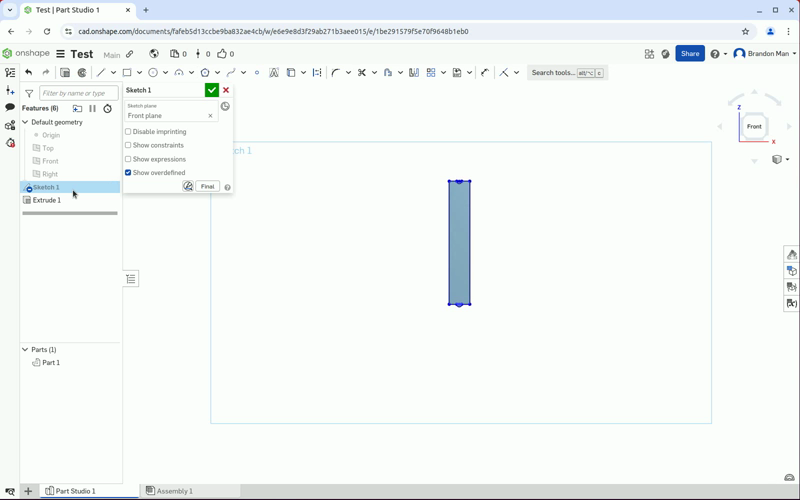
mouse_move(229, 92)
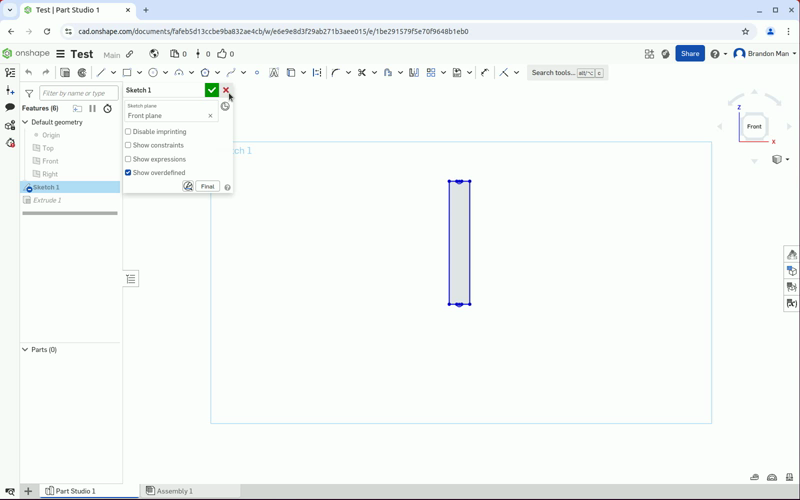
click(229, 92)
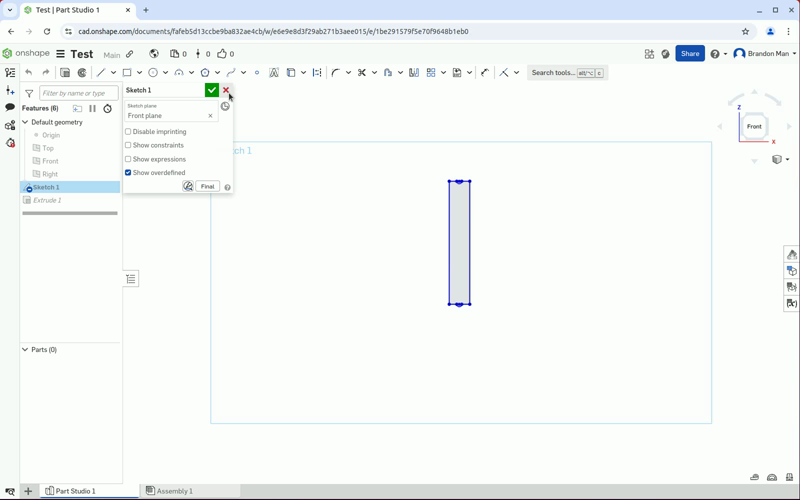
key(shift+s)
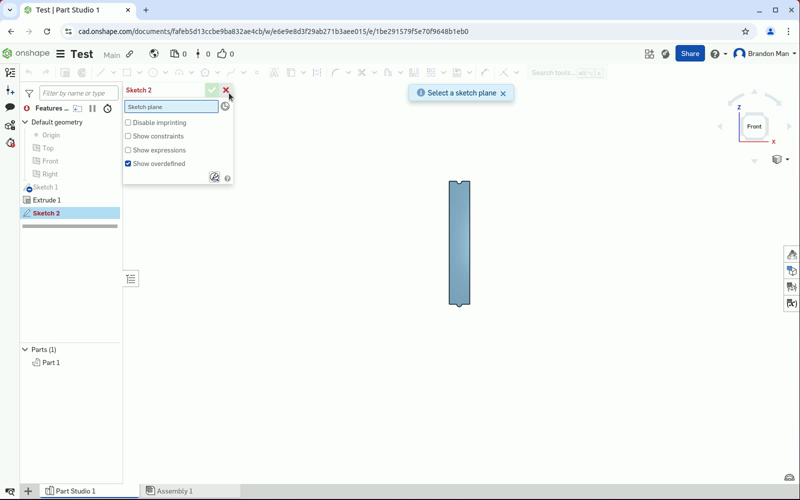
mouse_move(73, 163)
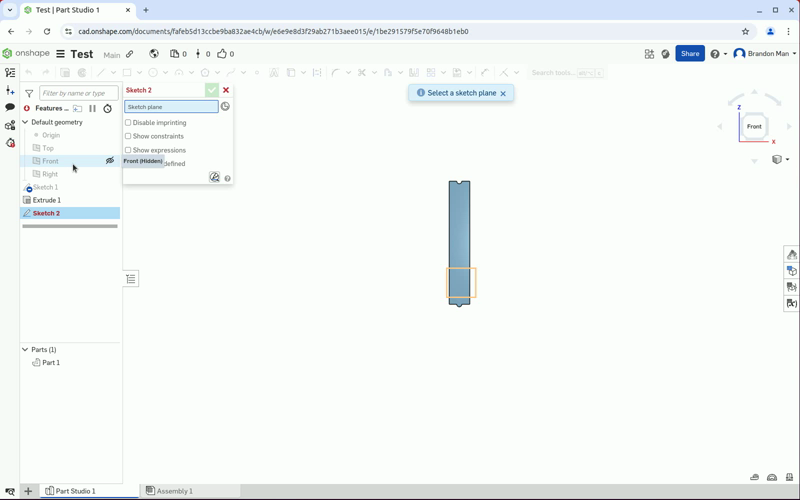
click(73, 163)
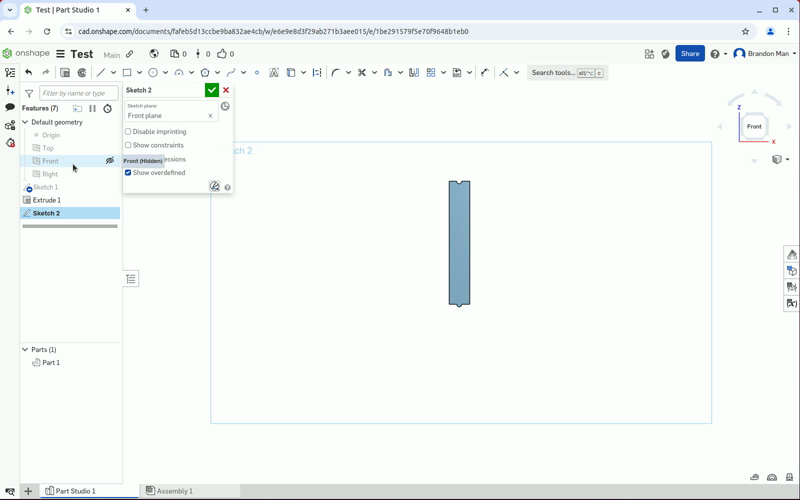
mouse_move(73, 352)
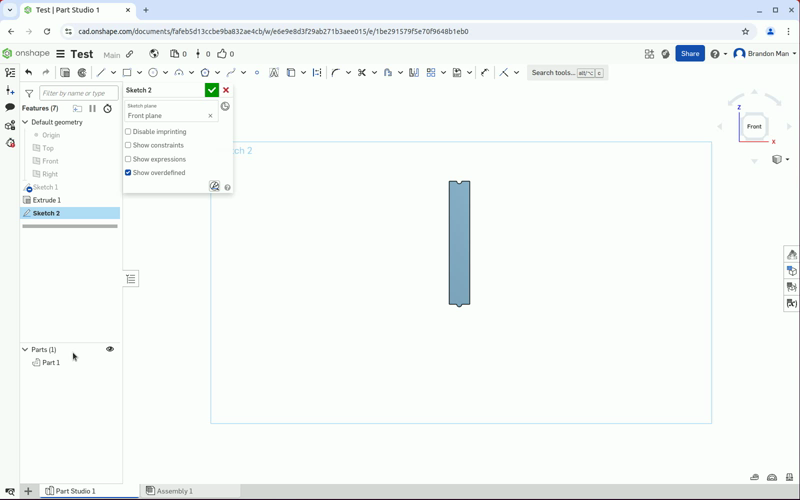
key(y)
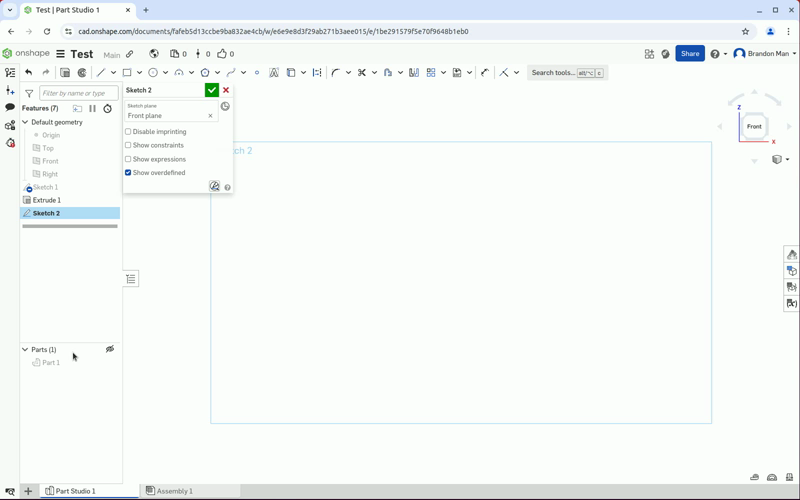
key(a)
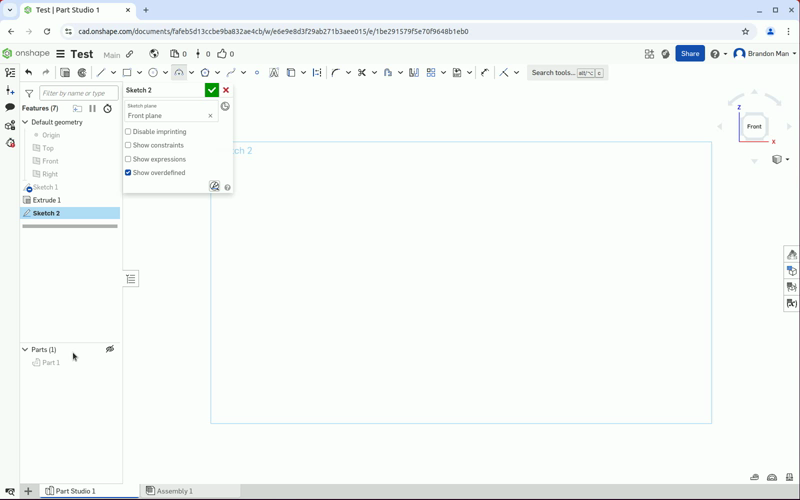
key_down(shift)
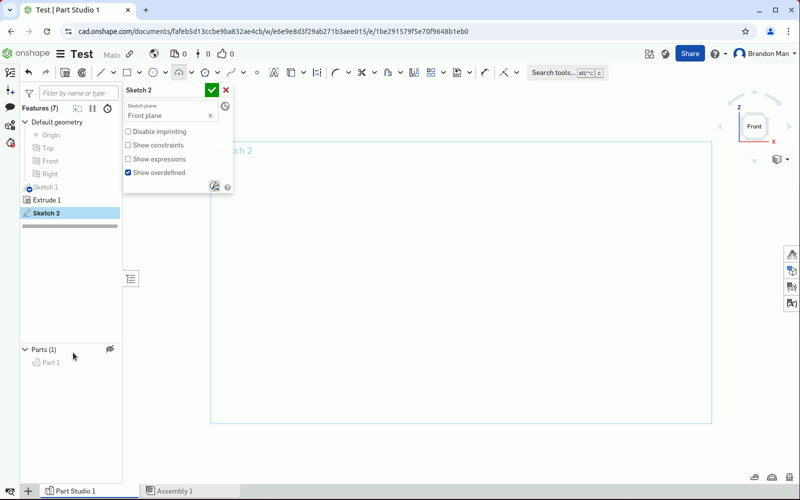
mouse_move(449, 180)
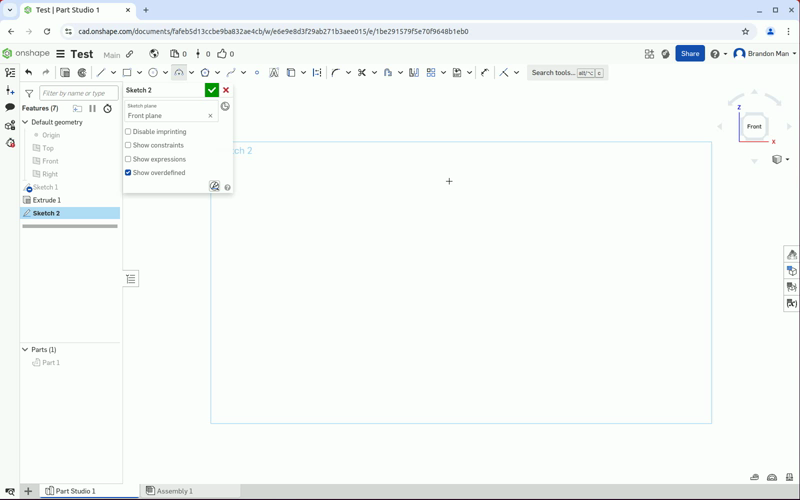
click(449, 180)
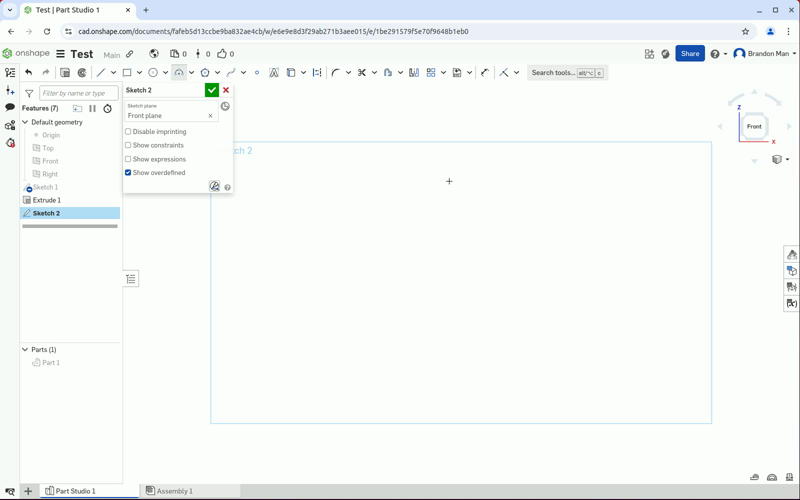
key_up(shift)
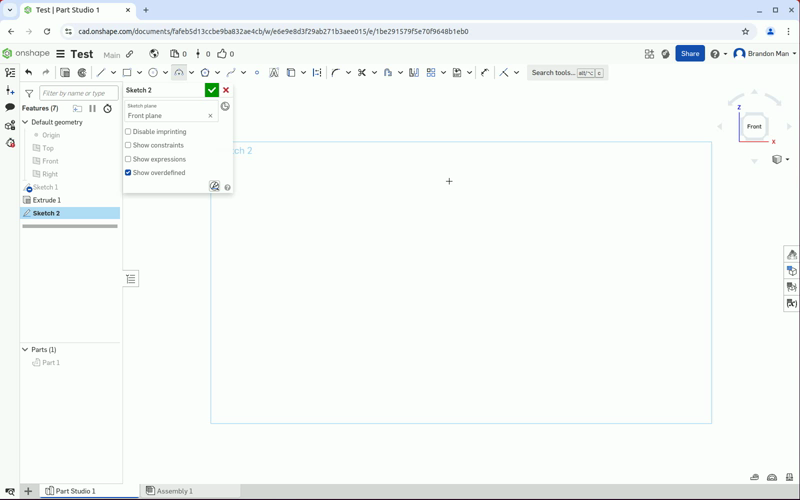
key_down(shift)
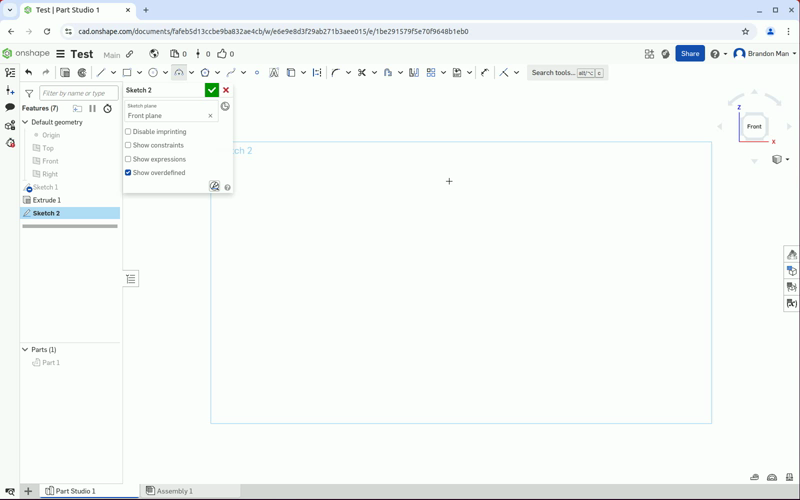
mouse_move(470, 180)
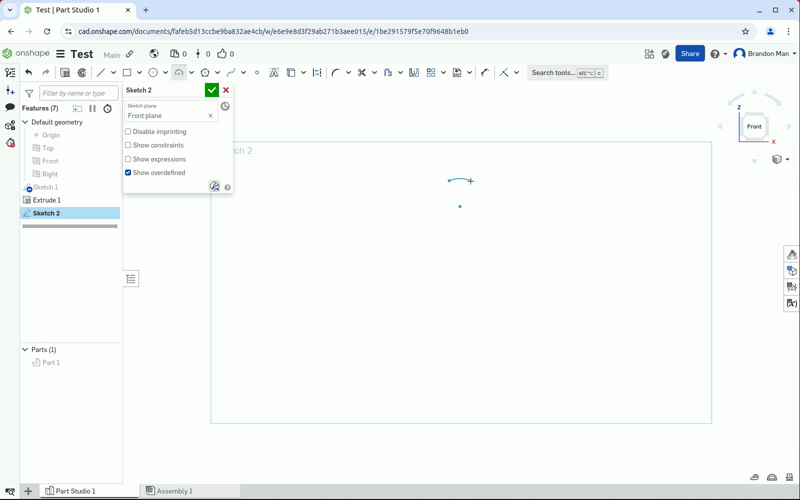
click(470, 180)
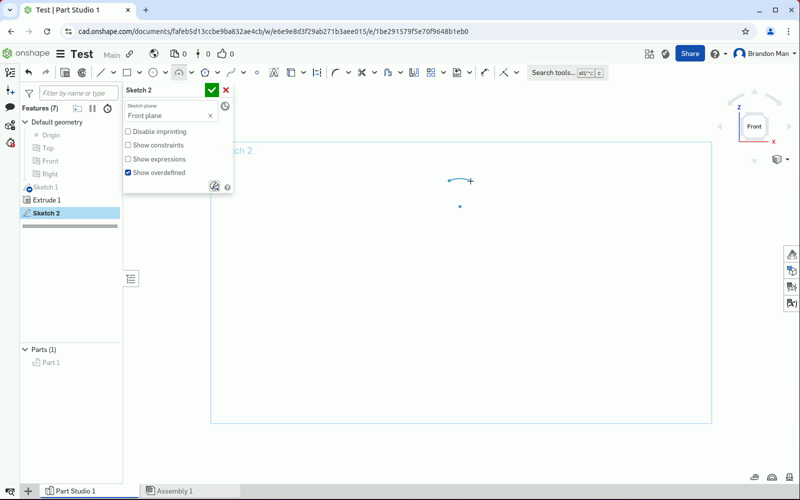
mouse_move(460, 192)
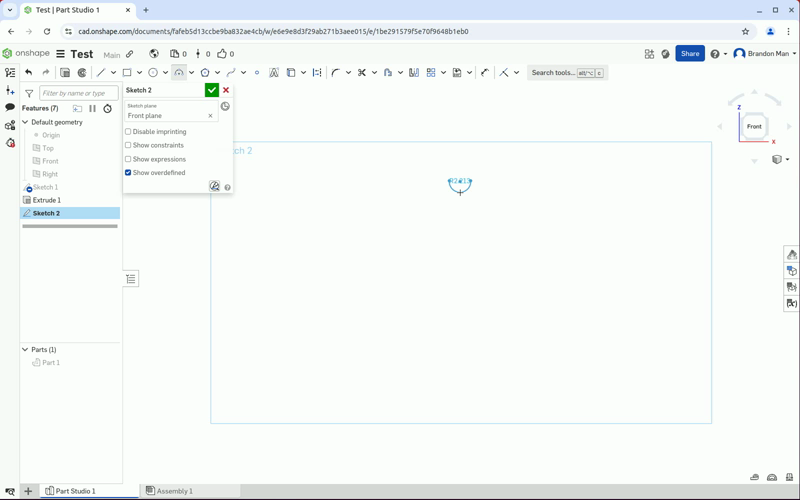
click(460, 192)
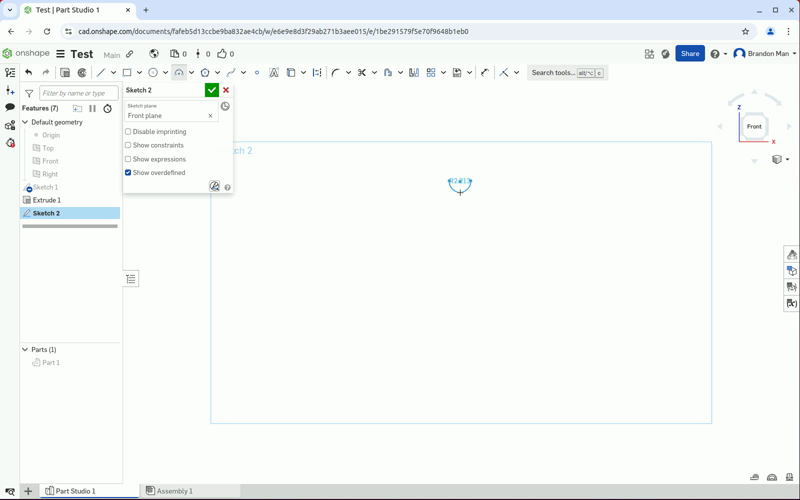
key_up(shift)
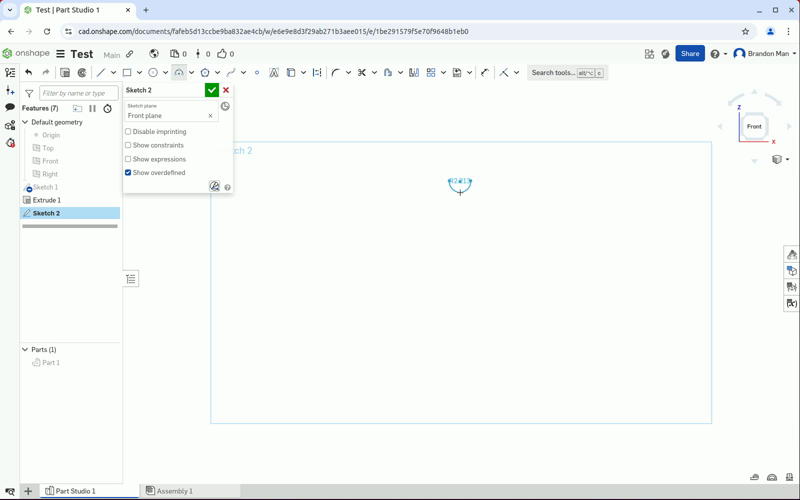
key(esc)
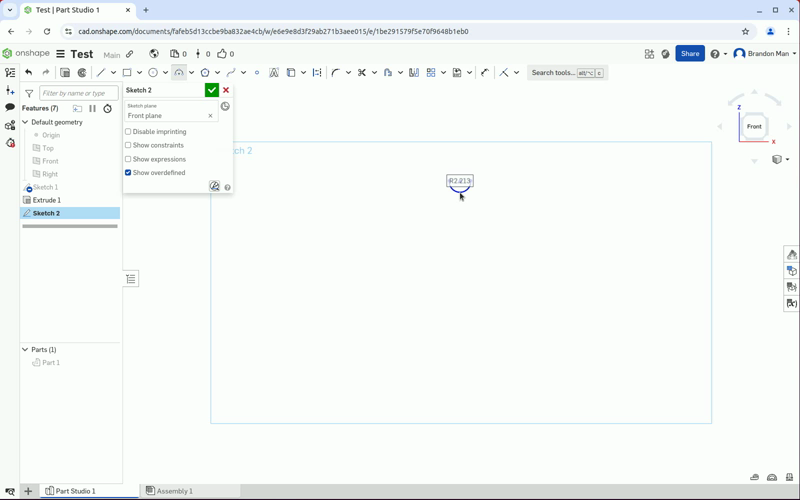
key(l)
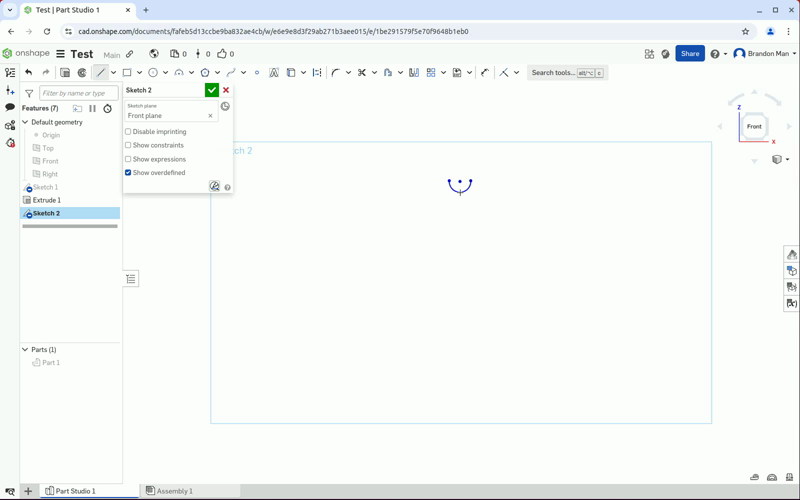
mouse_move(470, 180)
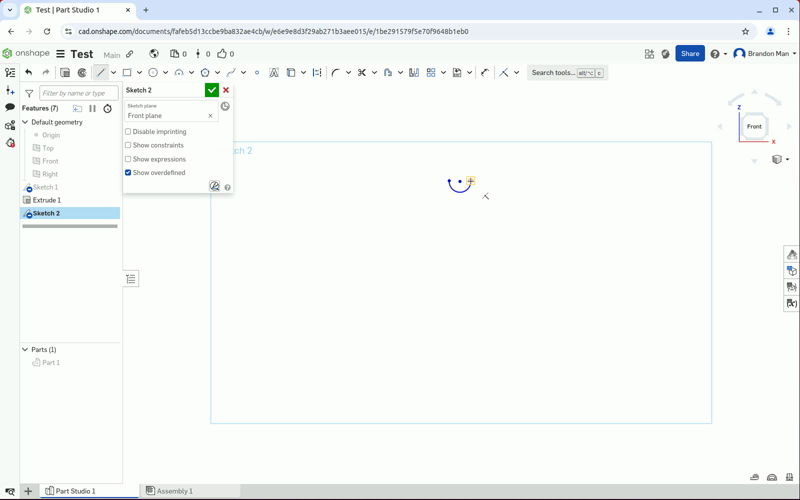
click(470, 180)
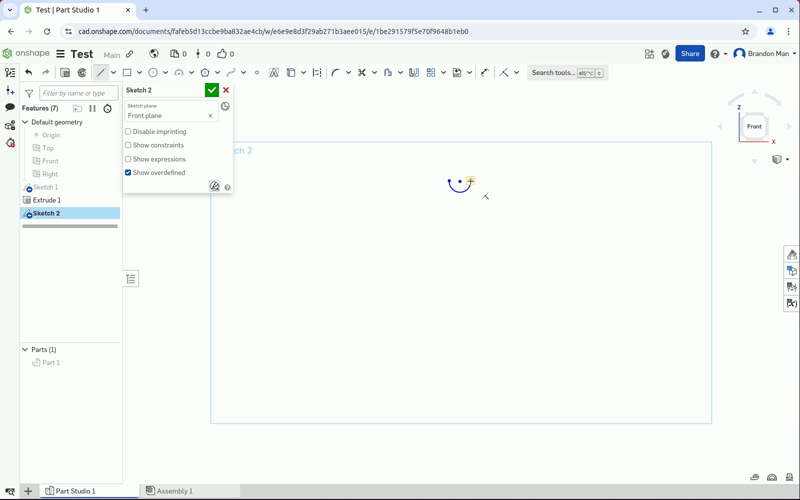
key_down(shift)
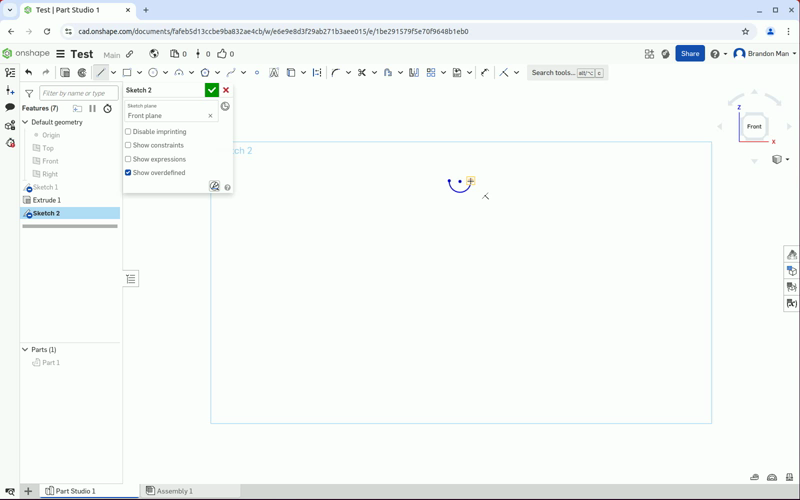
mouse_move(501, 180)
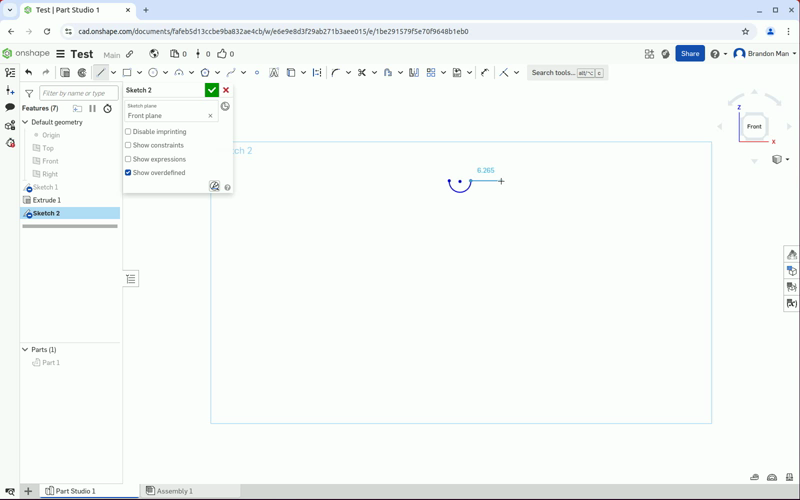
mouse_move(462, 180)
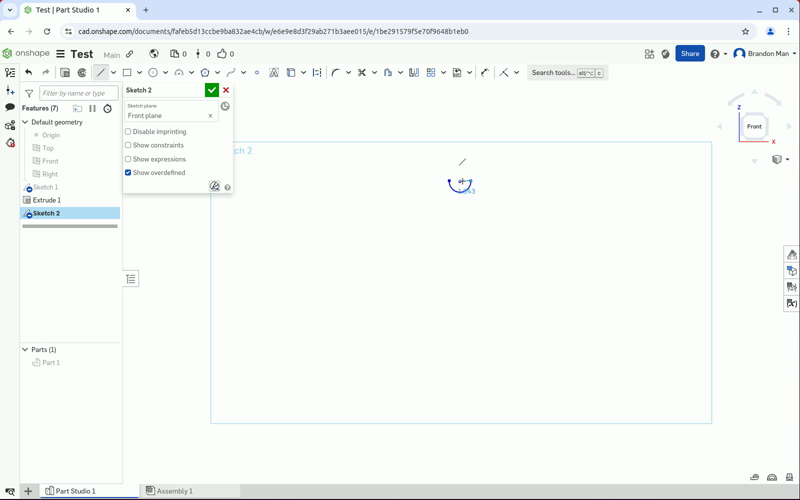
scroll(6)
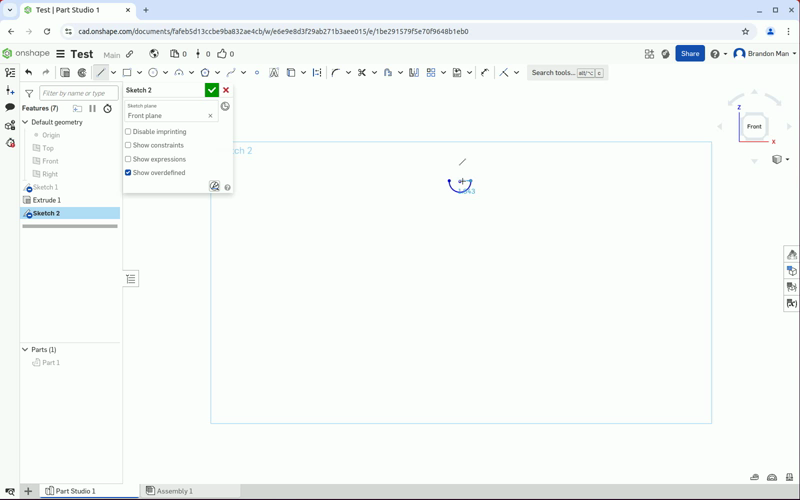
scroll(6)
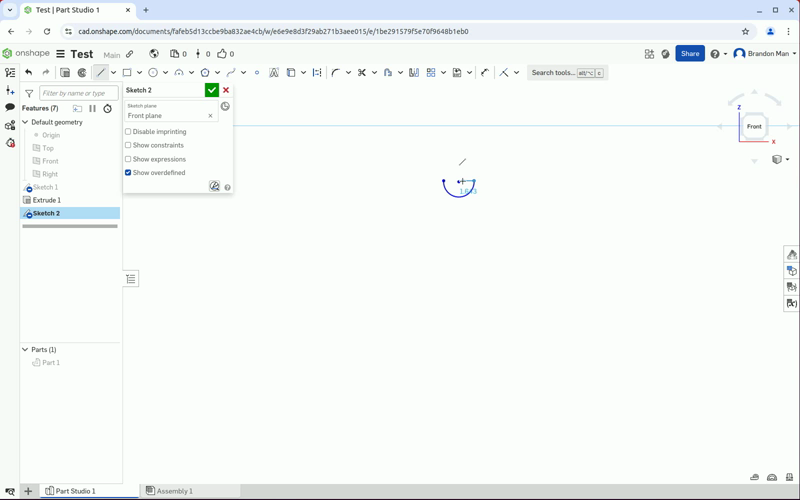
scroll(6)
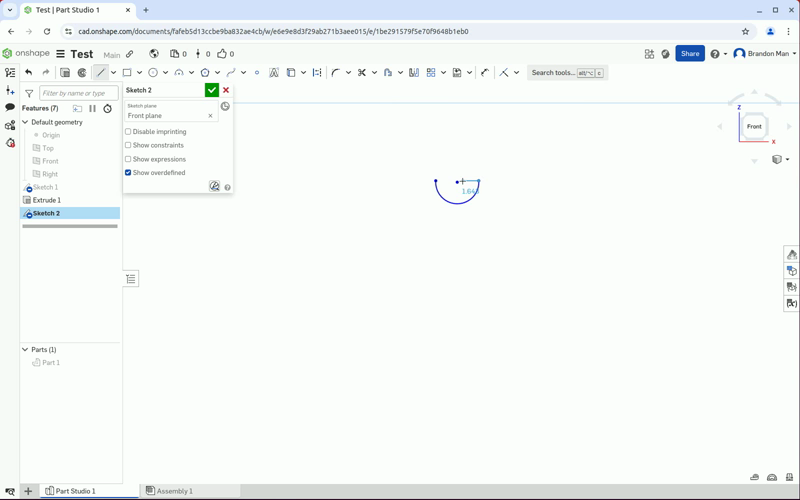
scroll(6)
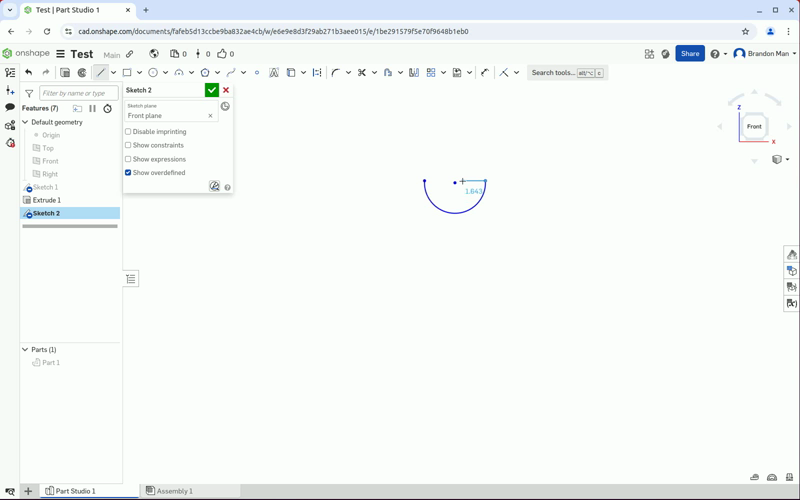
scroll(6)
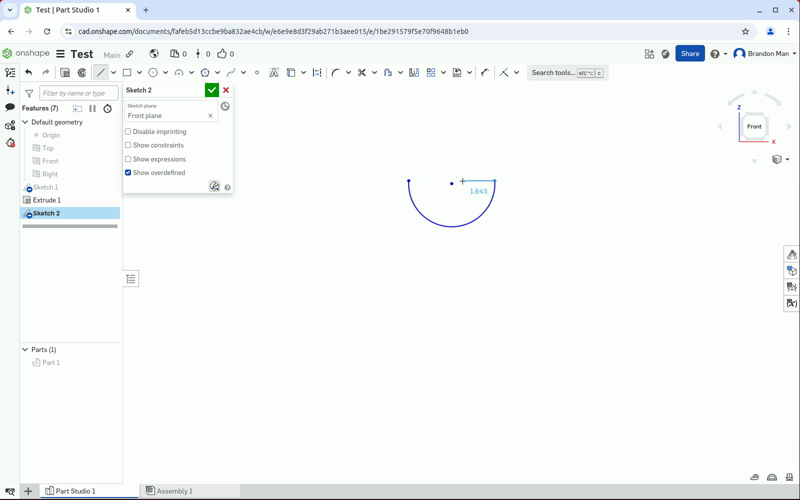
scroll(6)
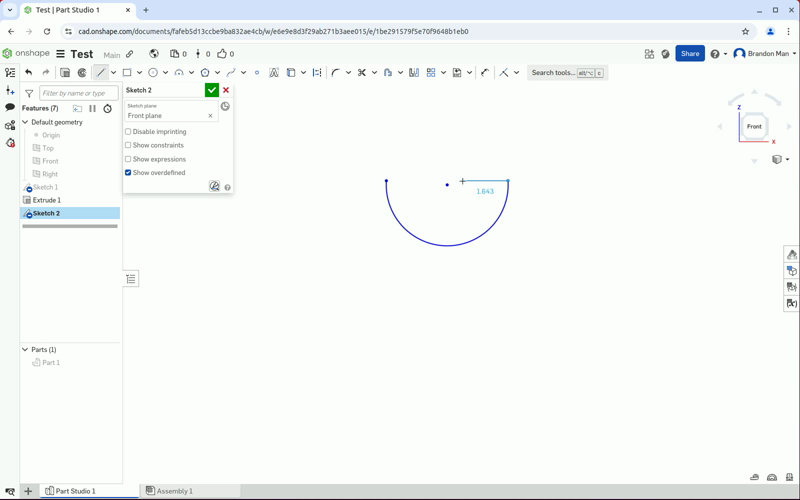
scroll(6)
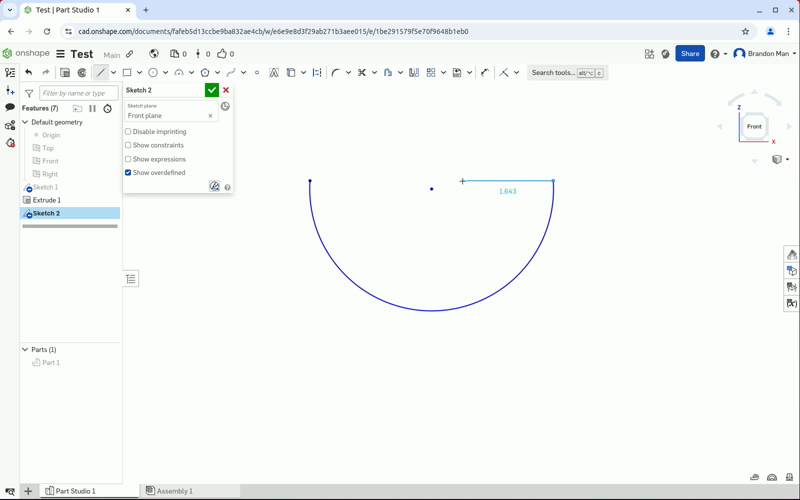
click(462, 180)
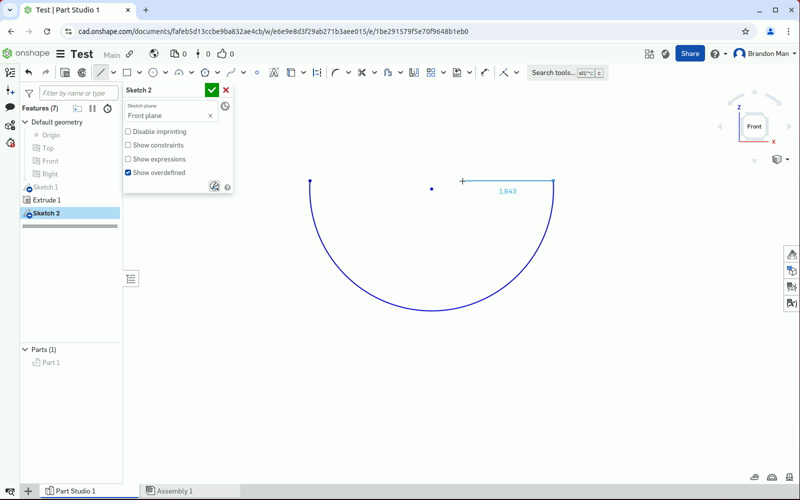
scroll(-6)
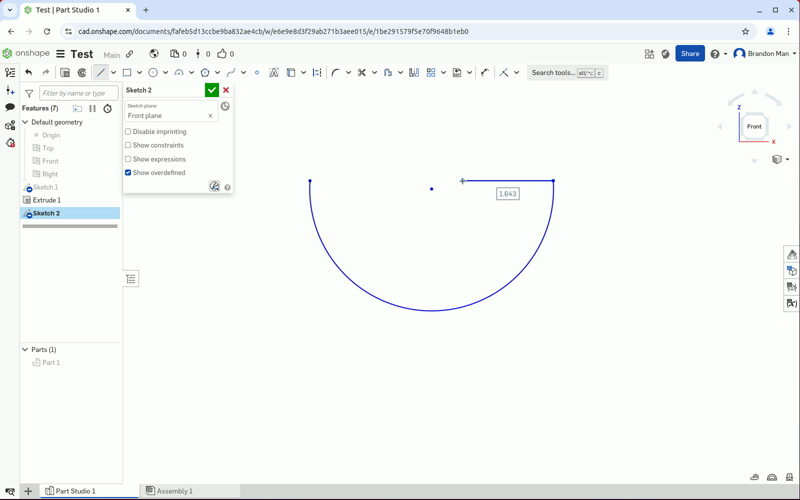
scroll(-6)
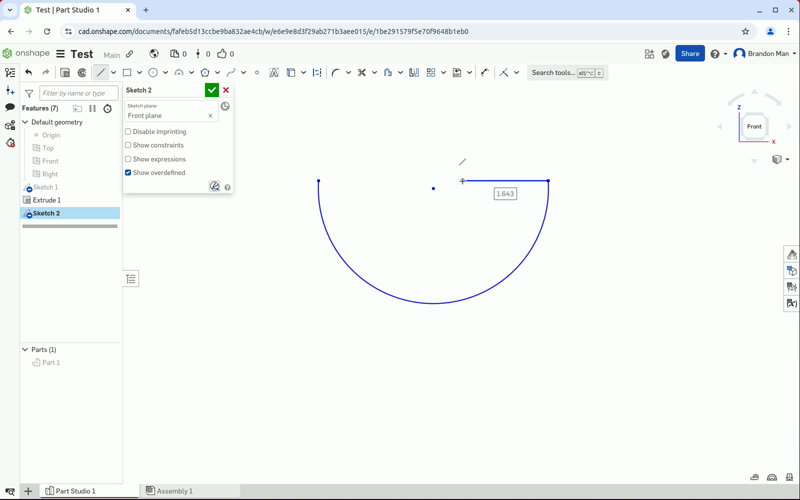
scroll(-6)
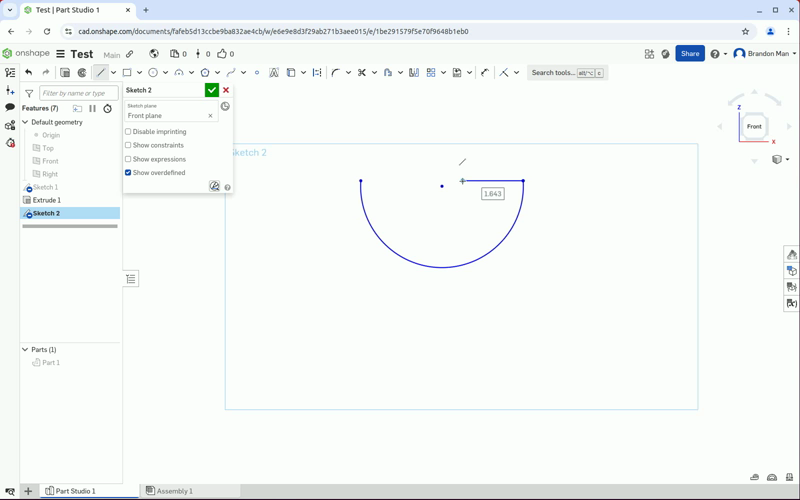
scroll(-6)
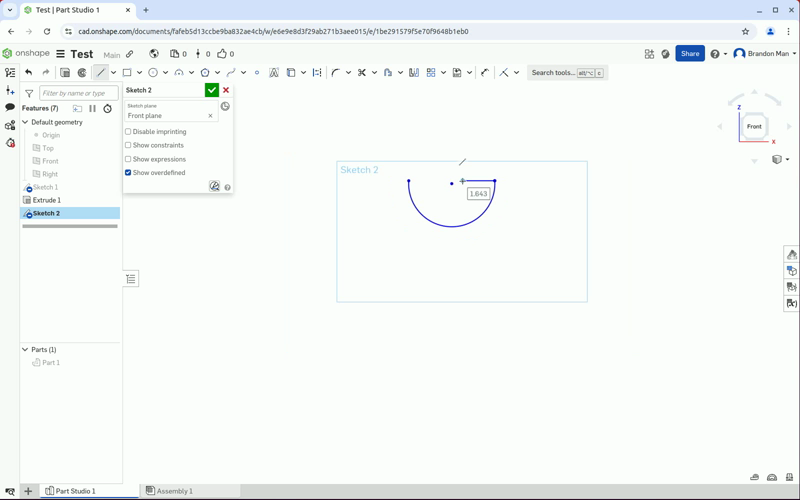
scroll(-6)
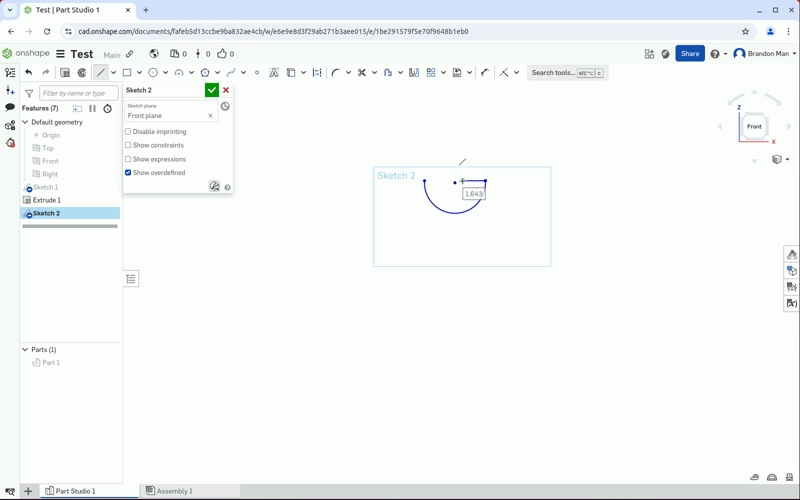
scroll(-6)
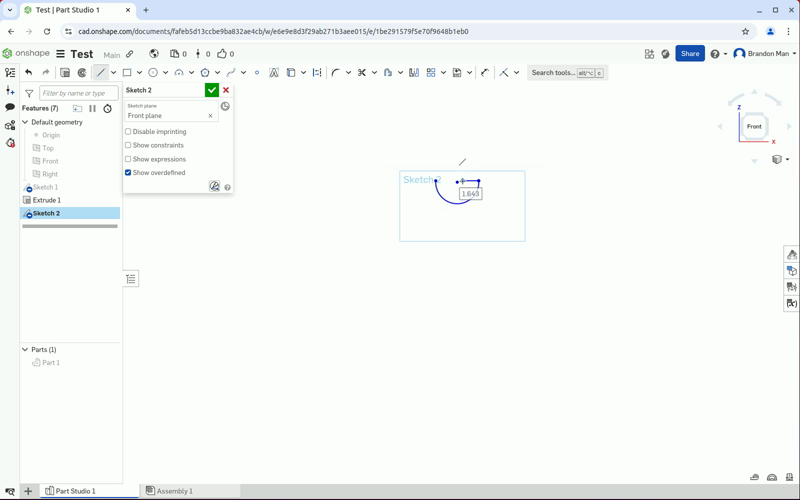
scroll(-6)
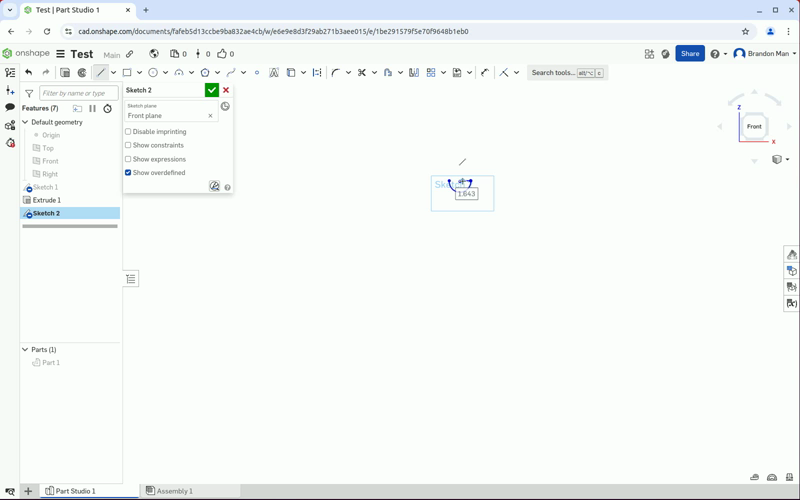
key_up(shift)
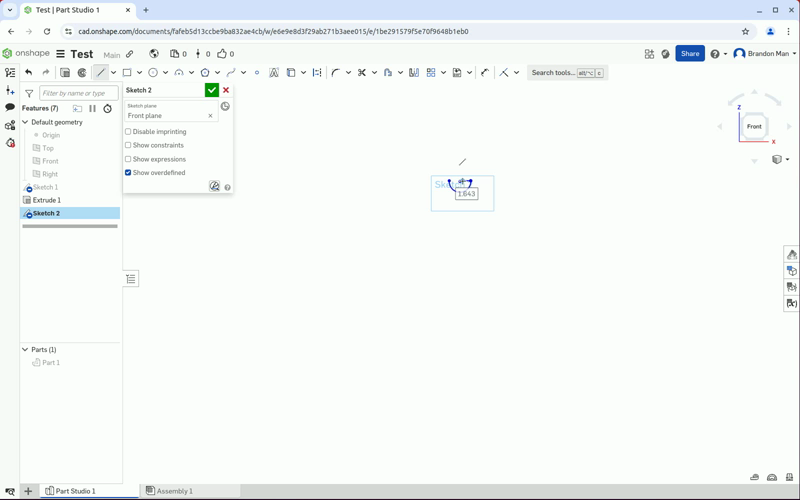
key(esc)
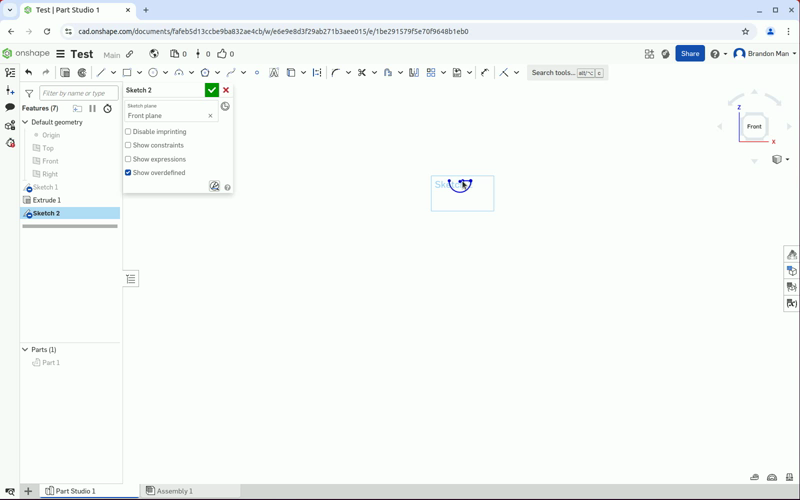
key(a)
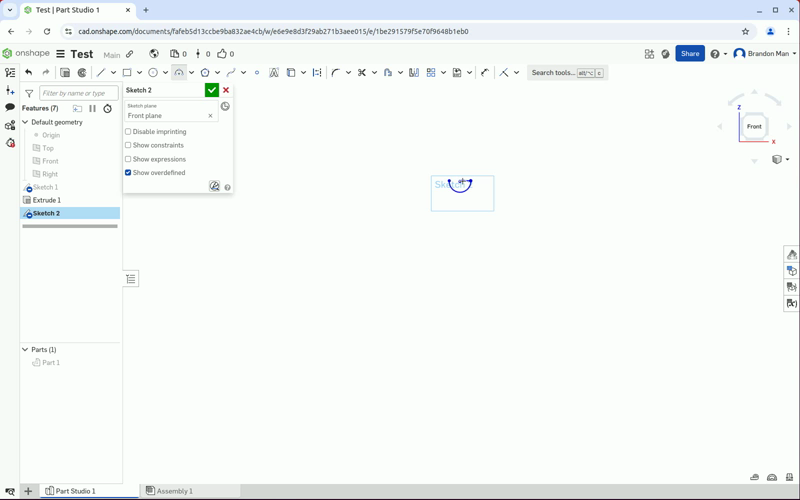
mouse_move(462, 180)
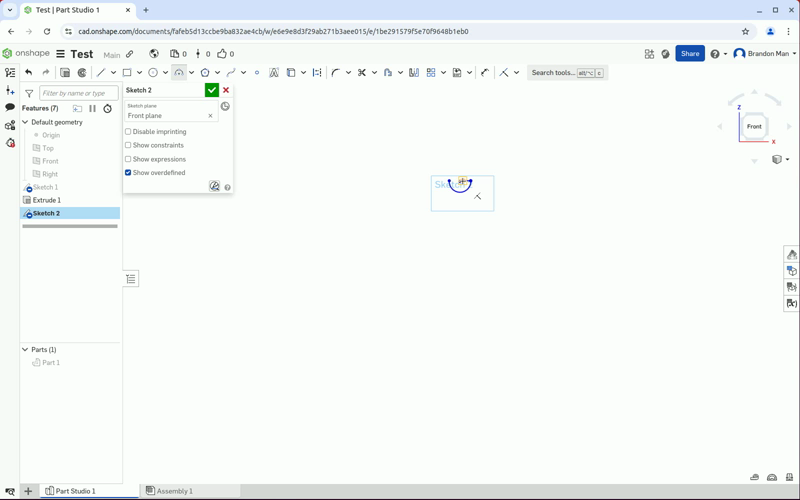
scroll(6)
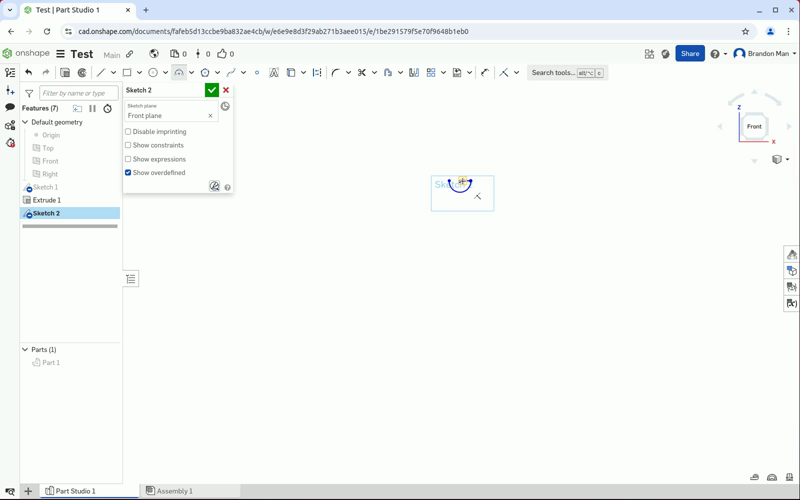
scroll(6)
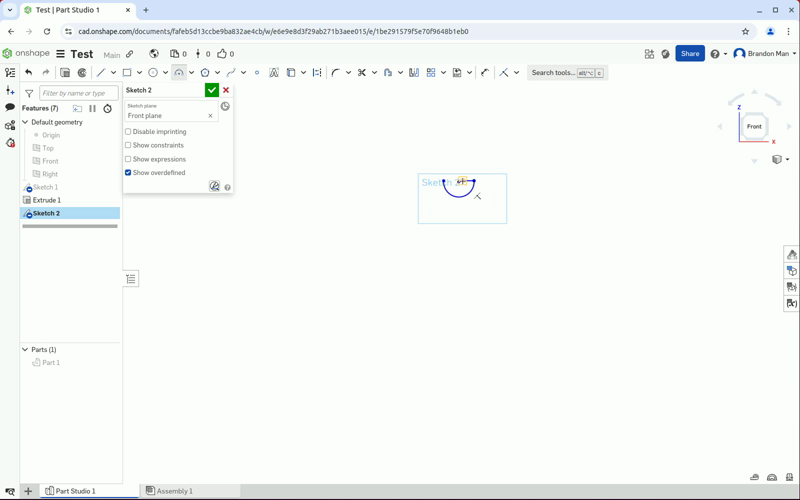
scroll(6)
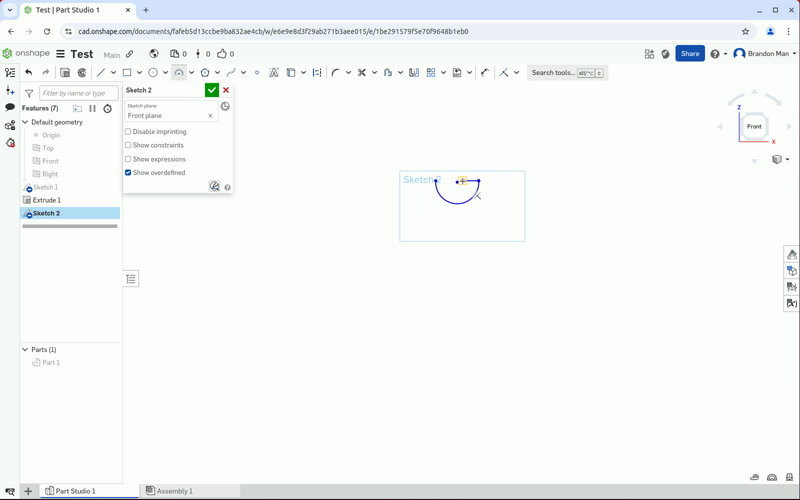
scroll(6)
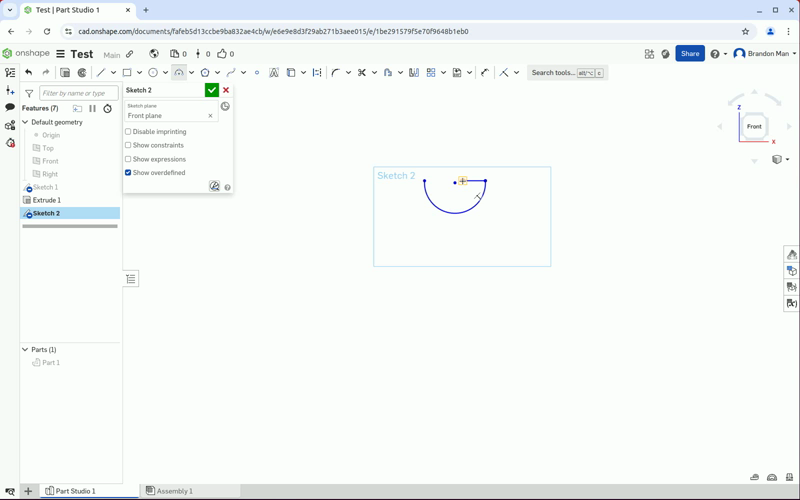
scroll(6)
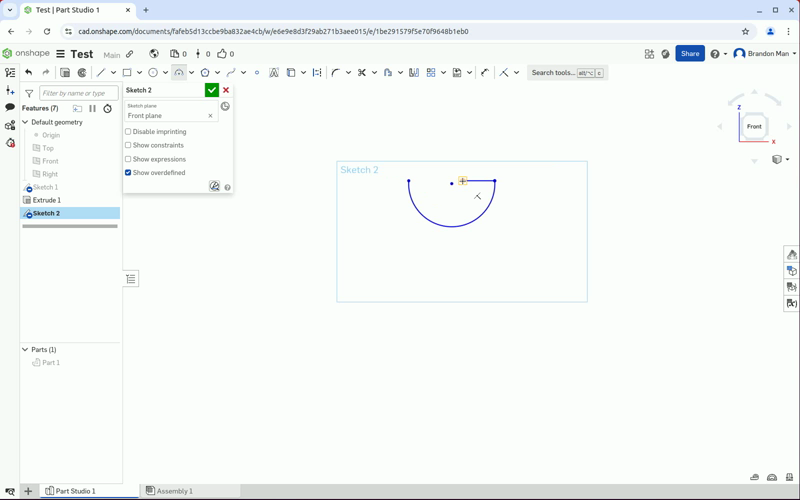
scroll(6)
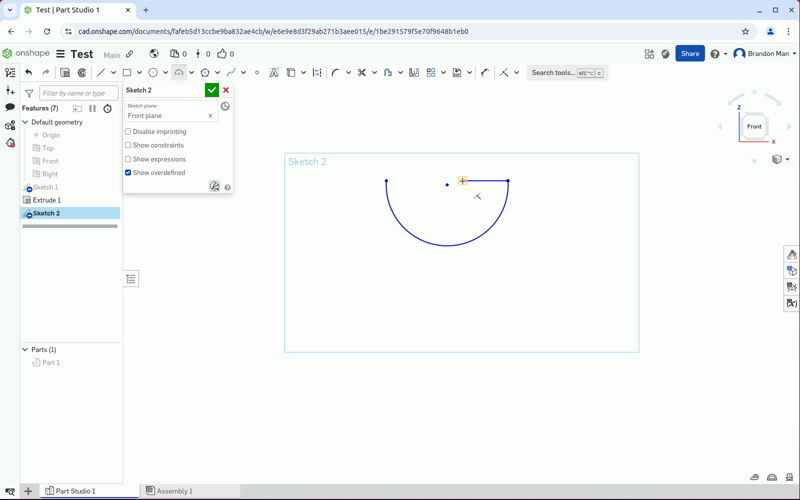
scroll(6)
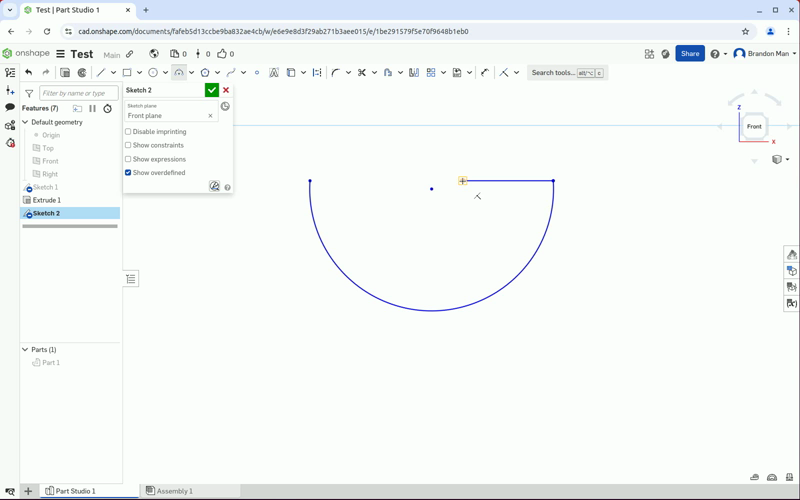
click(462, 180)
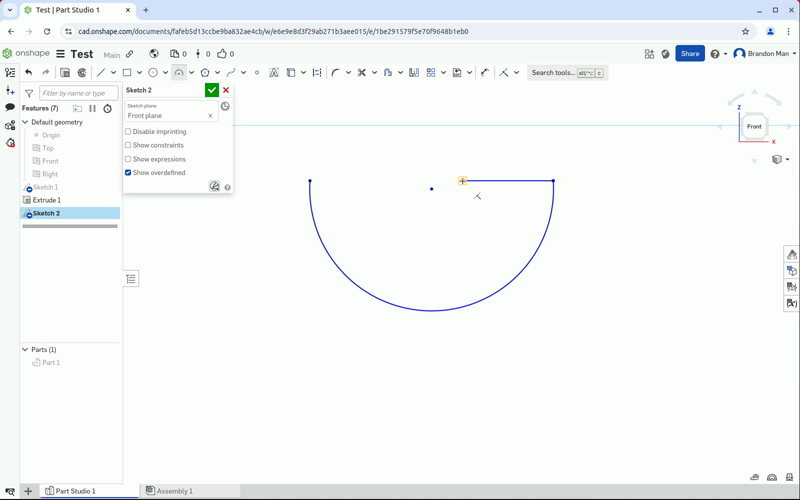
scroll(-6)
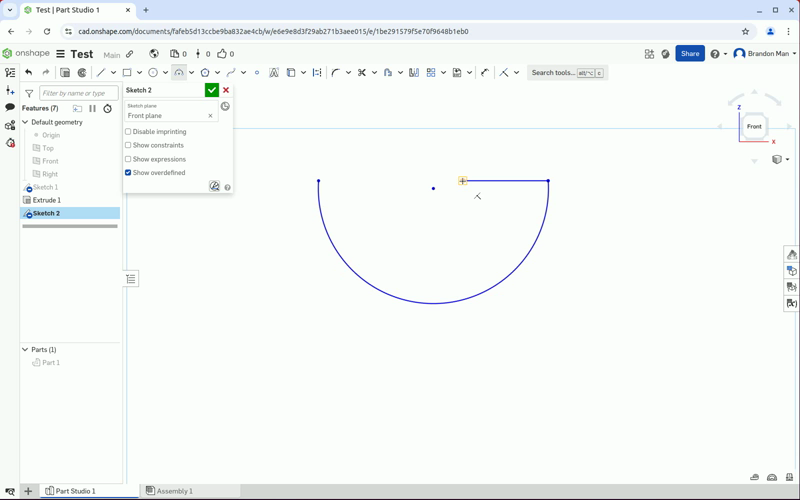
scroll(-6)
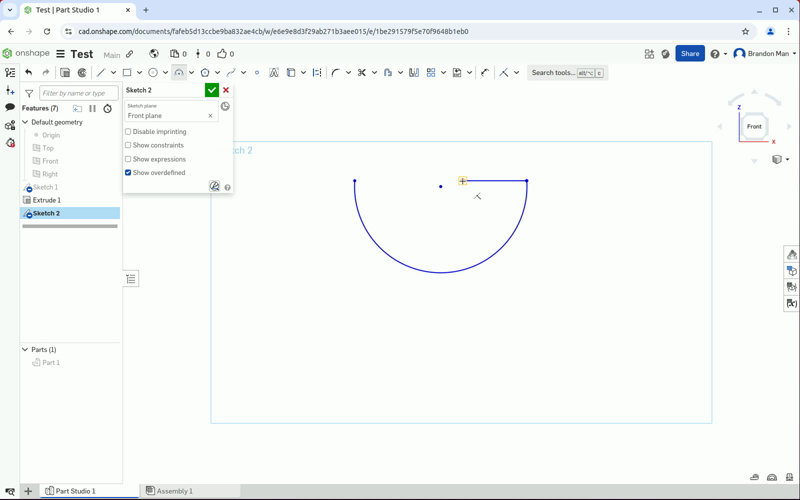
scroll(-6)
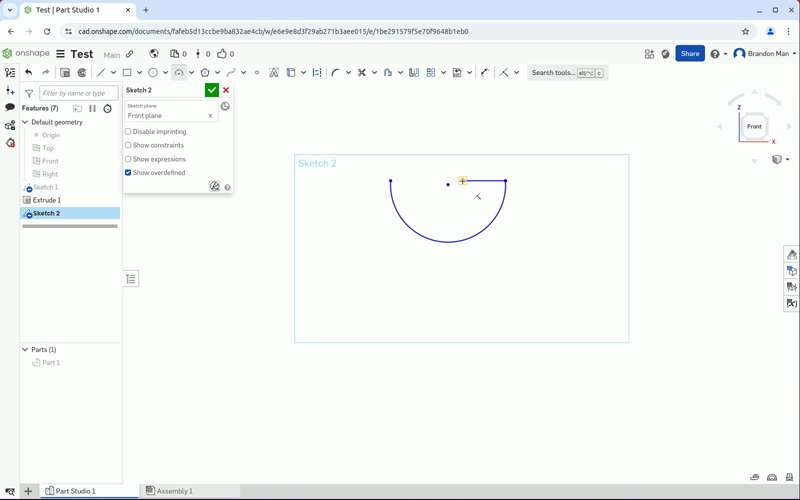
scroll(-6)
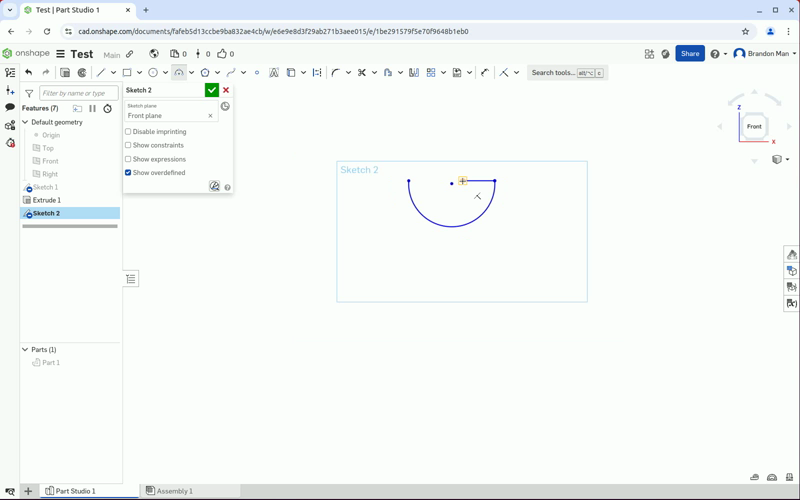
scroll(-6)
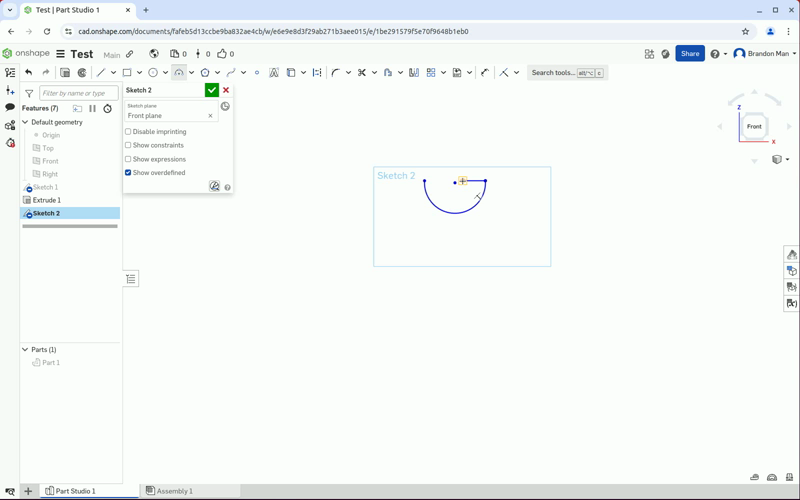
scroll(-6)
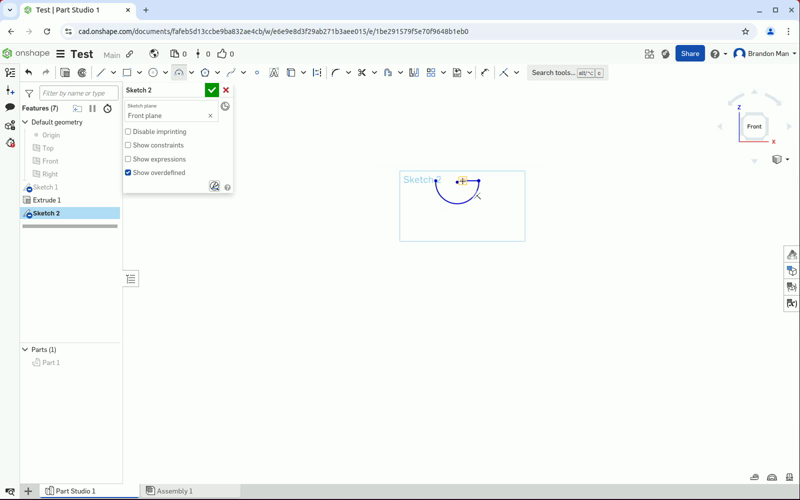
scroll(-6)
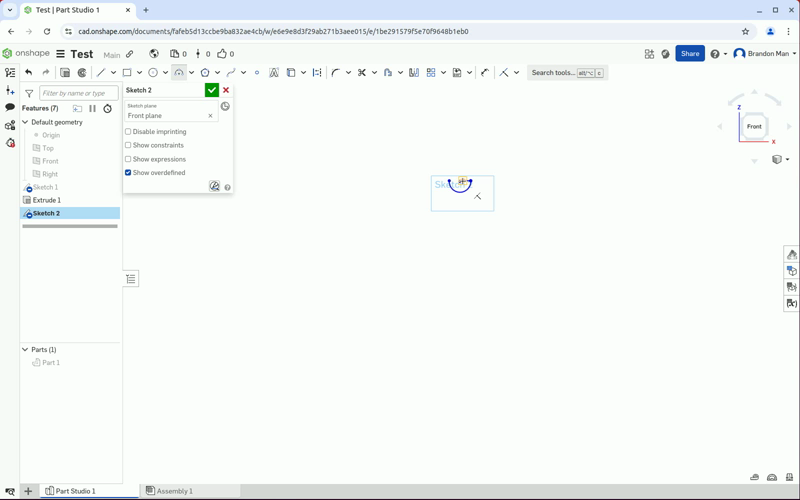
key_down(shift)
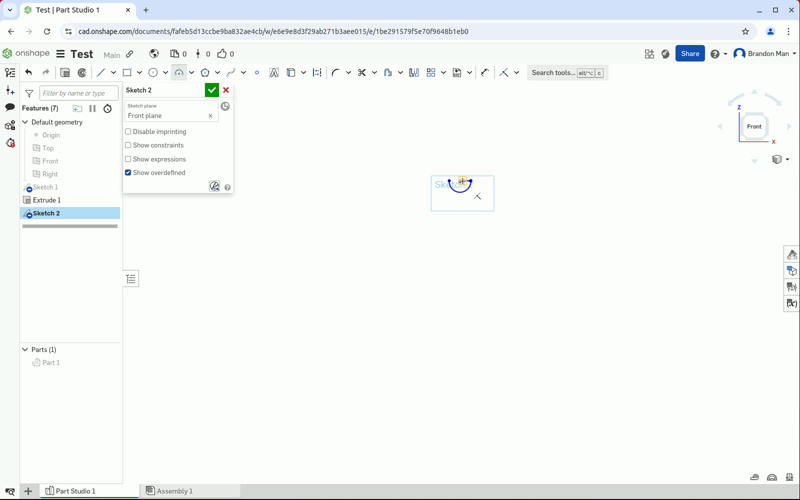
mouse_move(457, 180)
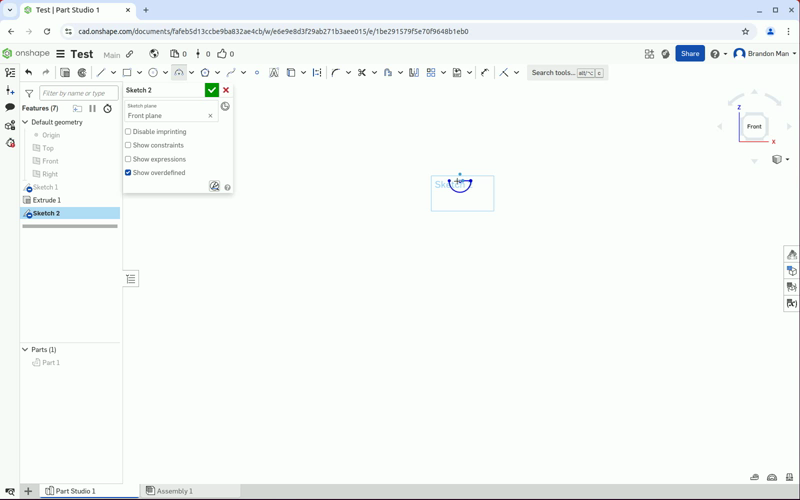
scroll(6)
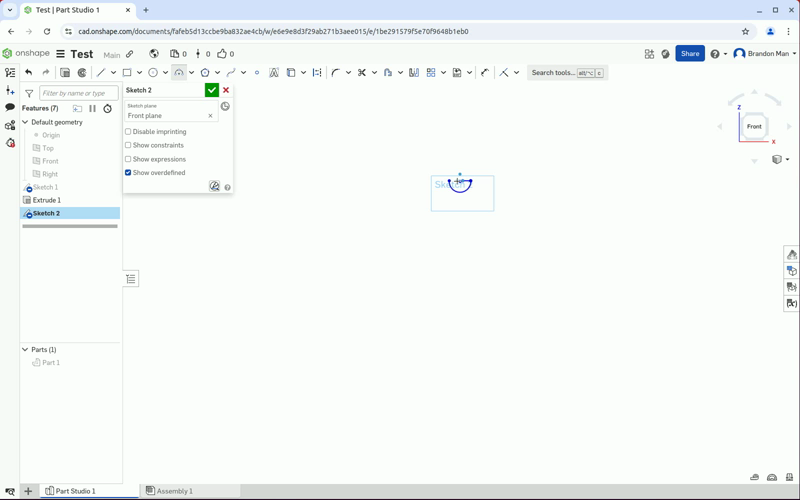
scroll(6)
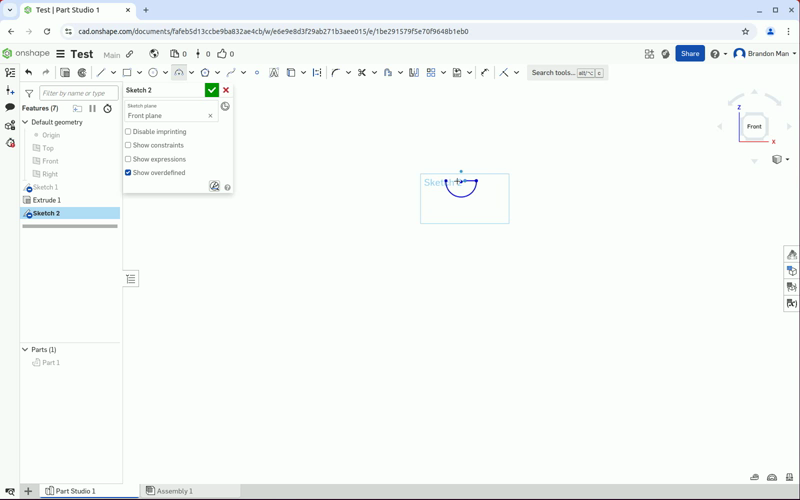
scroll(6)
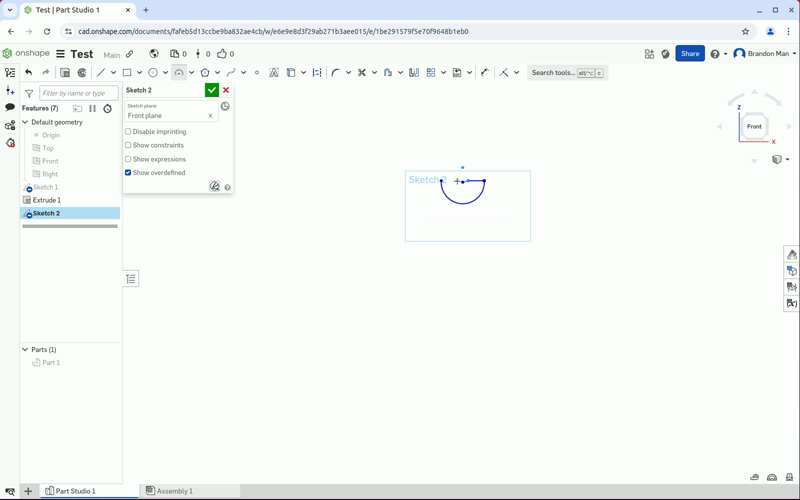
scroll(6)
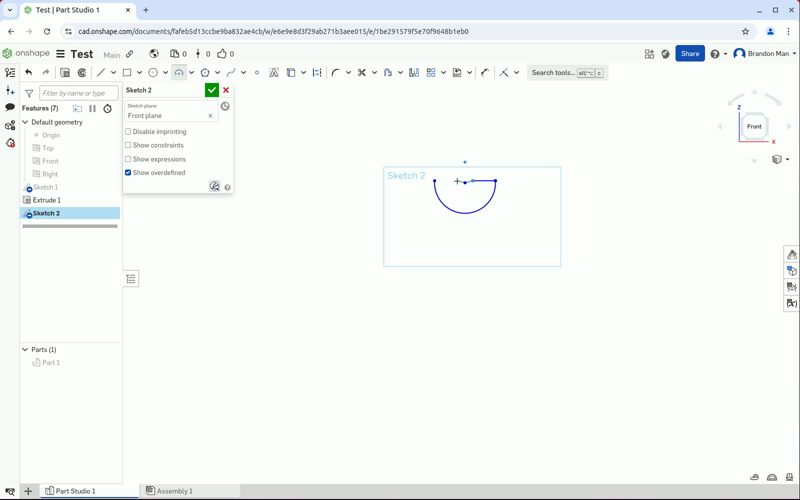
scroll(6)
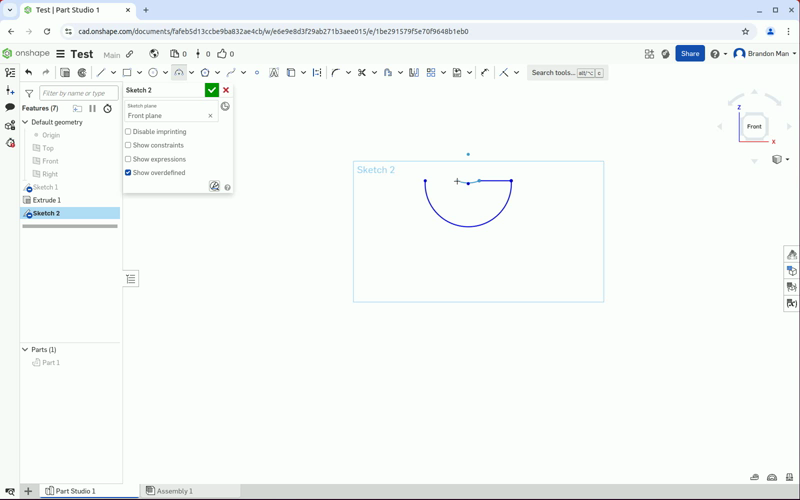
scroll(6)
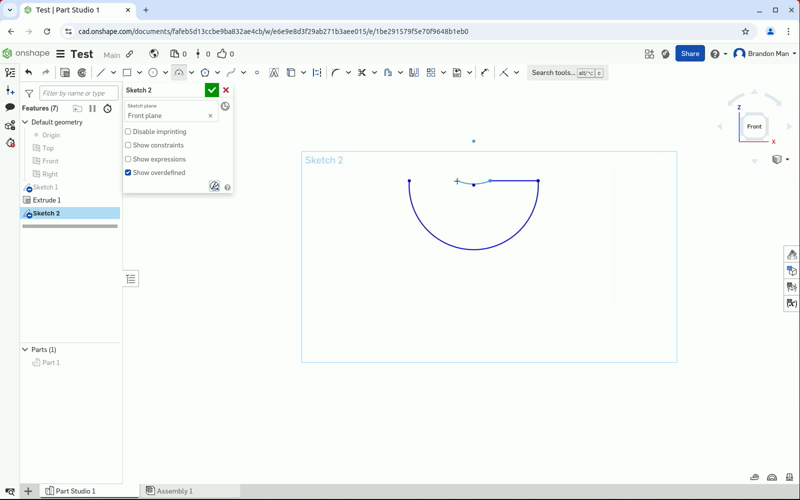
scroll(6)
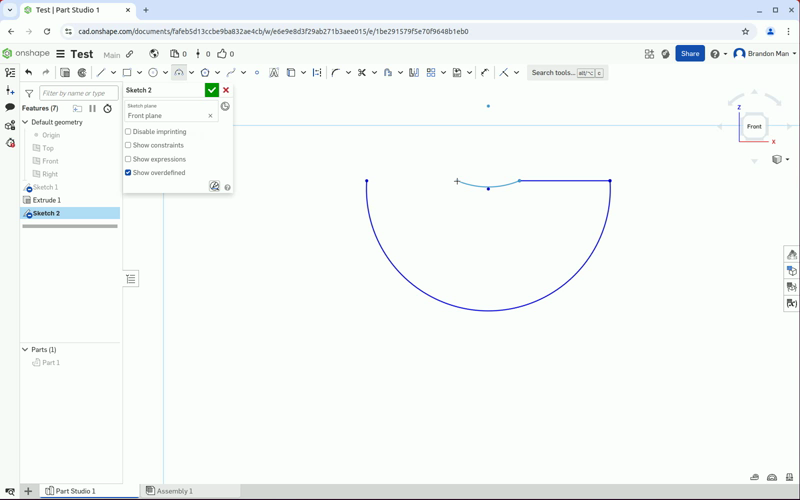
click(457, 180)
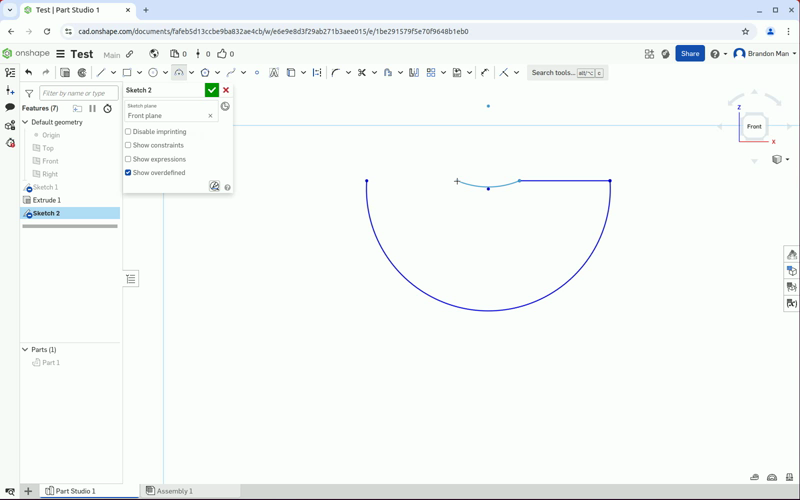
scroll(-6)
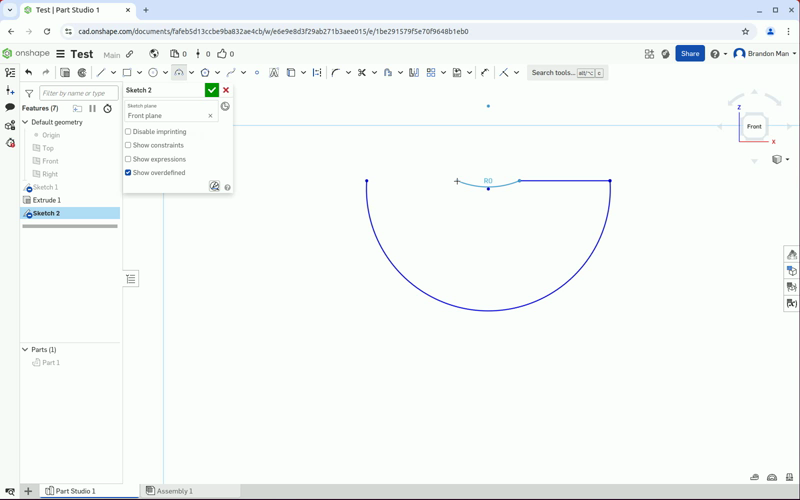
scroll(-6)
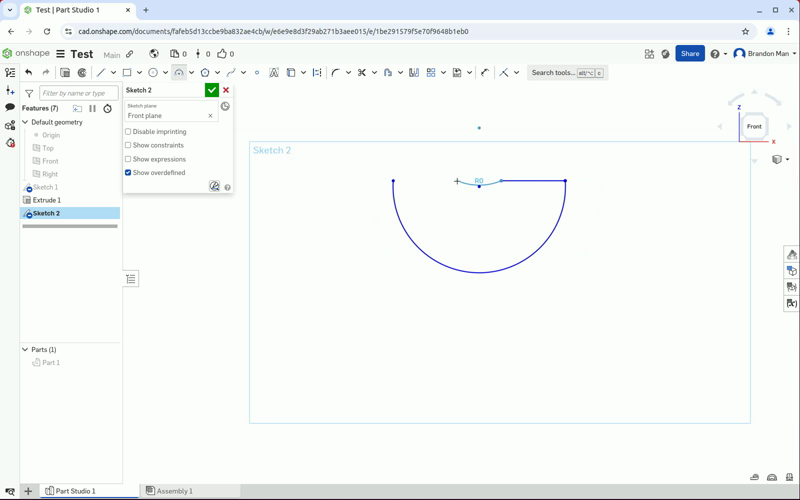
scroll(-6)
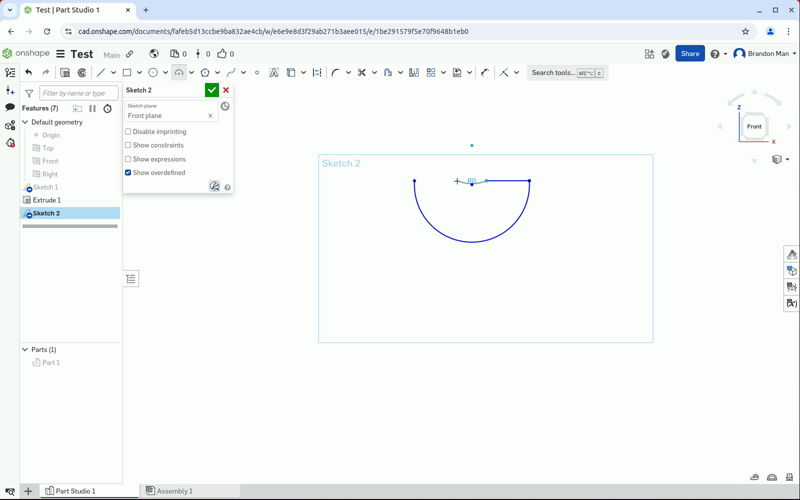
scroll(-6)
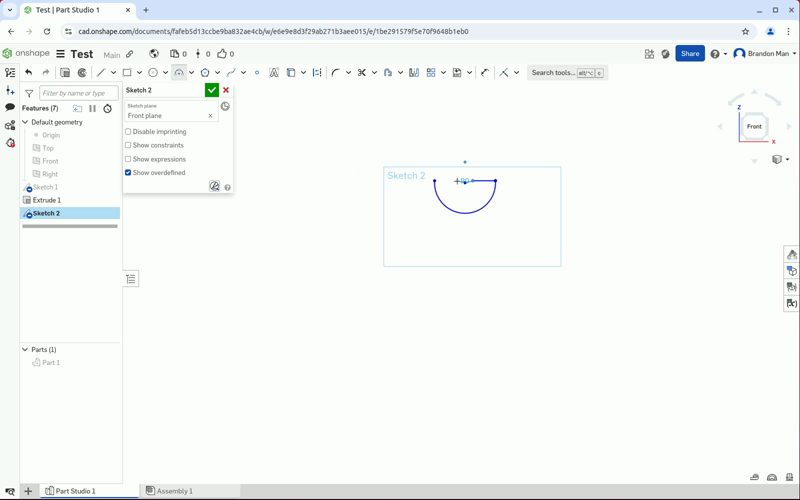
scroll(-6)
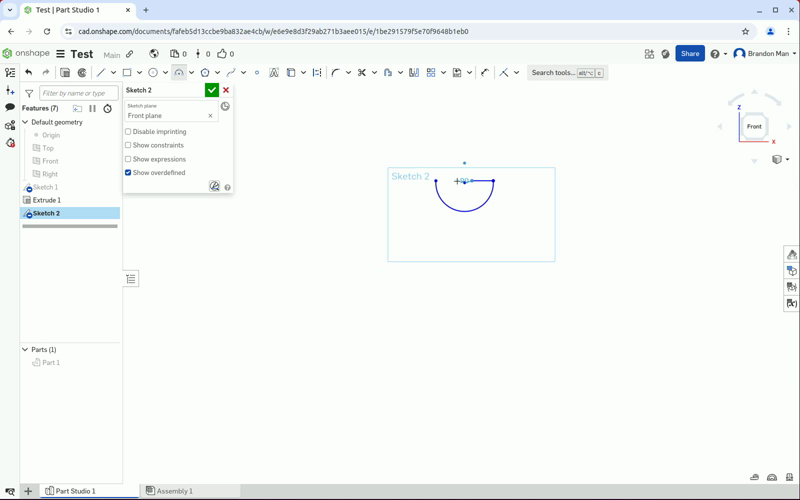
scroll(-6)
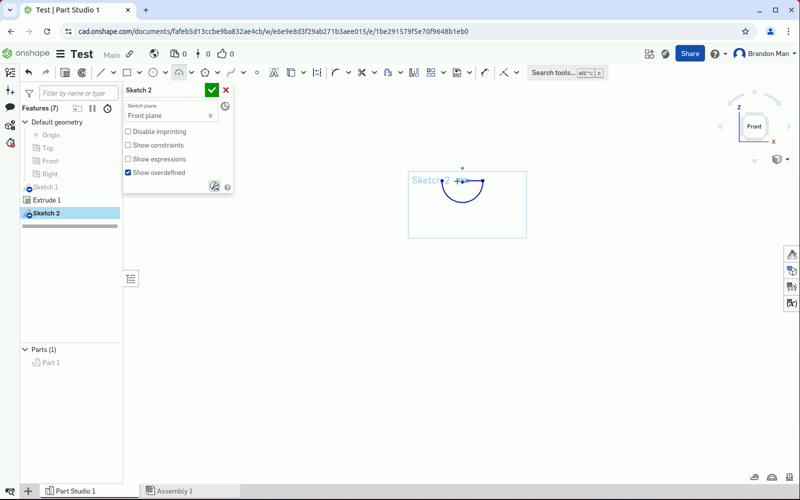
scroll(-6)
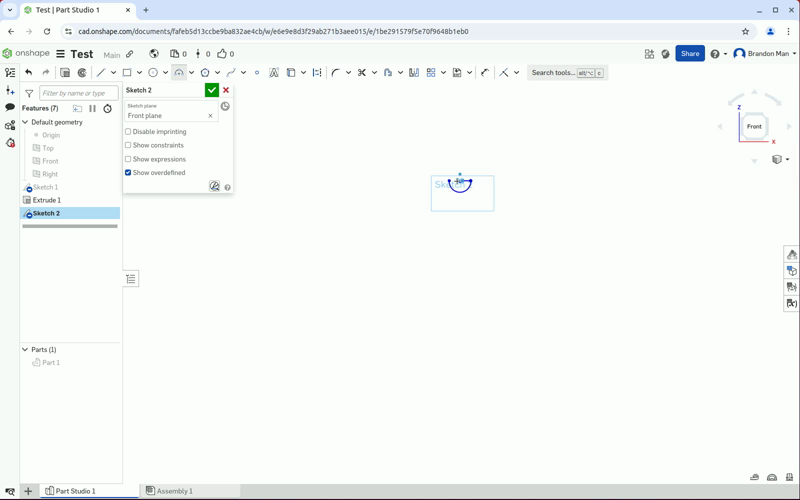
mouse_move(460, 183)
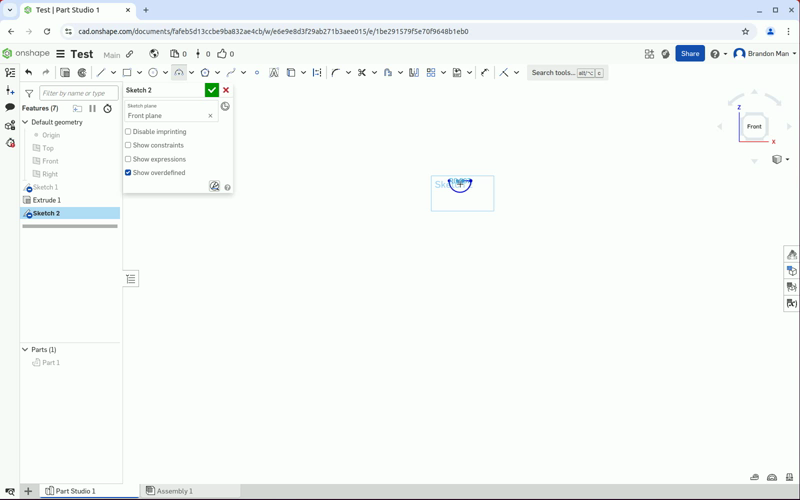
scroll(6)
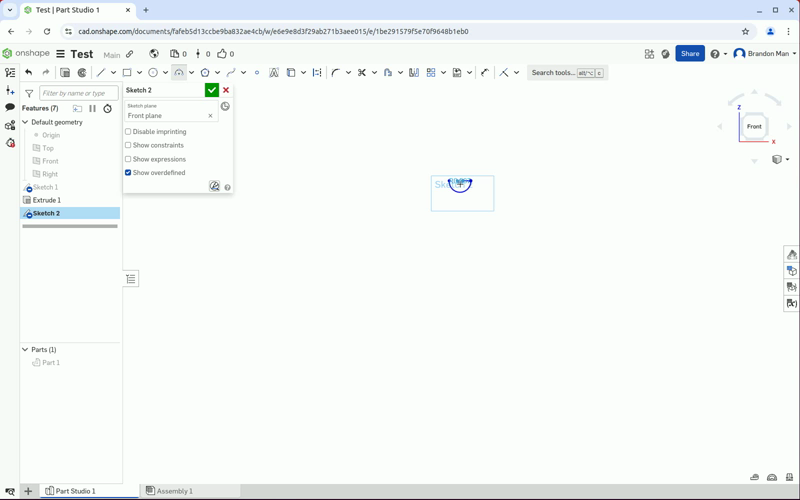
scroll(6)
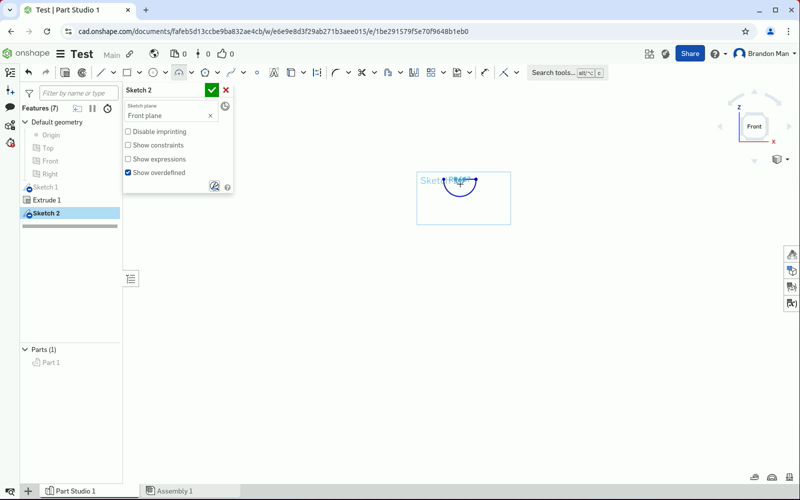
scroll(6)
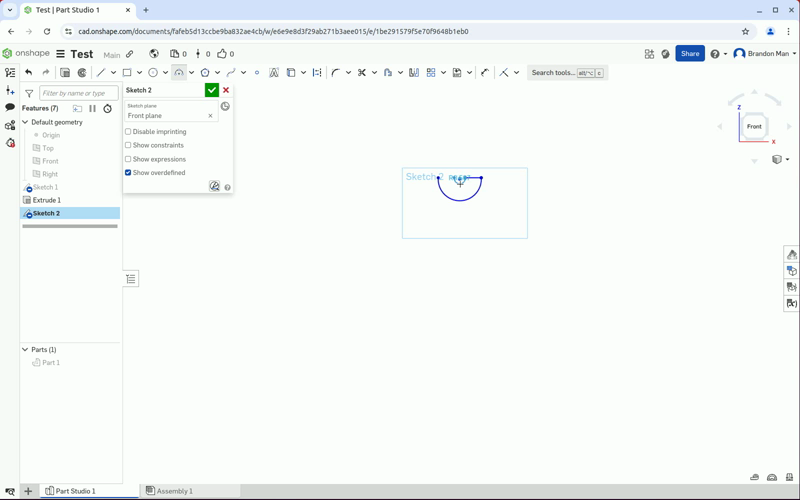
scroll(6)
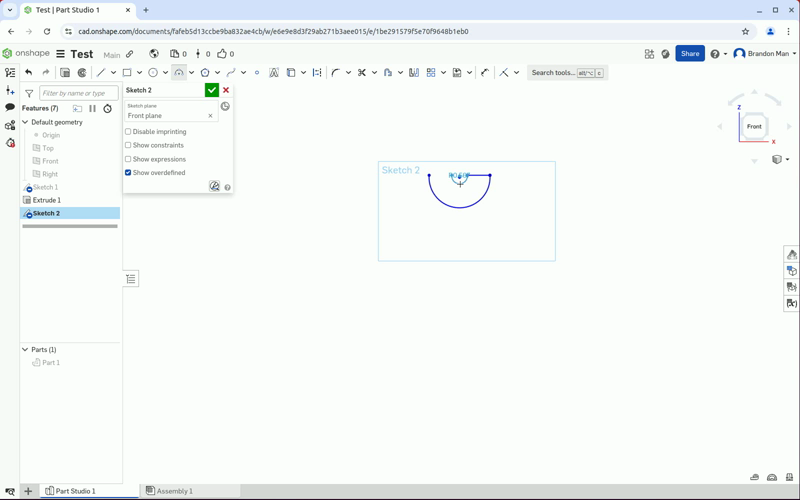
scroll(6)
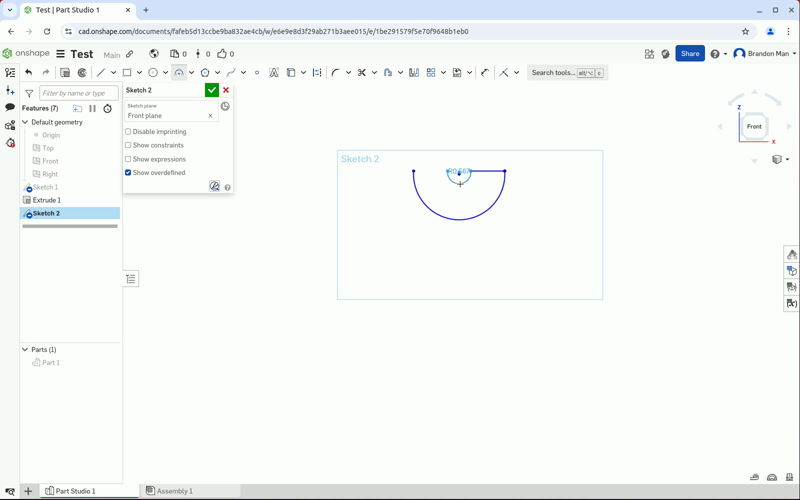
scroll(6)
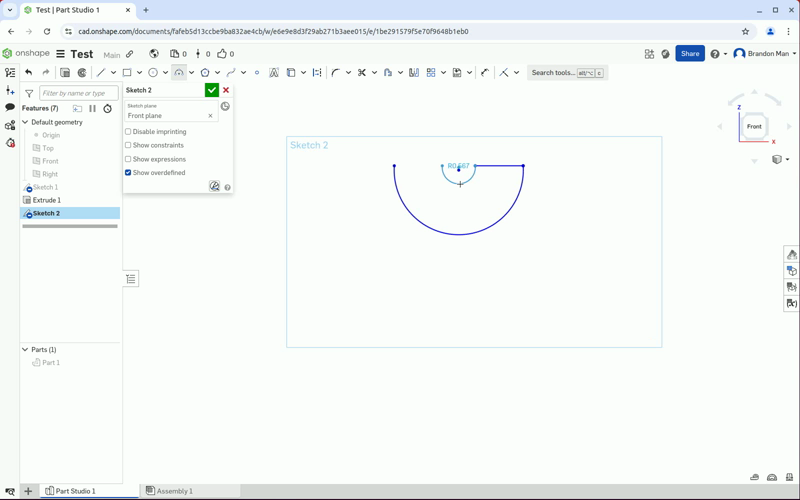
scroll(6)
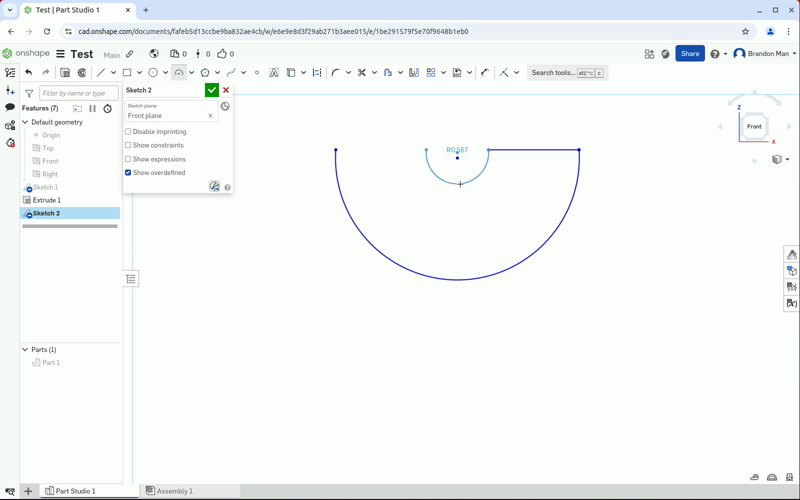
click(460, 183)
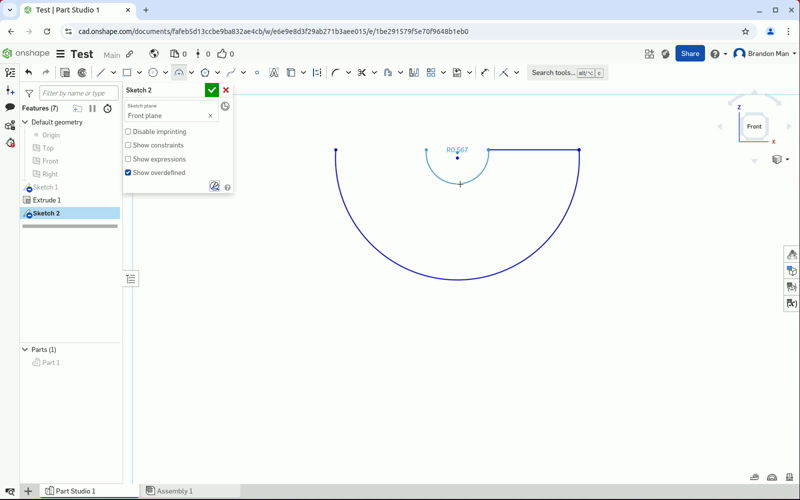
scroll(-6)
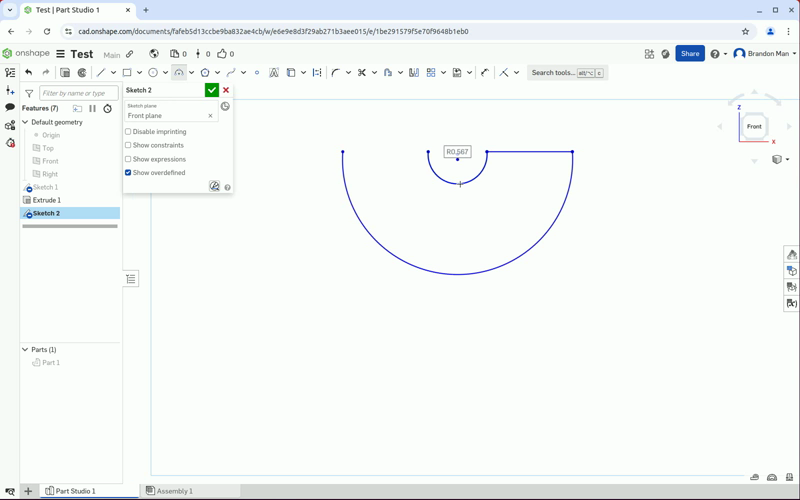
scroll(-6)
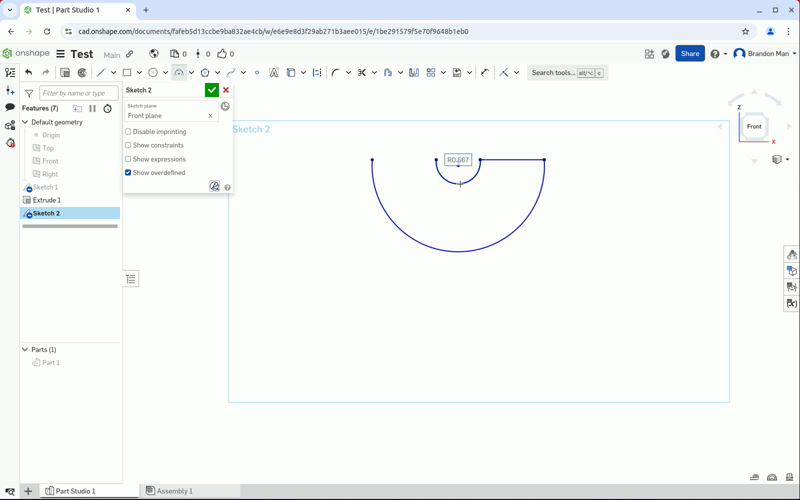
scroll(-6)
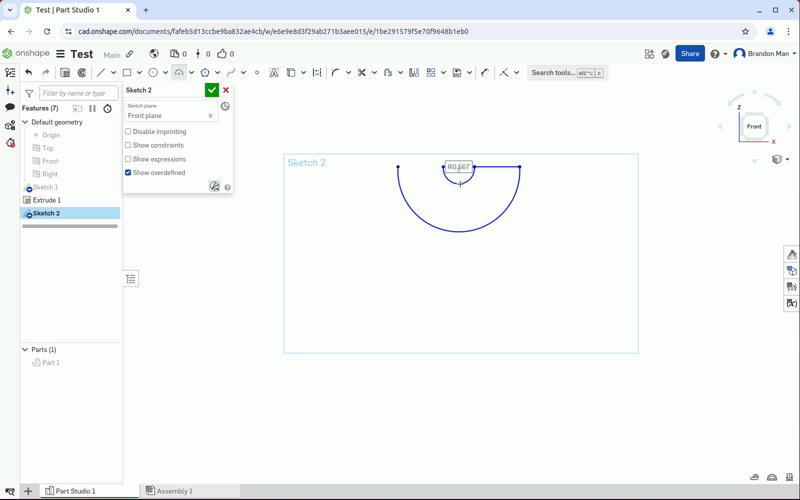
scroll(-6)
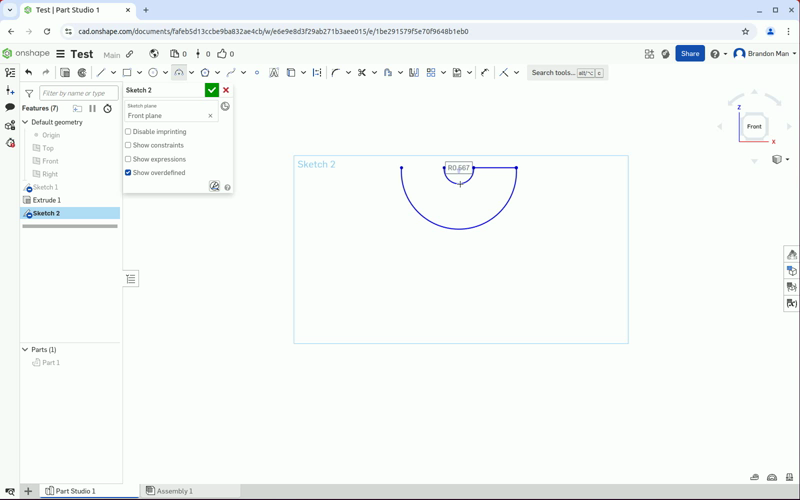
scroll(-6)
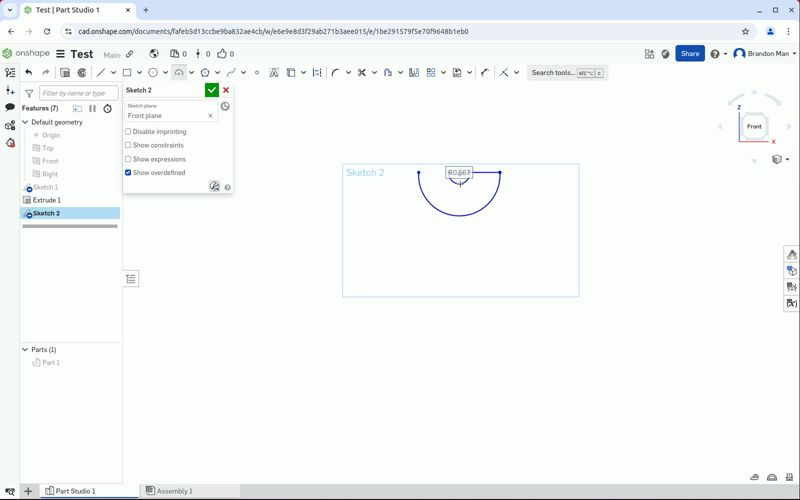
scroll(-6)
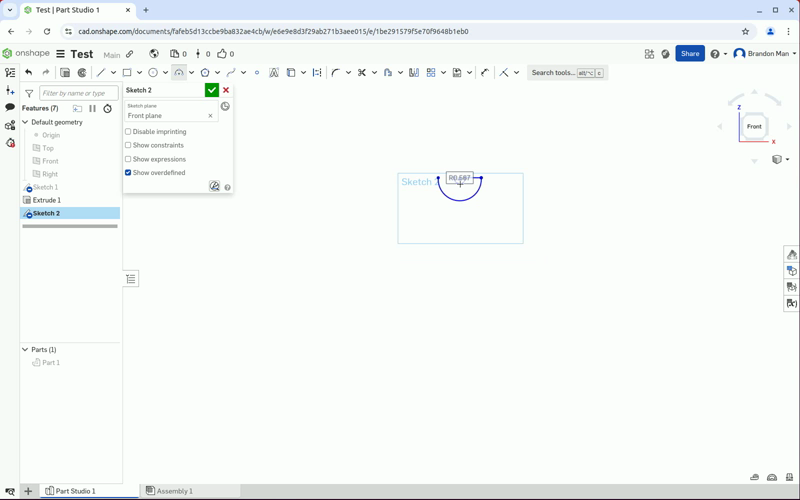
scroll(-6)
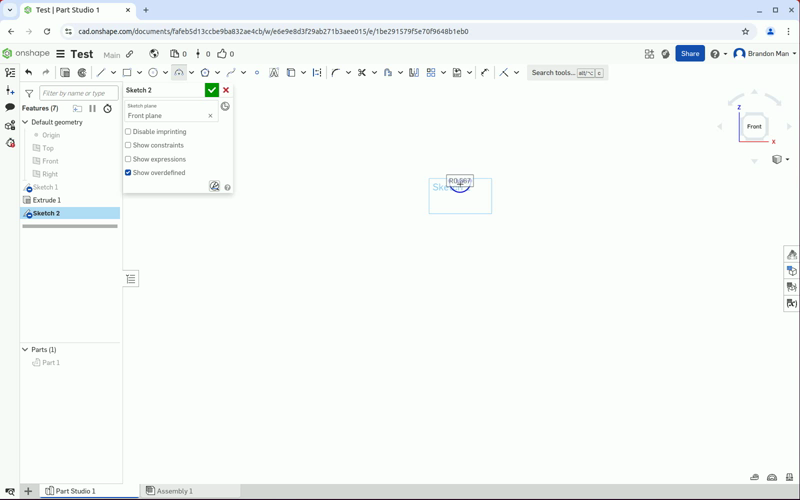
key_up(shift)
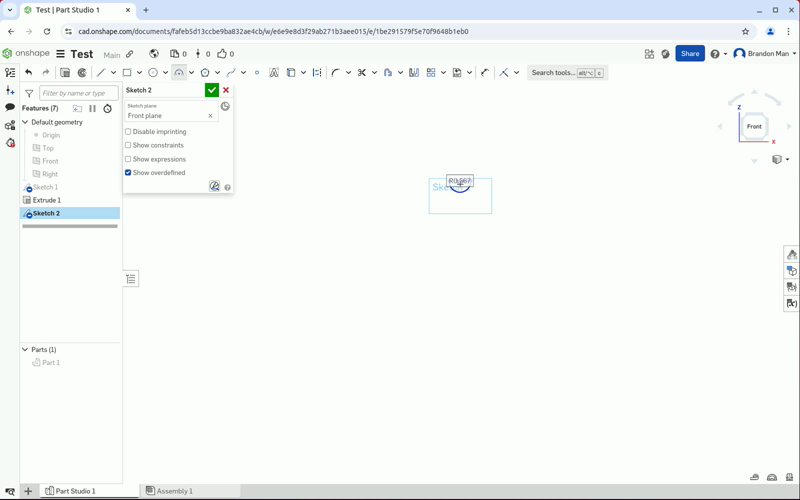
key(esc)
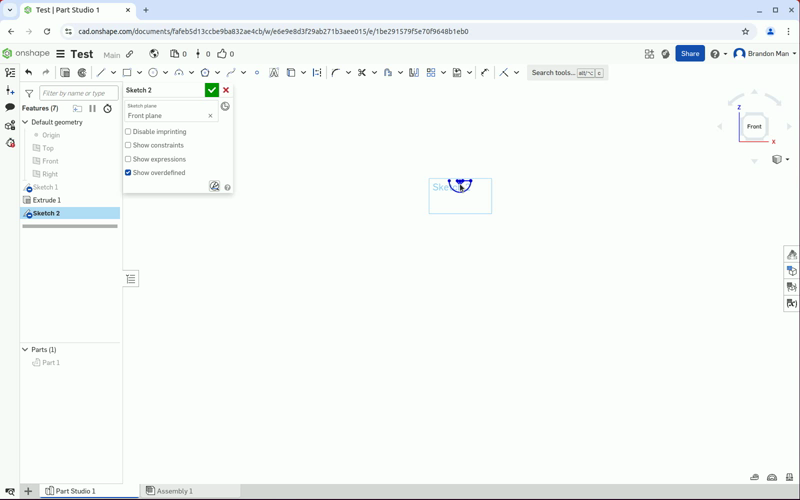
key(l)
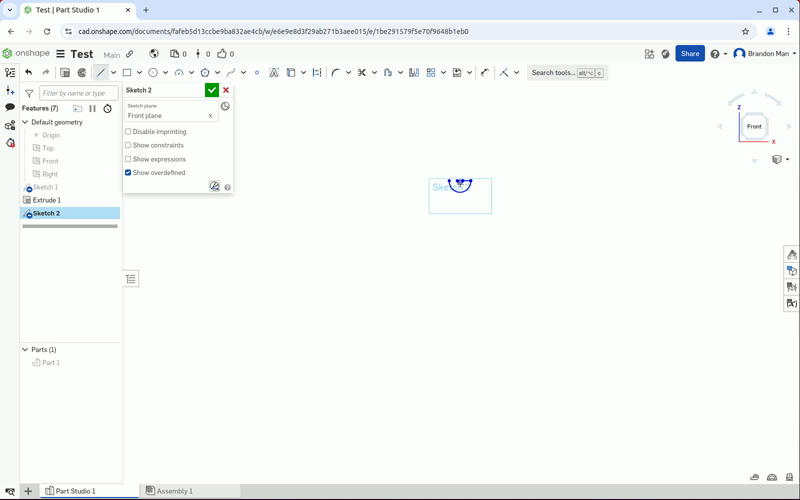
mouse_move(457, 180)
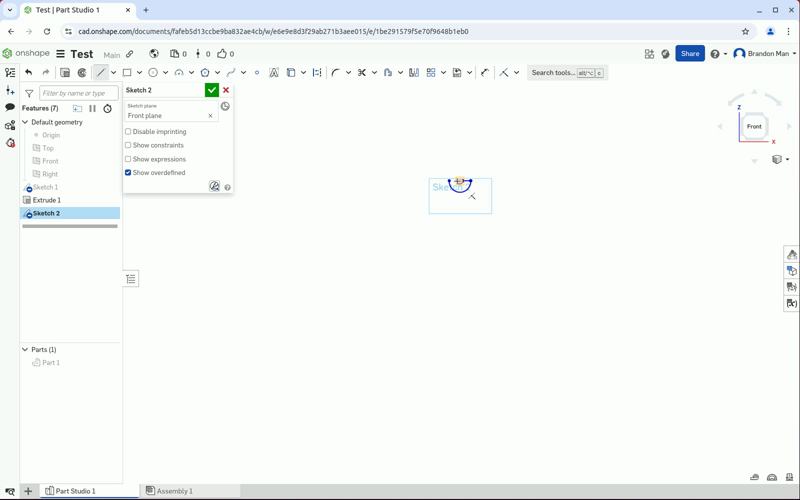
scroll(6)
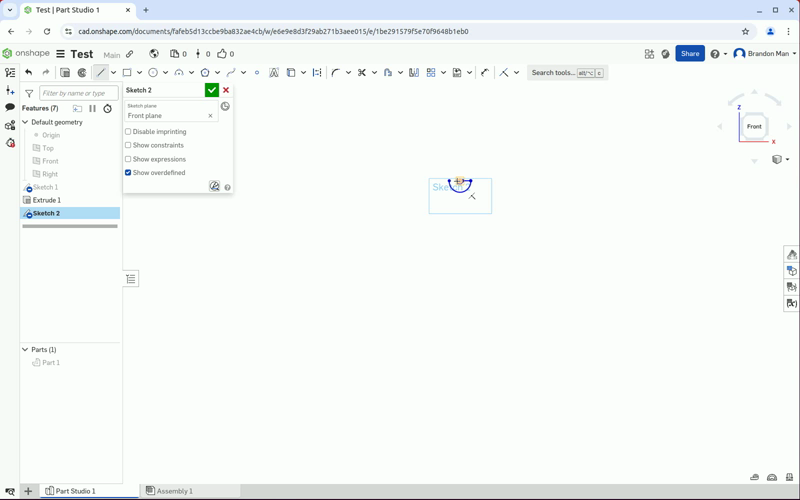
scroll(6)
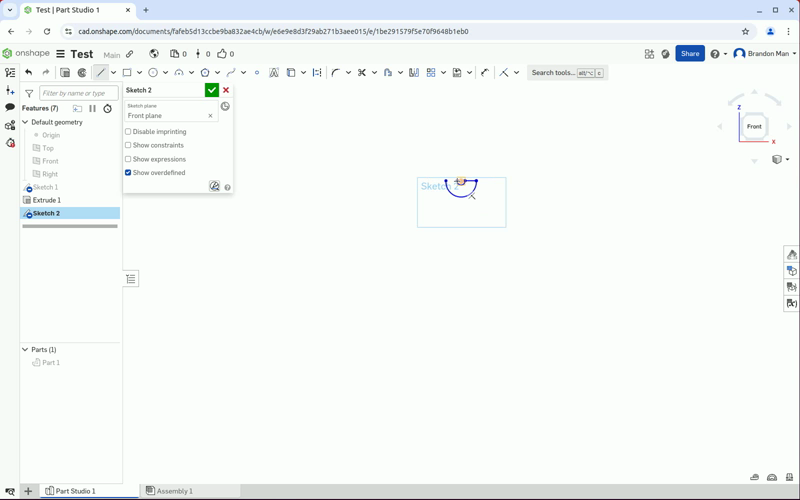
scroll(6)
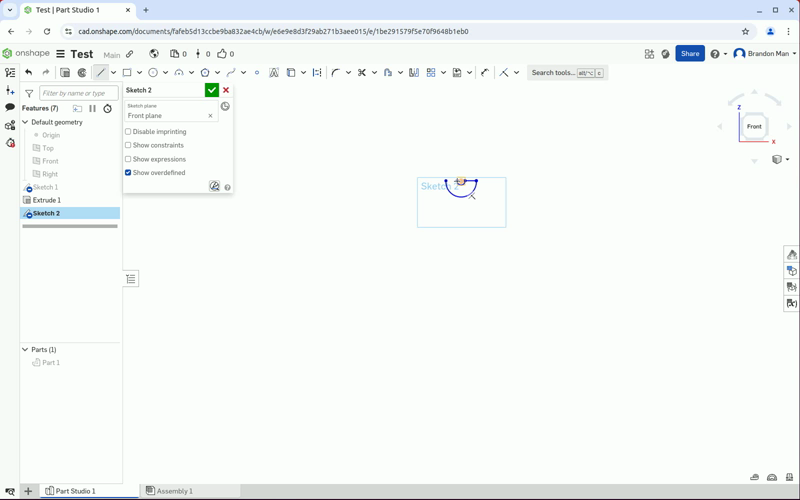
scroll(6)
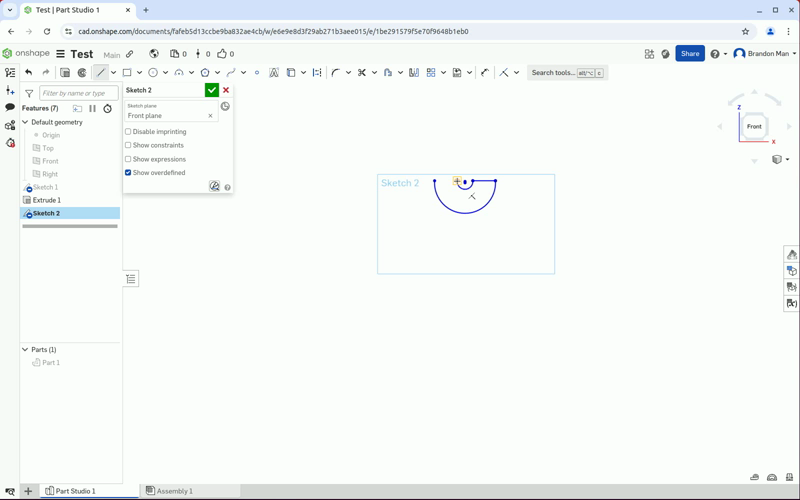
scroll(6)
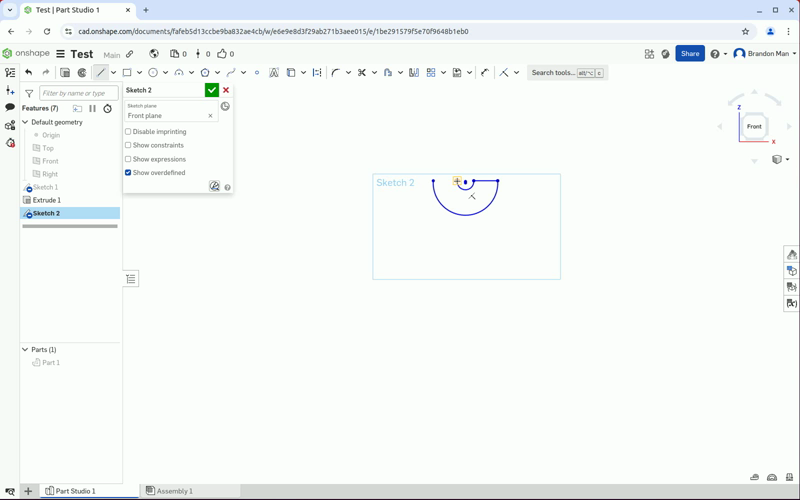
scroll(6)
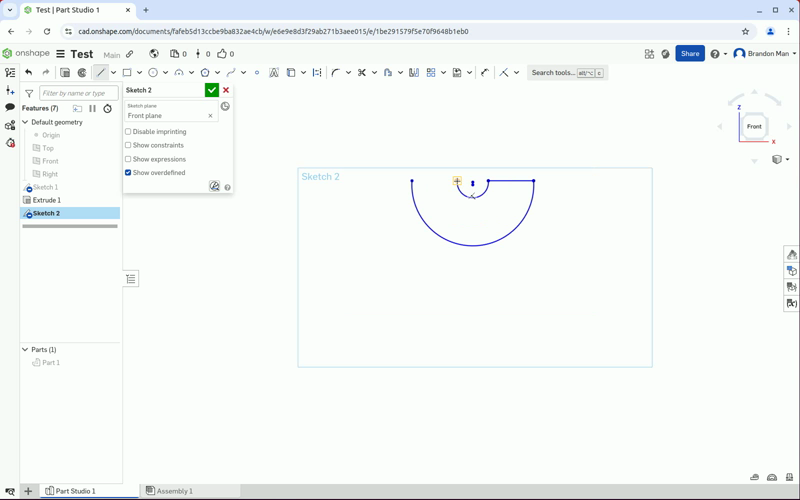
scroll(6)
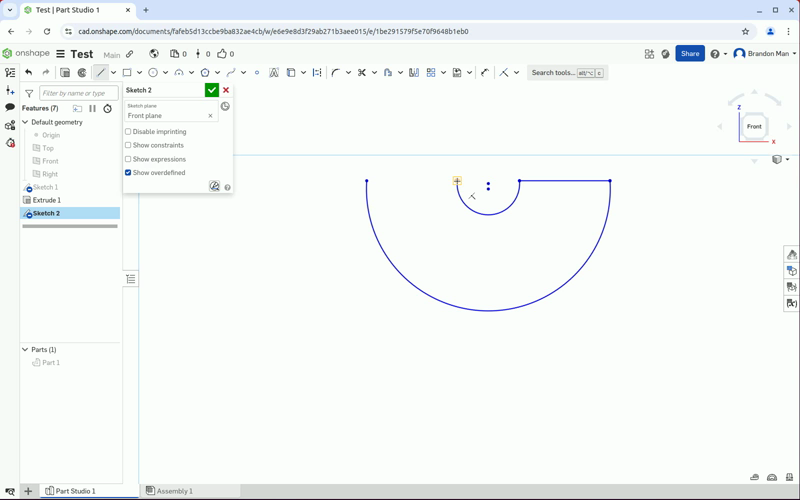
click(457, 180)
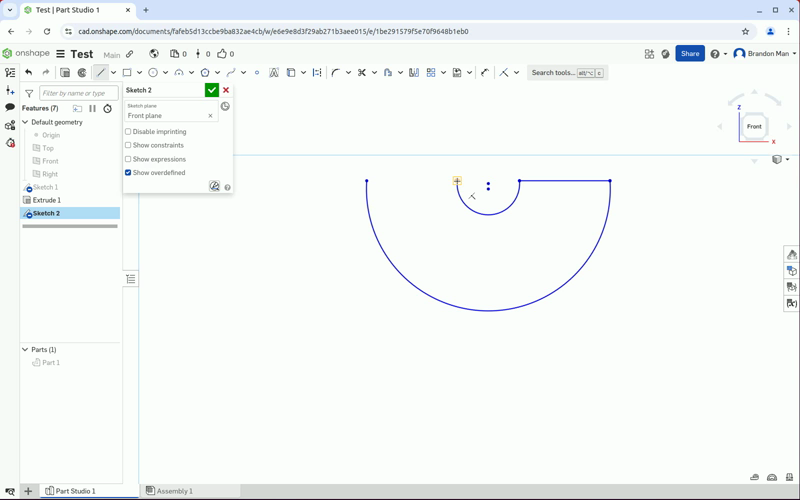
scroll(-6)
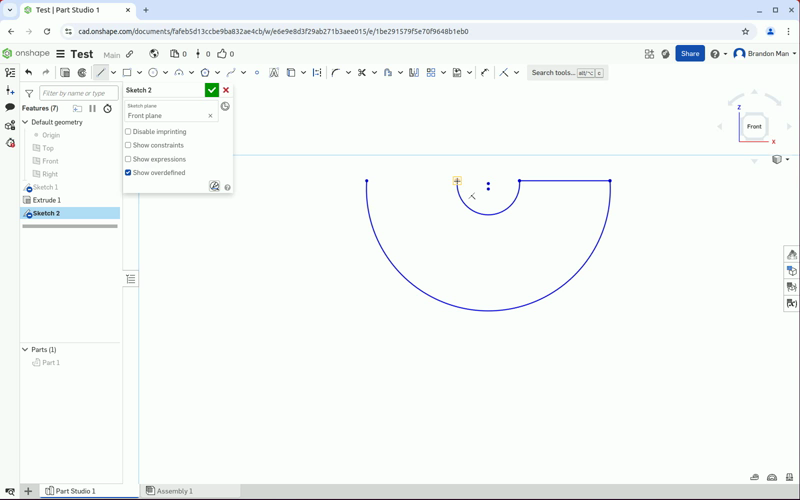
scroll(-6)
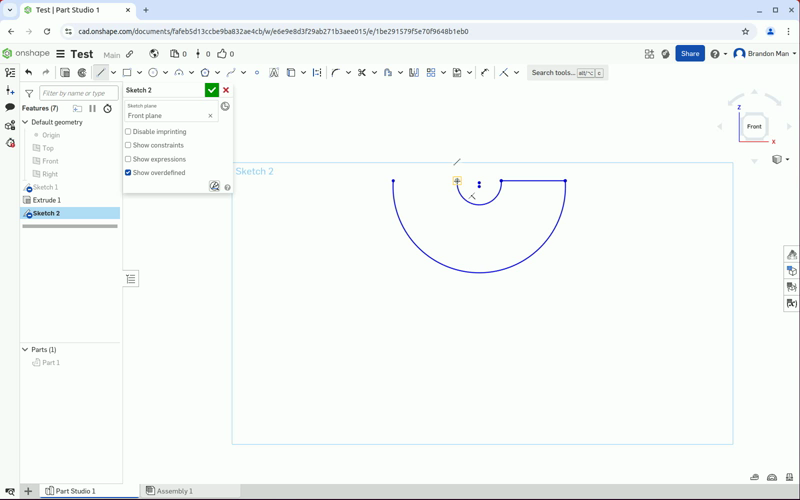
scroll(-6)
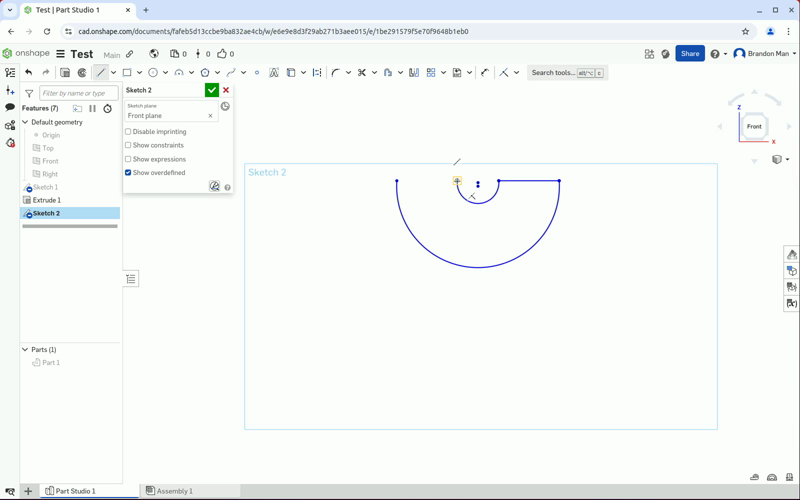
scroll(-6)
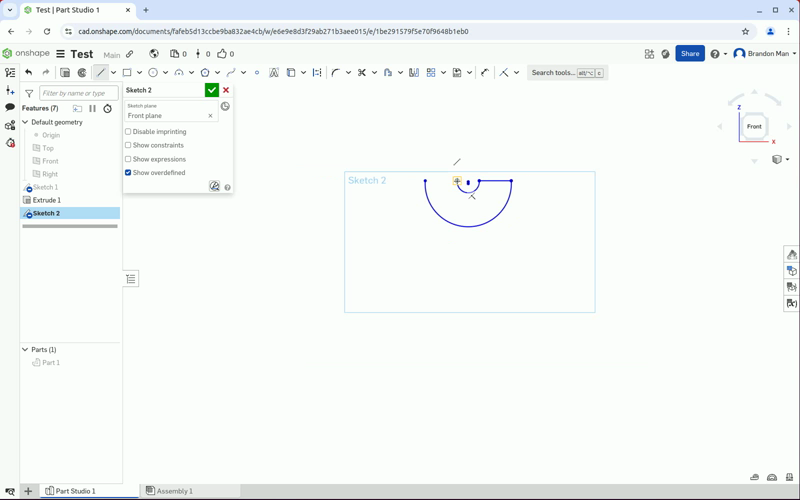
scroll(-6)
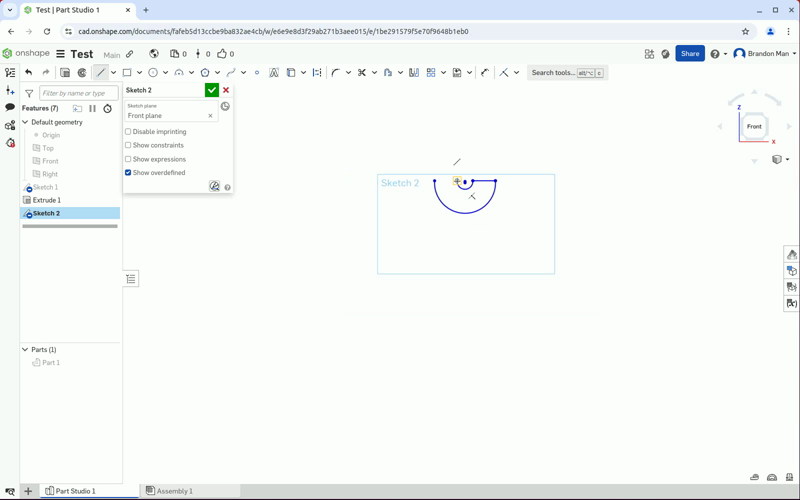
scroll(-6)
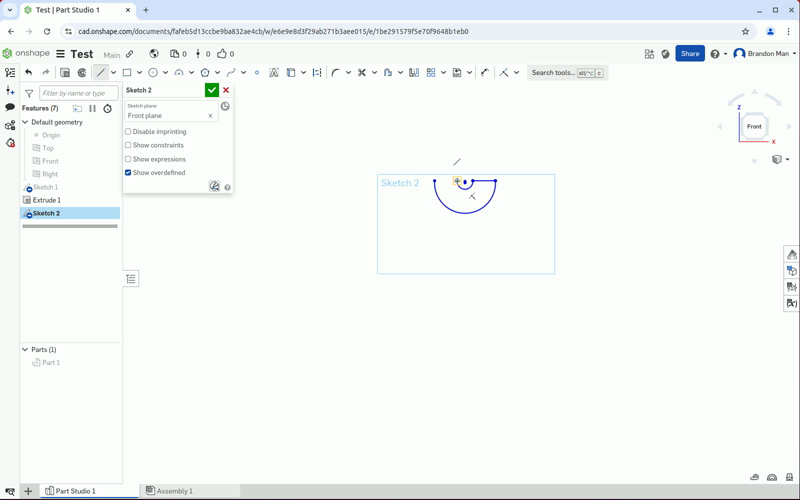
scroll(-6)
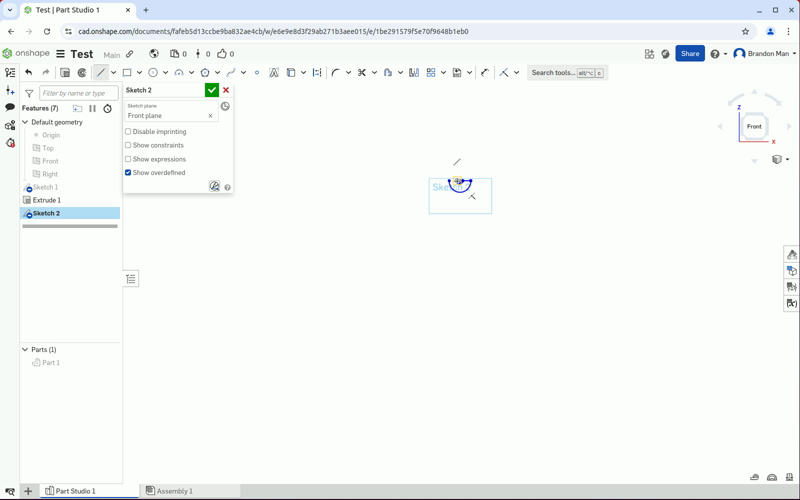
mouse_move(487, 180)
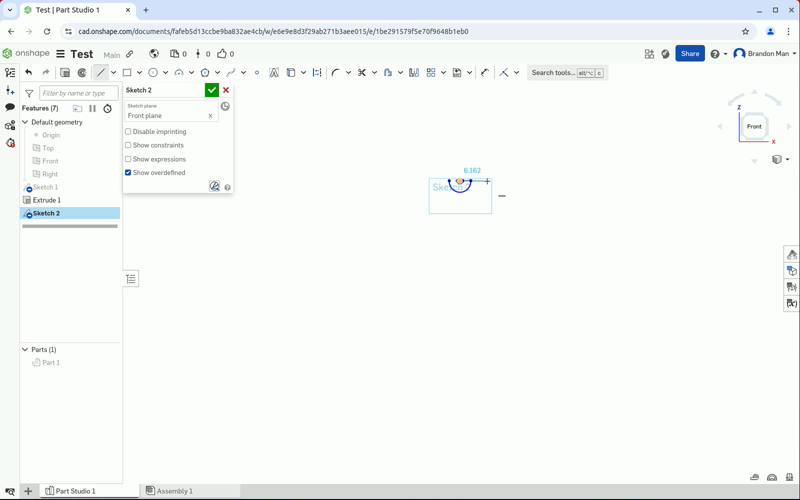
key_down(shift)
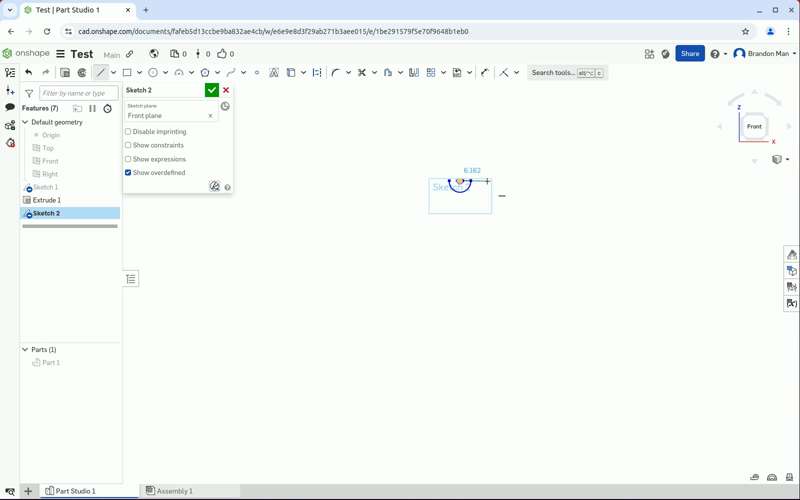
mouse_move(449, 180)
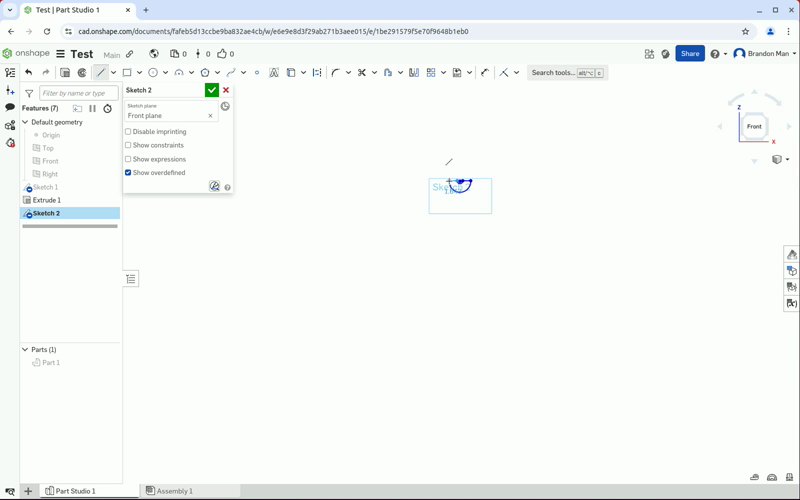
key_up(shift)
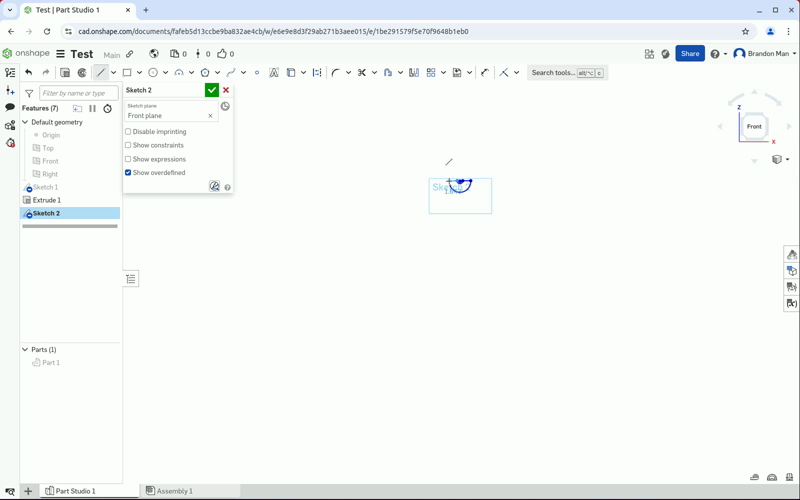
click(449, 180)
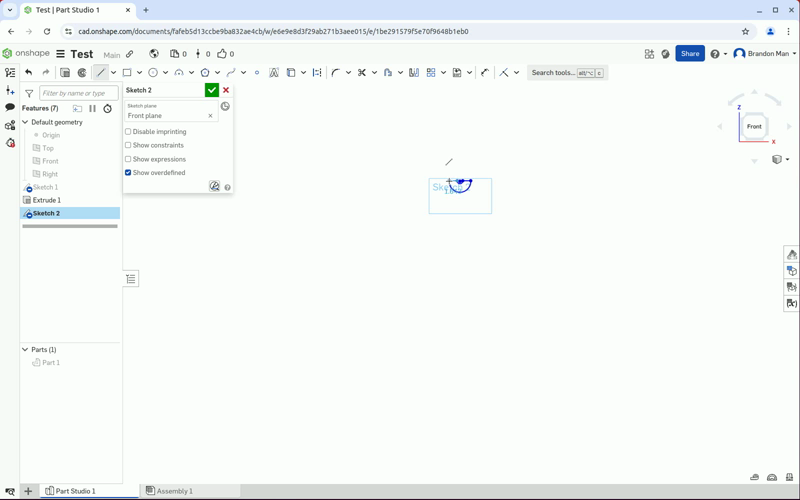
key(esc)
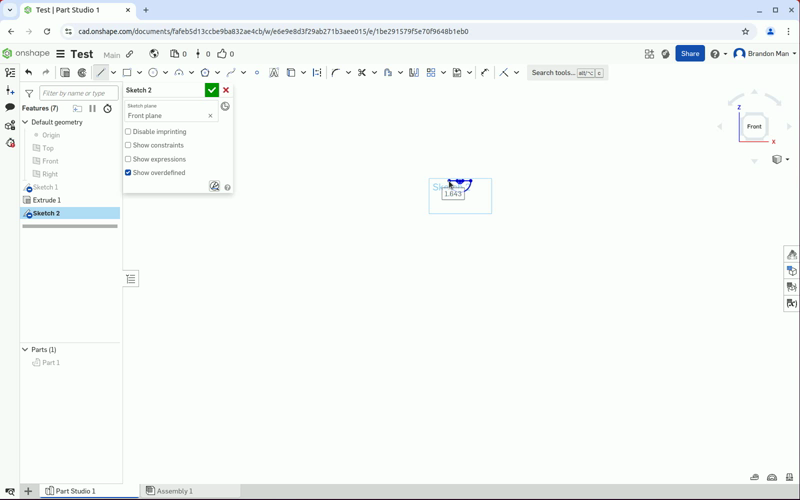
mouse_move(466, 184)
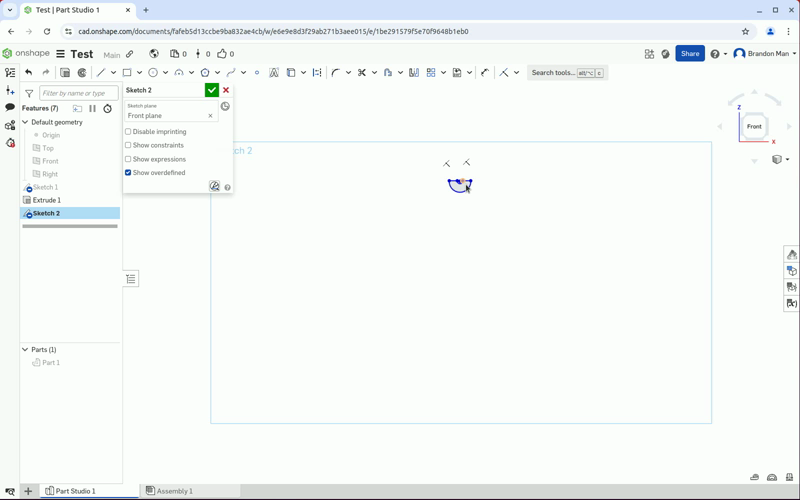
scroll(6)
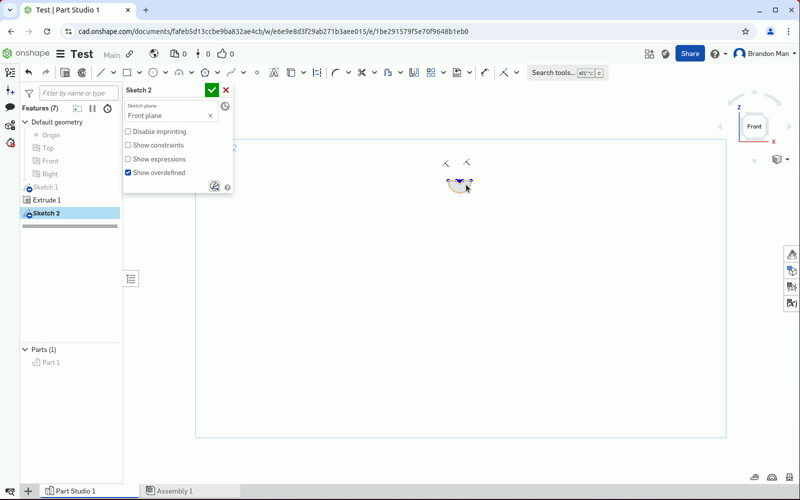
scroll(6)
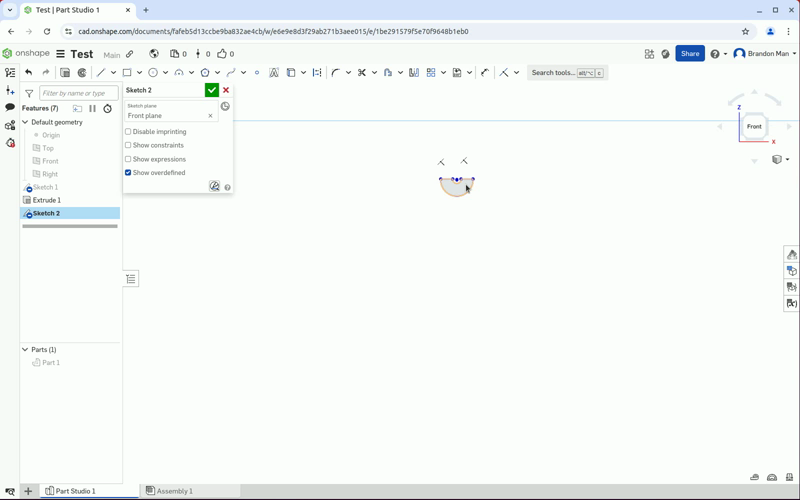
scroll(6)
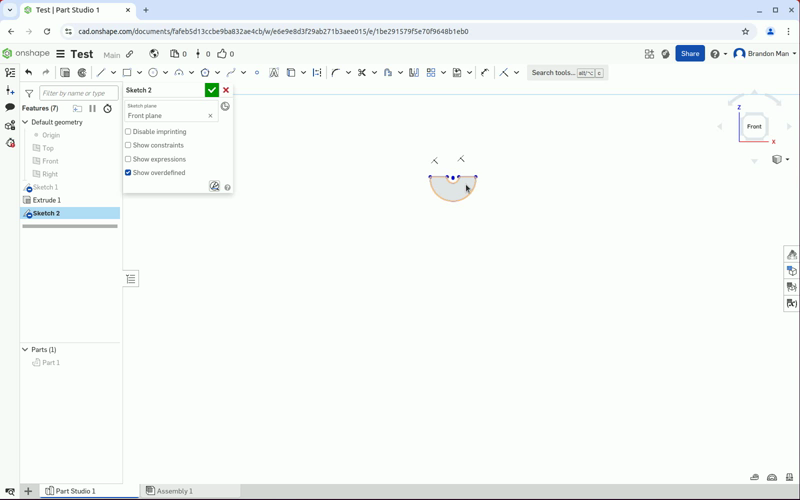
scroll(6)
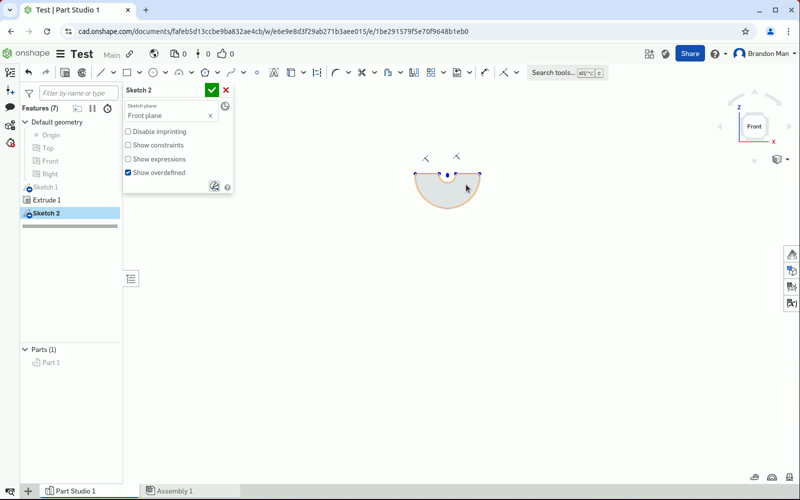
scroll(6)
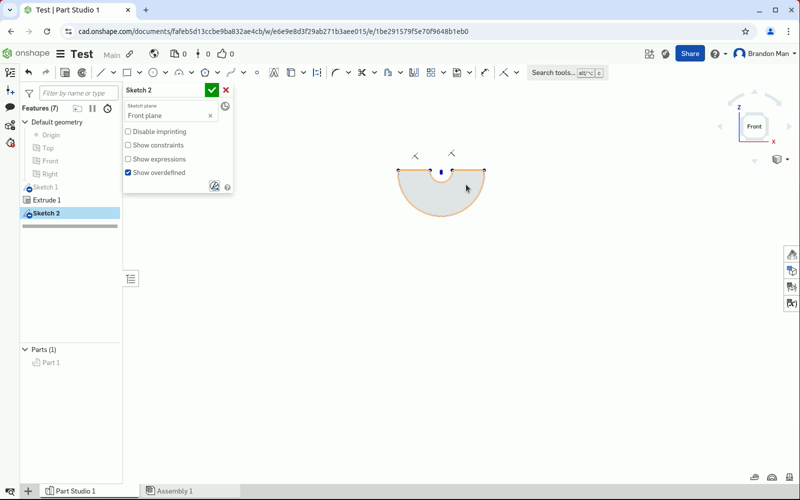
scroll(6)
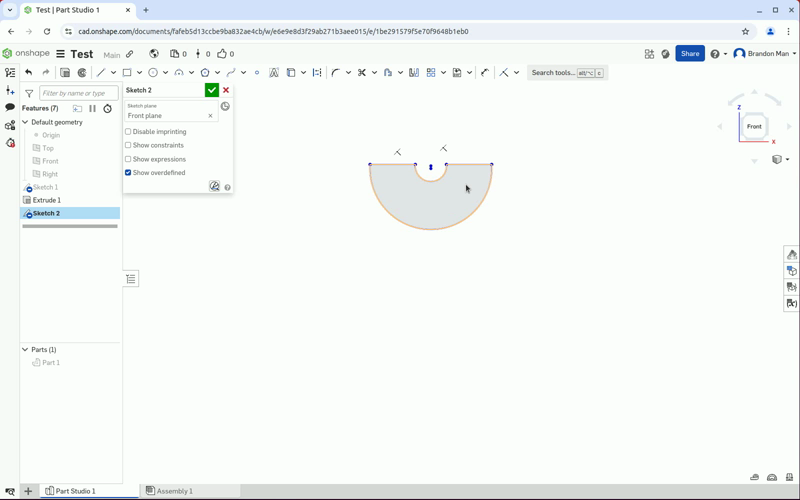
scroll(6)
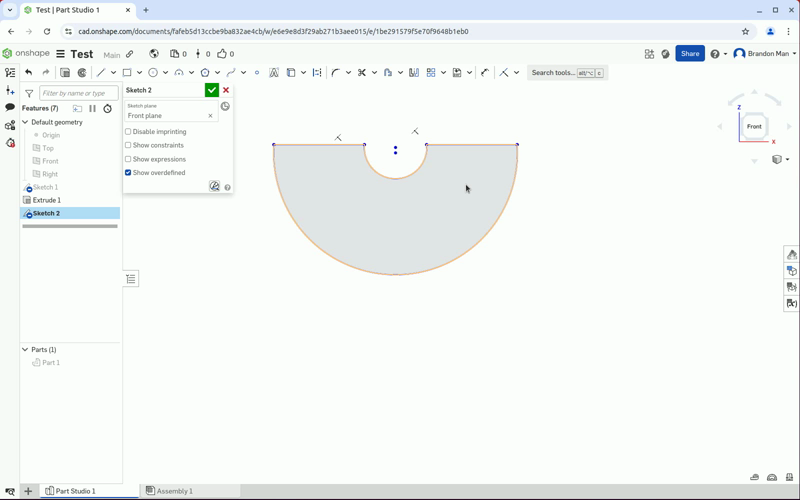
click(466, 184)
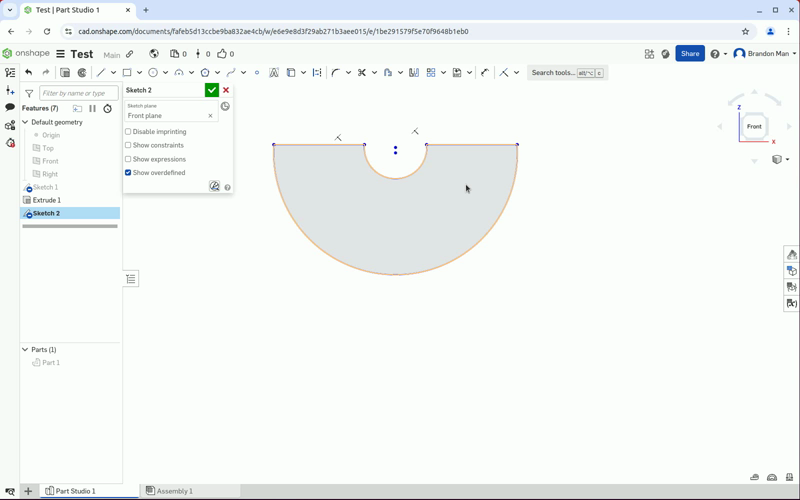
scroll(-6)
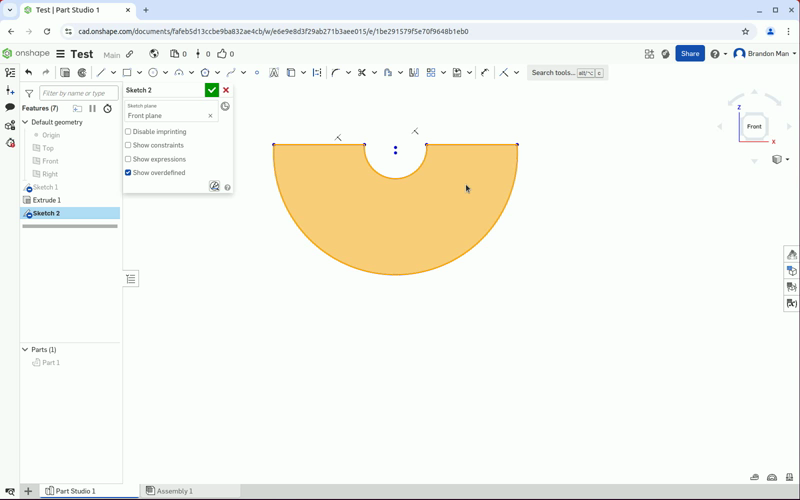
scroll(-6)
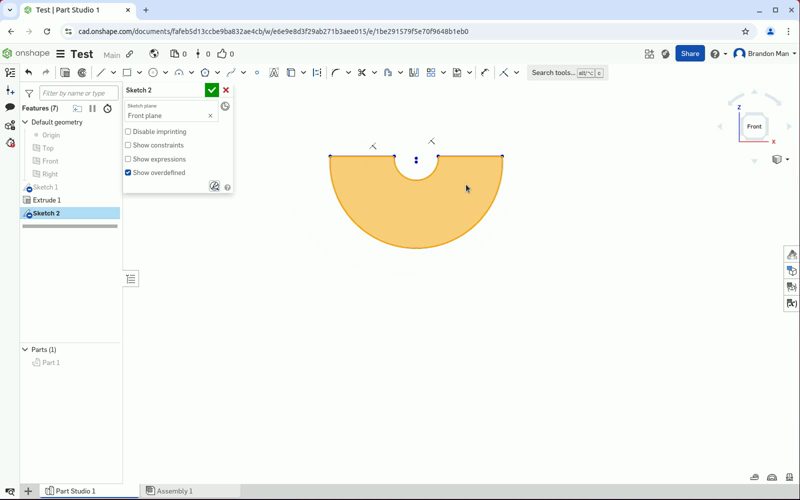
scroll(-6)
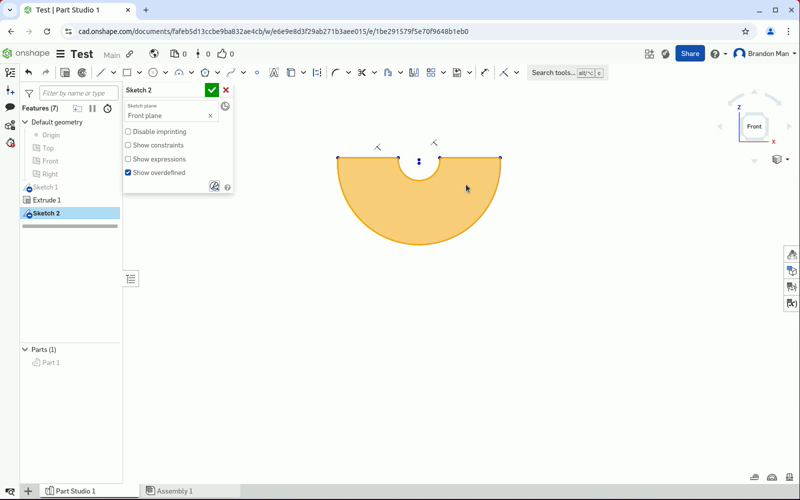
scroll(-6)
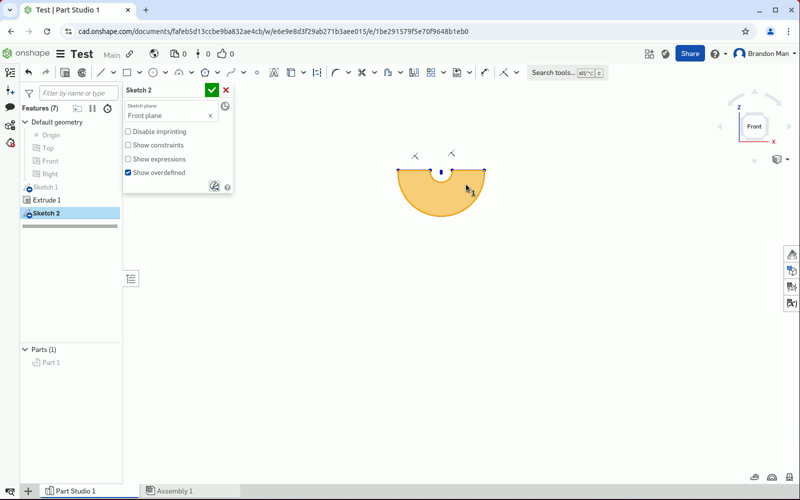
scroll(-6)
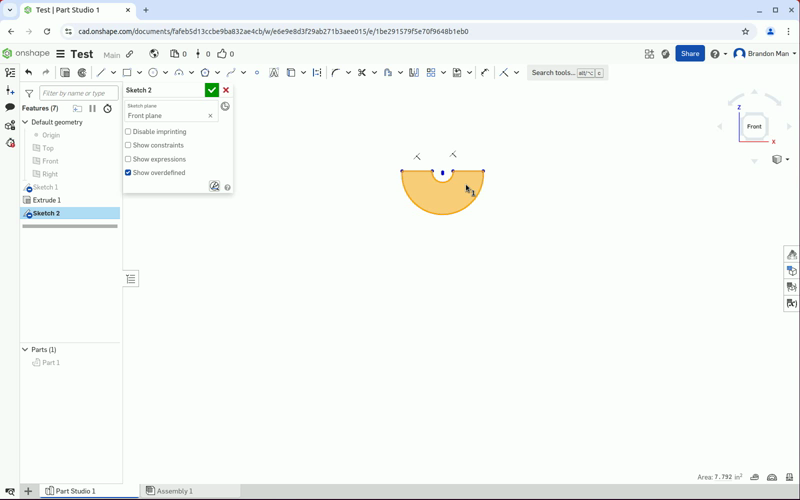
scroll(-6)
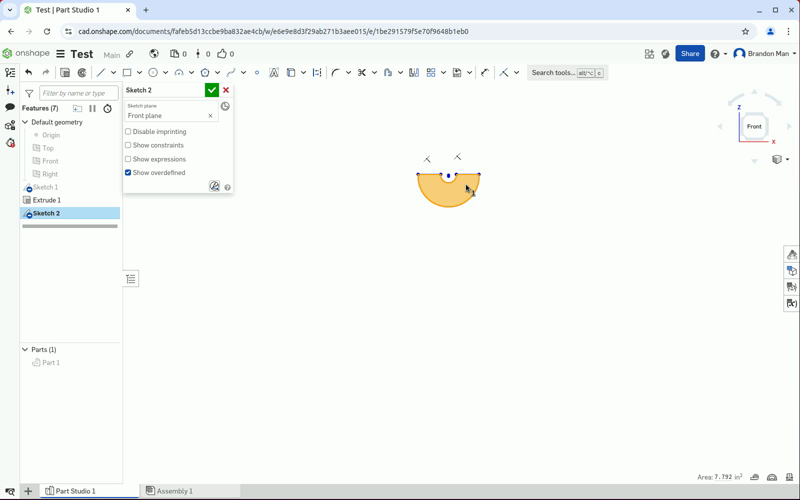
scroll(-6)
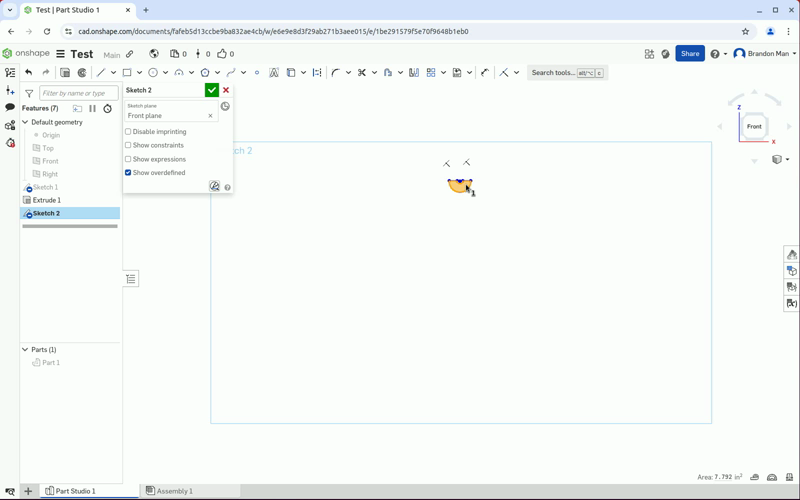
mouse_move(73, 352)
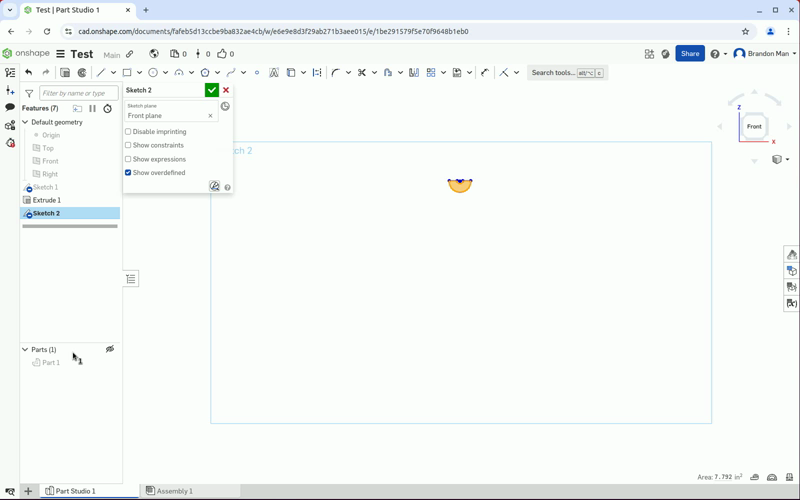
key(shift+y)
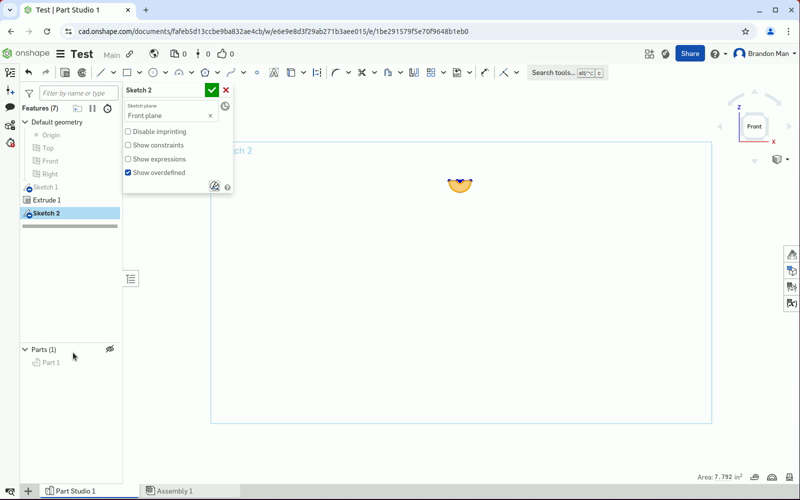
key(shift+e)
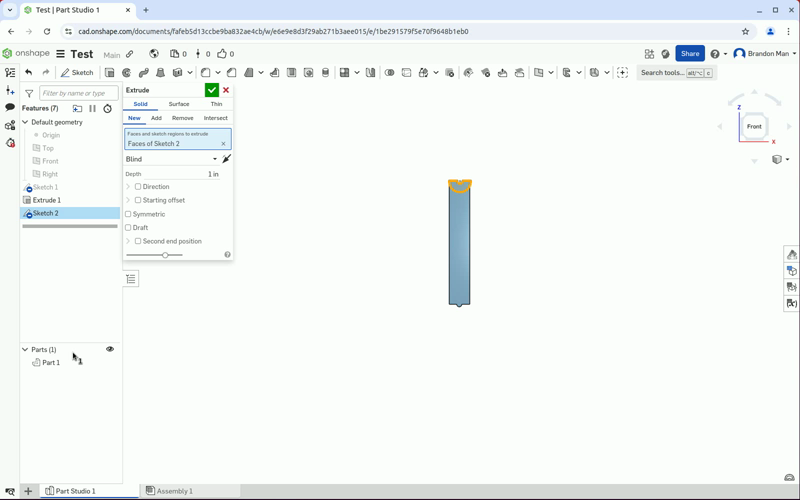
mouse_move(143, 106)
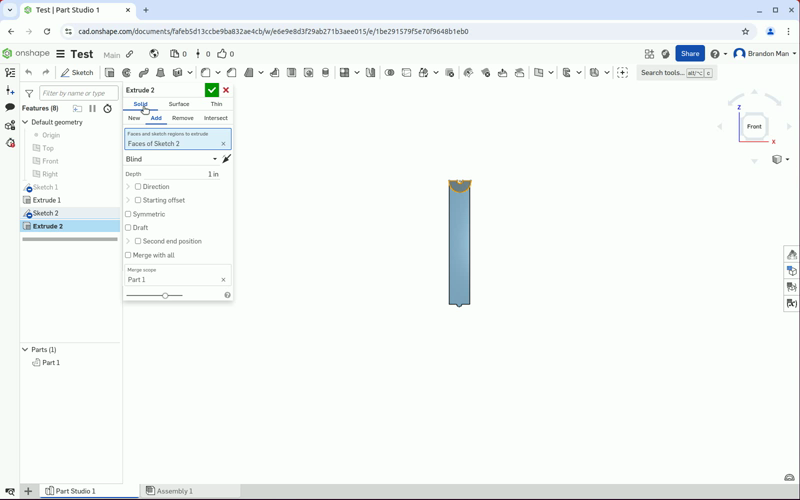
click(143, 106)
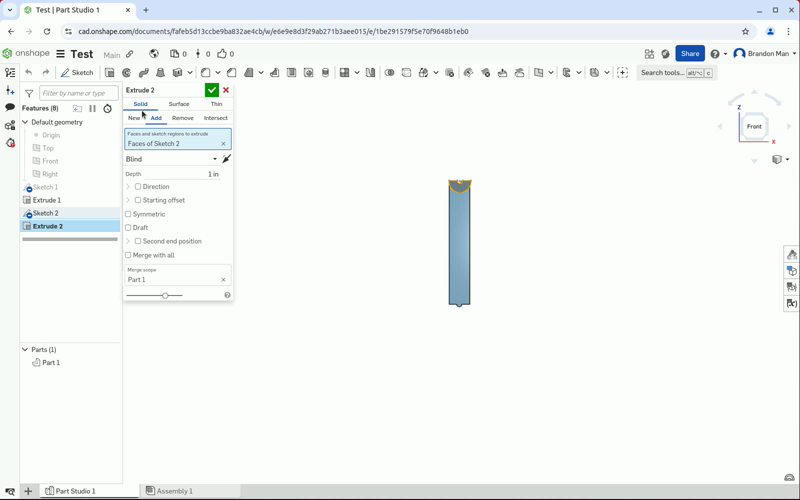
mouse_move(137, 120)
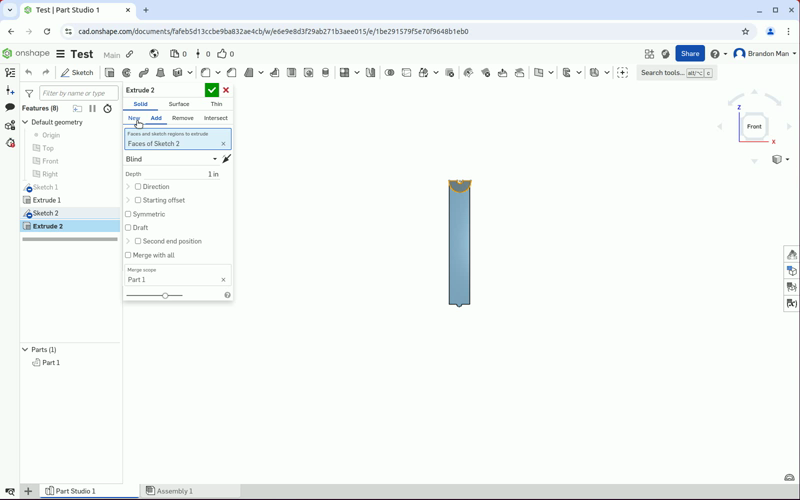
click(137, 120)
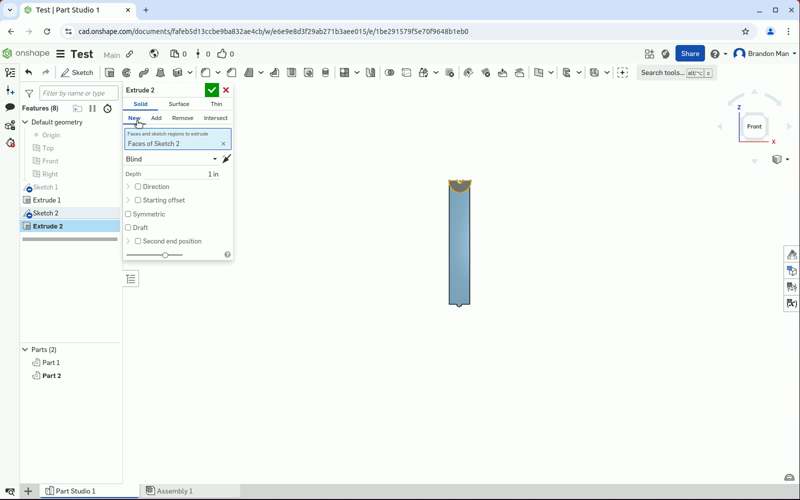
key(tab, 4)
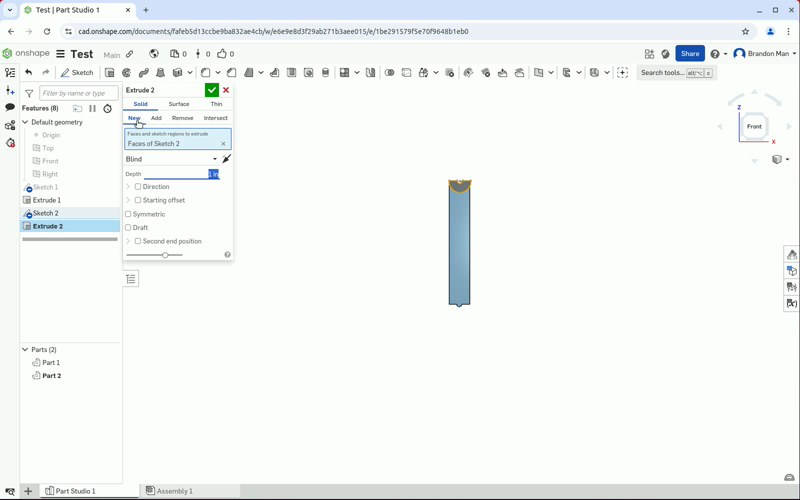
text(0.722)
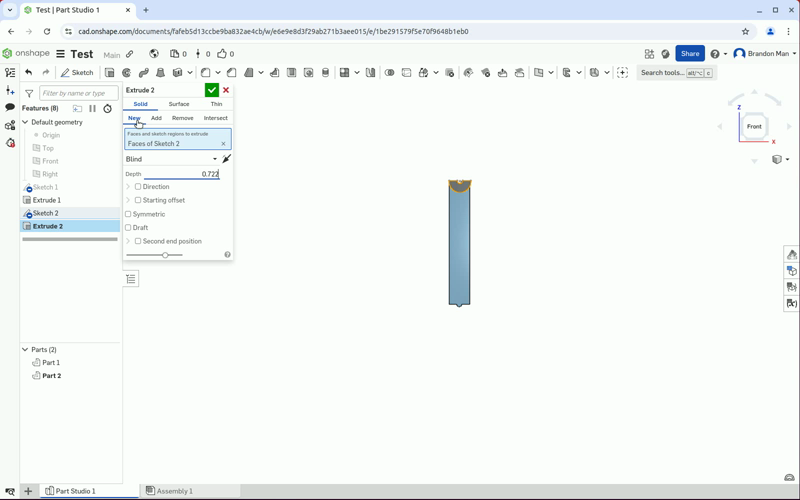
key(enter)
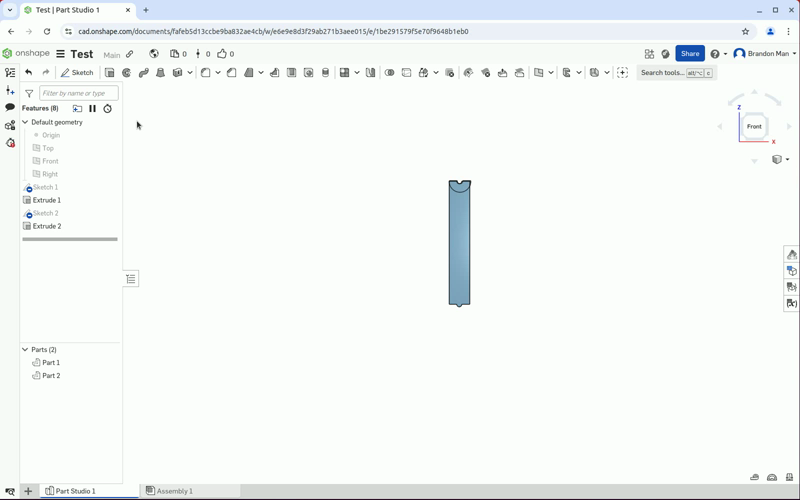
key(shift+h)
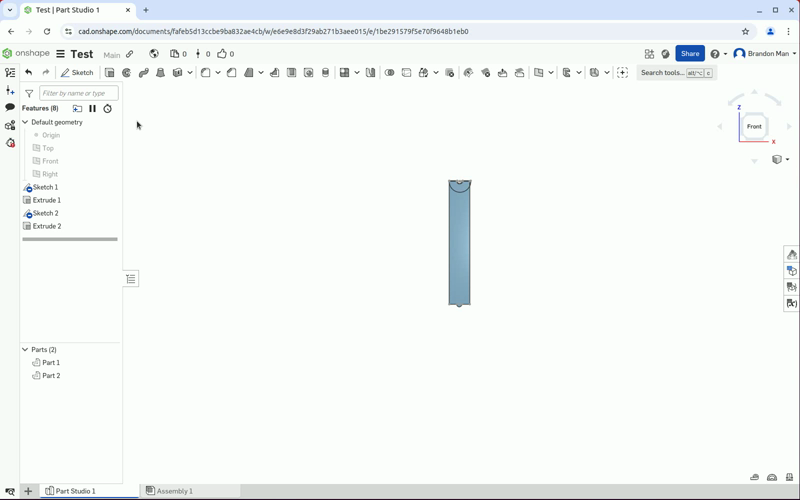
key(shift+h)
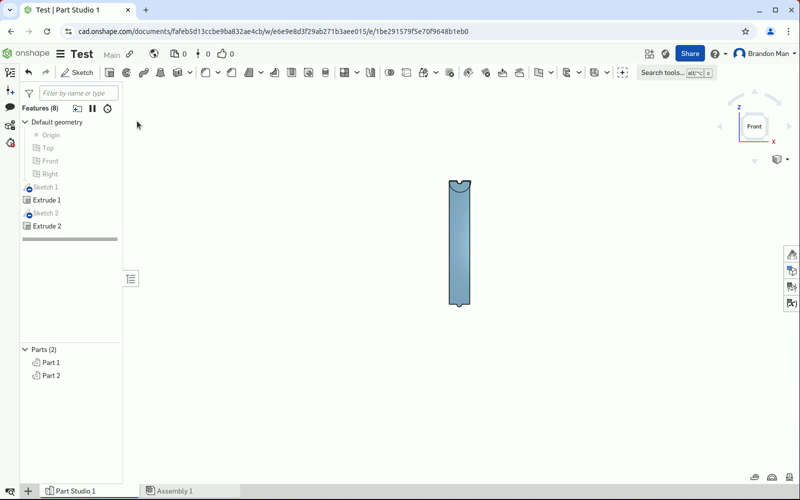
mouse_move(73, 189)
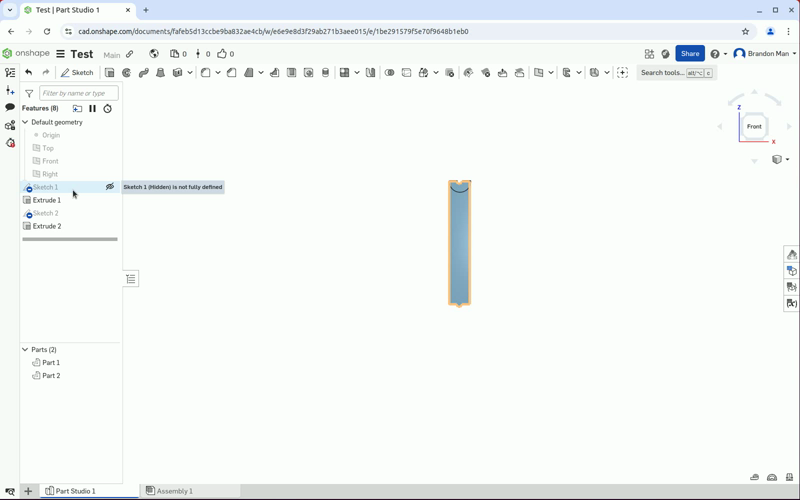
click(73, 189)
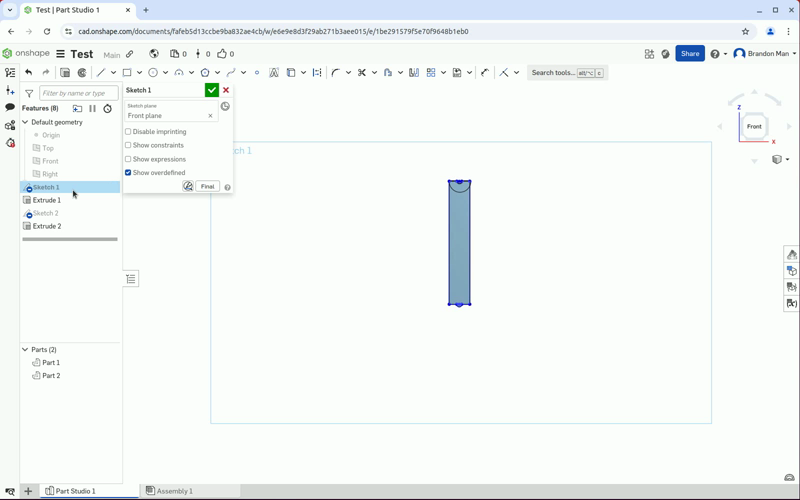
mouse_move(229, 92)
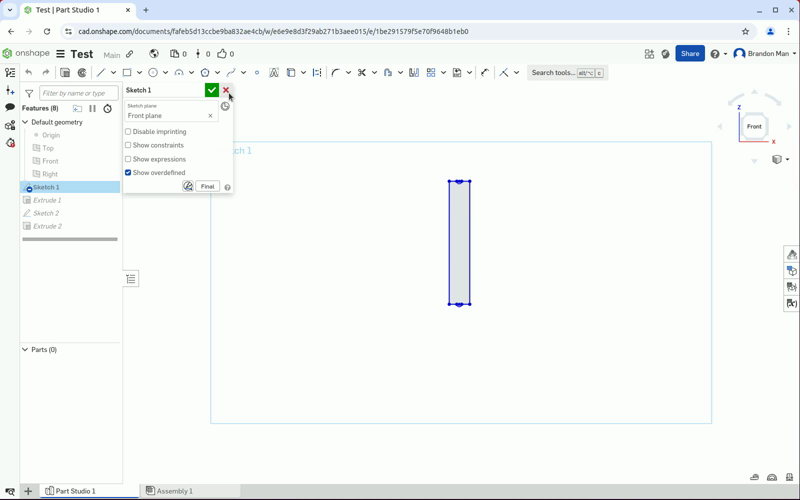
click(229, 92)
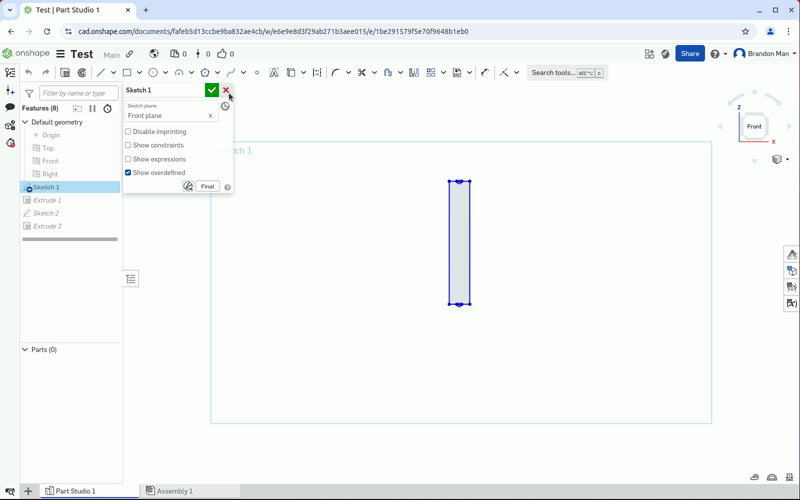
key(shift+s)
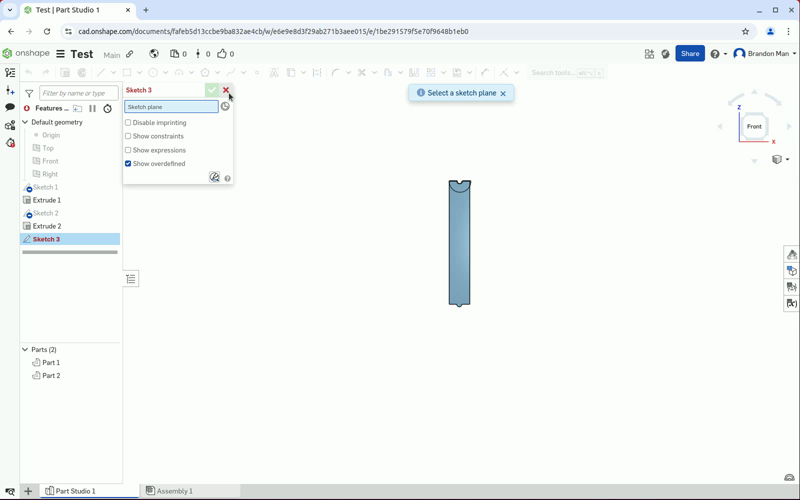
mouse_move(73, 163)
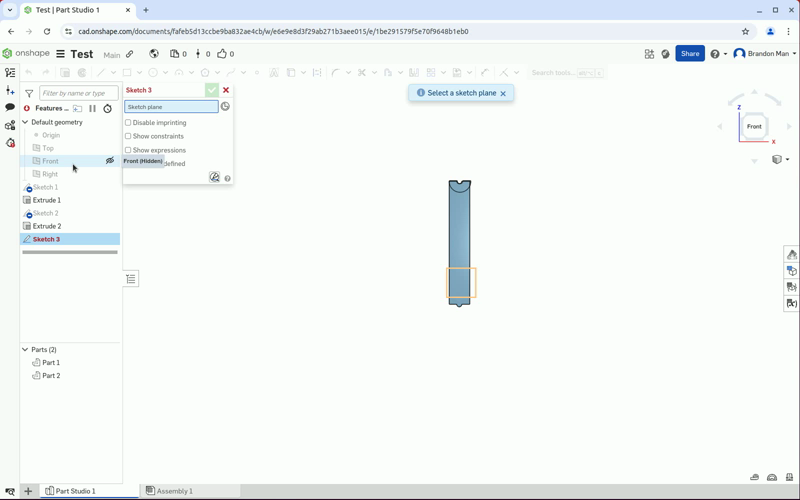
click(73, 163)
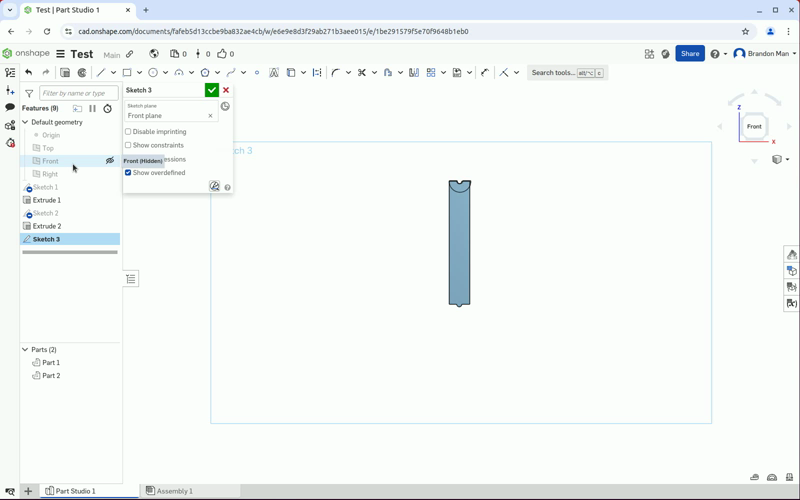
mouse_move(73, 352)
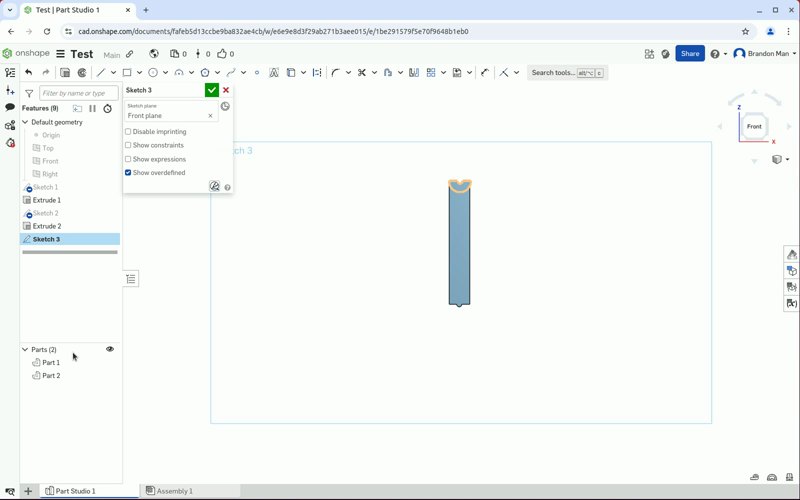
key(y)
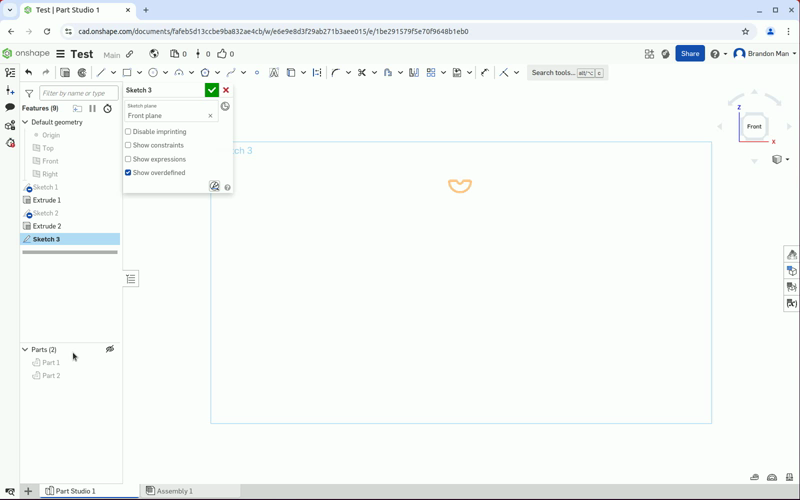
key(a)
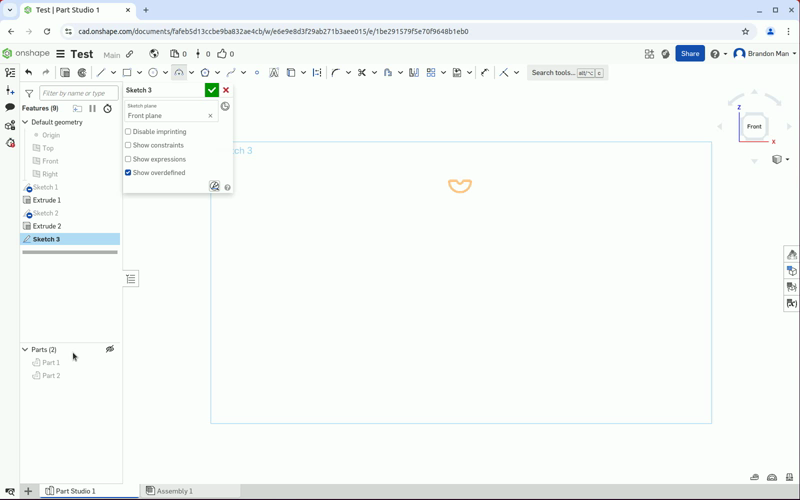
key_down(shift)
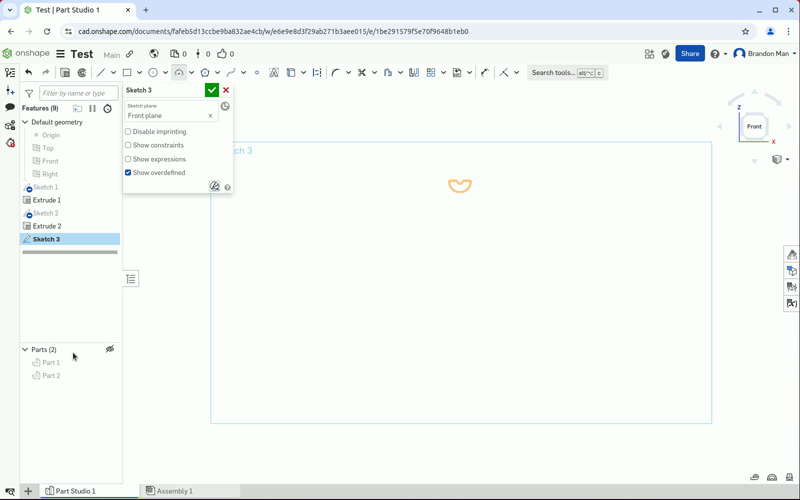
mouse_move(449, 180)
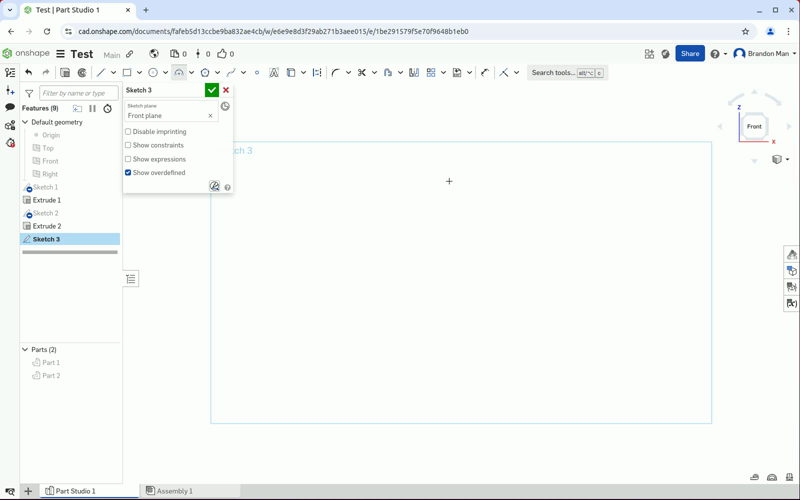
click(449, 180)
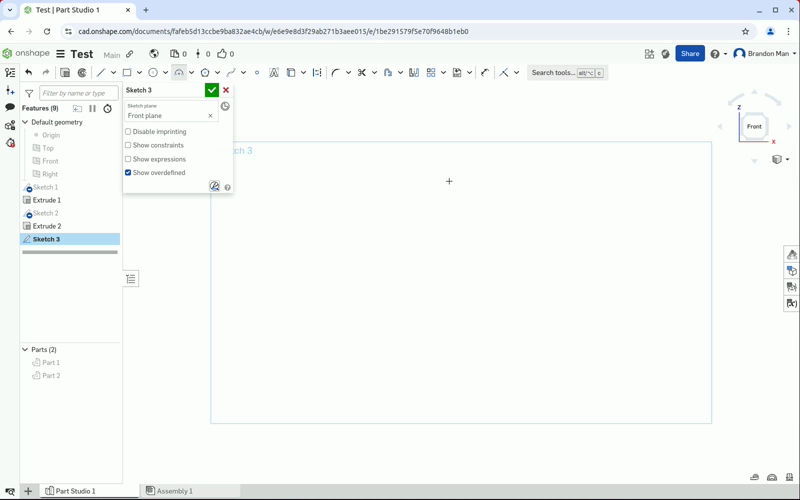
key_up(shift)
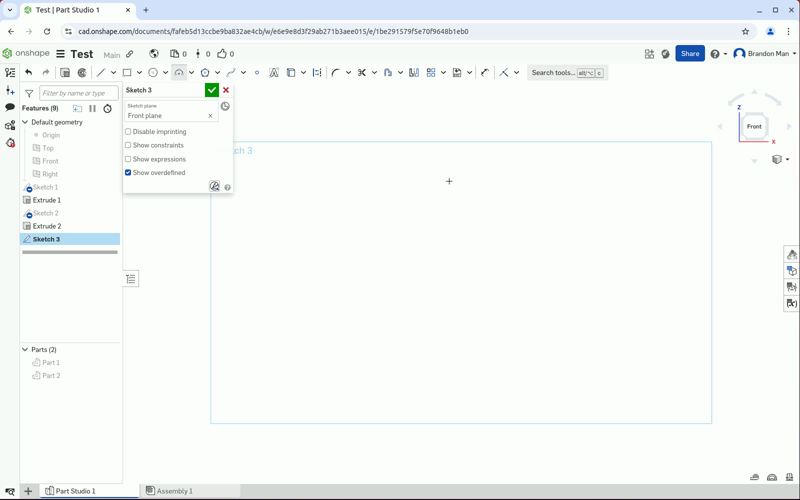
key_down(shift)
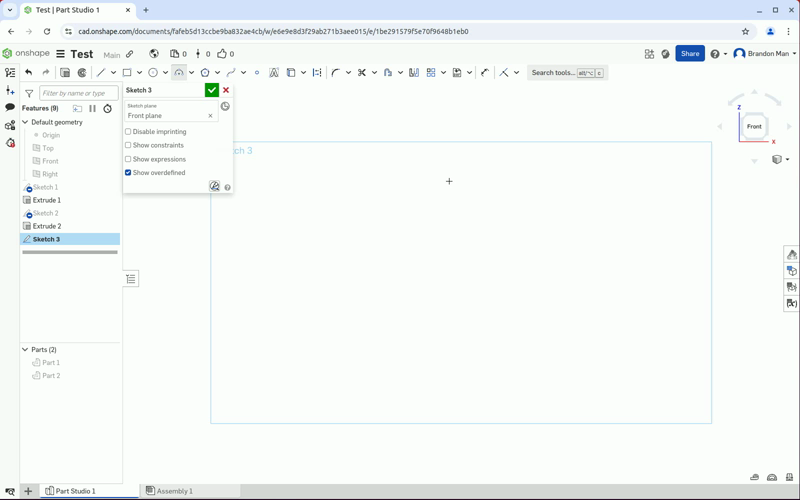
mouse_move(470, 180)
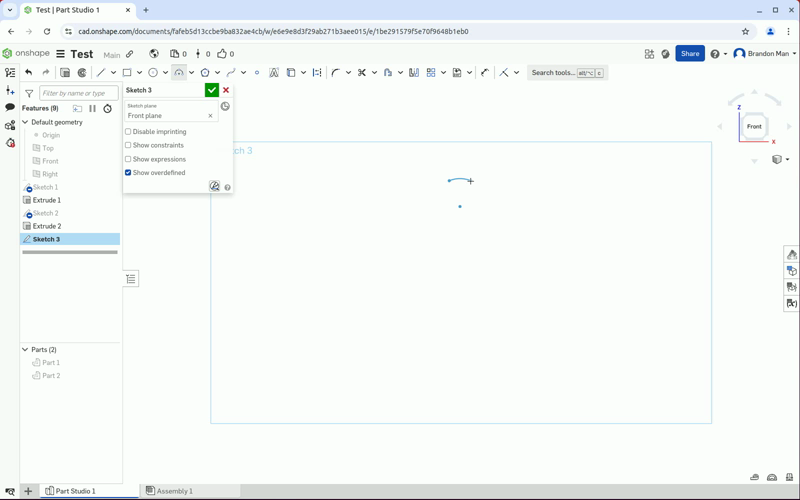
click(470, 180)
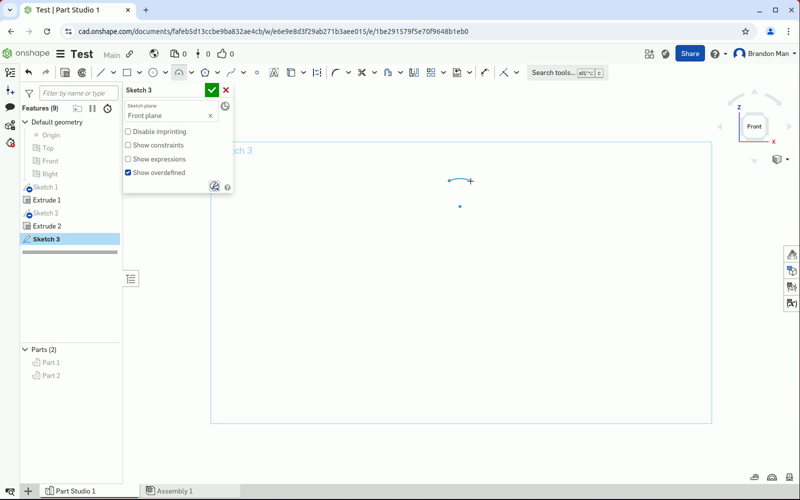
mouse_move(460, 192)
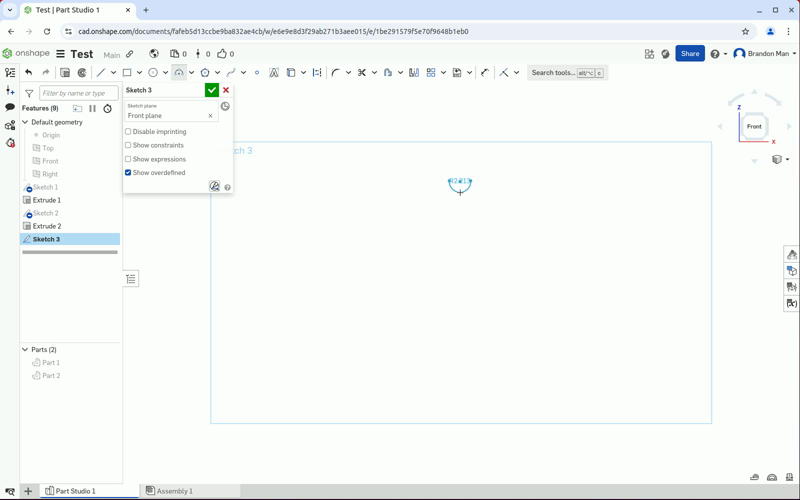
click(460, 192)
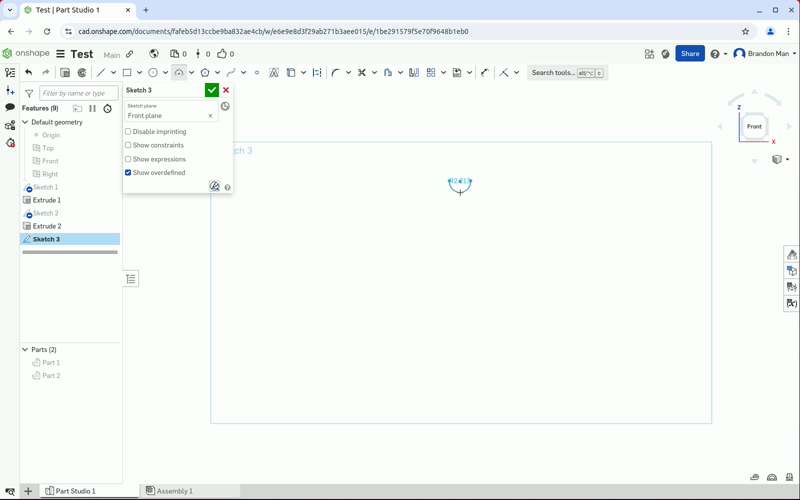
key_up(shift)
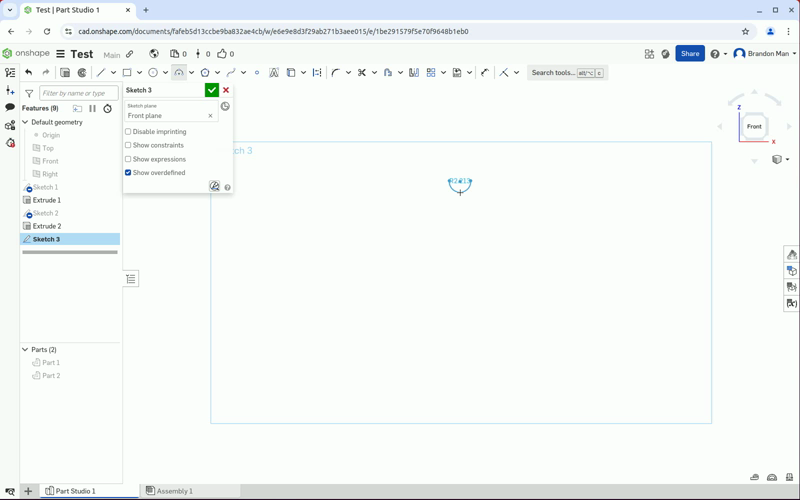
key(esc)
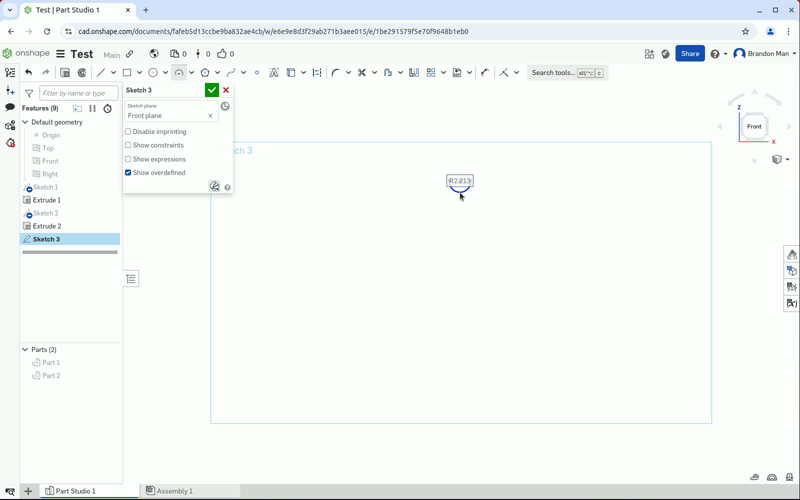
key(l)
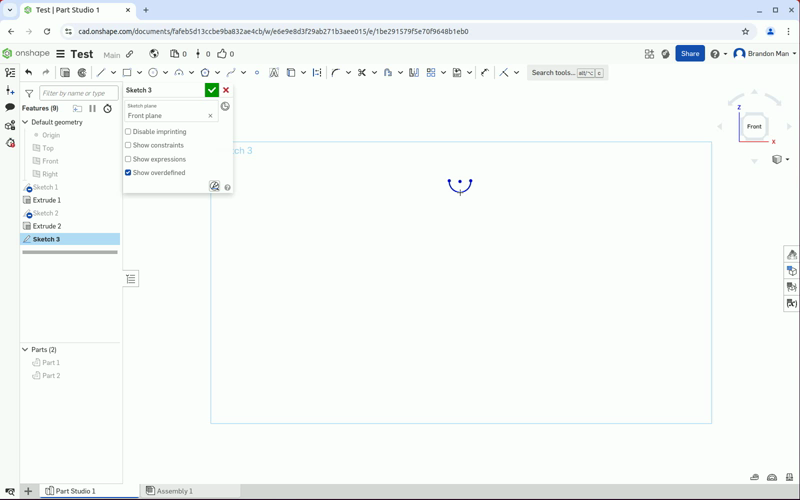
mouse_move(470, 180)
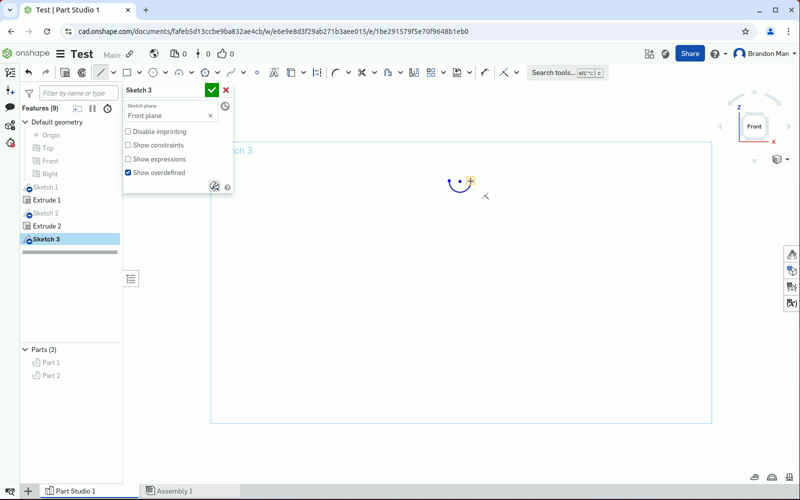
click(470, 180)
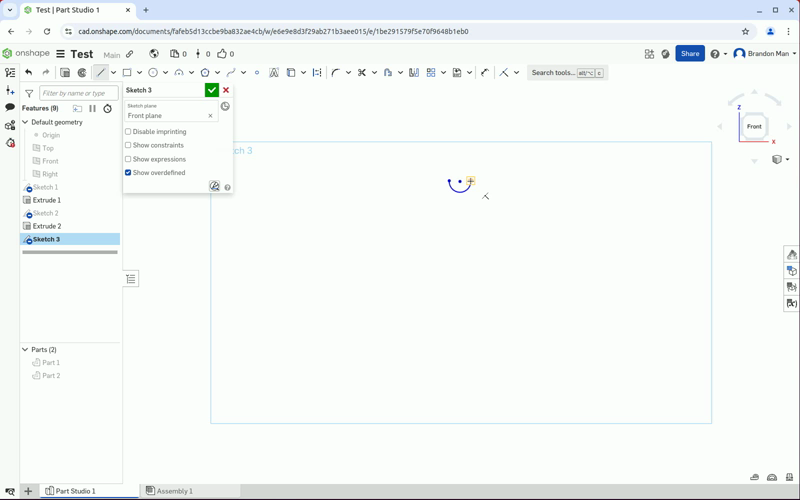
key_down(shift)
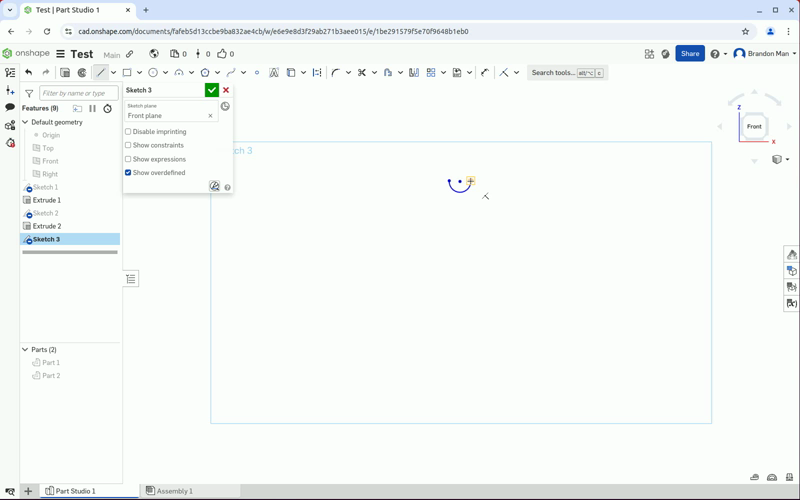
mouse_move(501, 180)
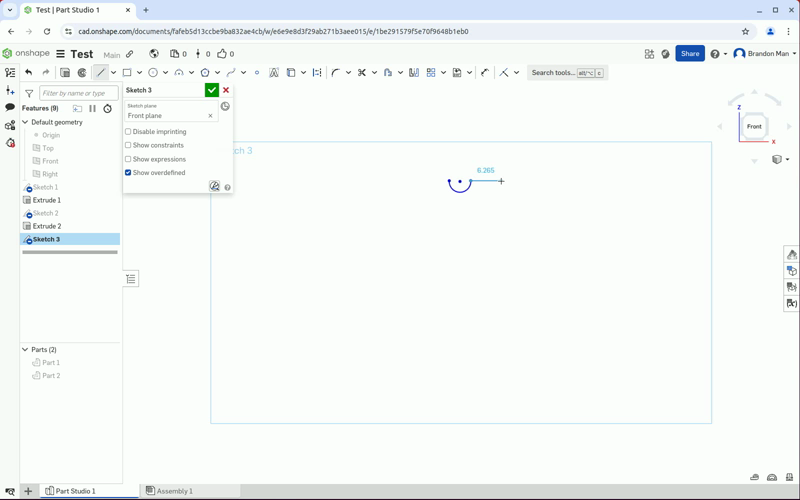
mouse_move(462, 180)
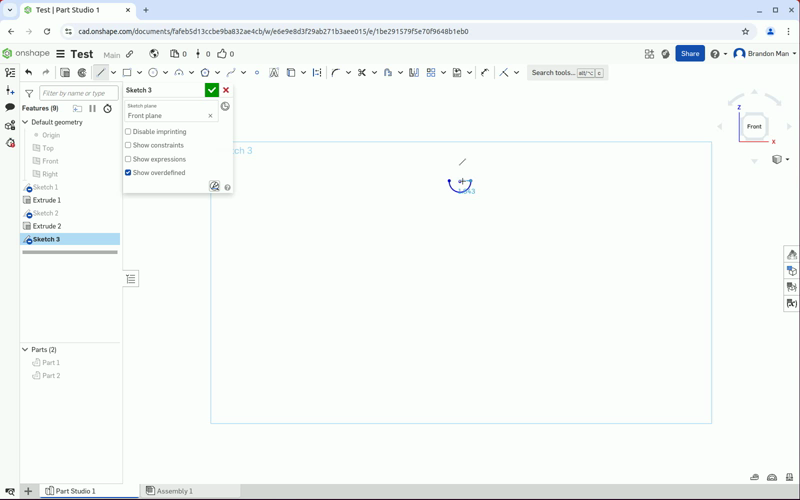
scroll(6)
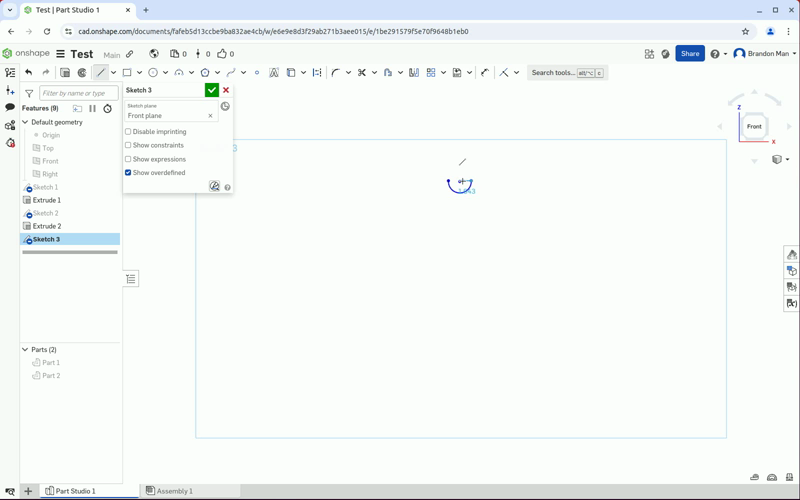
scroll(6)
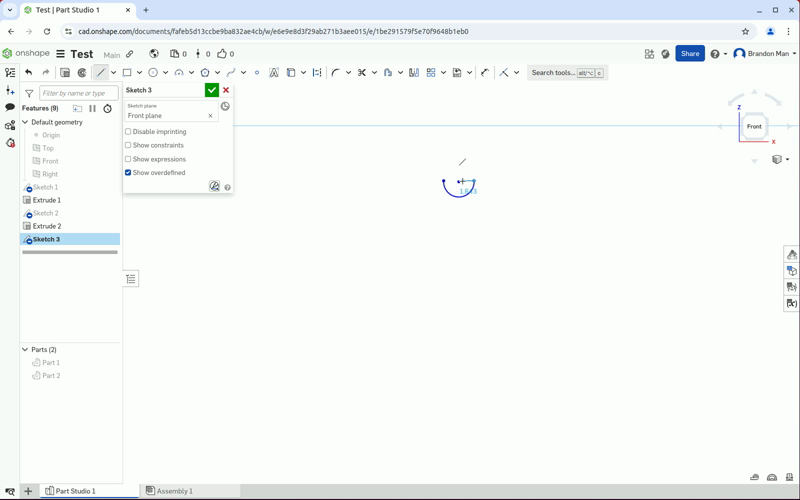
scroll(6)
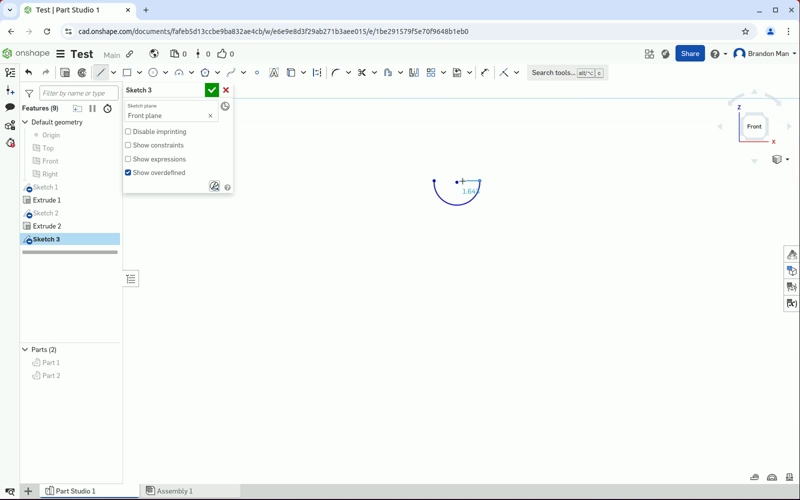
scroll(6)
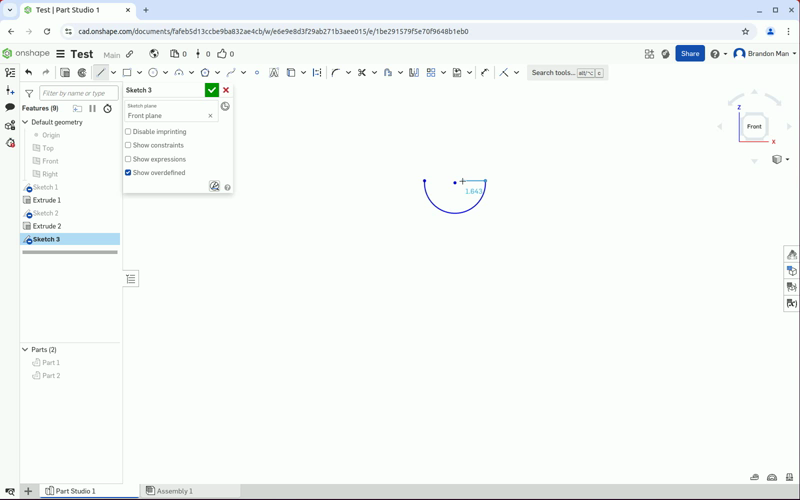
scroll(6)
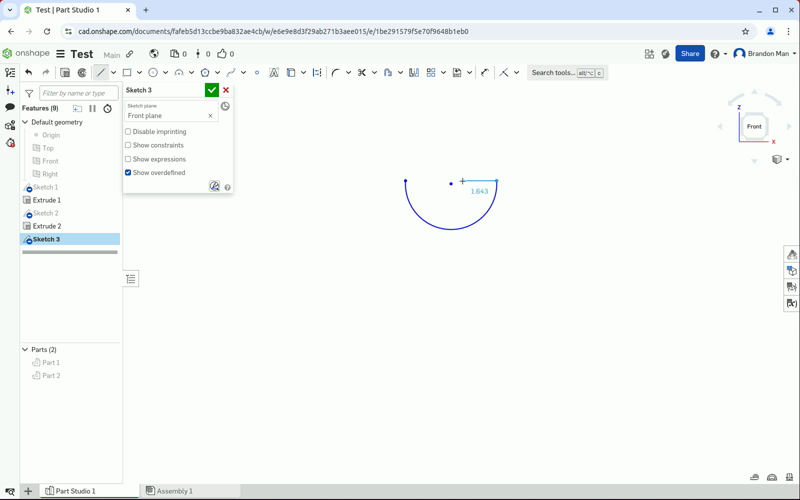
scroll(6)
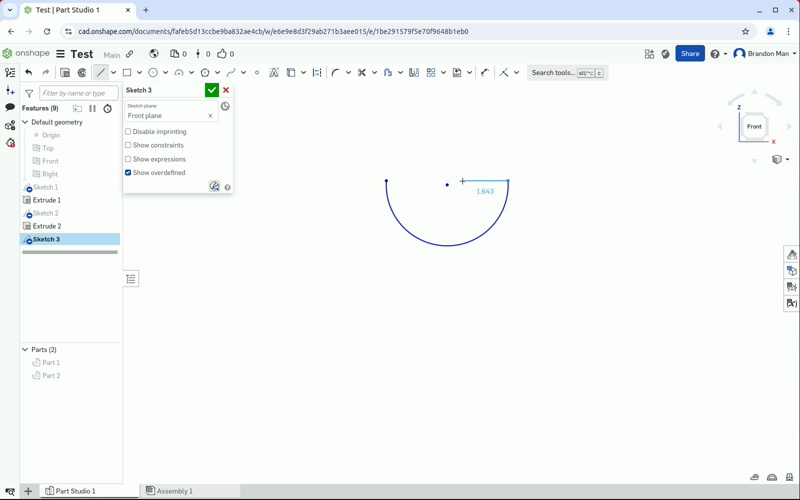
scroll(6)
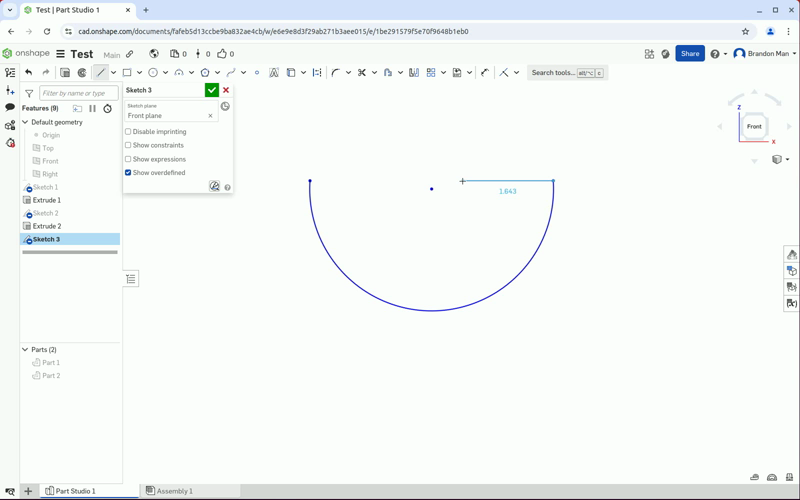
click(462, 180)
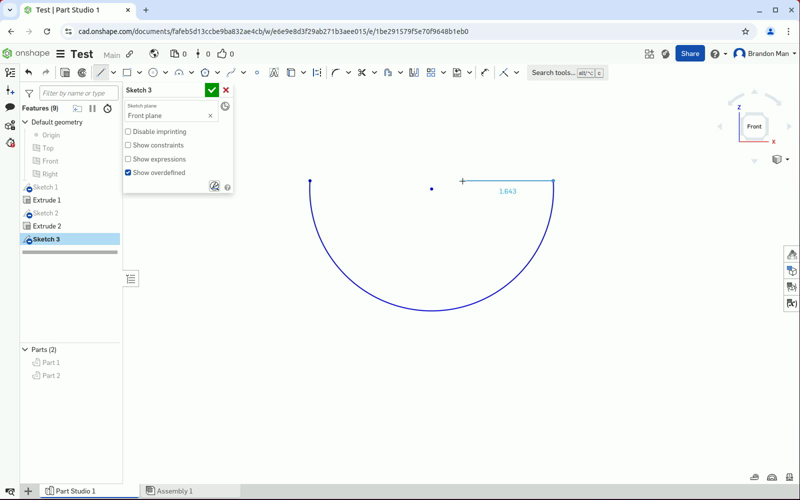
scroll(-6)
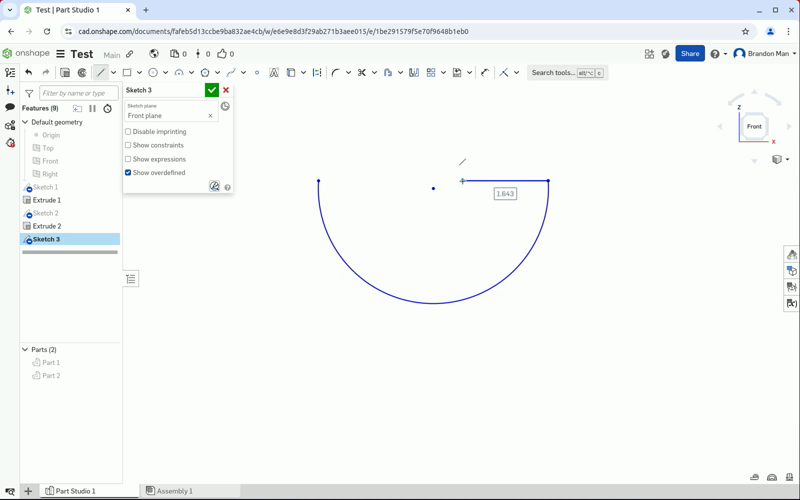
scroll(-6)
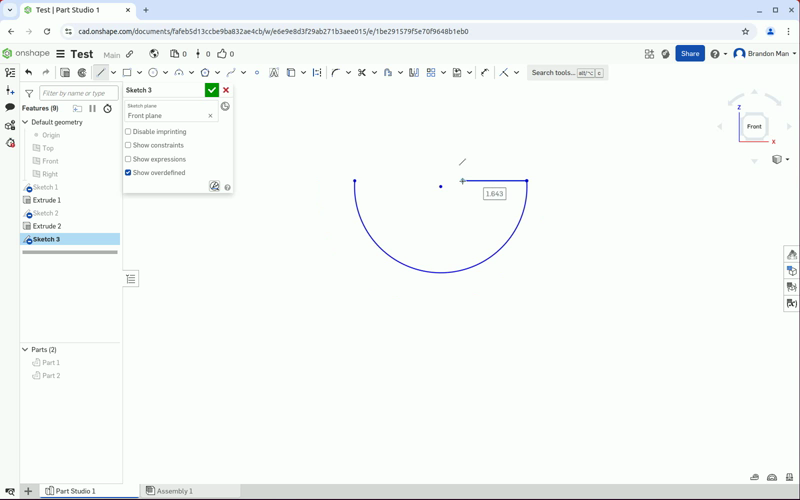
scroll(-6)
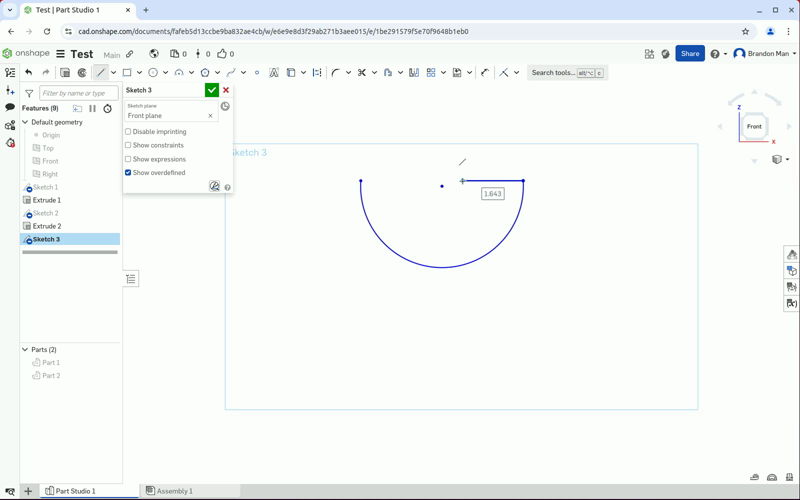
scroll(-6)
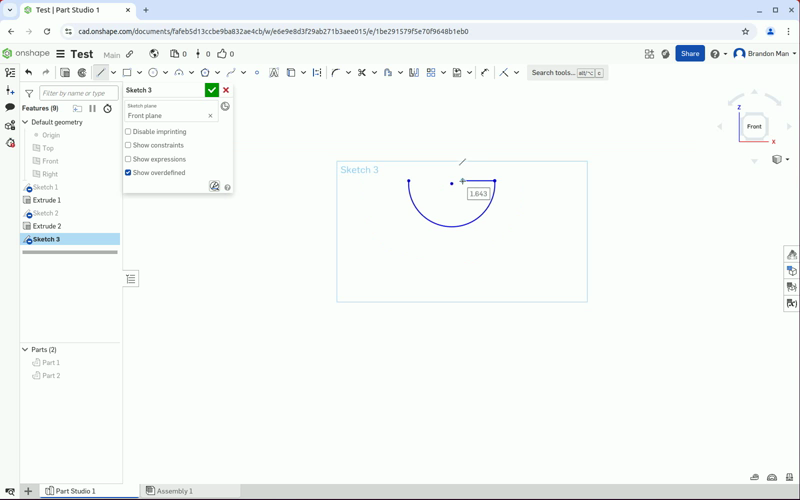
scroll(-6)
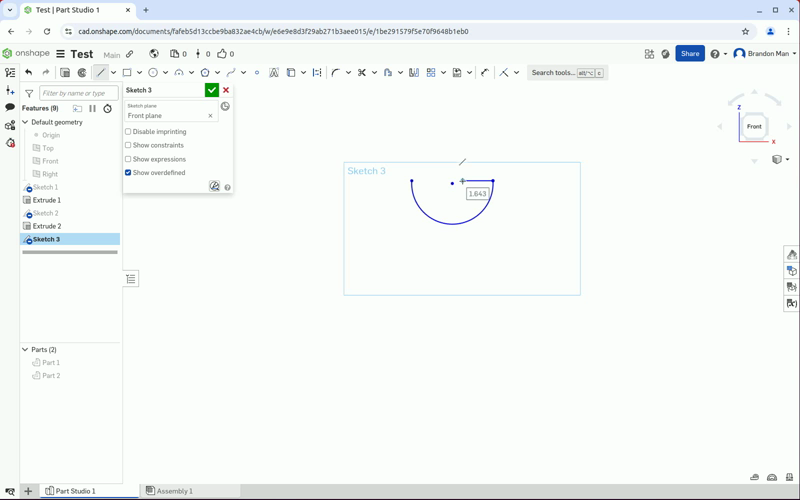
scroll(-6)
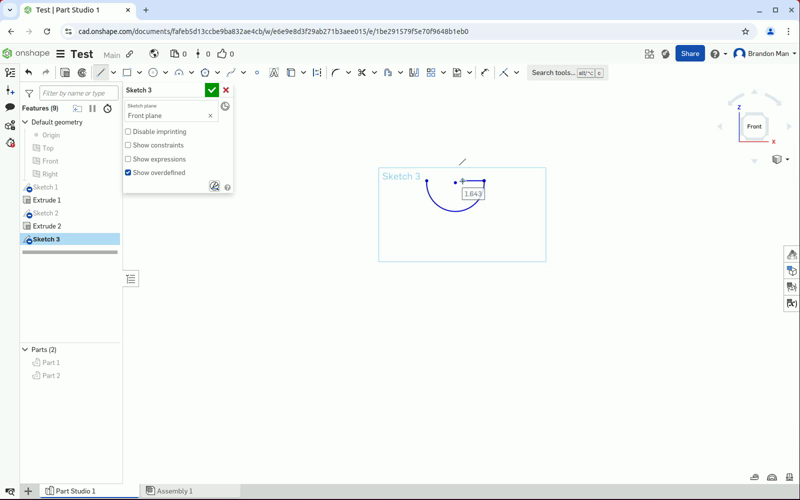
scroll(-6)
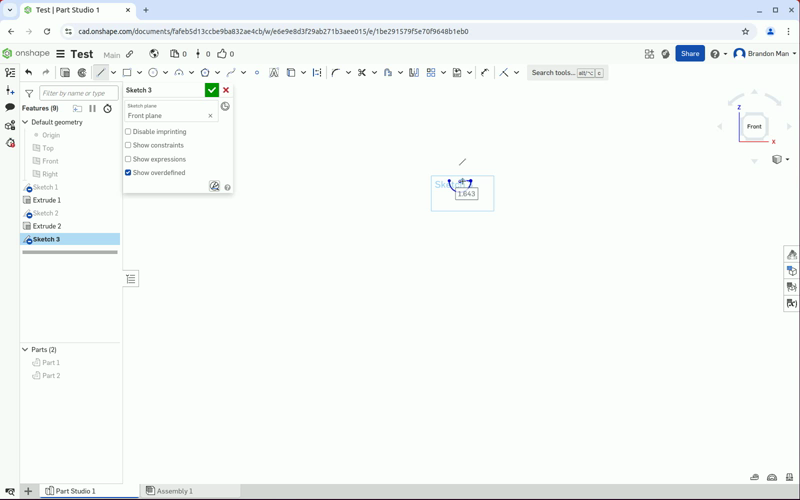
key_up(shift)
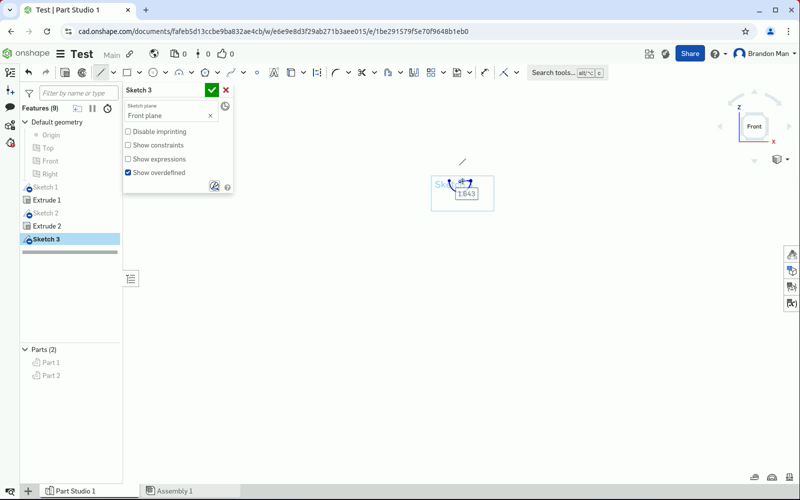
key(esc)
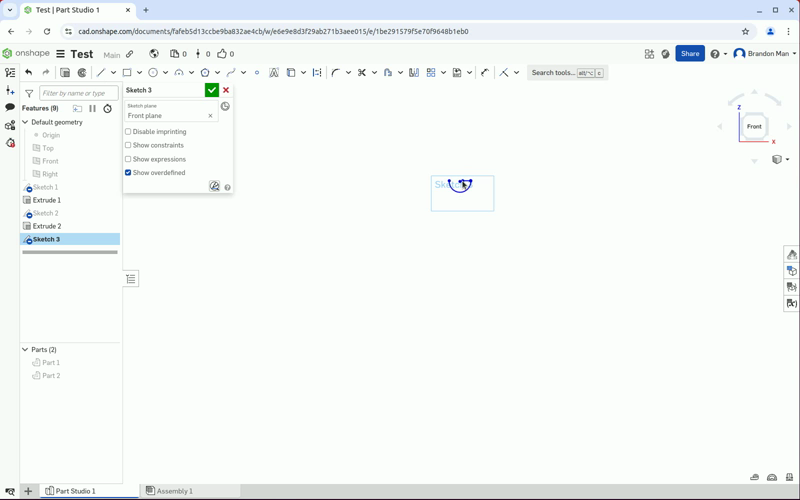
key(a)
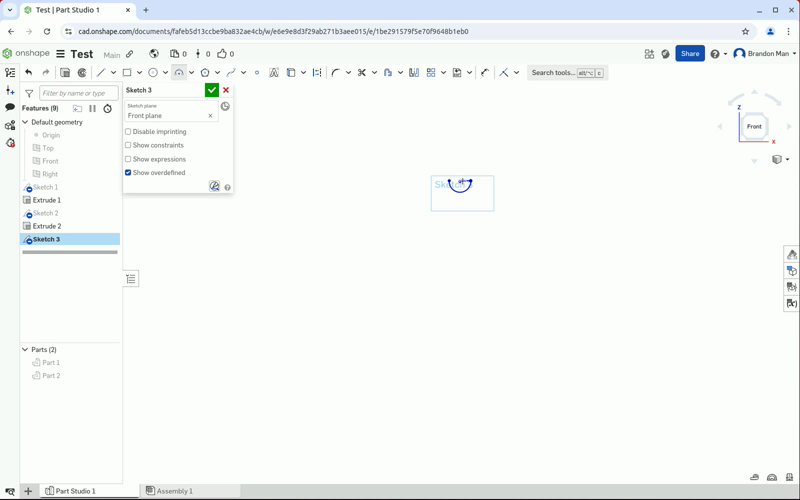
mouse_move(462, 180)
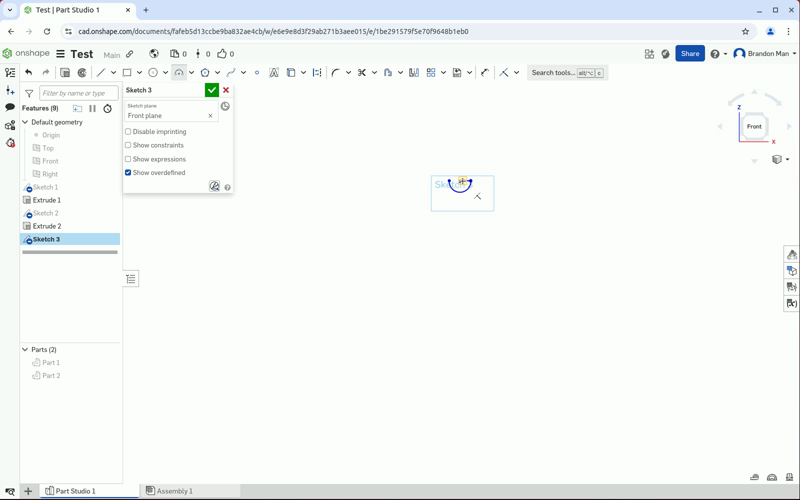
scroll(6)
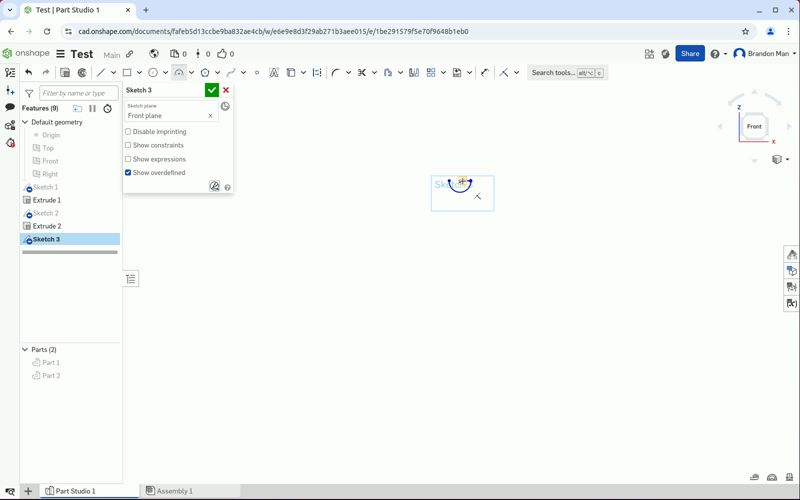
scroll(6)
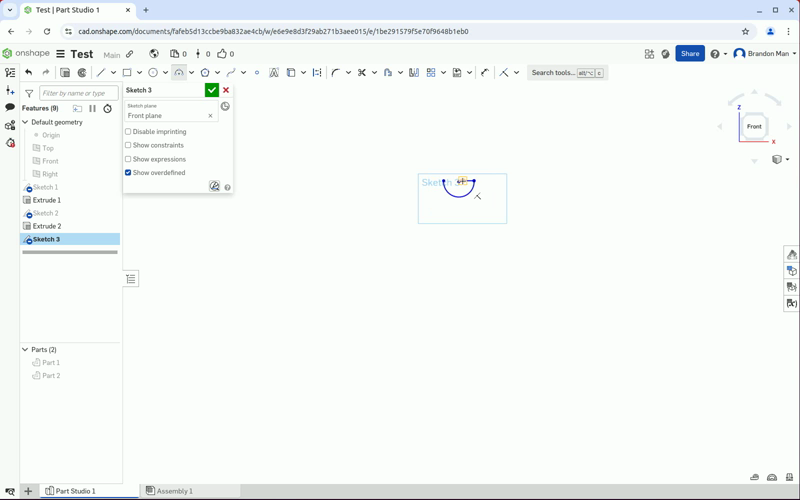
scroll(6)
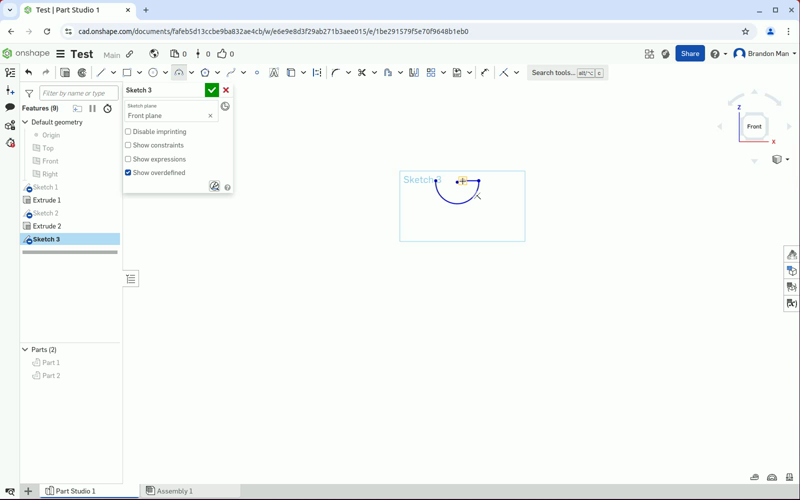
scroll(6)
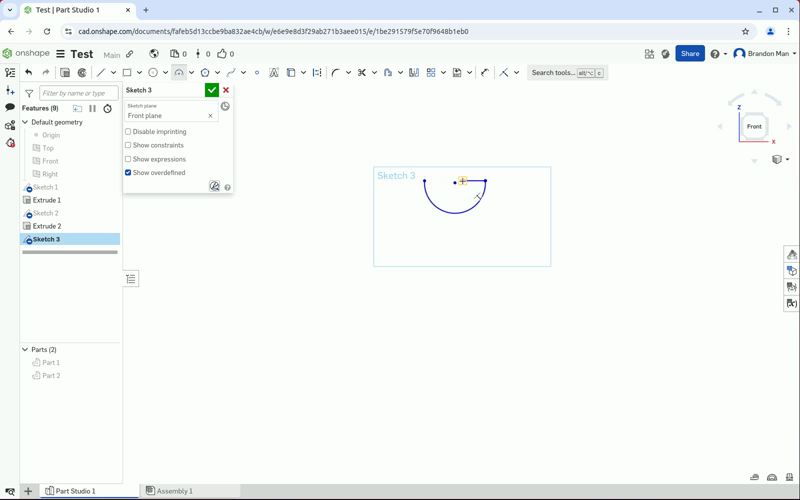
scroll(6)
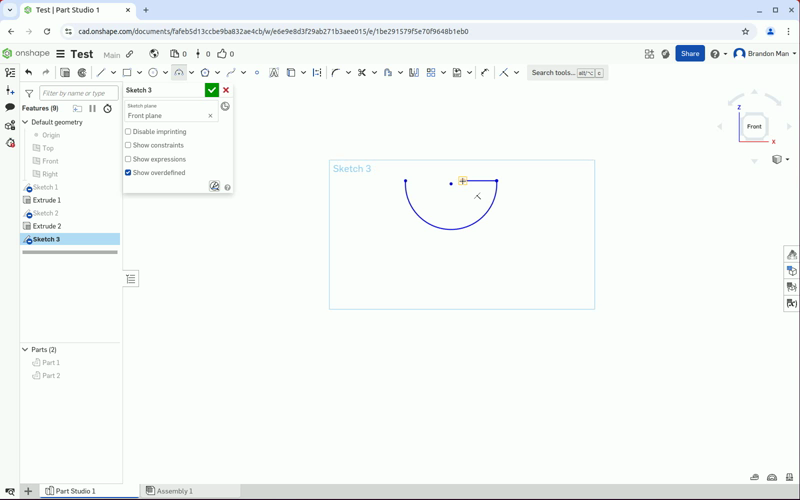
scroll(6)
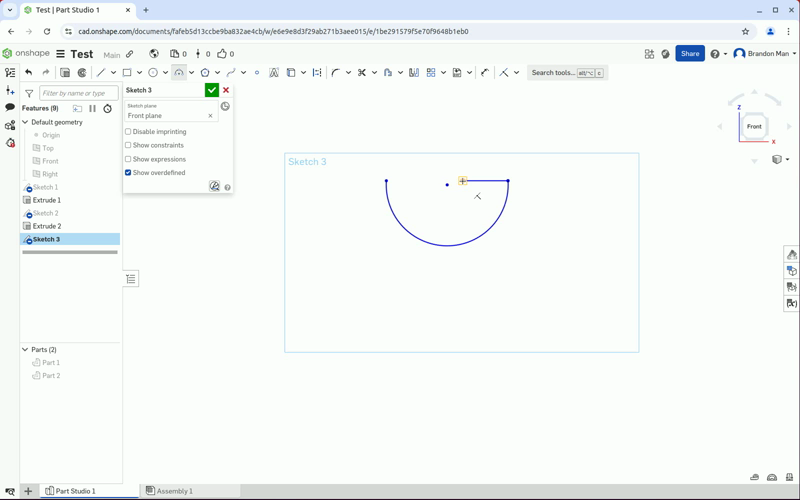
scroll(6)
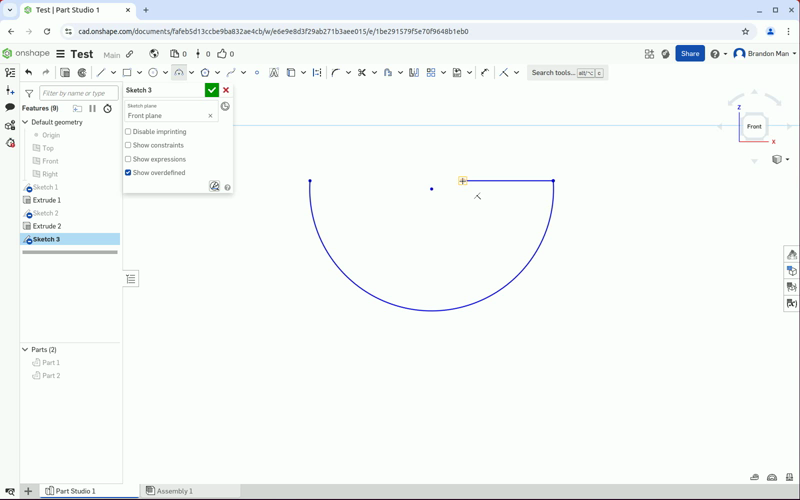
click(462, 180)
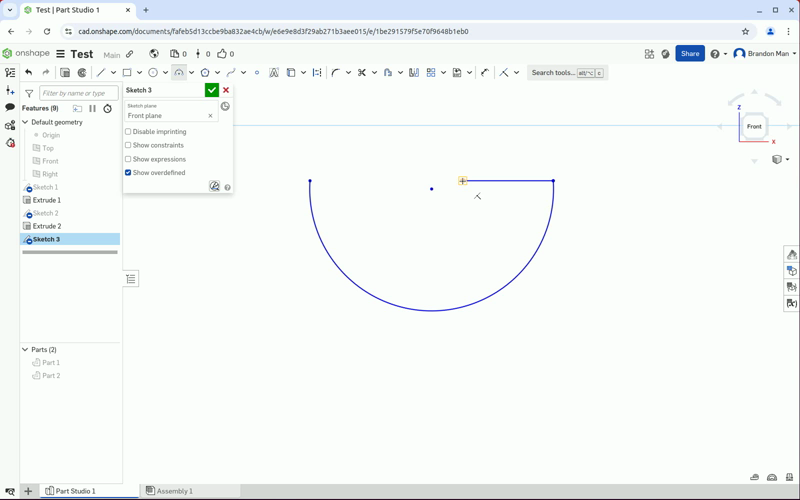
scroll(-6)
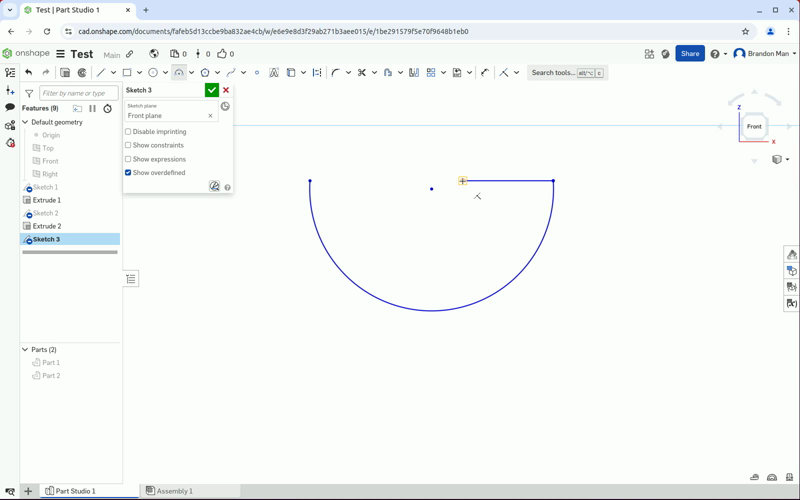
scroll(-6)
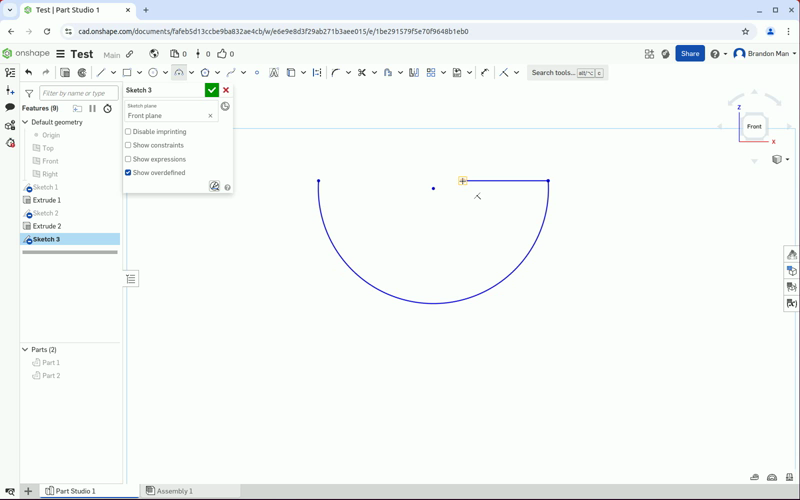
scroll(-6)
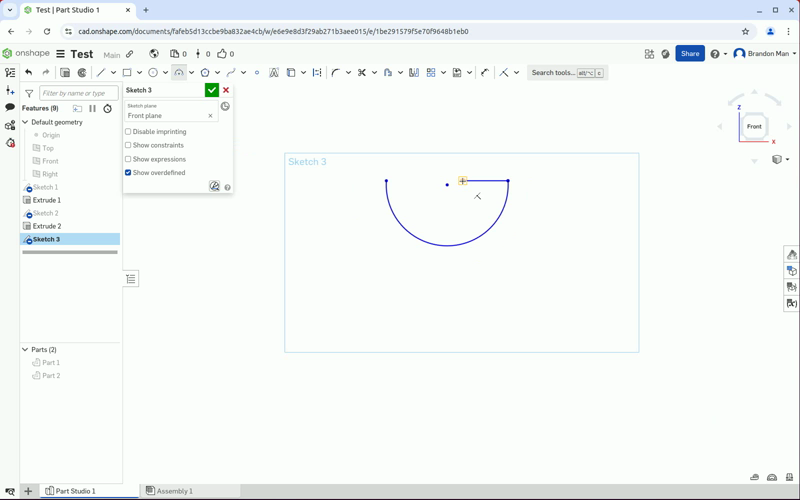
scroll(-6)
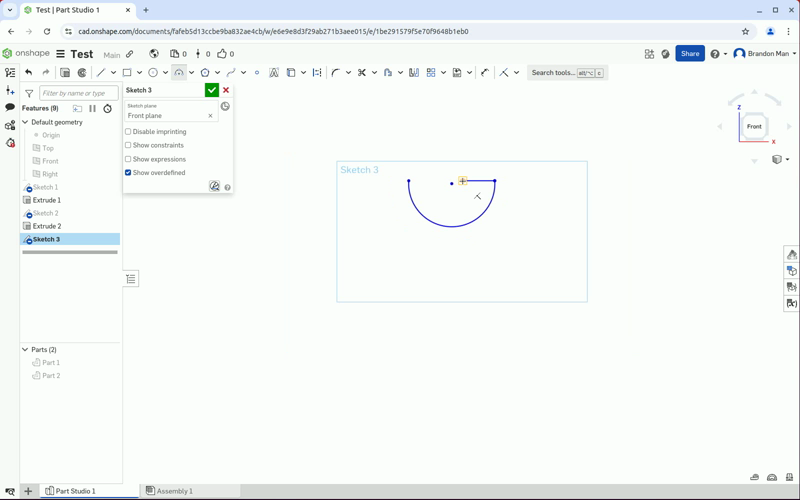
scroll(-6)
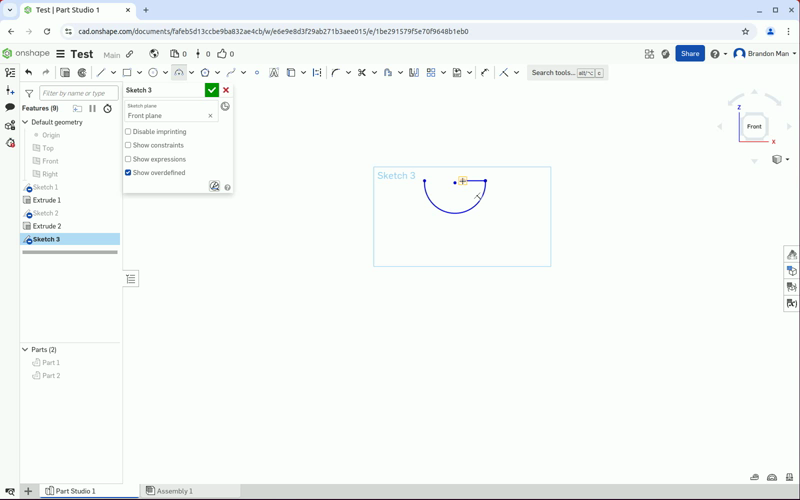
scroll(-6)
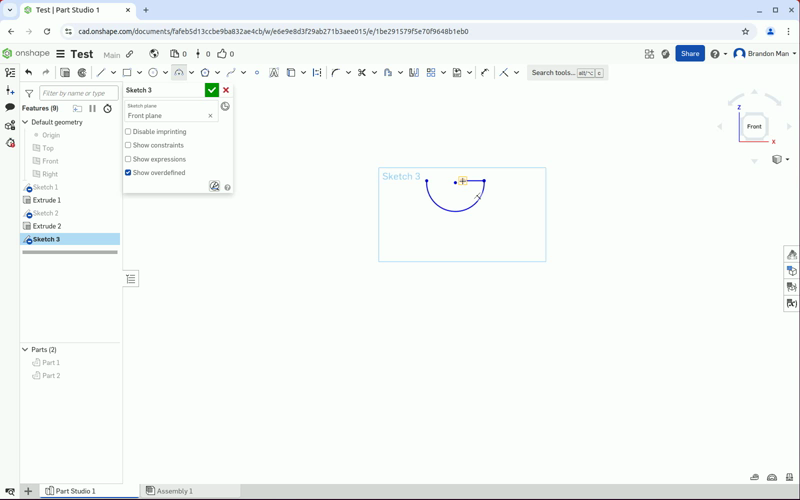
scroll(-6)
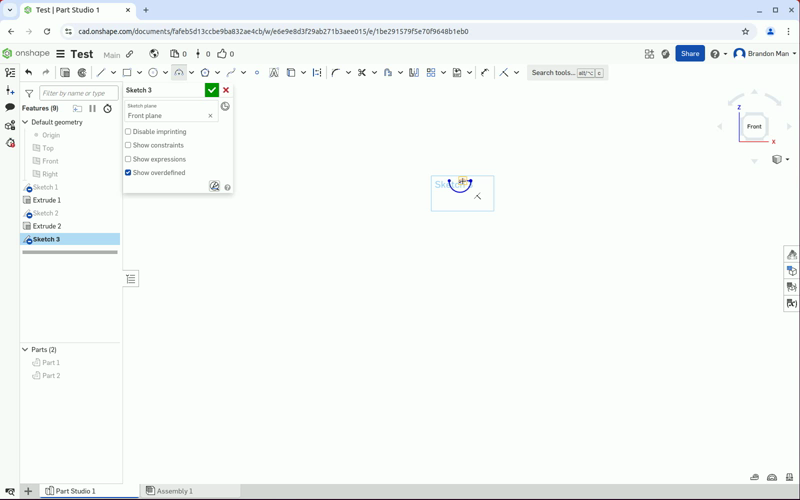
key_down(shift)
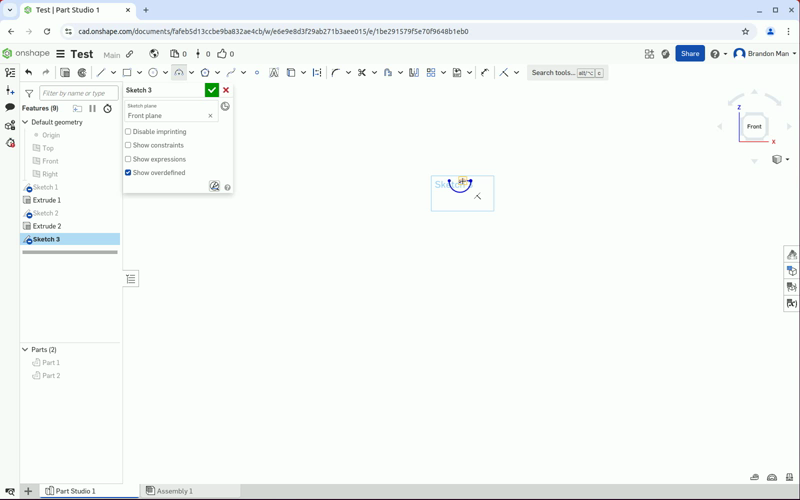
mouse_move(457, 180)
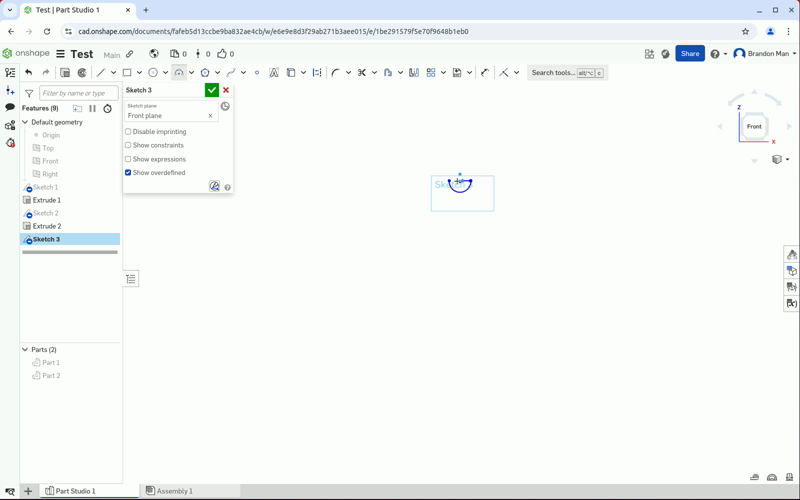
scroll(6)
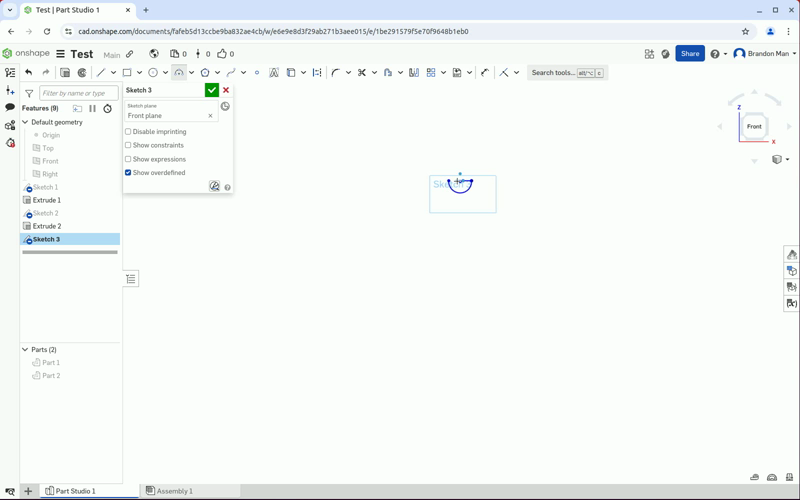
scroll(6)
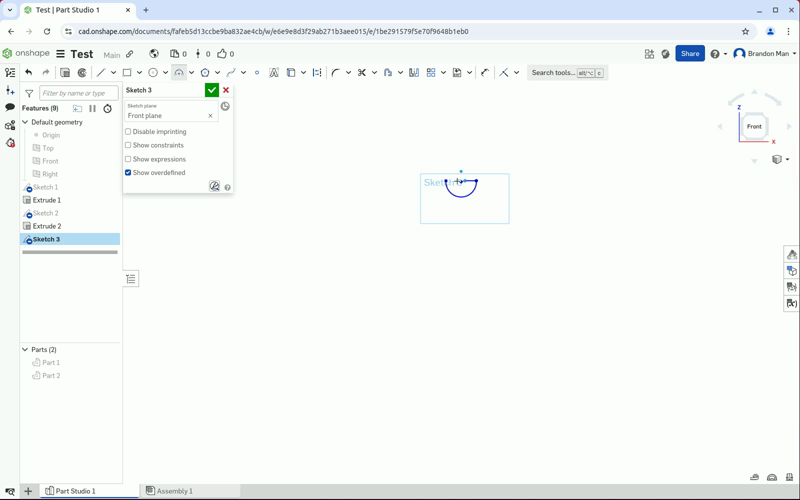
scroll(6)
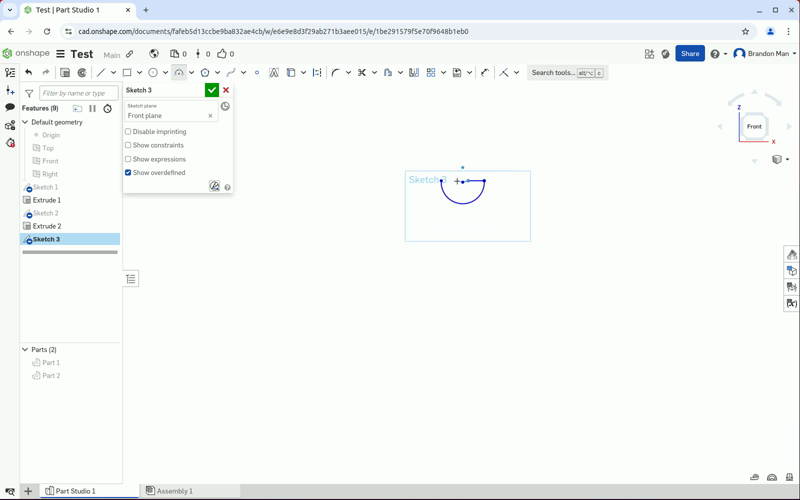
scroll(6)
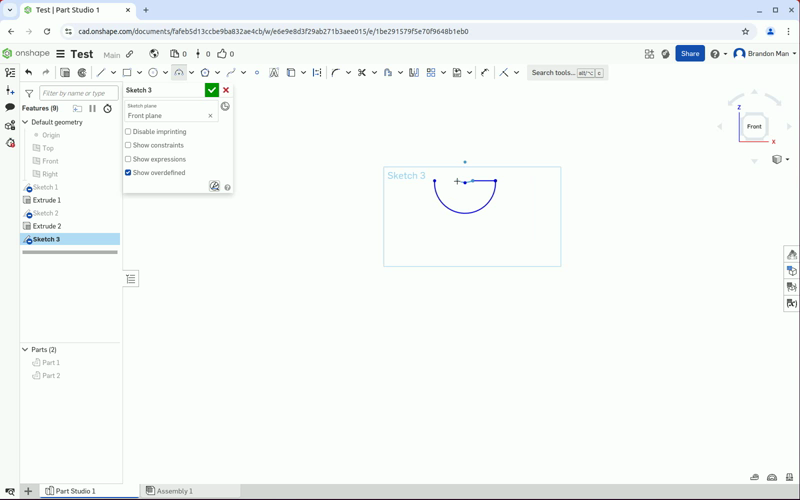
scroll(6)
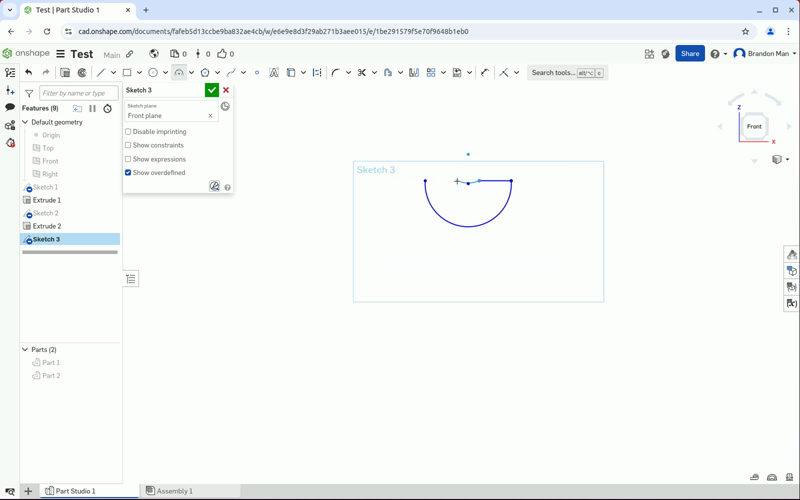
scroll(6)
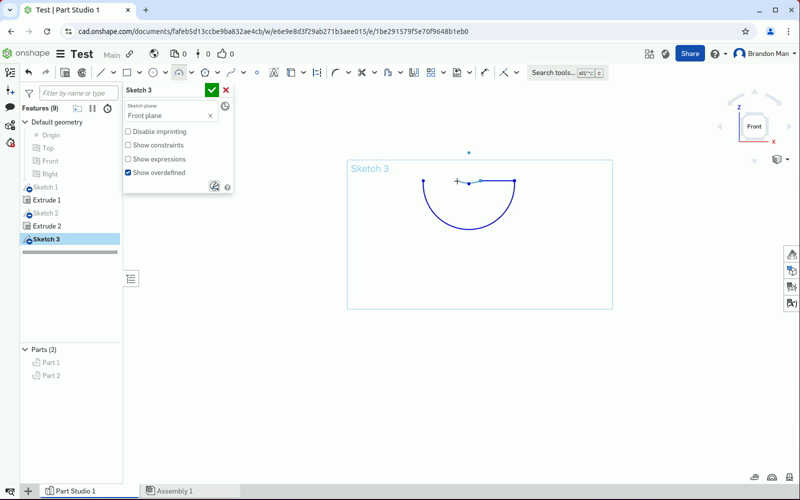
scroll(6)
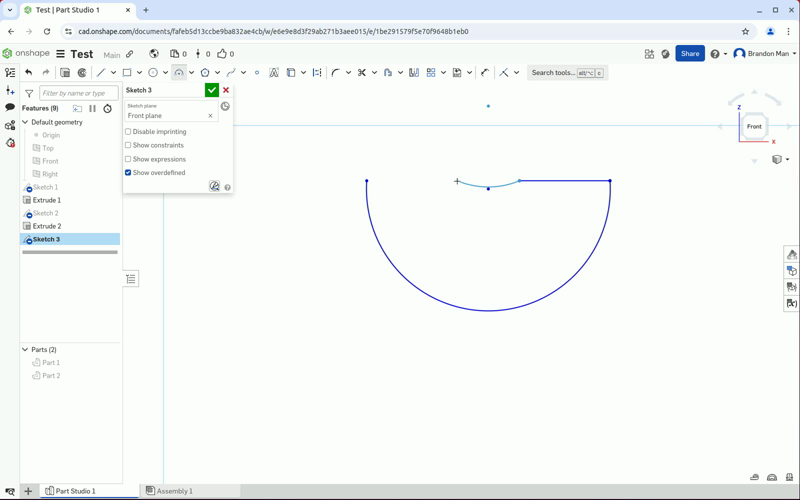
click(457, 180)
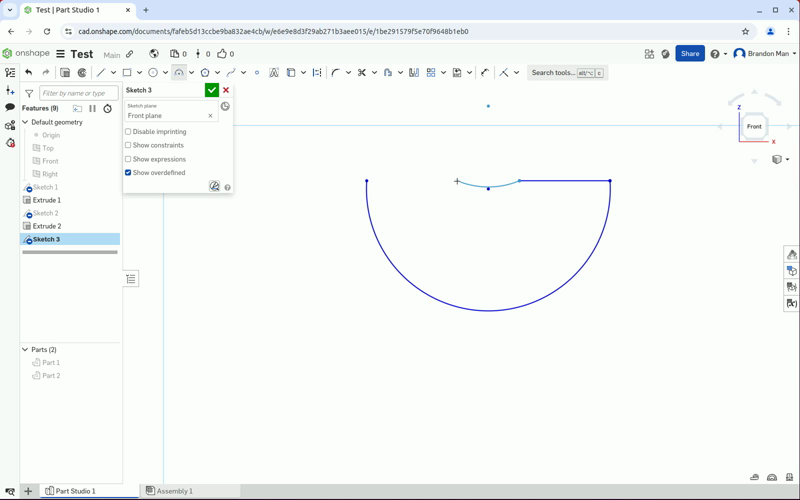
scroll(-6)
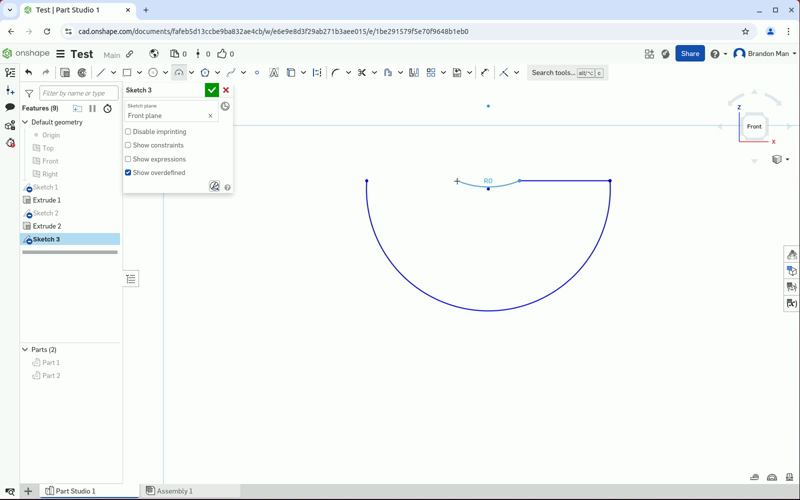
scroll(-6)
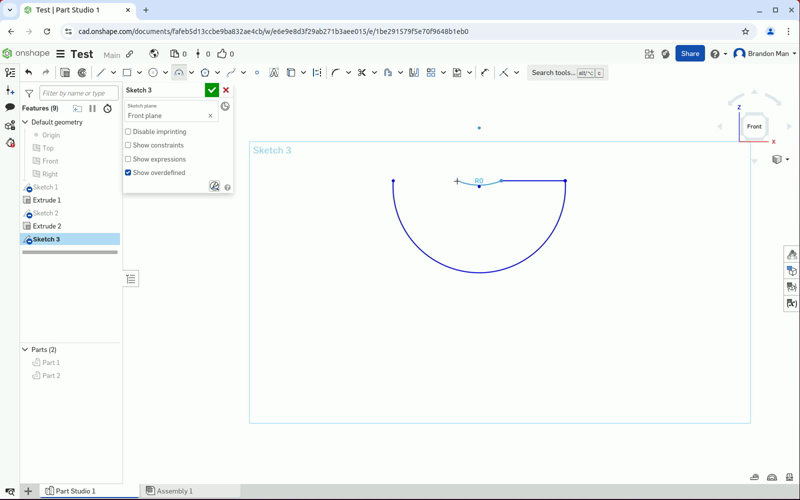
scroll(-6)
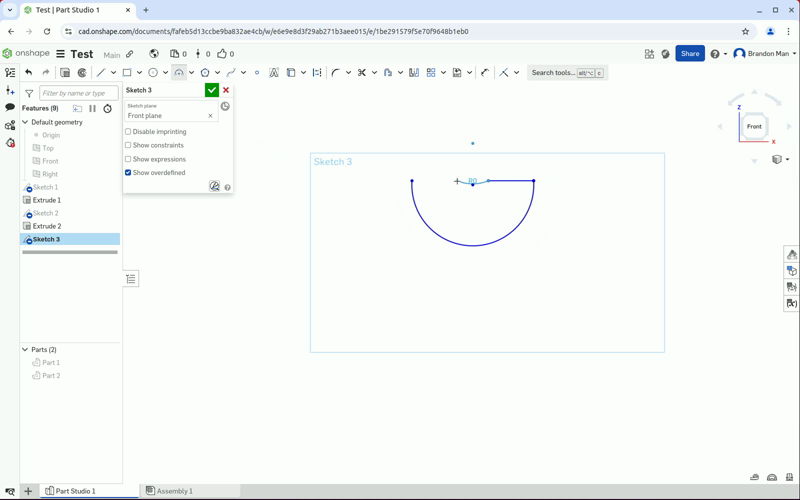
scroll(-6)
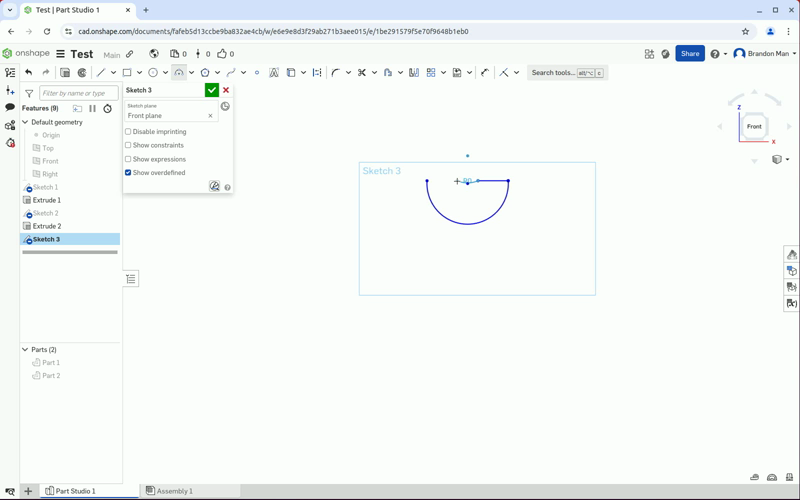
scroll(-6)
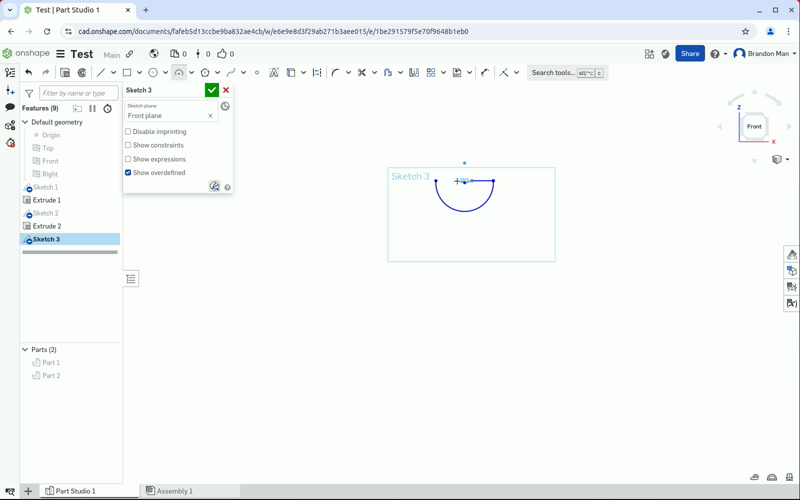
scroll(-6)
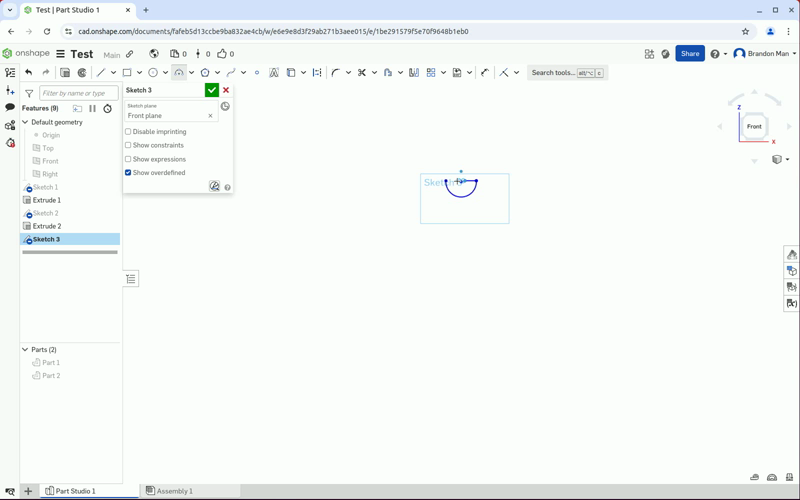
scroll(-6)
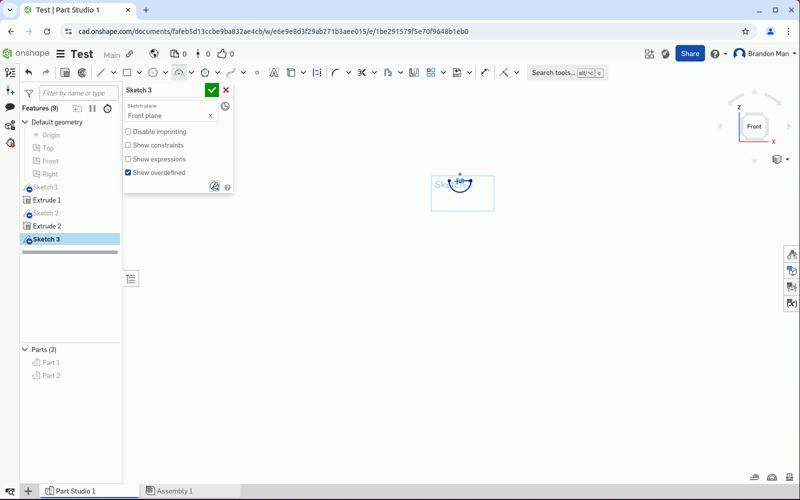
mouse_move(460, 183)
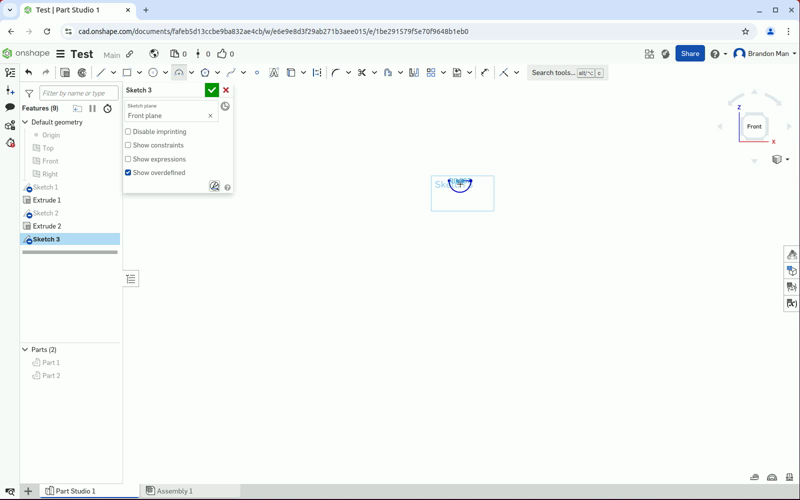
scroll(6)
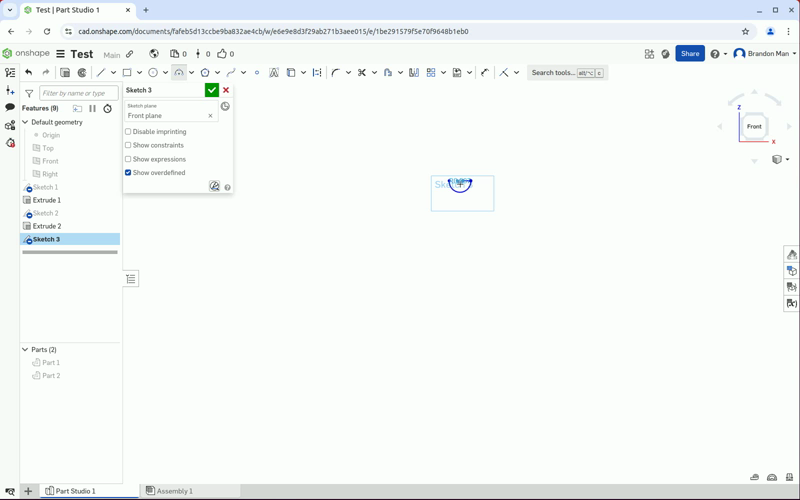
scroll(6)
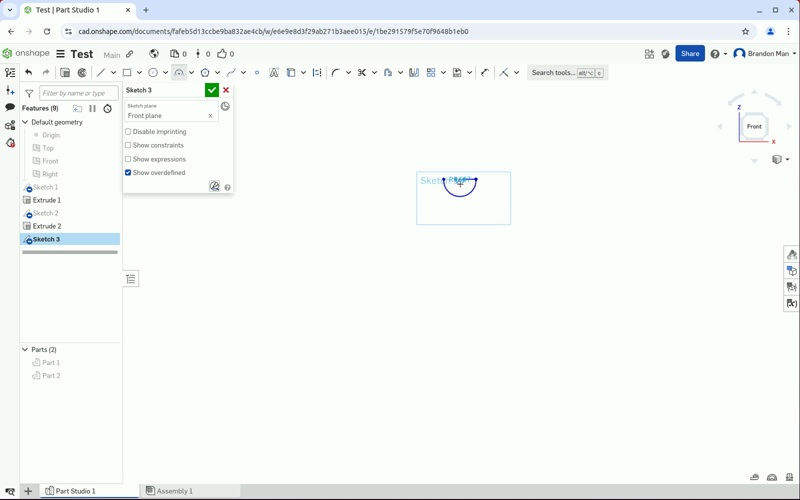
scroll(6)
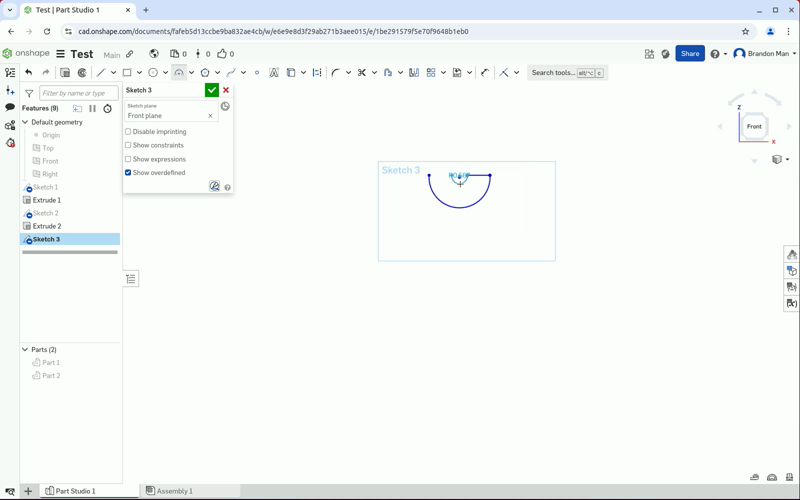
scroll(6)
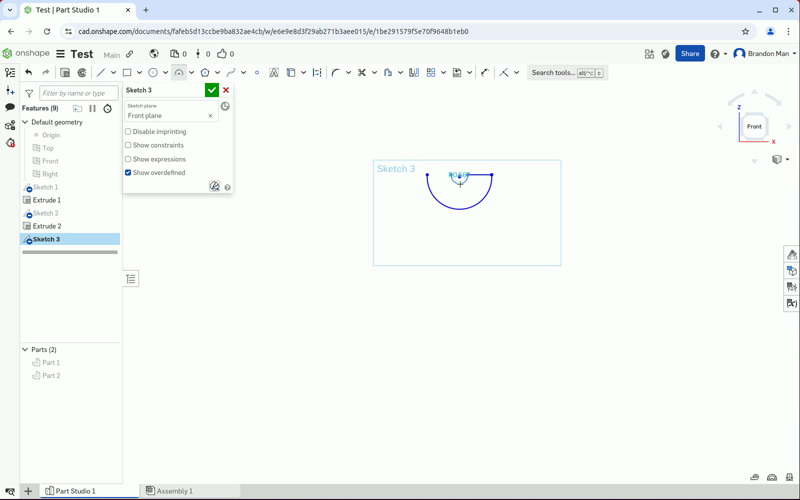
scroll(6)
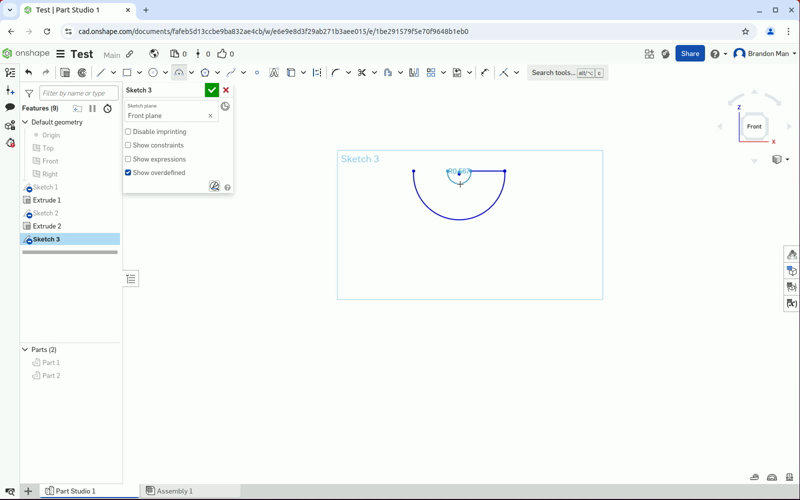
scroll(6)
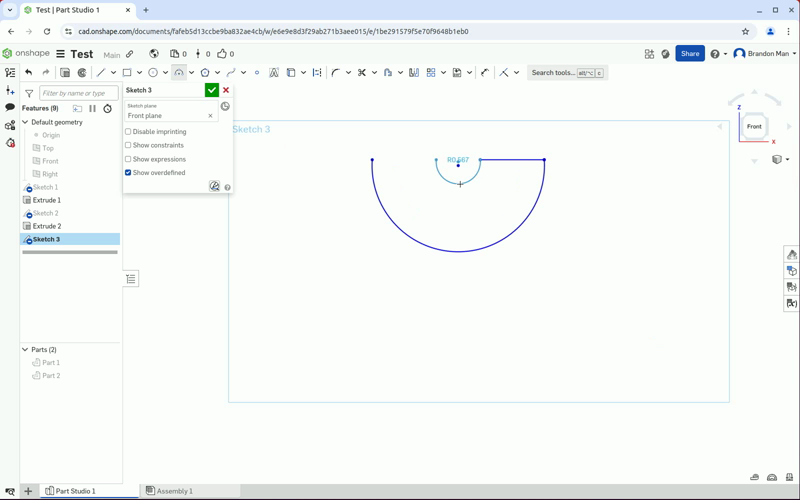
scroll(6)
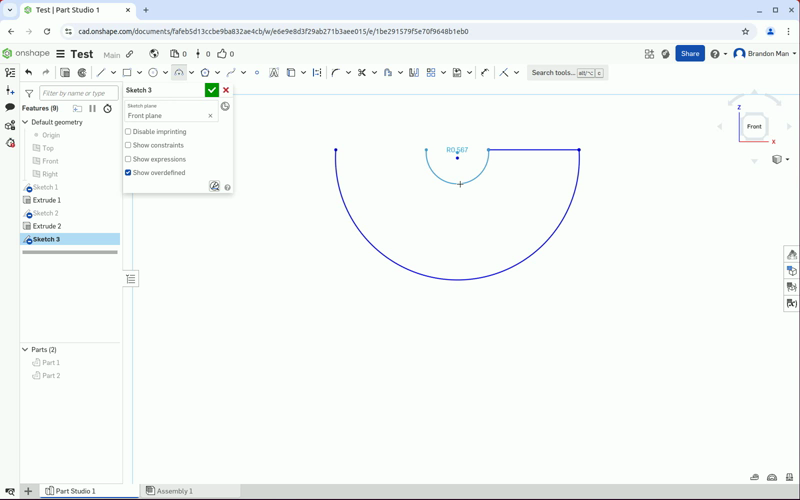
click(460, 183)
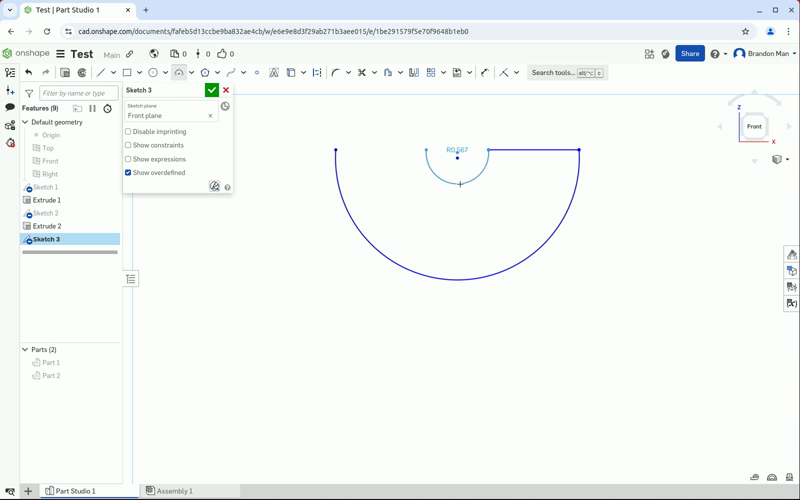
scroll(-6)
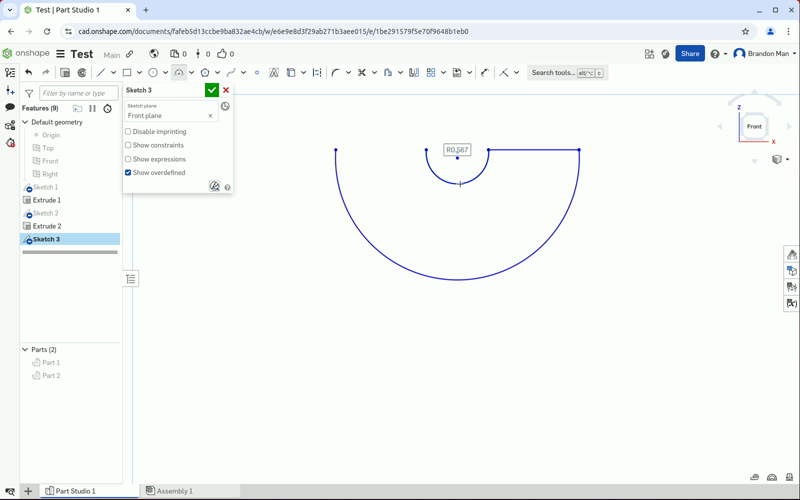
scroll(-6)
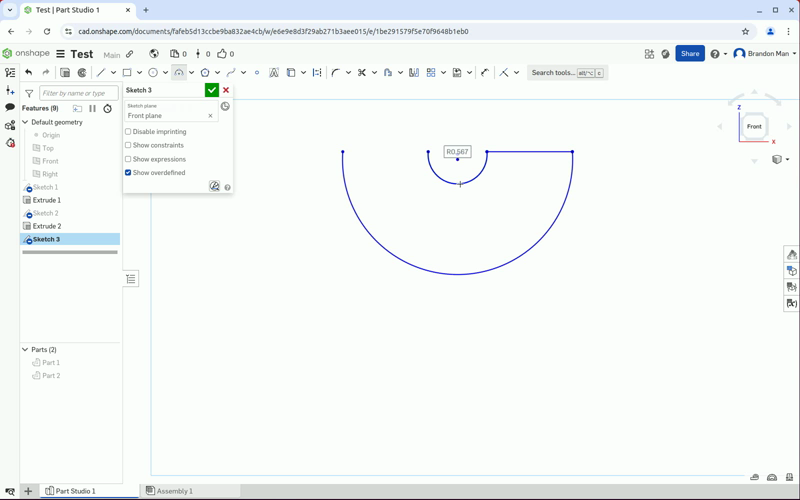
scroll(-6)
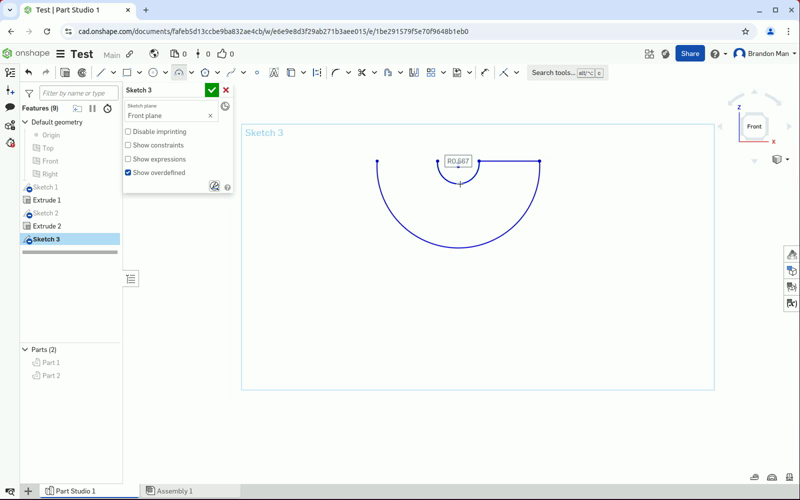
scroll(-6)
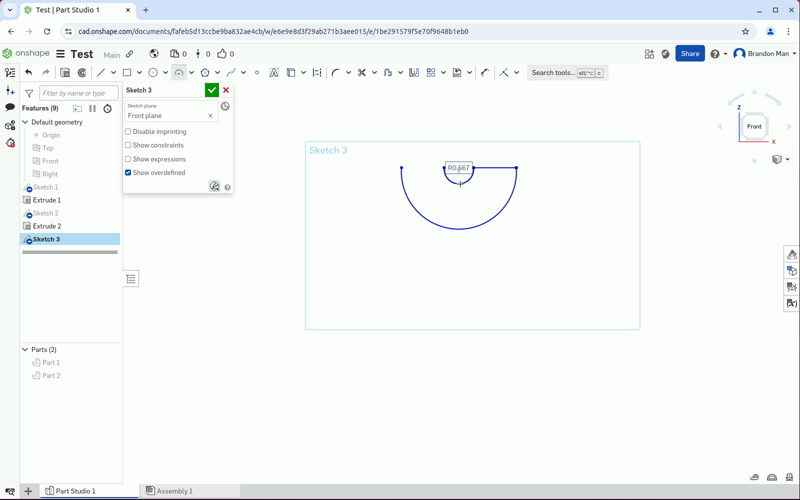
scroll(-6)
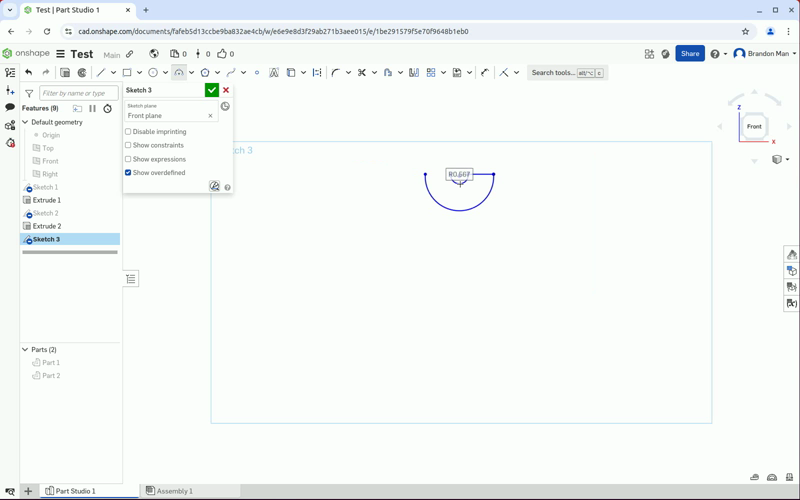
scroll(-6)
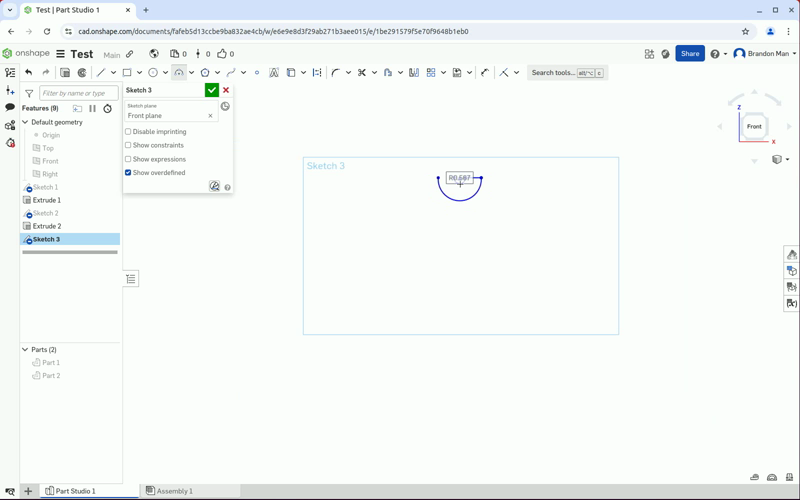
scroll(-6)
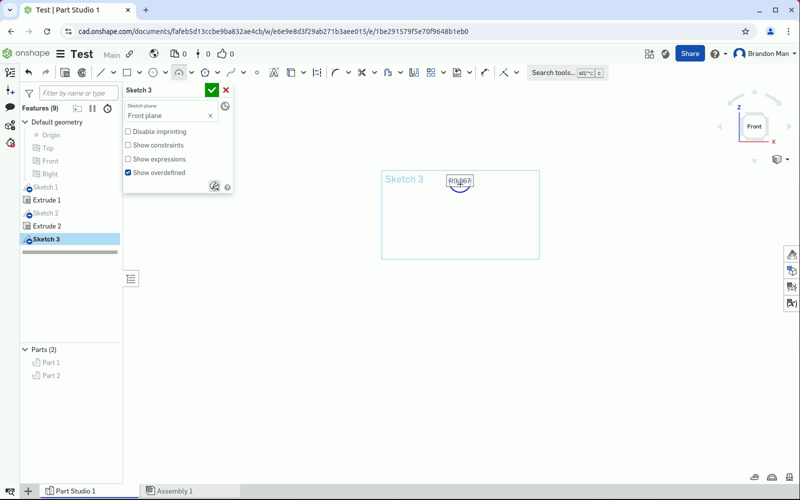
key_up(shift)
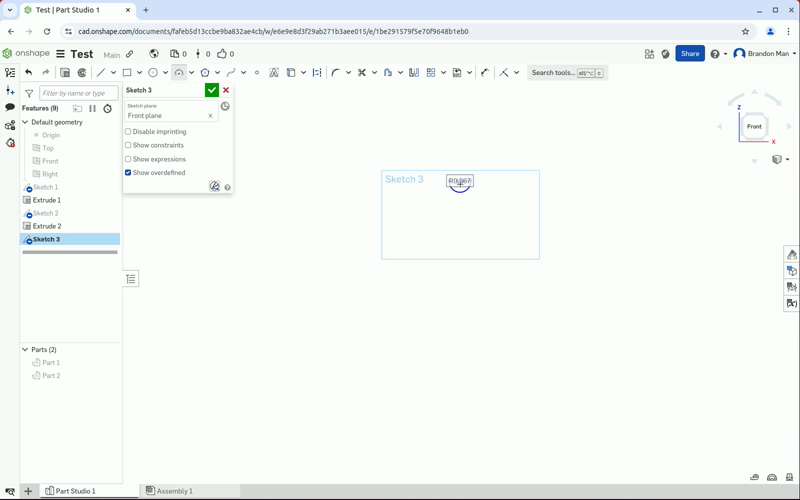
key(esc)
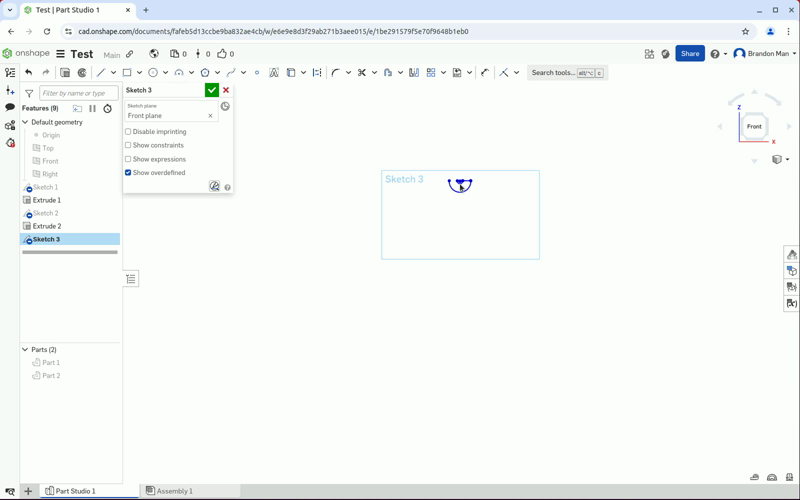
key(l)
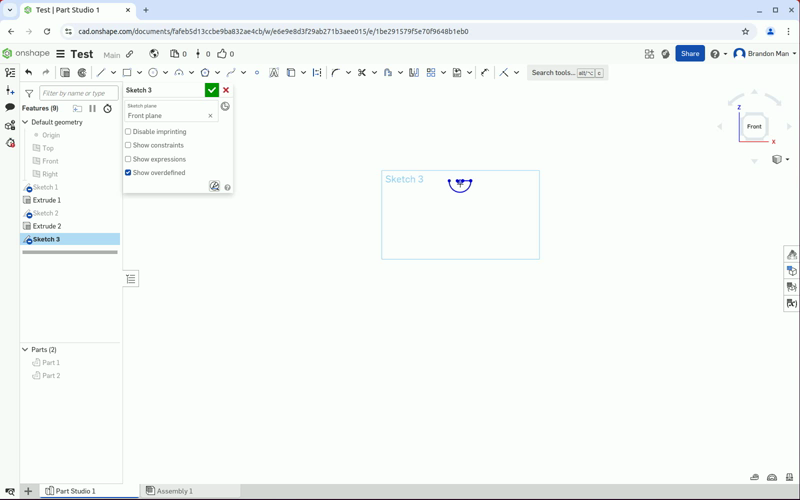
mouse_move(457, 180)
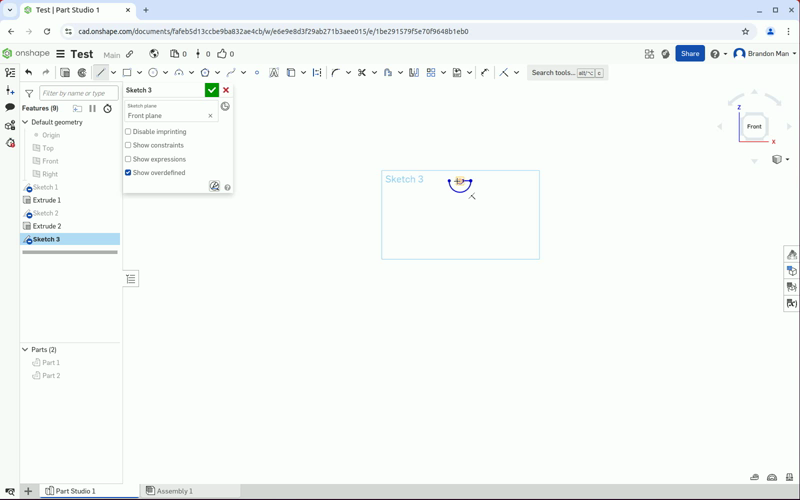
scroll(6)
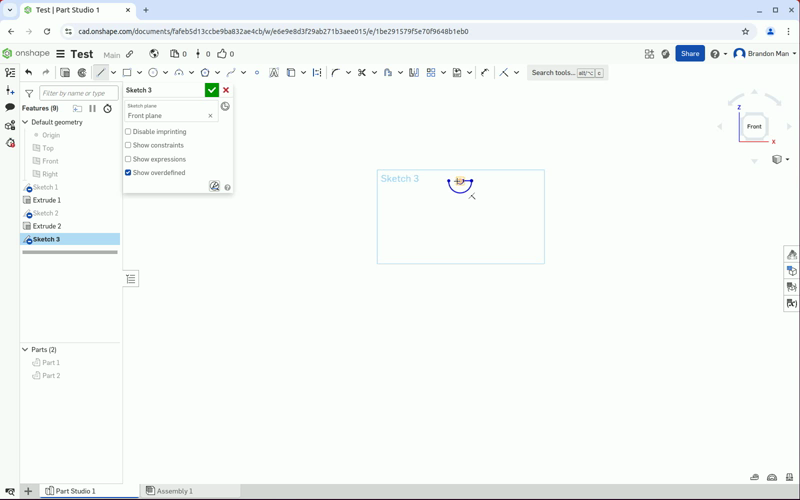
scroll(6)
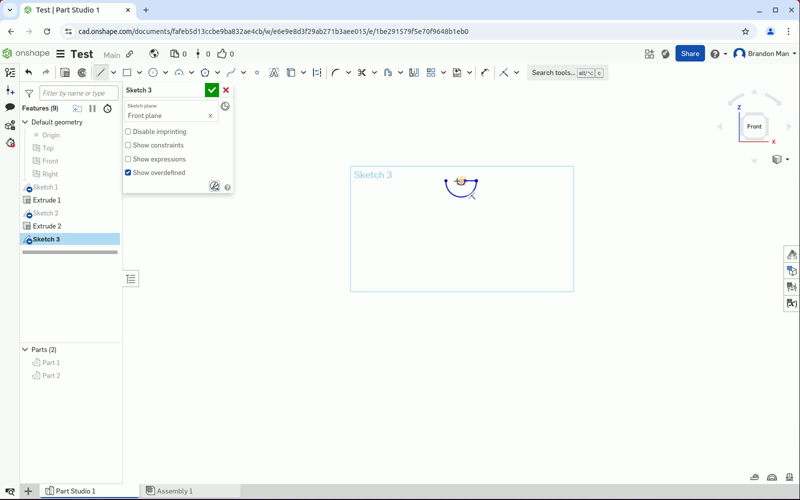
scroll(6)
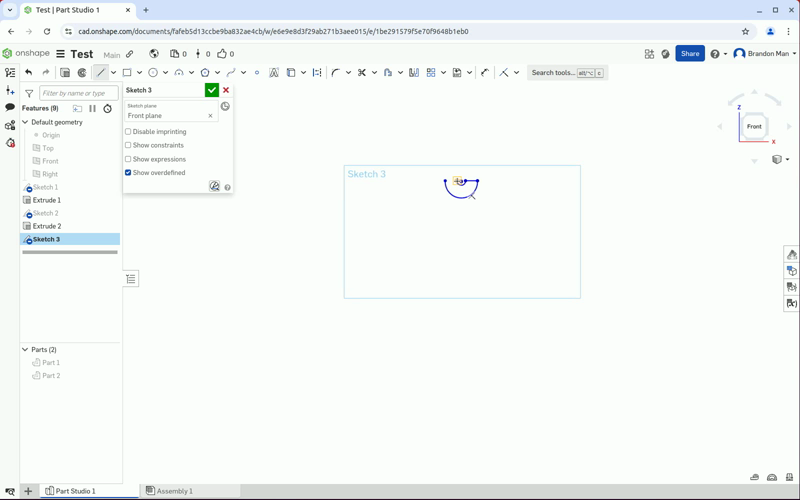
scroll(6)
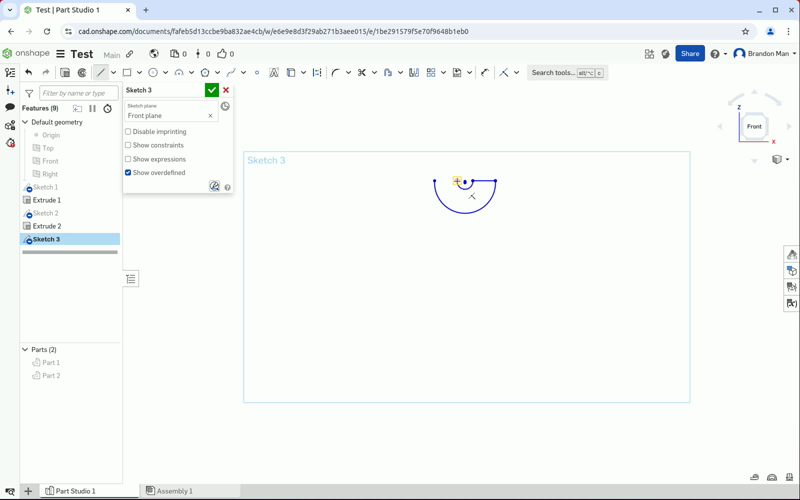
scroll(6)
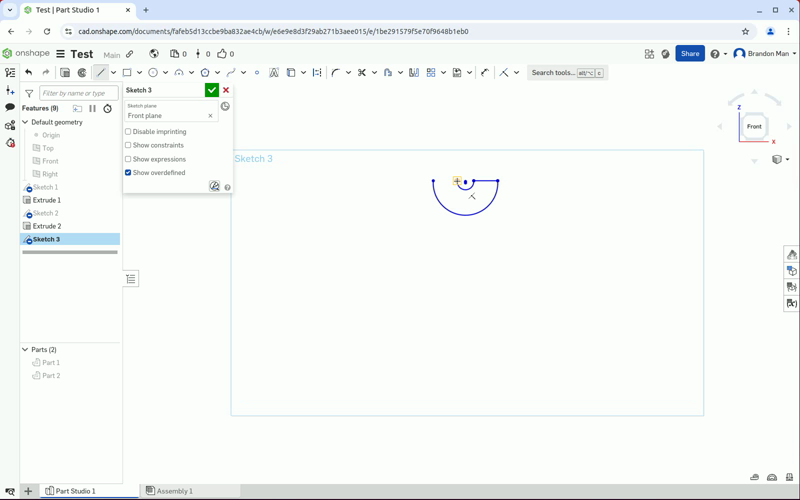
scroll(6)
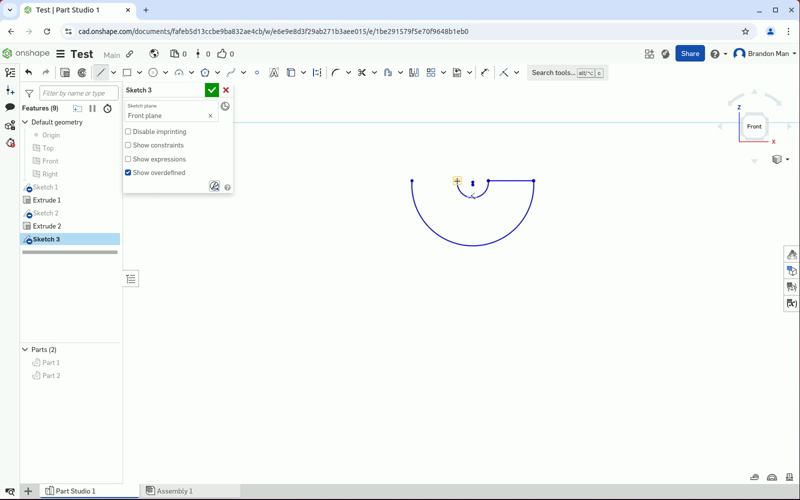
scroll(6)
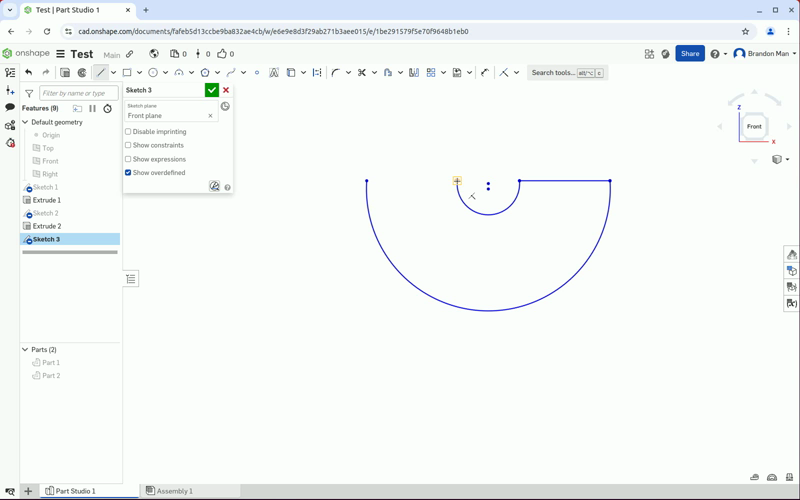
click(457, 180)
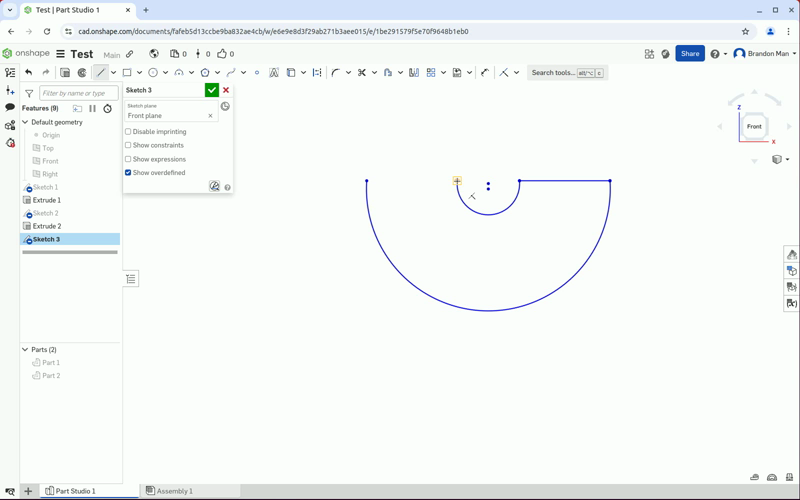
scroll(-6)
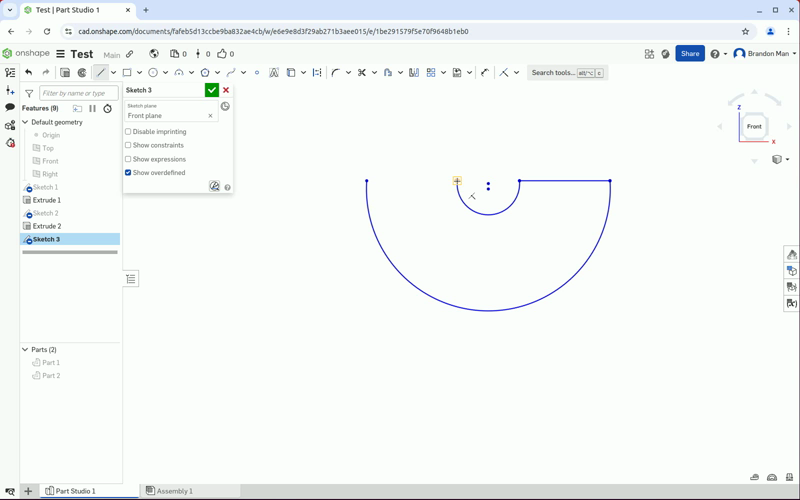
scroll(-6)
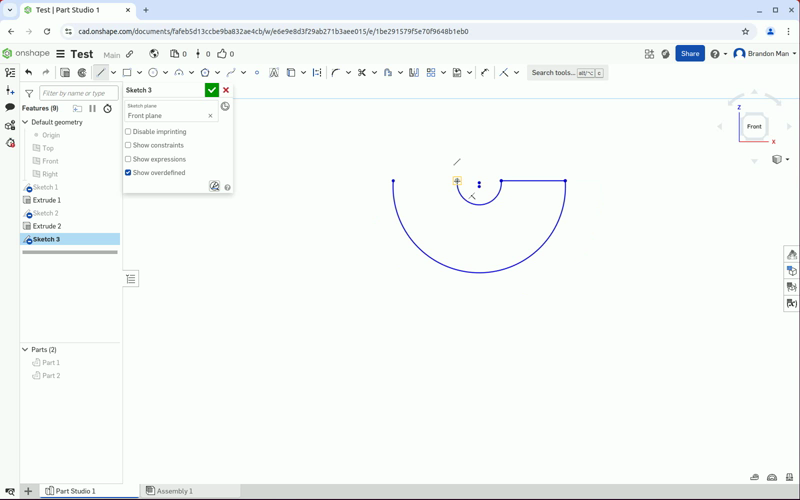
scroll(-6)
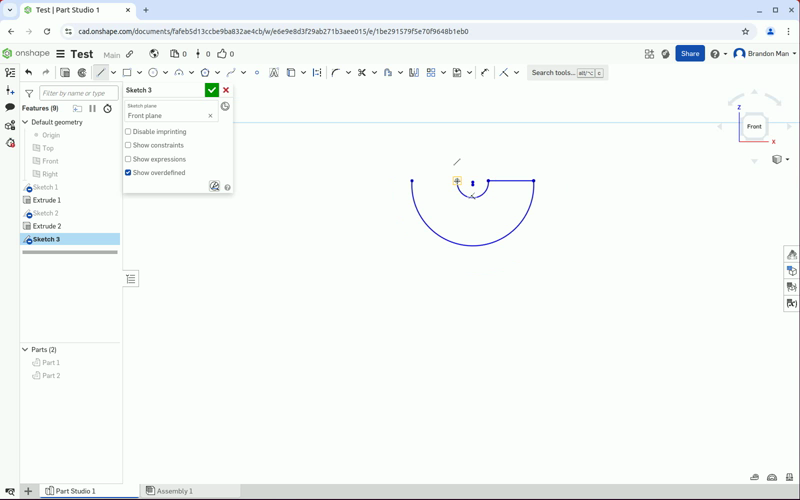
scroll(-6)
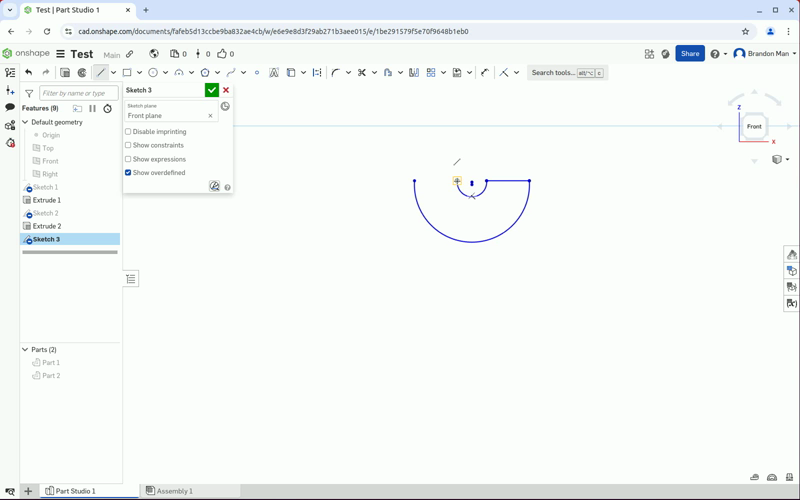
scroll(-6)
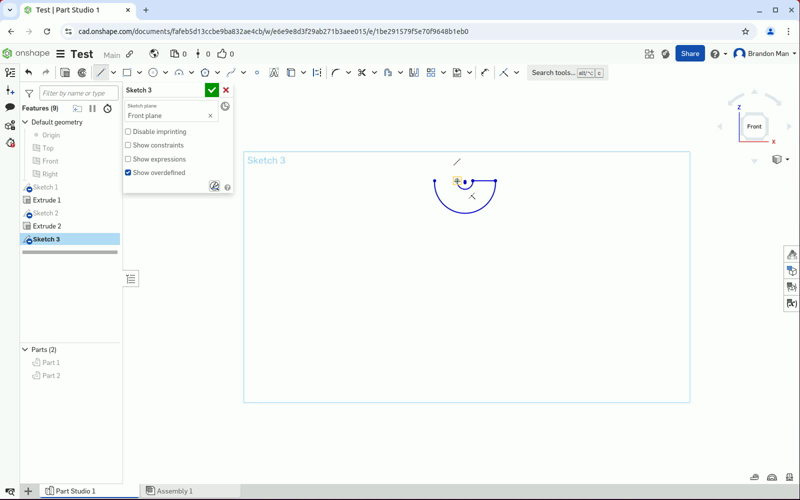
scroll(-6)
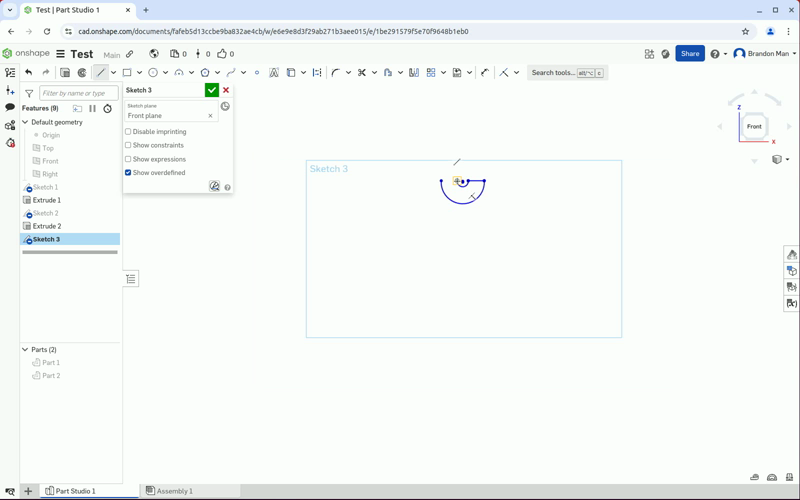
scroll(-6)
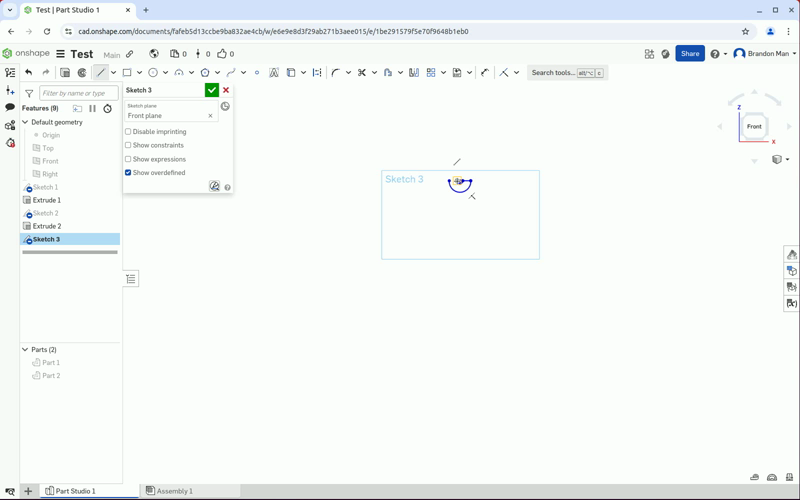
mouse_move(487, 180)
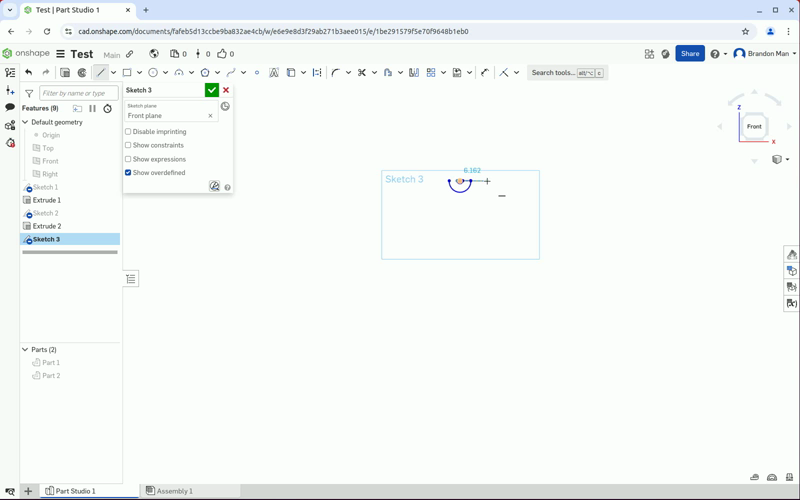
key_down(shift)
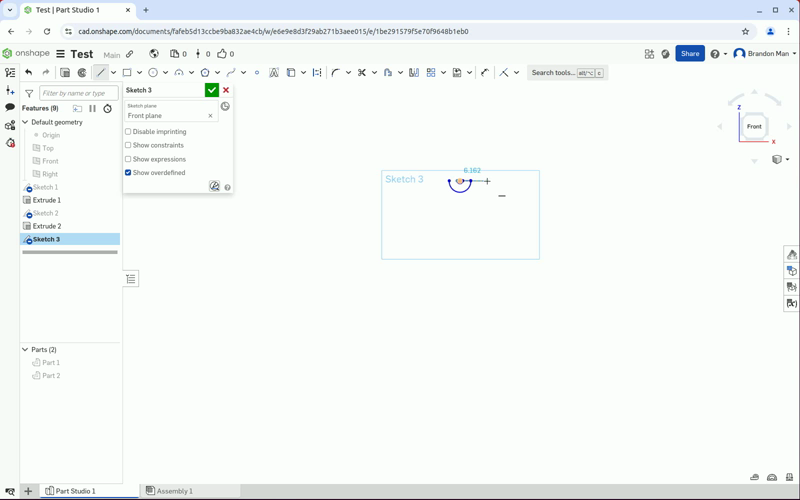
mouse_move(449, 180)
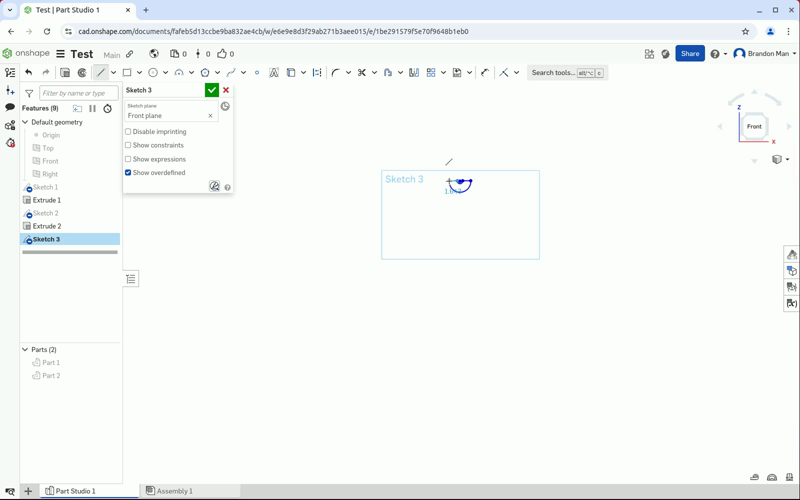
key_up(shift)
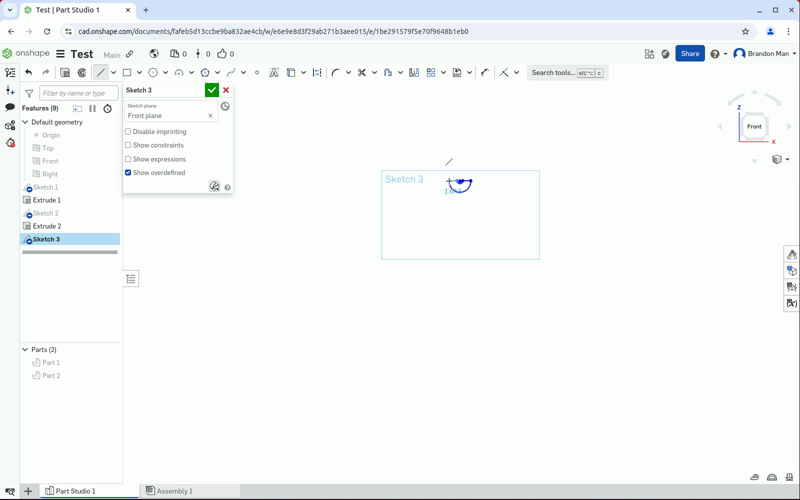
click(449, 180)
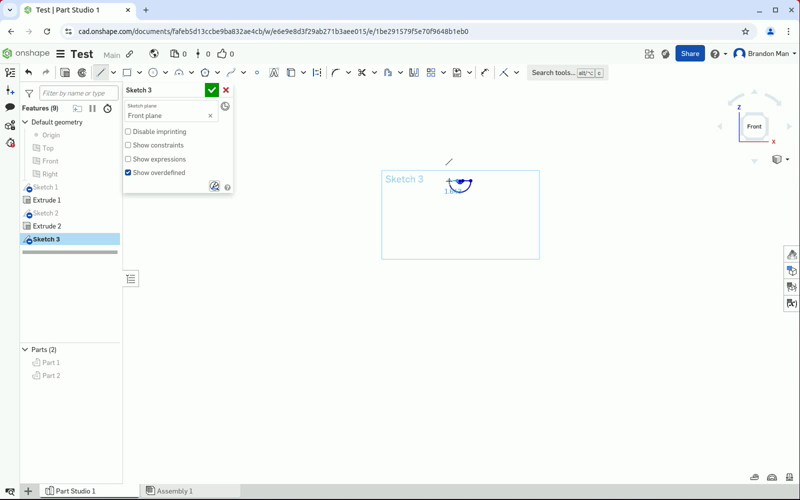
key(esc)
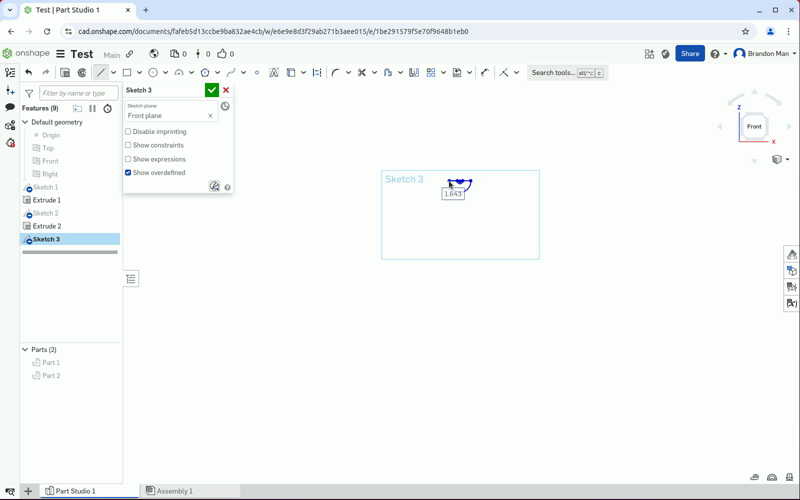
mouse_move(468, 187)
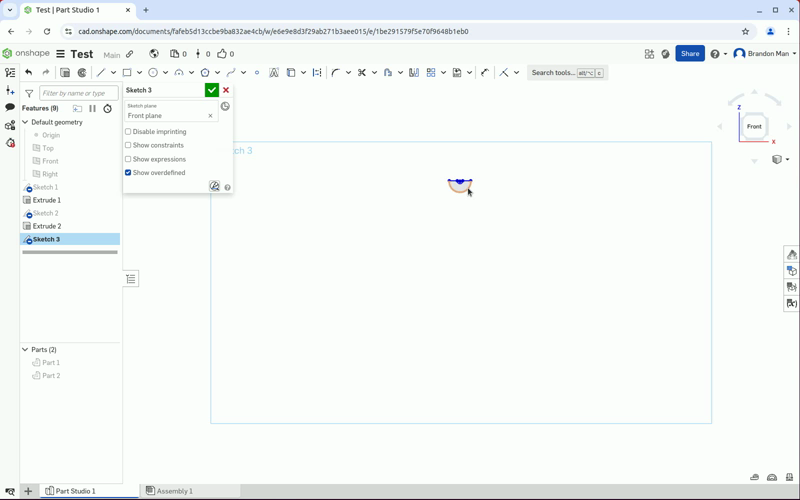
scroll(6)
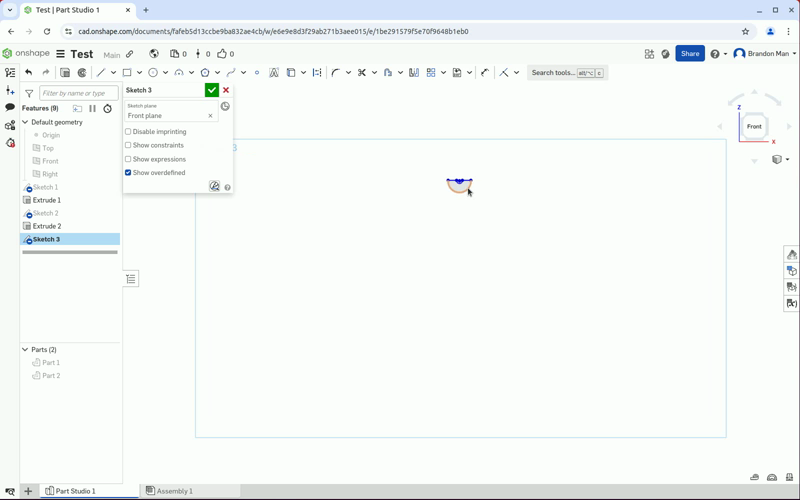
scroll(6)
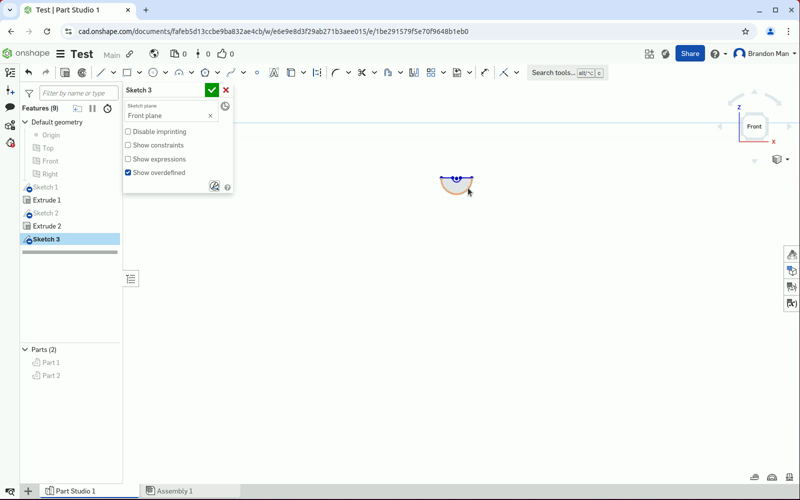
scroll(6)
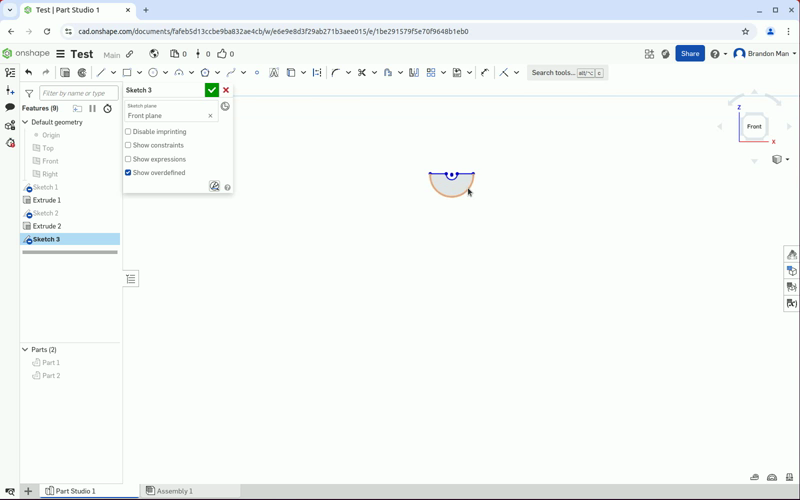
scroll(6)
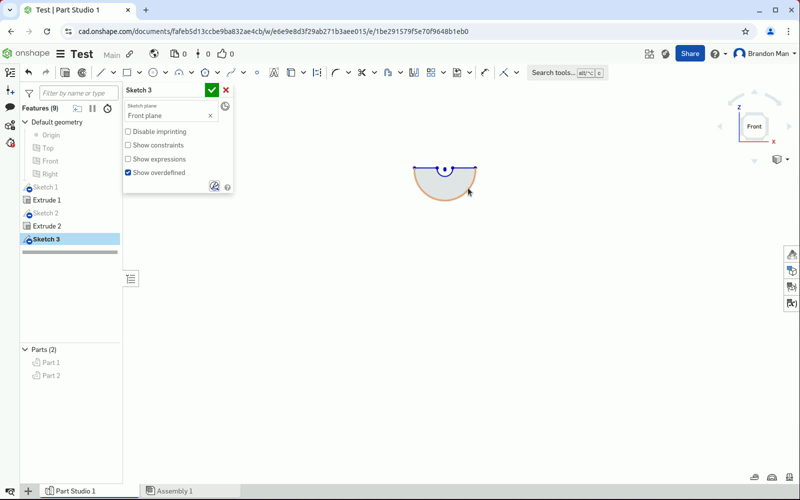
scroll(6)
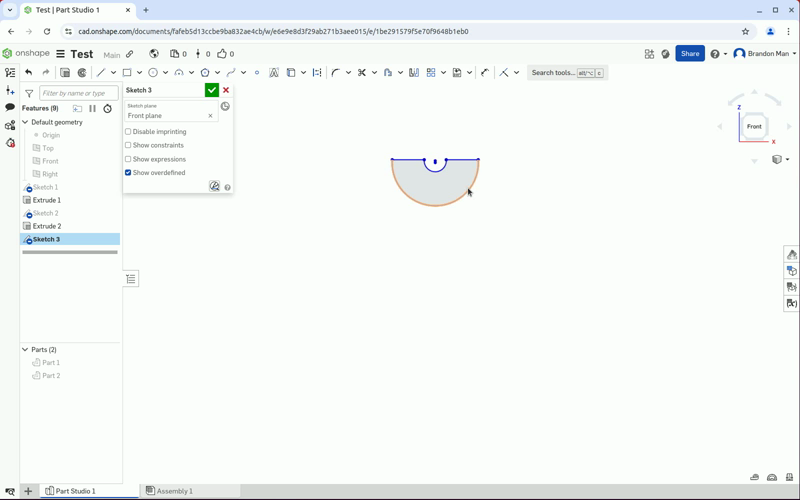
scroll(6)
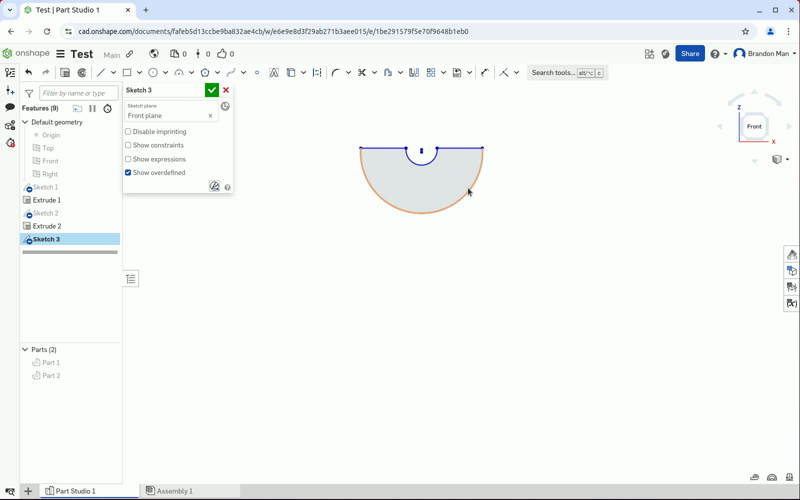
scroll(6)
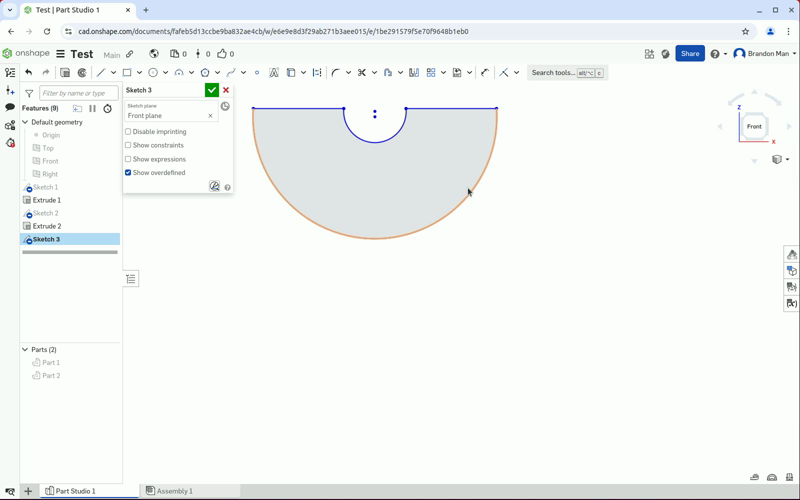
click(468, 187)
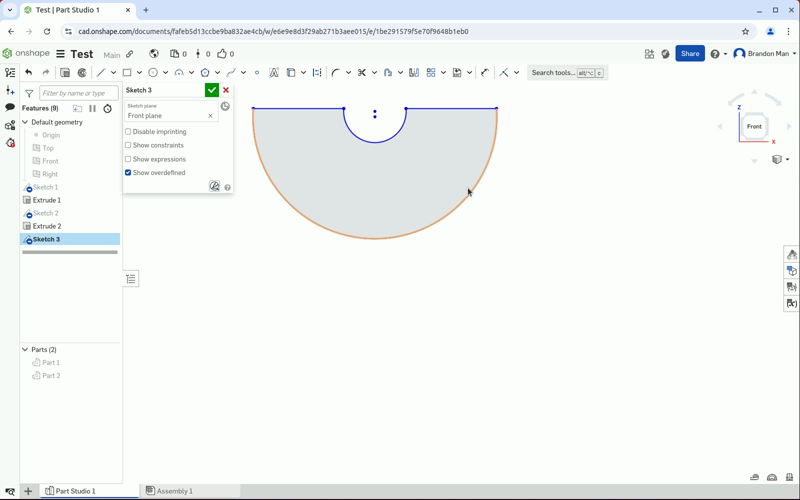
scroll(-6)
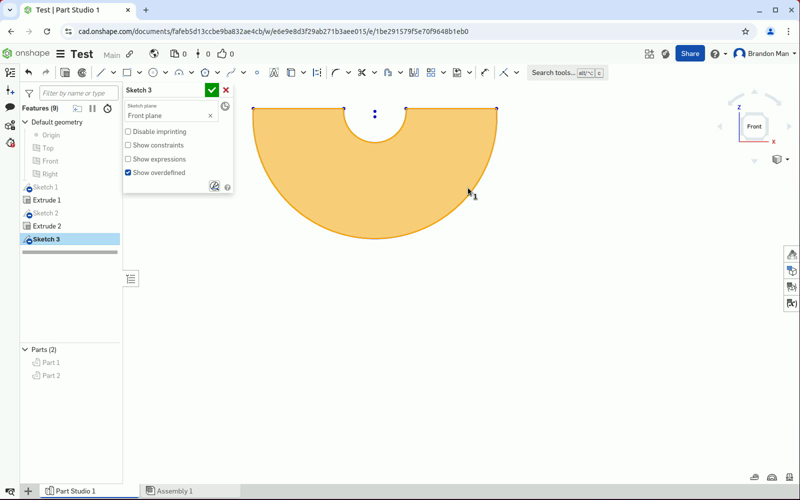
scroll(-6)
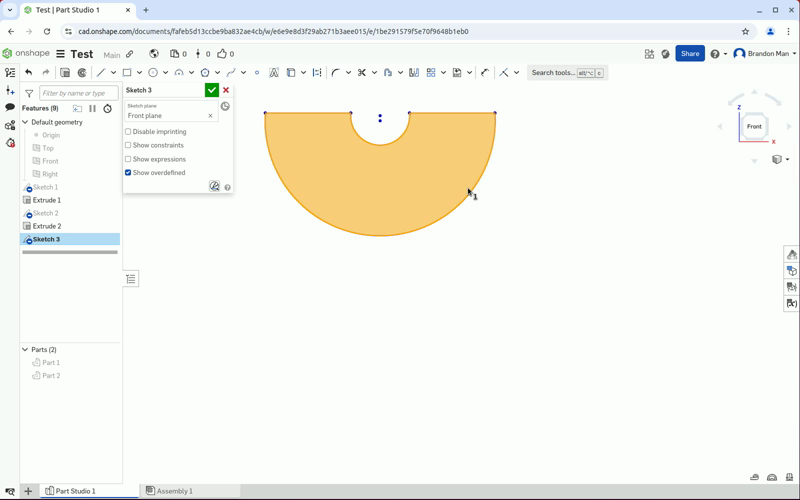
scroll(-6)
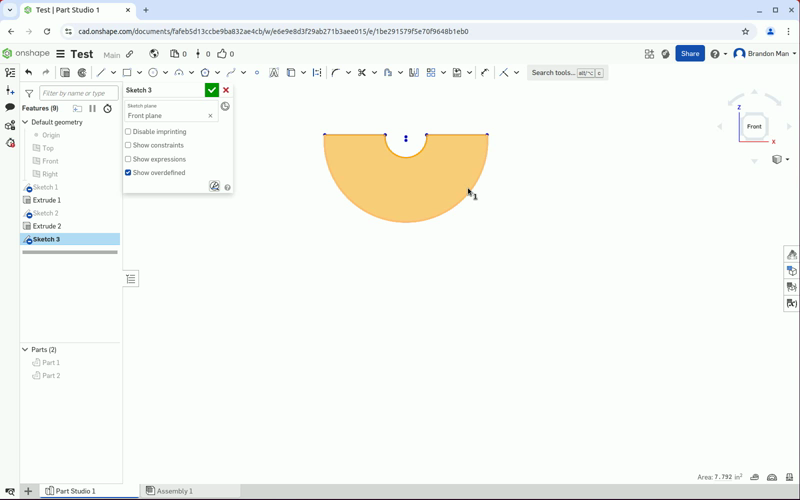
scroll(-6)
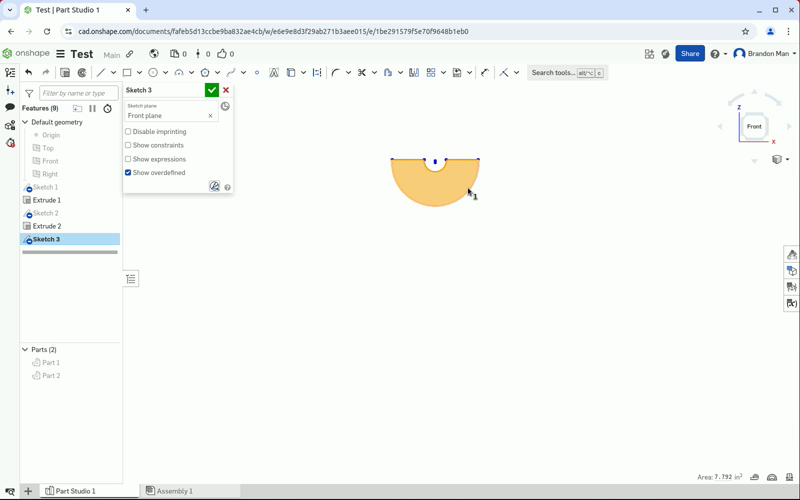
scroll(-6)
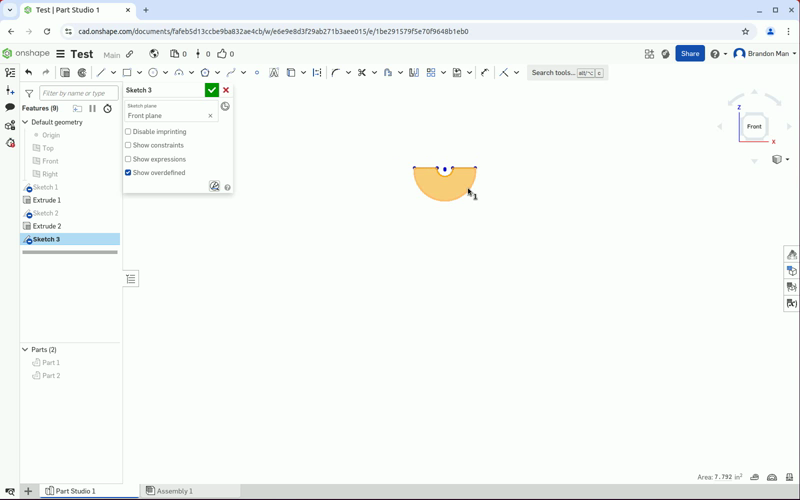
scroll(-6)
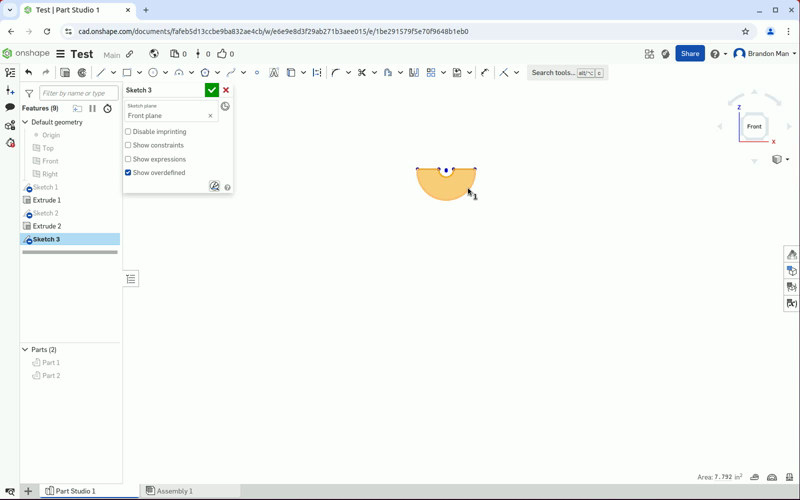
scroll(-6)
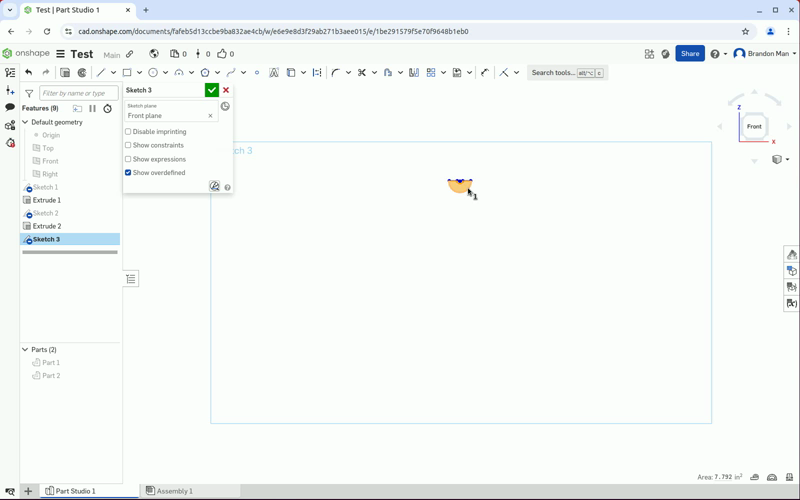
mouse_move(73, 352)
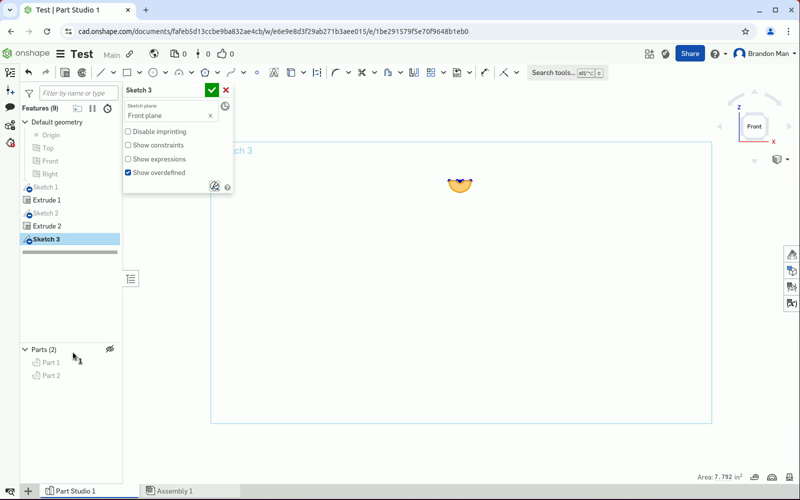
key(shift+y)
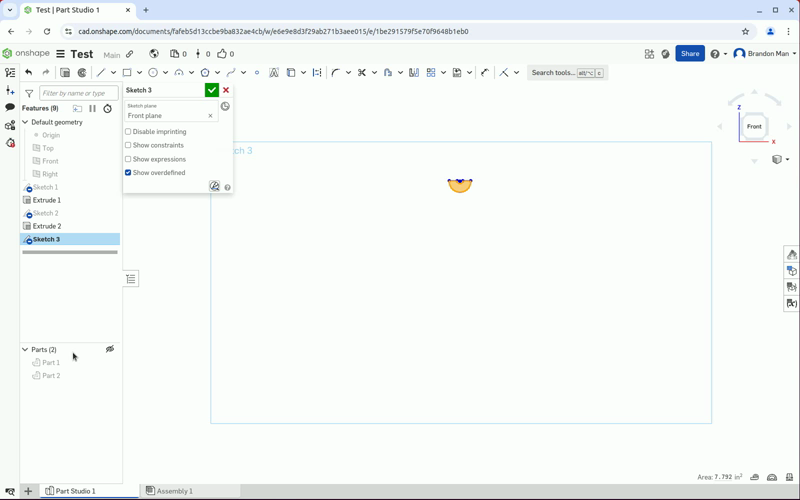
key(shift+e)
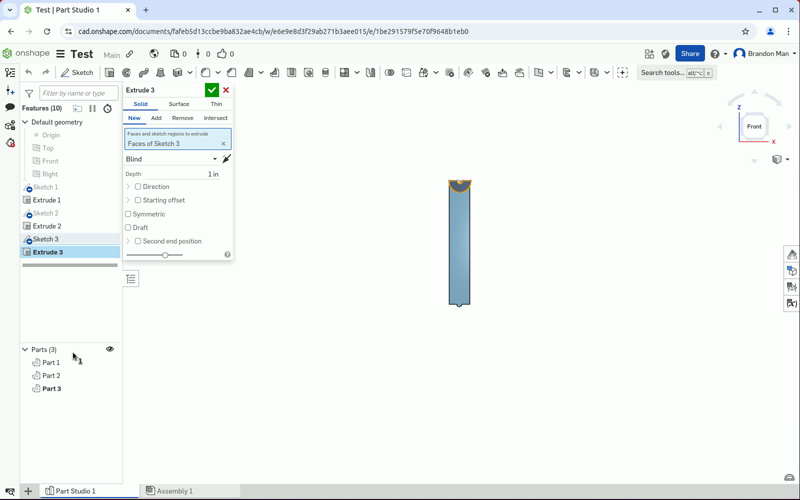
mouse_move(143, 106)
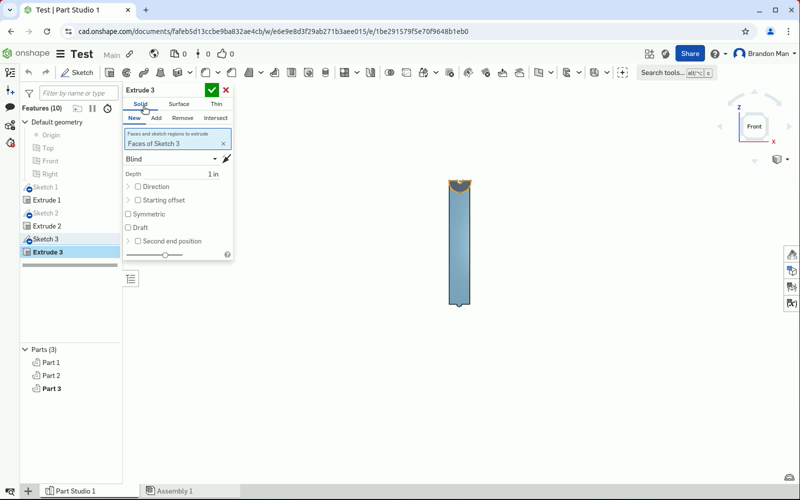
click(143, 106)
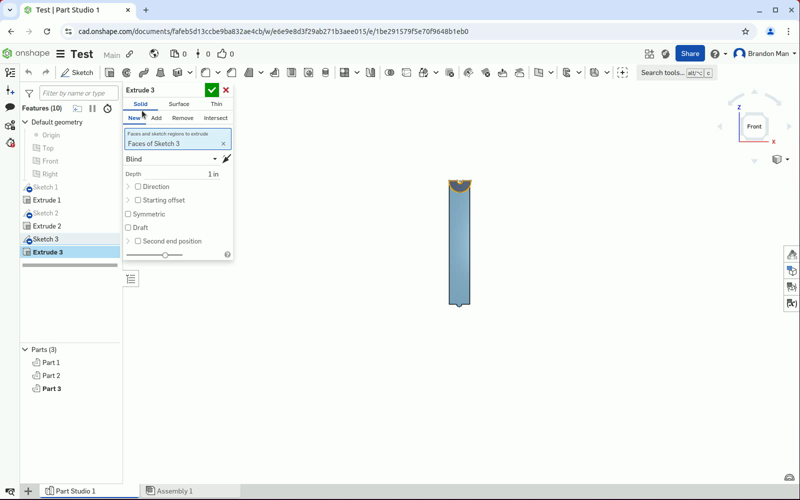
mouse_move(137, 120)
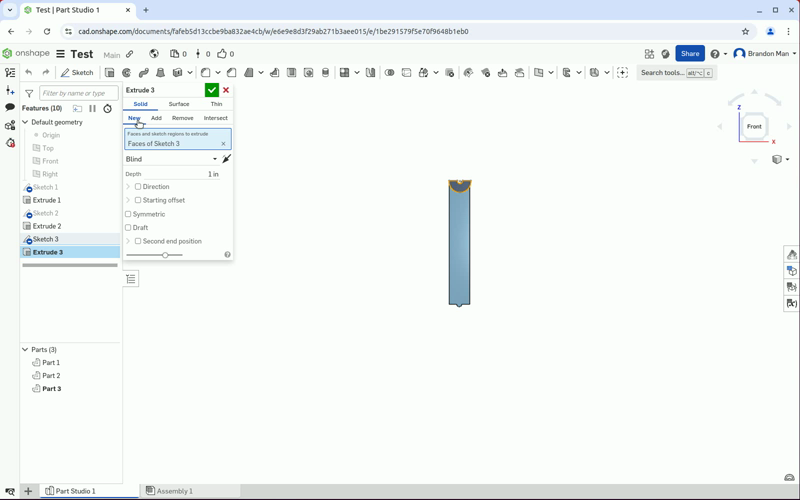
click(137, 120)
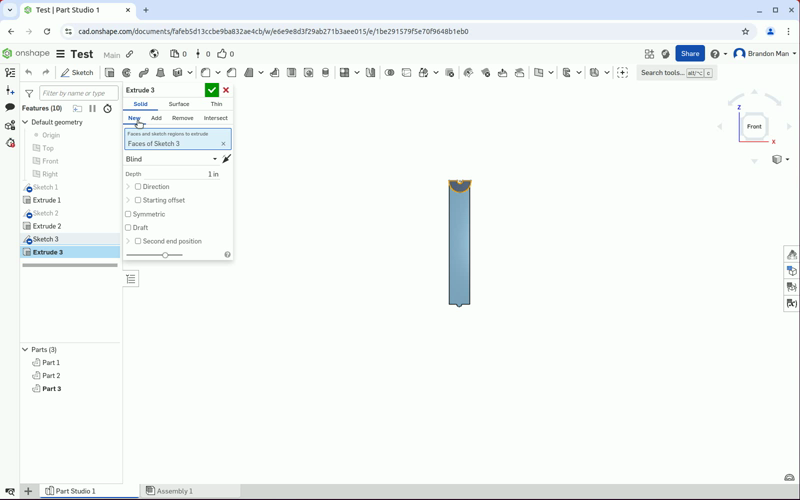
key(tab, 4)
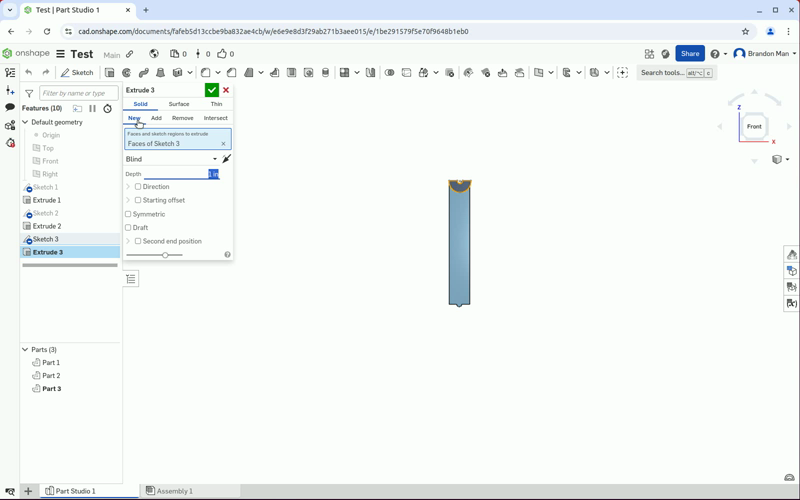
text(1.204)
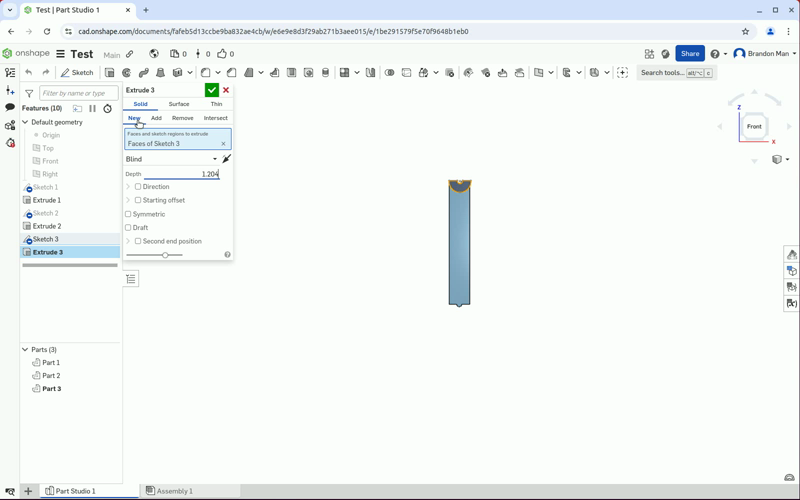
key(enter)
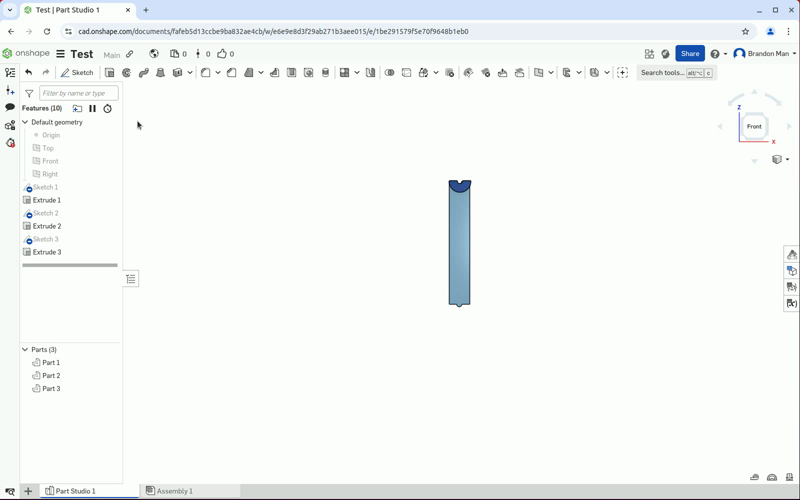
key(shift+h)
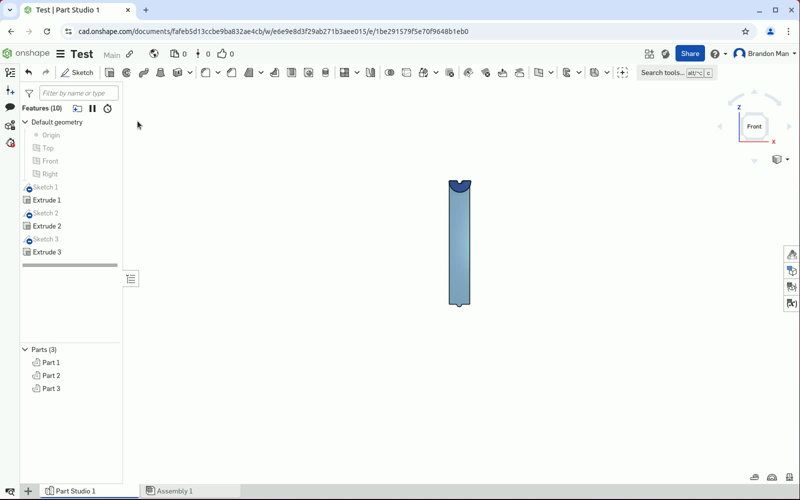
key(shift+h)
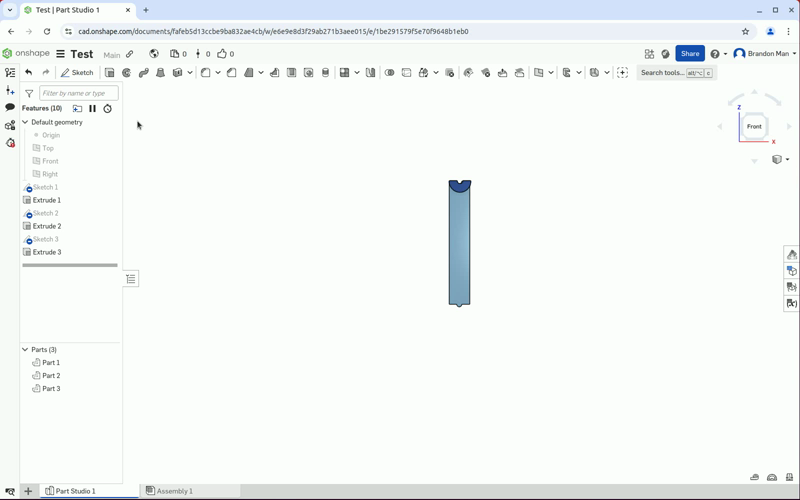
mouse_move(73, 189)
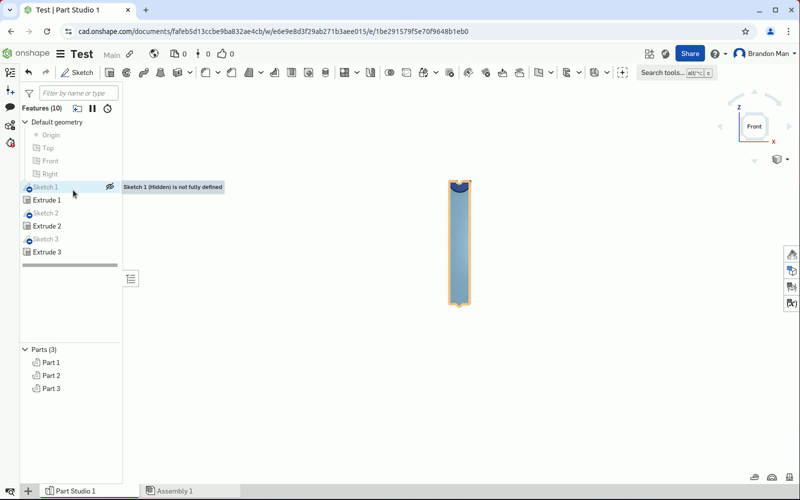
click(73, 189)
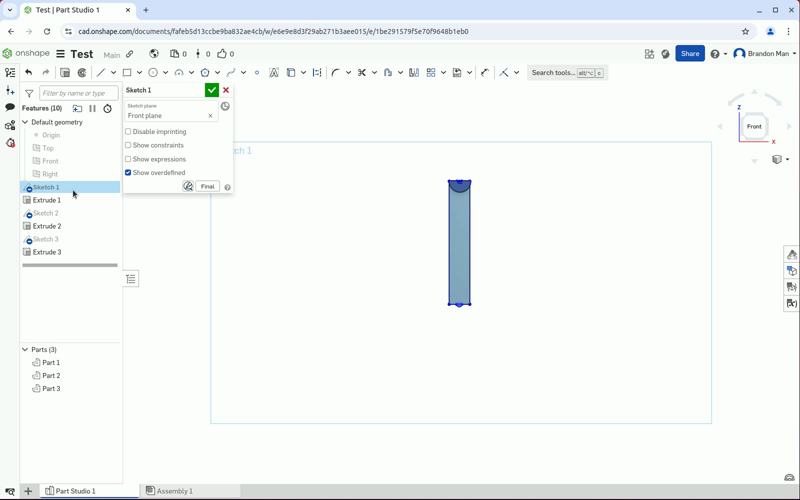
mouse_move(229, 92)
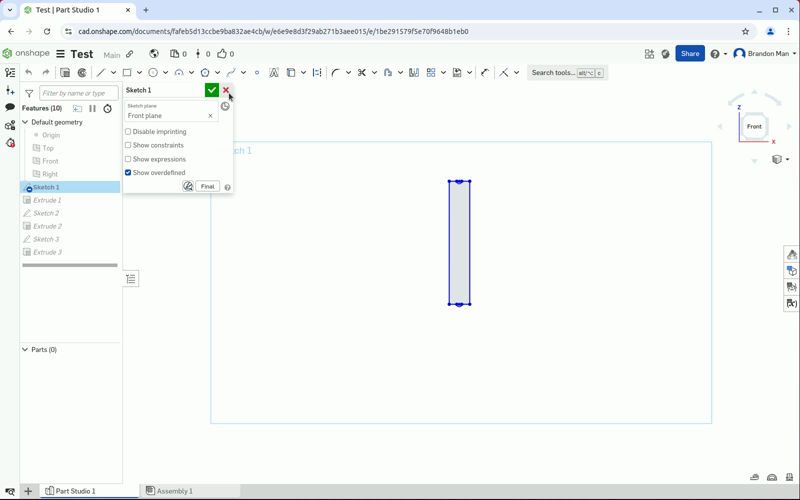
click(229, 92)
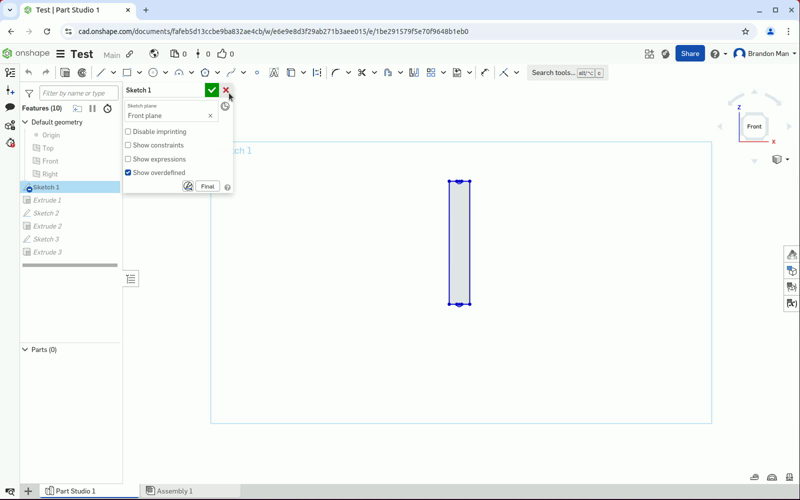
key(shift+s)
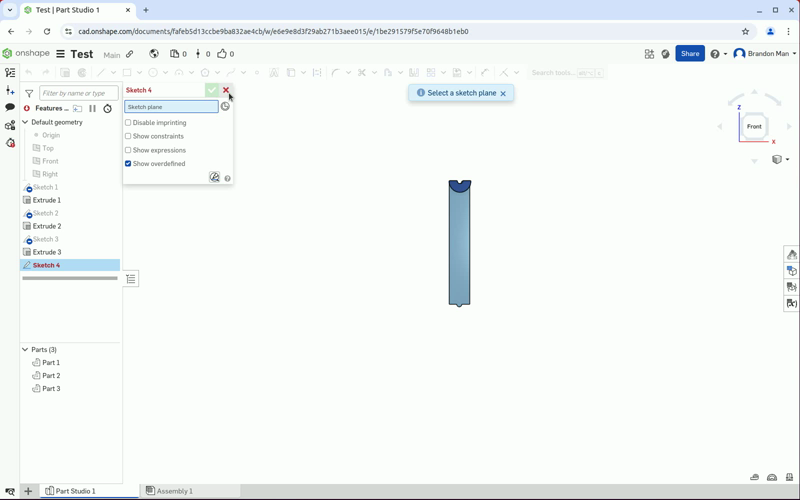
mouse_move(73, 163)
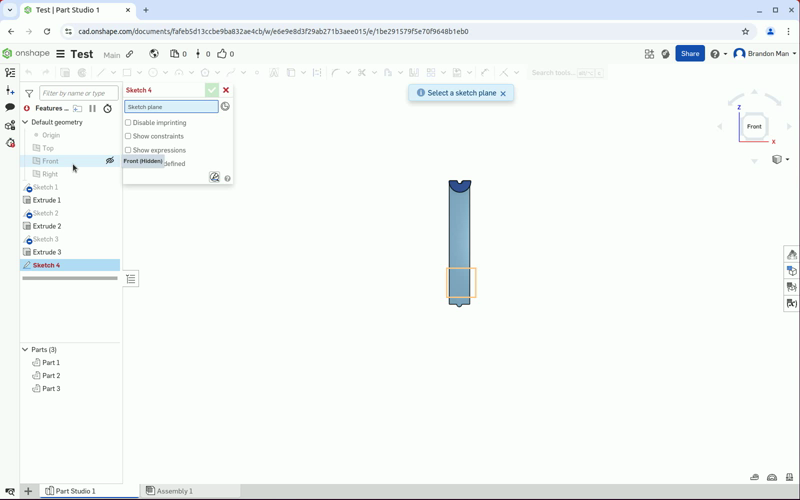
click(73, 163)
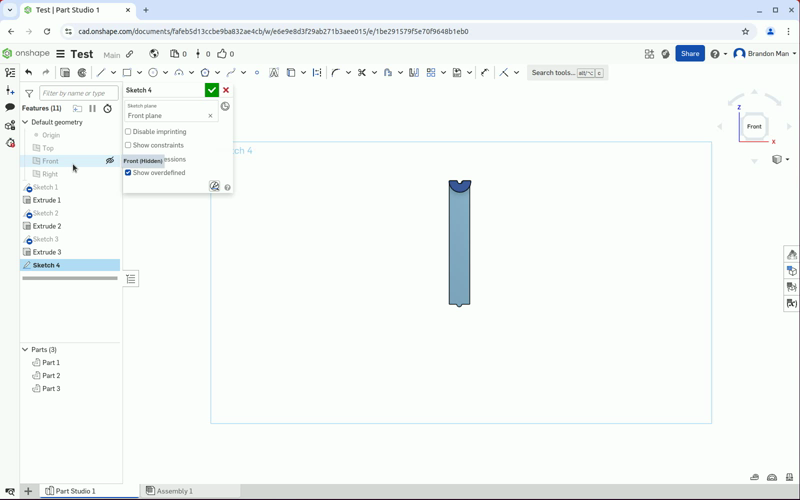
mouse_move(73, 352)
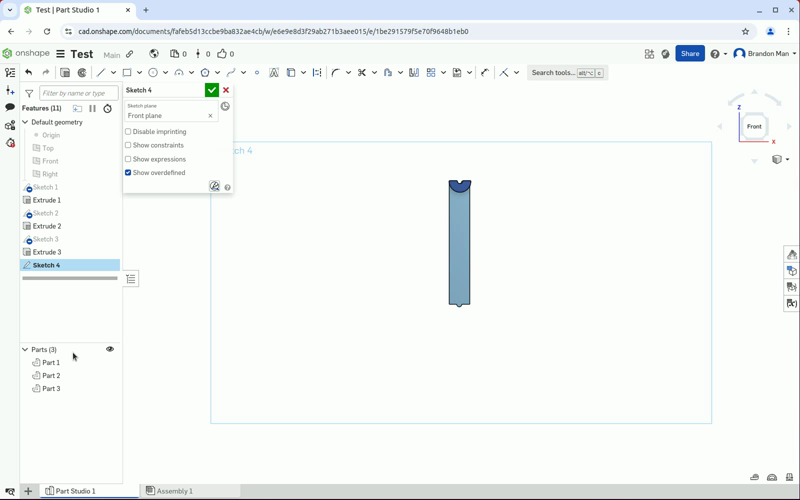
key(y)
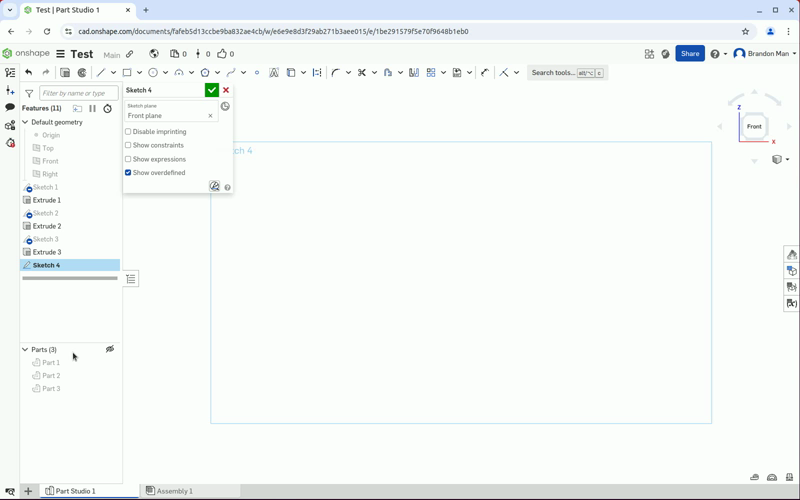
key(a)
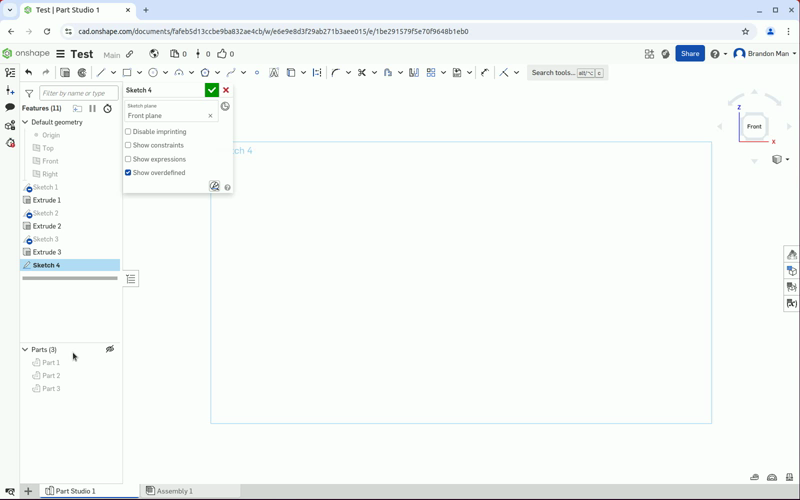
key_down(shift)
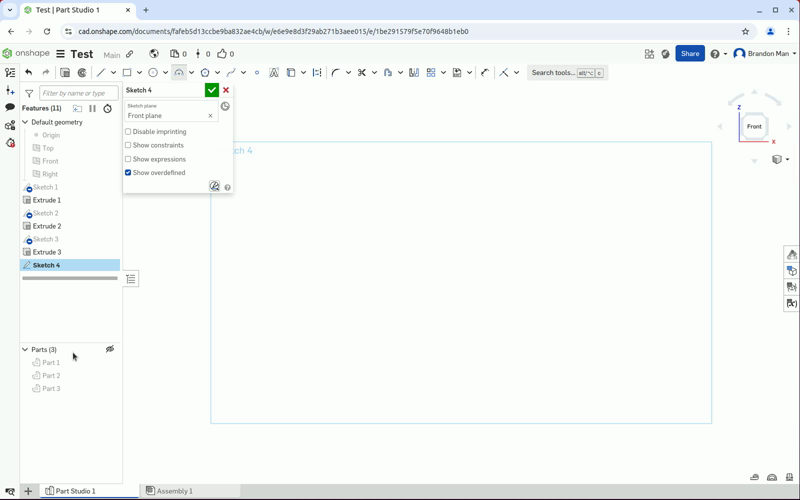
mouse_move(449, 304)
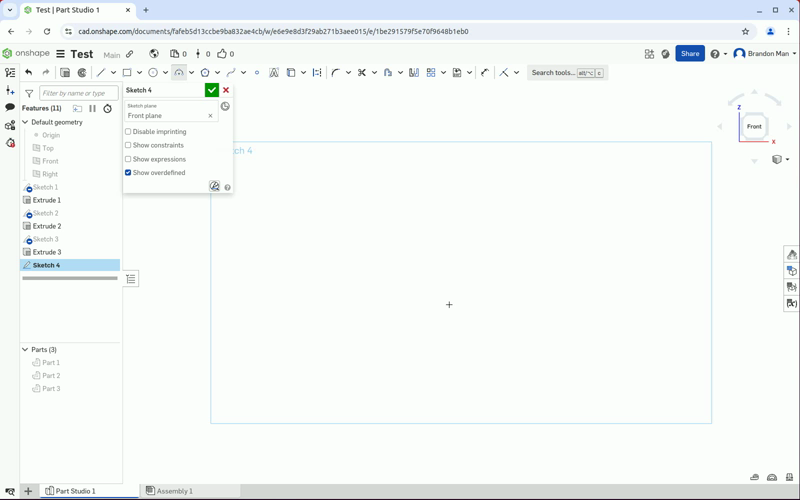
click(449, 304)
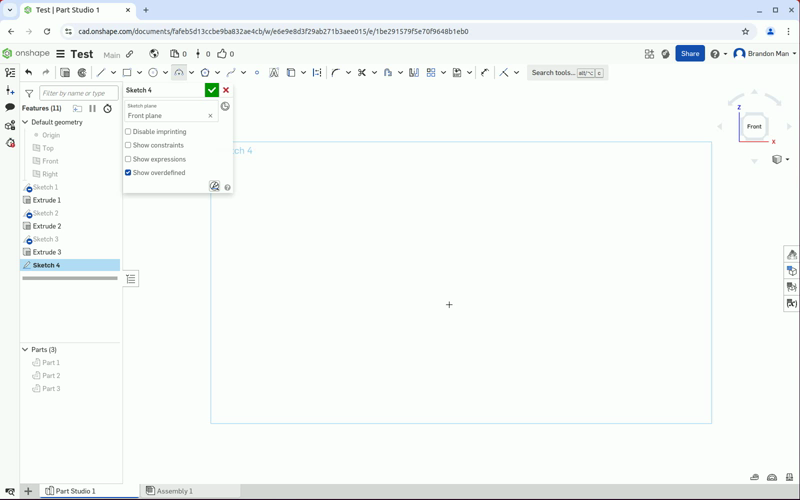
key_up(shift)
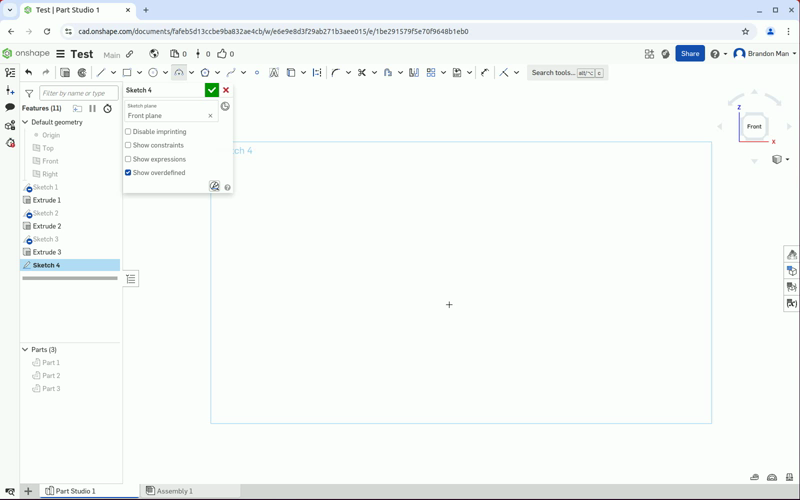
key_down(shift)
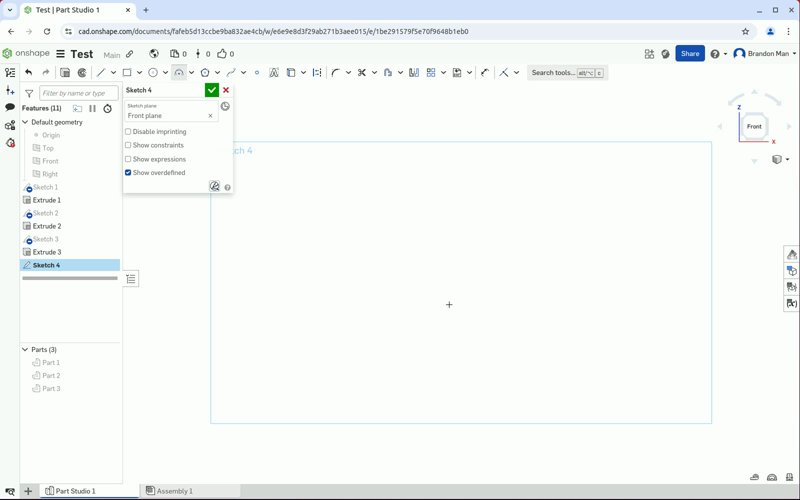
mouse_move(470, 304)
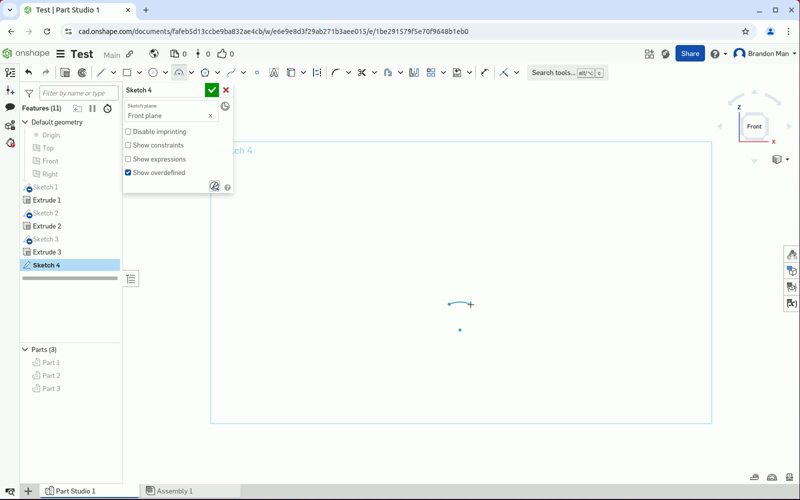
click(470, 304)
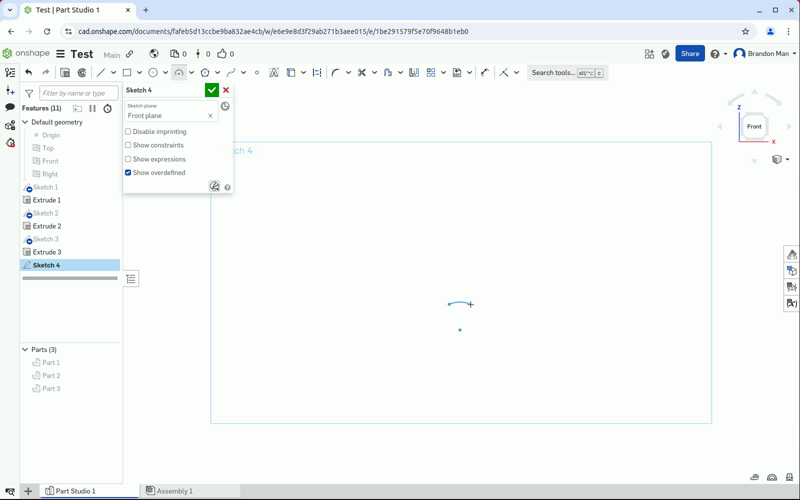
mouse_move(460, 315)
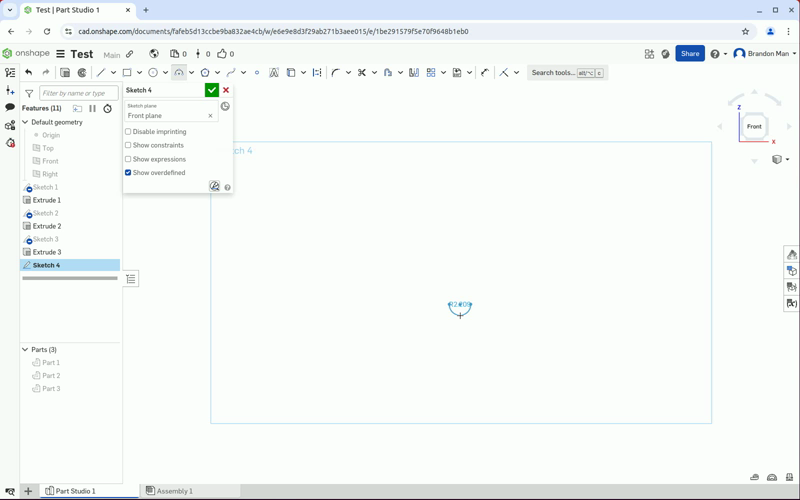
click(460, 315)
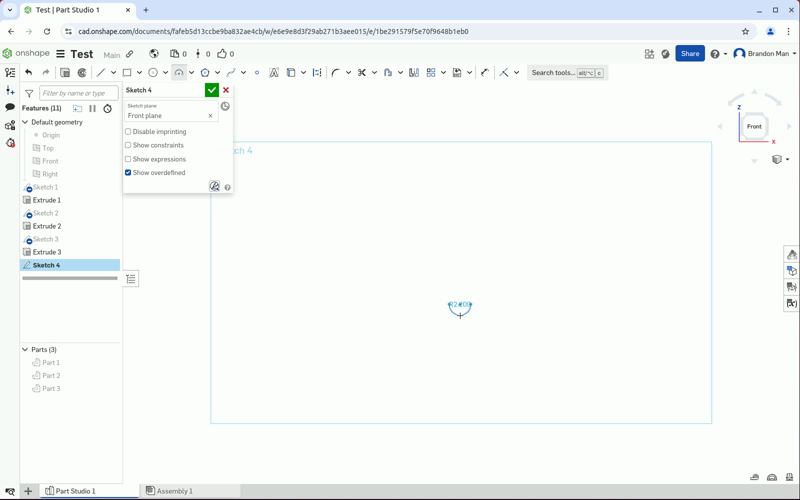
key_up(shift)
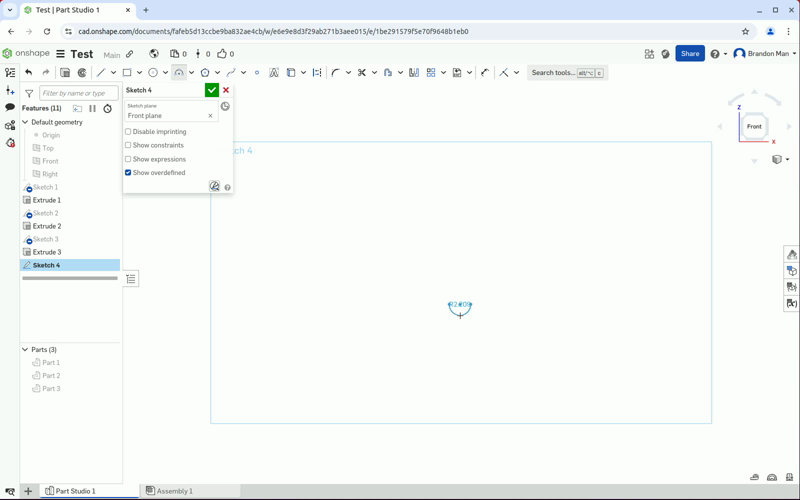
key(esc)
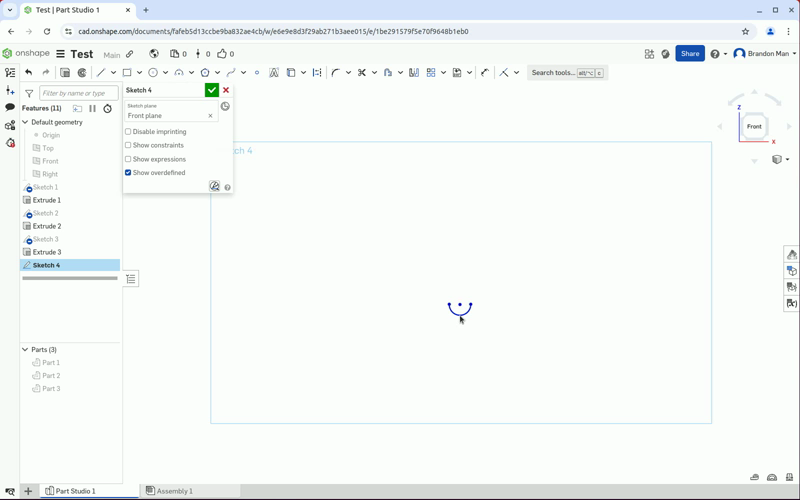
key(l)
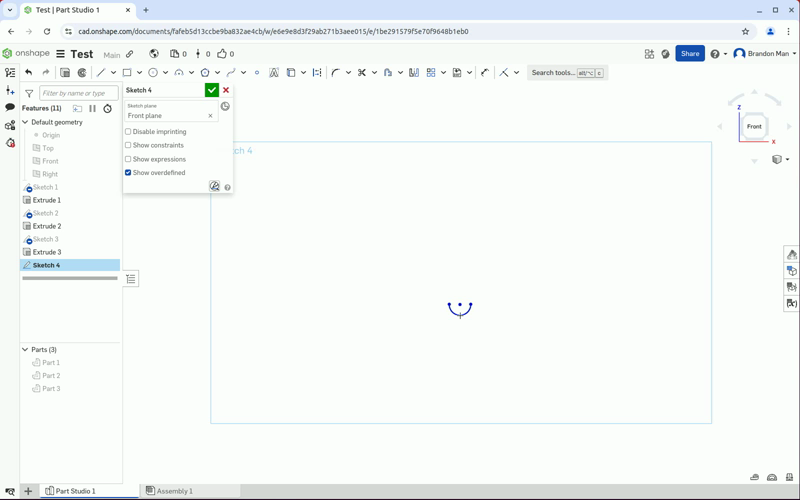
mouse_move(470, 304)
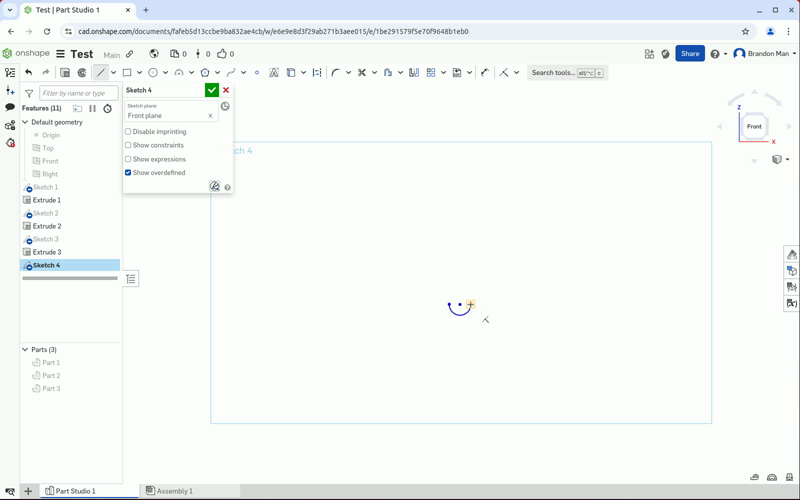
click(470, 304)
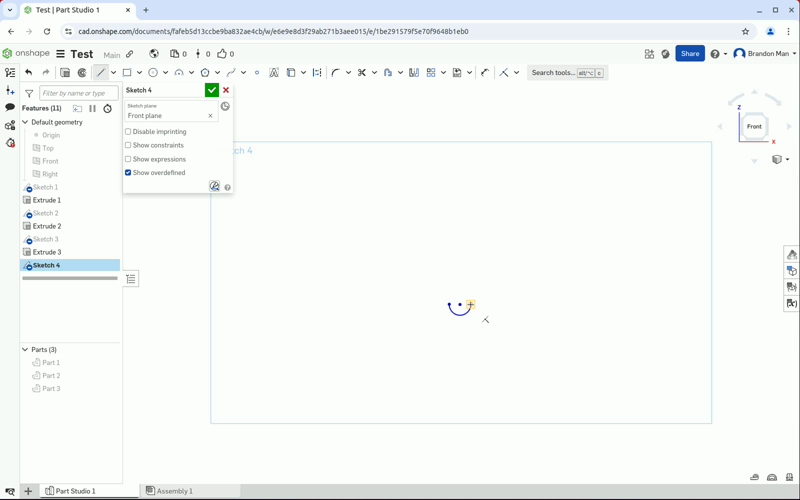
key_down(shift)
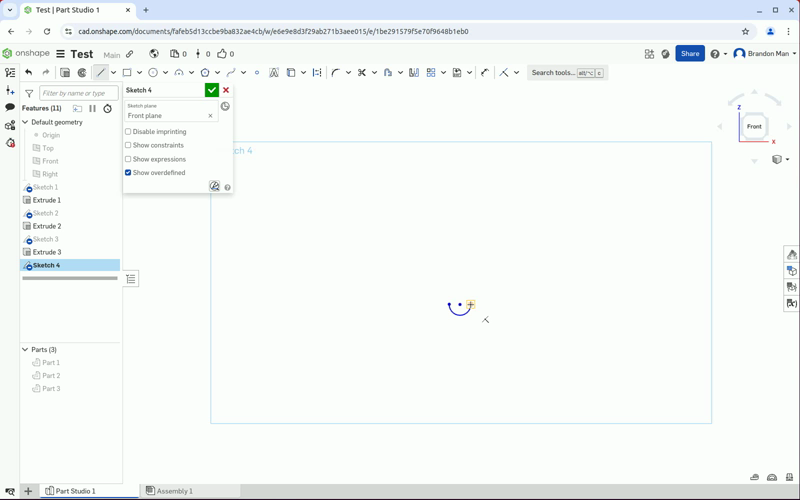
mouse_move(501, 304)
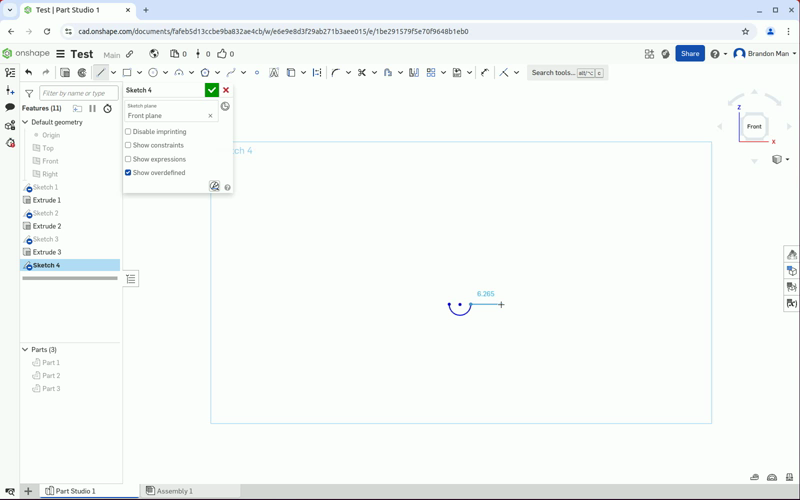
mouse_move(462, 304)
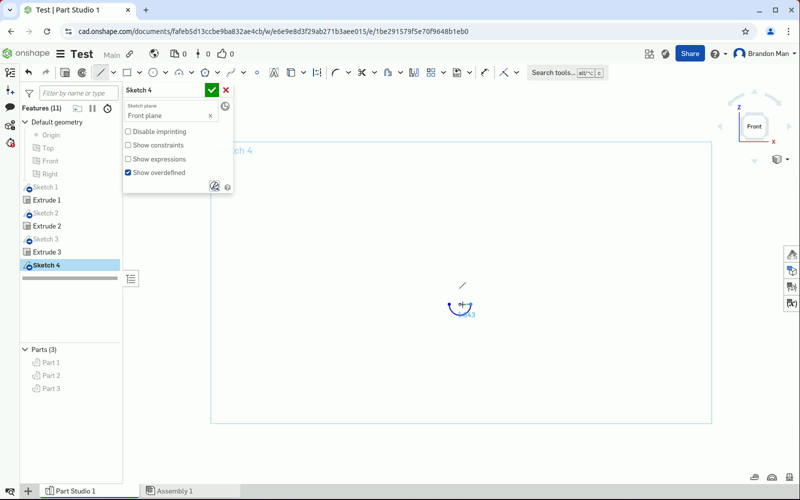
scroll(6)
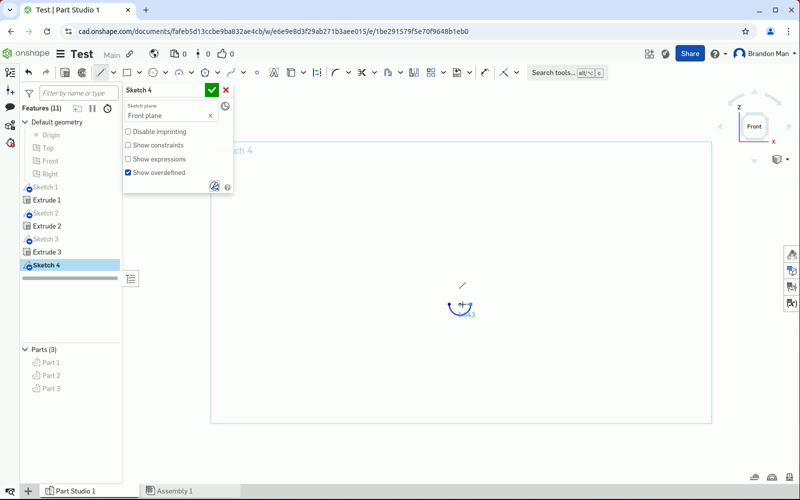
scroll(6)
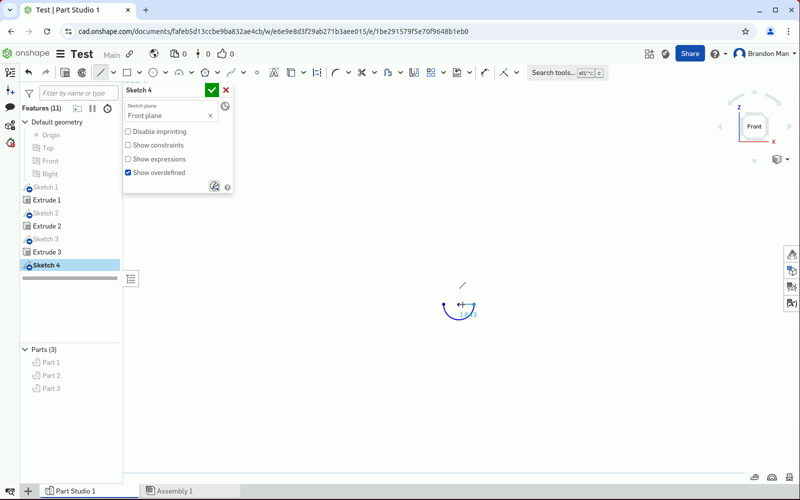
scroll(6)
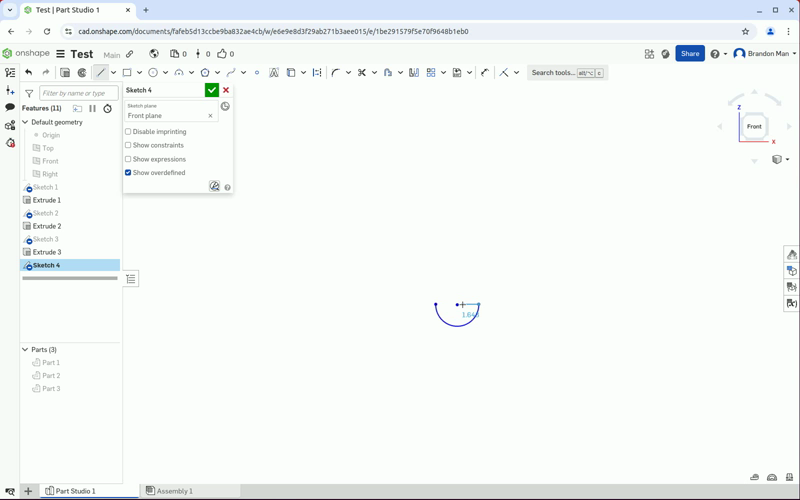
scroll(6)
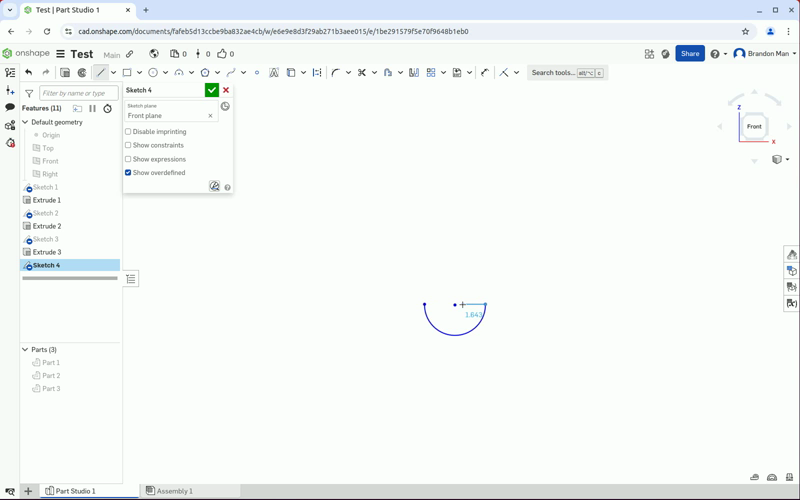
scroll(6)
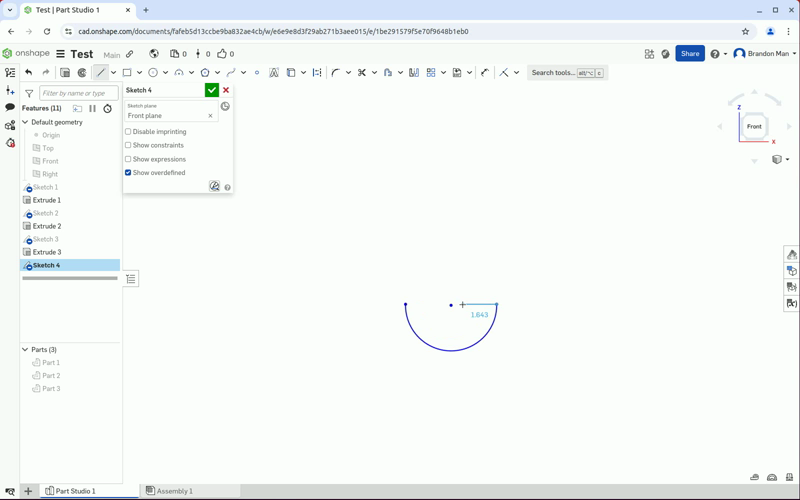
scroll(6)
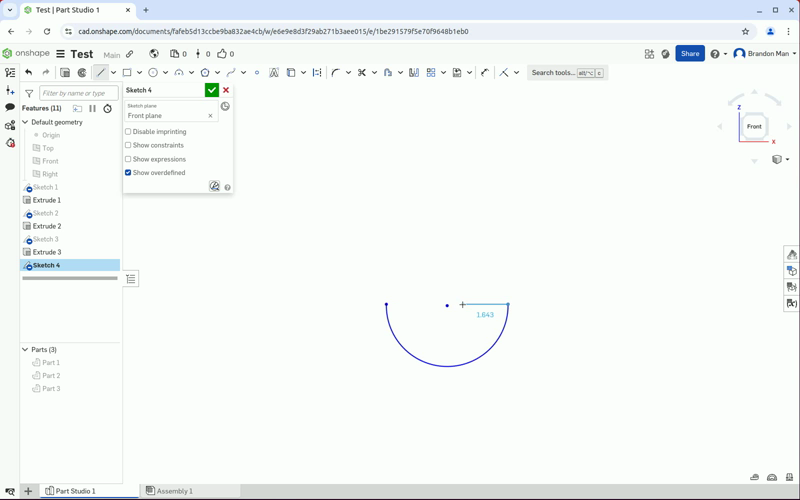
scroll(6)
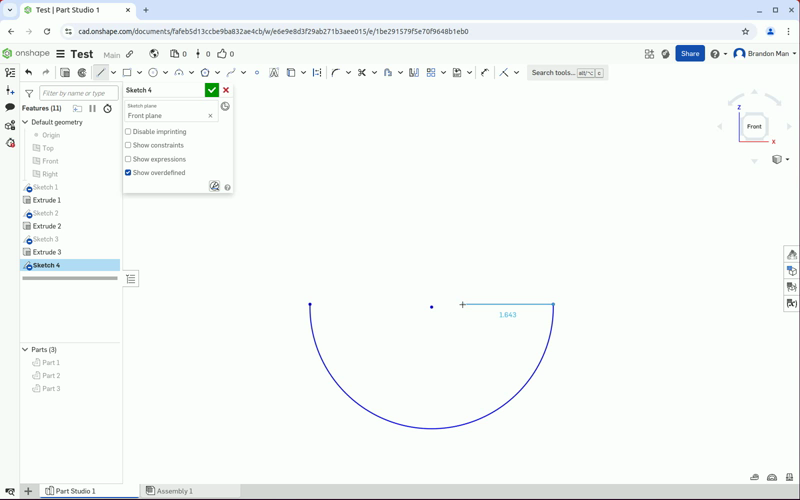
click(462, 304)
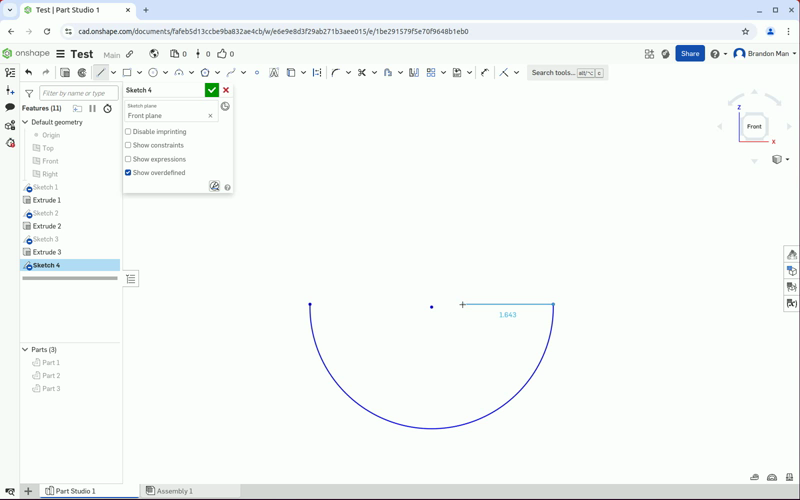
scroll(-6)
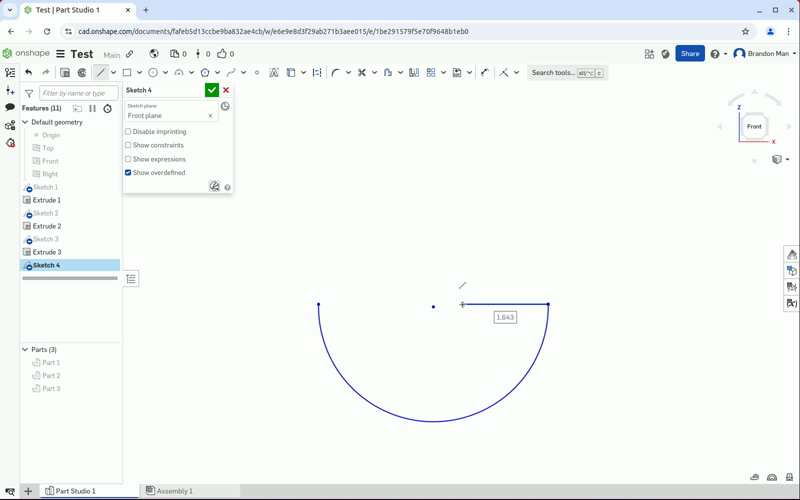
scroll(-6)
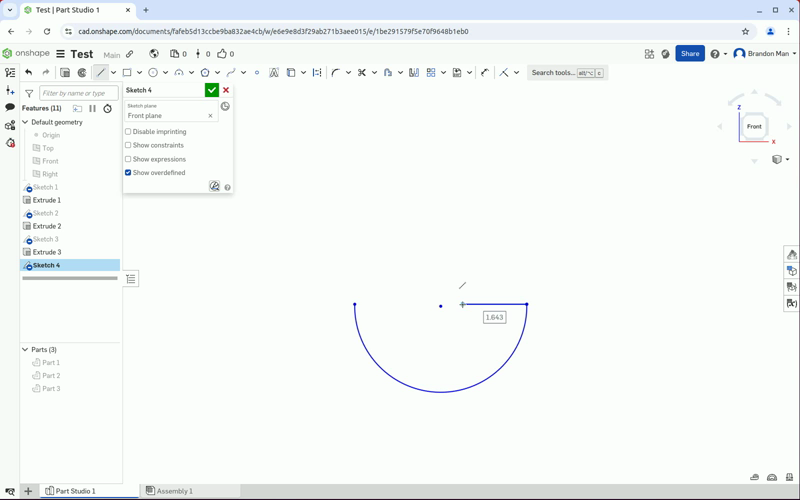
scroll(-6)
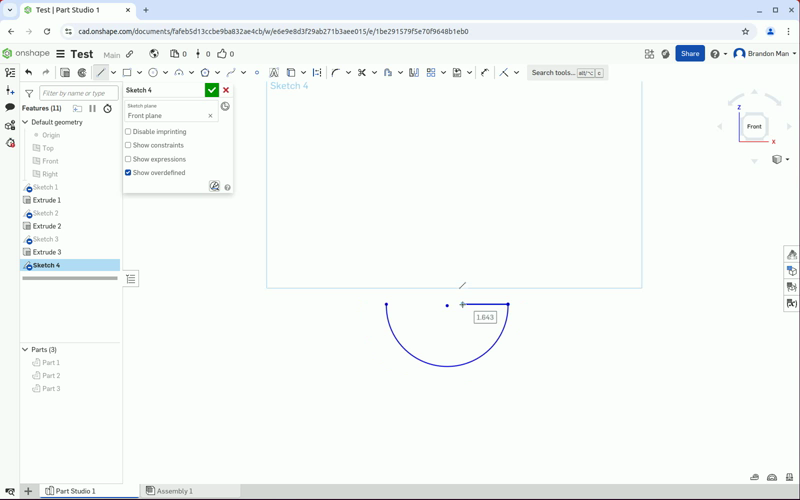
scroll(-6)
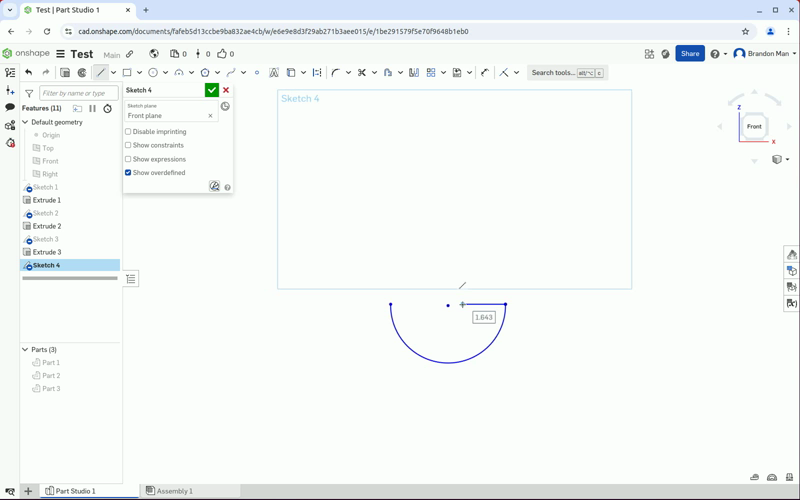
scroll(-6)
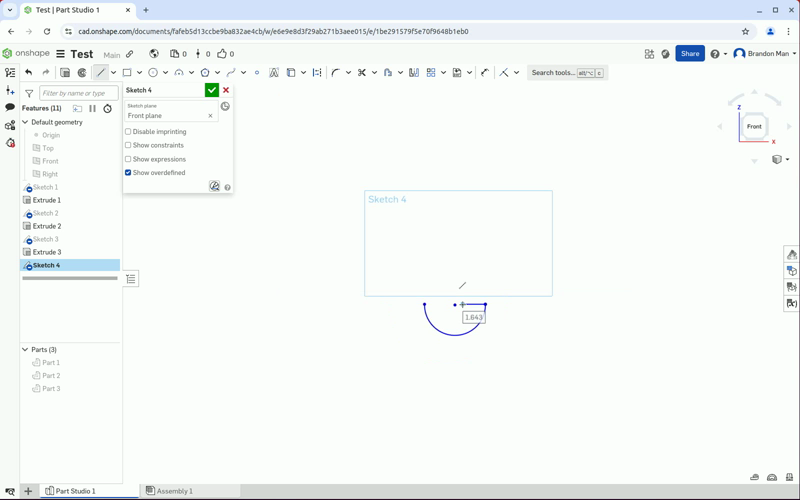
scroll(-6)
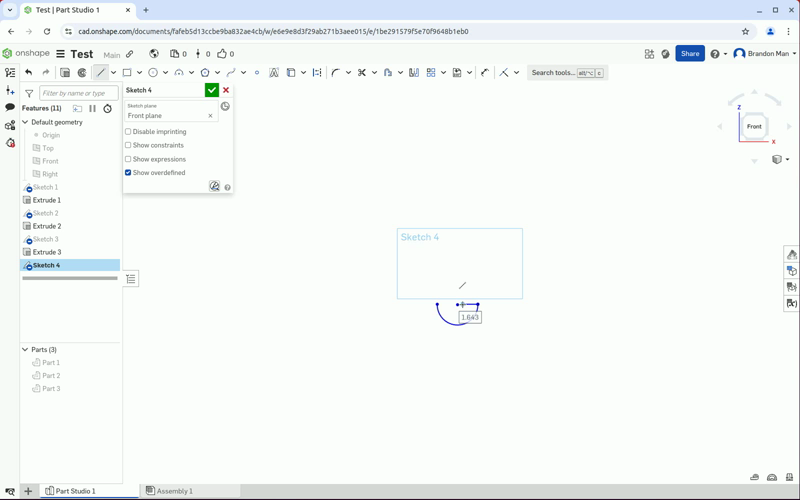
scroll(-6)
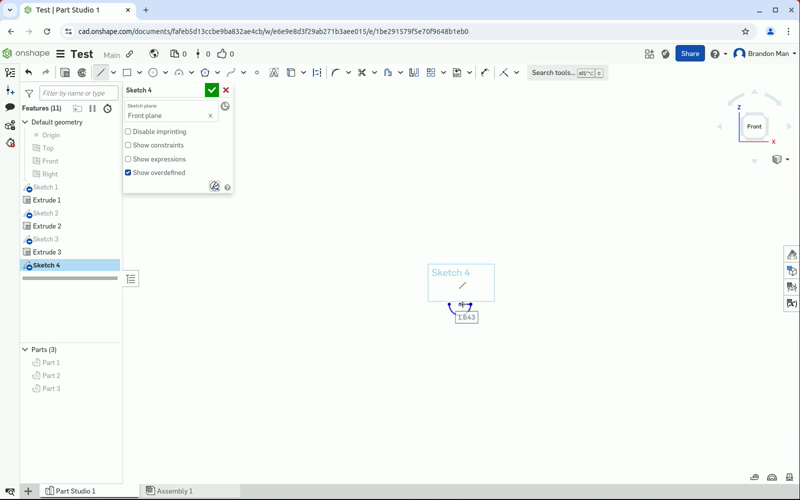
key_up(shift)
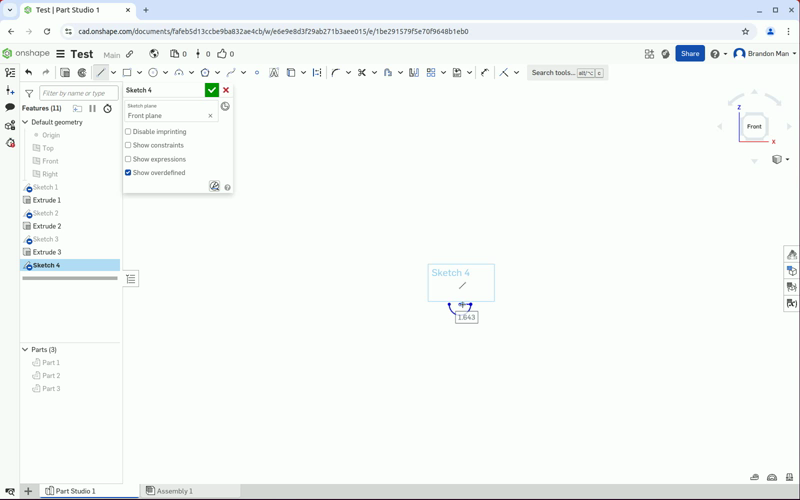
key(esc)
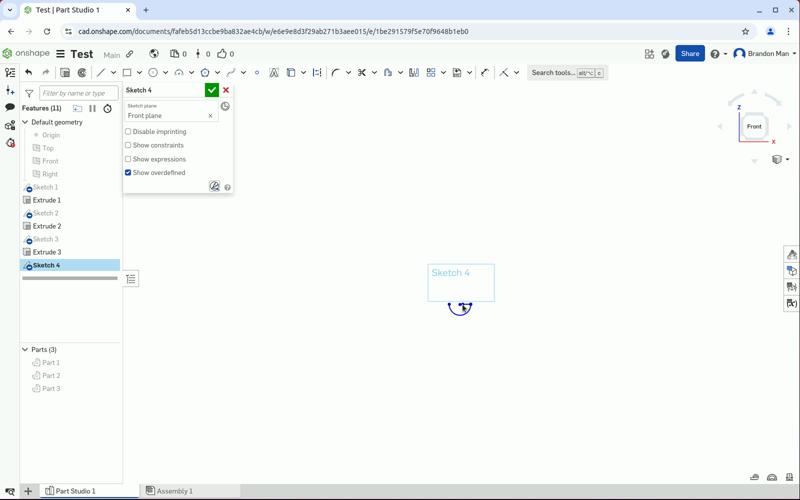
key(a)
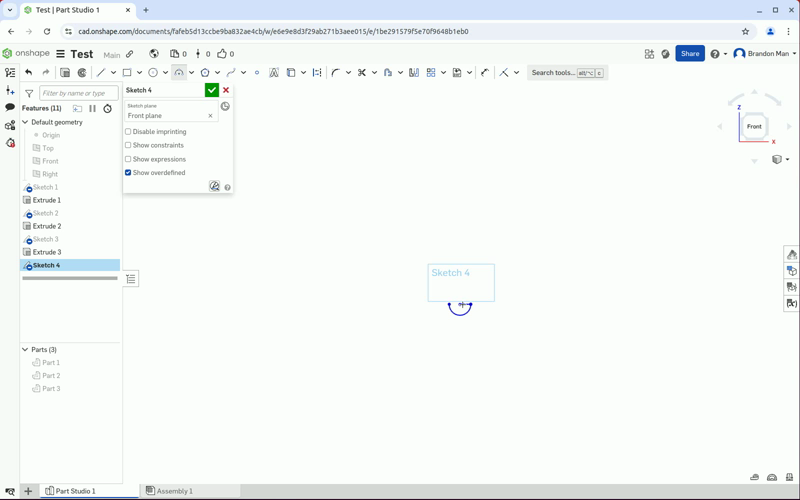
mouse_move(462, 304)
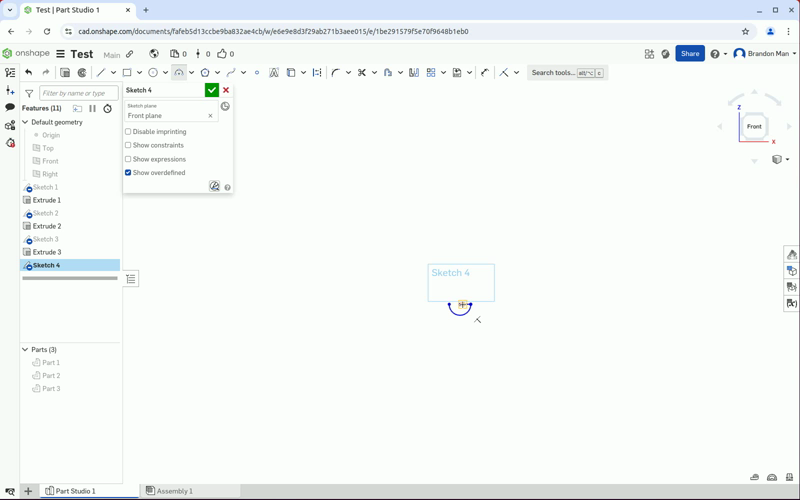
scroll(6)
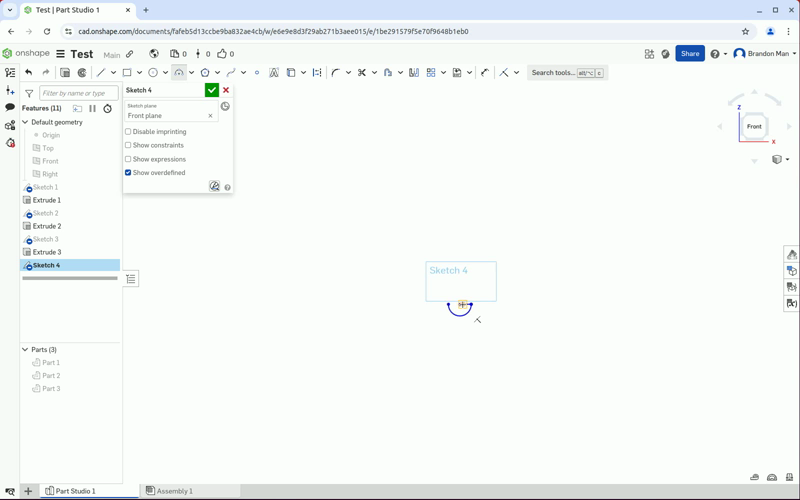
scroll(6)
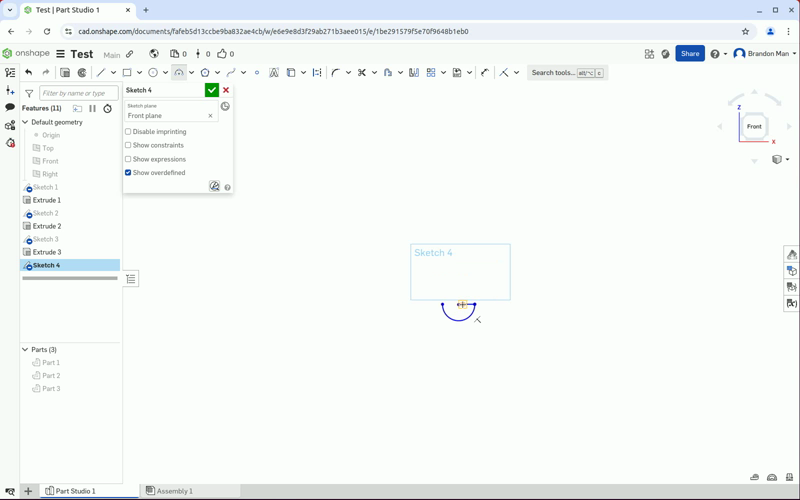
scroll(6)
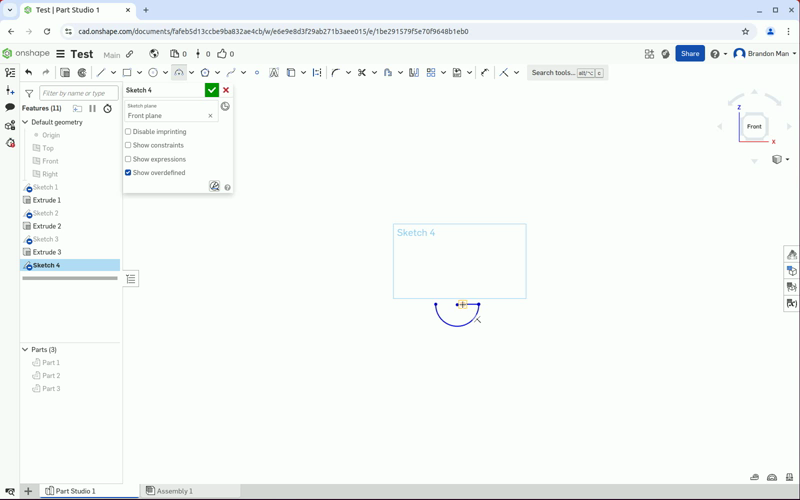
scroll(6)
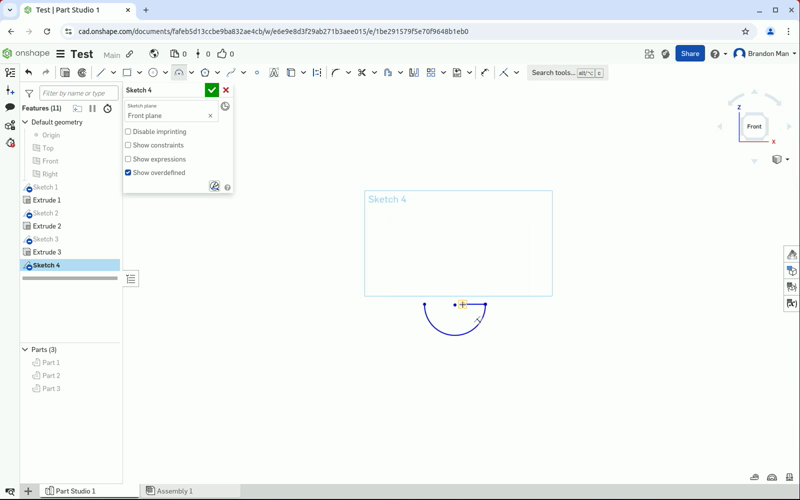
scroll(6)
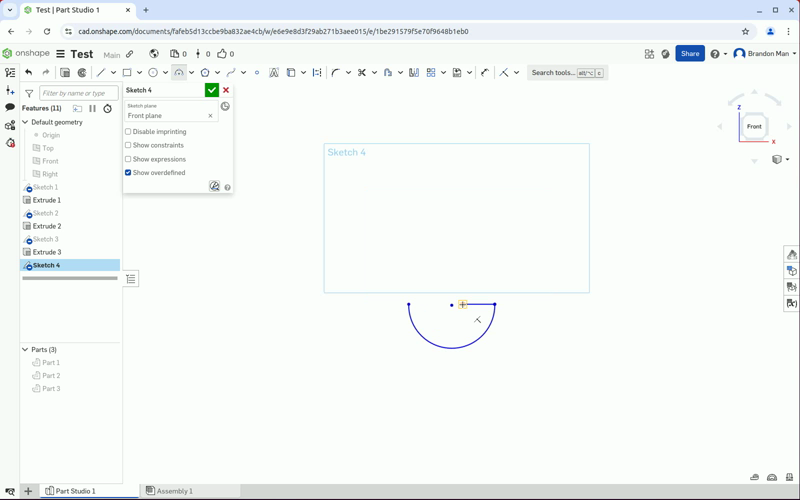
scroll(6)
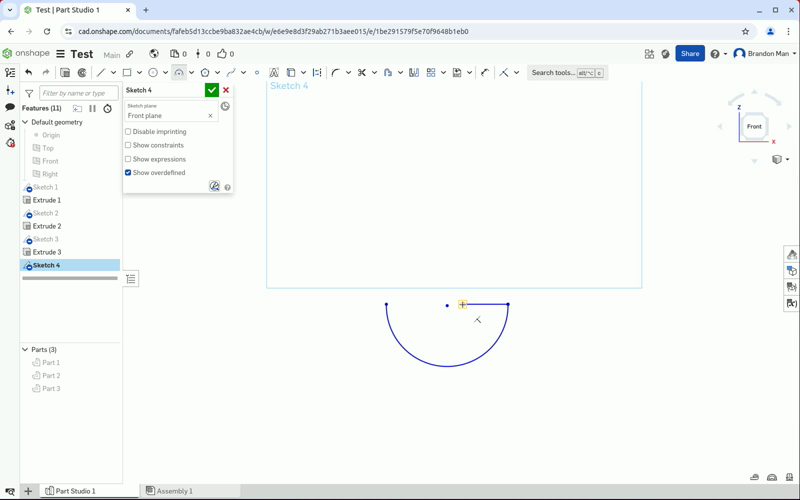
scroll(6)
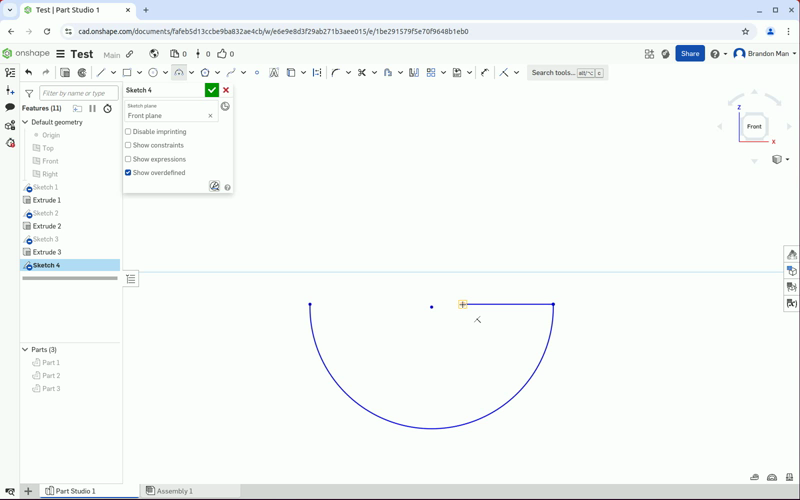
click(462, 304)
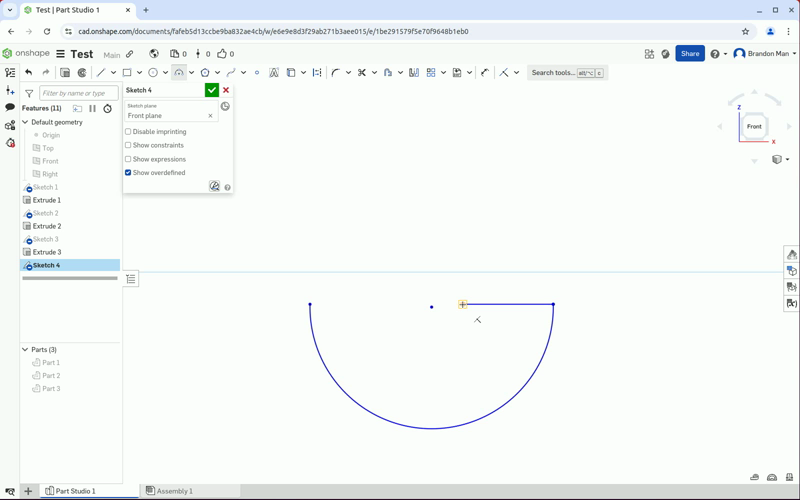
scroll(-6)
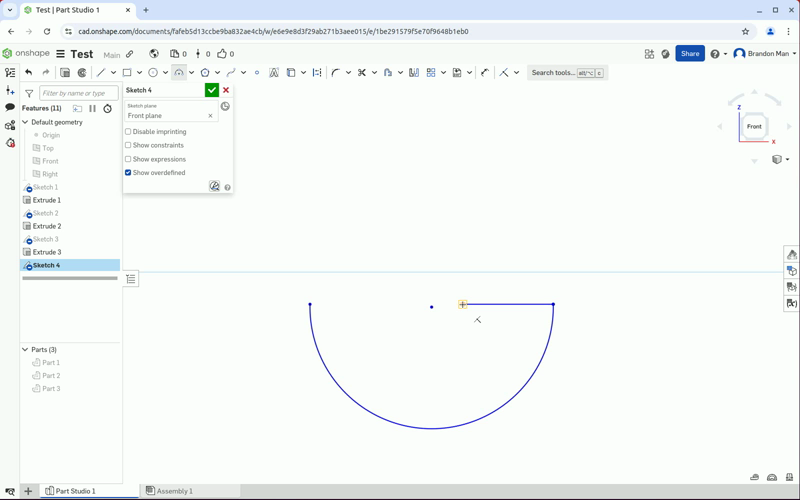
scroll(-6)
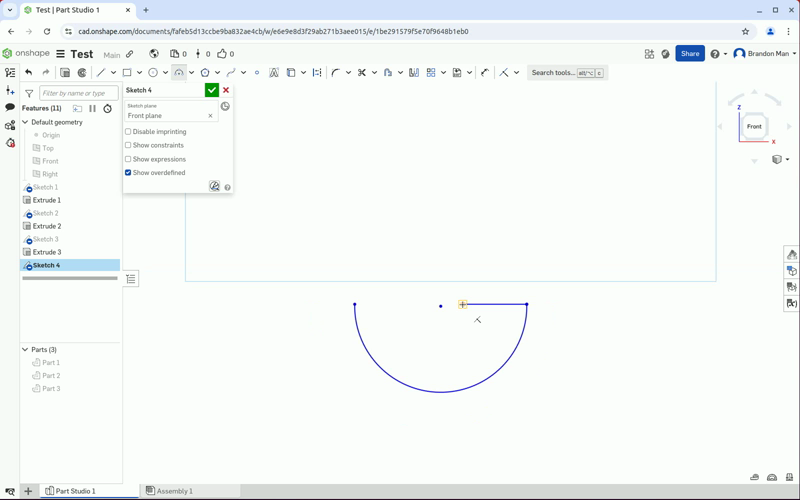
scroll(-6)
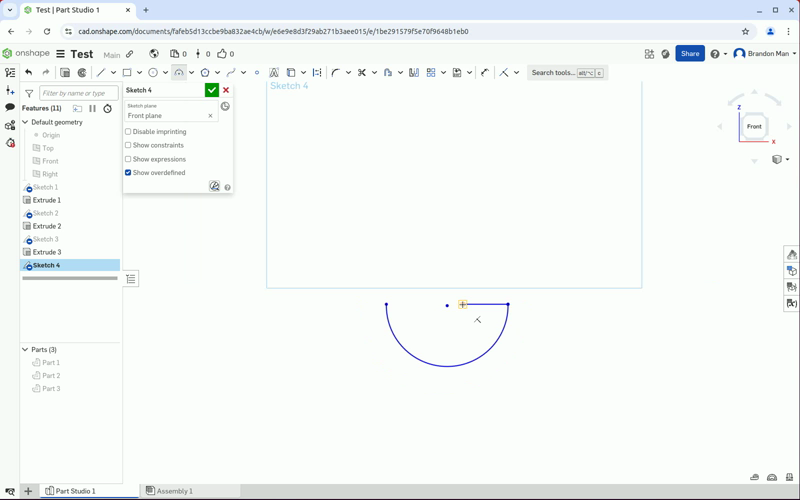
scroll(-6)
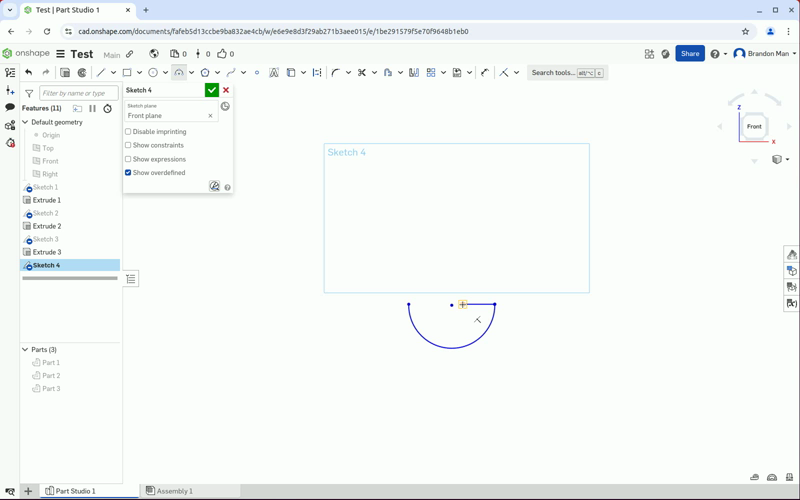
scroll(-6)
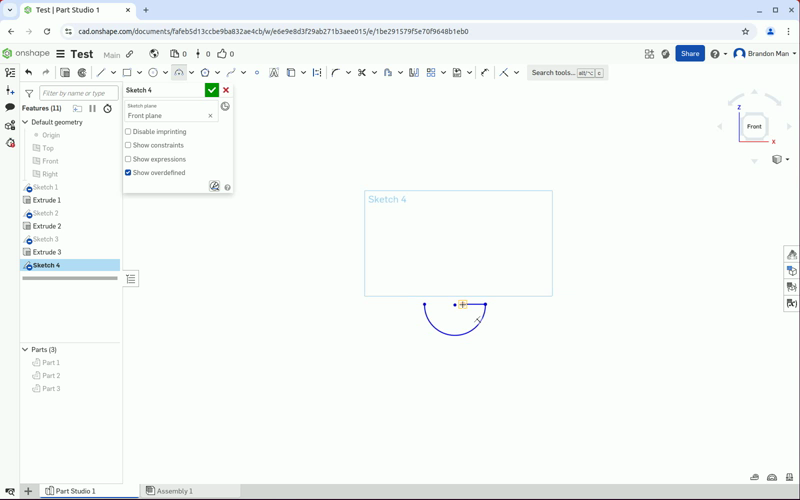
scroll(-6)
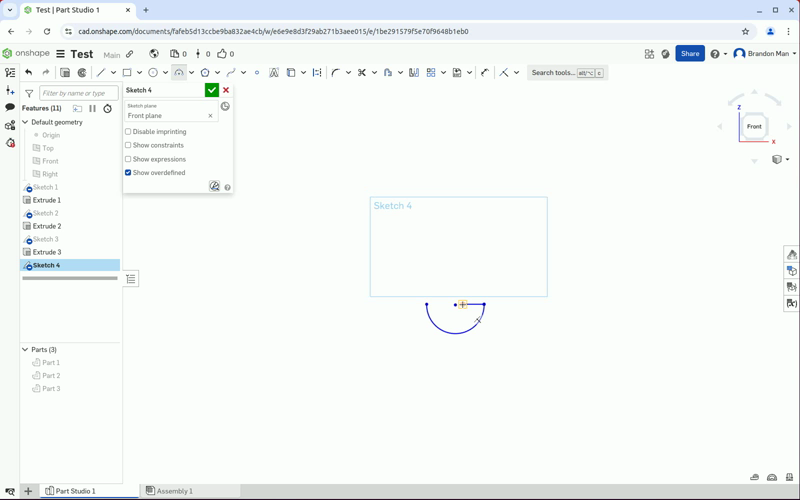
scroll(-6)
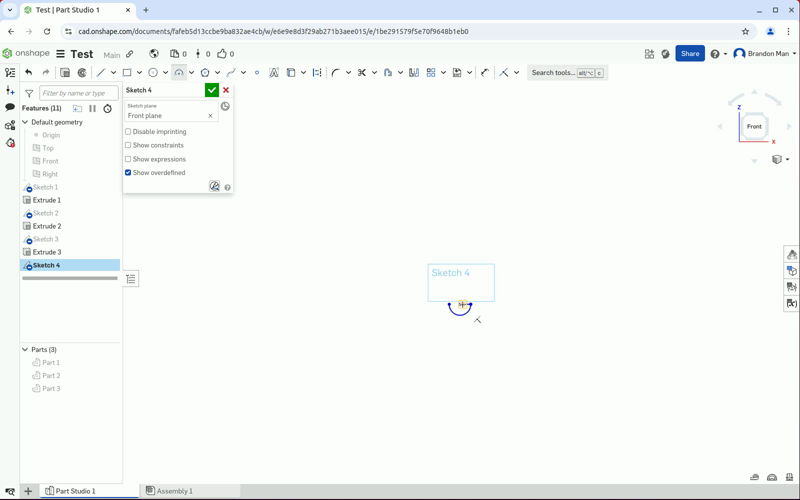
key_down(shift)
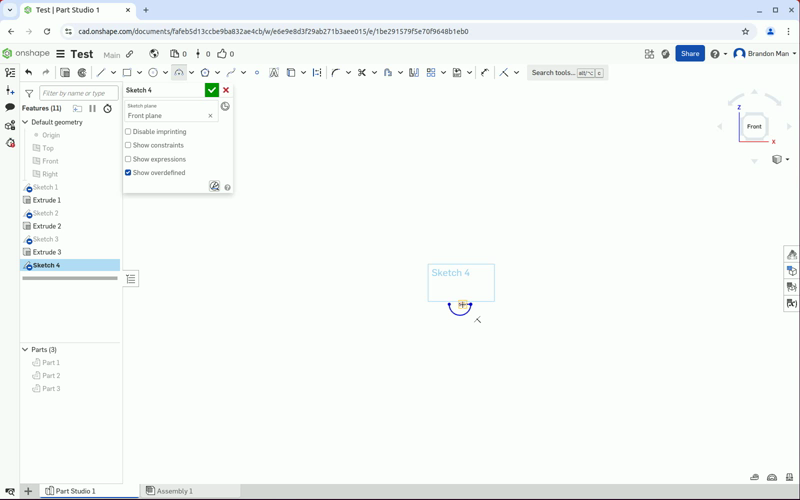
mouse_move(457, 304)
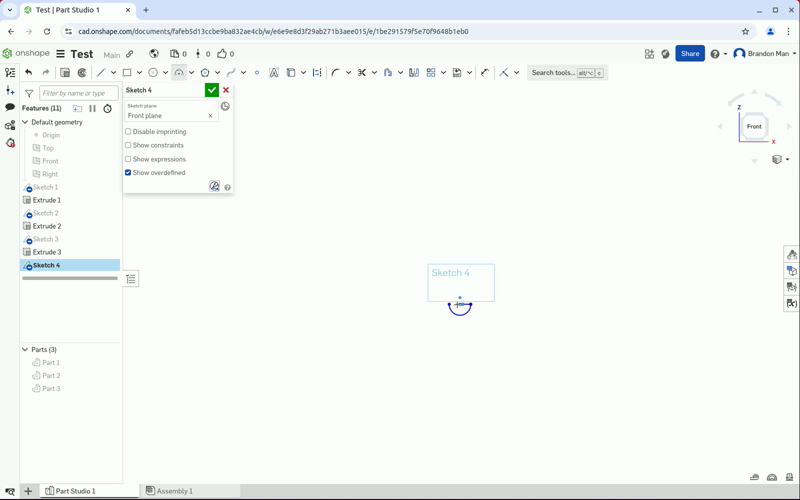
scroll(6)
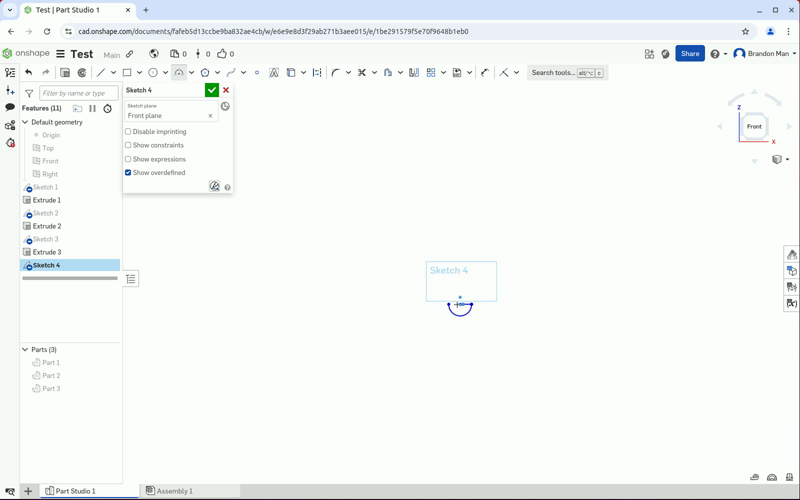
scroll(6)
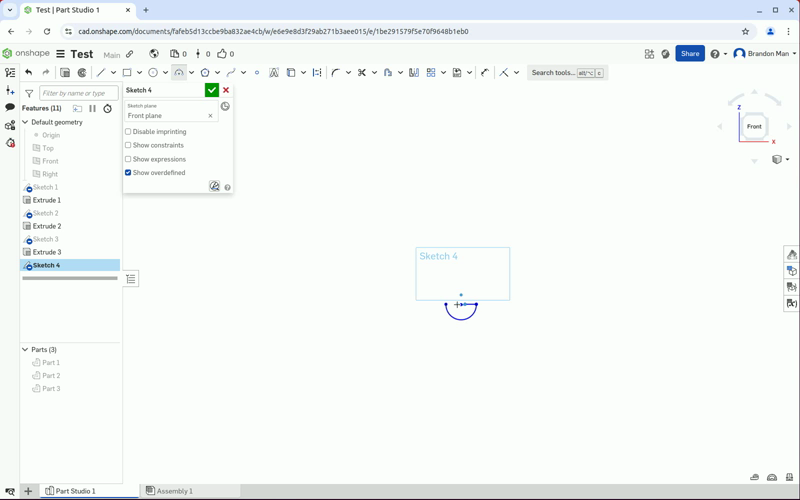
scroll(6)
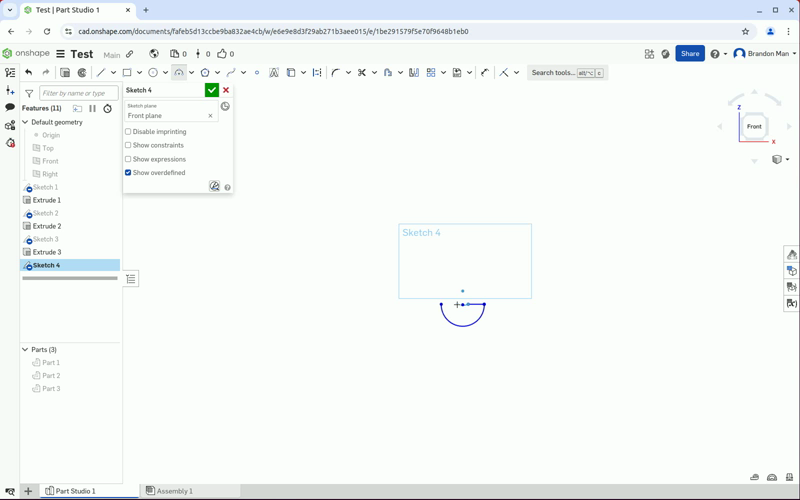
scroll(6)
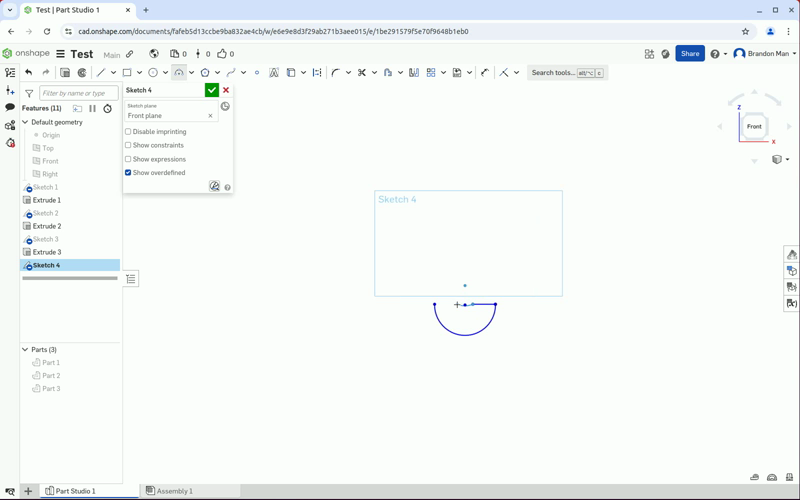
scroll(6)
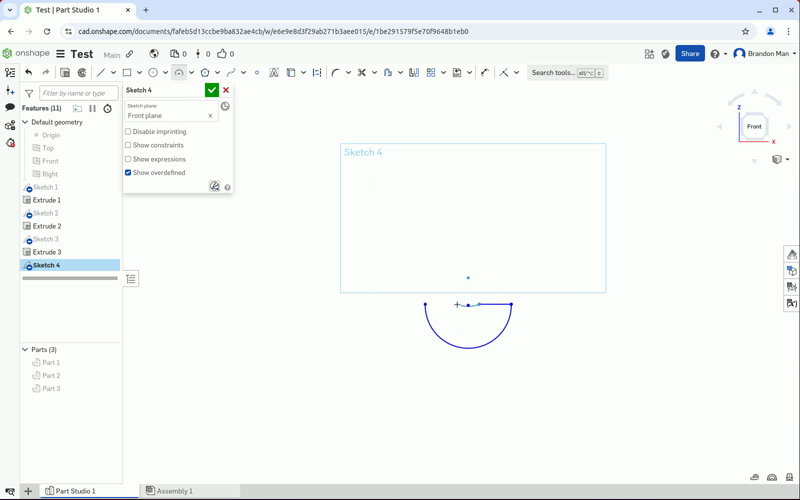
scroll(6)
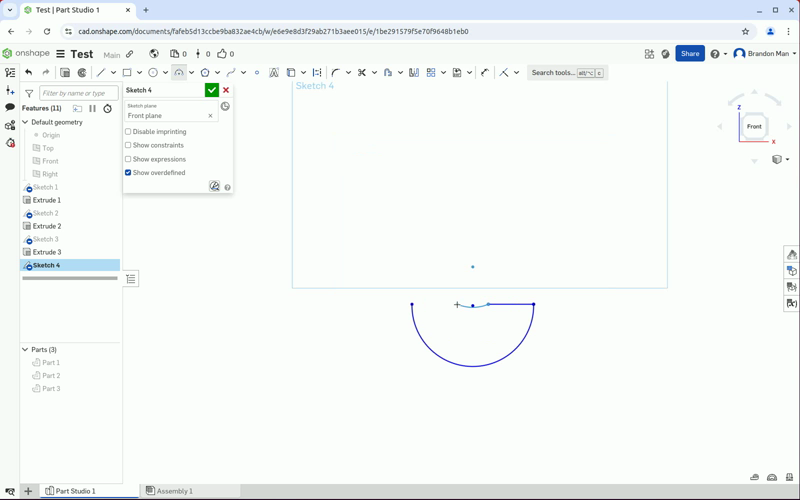
scroll(6)
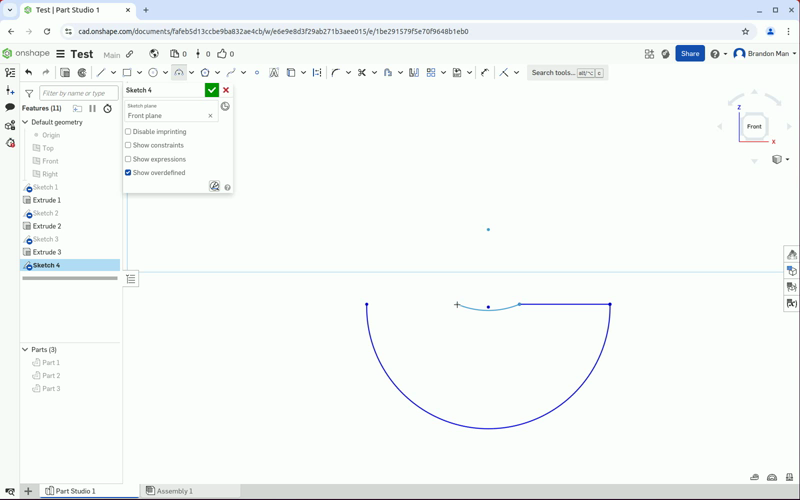
click(457, 304)
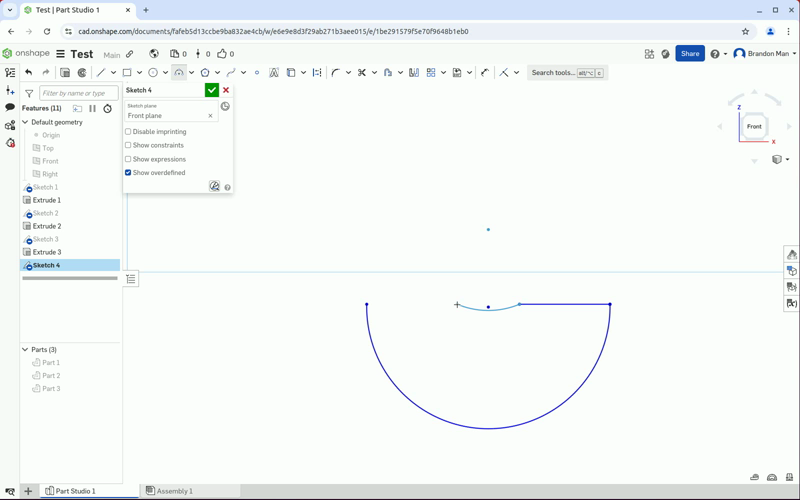
scroll(-6)
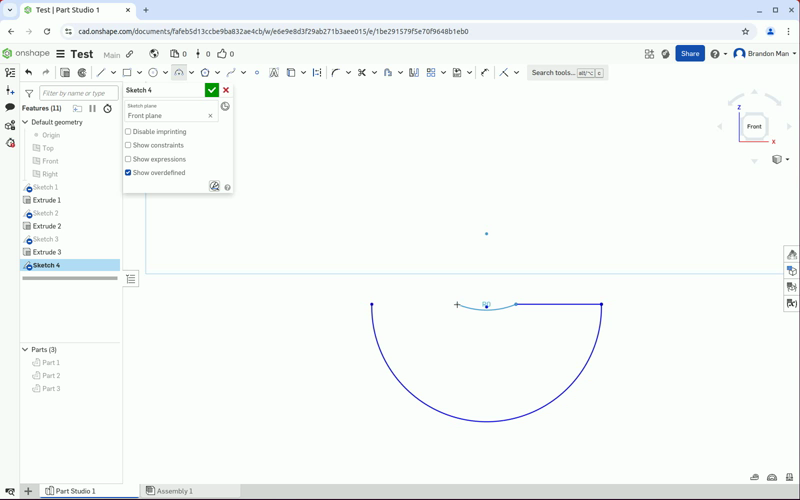
scroll(-6)
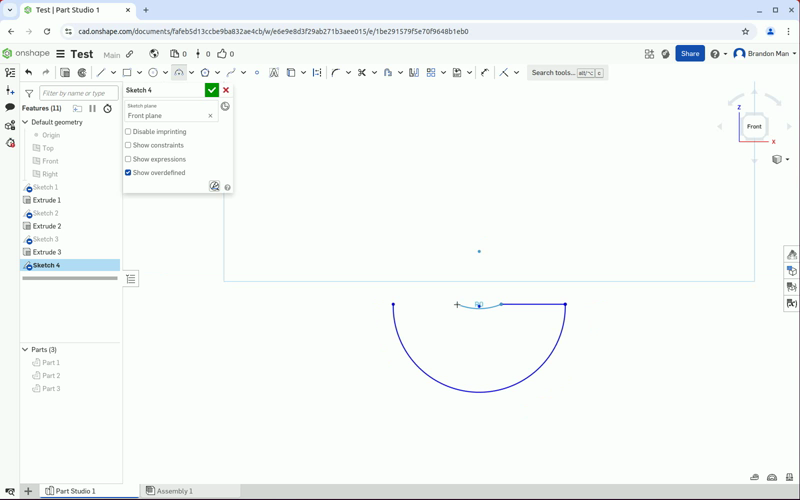
scroll(-6)
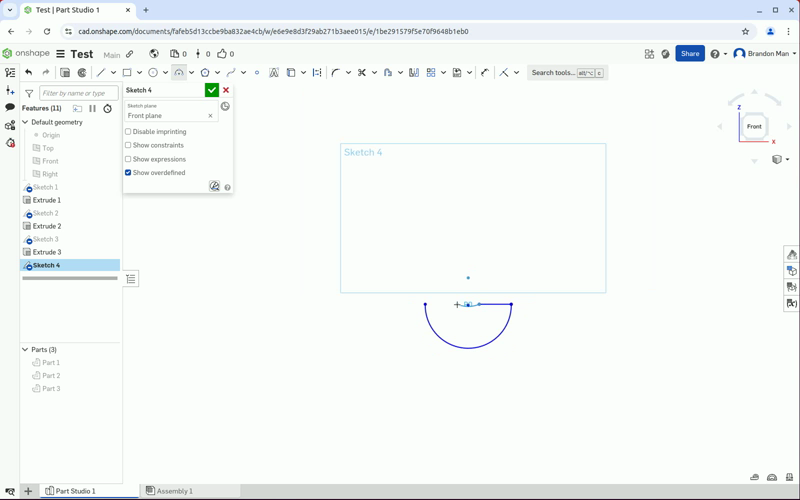
scroll(-6)
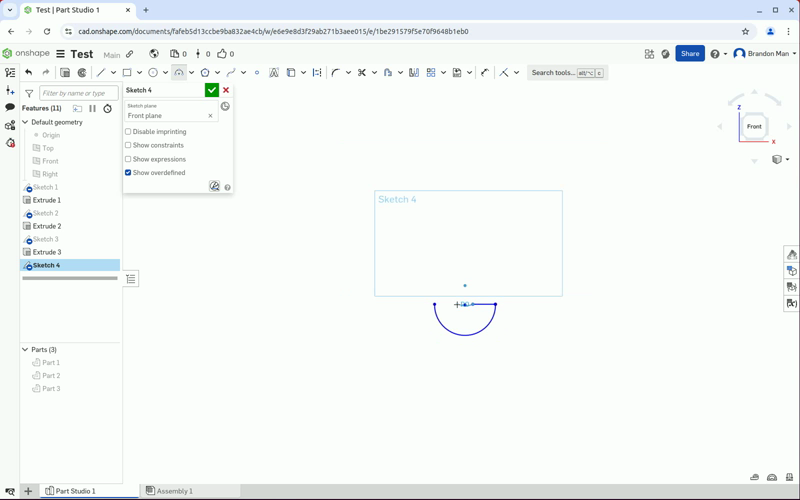
scroll(-6)
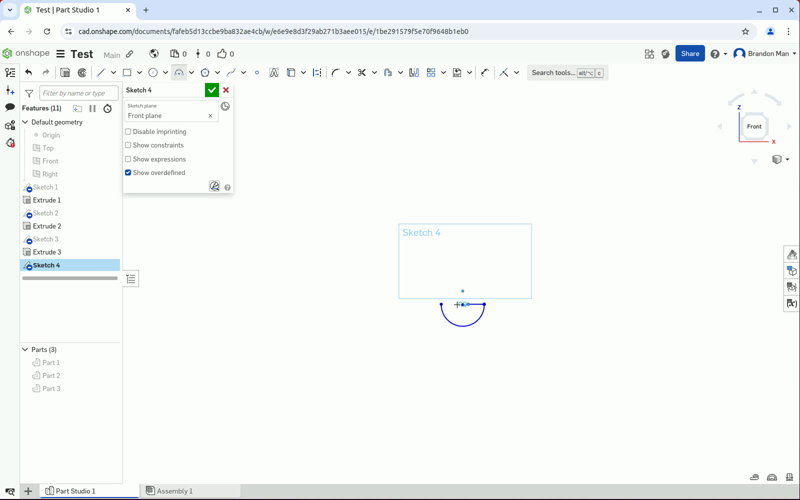
scroll(-6)
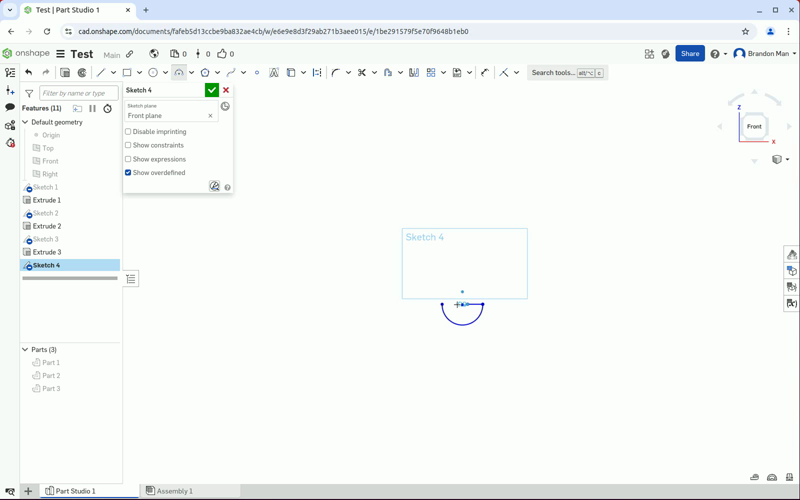
scroll(-6)
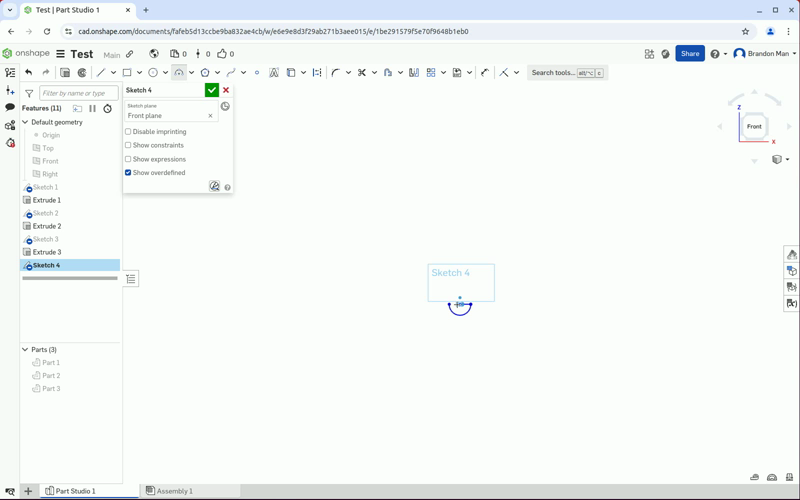
mouse_move(460, 306)
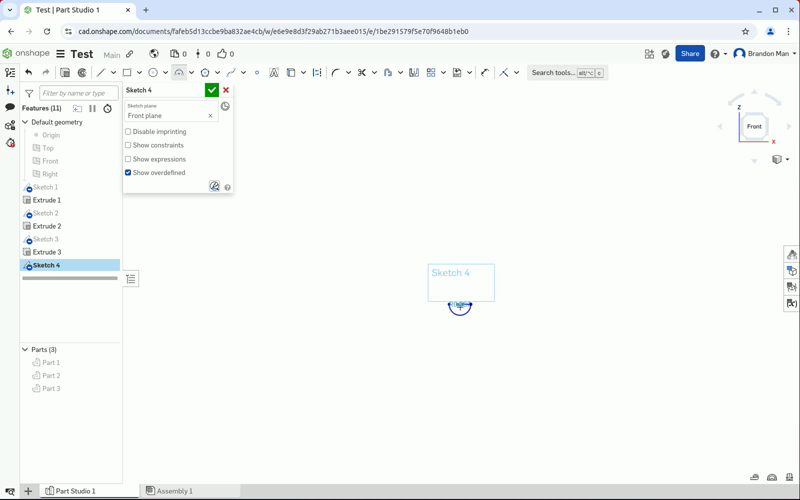
scroll(6)
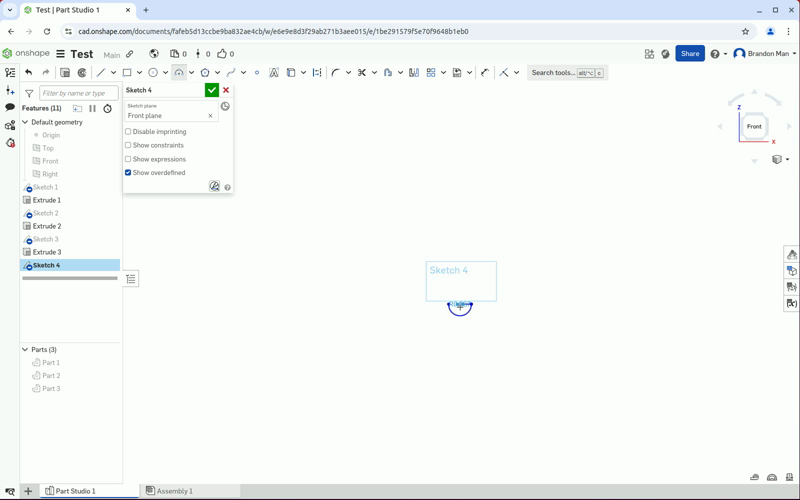
scroll(6)
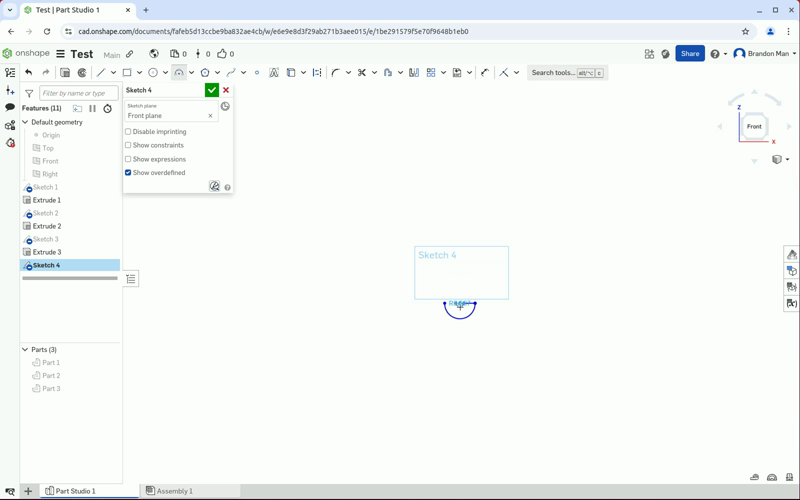
scroll(6)
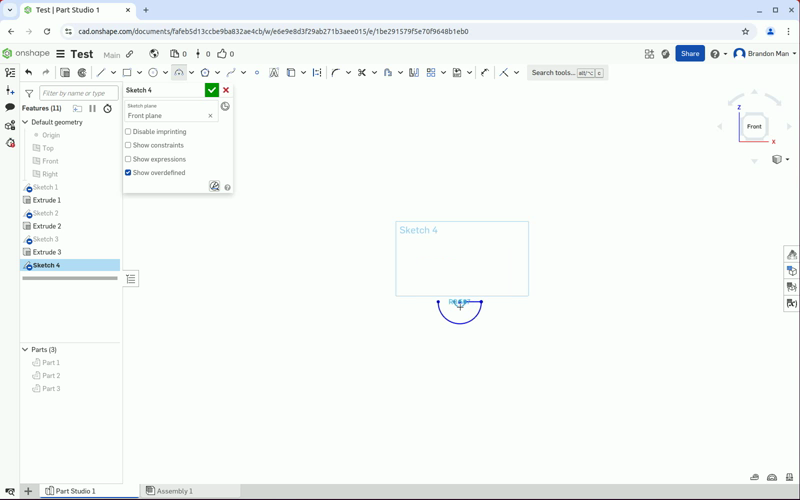
scroll(6)
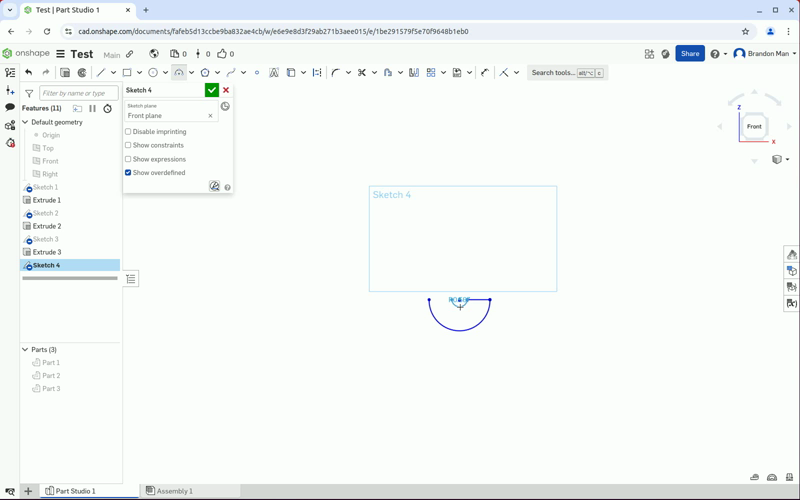
scroll(6)
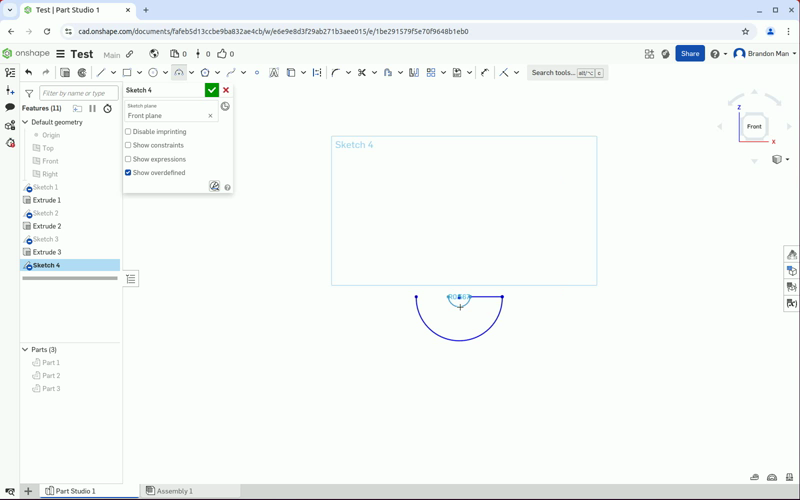
scroll(6)
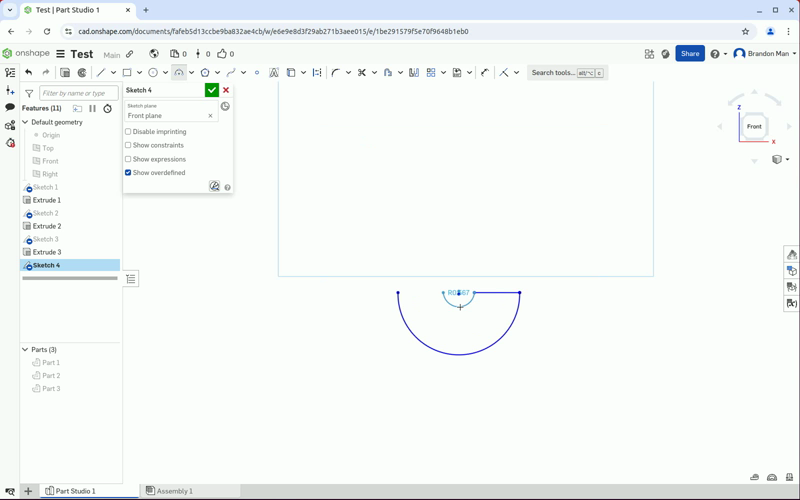
scroll(6)
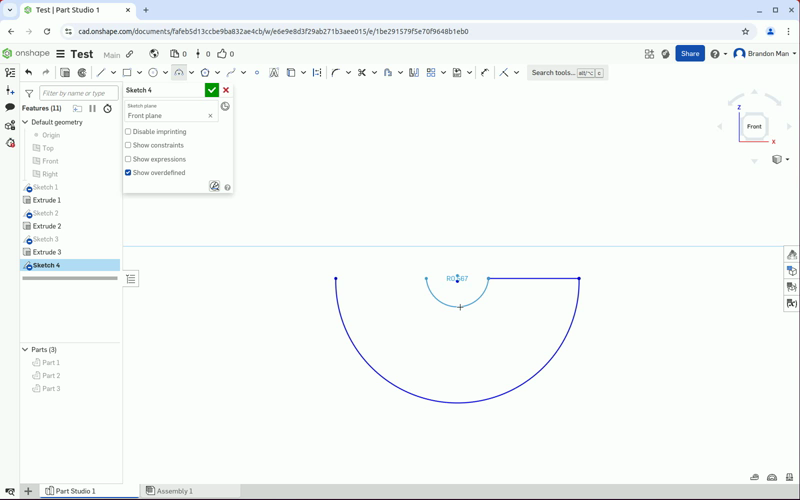
click(460, 306)
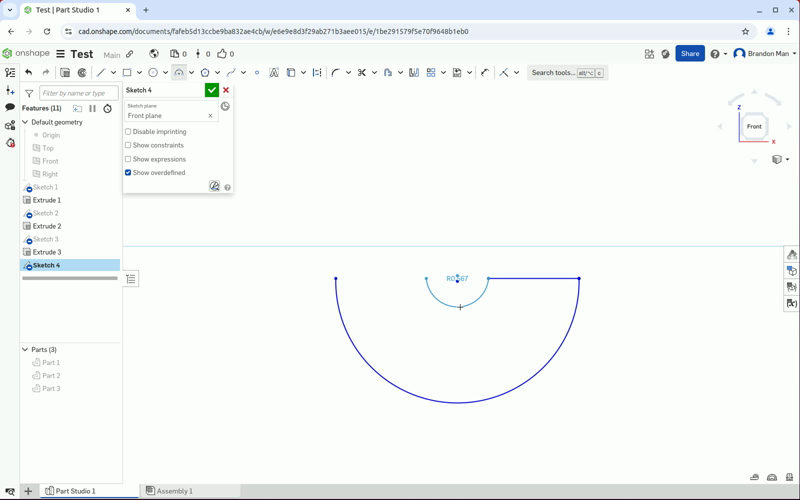
scroll(-6)
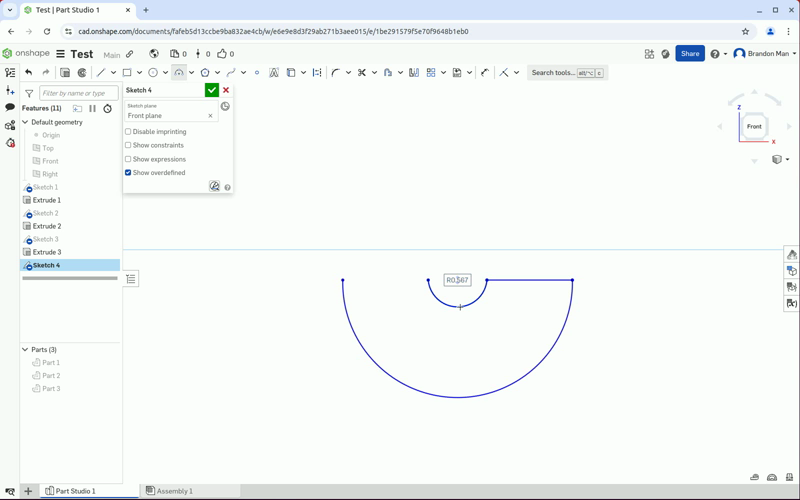
scroll(-6)
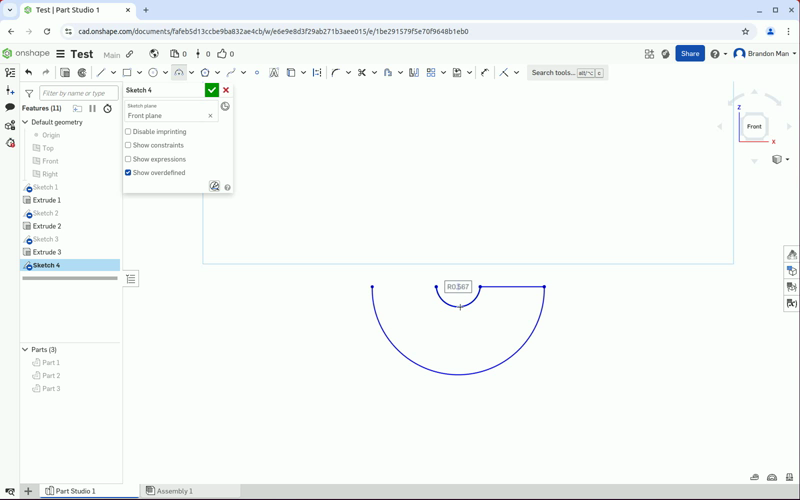
scroll(-6)
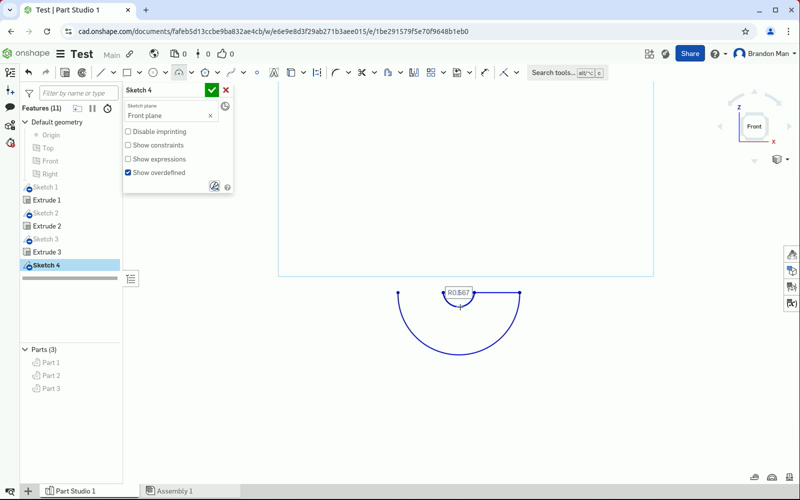
scroll(-6)
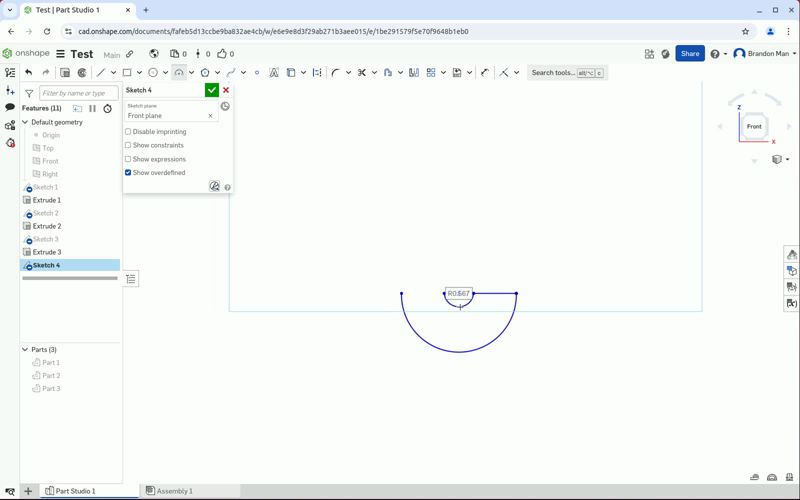
scroll(-6)
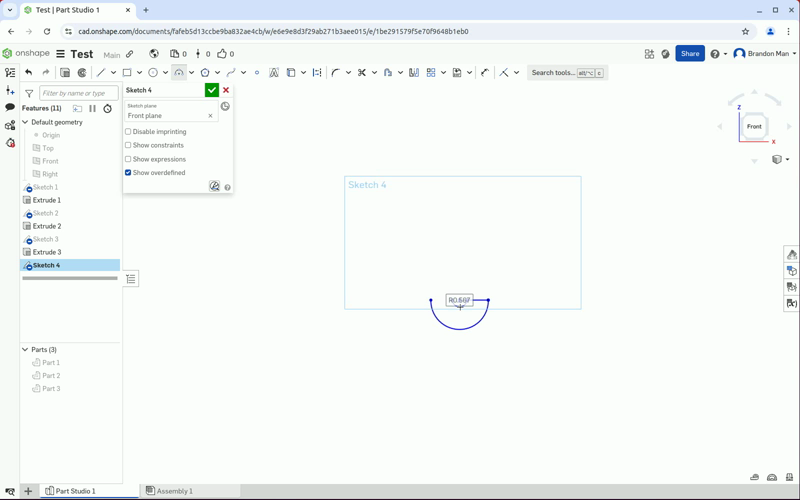
scroll(-6)
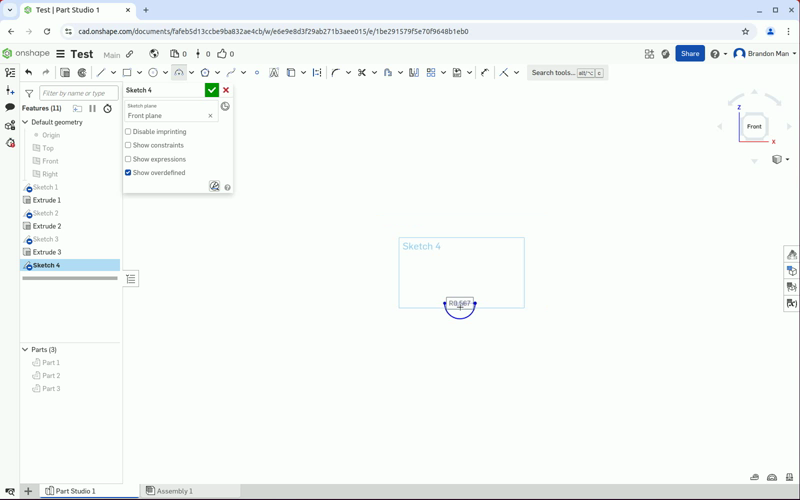
scroll(-6)
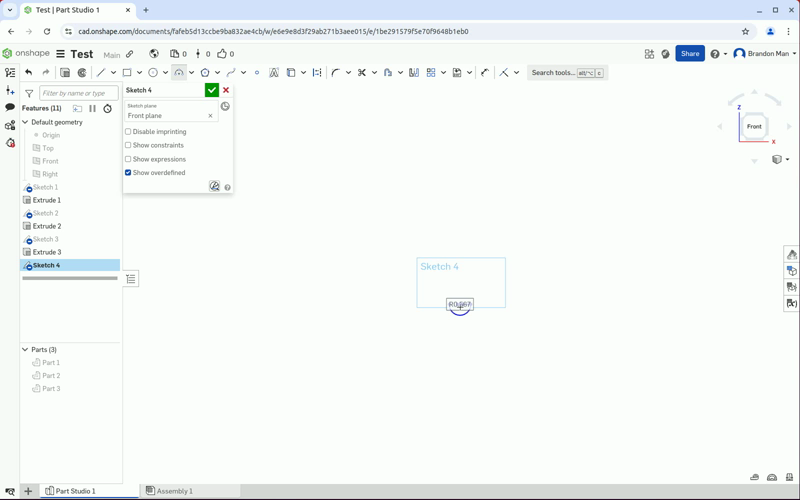
key_up(shift)
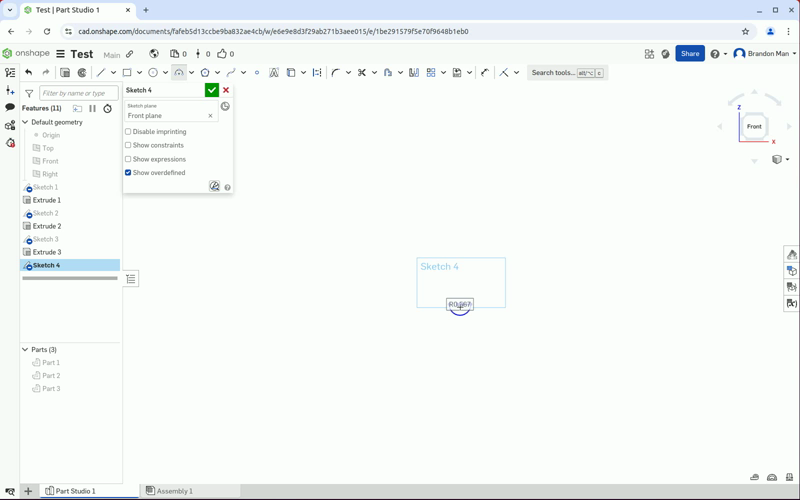
key(esc)
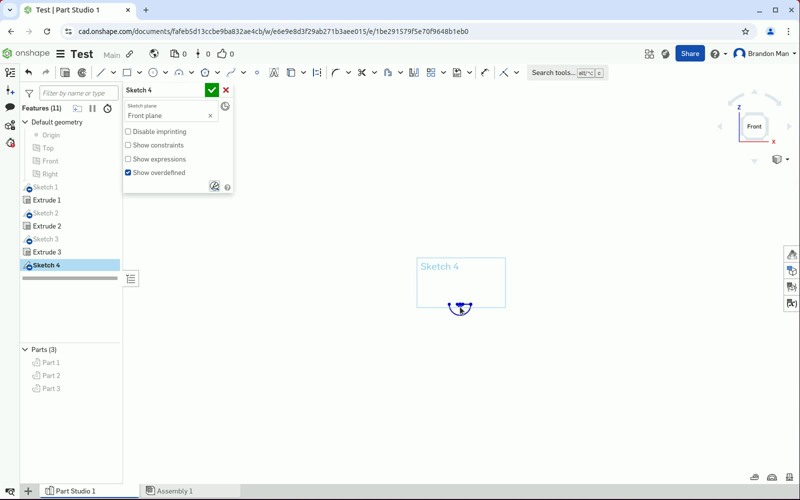
key(l)
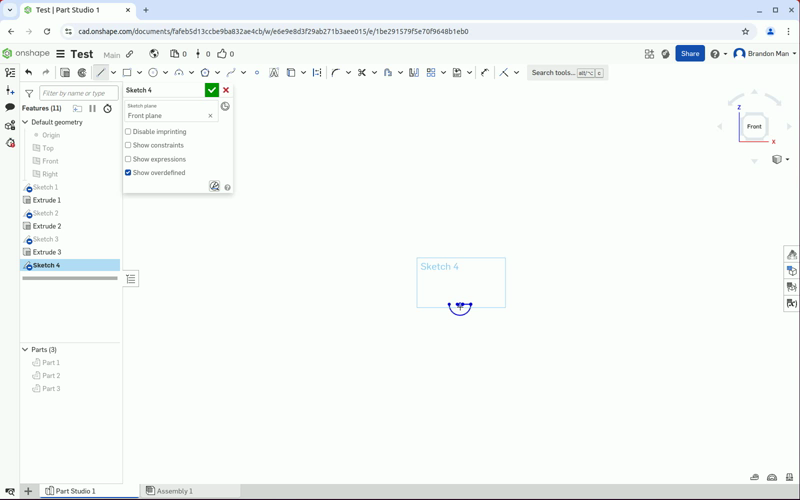
mouse_move(457, 304)
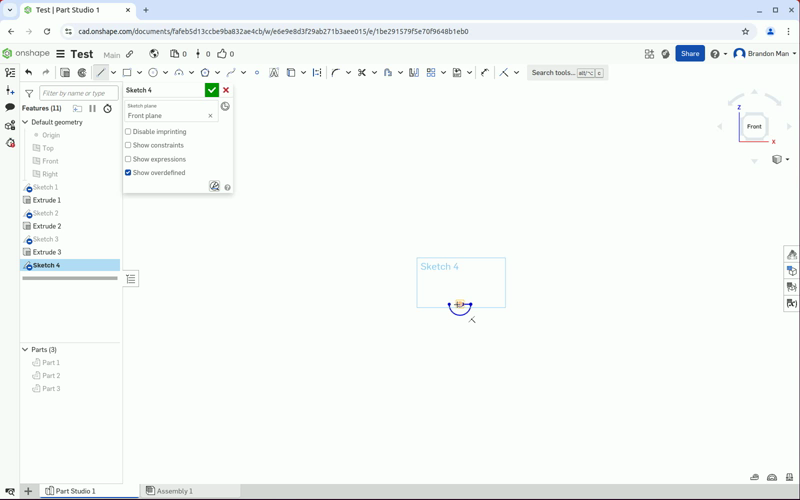
scroll(6)
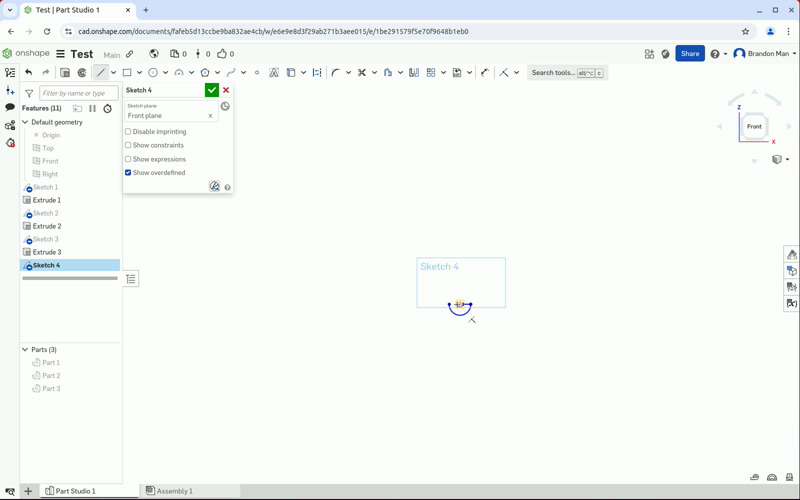
scroll(6)
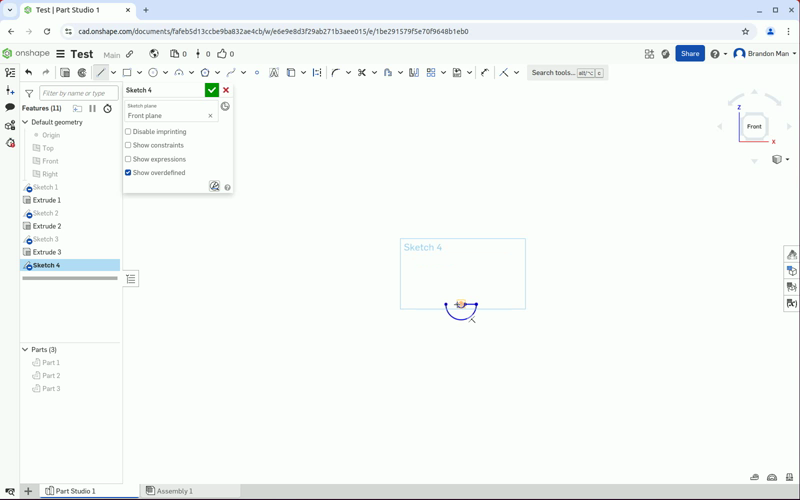
scroll(6)
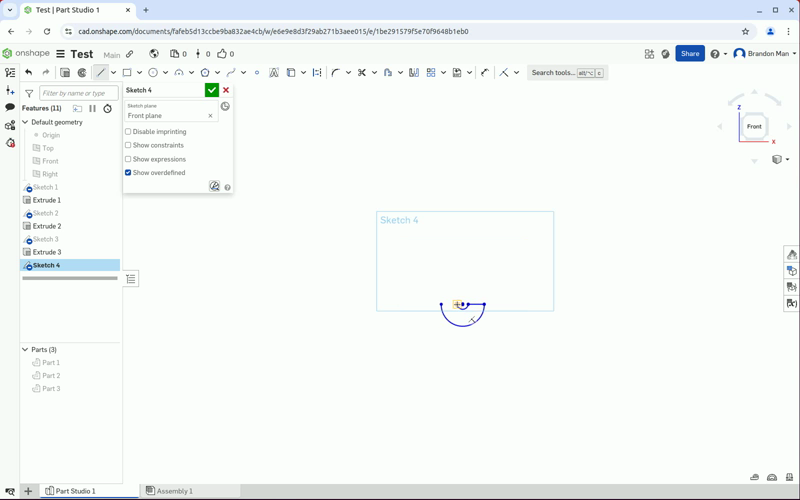
scroll(6)
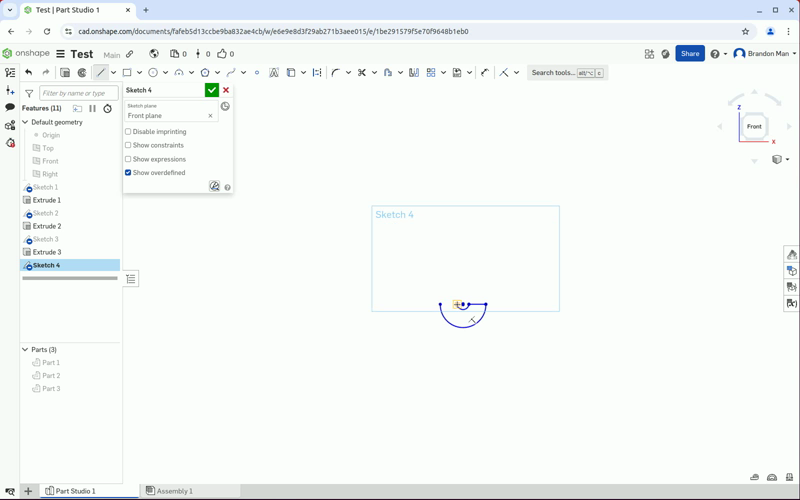
scroll(6)
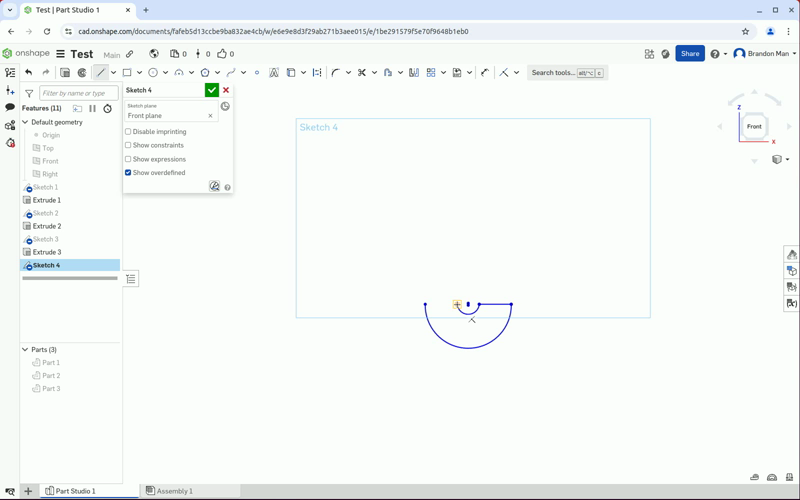
scroll(6)
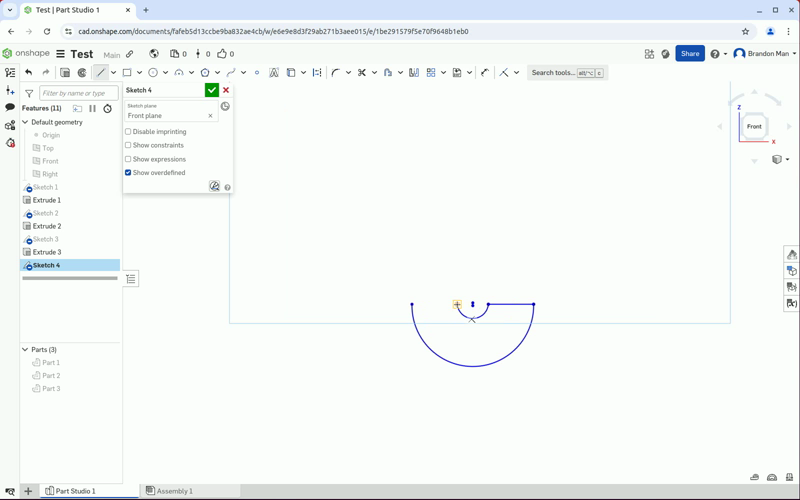
scroll(6)
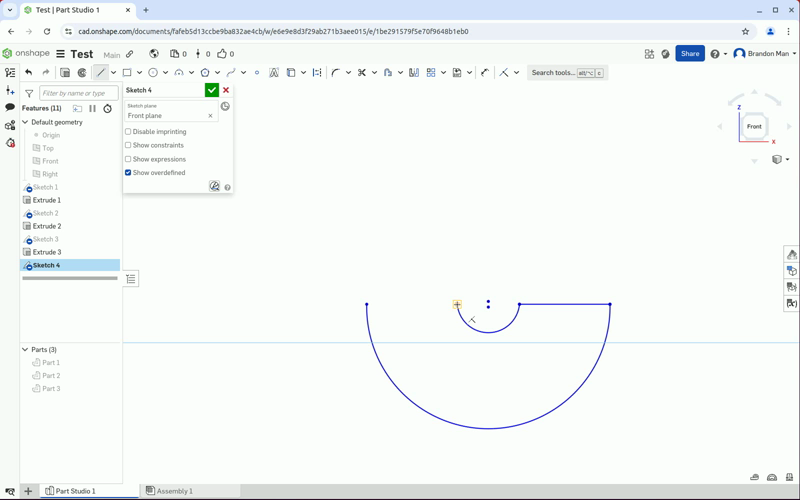
click(457, 304)
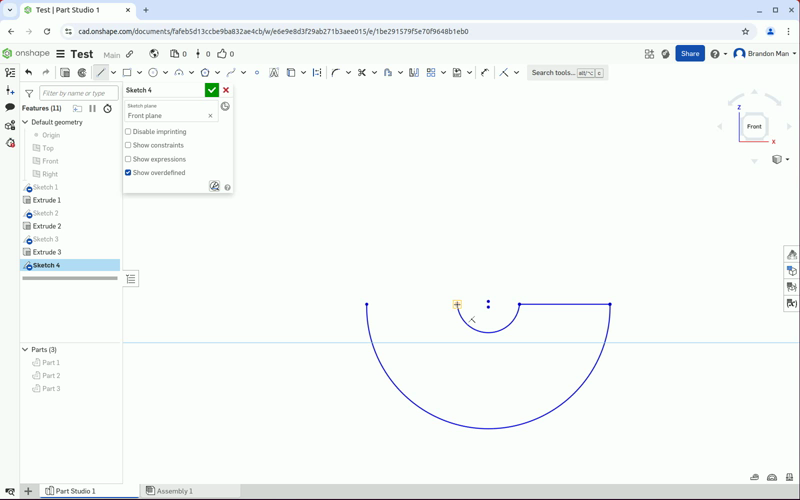
scroll(-6)
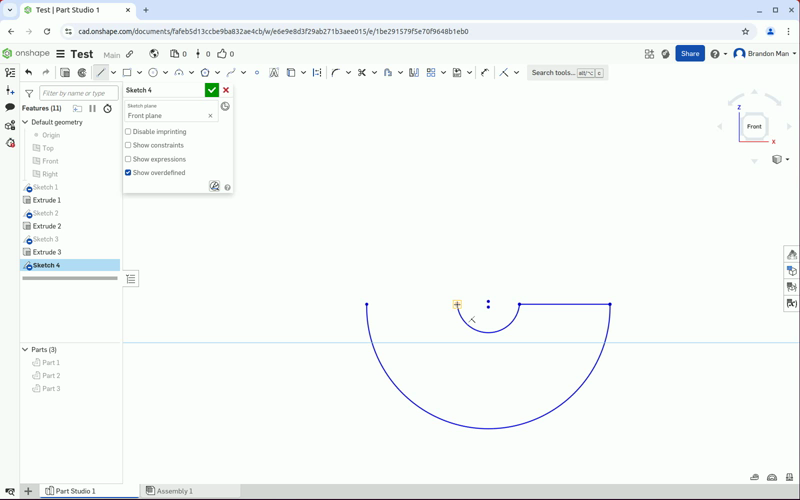
scroll(-6)
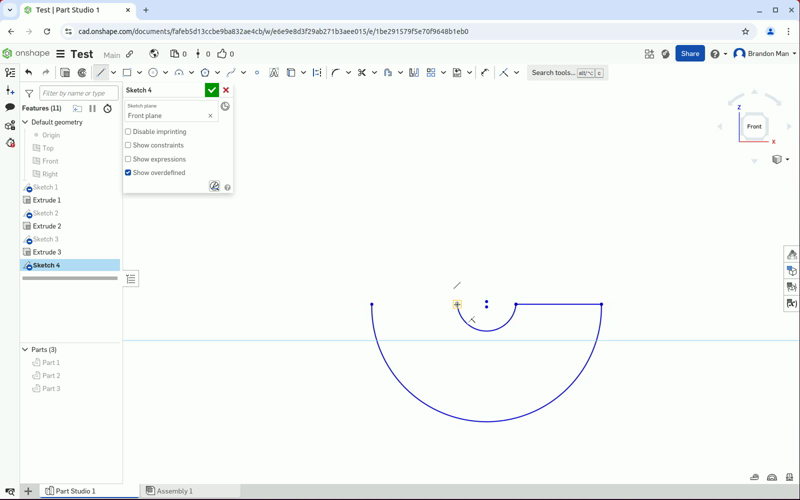
scroll(-6)
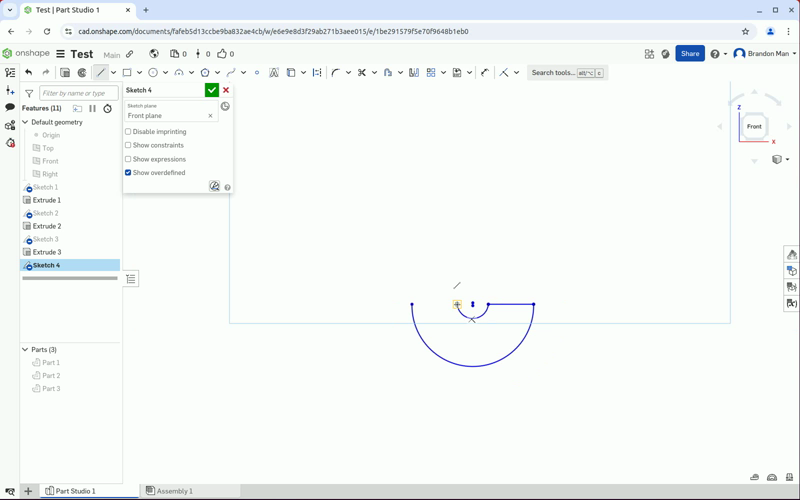
scroll(-6)
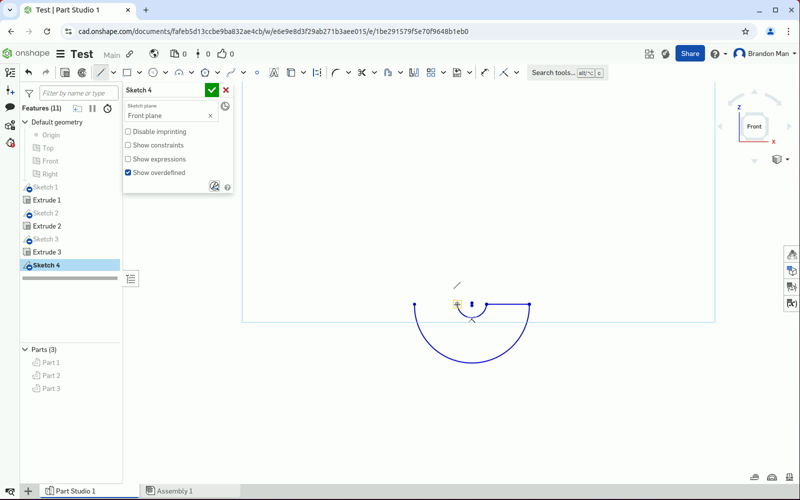
scroll(-6)
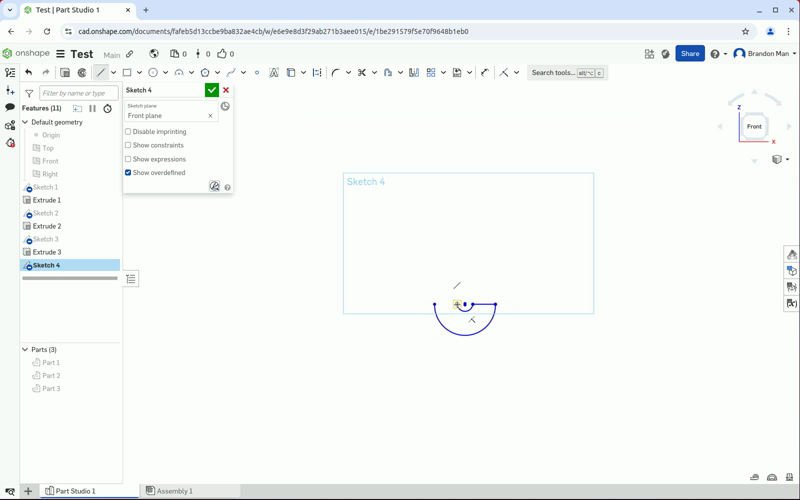
scroll(-6)
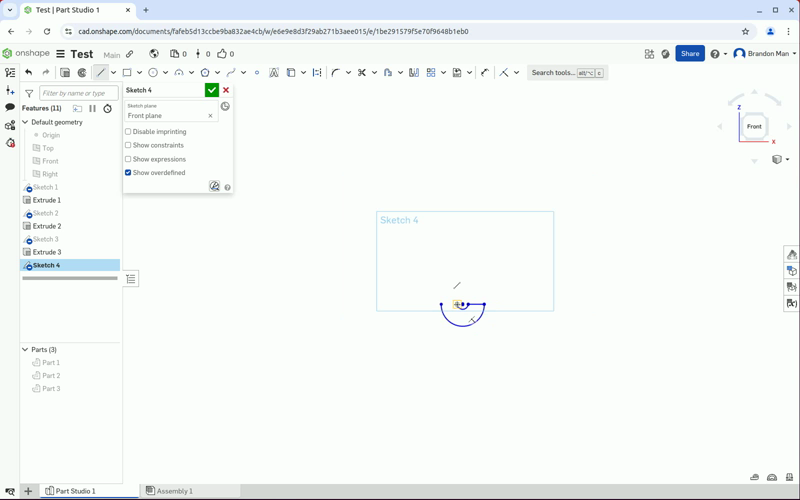
scroll(-6)
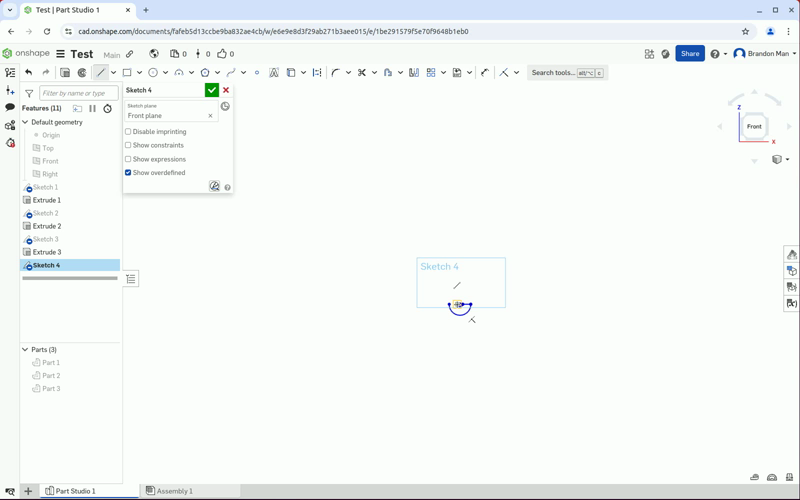
mouse_move(487, 304)
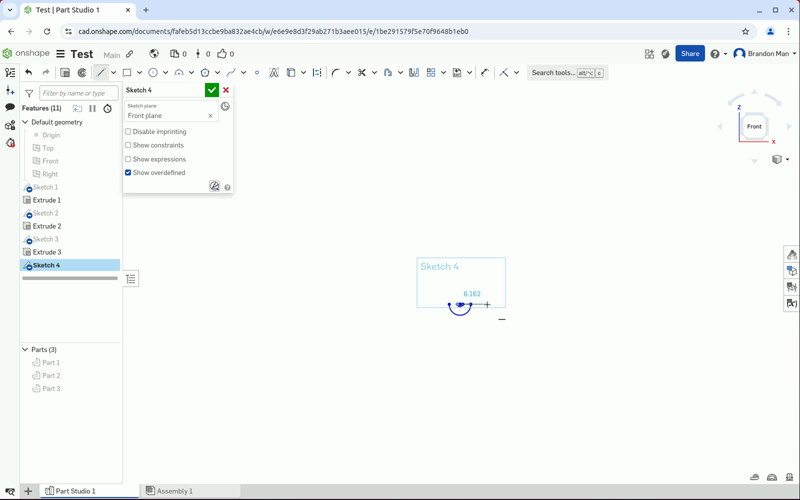
key_down(shift)
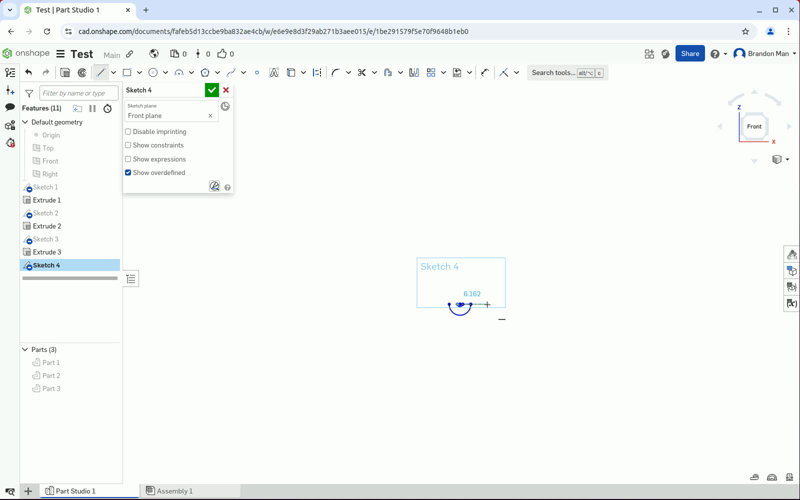
mouse_move(449, 304)
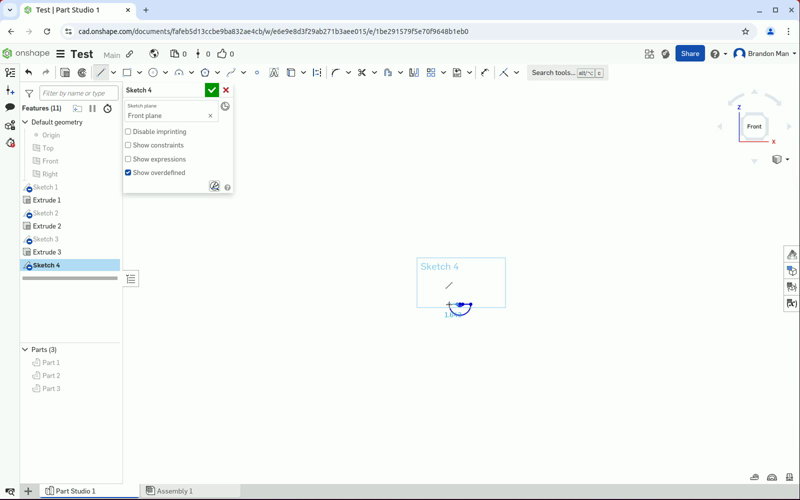
key_up(shift)
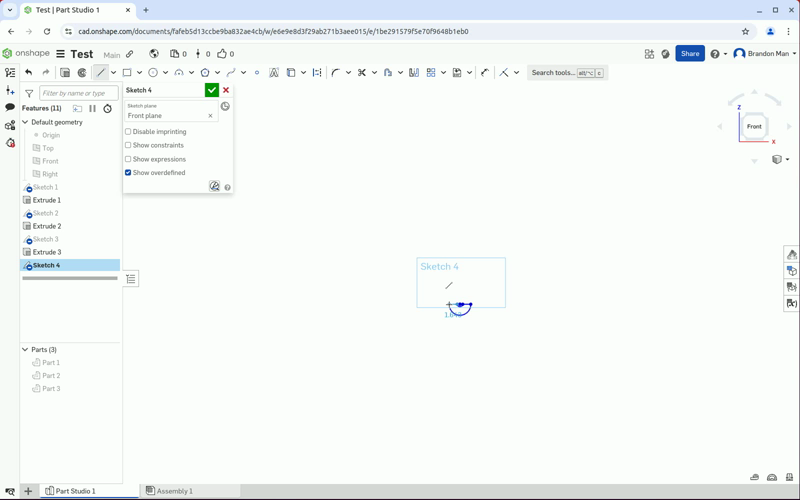
click(449, 304)
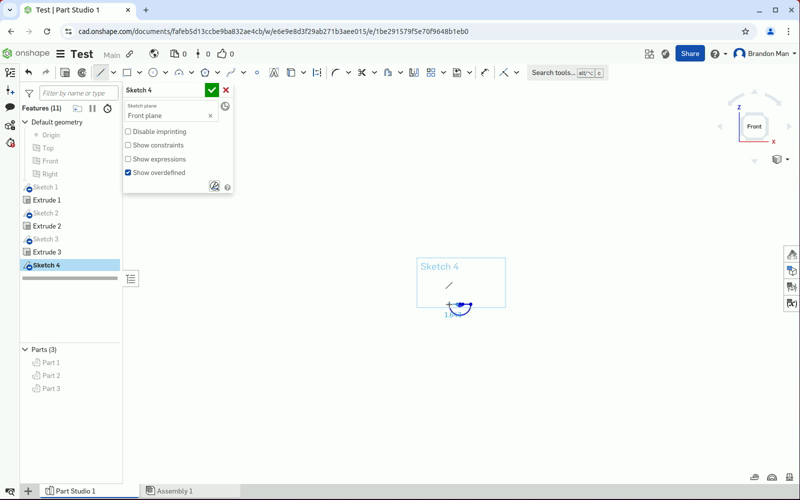
key(esc)
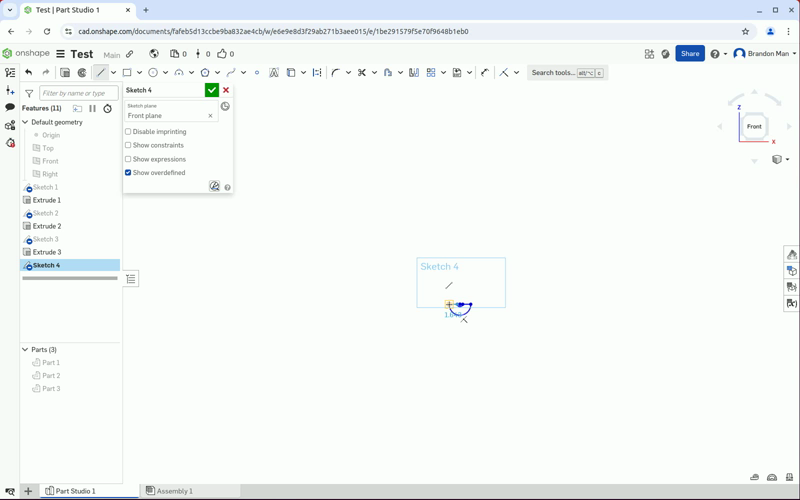
mouse_move(456, 306)
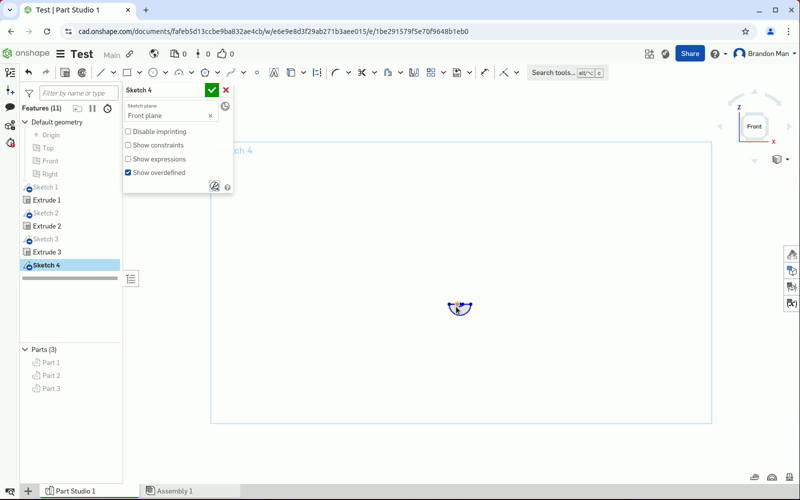
scroll(6)
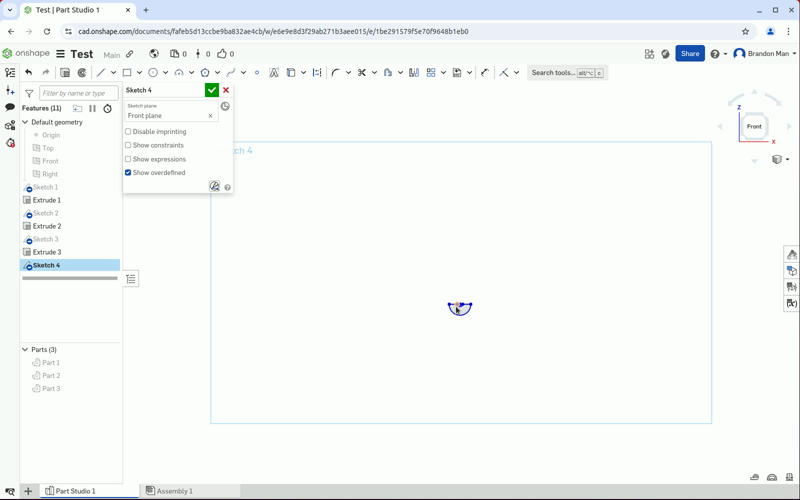
scroll(6)
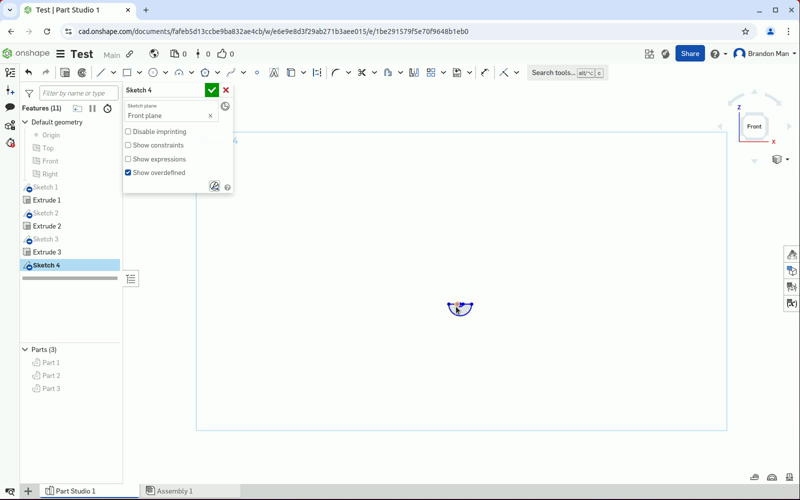
scroll(6)
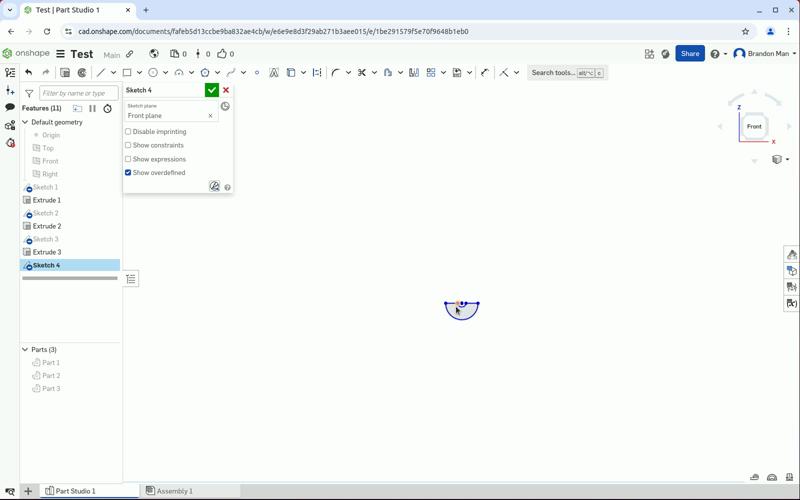
scroll(6)
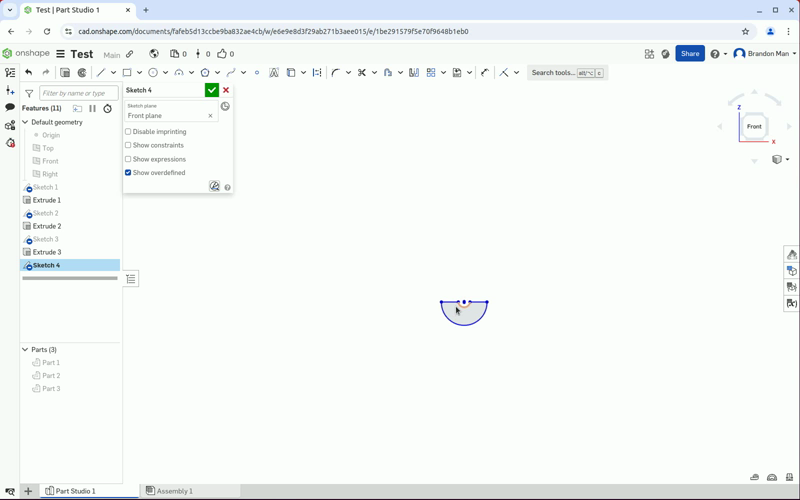
scroll(6)
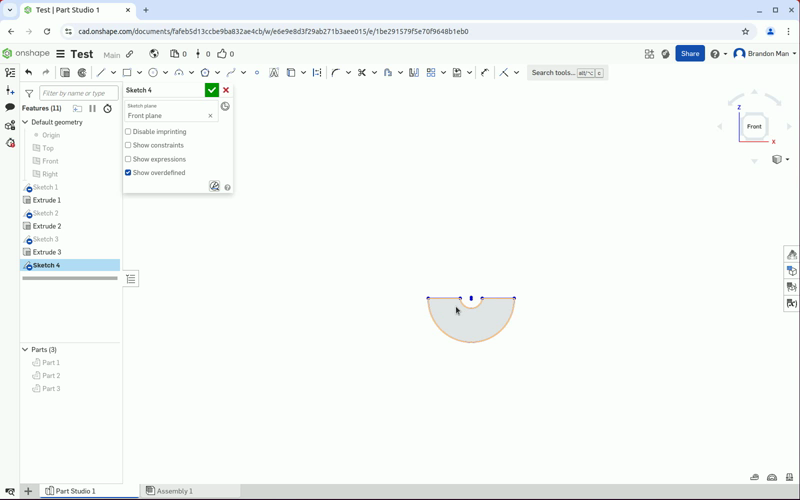
scroll(6)
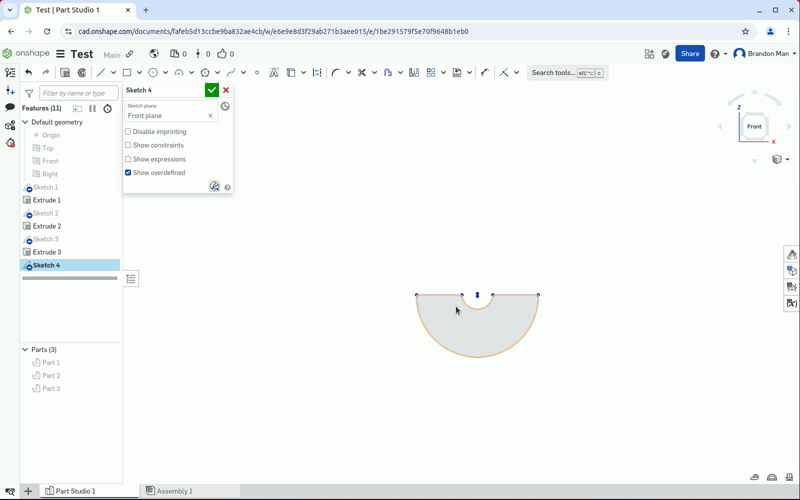
scroll(6)
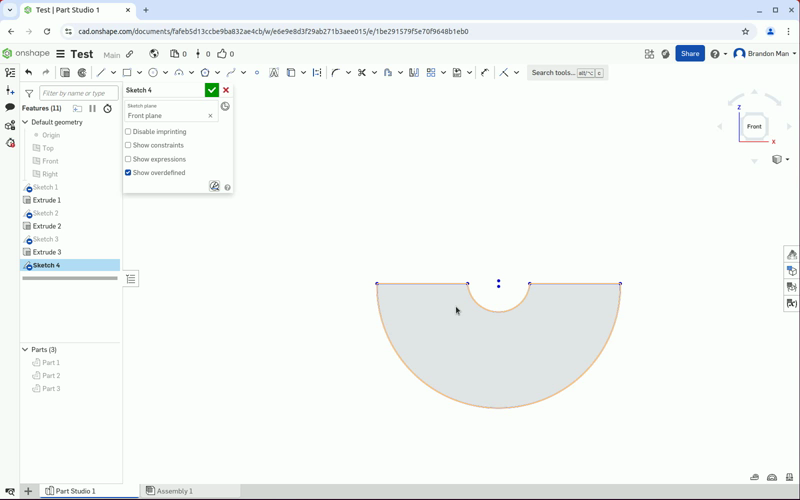
click(456, 306)
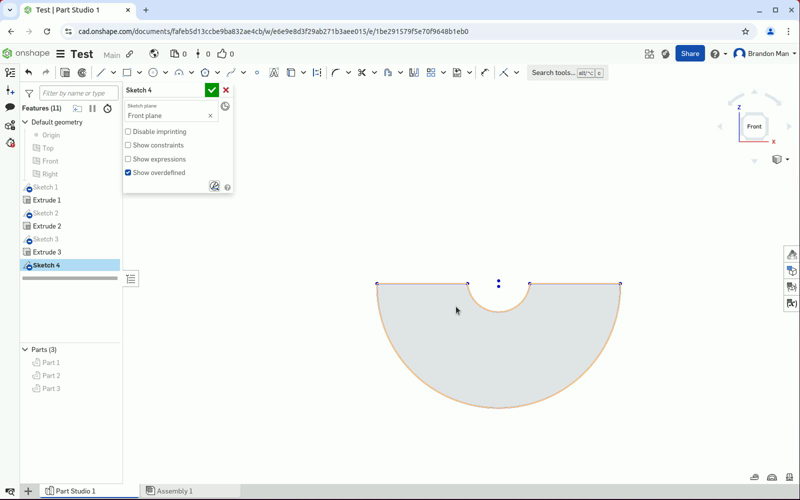
scroll(-6)
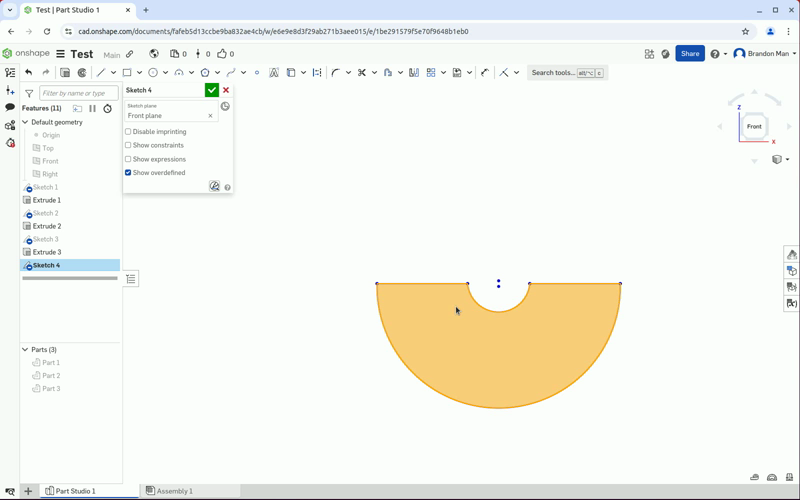
scroll(-6)
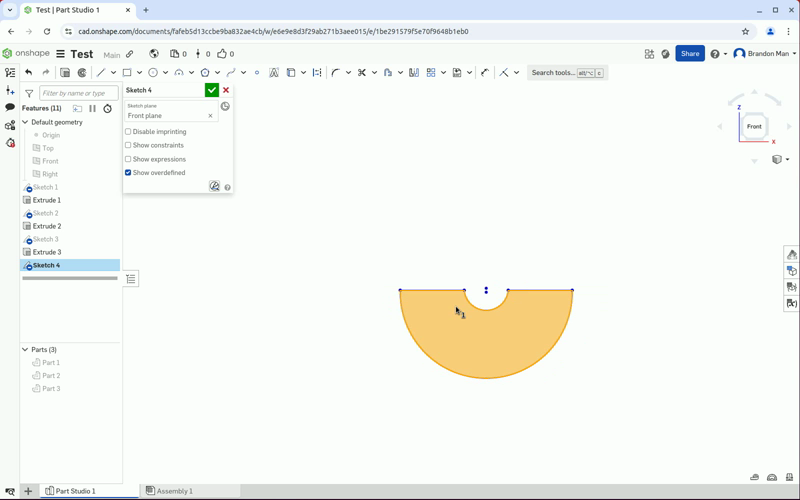
scroll(-6)
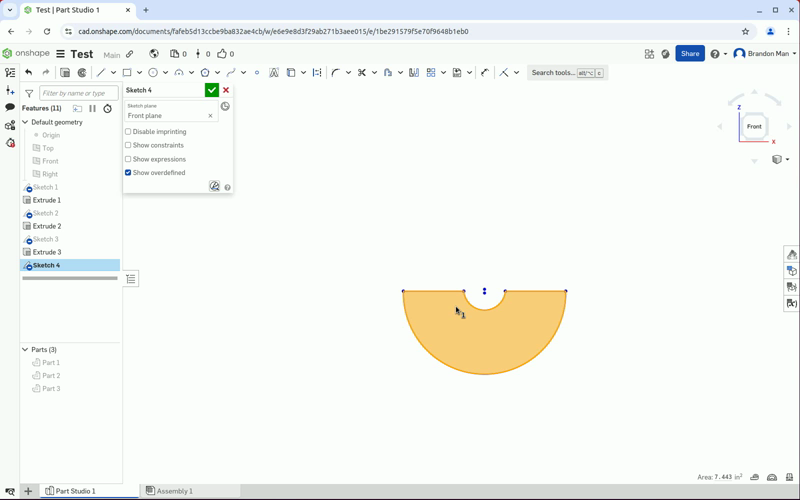
scroll(-6)
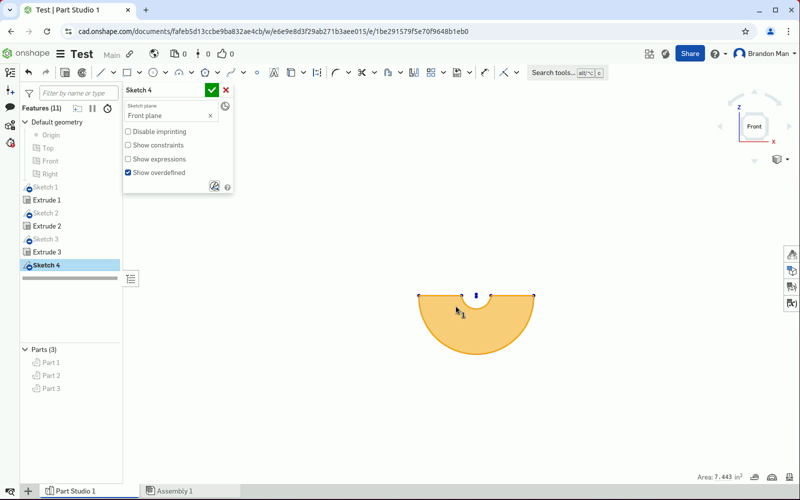
scroll(-6)
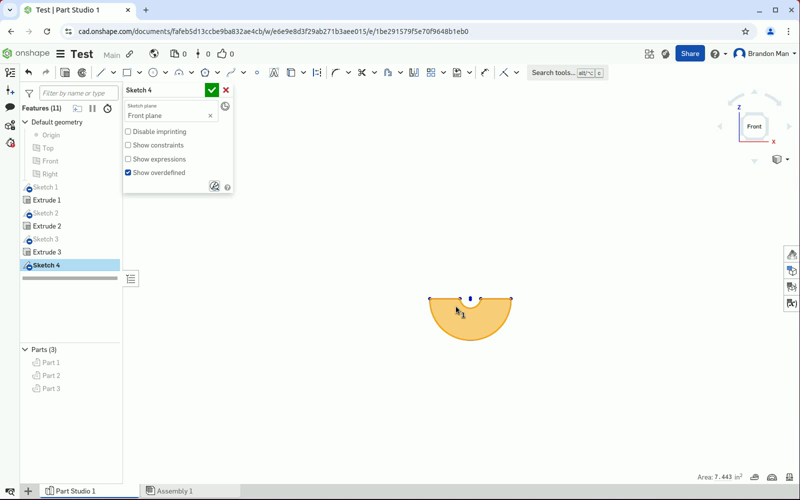
scroll(-6)
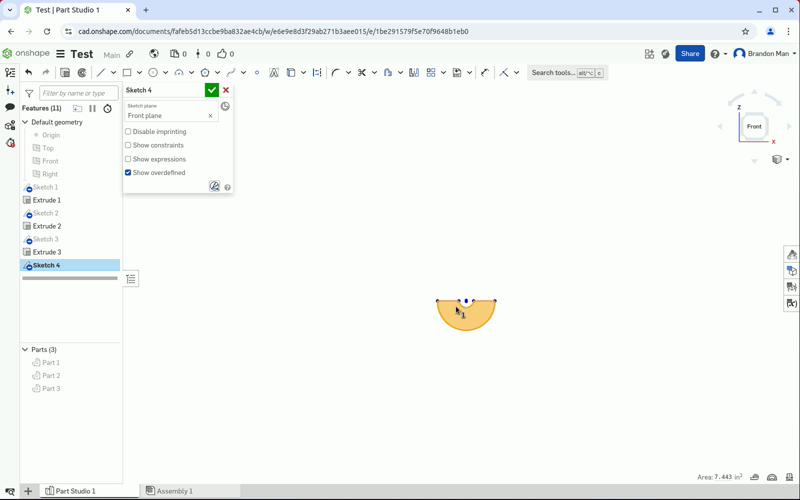
scroll(-6)
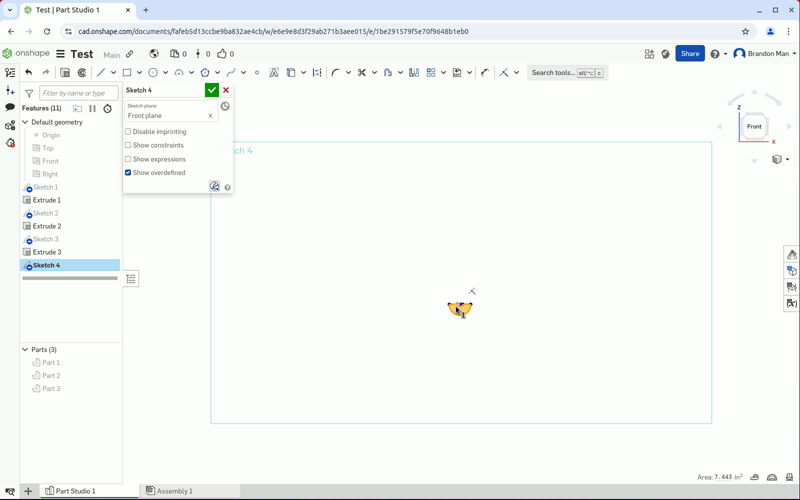
mouse_move(73, 352)
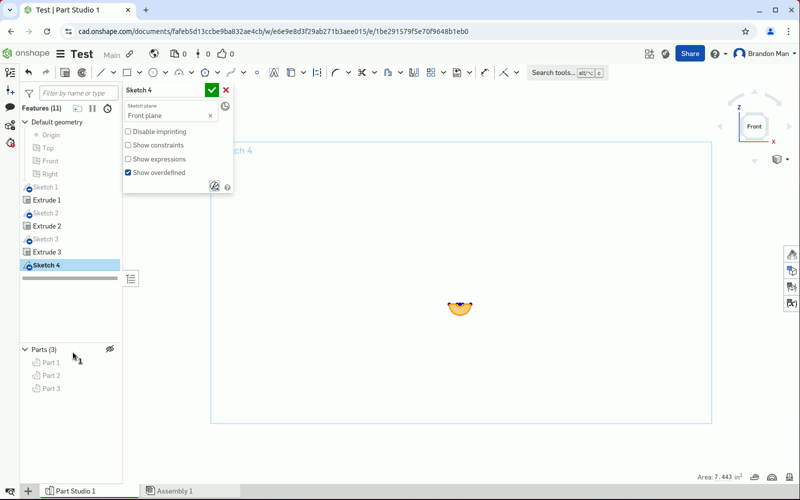
key(shift+y)
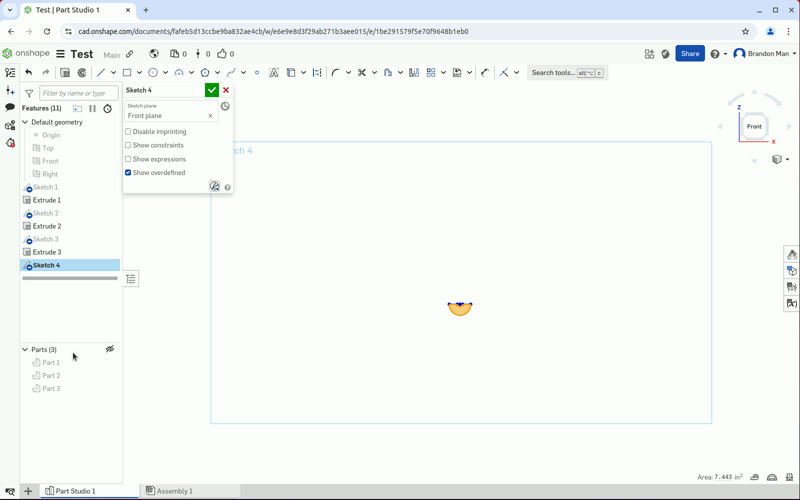
key(shift+e)
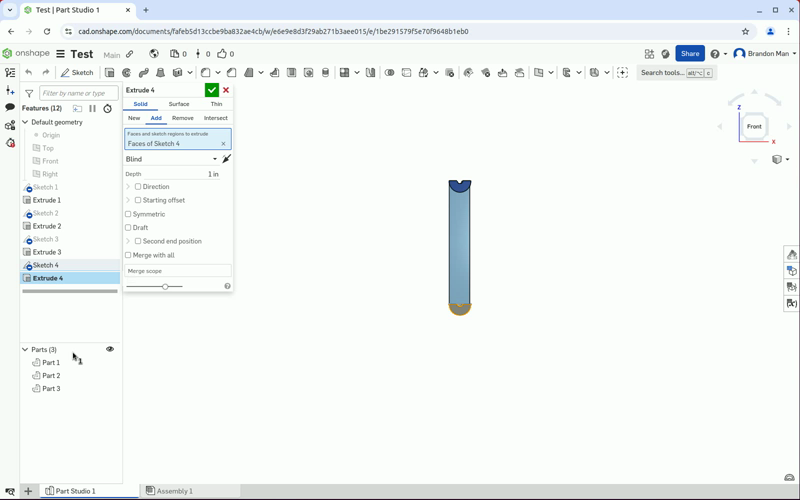
mouse_move(143, 106)
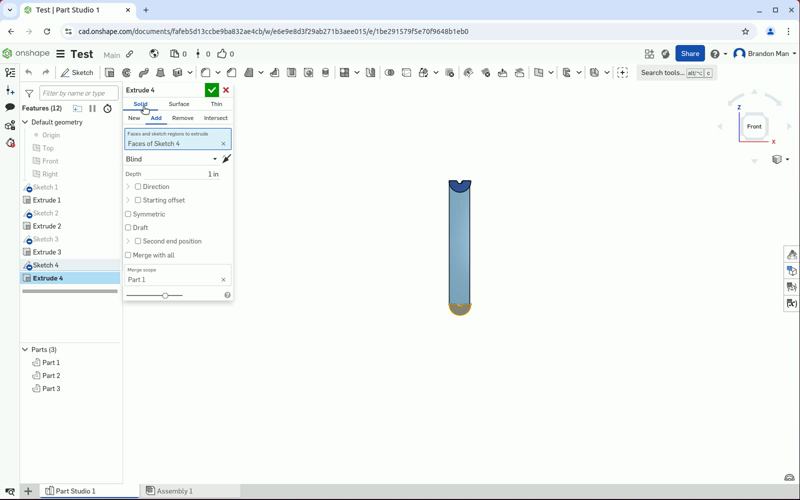
click(143, 106)
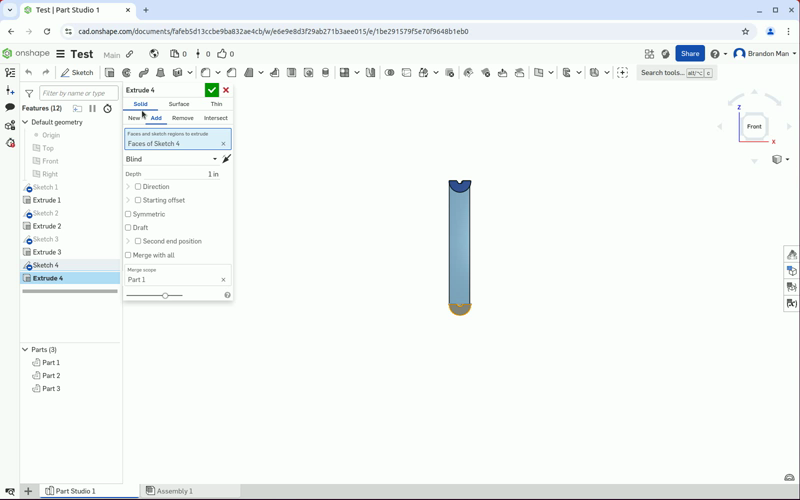
mouse_move(137, 120)
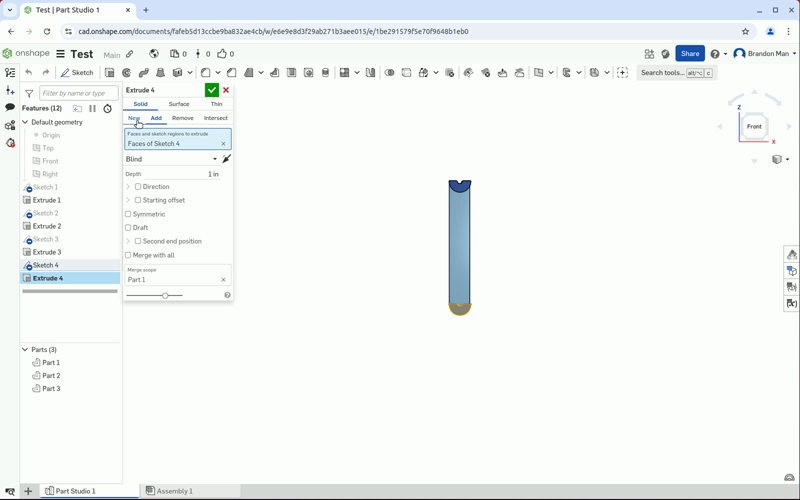
click(137, 120)
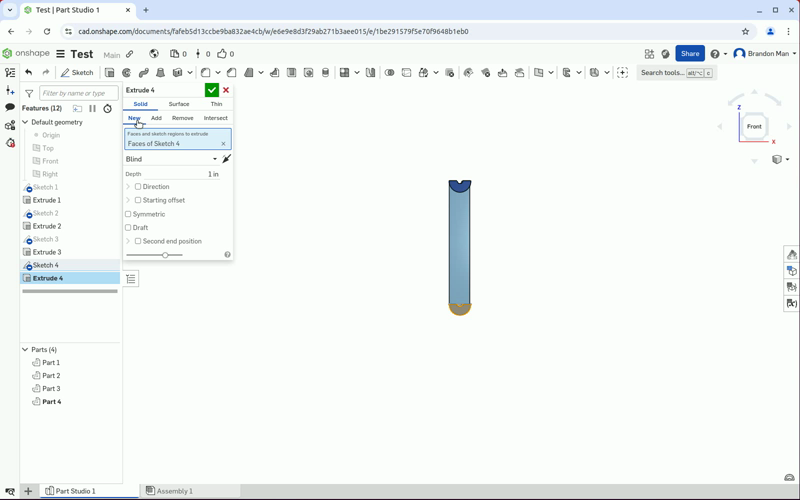
key(tab, 4)
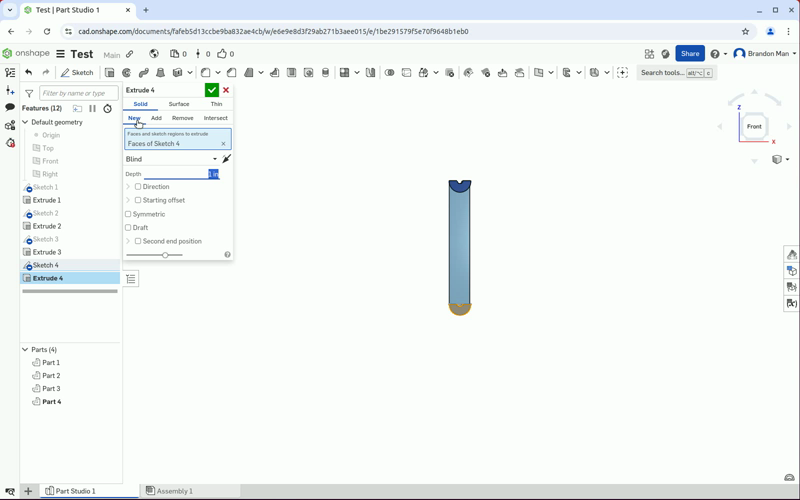
text(1.204)
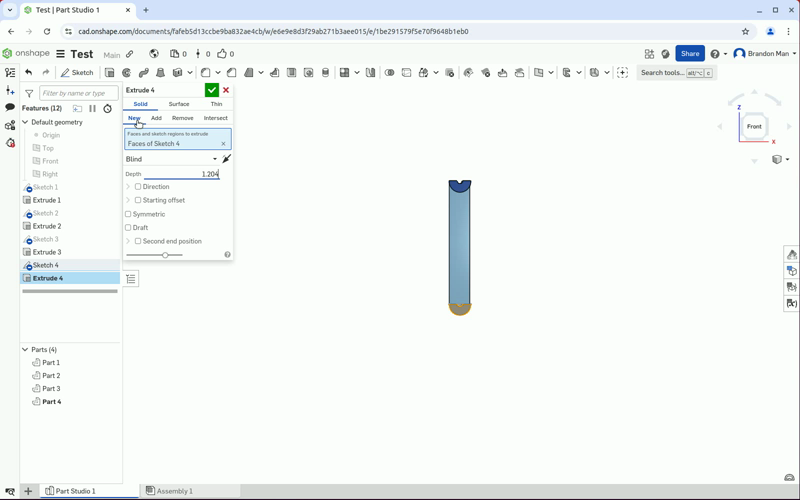
key(enter)
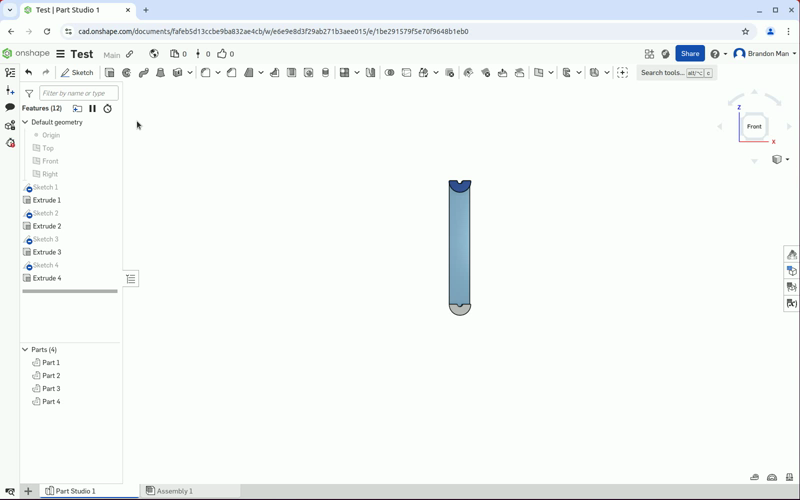
key(shift+h)
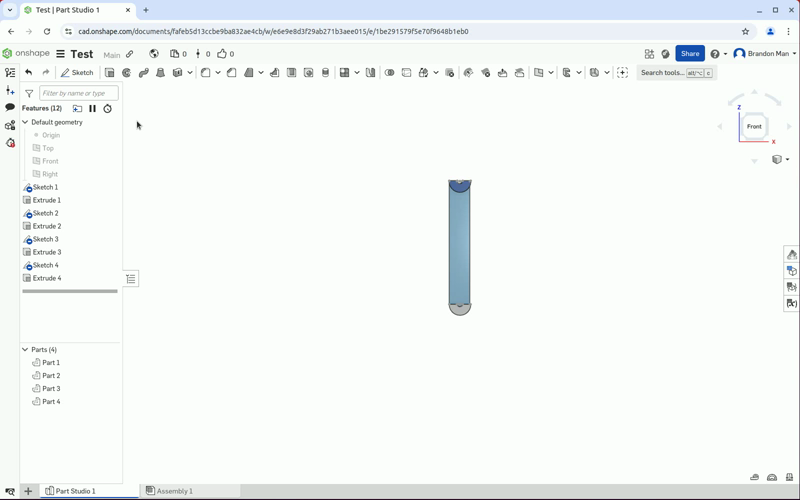
key(shift+h)
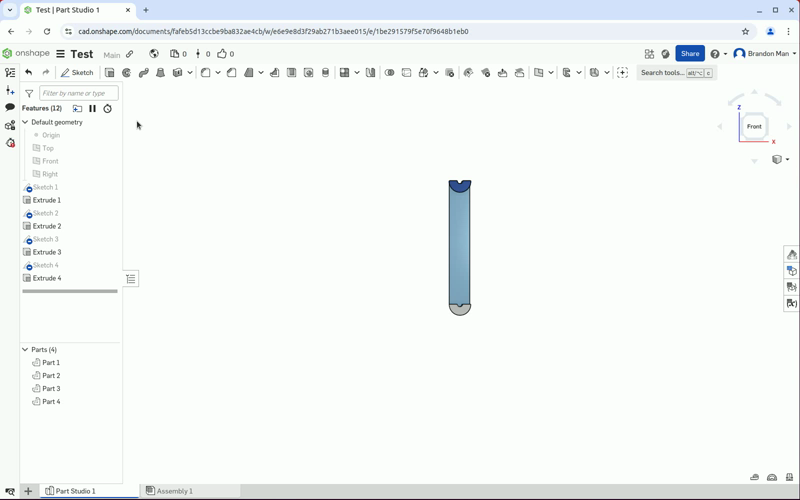
mouse_move(73, 189)
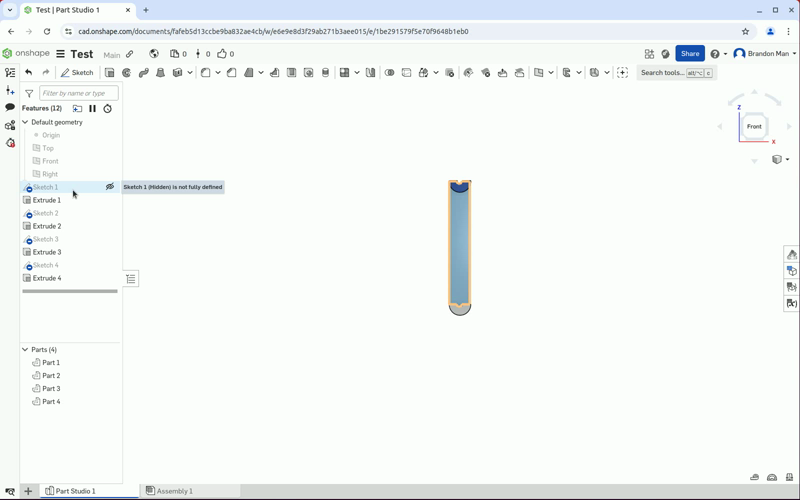
click(73, 189)
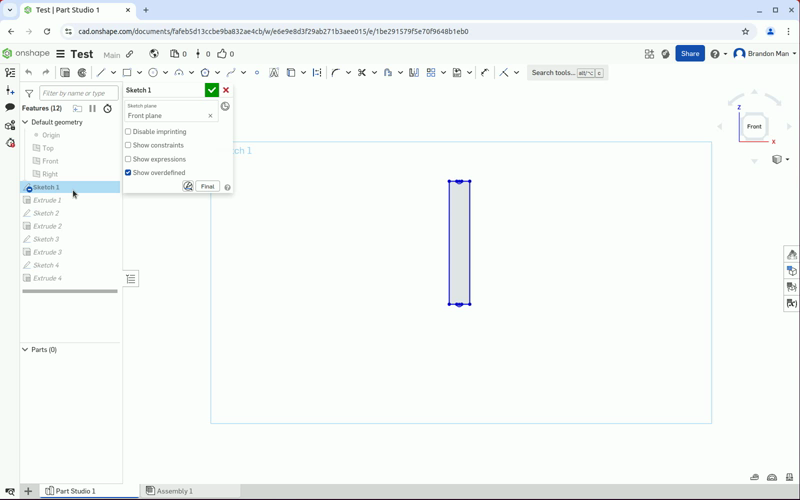
mouse_move(229, 92)
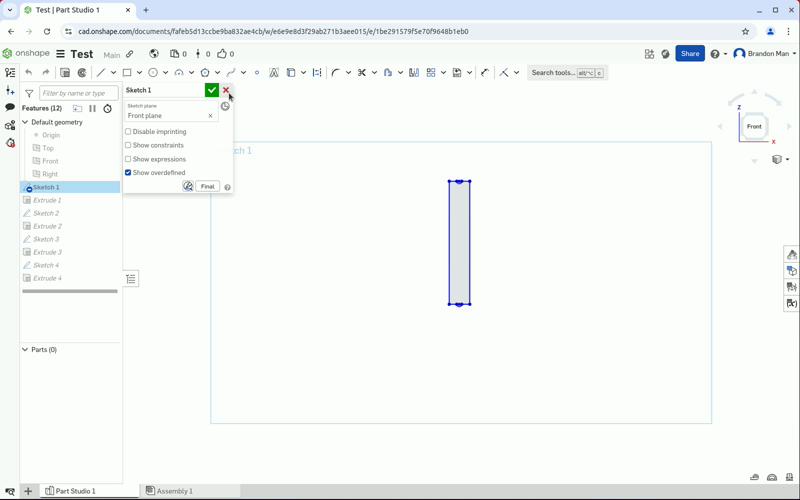
click(229, 92)
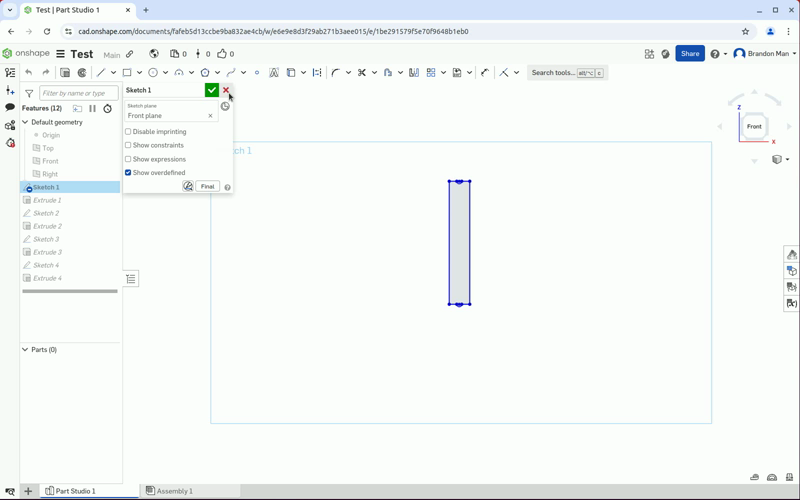
key(shift+s)
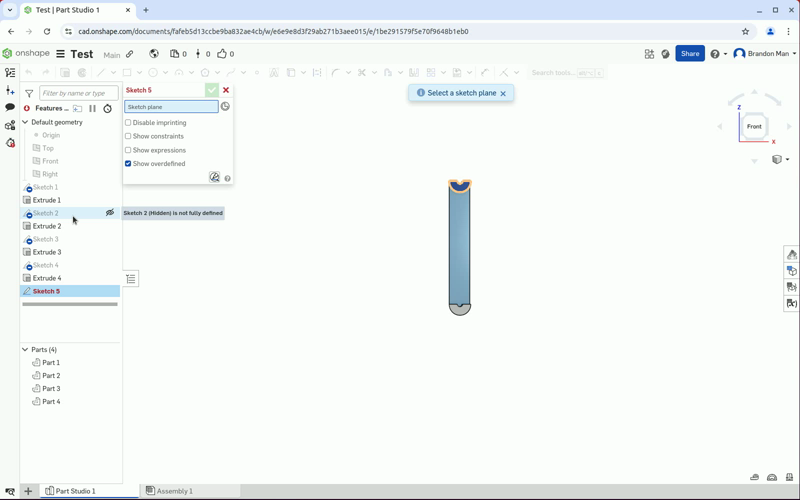
scroll(3)
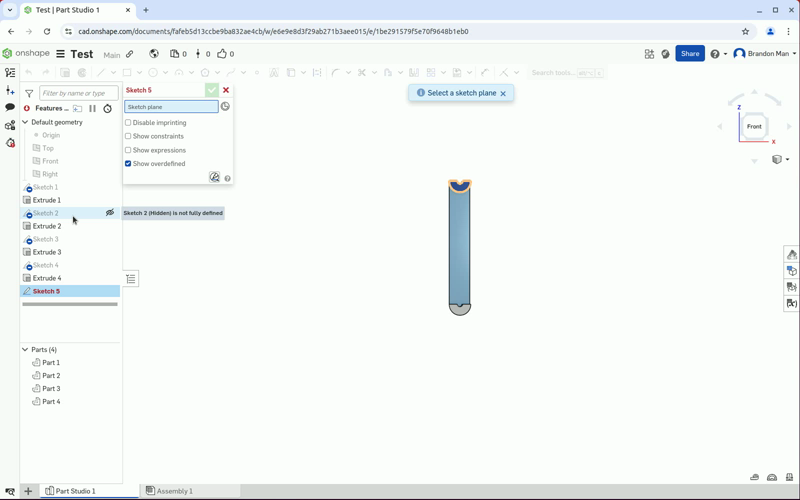
mouse_move(73, 163)
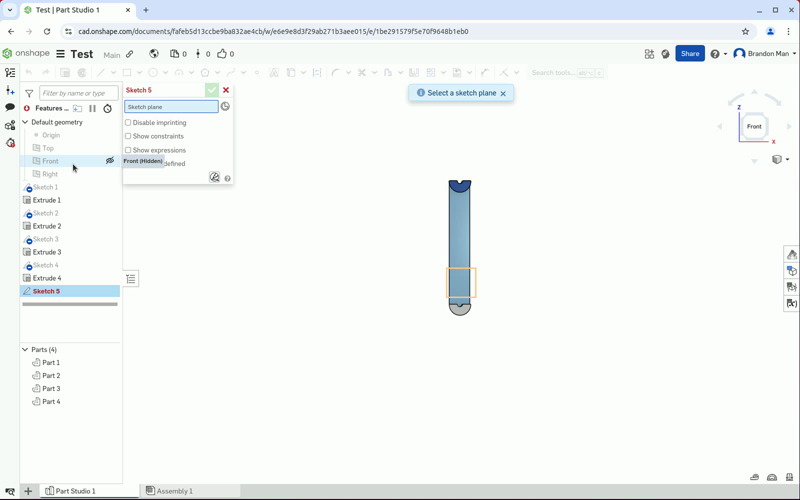
click(73, 163)
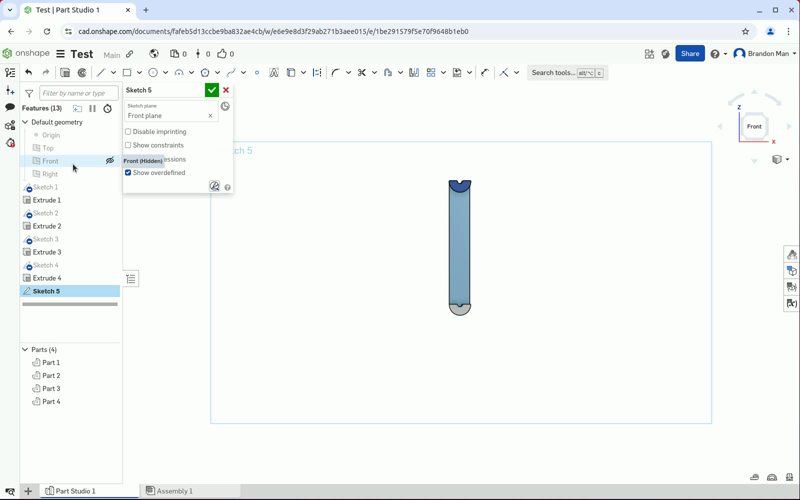
mouse_move(73, 352)
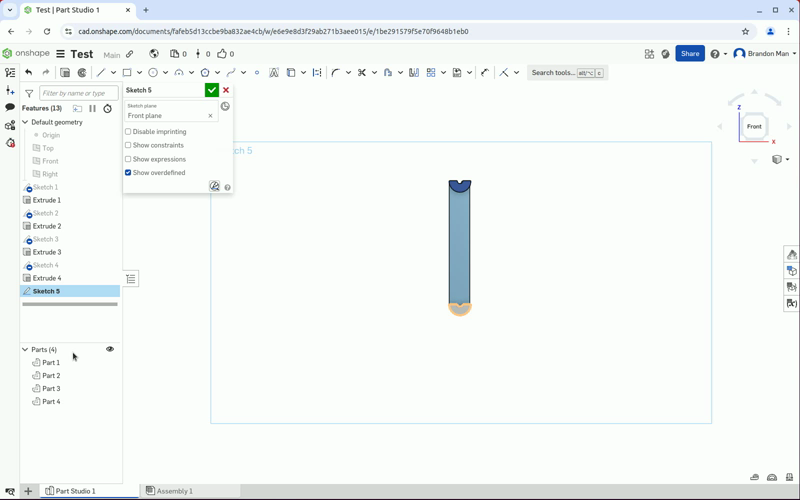
key(y)
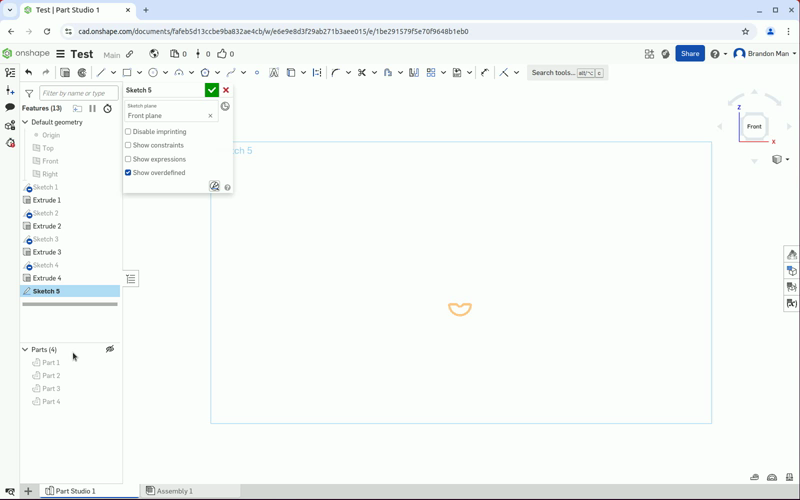
key(l)
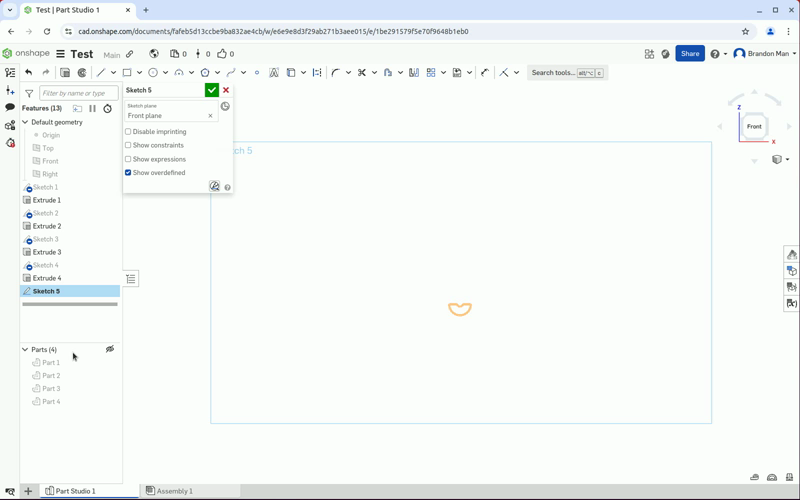
key_down(shift)
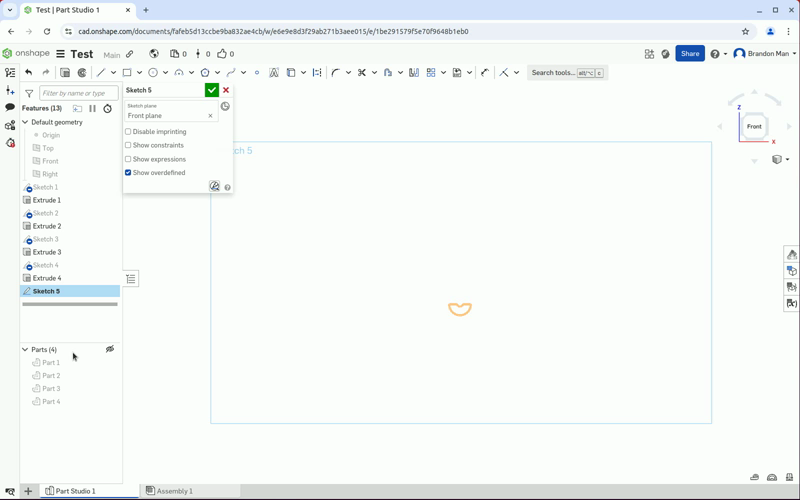
mouse_move(449, 304)
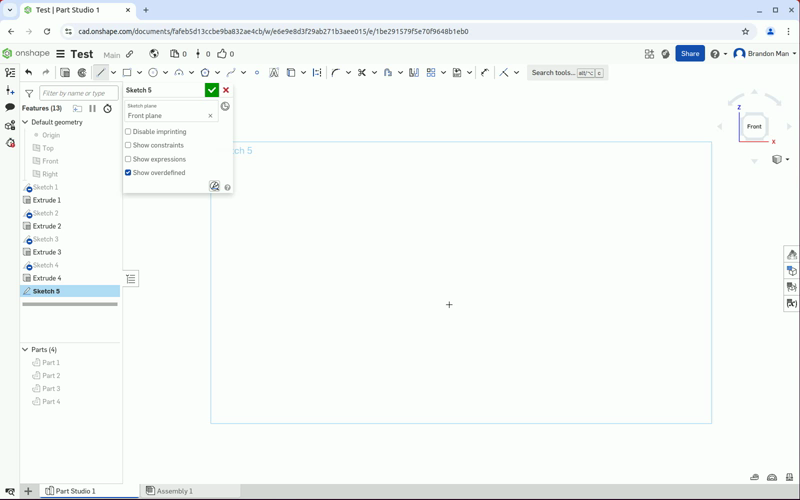
click(449, 304)
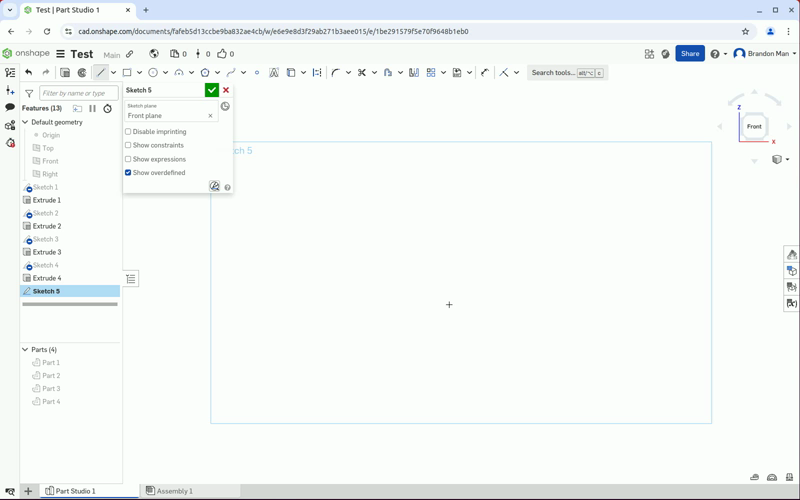
key_up(shift)
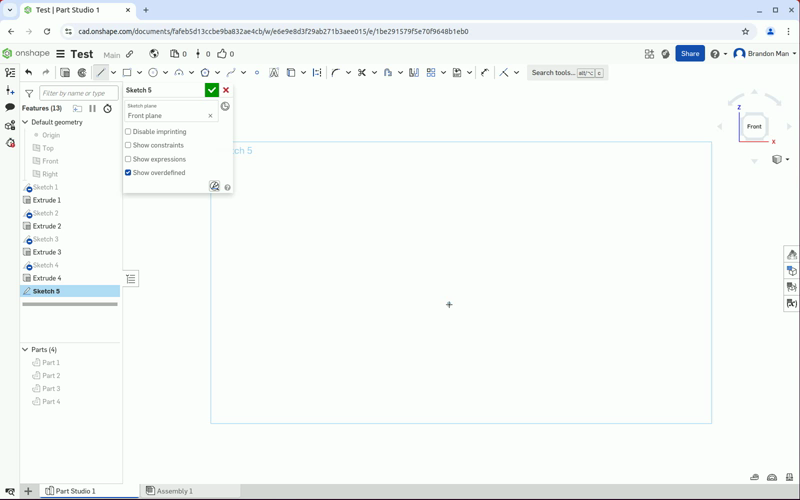
key_down(shift)
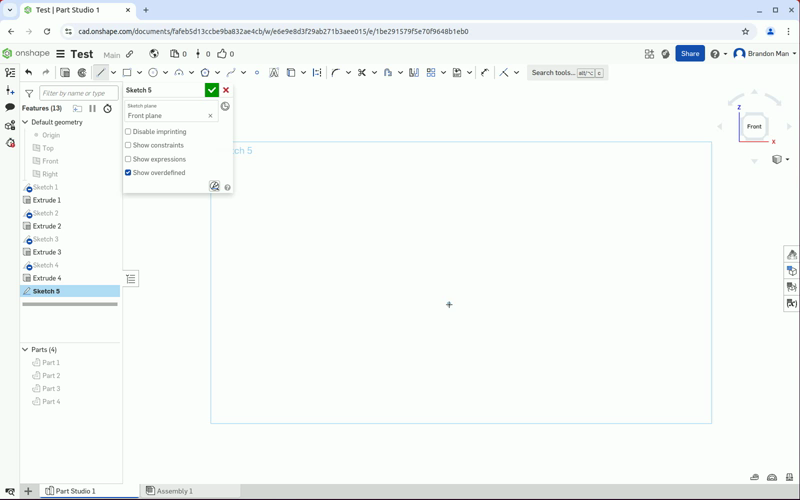
mouse_move(479, 304)
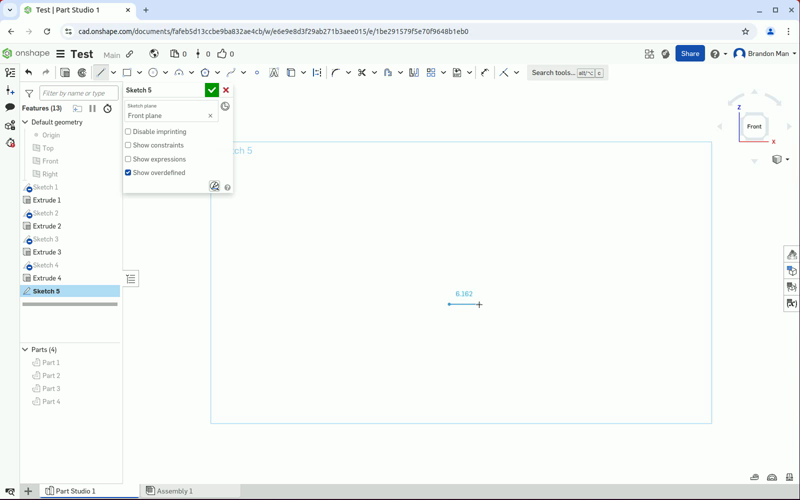
mouse_move(456, 304)
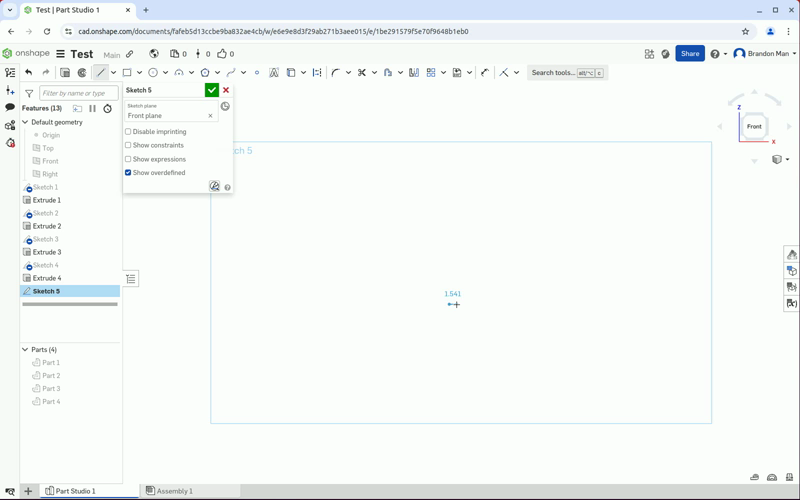
click(456, 304)
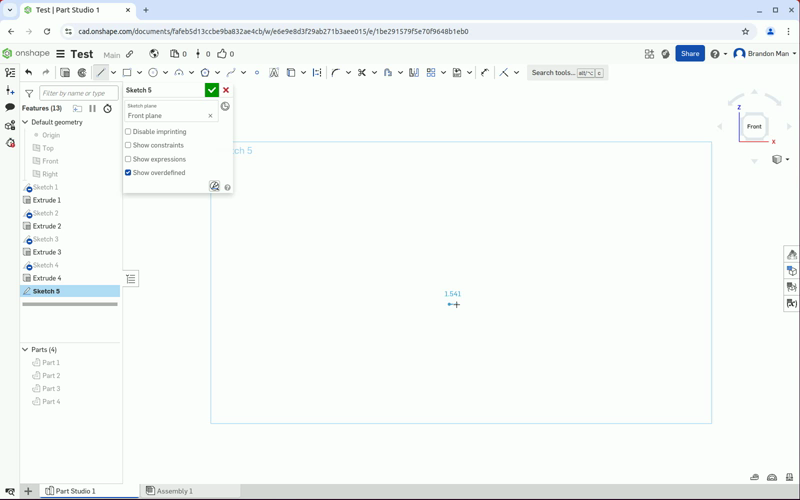
key_up(shift)
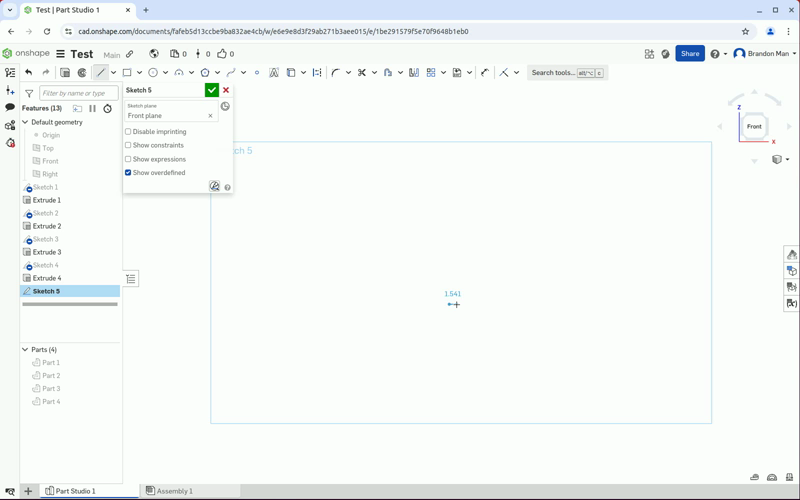
key(esc)
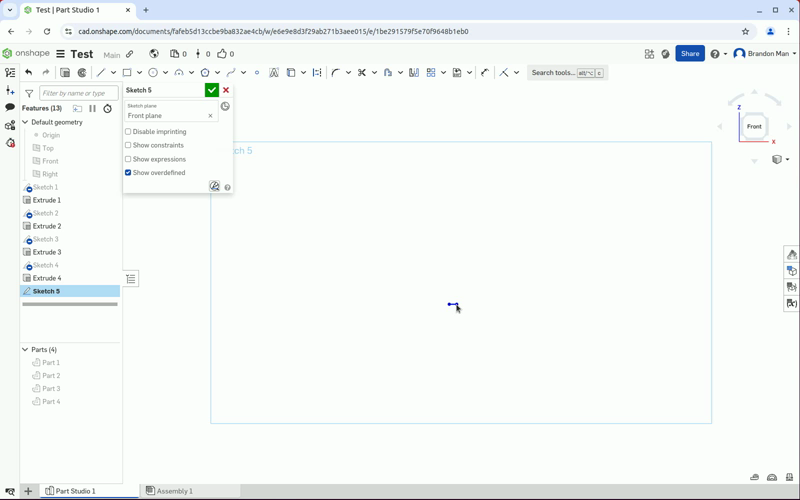
key(a)
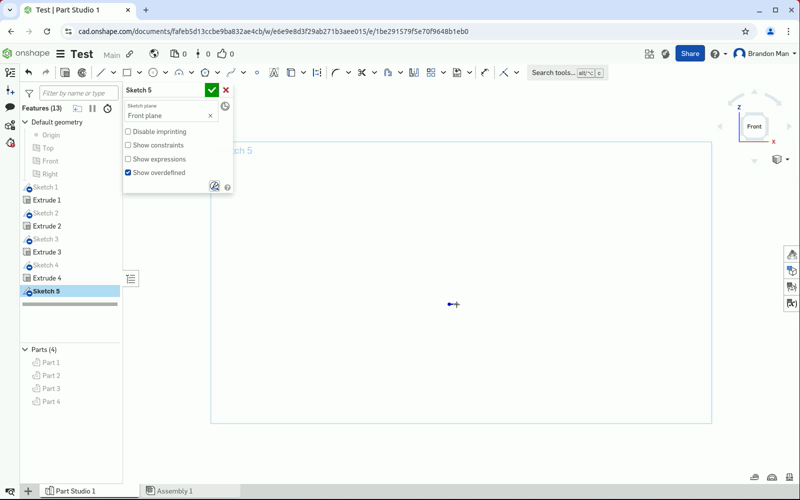
mouse_move(456, 304)
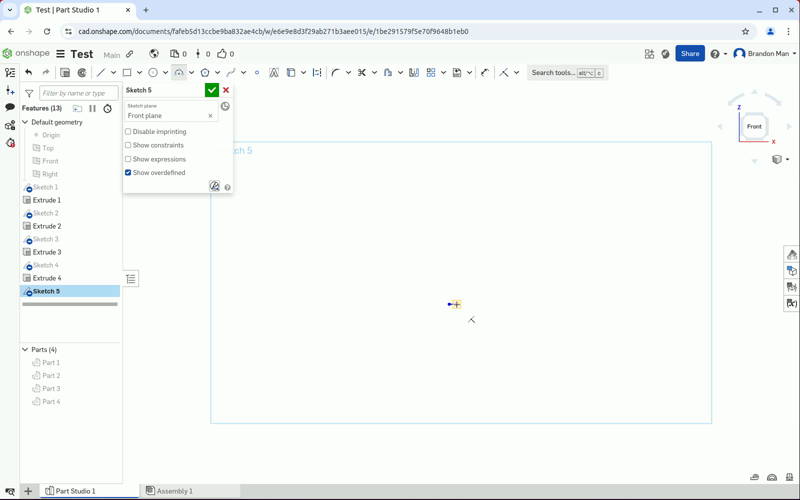
click(456, 304)
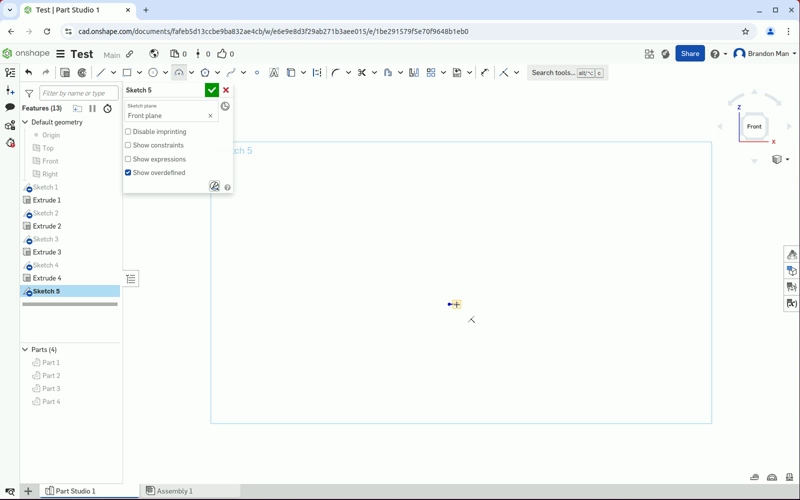
key_down(shift)
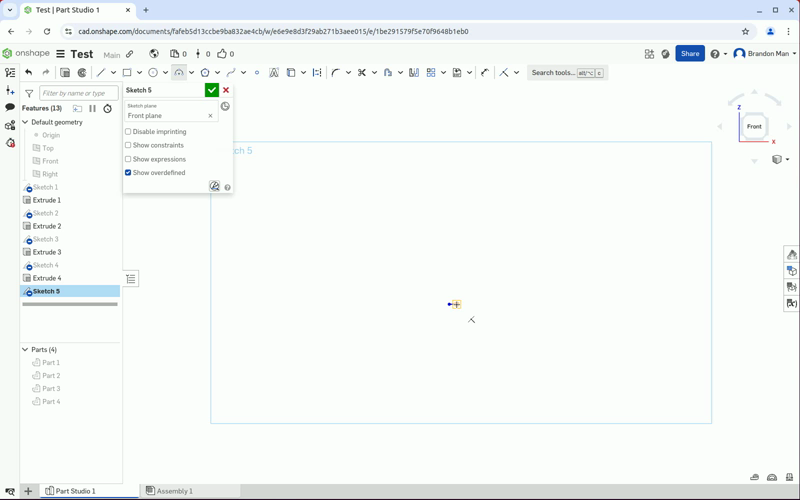
mouse_move(461, 304)
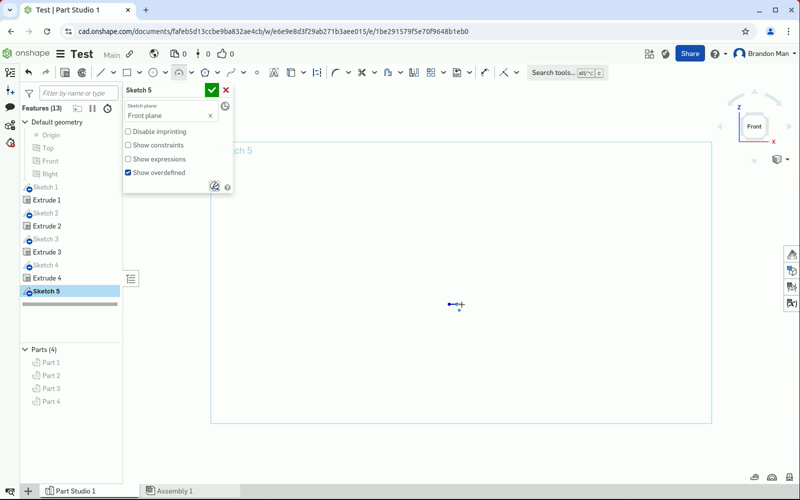
scroll(6)
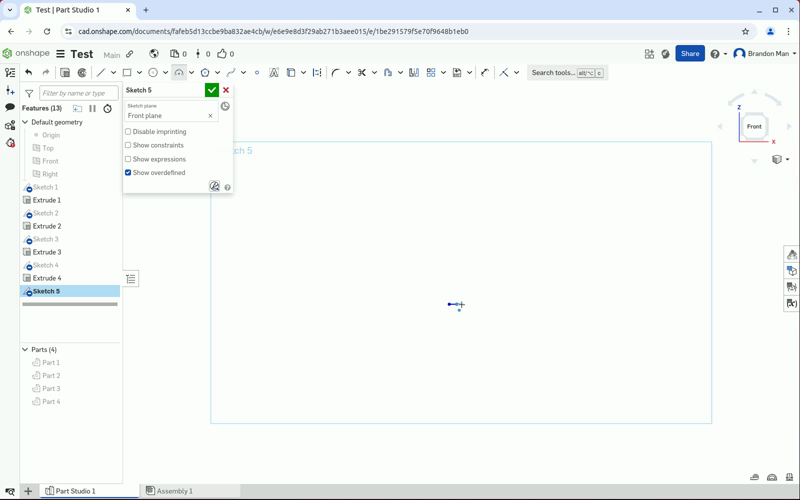
scroll(6)
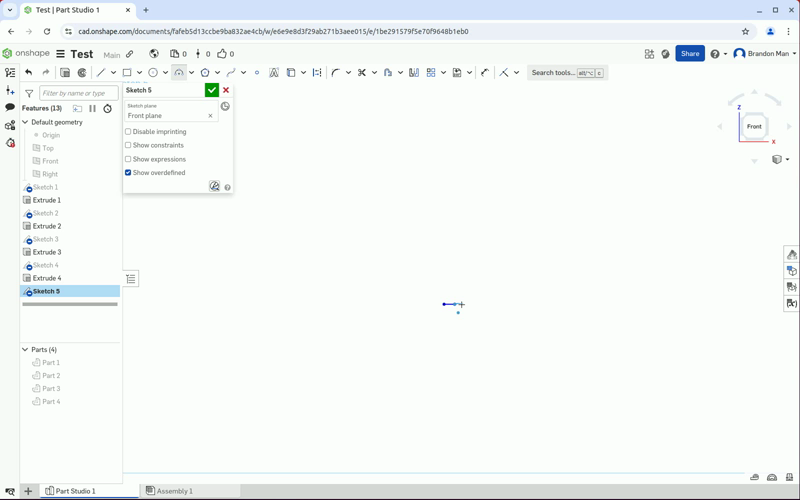
scroll(6)
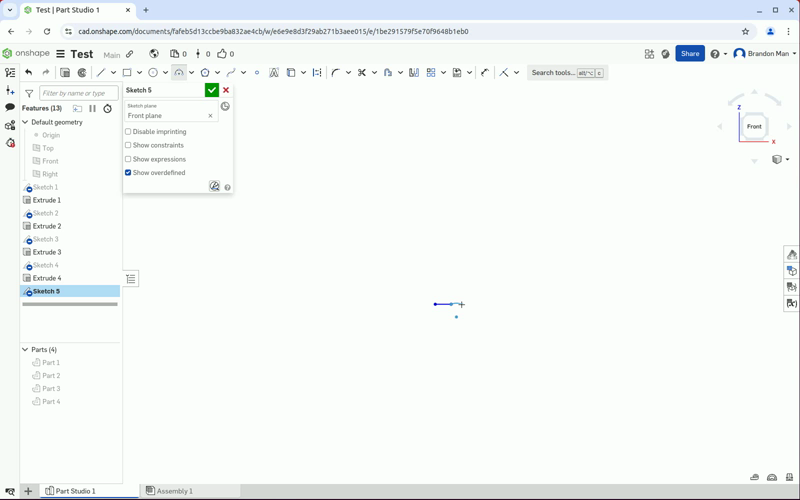
scroll(6)
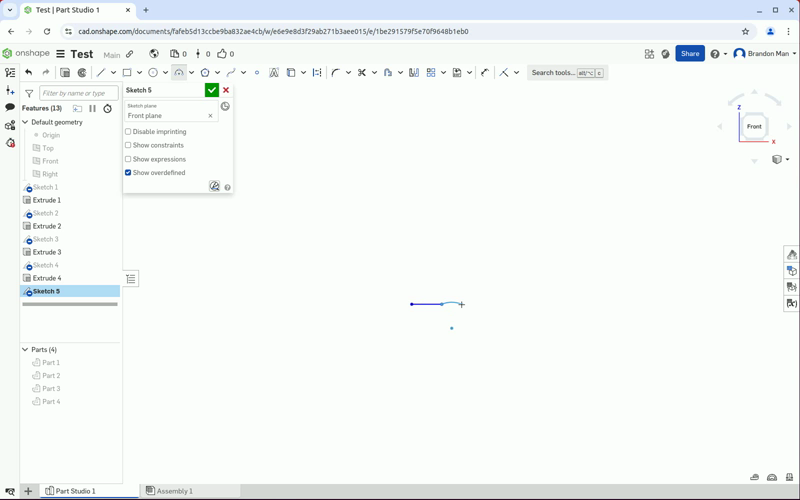
scroll(6)
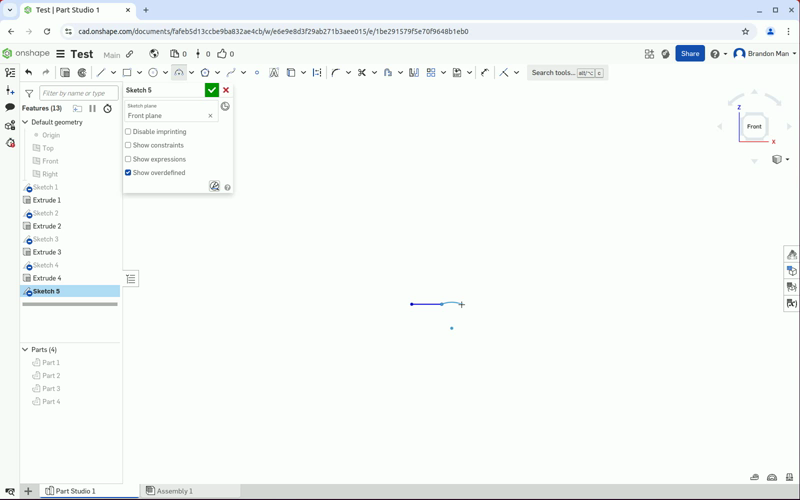
scroll(6)
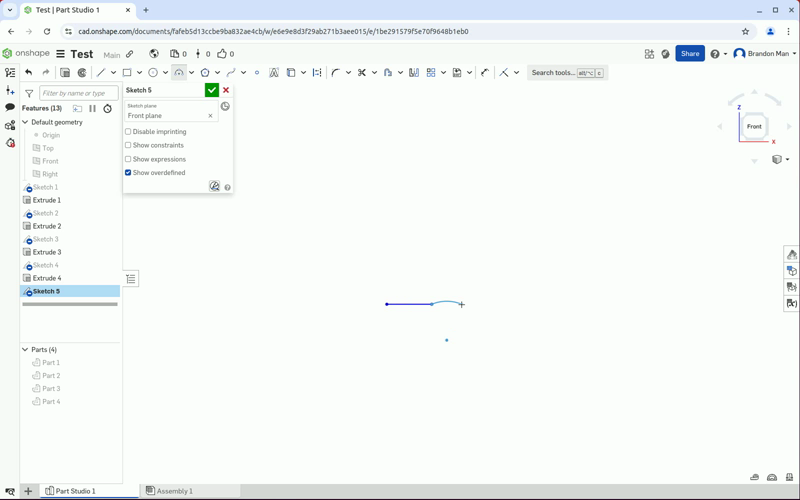
scroll(6)
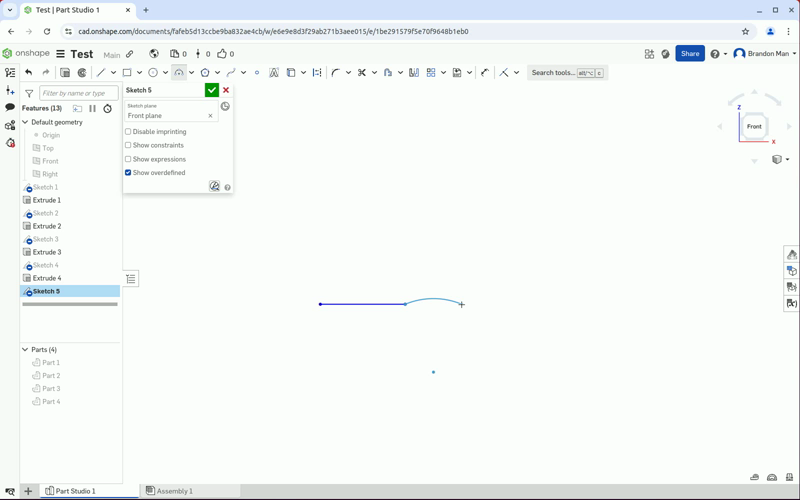
click(461, 304)
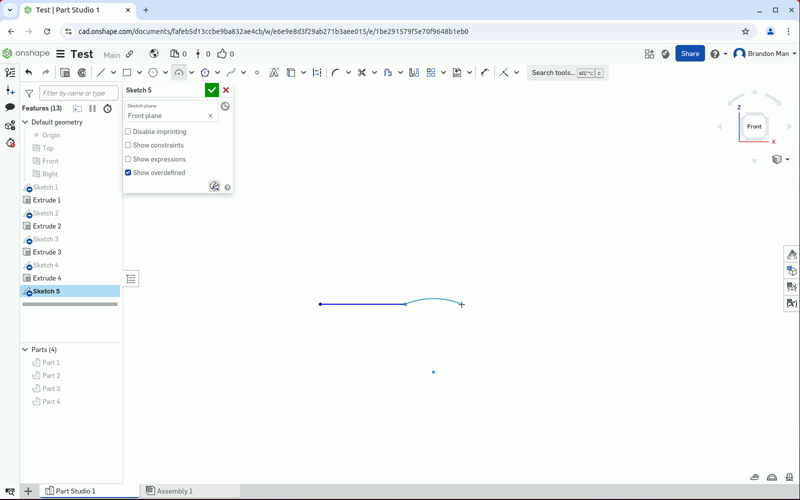
scroll(-6)
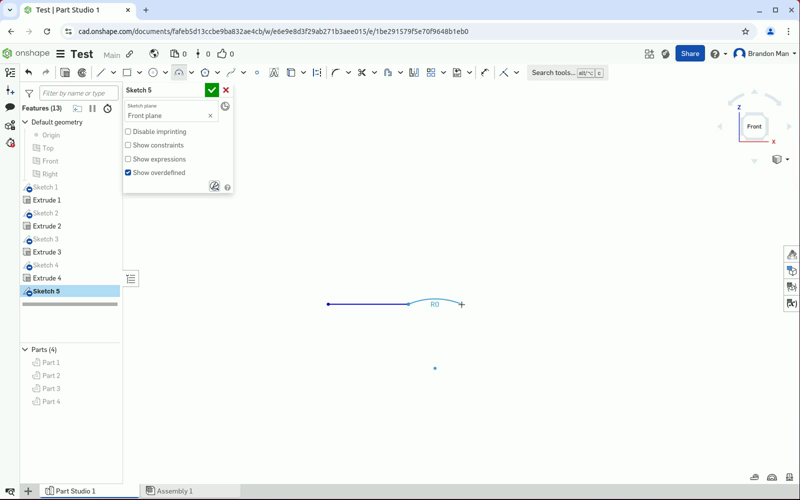
scroll(-6)
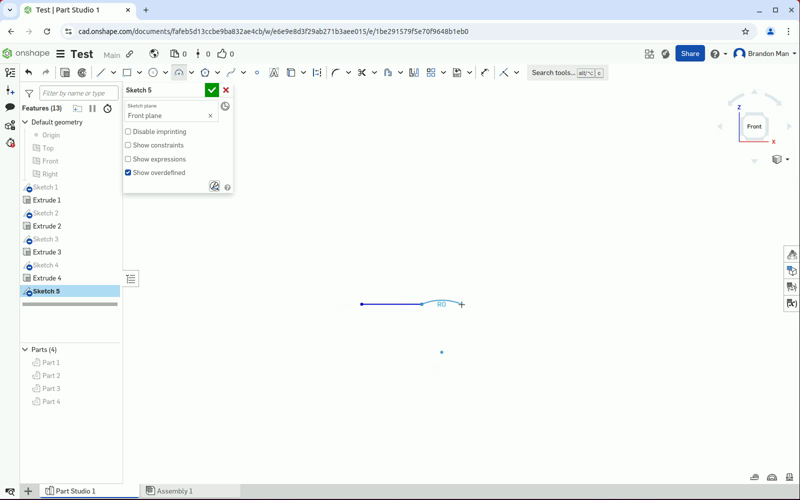
scroll(-6)
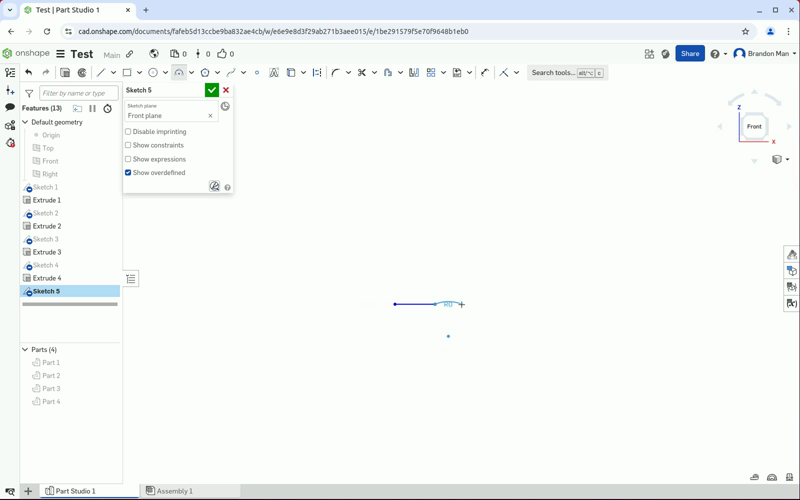
scroll(-6)
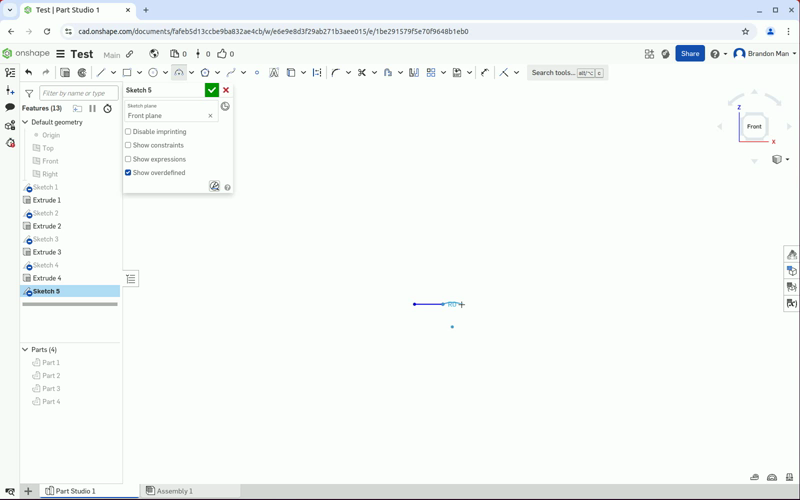
scroll(-6)
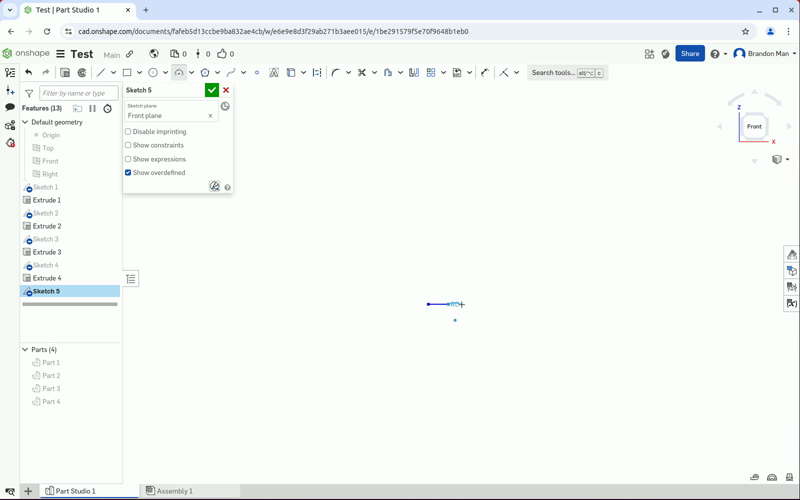
scroll(-6)
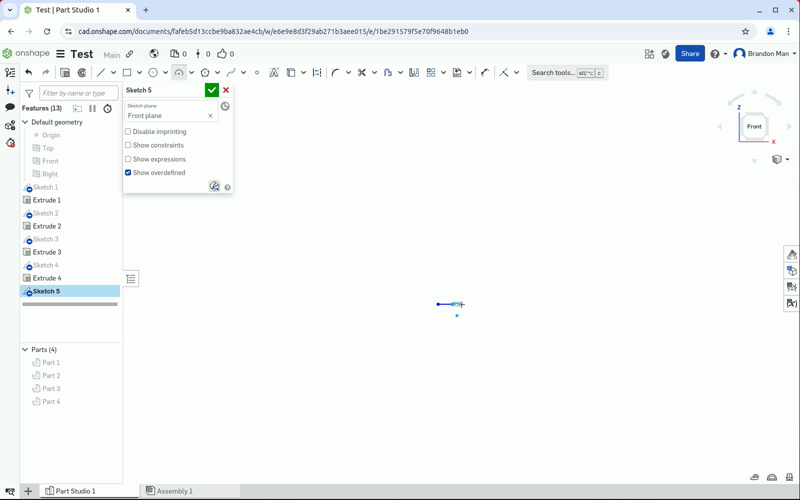
scroll(-6)
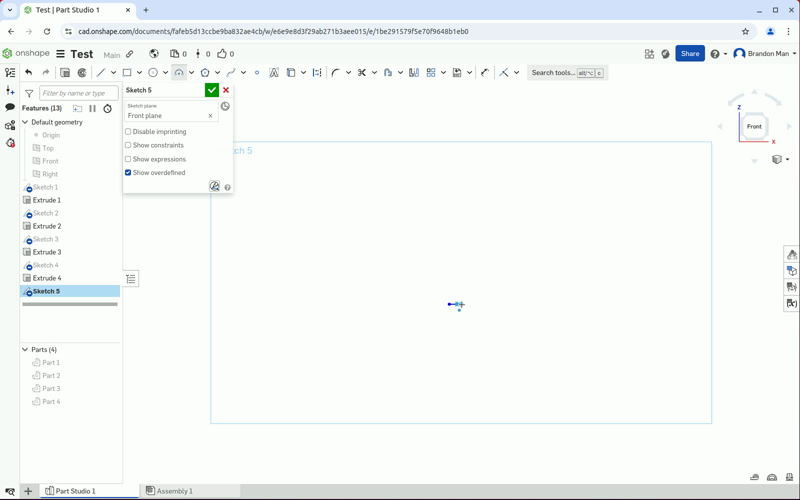
mouse_move(459, 306)
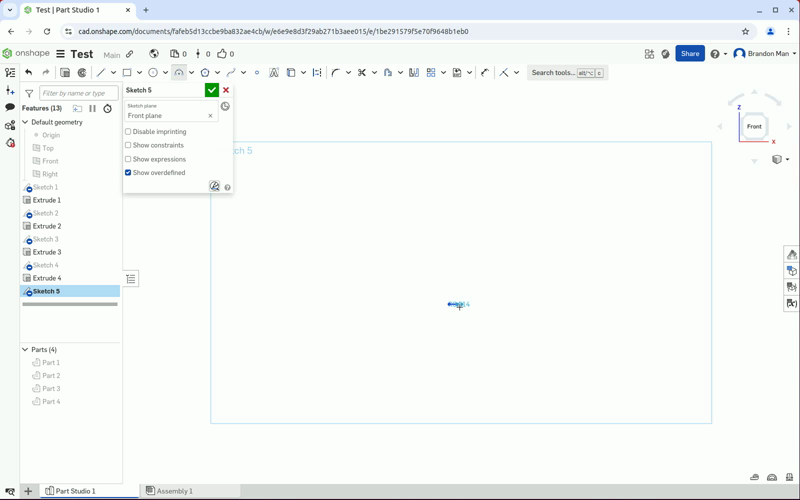
scroll(6)
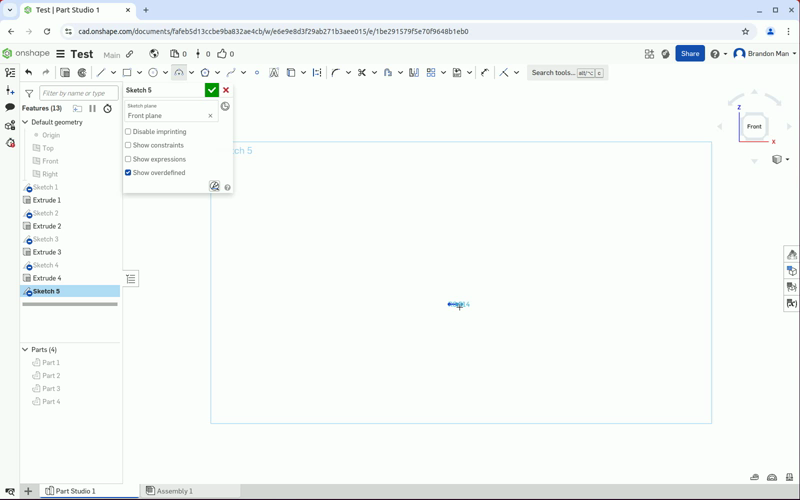
scroll(6)
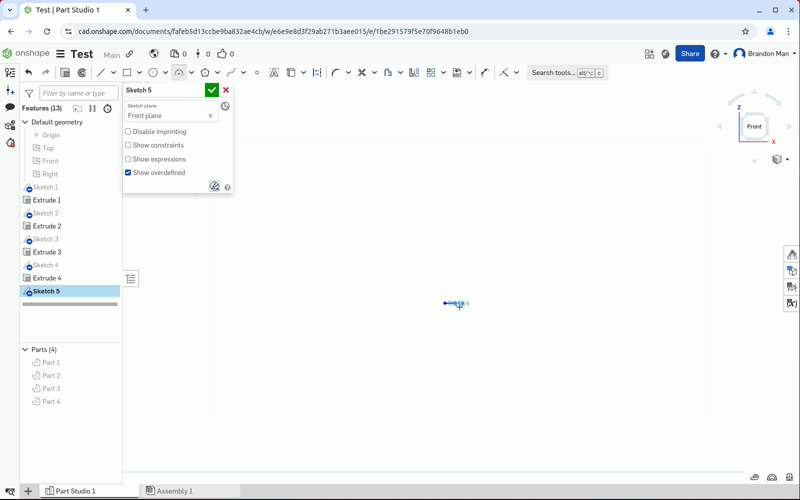
scroll(6)
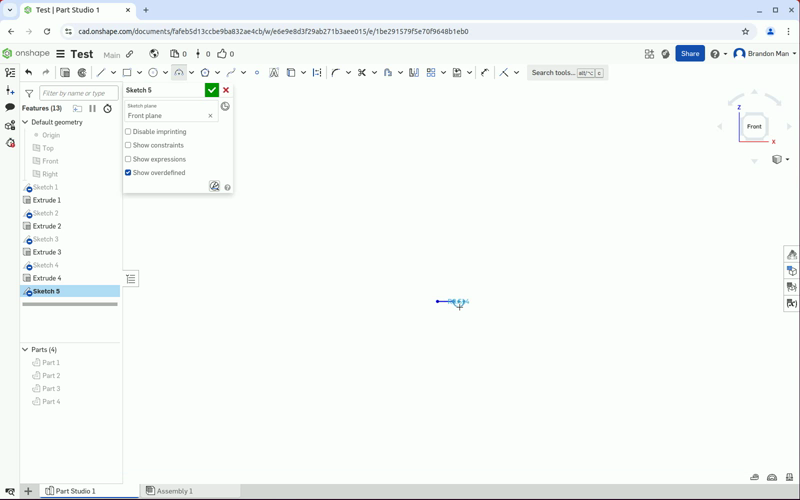
scroll(6)
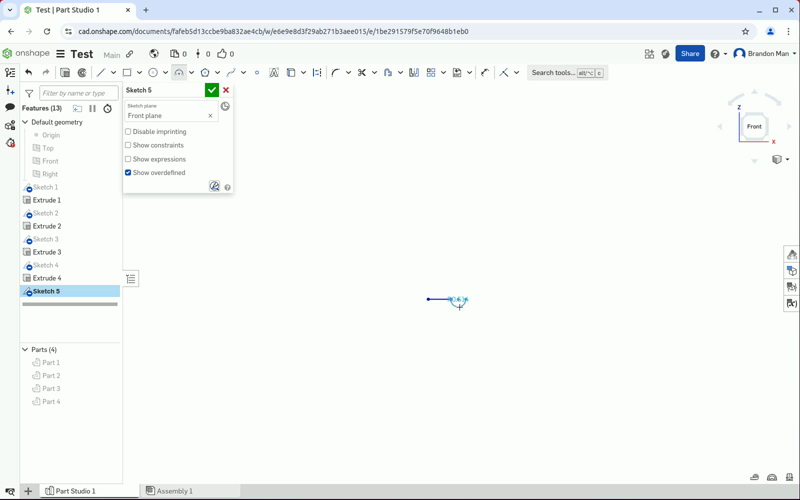
scroll(6)
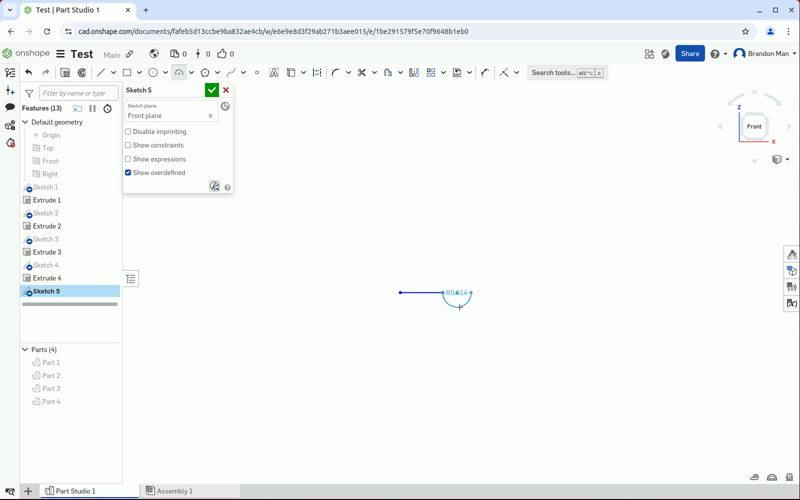
scroll(6)
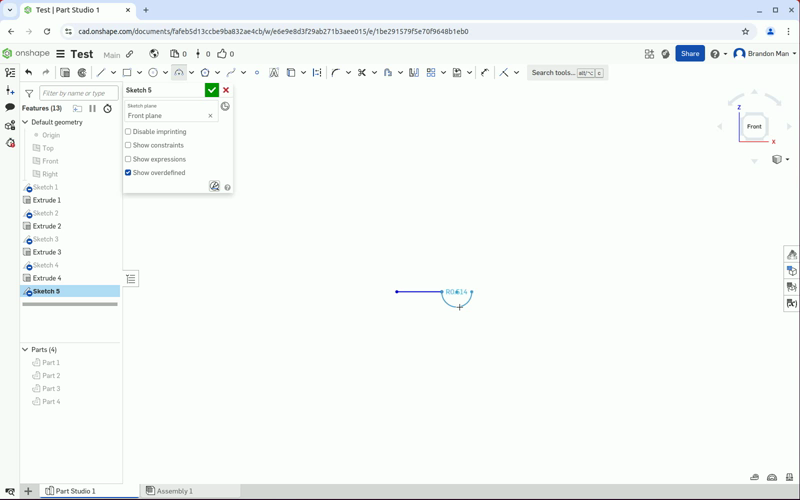
scroll(6)
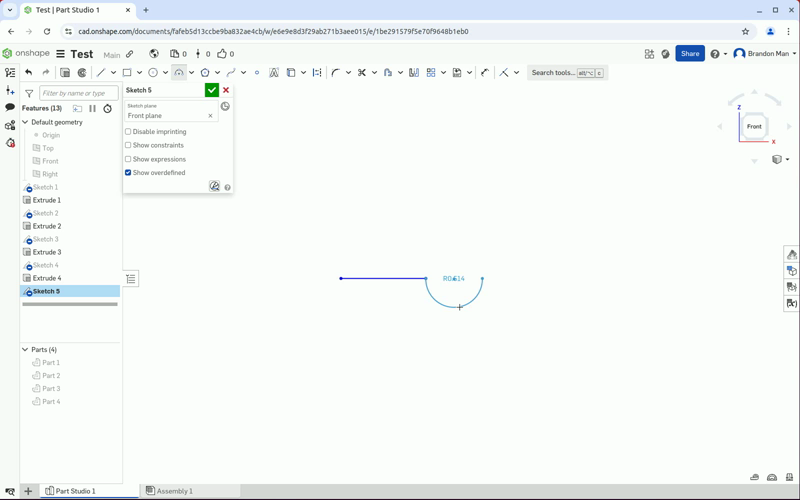
click(459, 306)
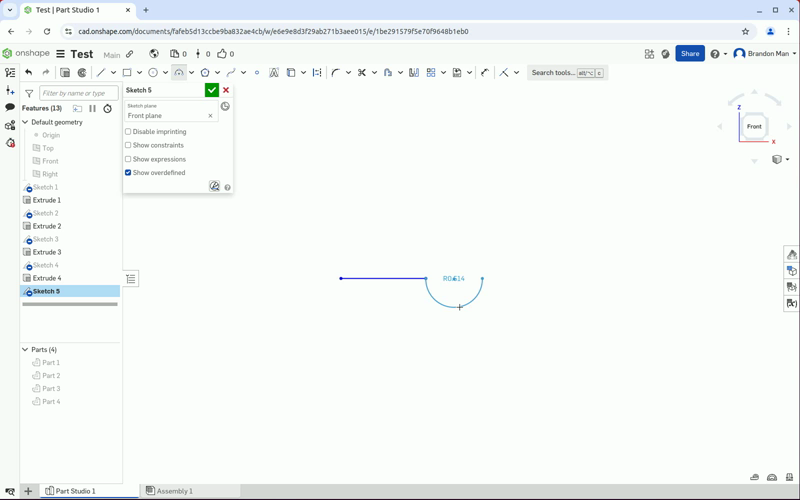
scroll(-6)
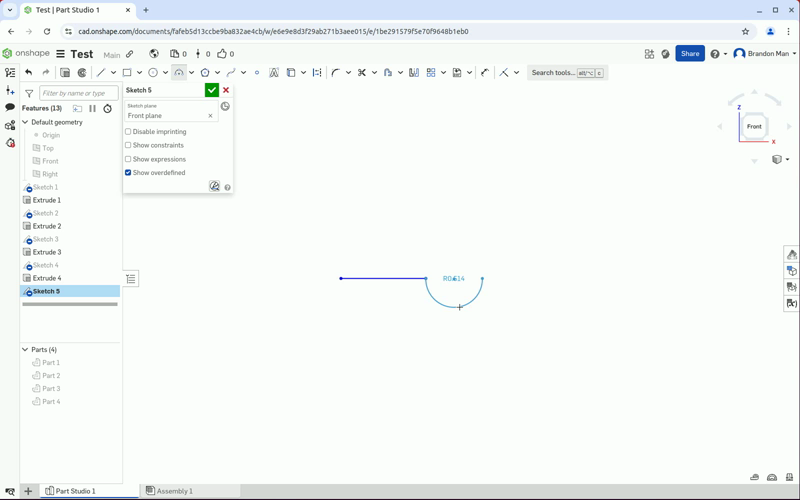
scroll(-6)
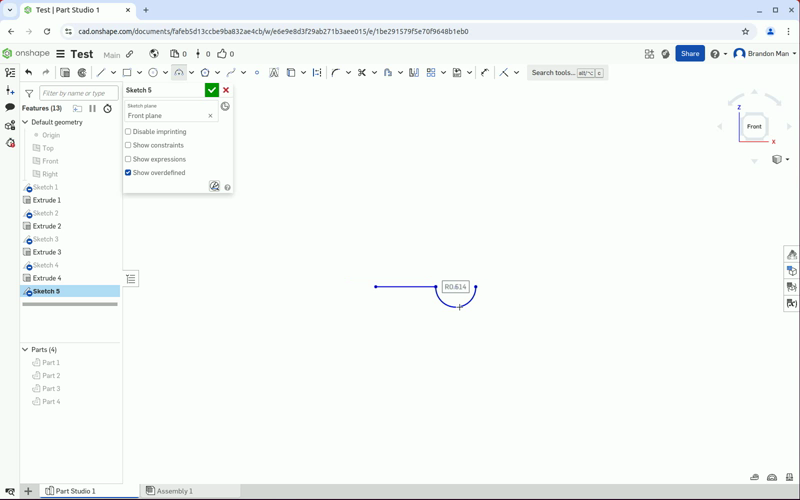
scroll(-6)
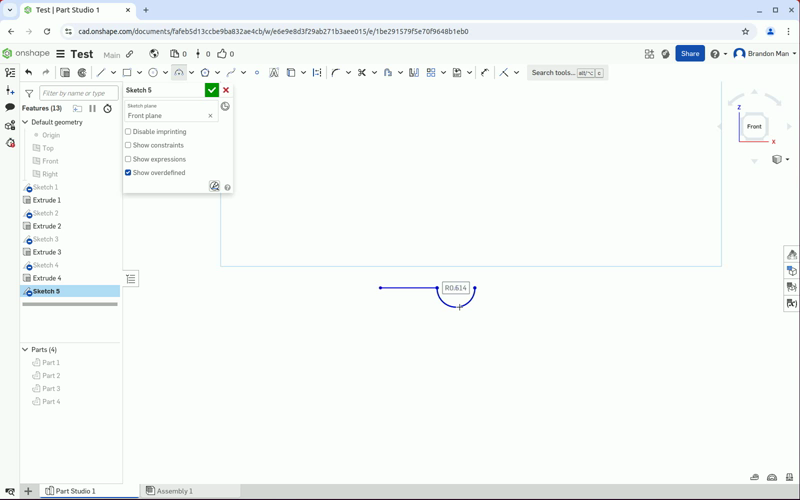
scroll(-6)
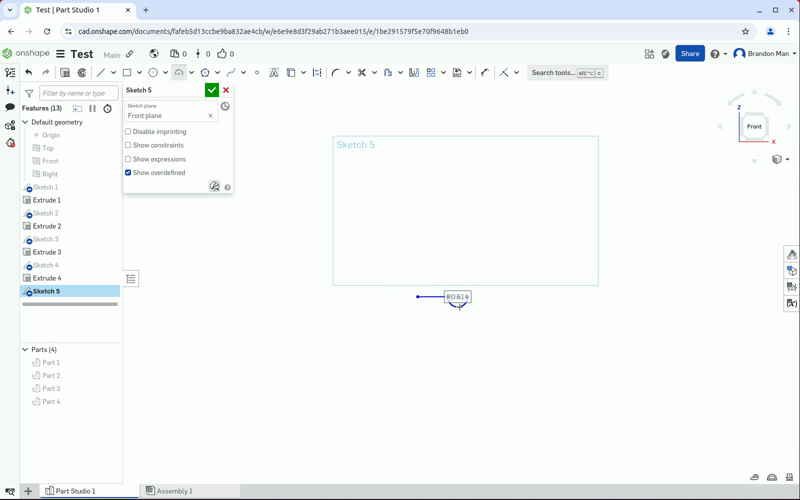
scroll(-6)
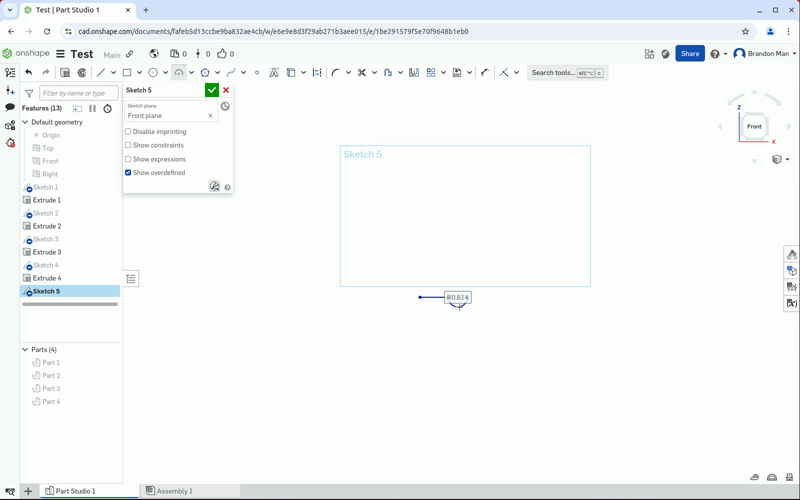
scroll(-6)
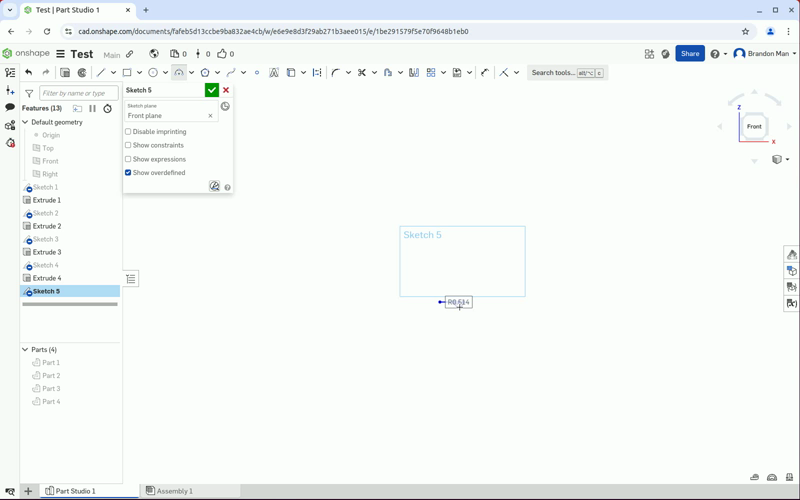
scroll(-6)
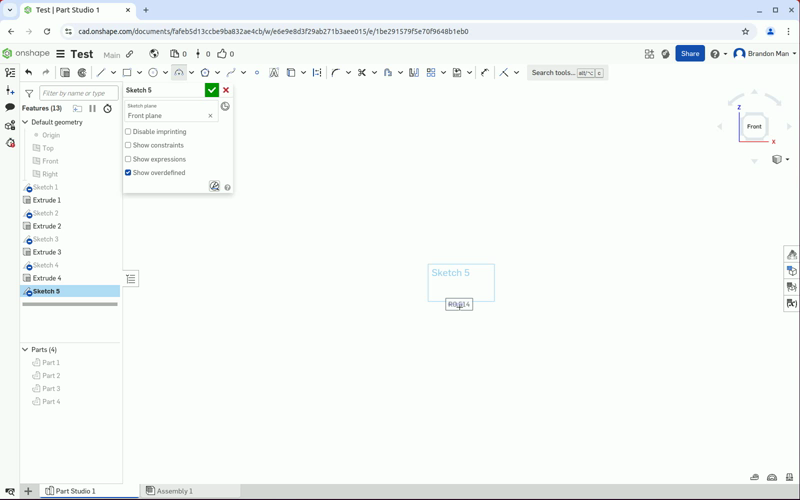
key_up(shift)
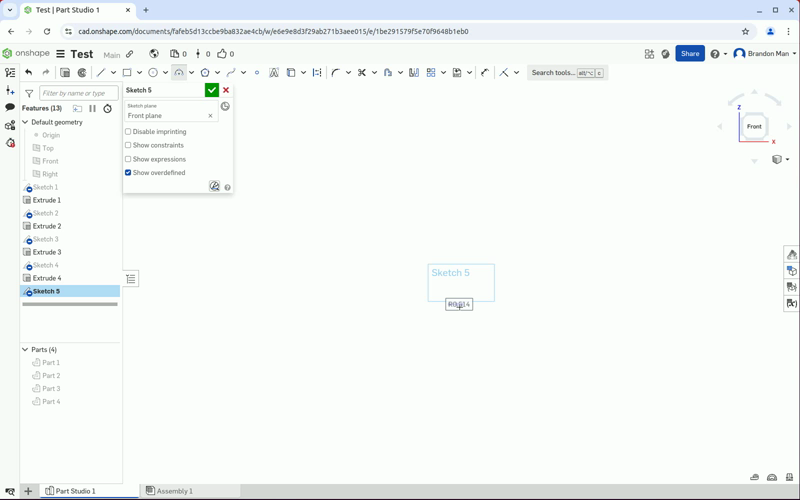
key(esc)
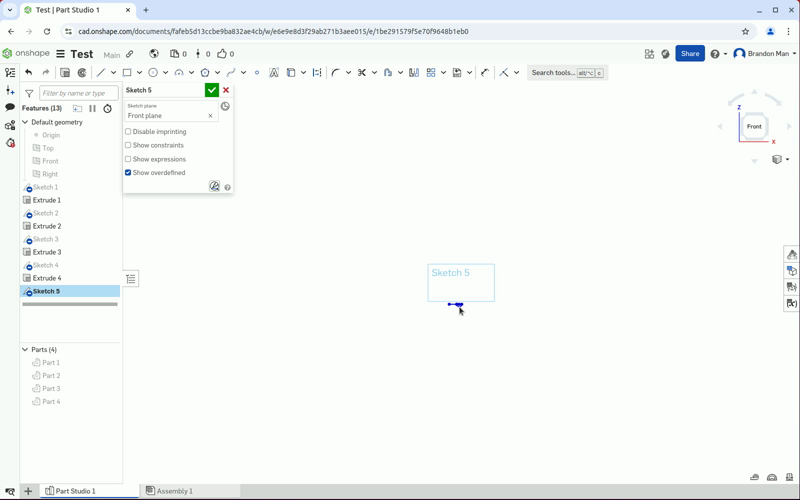
key(l)
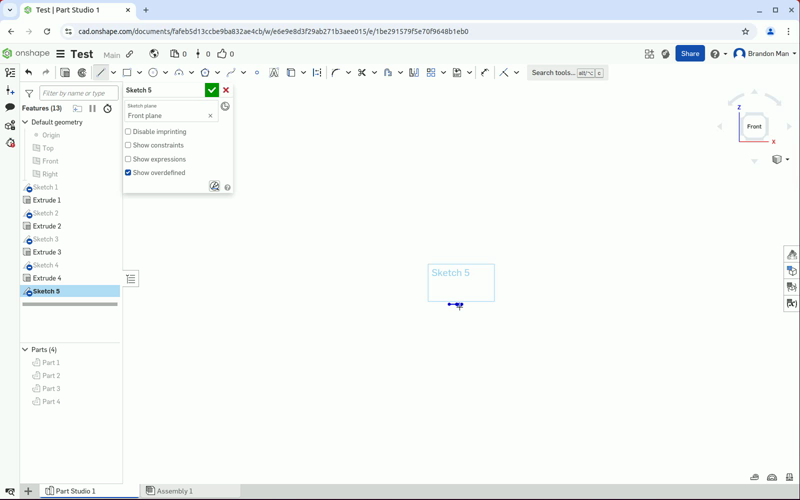
mouse_move(461, 304)
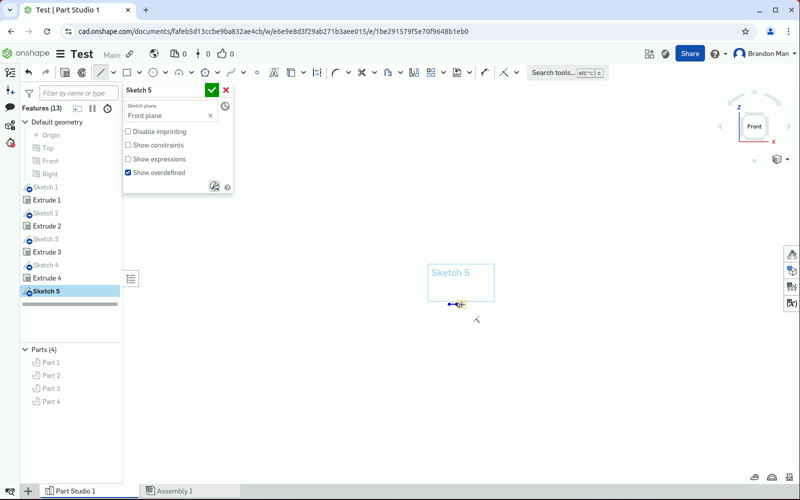
scroll(6)
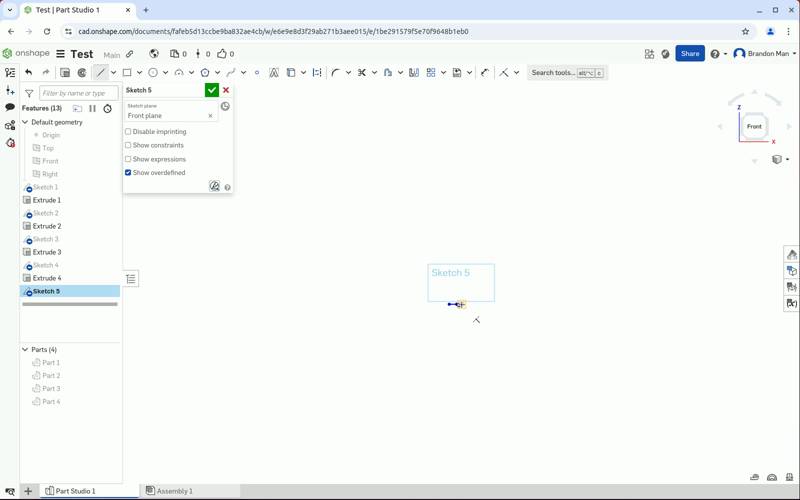
scroll(6)
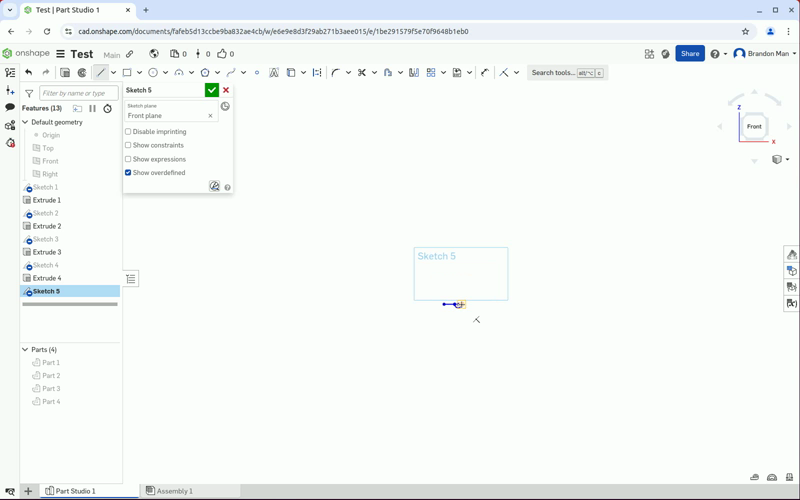
scroll(6)
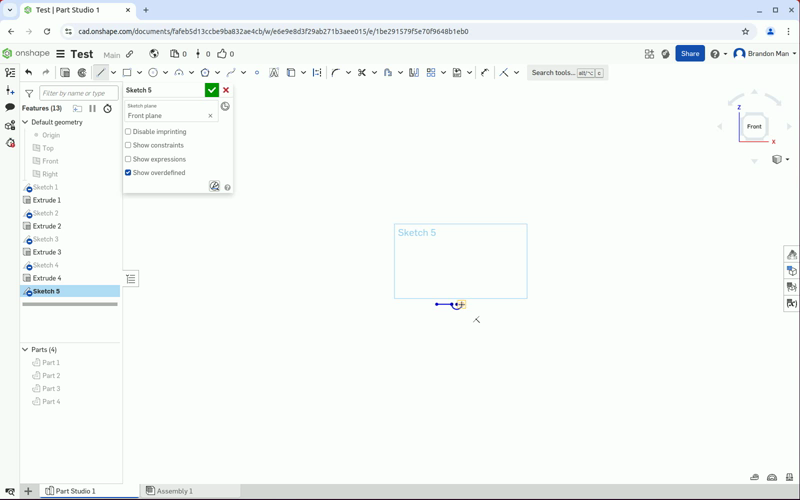
scroll(6)
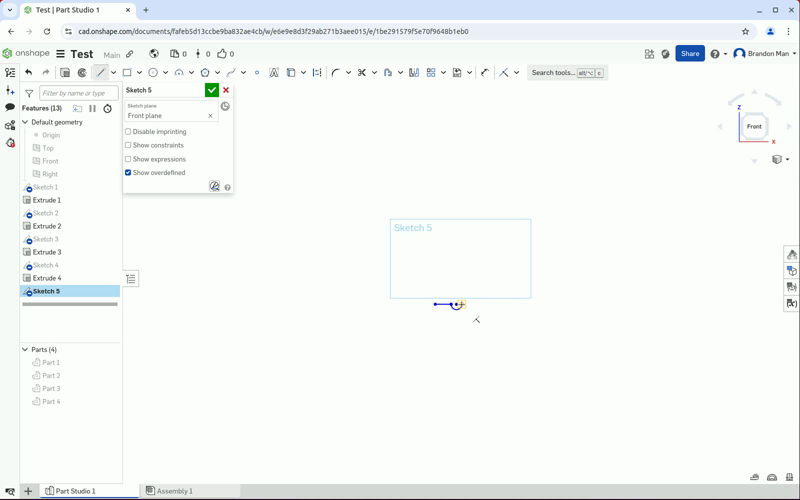
scroll(6)
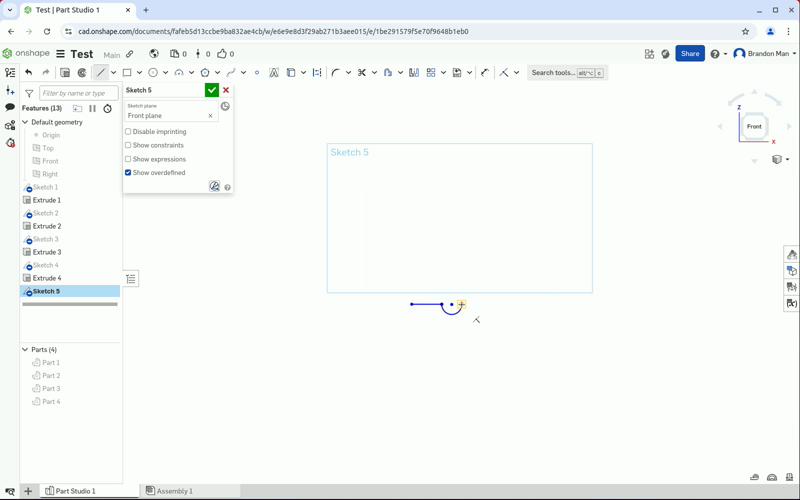
scroll(6)
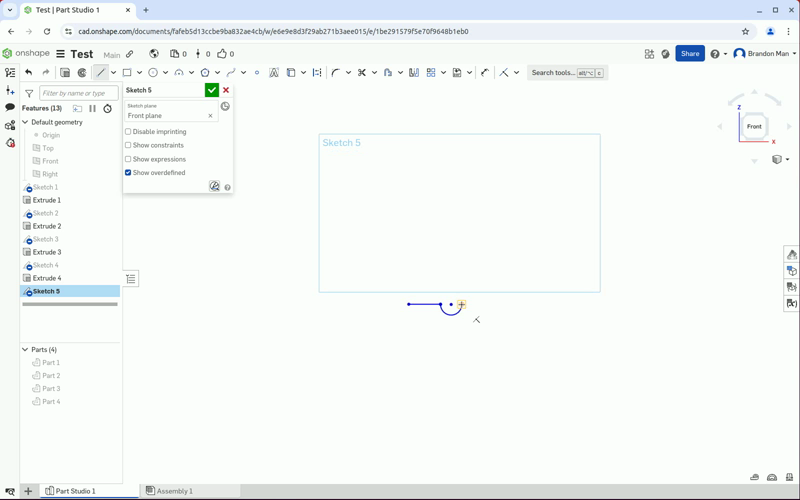
scroll(6)
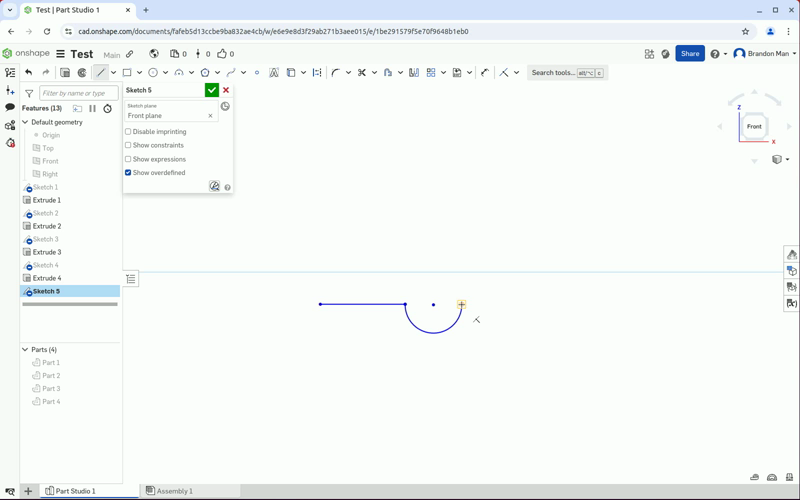
click(461, 304)
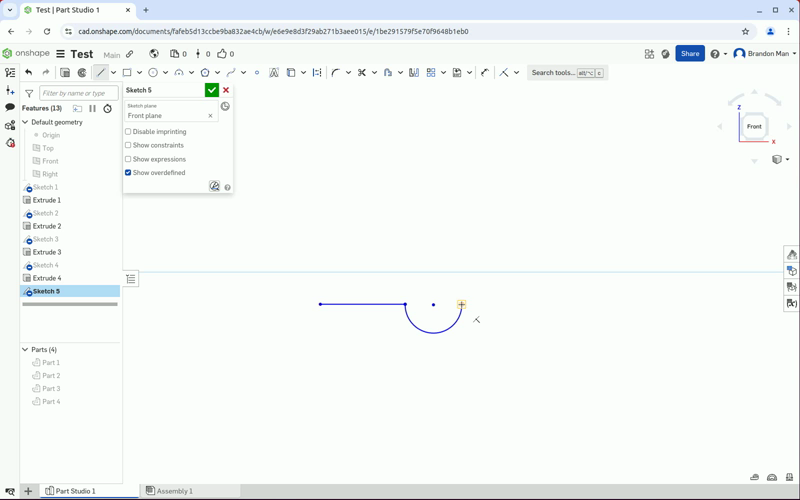
scroll(-6)
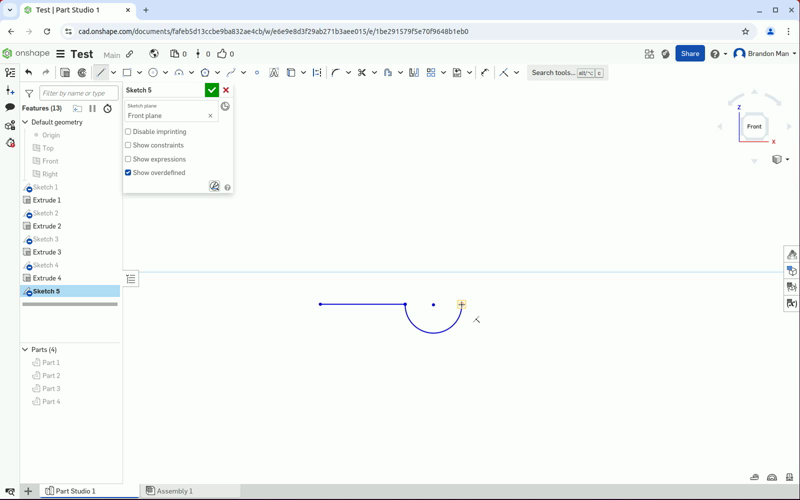
scroll(-6)
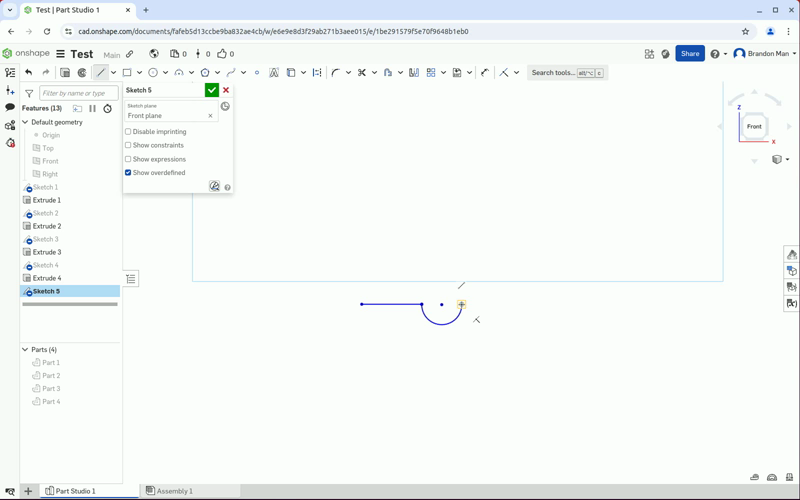
scroll(-6)
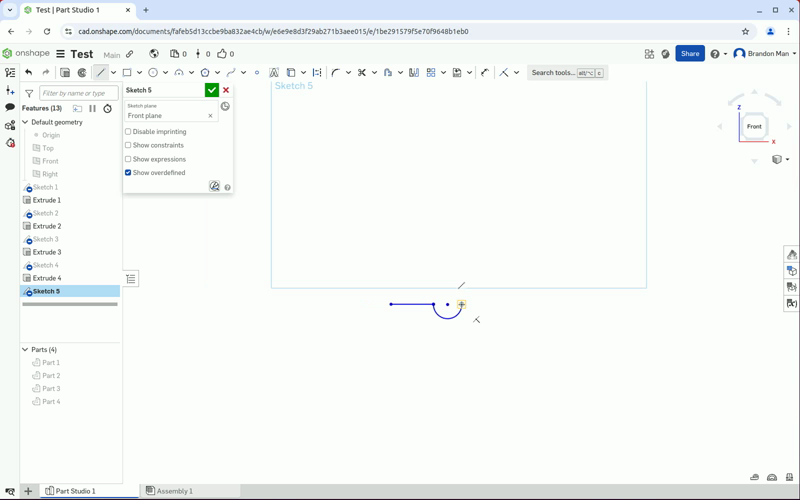
scroll(-6)
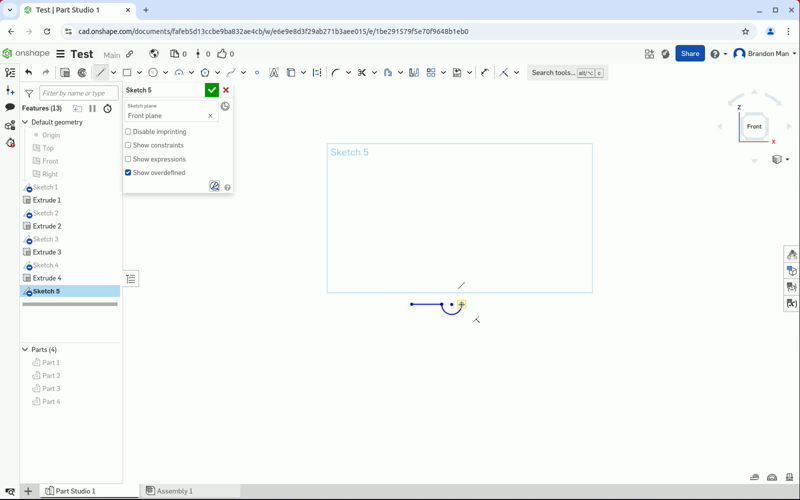
scroll(-6)
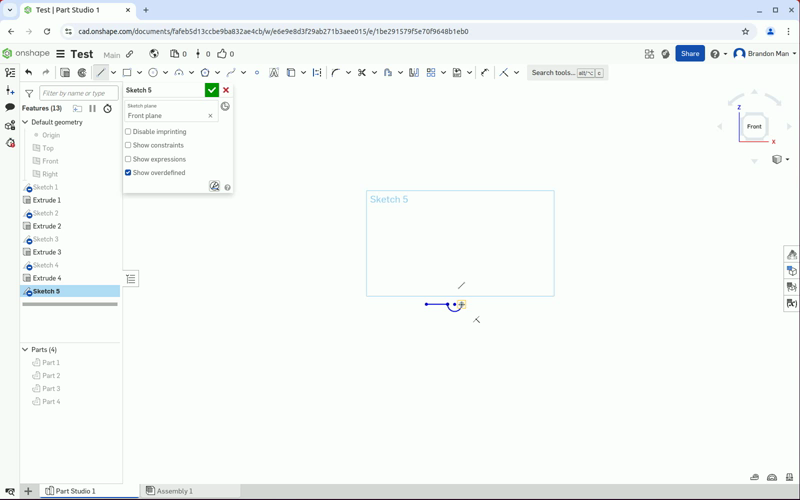
scroll(-6)
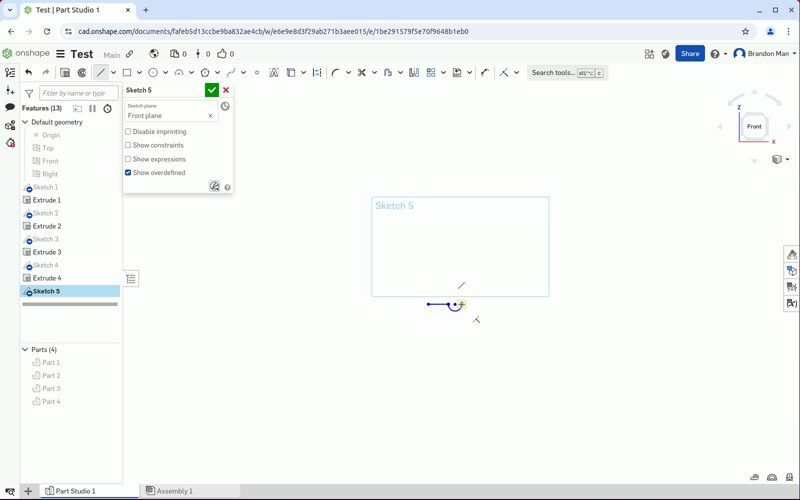
scroll(-6)
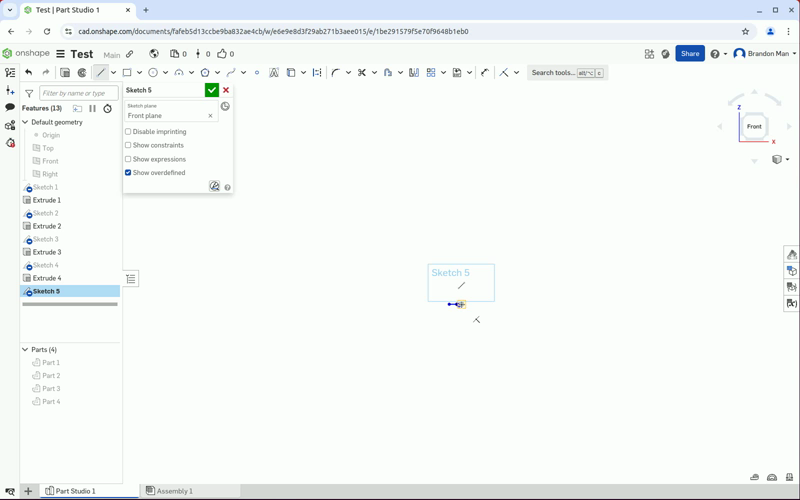
key_down(shift)
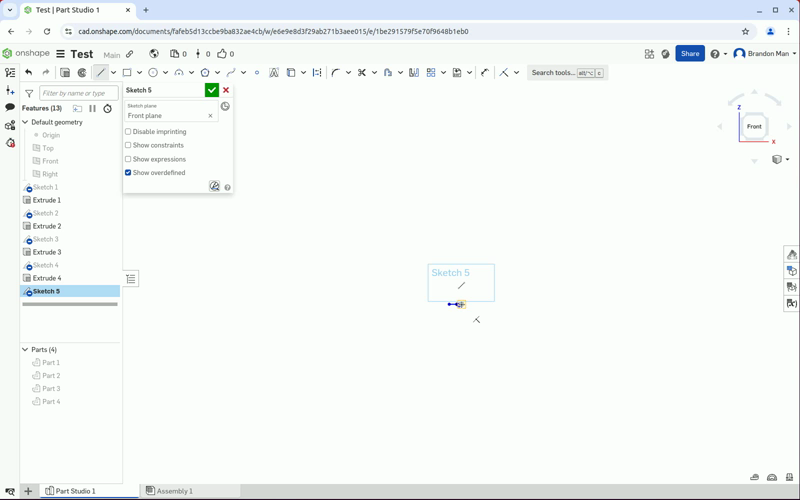
mouse_move(492, 304)
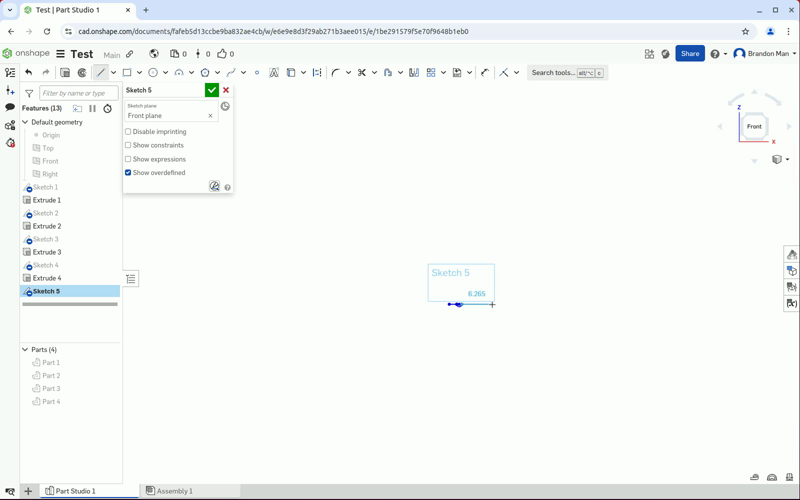
mouse_move(469, 304)
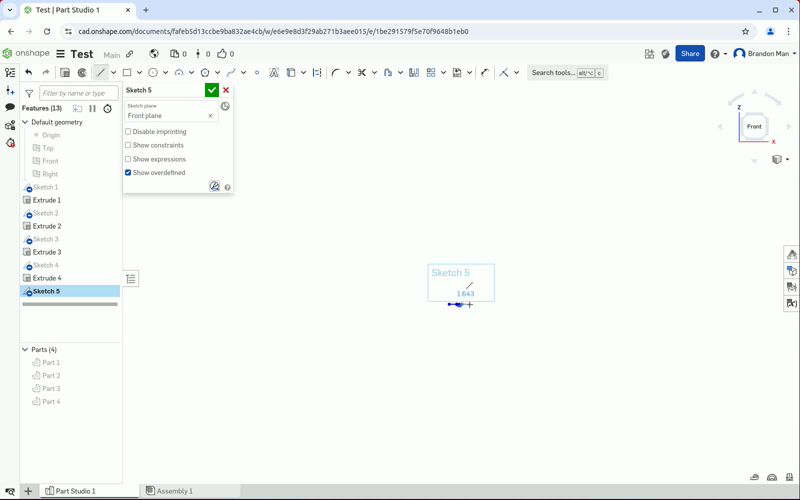
click(469, 304)
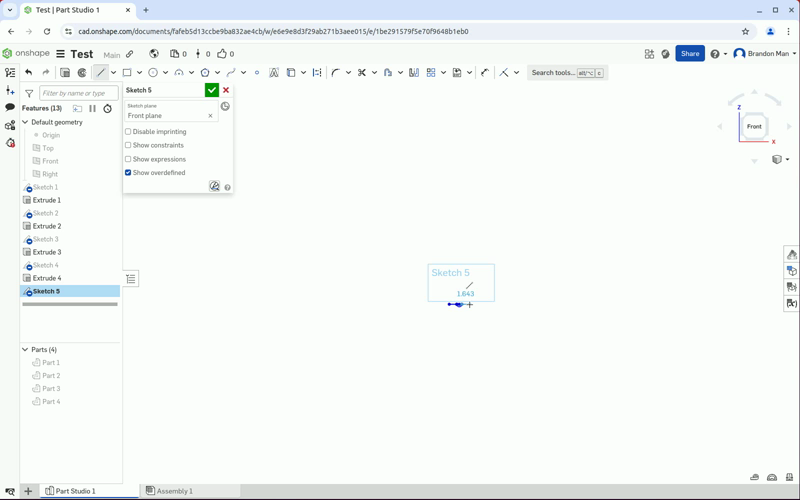
key_up(shift)
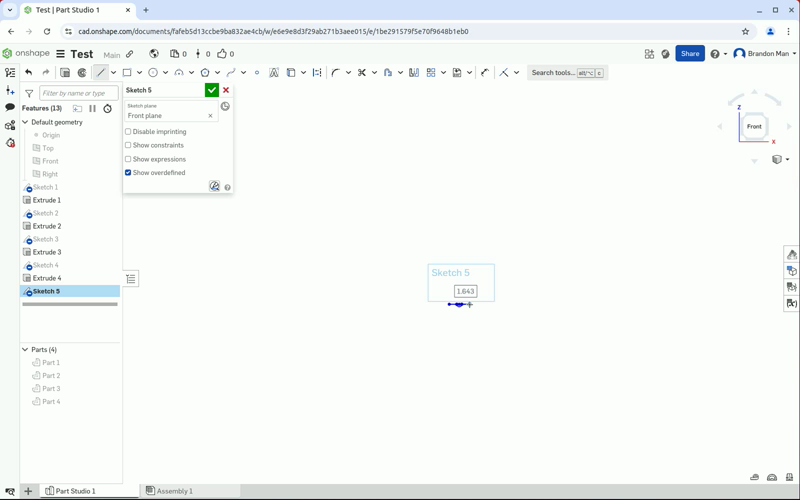
key_down(shift)
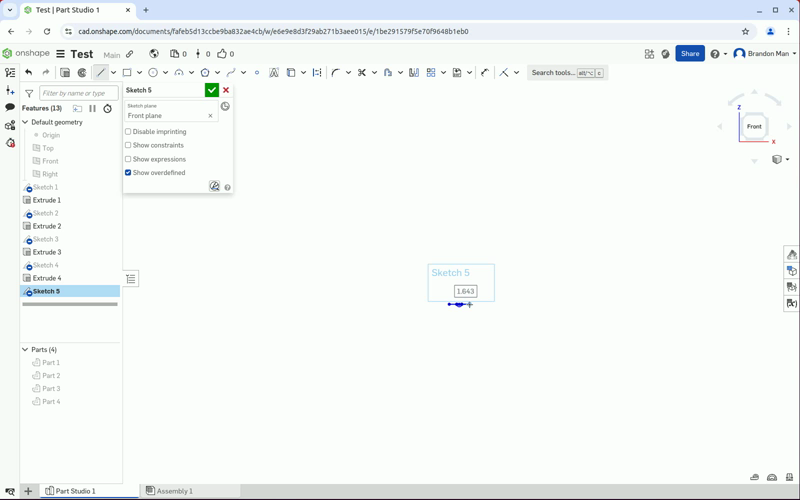
mouse_move(469, 181)
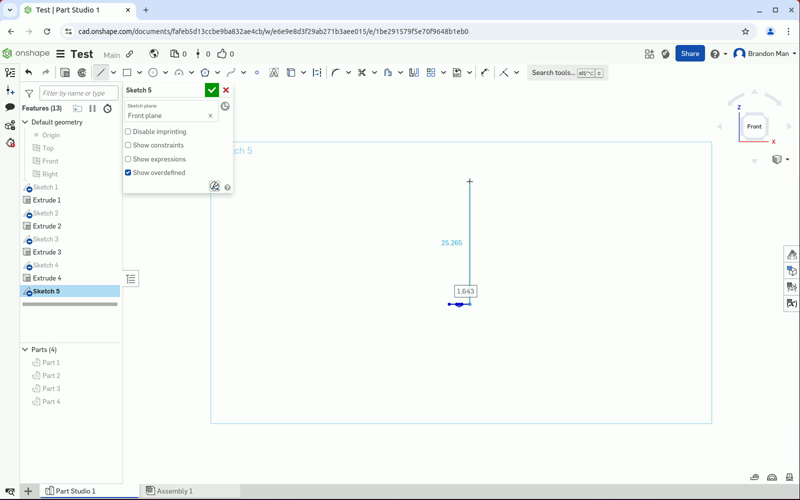
click(469, 181)
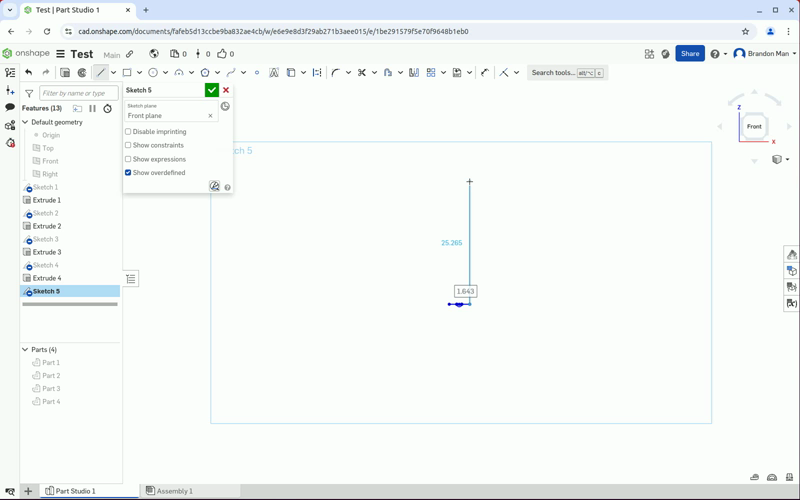
key_up(shift)
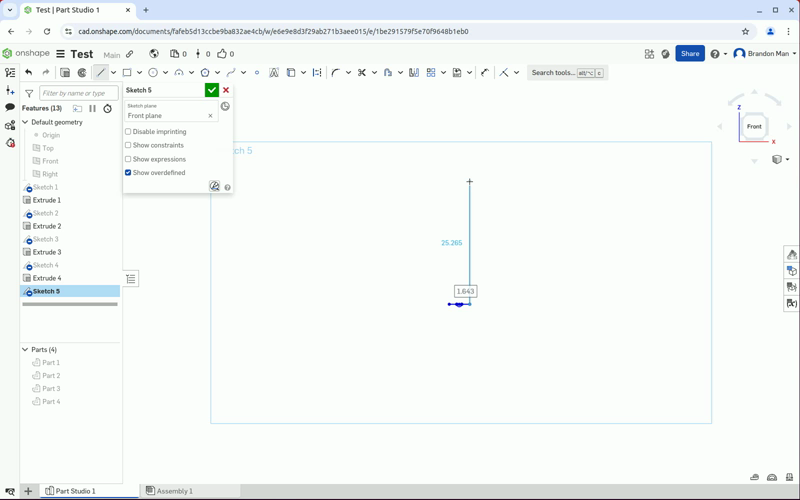
key_down(shift)
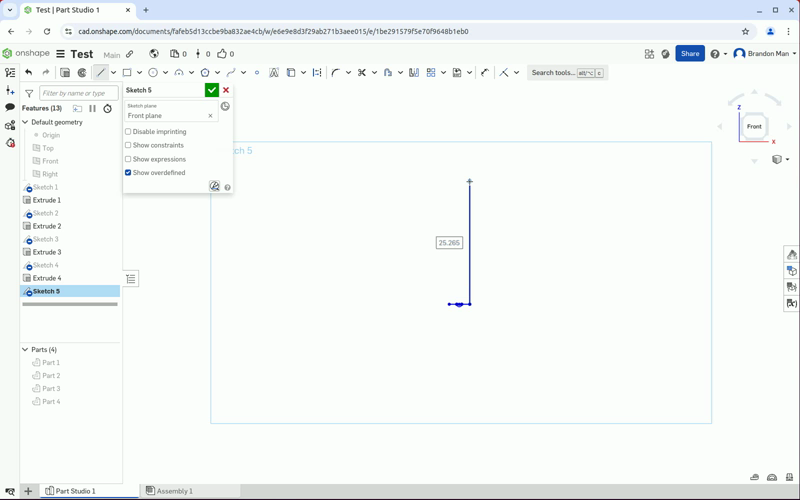
mouse_move(499, 181)
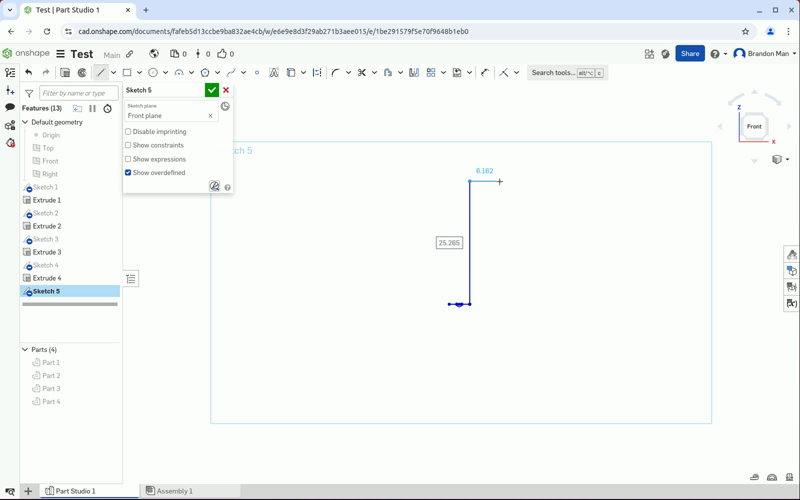
mouse_move(461, 181)
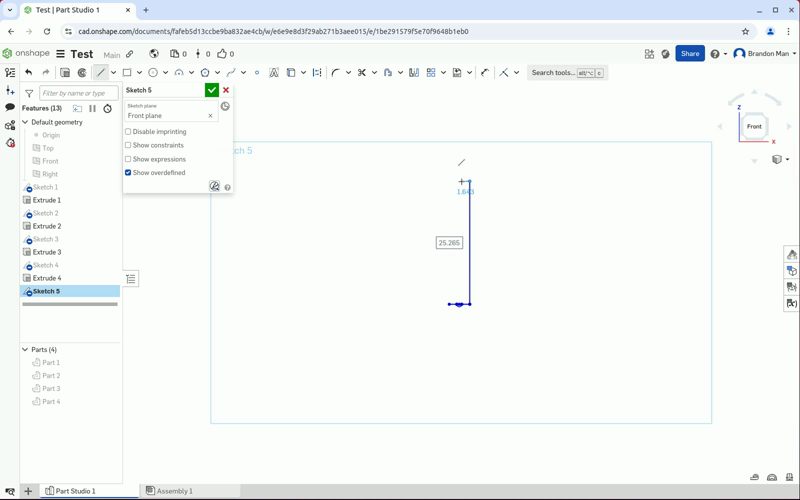
click(461, 181)
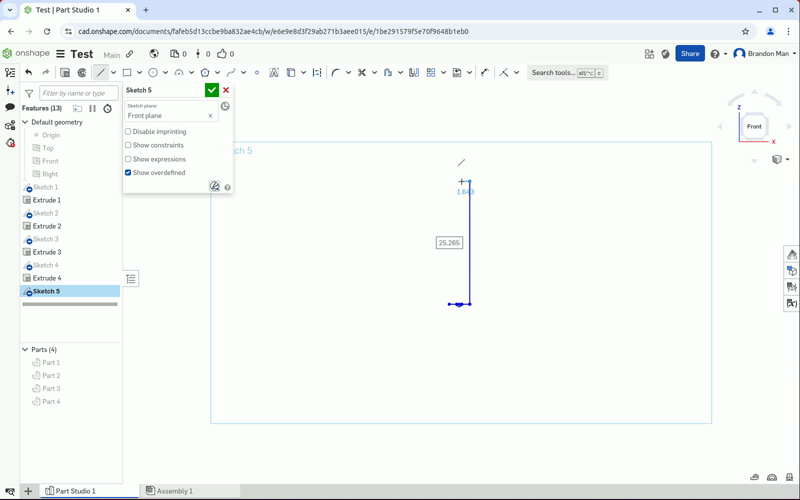
key_up(shift)
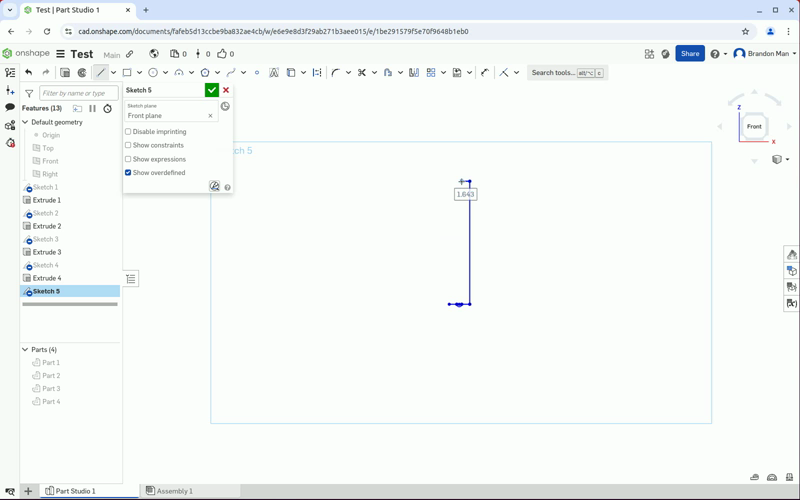
key(esc)
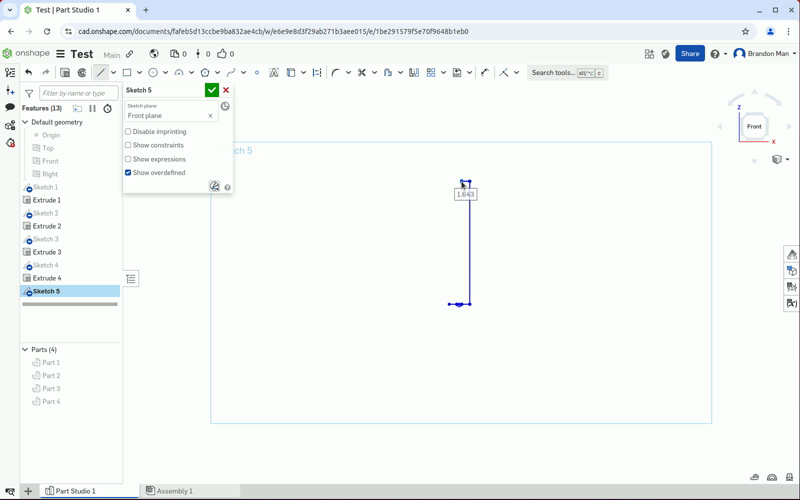
key(a)
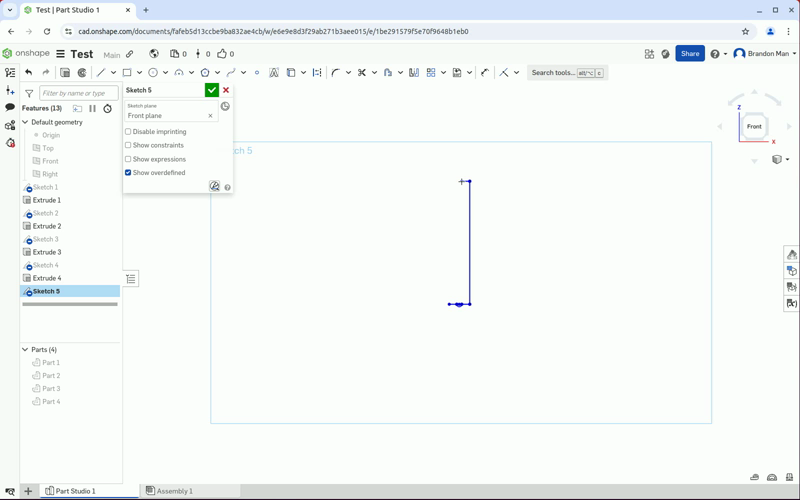
mouse_move(461, 181)
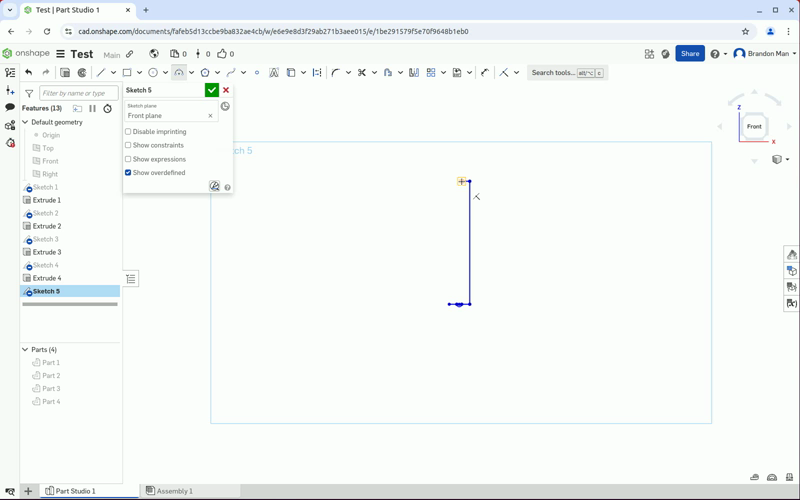
click(461, 181)
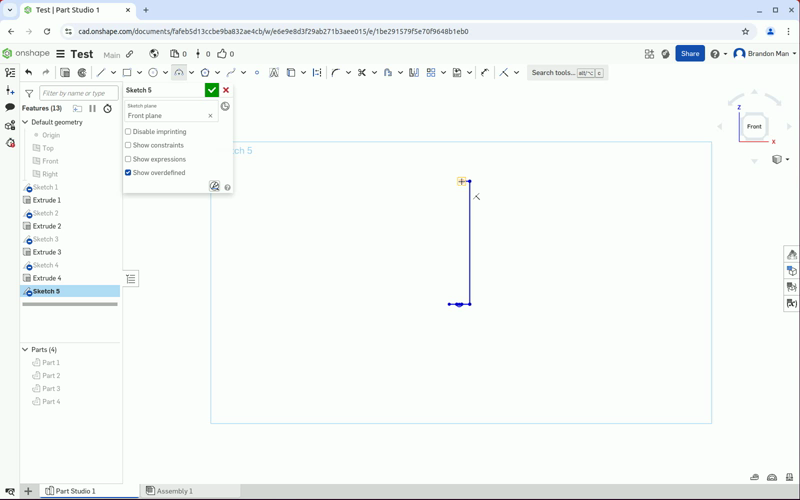
key_down(shift)
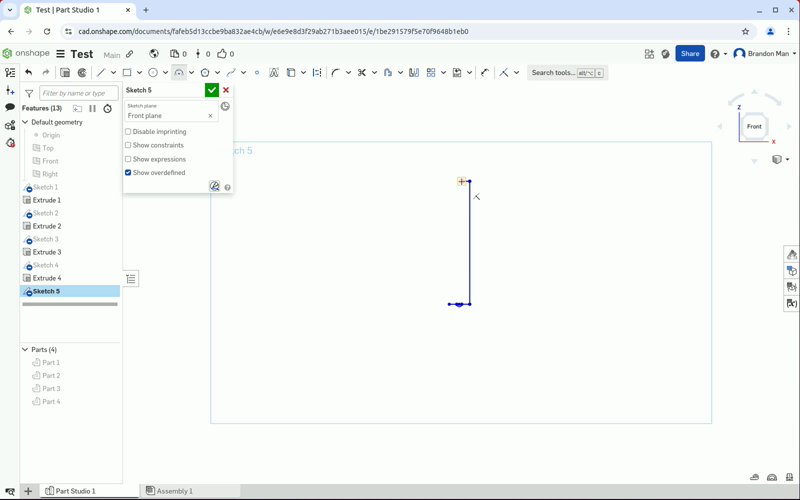
mouse_move(456, 181)
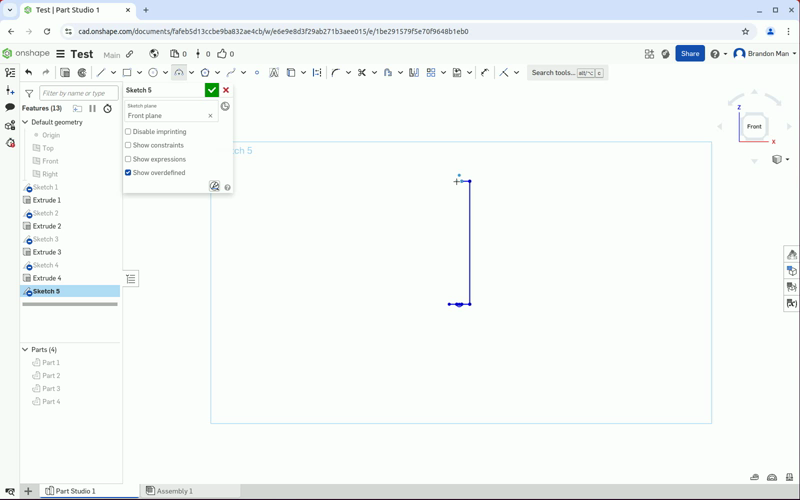
scroll(6)
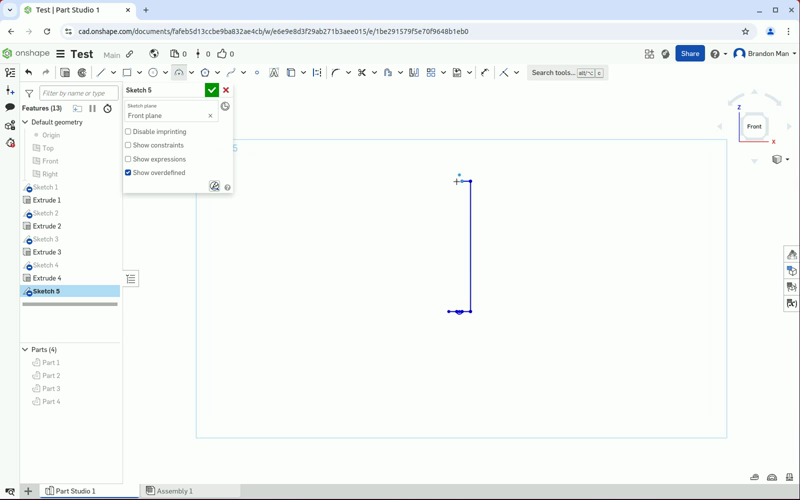
scroll(6)
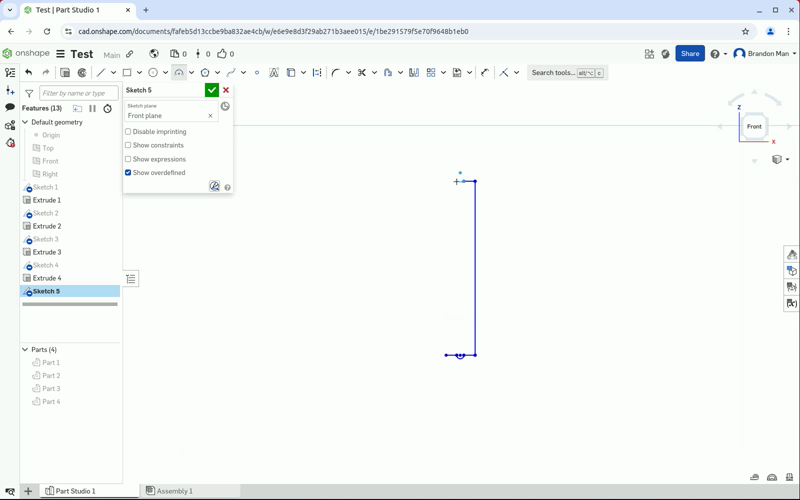
scroll(6)
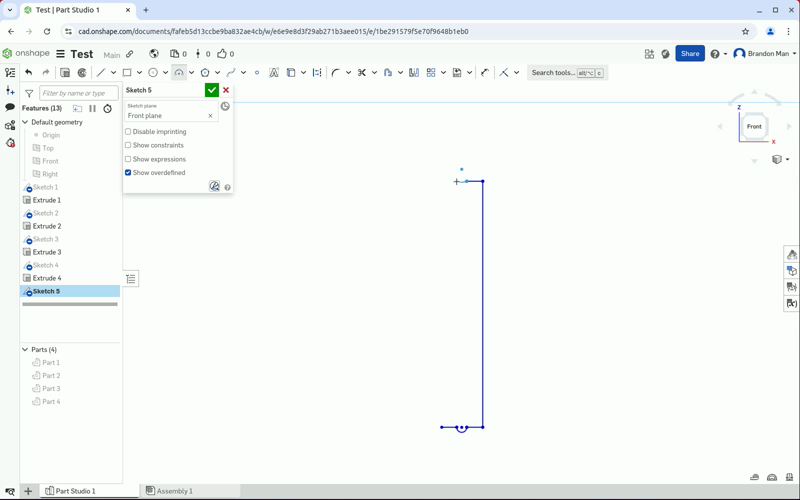
scroll(6)
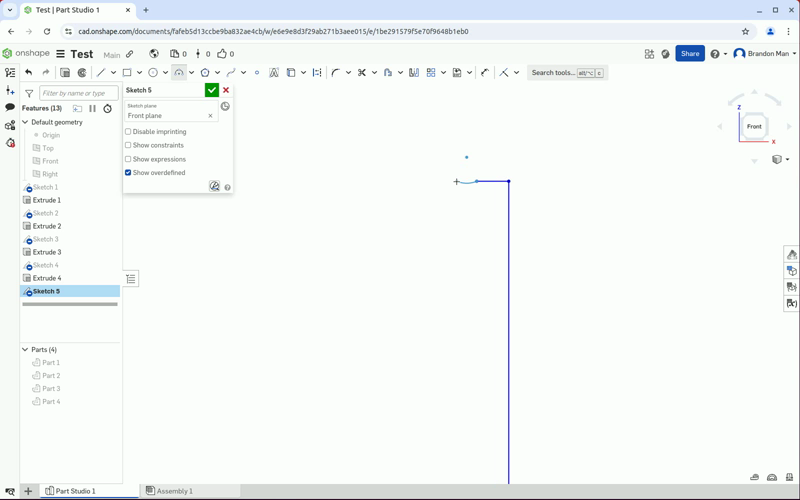
scroll(6)
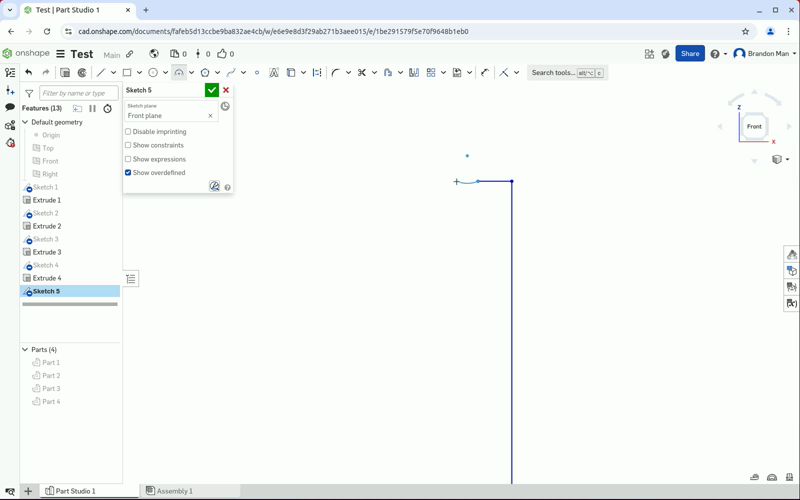
scroll(6)
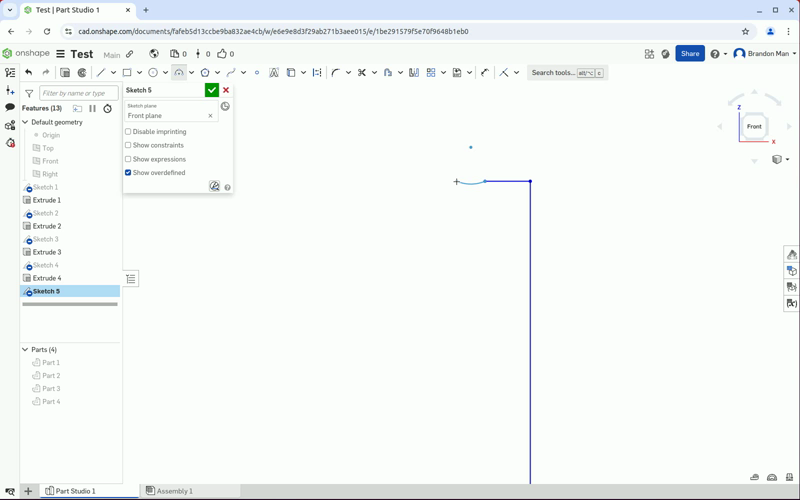
scroll(6)
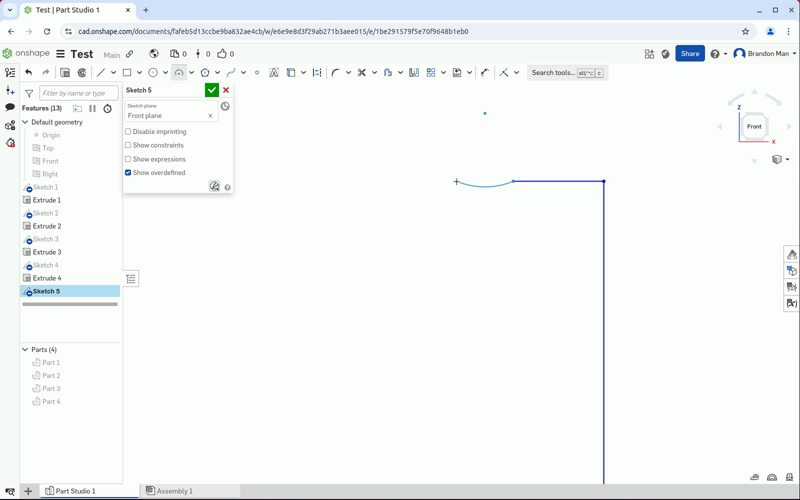
click(456, 181)
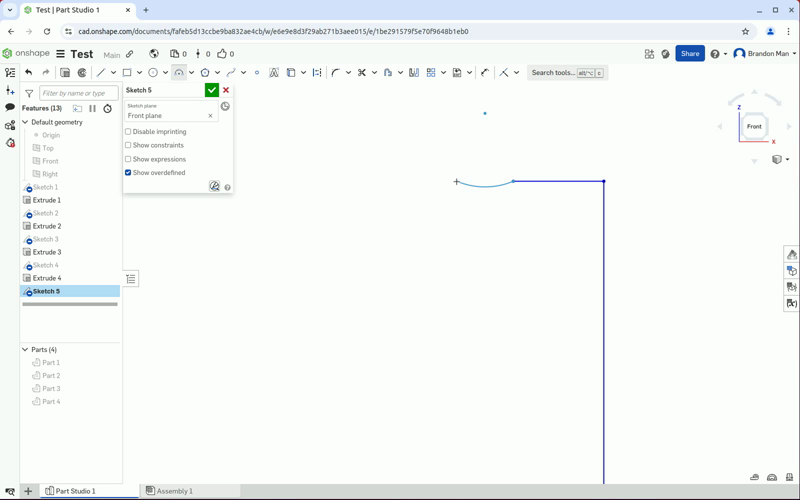
scroll(-6)
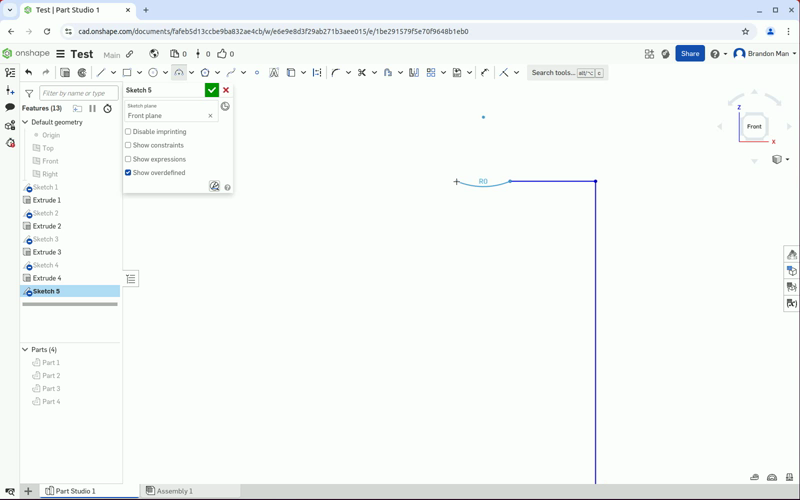
scroll(-6)
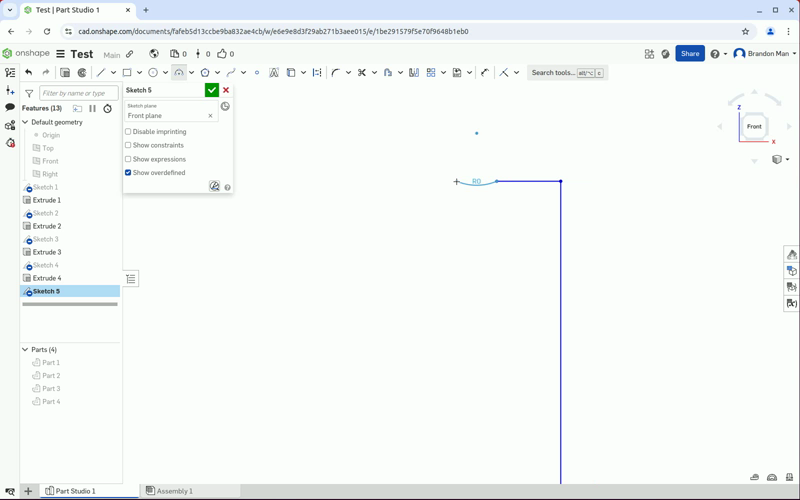
scroll(-6)
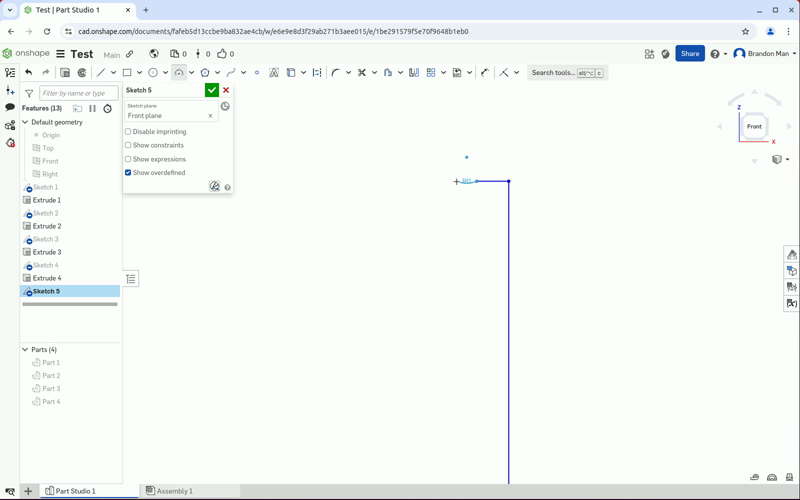
scroll(-6)
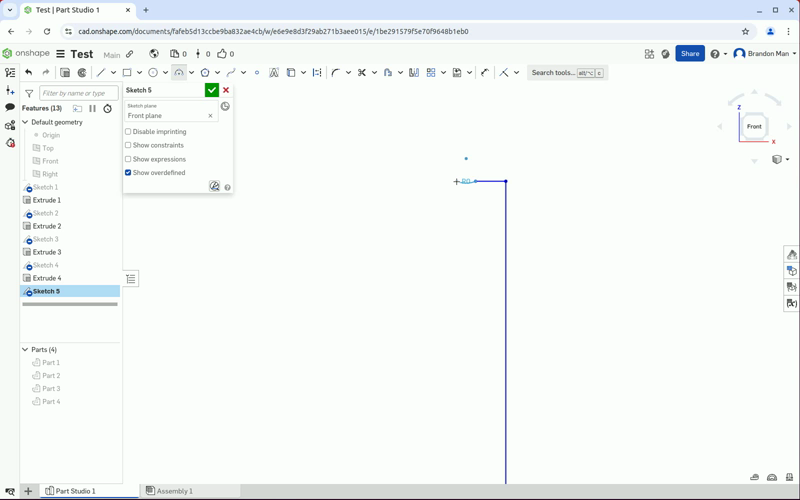
scroll(-6)
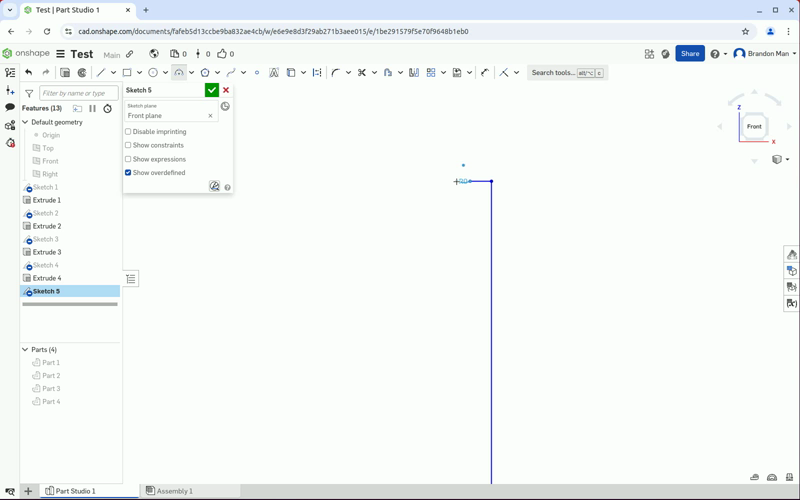
scroll(-6)
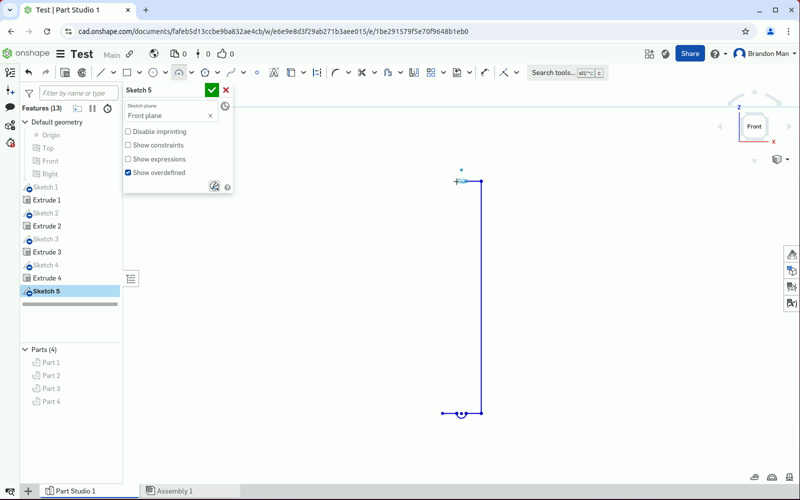
scroll(-6)
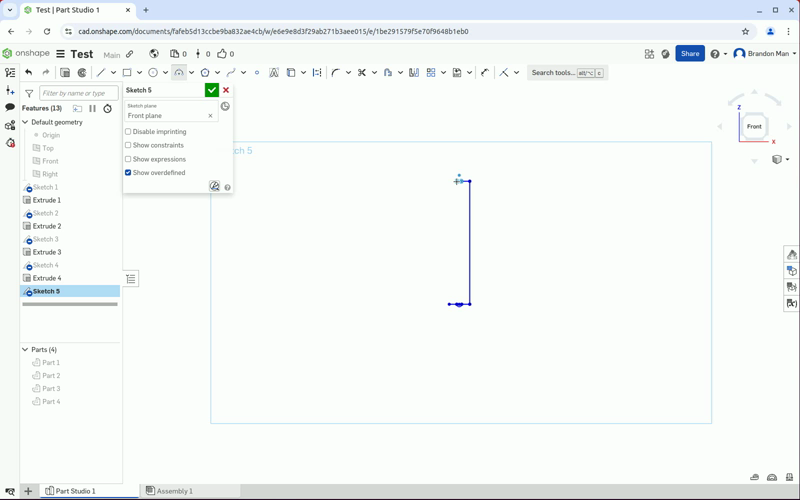
mouse_move(459, 183)
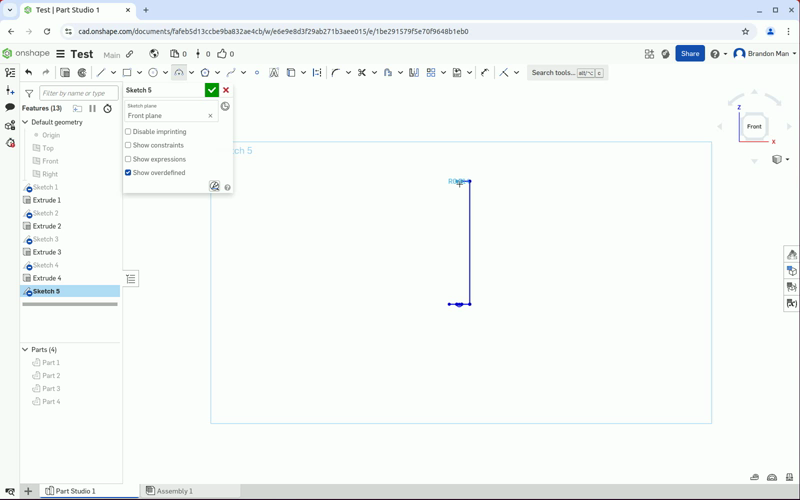
scroll(6)
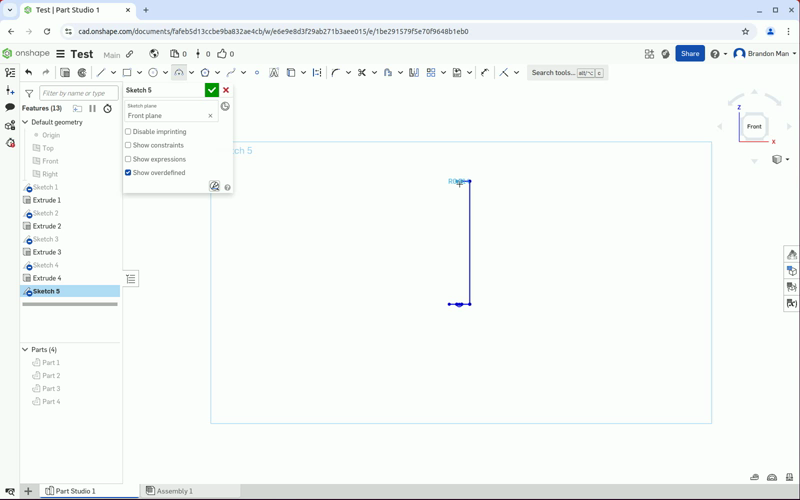
scroll(6)
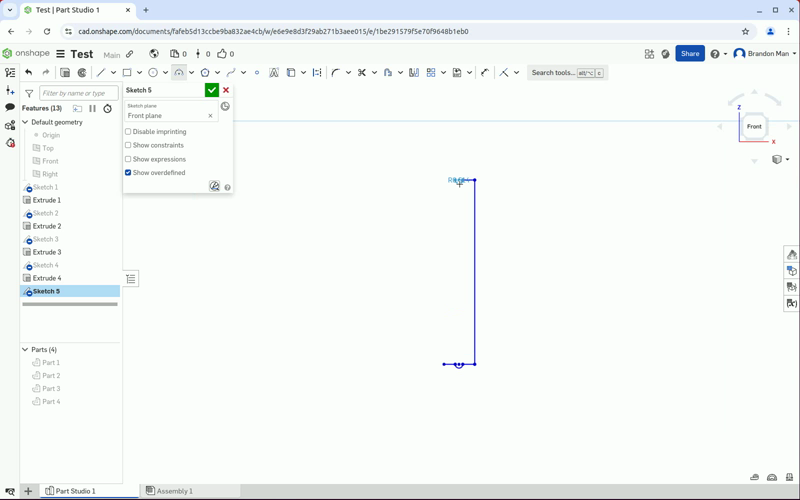
scroll(6)
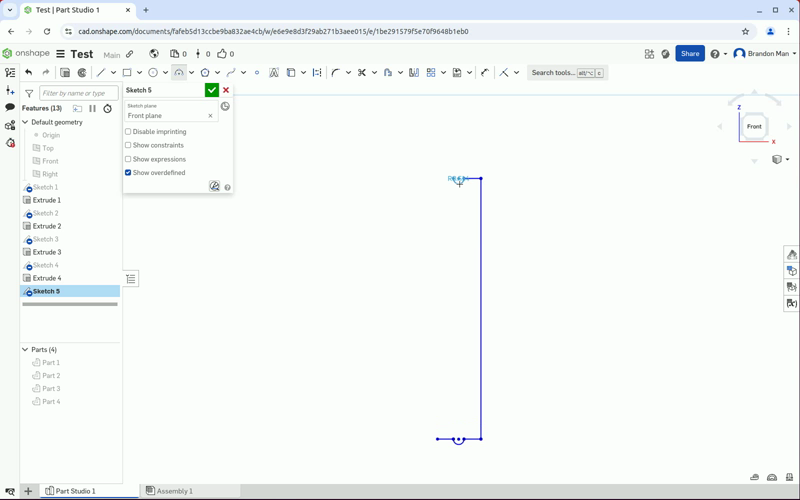
scroll(6)
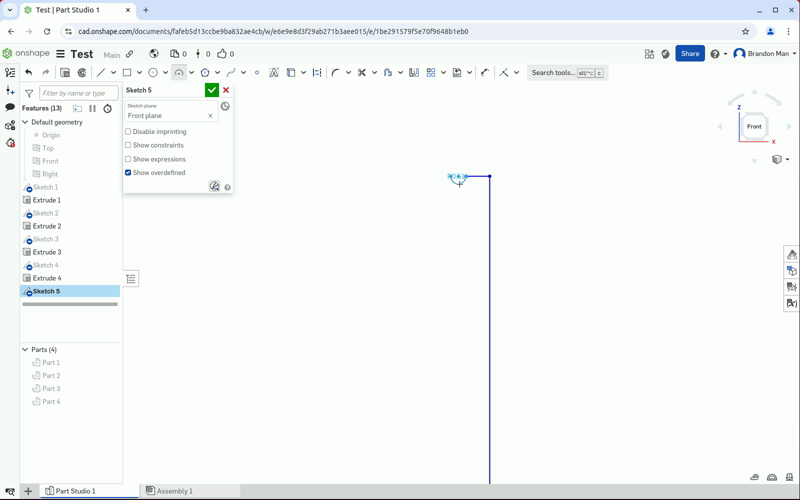
scroll(6)
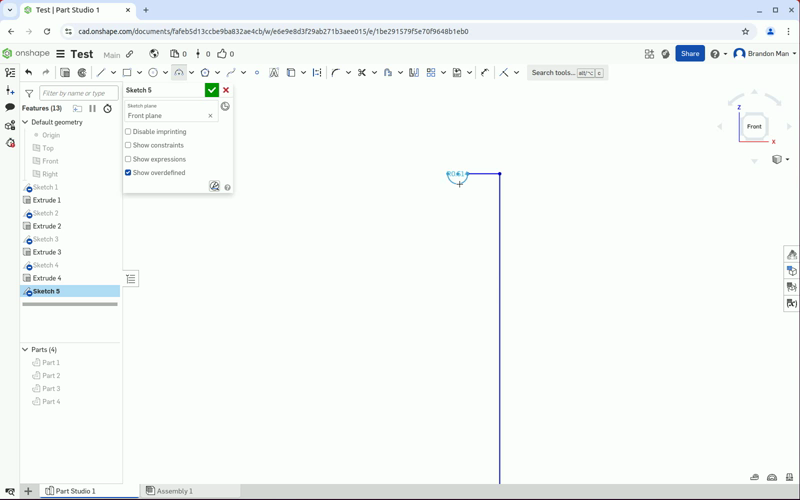
scroll(6)
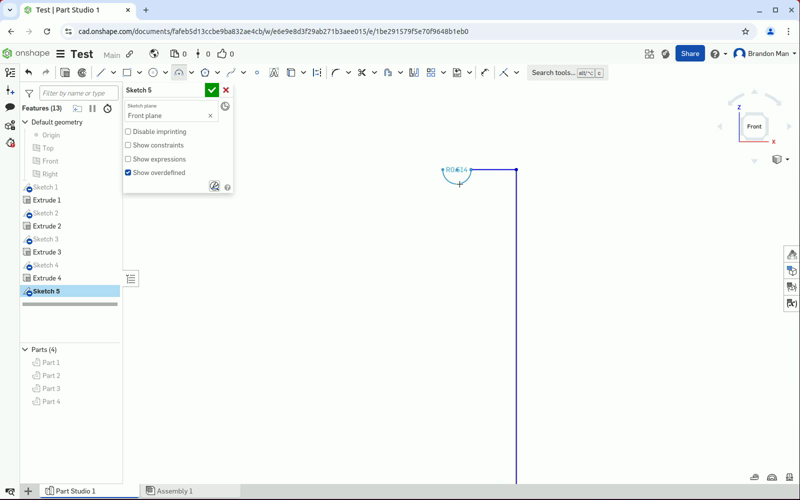
scroll(6)
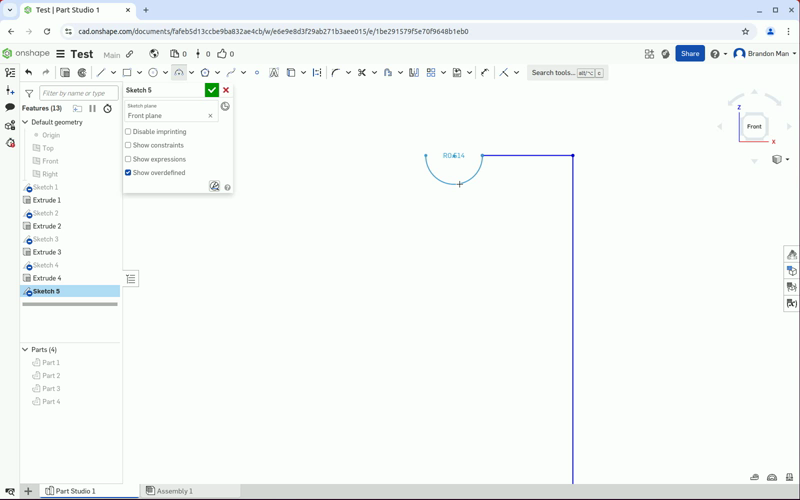
click(459, 183)
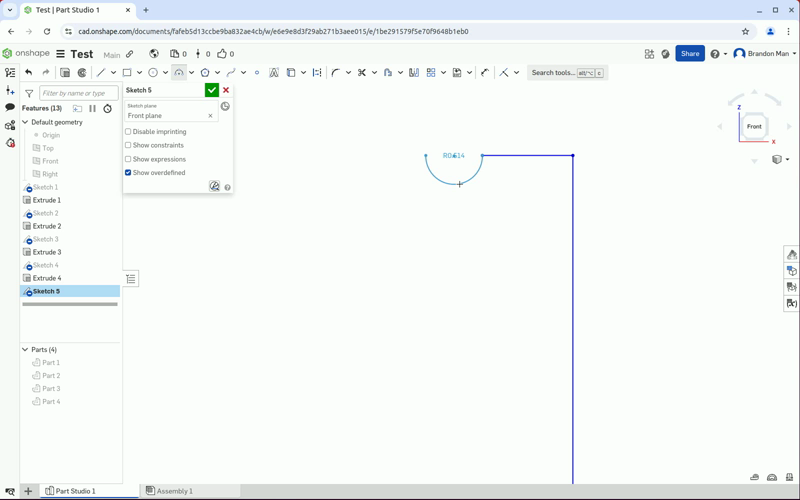
scroll(-6)
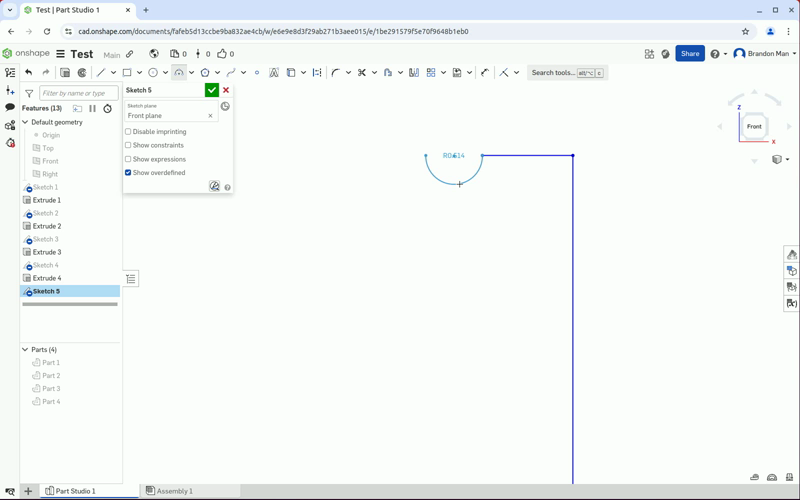
scroll(-6)
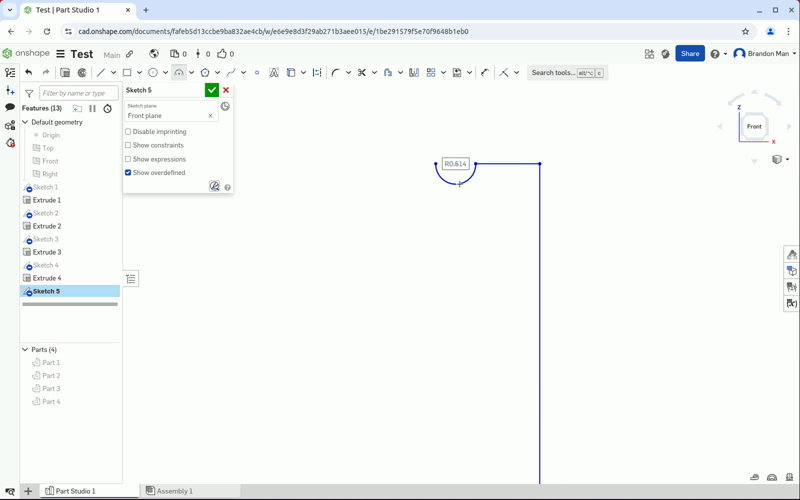
scroll(-6)
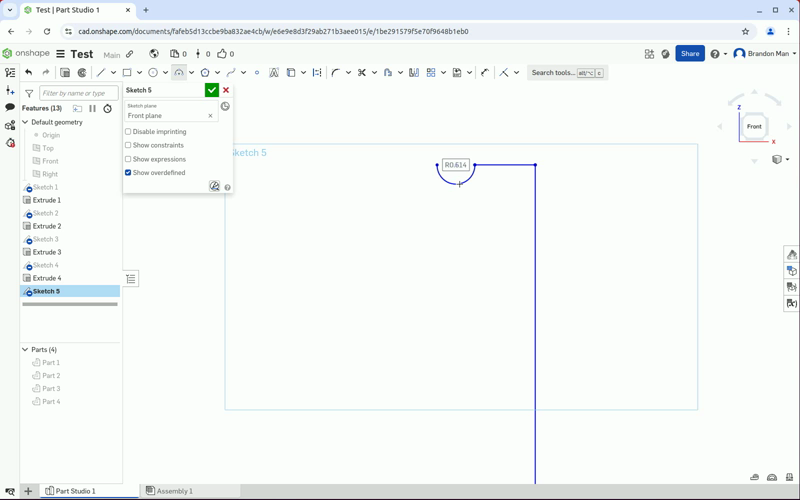
scroll(-6)
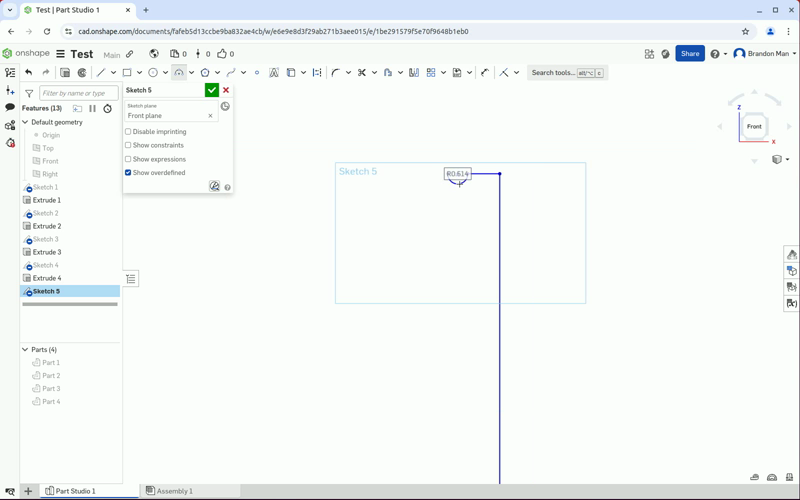
scroll(-6)
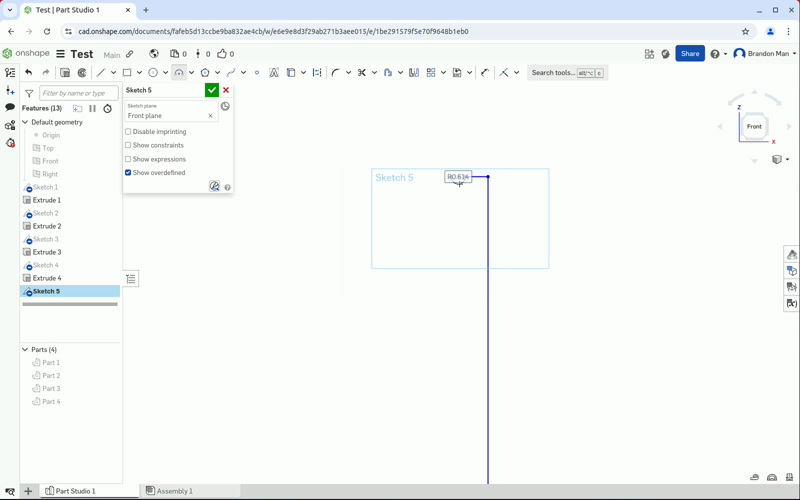
scroll(-6)
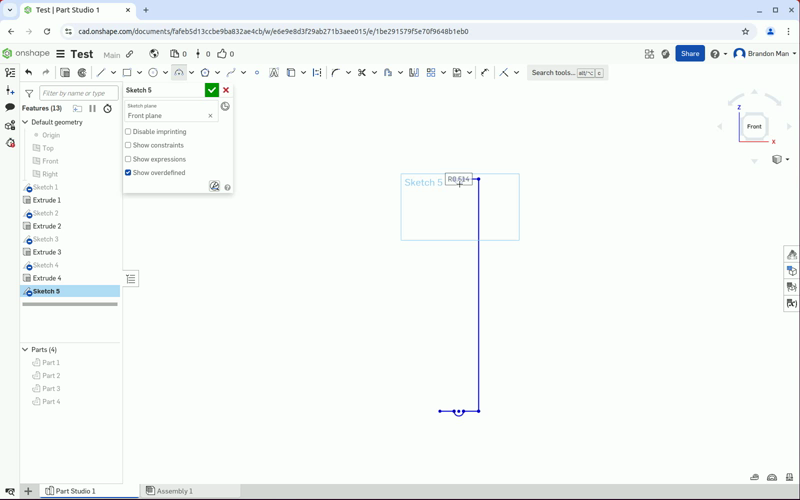
scroll(-6)
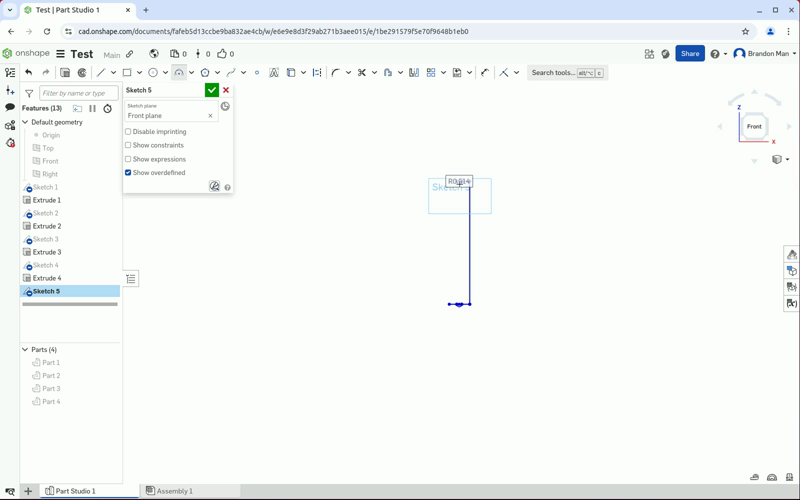
key_up(shift)
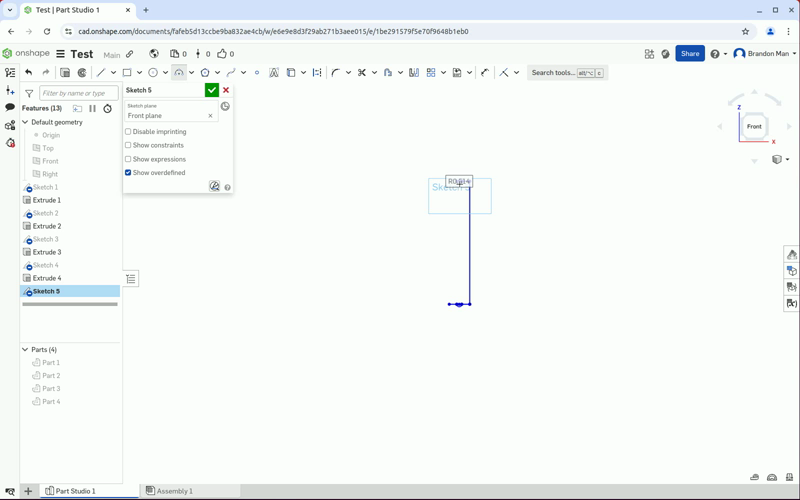
key(esc)
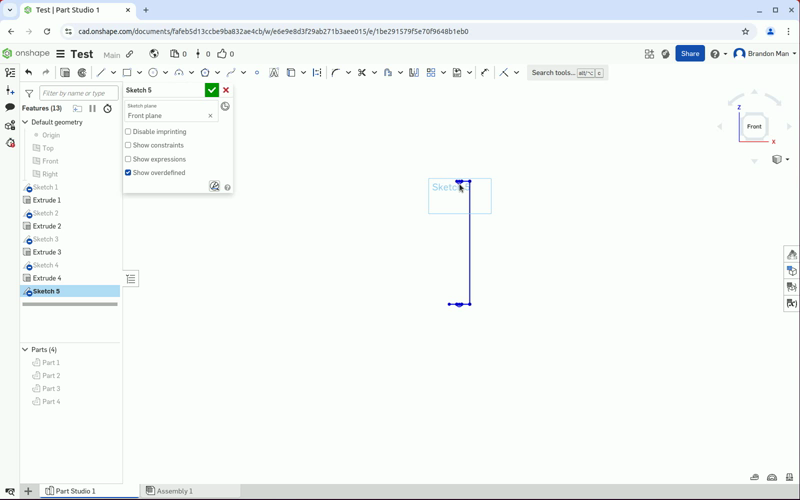
key(l)
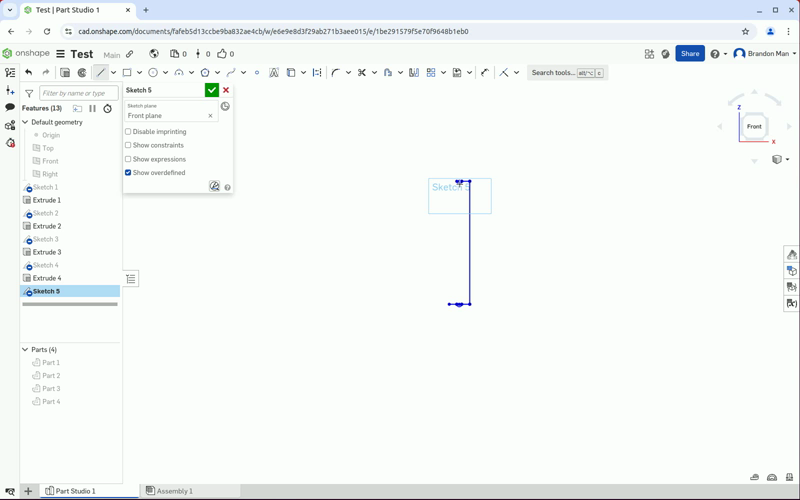
mouse_move(456, 181)
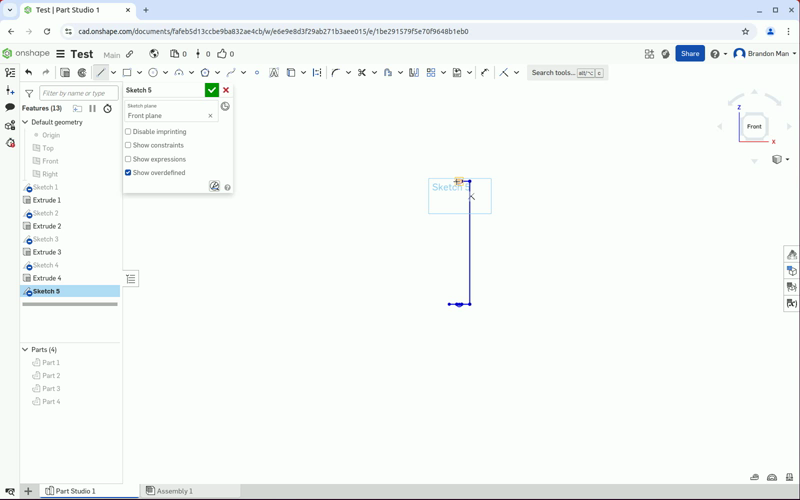
scroll(6)
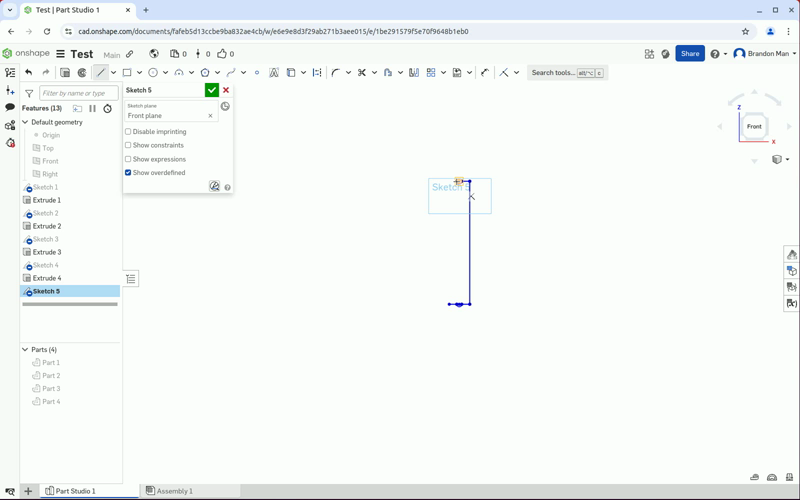
scroll(6)
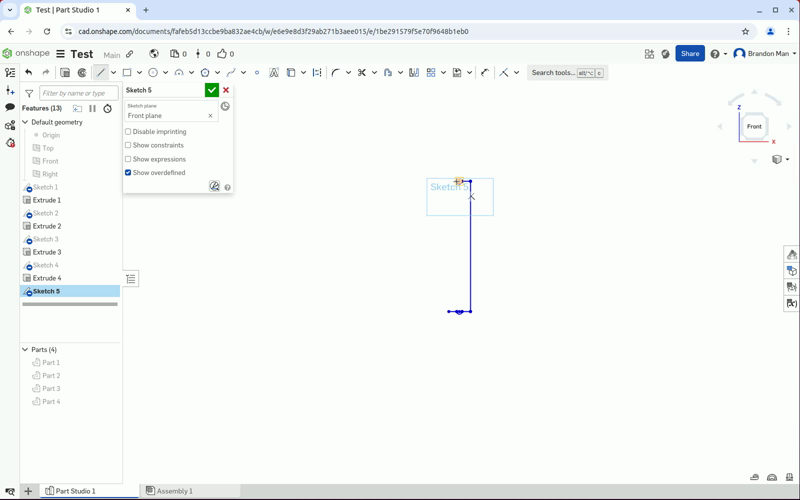
scroll(6)
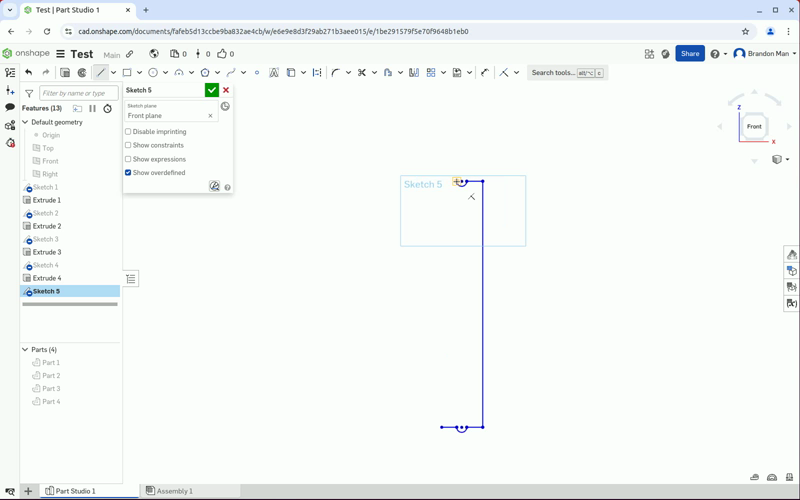
scroll(6)
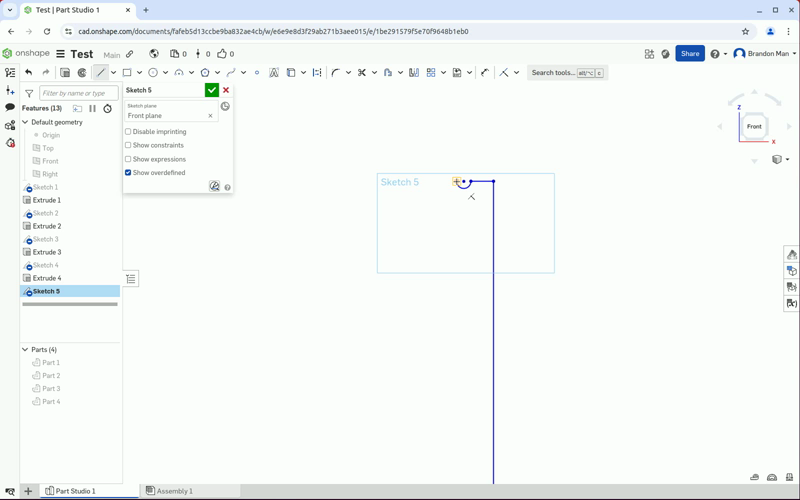
scroll(6)
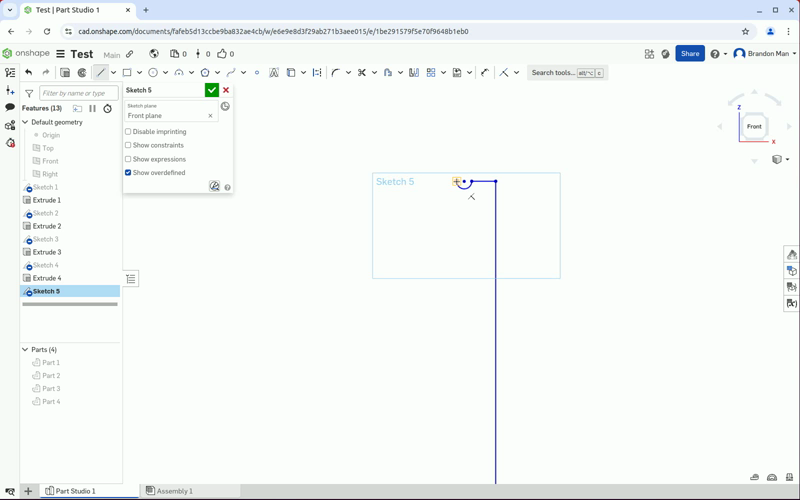
scroll(6)
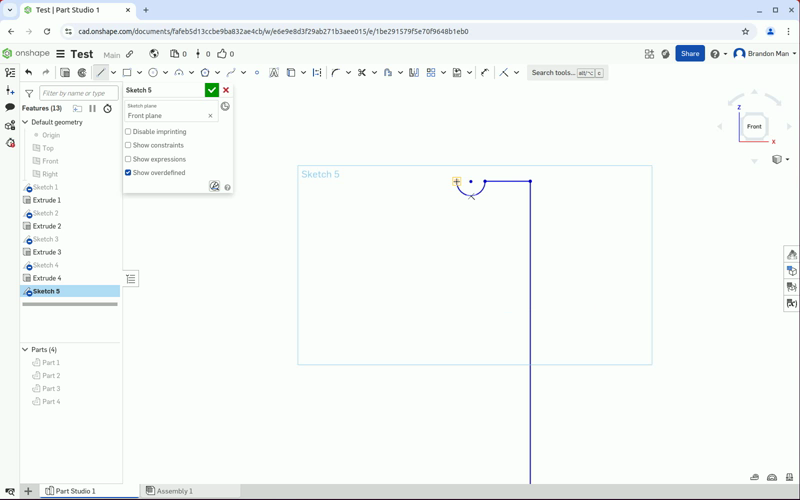
scroll(6)
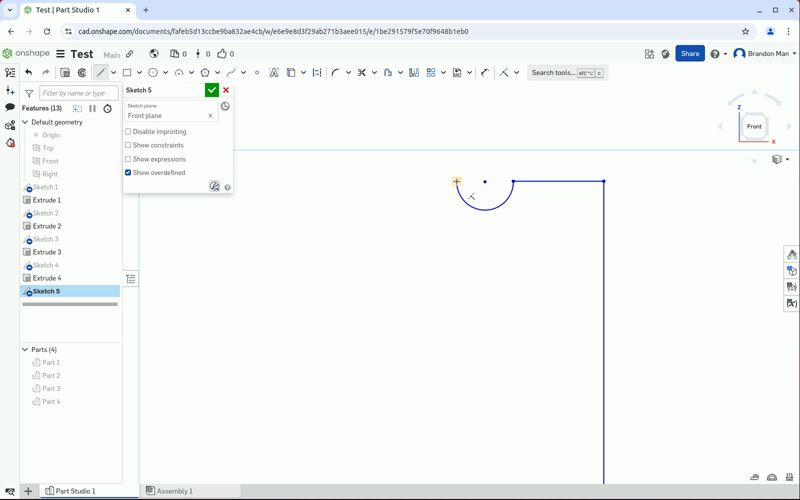
click(456, 181)
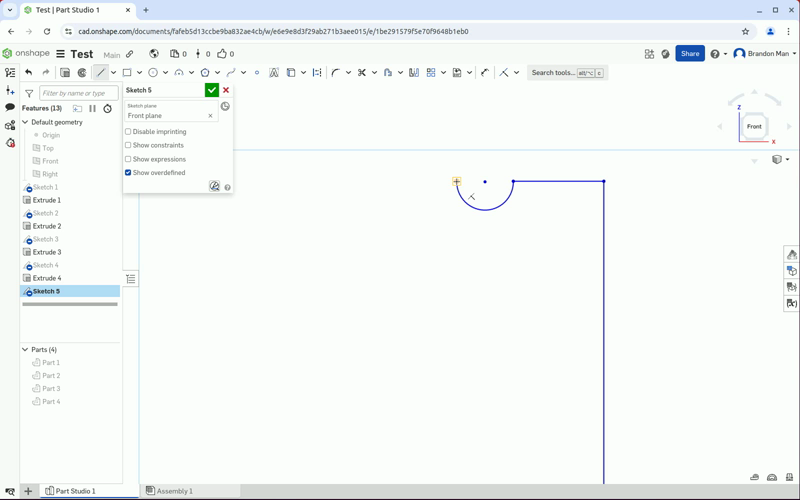
scroll(-6)
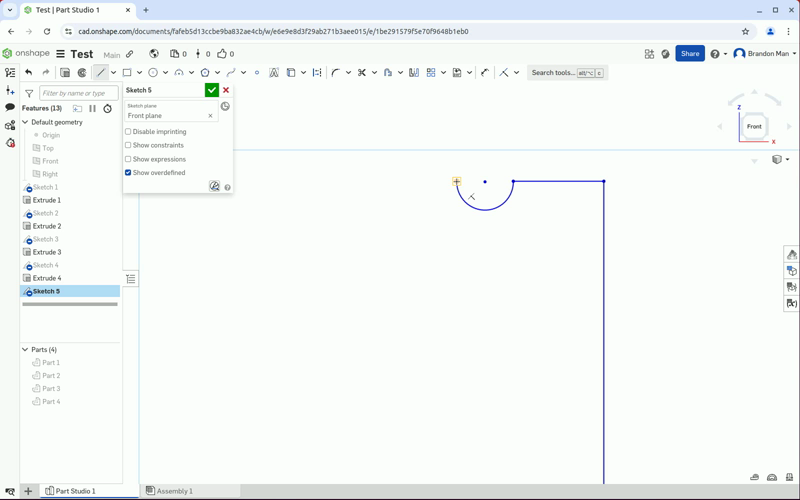
scroll(-6)
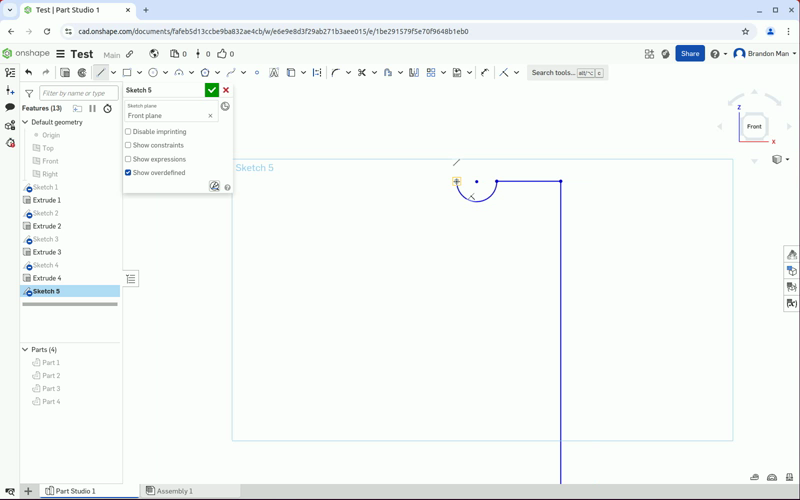
scroll(-6)
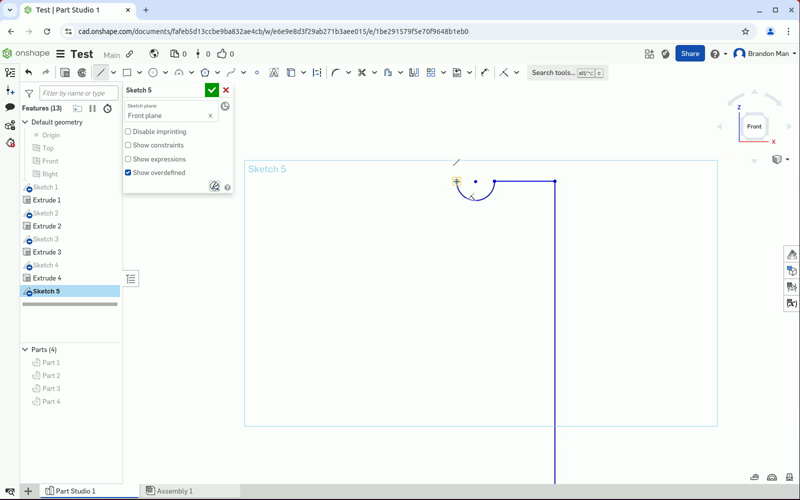
scroll(-6)
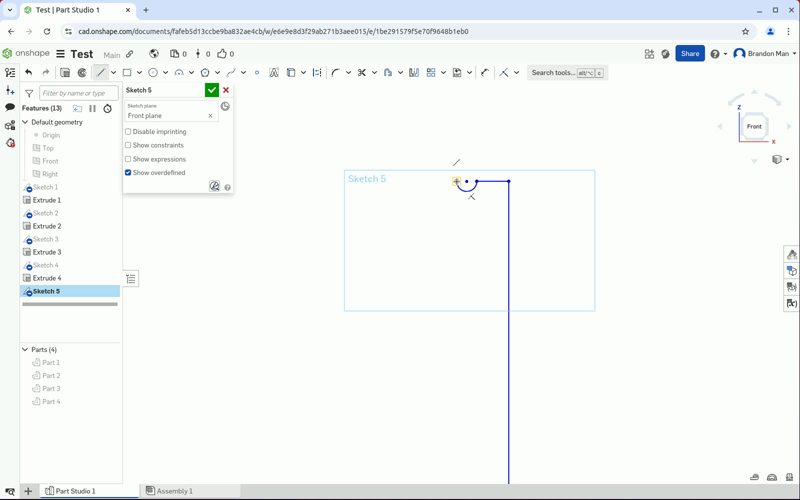
scroll(-6)
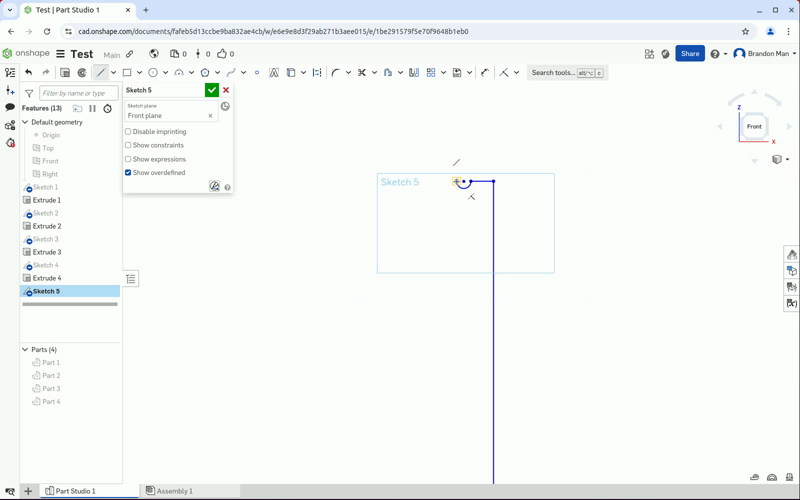
scroll(-6)
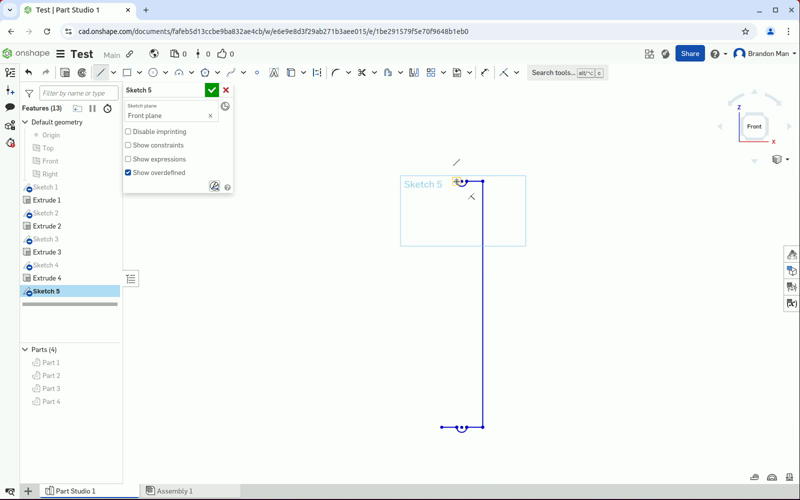
scroll(-6)
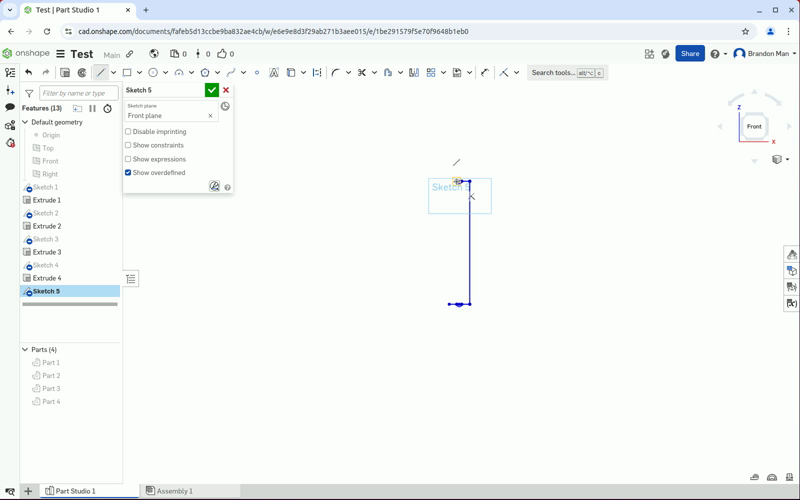
key_down(shift)
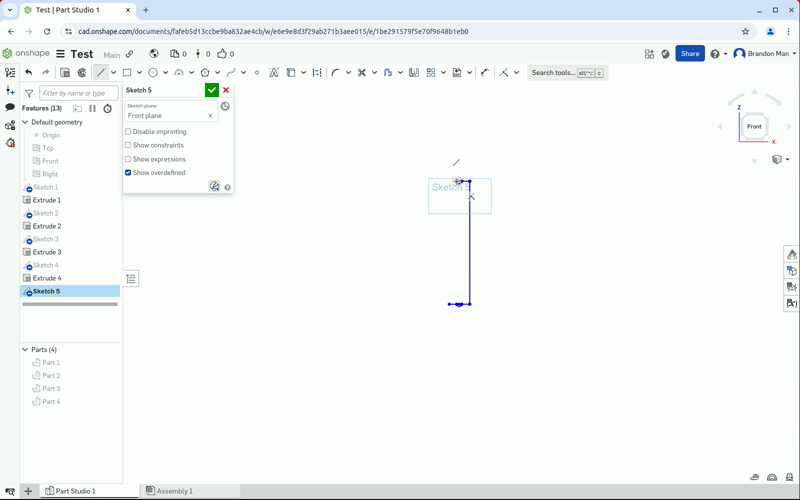
mouse_move(486, 181)
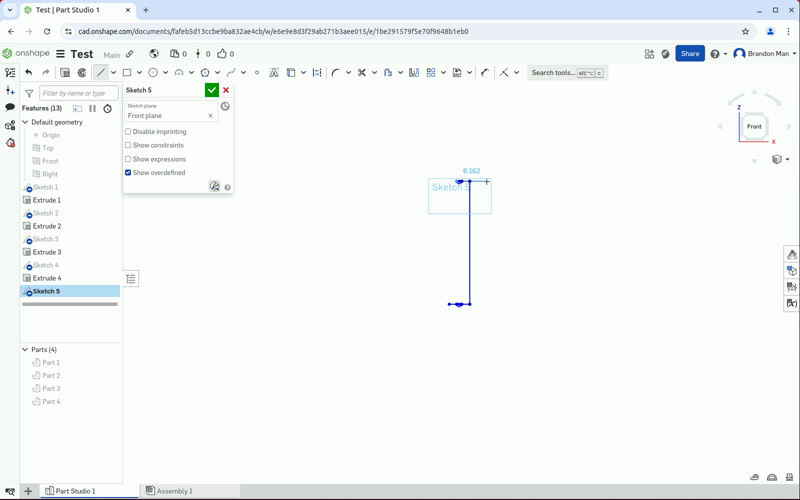
mouse_move(449, 181)
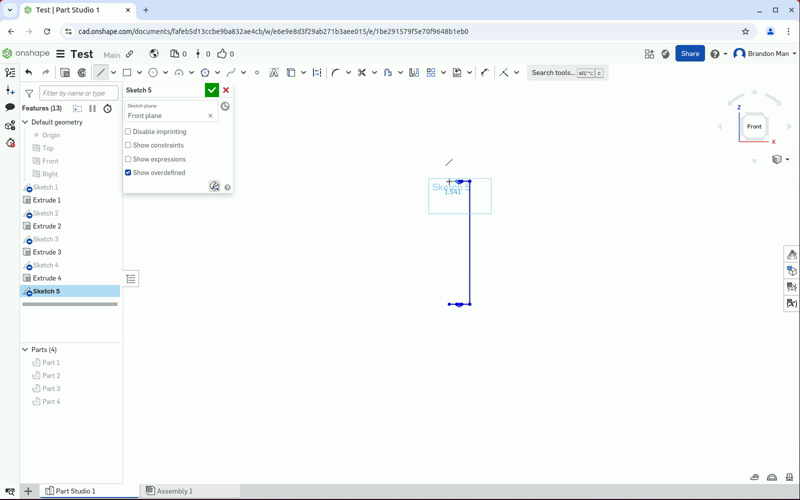
click(449, 181)
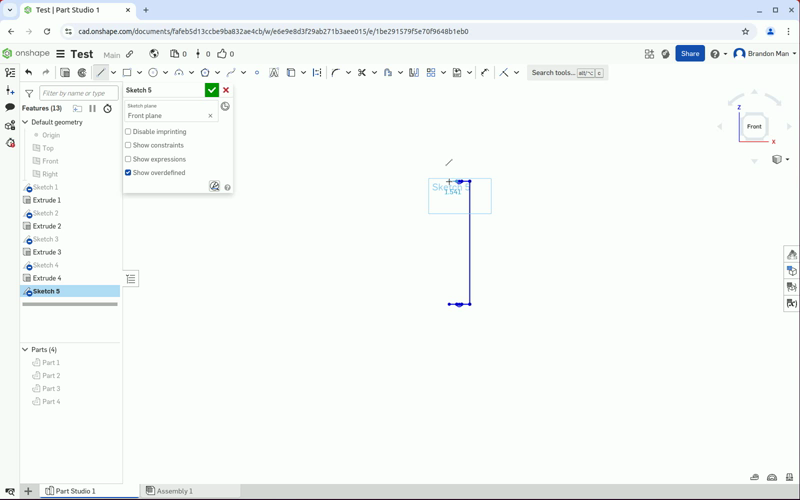
key_up(shift)
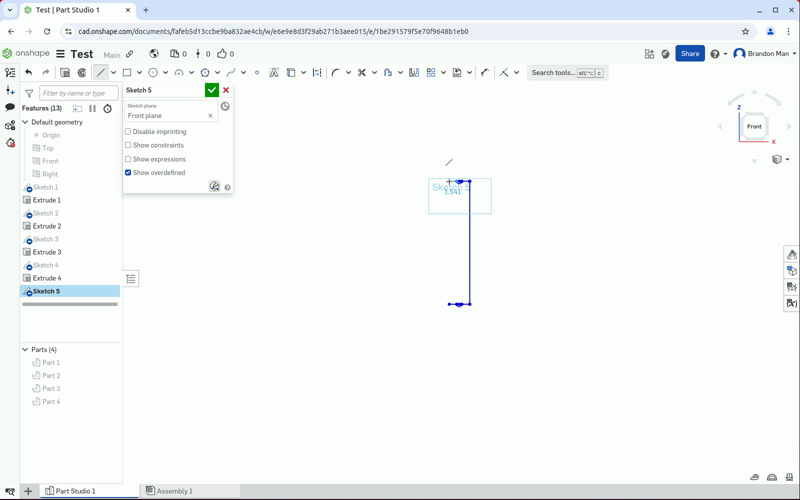
key_down(shift)
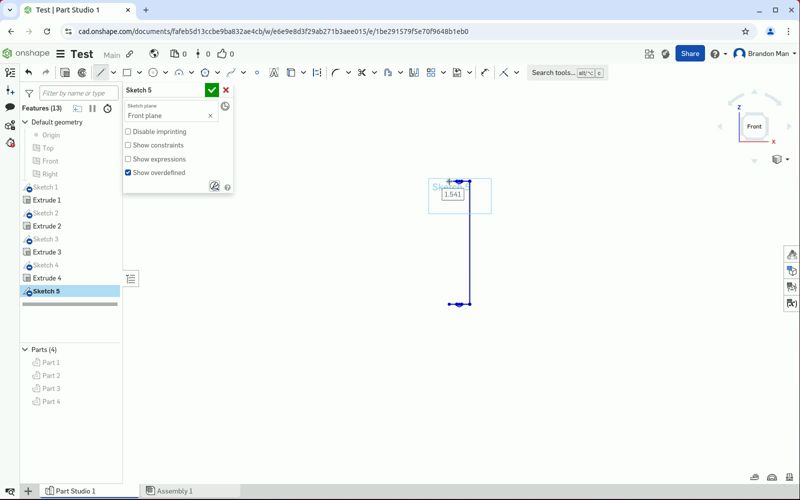
mouse_move(449, 304)
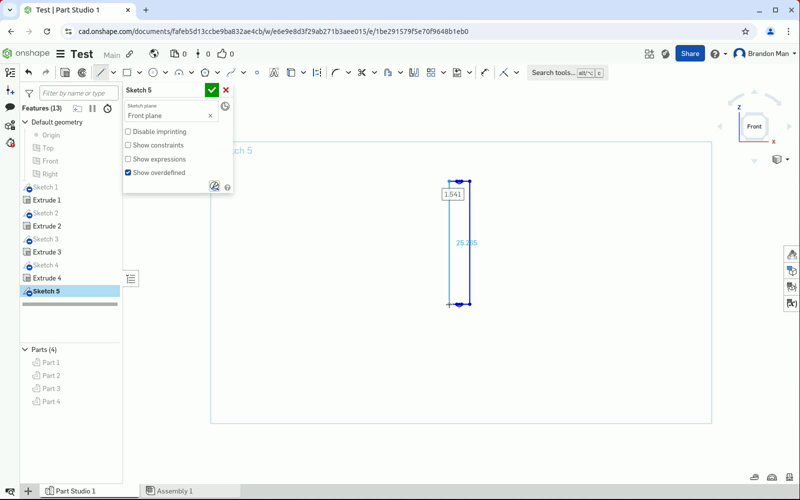
key_up(shift)
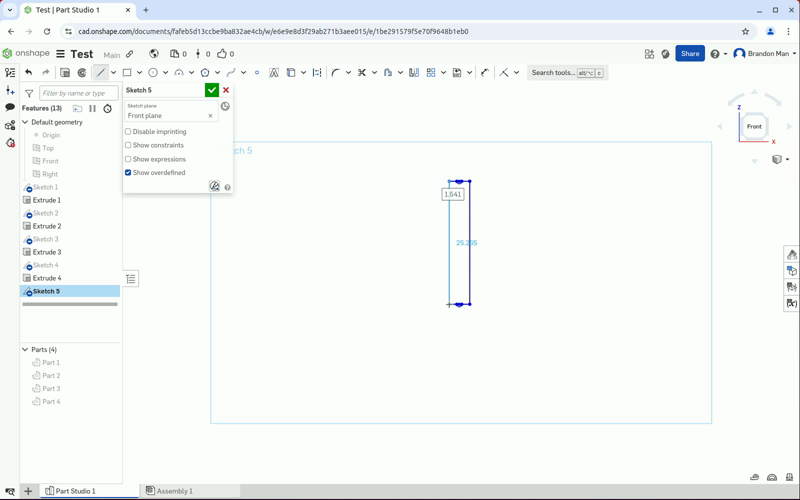
click(449, 304)
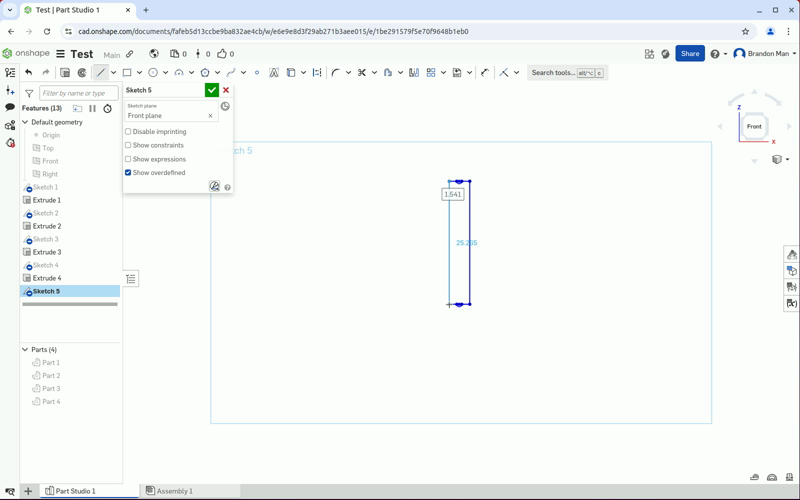
key(esc)
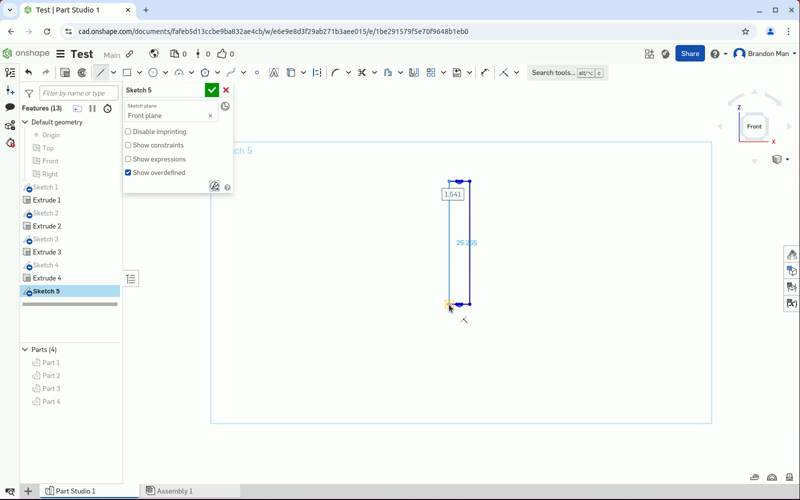
mouse_move(453, 296)
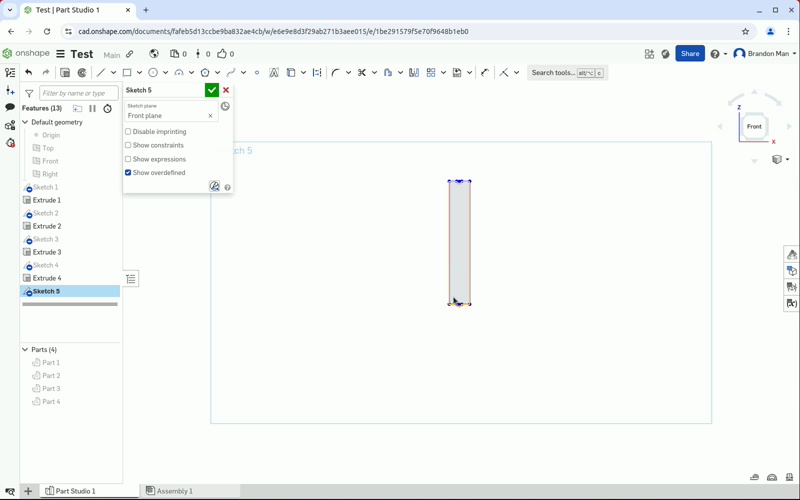
scroll(6)
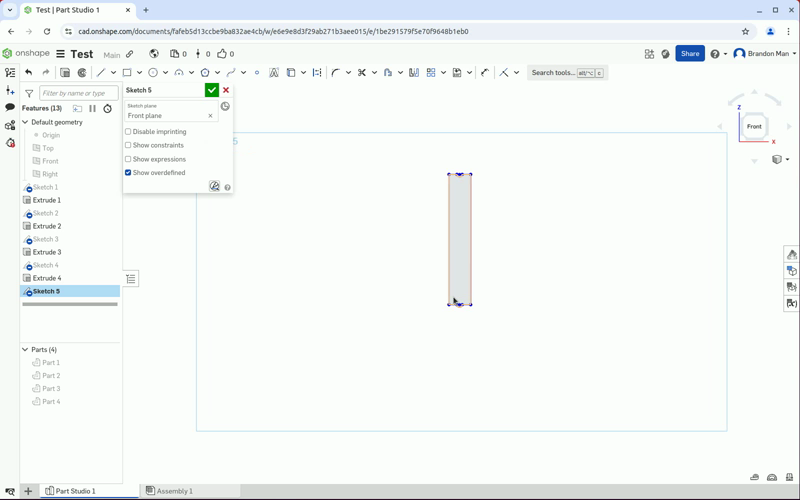
scroll(6)
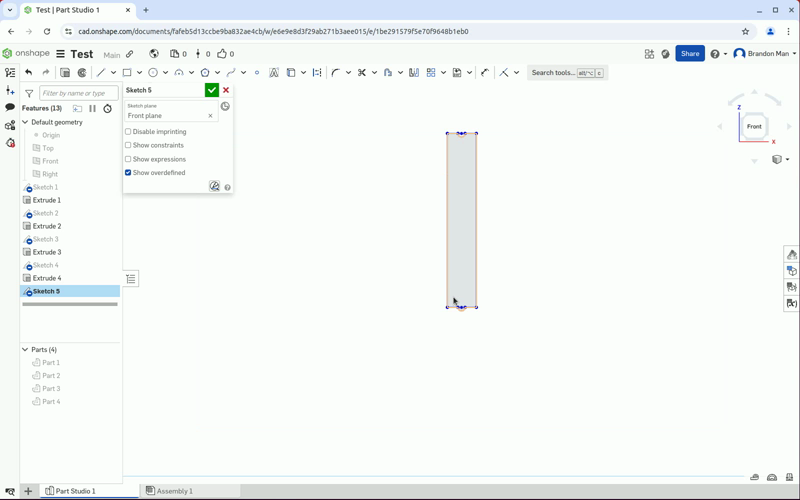
scroll(6)
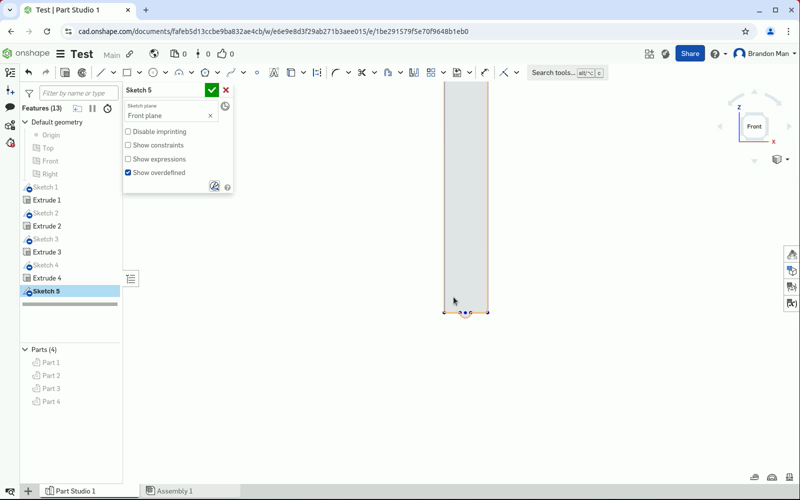
scroll(6)
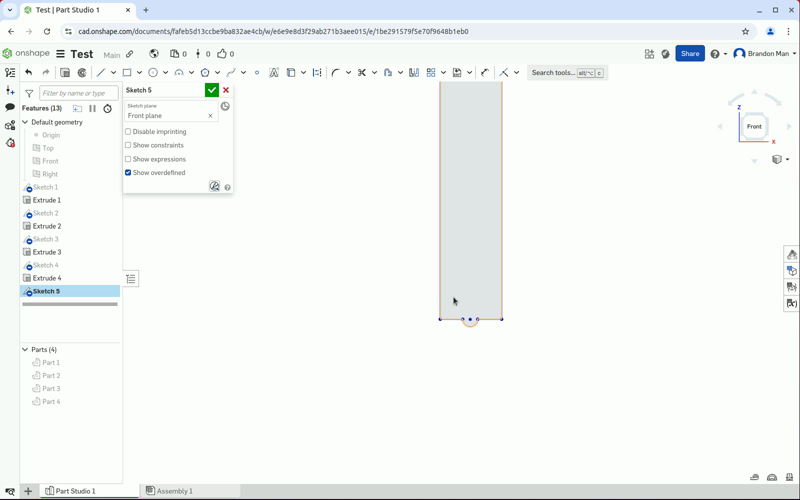
scroll(6)
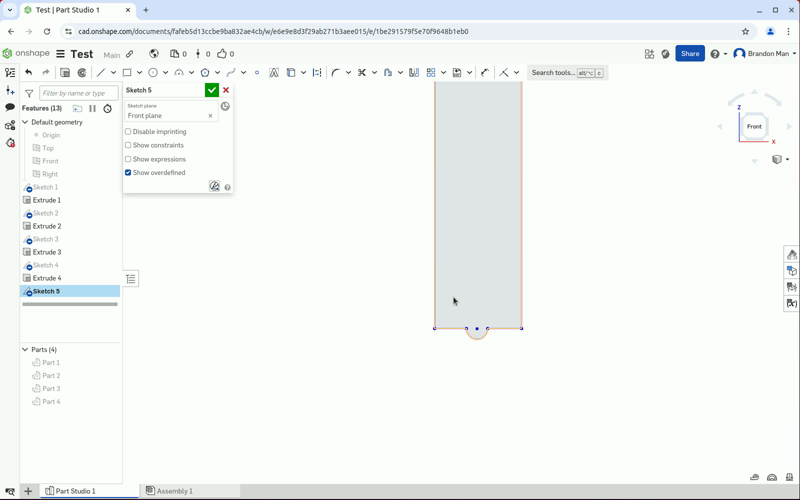
scroll(6)
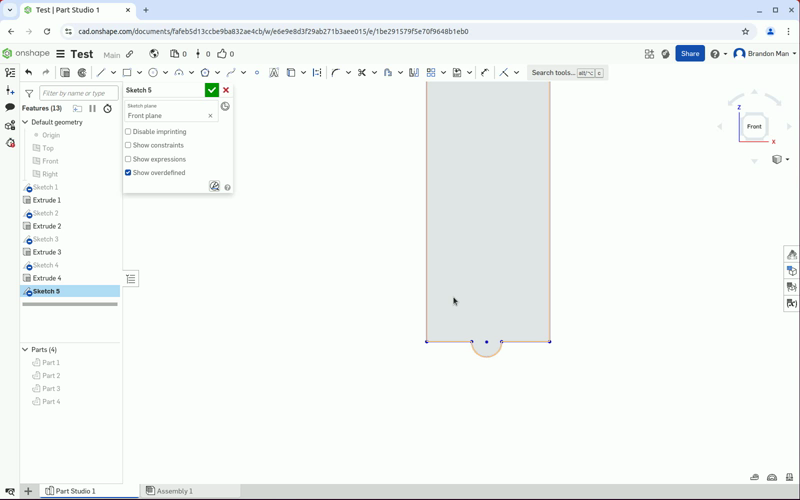
scroll(6)
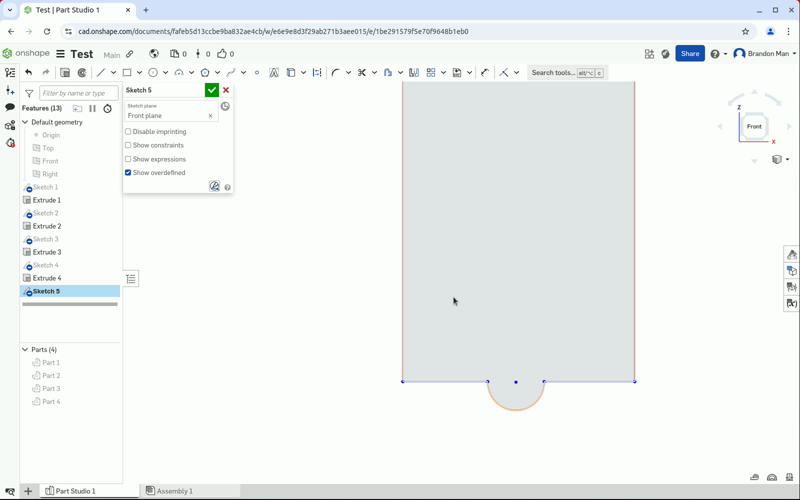
click(453, 296)
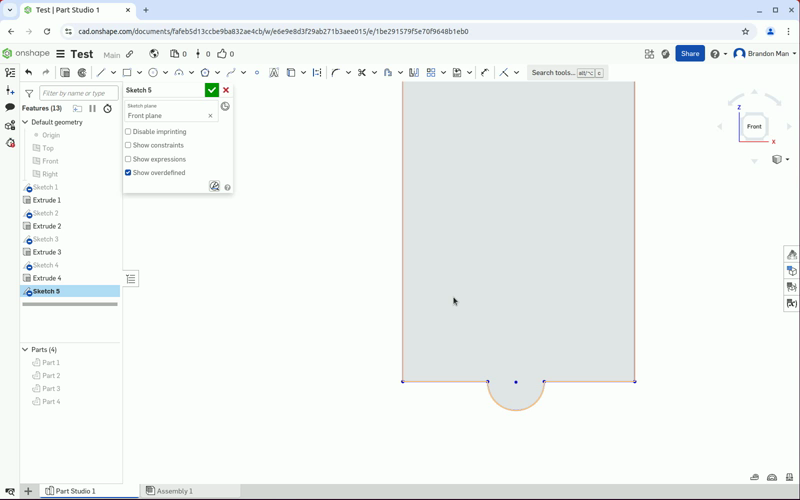
scroll(-6)
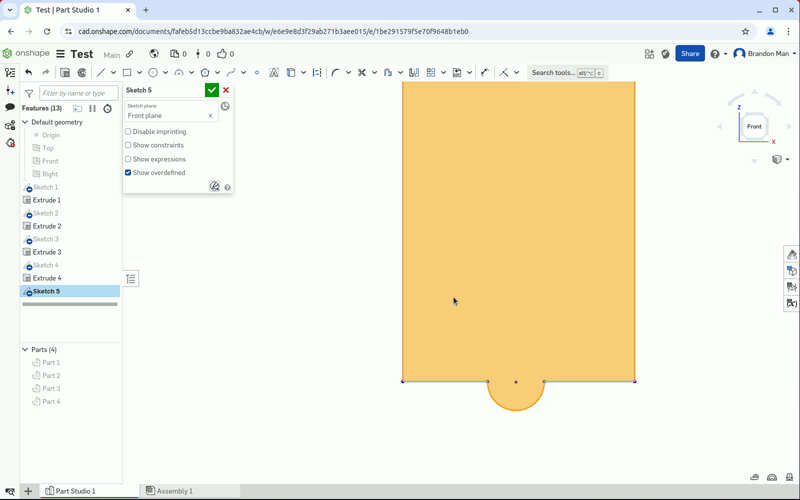
scroll(-6)
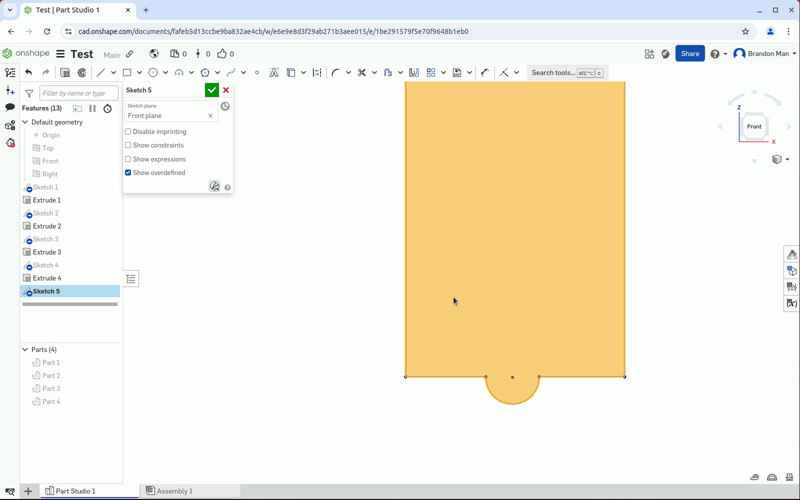
scroll(-6)
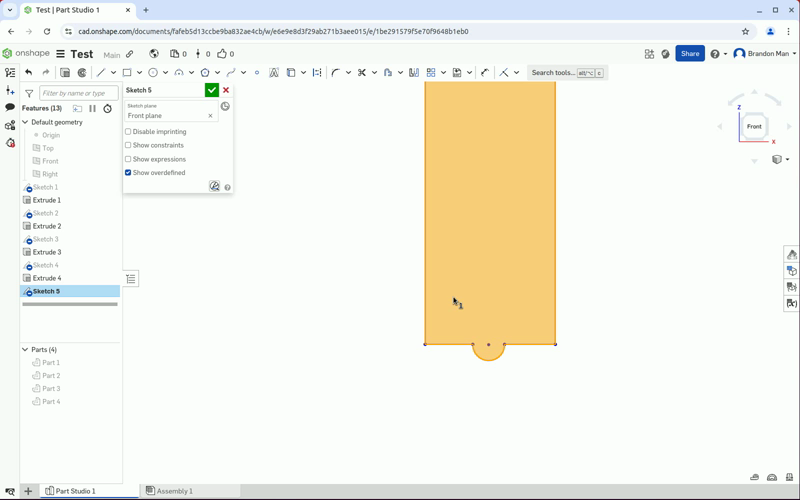
scroll(-6)
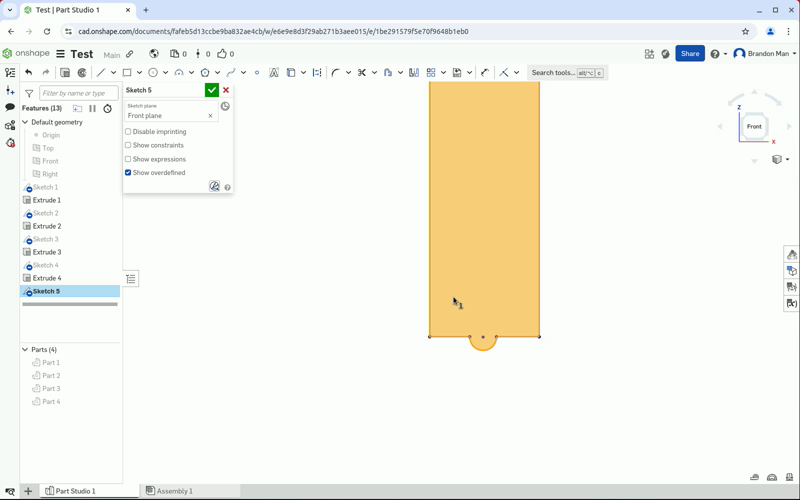
scroll(-6)
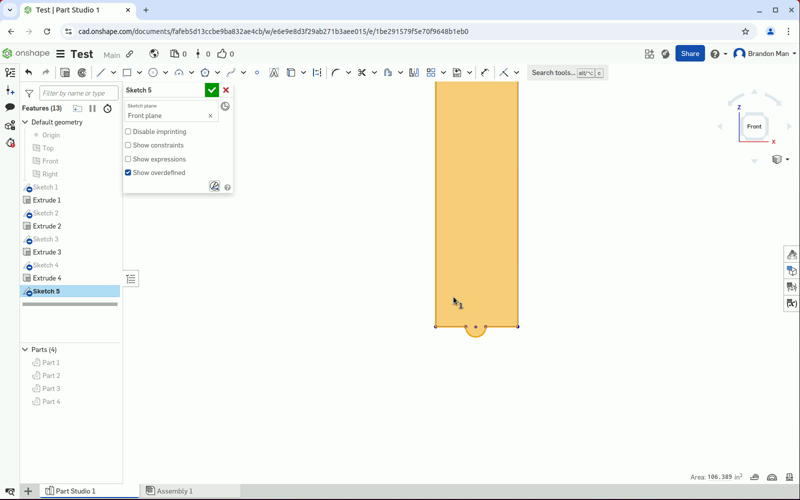
scroll(-6)
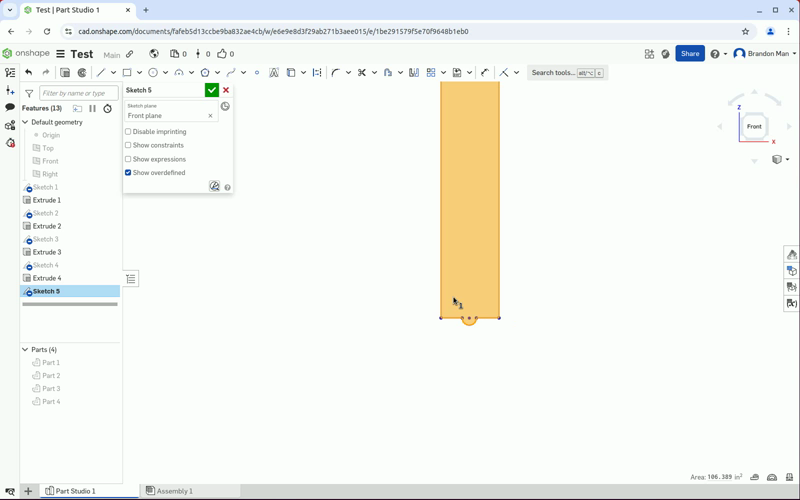
scroll(-6)
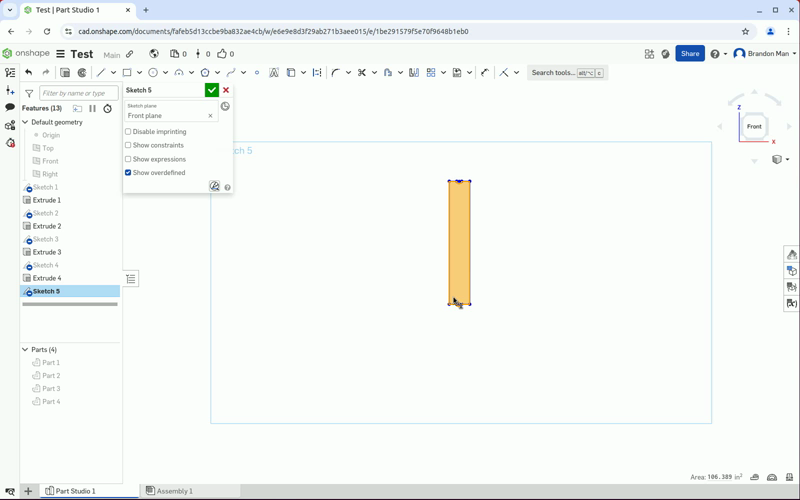
mouse_move(73, 352)
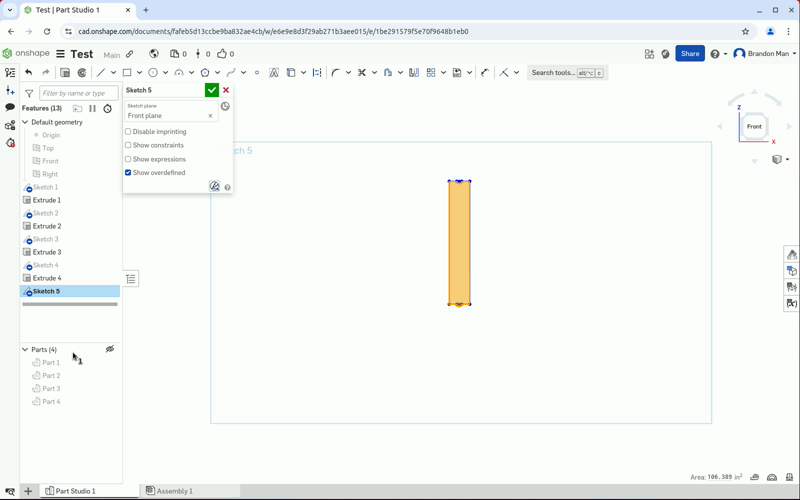
key(shift+y)
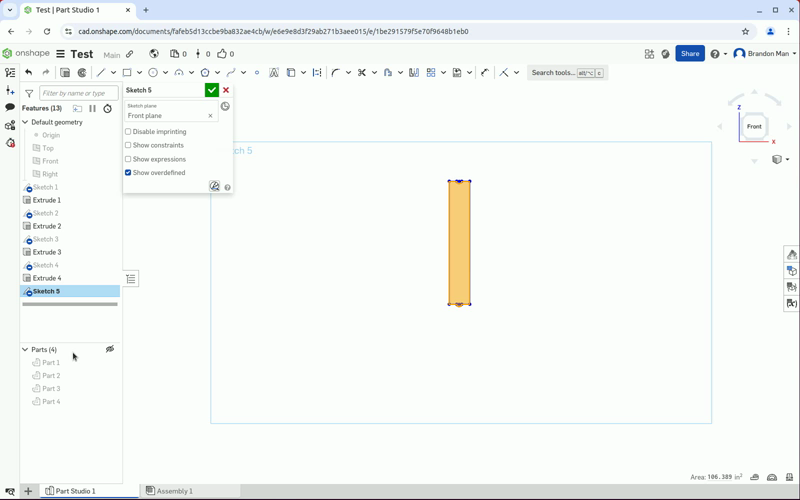
key(shift+e)
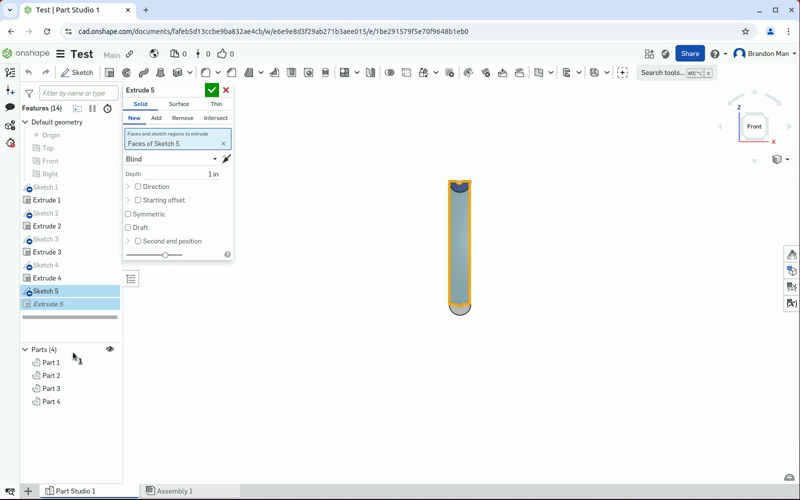
mouse_move(143, 106)
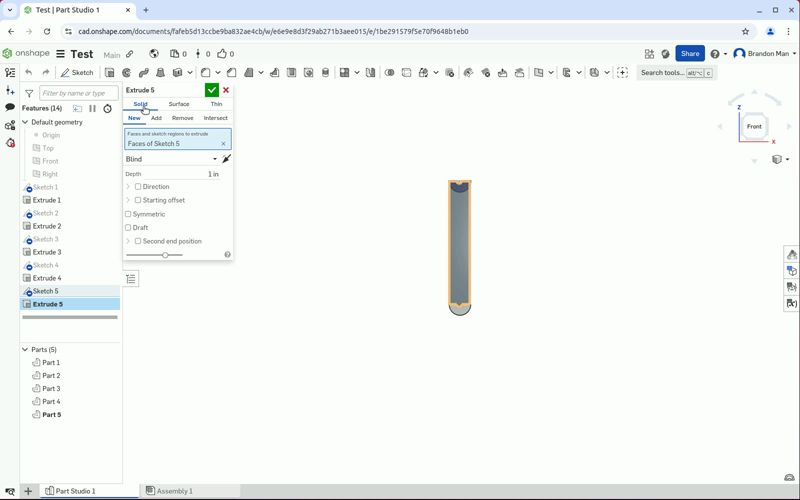
click(143, 106)
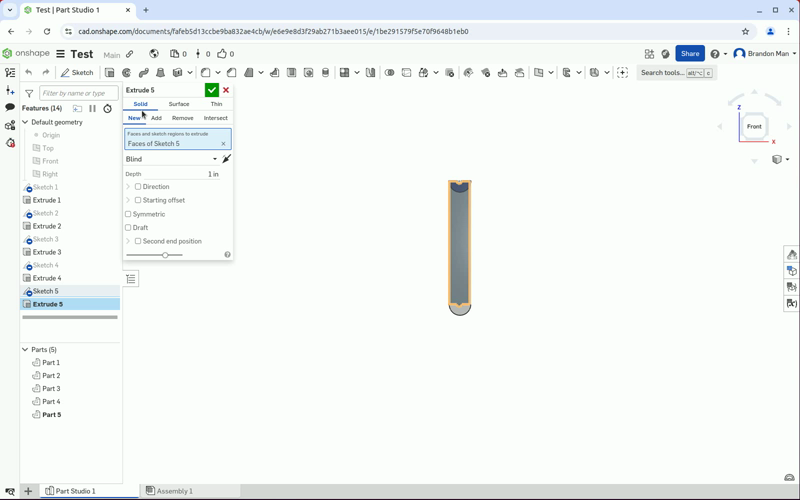
mouse_move(137, 120)
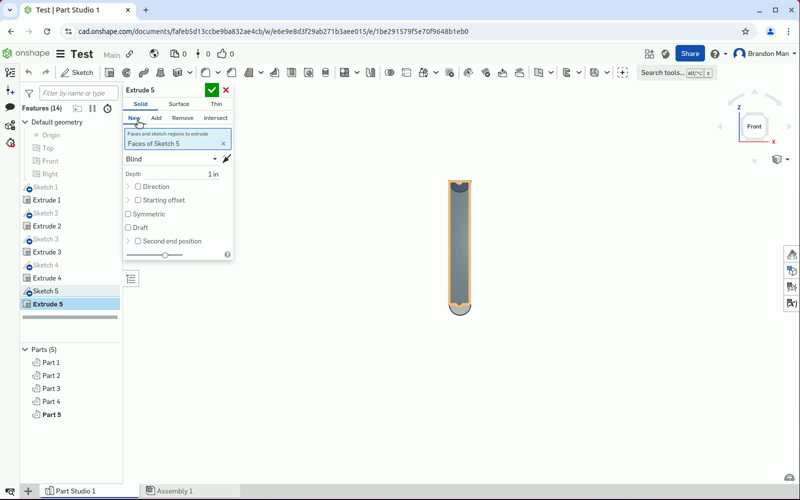
click(137, 120)
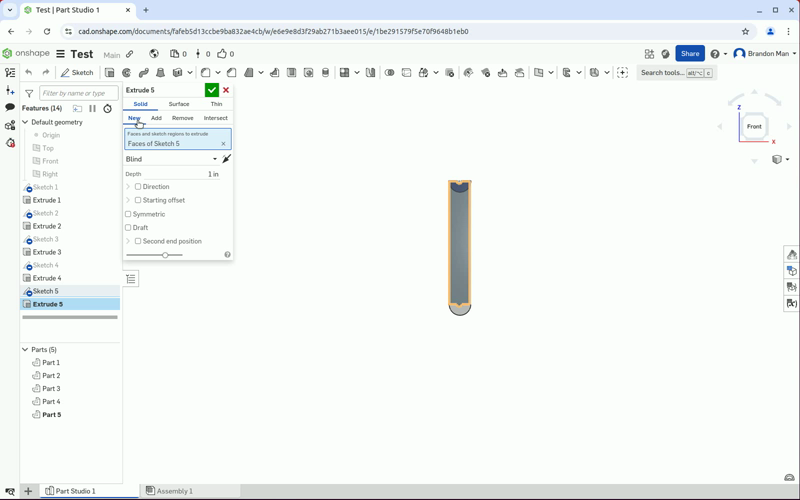
key(tab, 4)
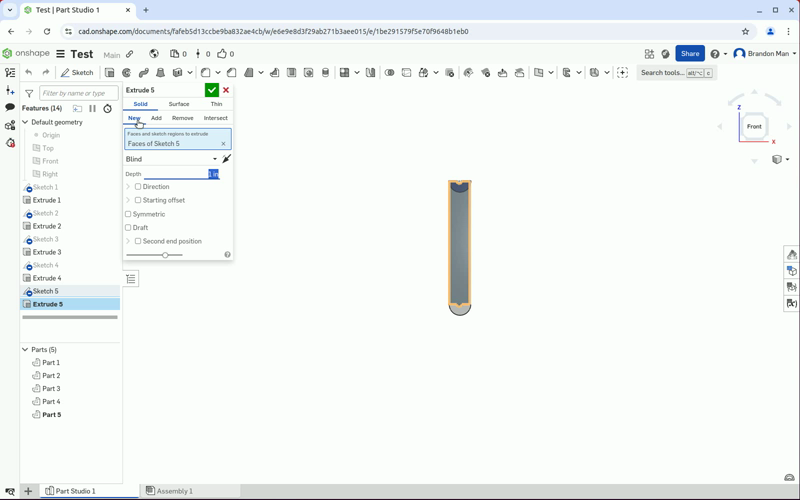
text(1.204)
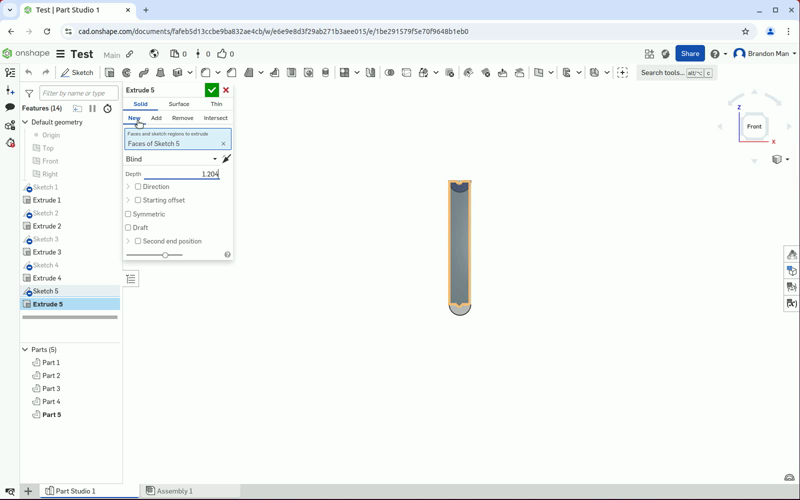
key(enter)
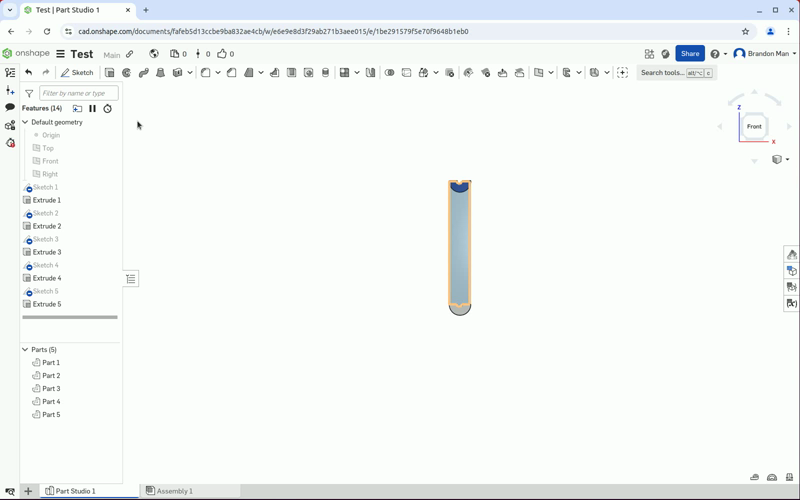
key(shift+h)
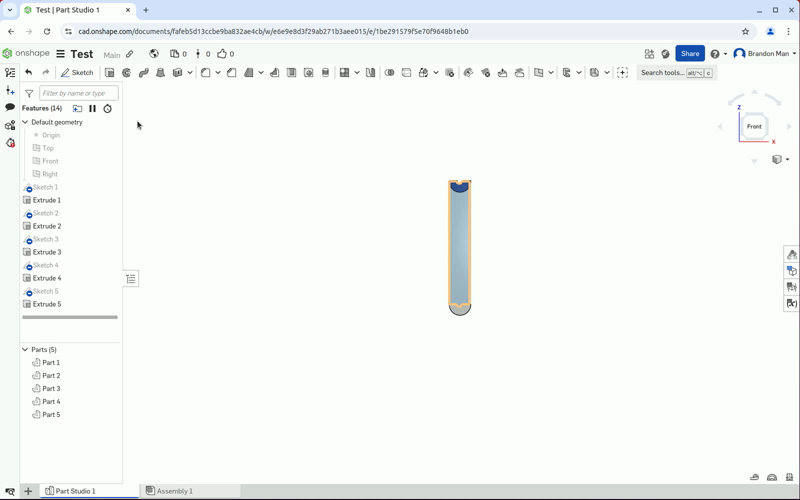
key(shift+h)
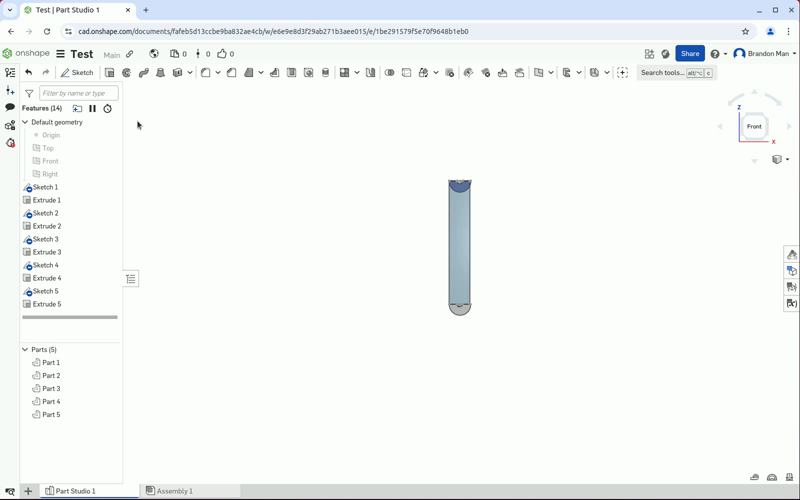
key(shift+7)
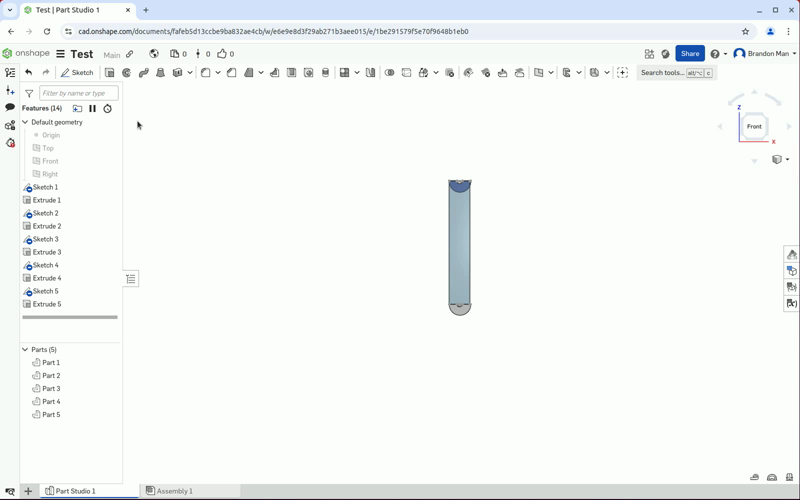
key(left, 2)
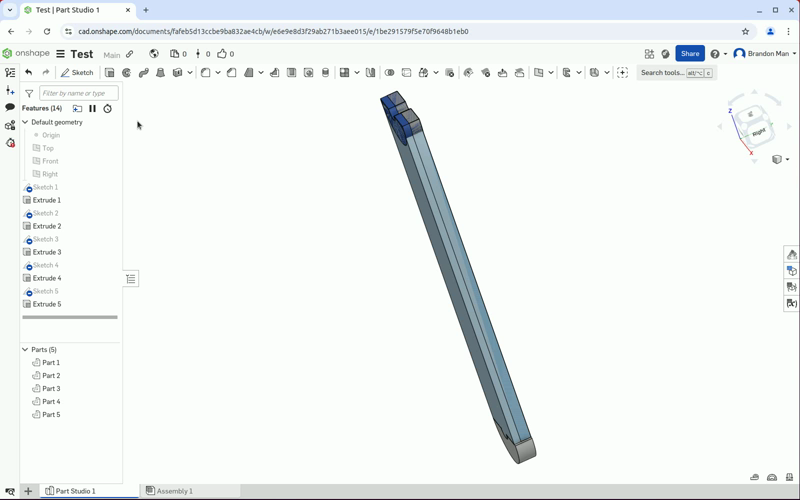
key(down, 2)
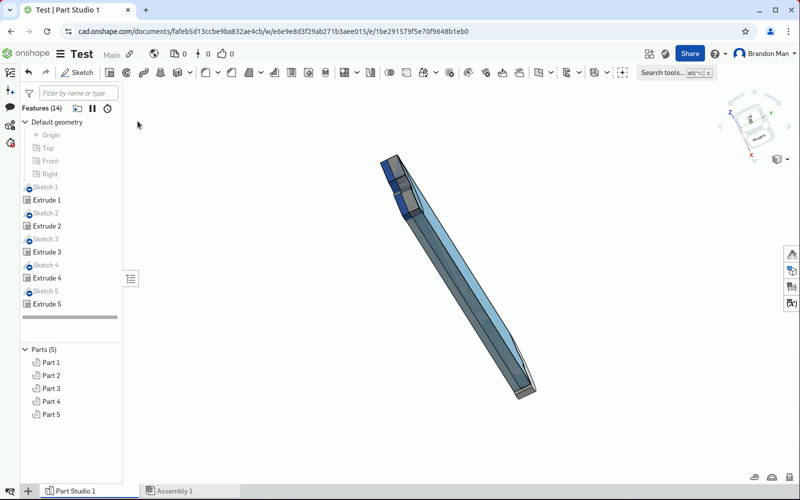
key(up, 2)
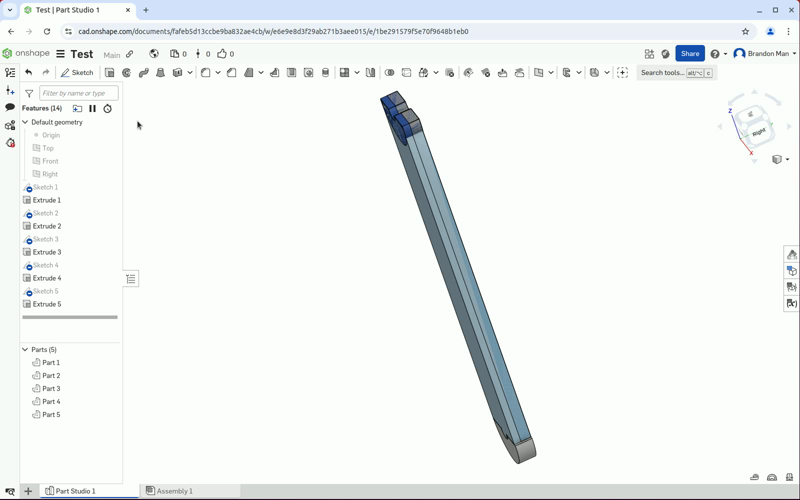
key(right, 2)
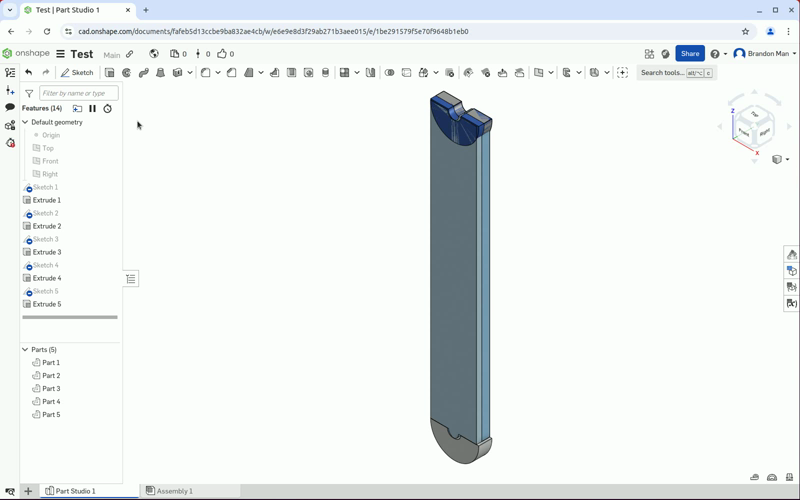
mouse_move(73, 189)
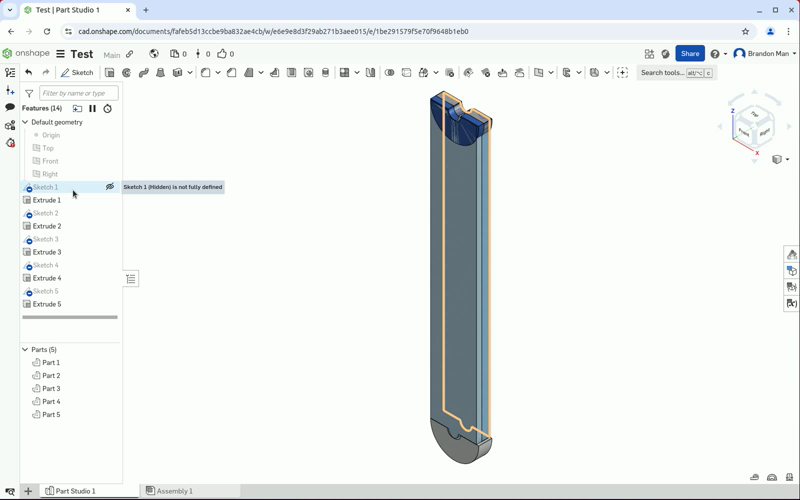
click(73, 189)